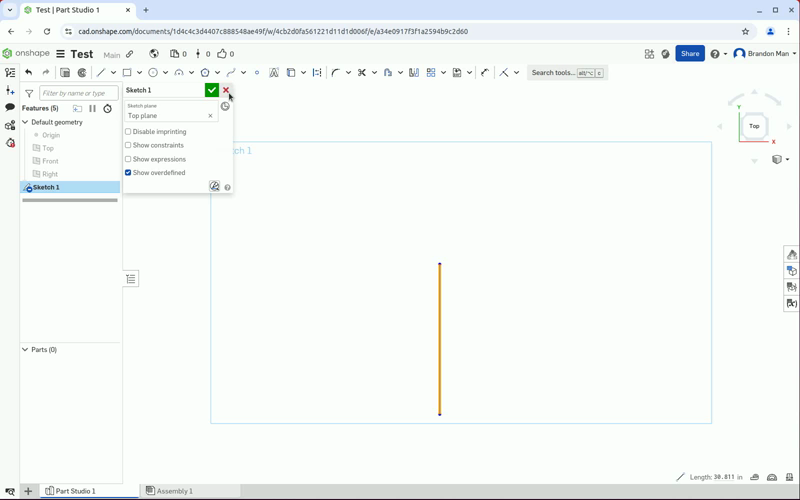
key(shift+h)
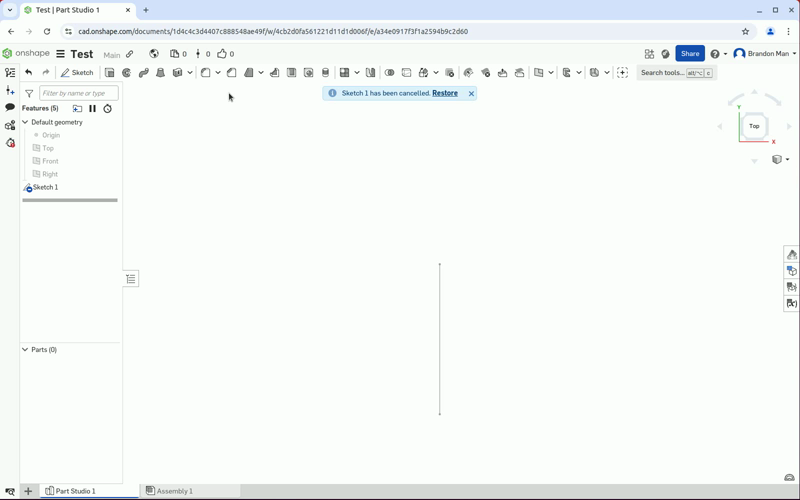
mouse_move(73, 352)
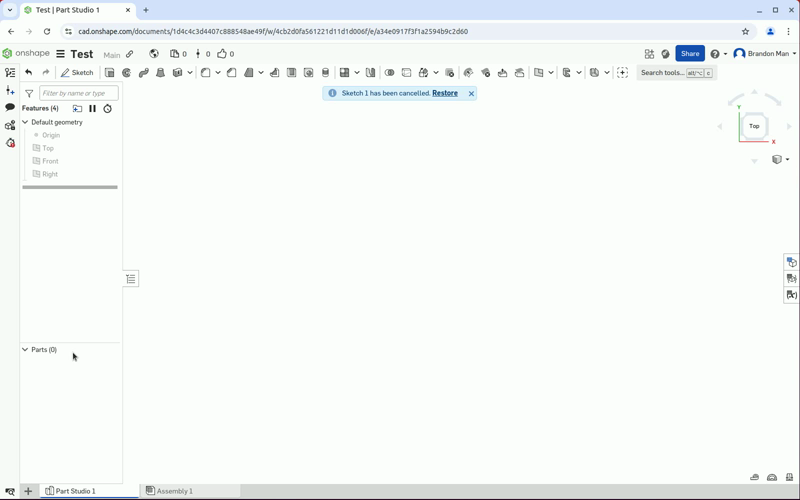
key(y)
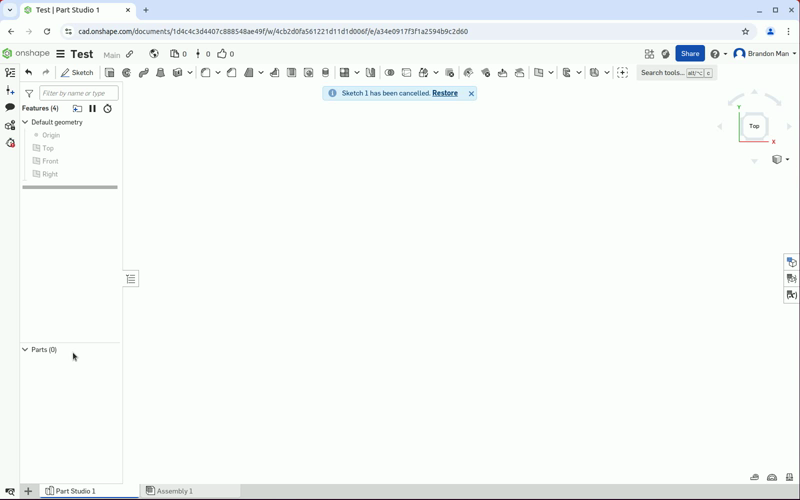
key(shift+p)
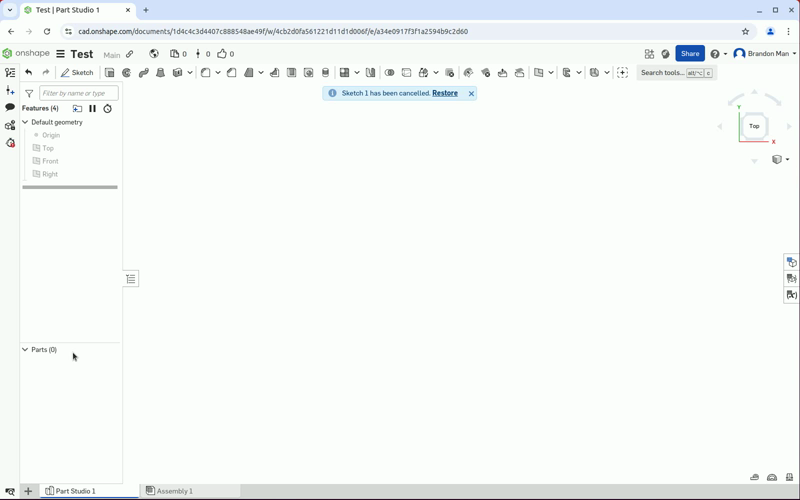
key(space)
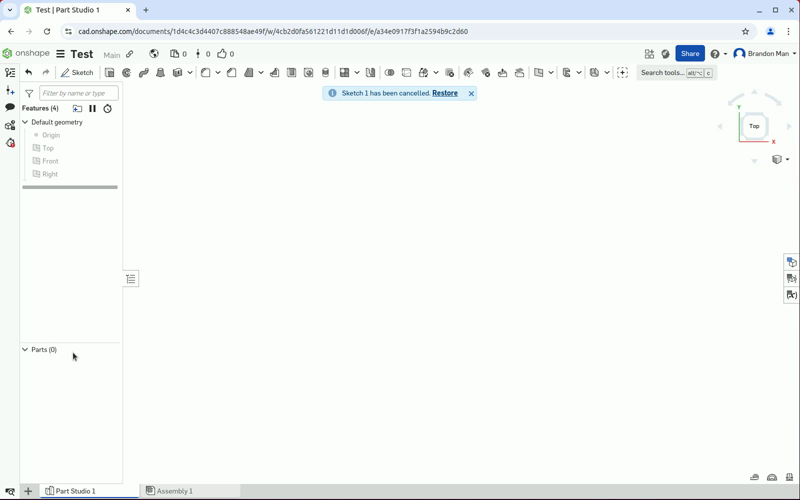
key_down(shift)
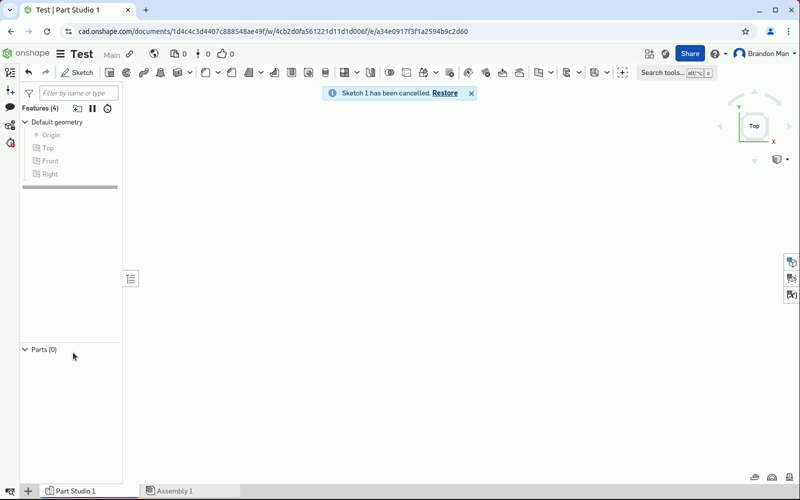
key(up)
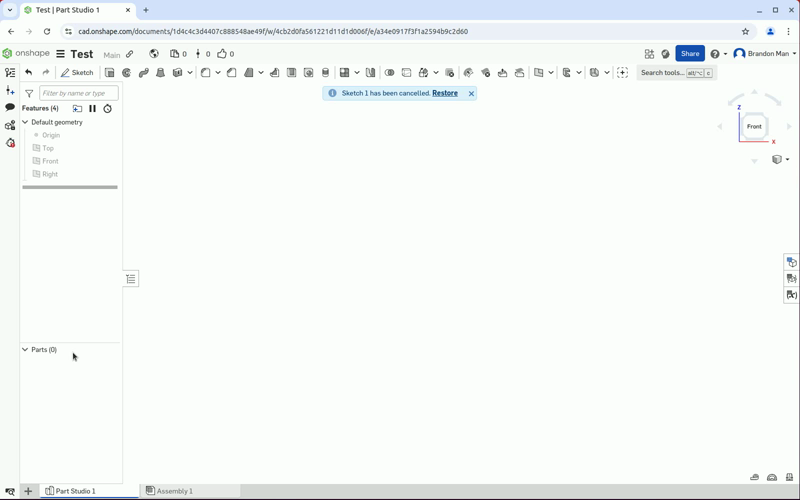
key_up(shift)
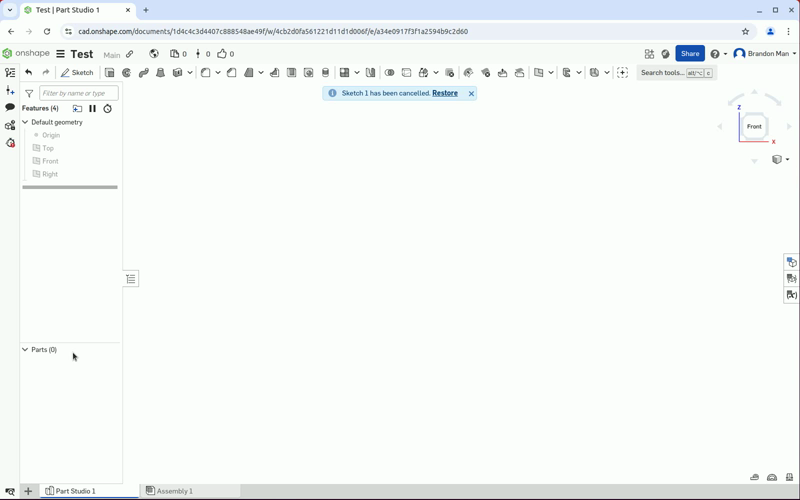
mouse_move(73, 352)
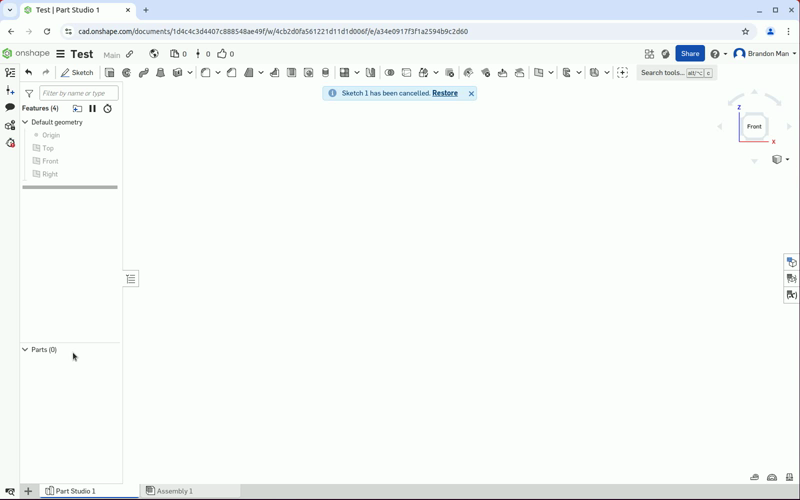
key(shift+y)
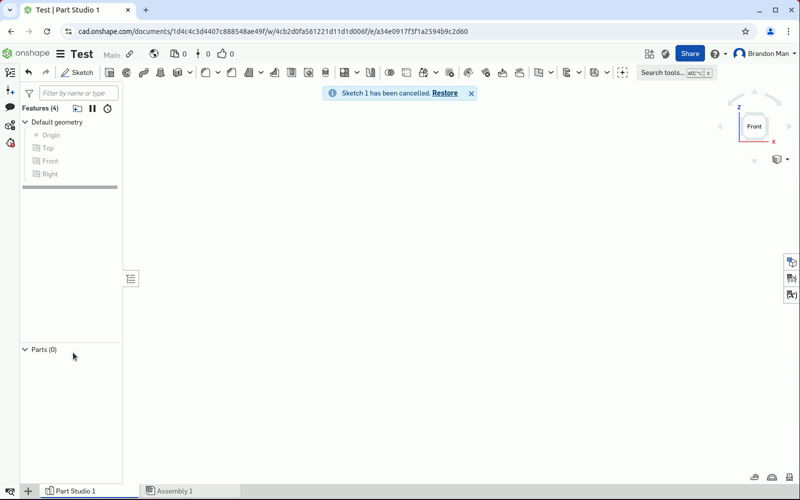
key(shift+s)
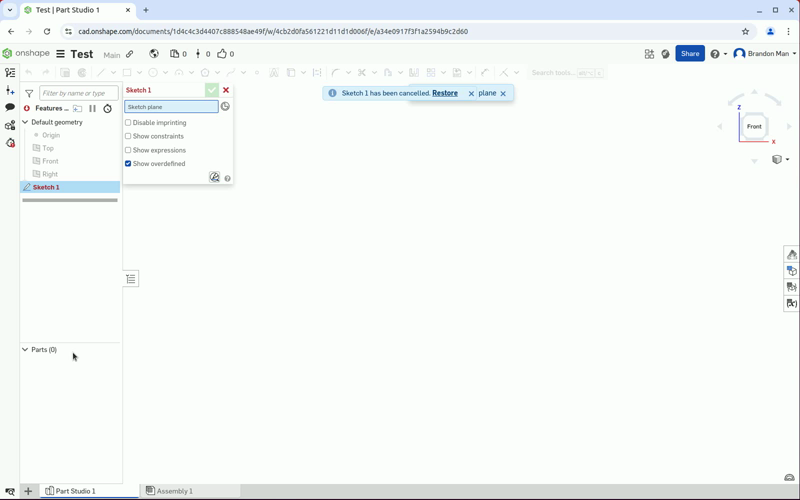
mouse_move(73, 163)
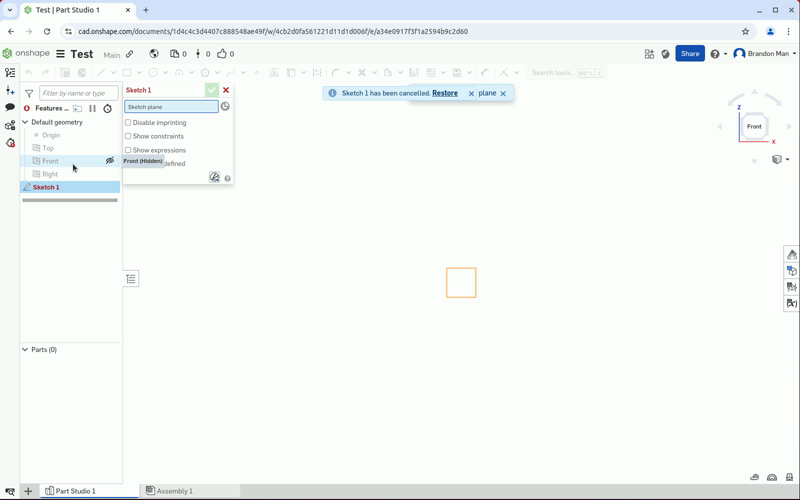
click(73, 163)
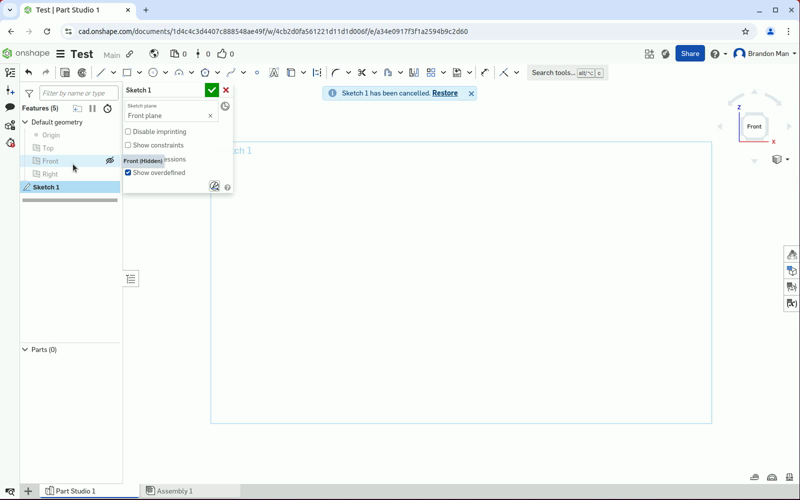
mouse_move(73, 352)
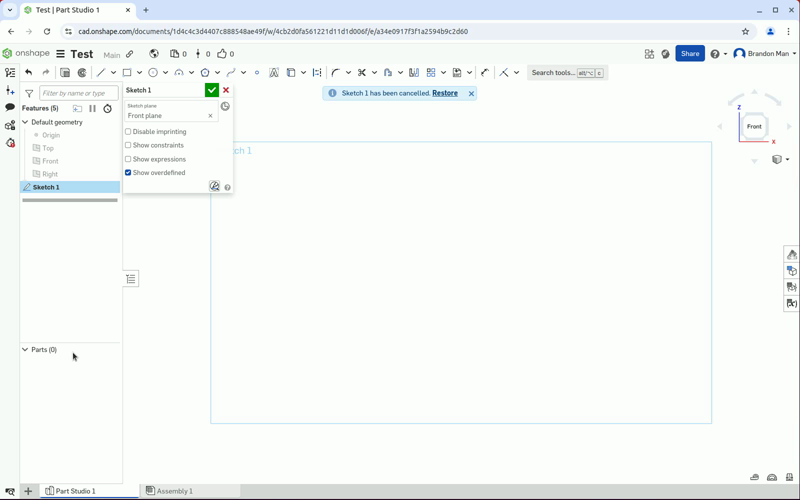
key(y)
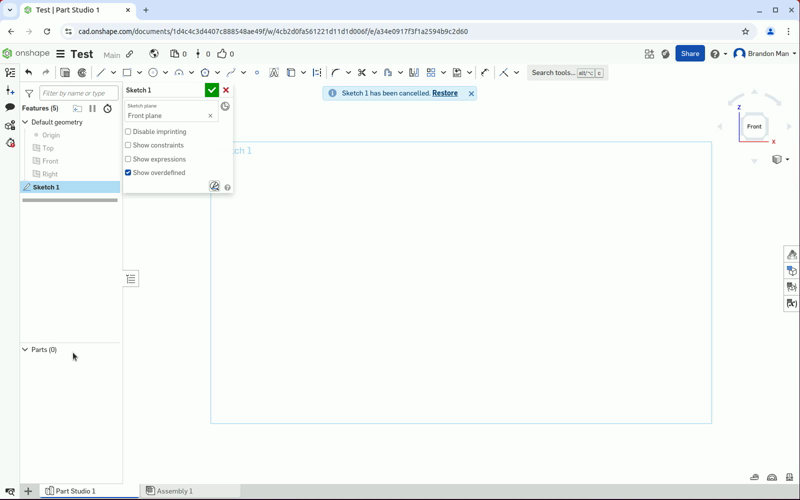
key(c)
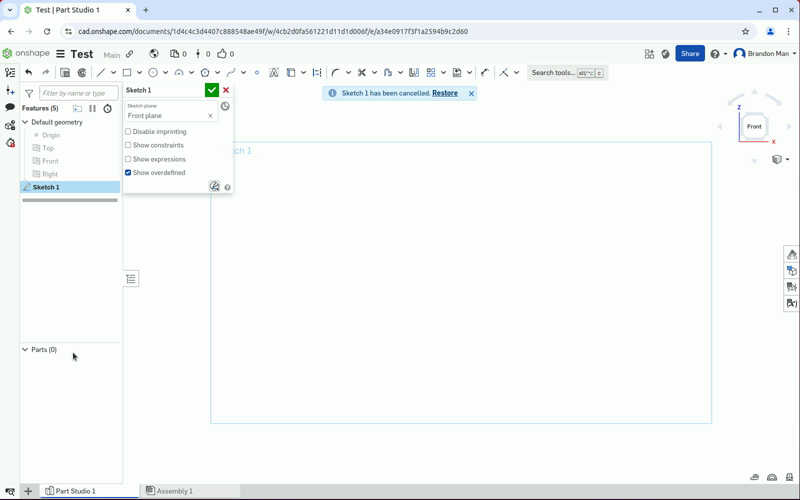
key_down(shift)
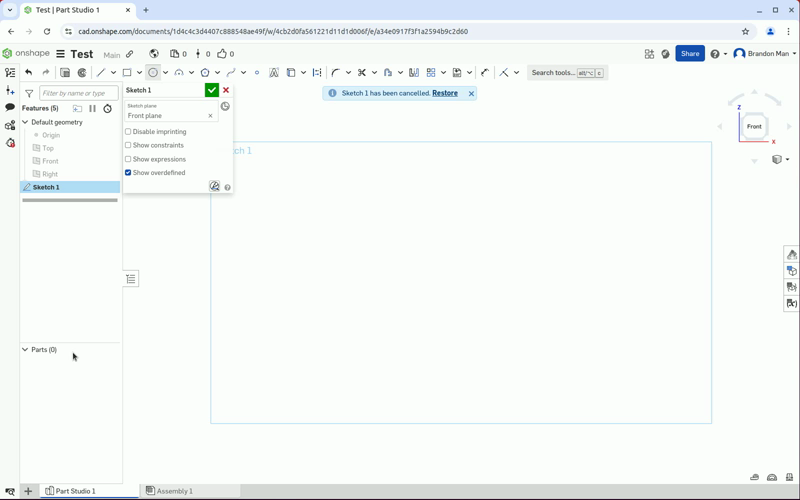
mouse_move(547, 393)
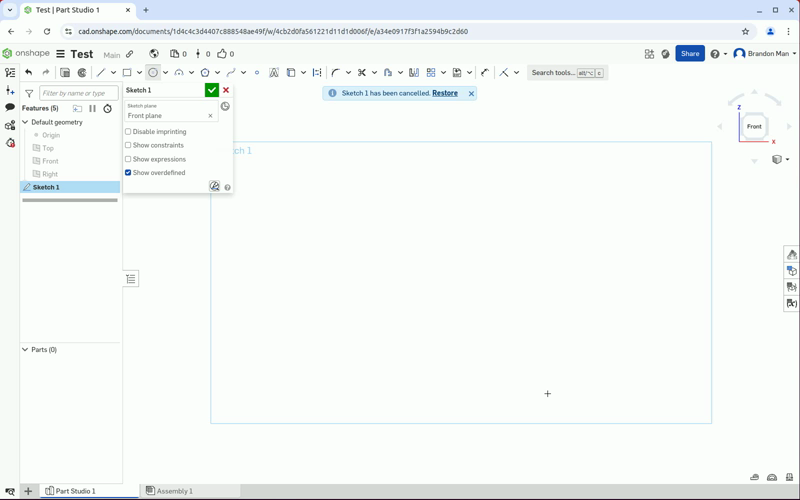
click(547, 393)
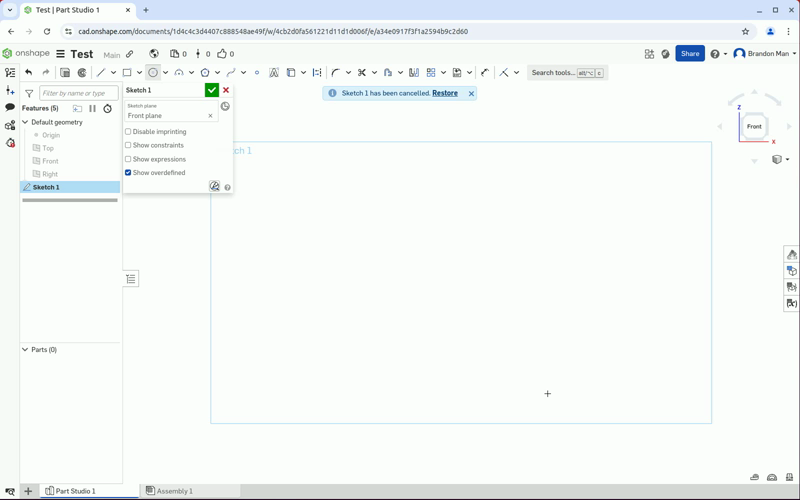
key_up(shift)
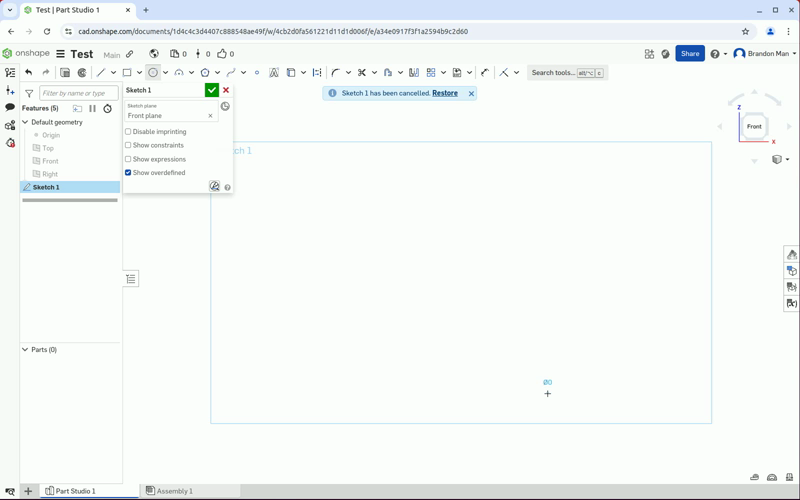
mouse_move(549, 393)
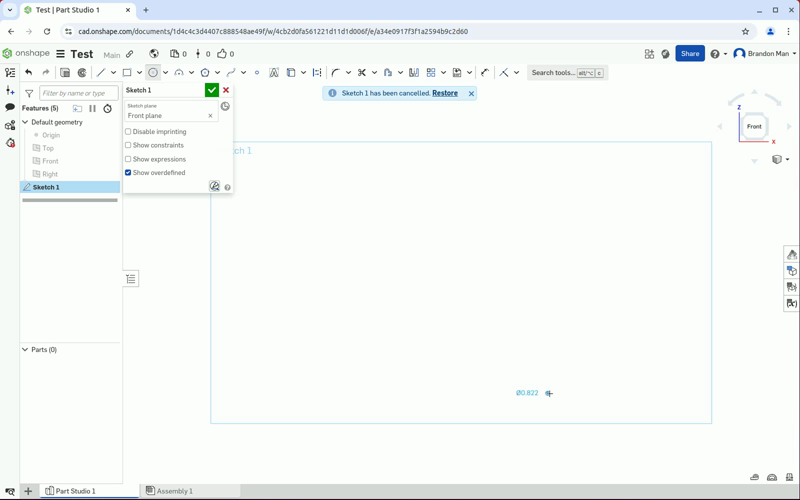
scroll(6)
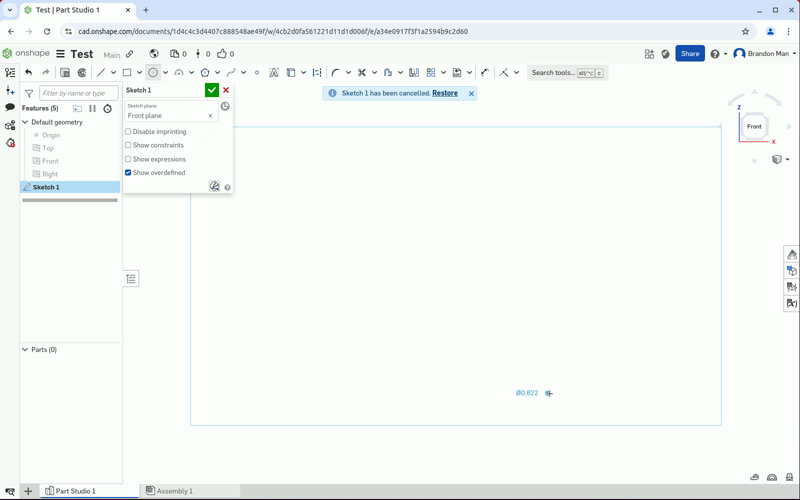
scroll(6)
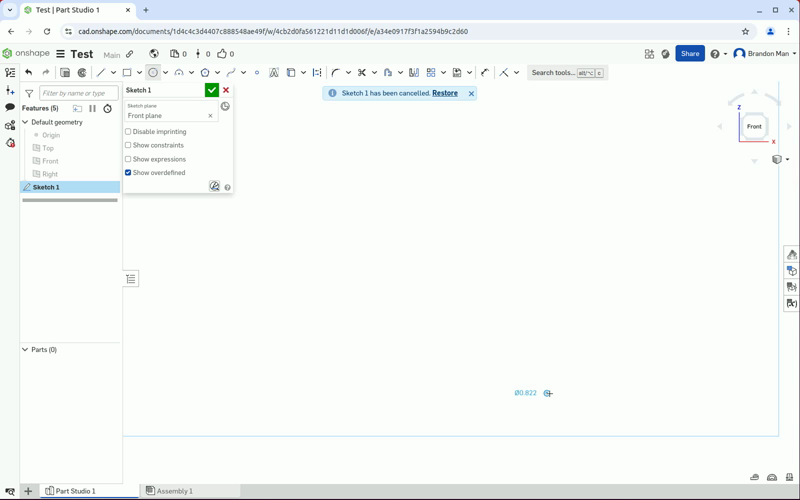
scroll(6)
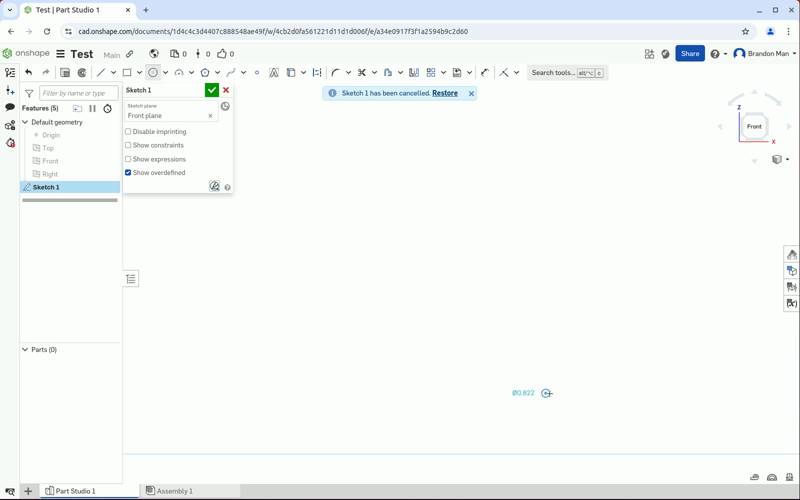
scroll(6)
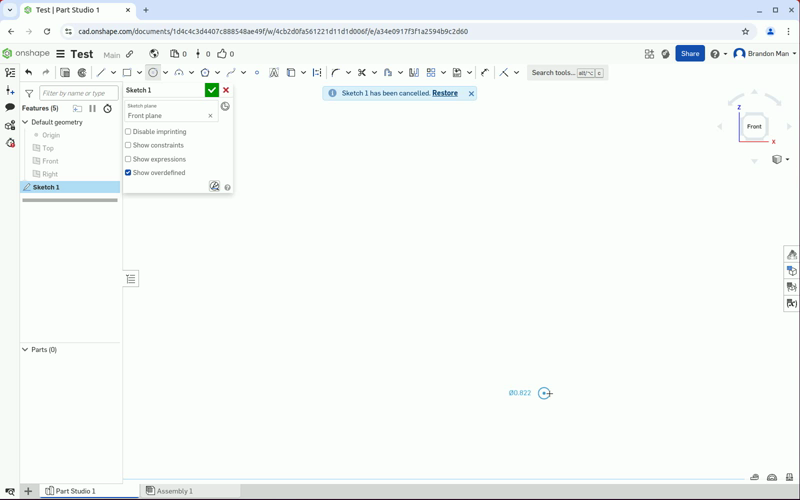
scroll(6)
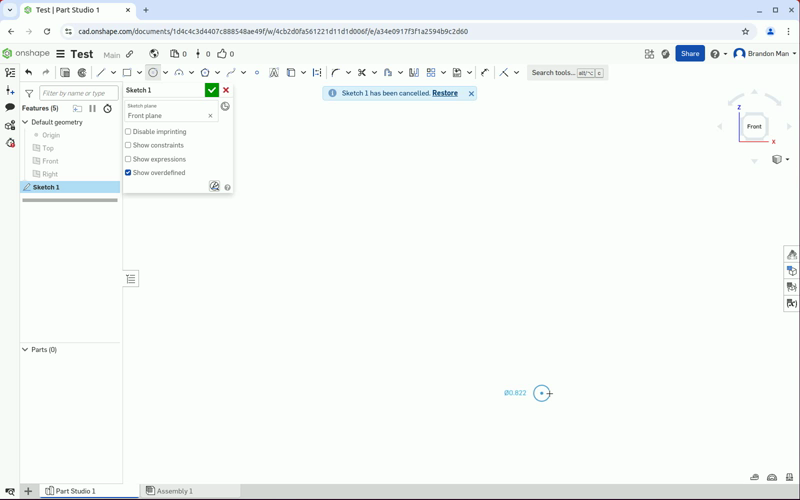
scroll(6)
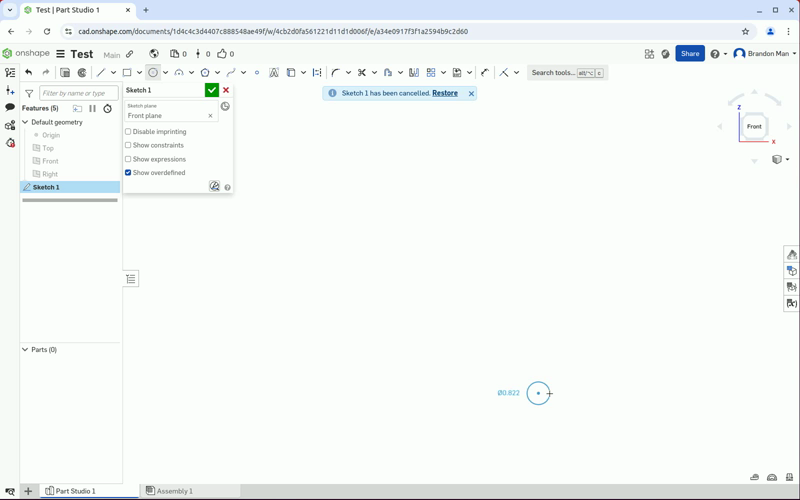
scroll(6)
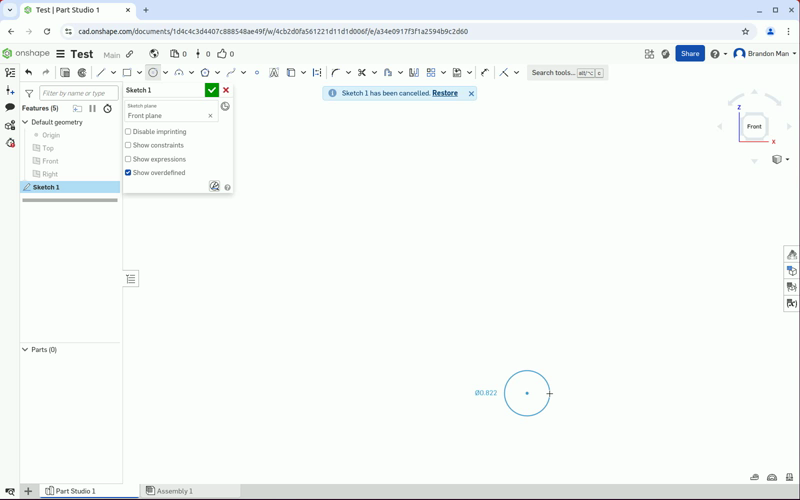
click(549, 393)
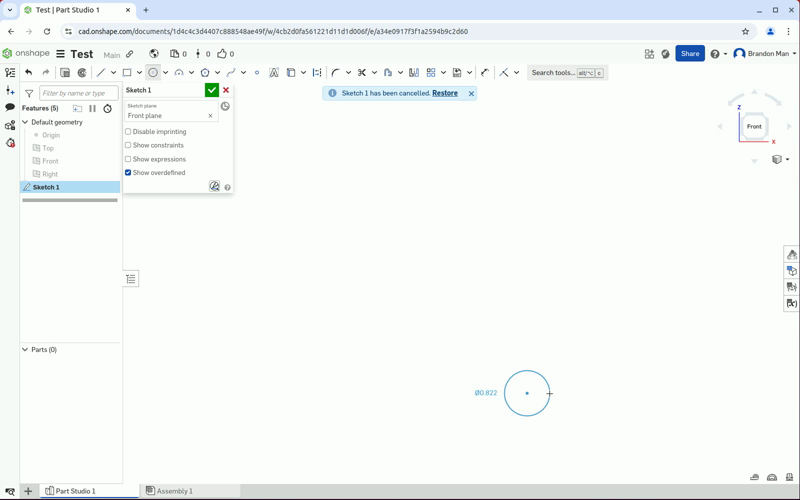
scroll(-6)
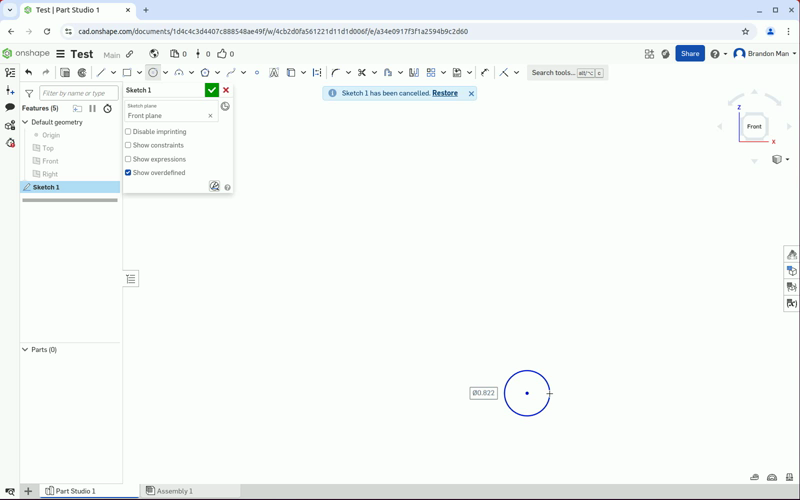
scroll(-6)
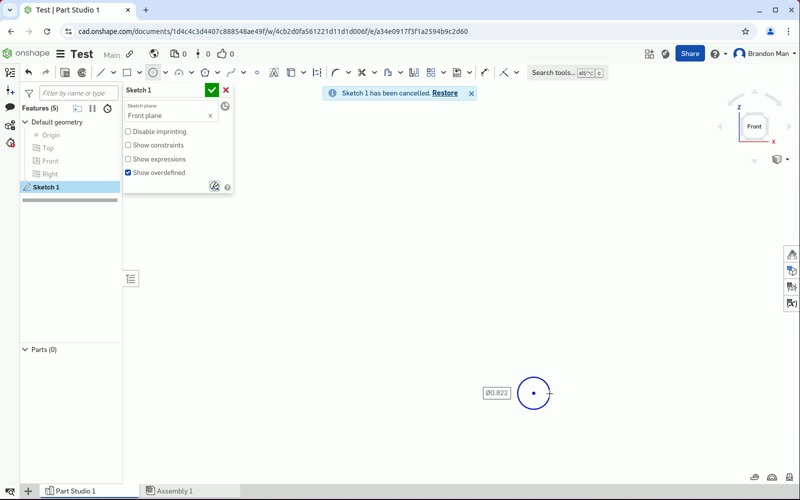
scroll(-6)
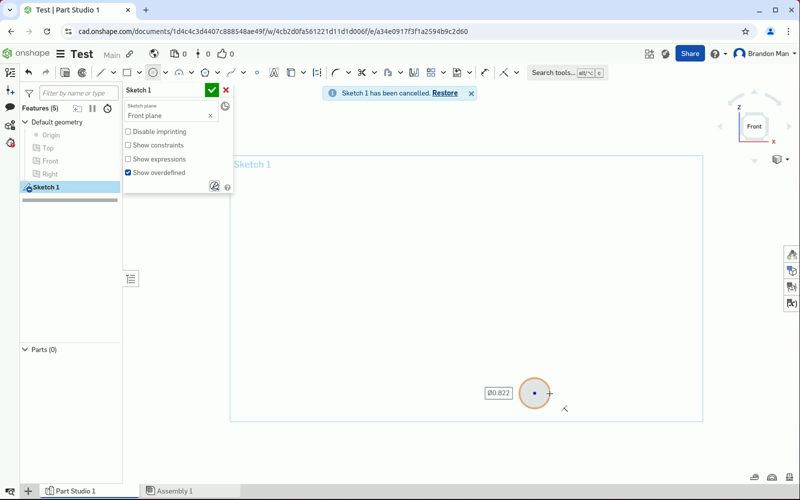
scroll(-6)
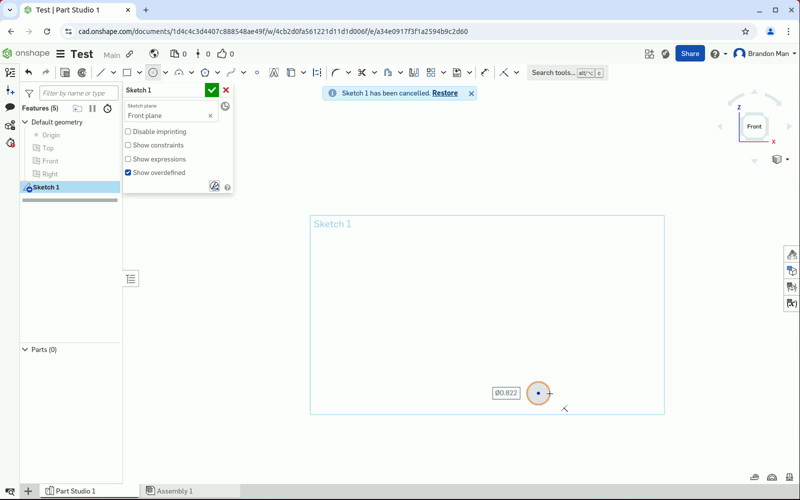
scroll(-6)
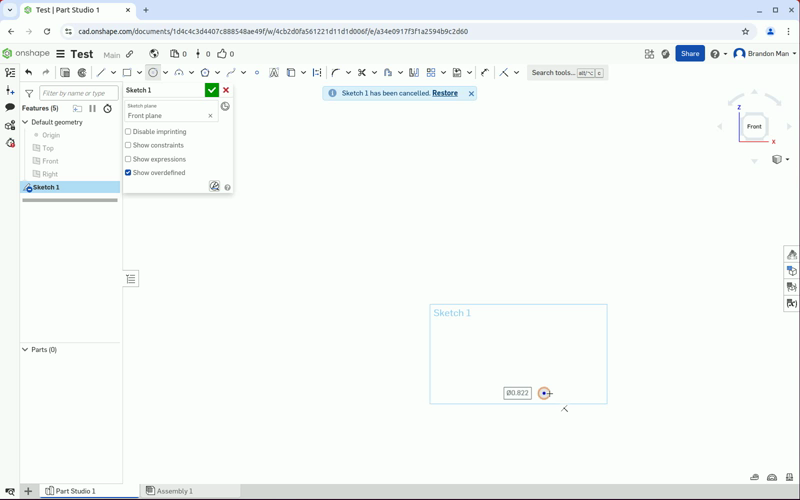
scroll(-6)
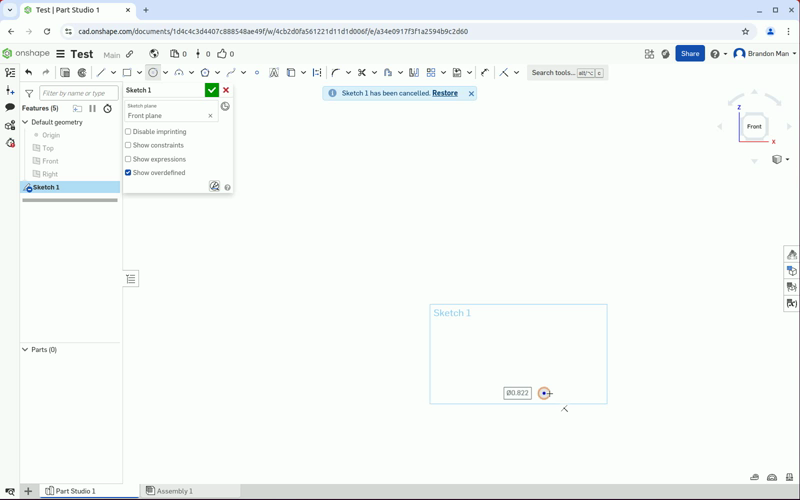
scroll(-6)
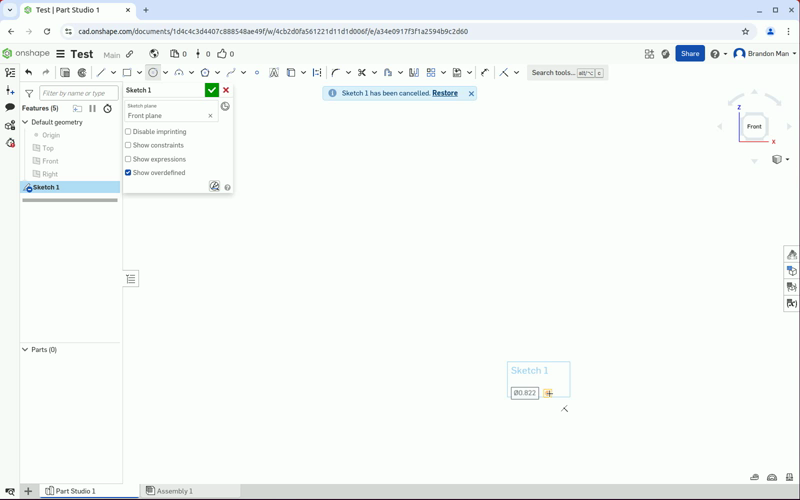
key(esc)
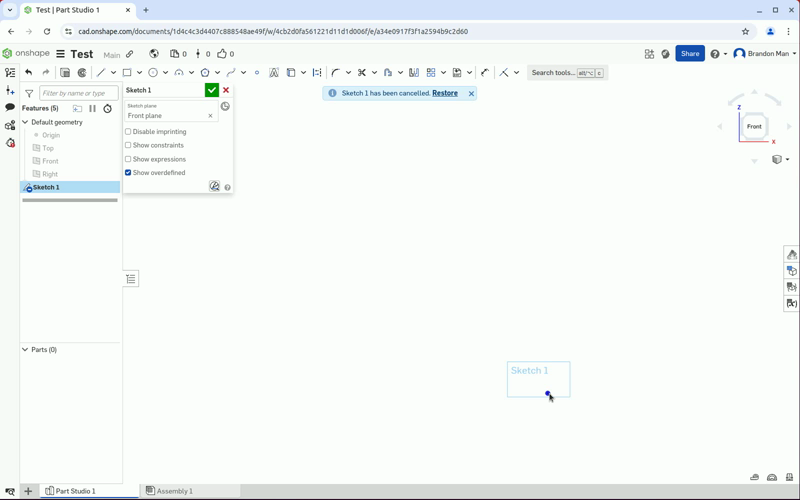
mouse_move(546, 393)
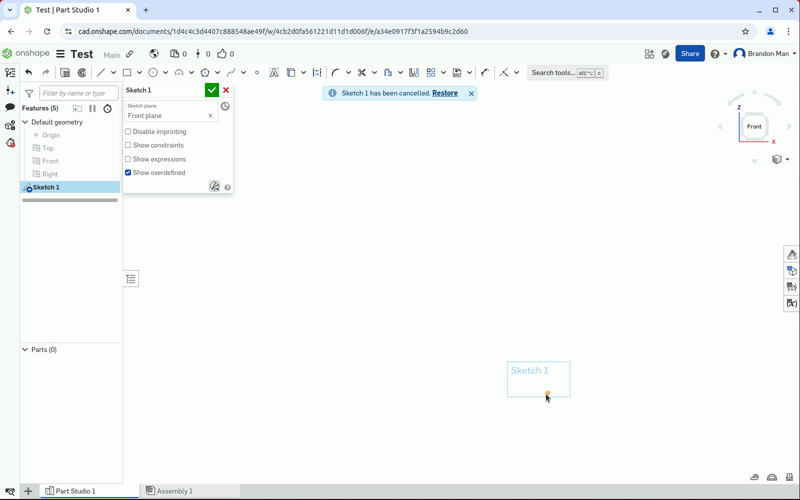
scroll(6)
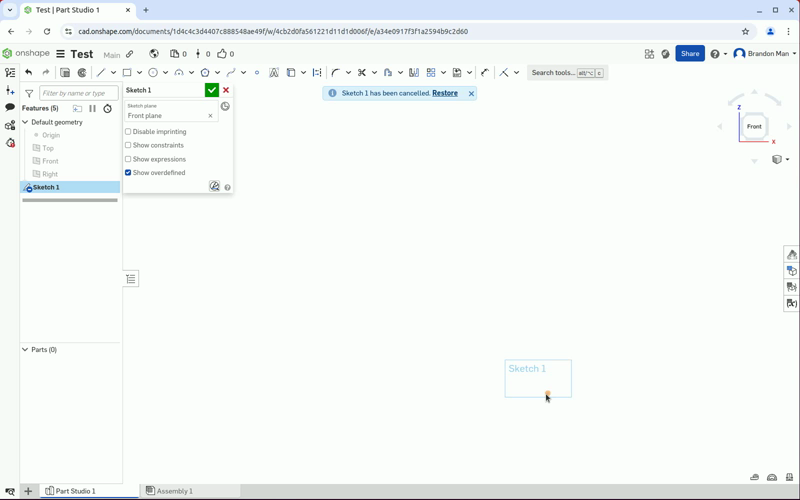
scroll(6)
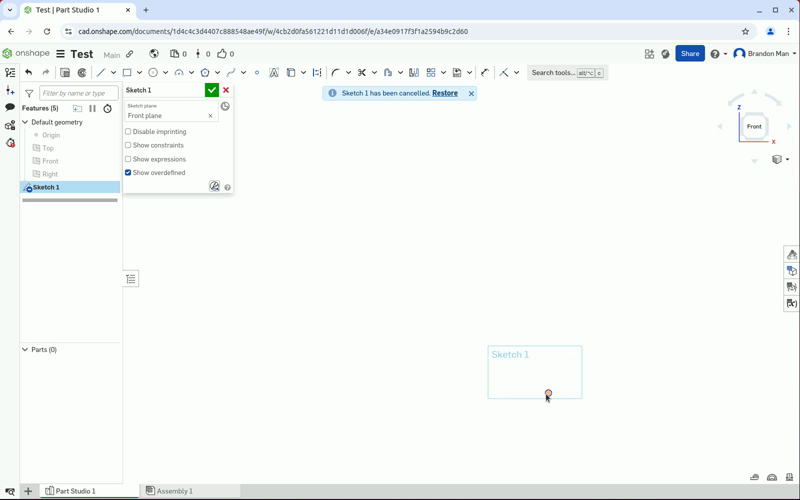
scroll(6)
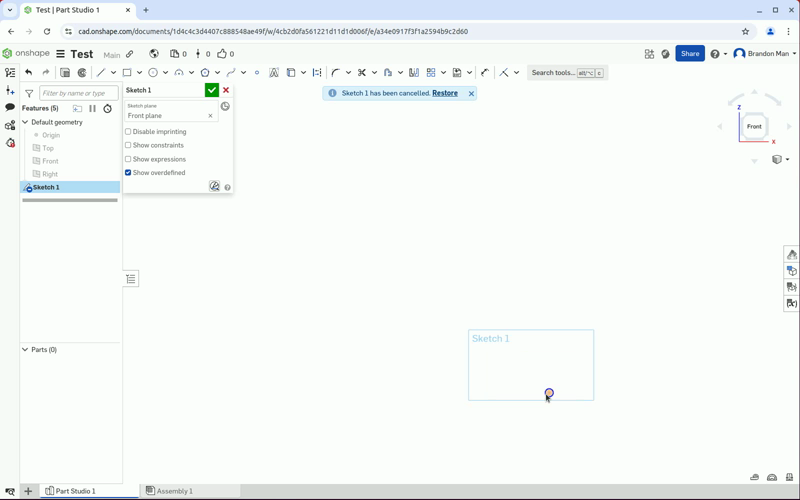
scroll(6)
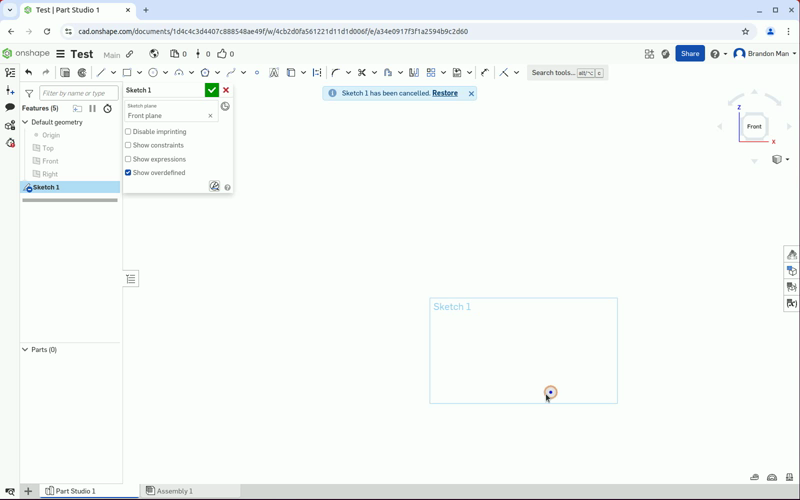
scroll(6)
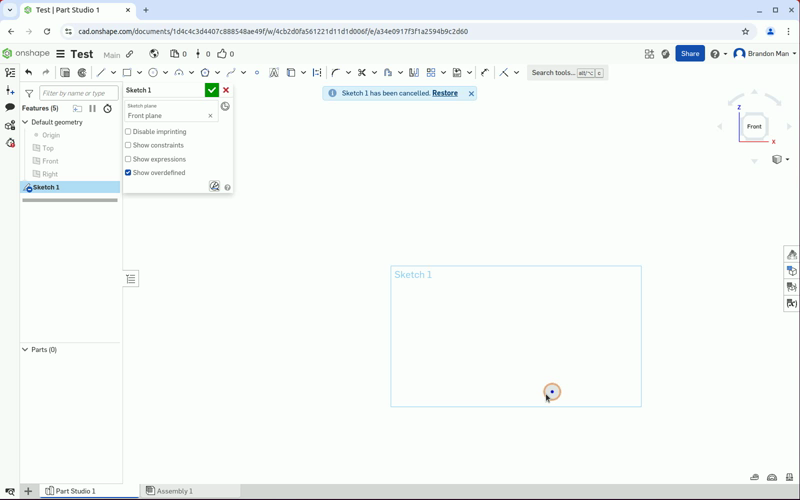
scroll(6)
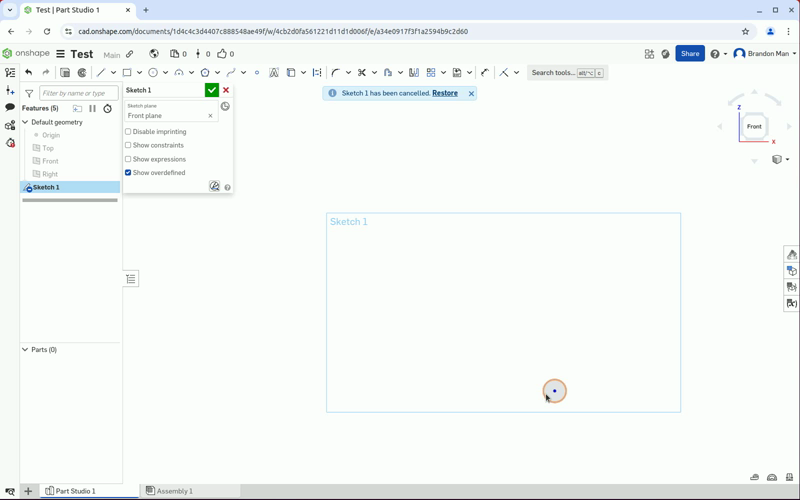
scroll(6)
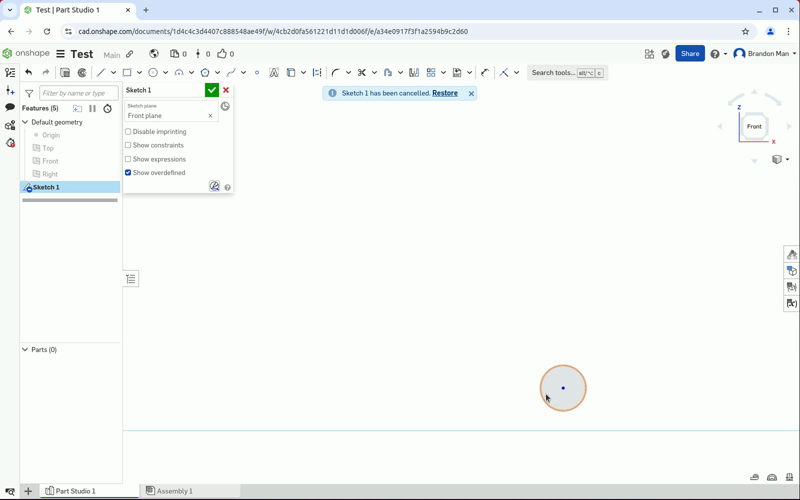
click(546, 393)
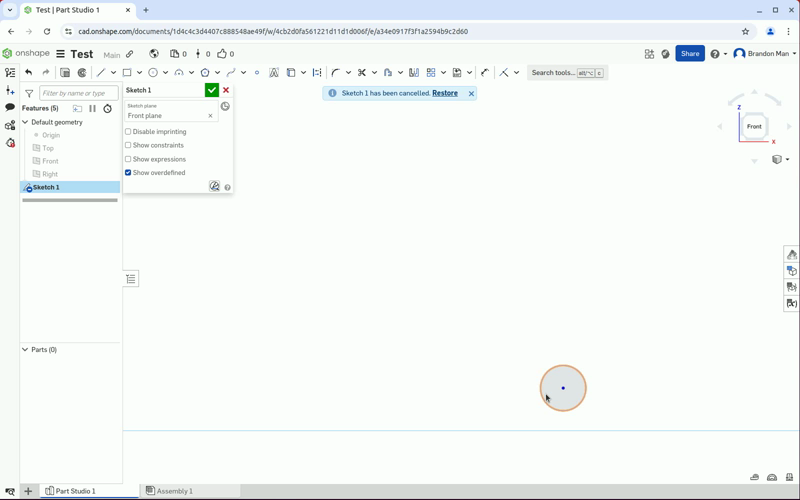
scroll(-6)
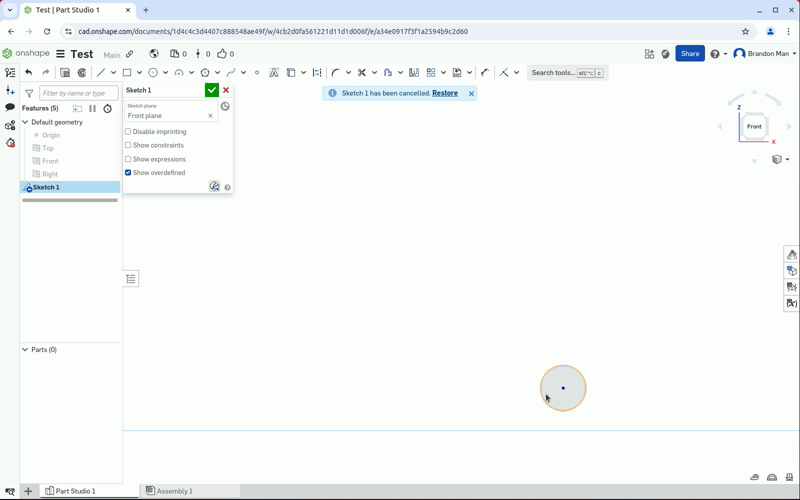
scroll(-6)
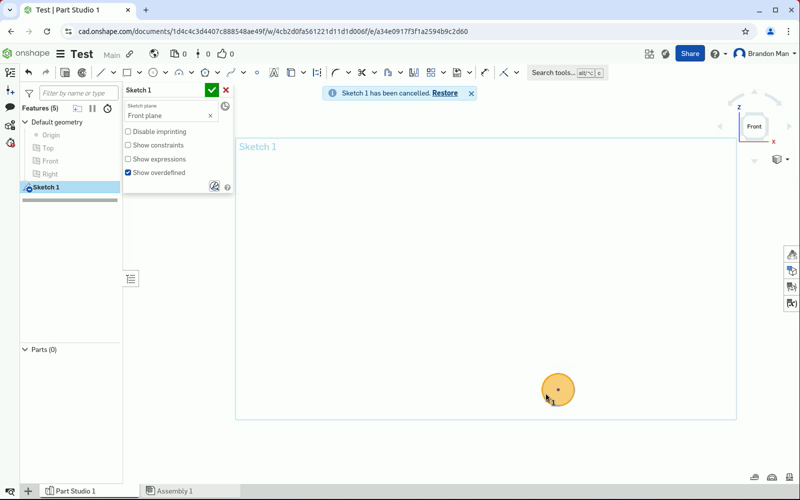
scroll(-6)
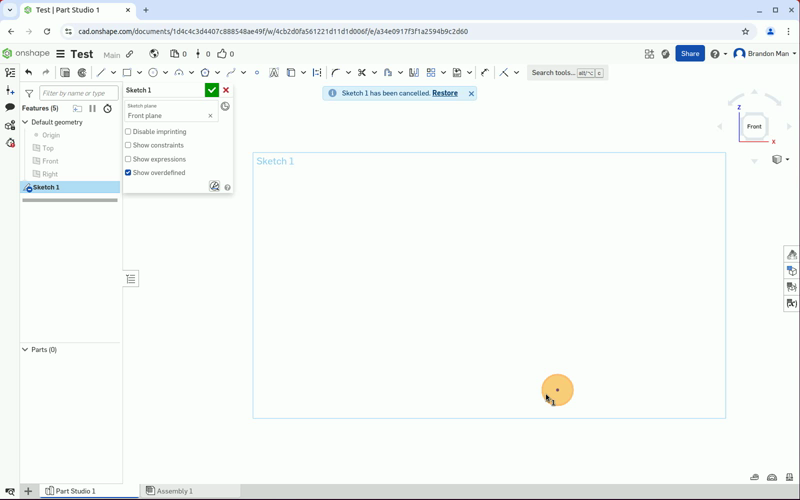
scroll(-6)
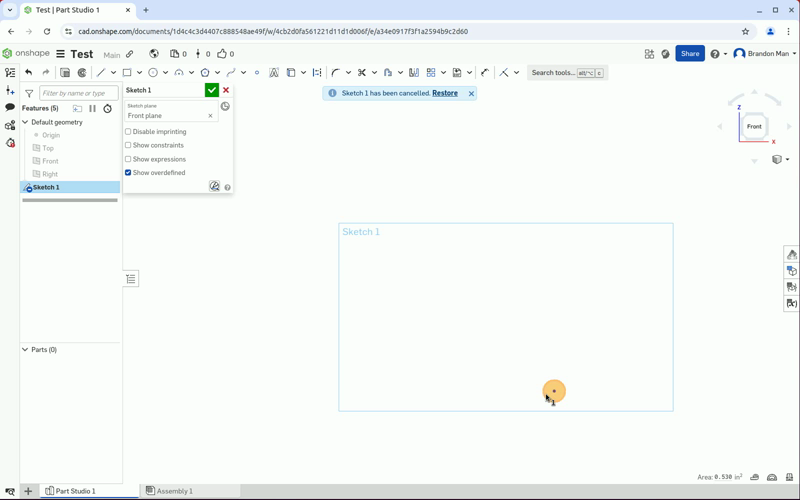
scroll(-6)
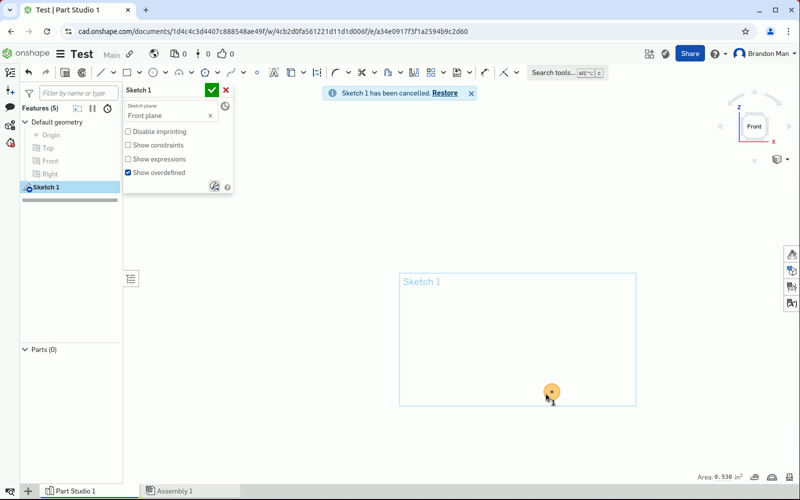
scroll(-6)
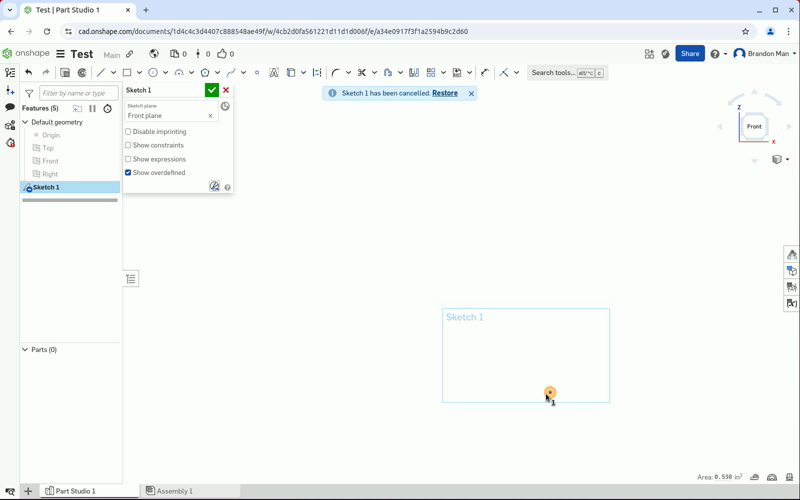
scroll(-6)
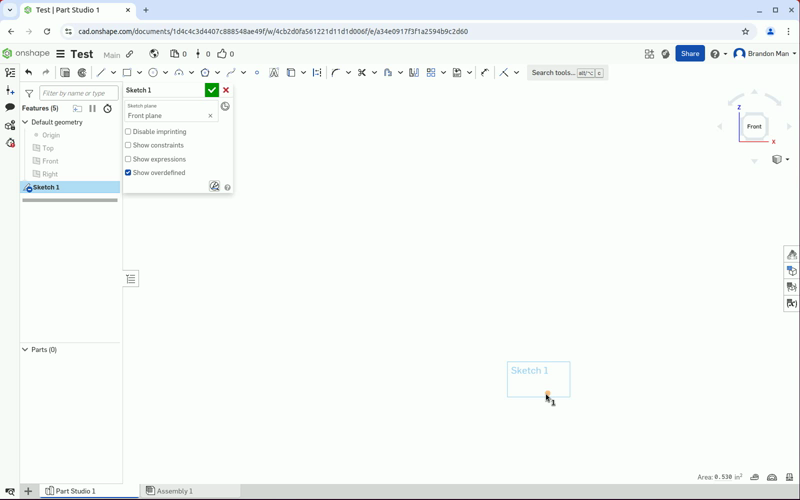
mouse_move(73, 352)
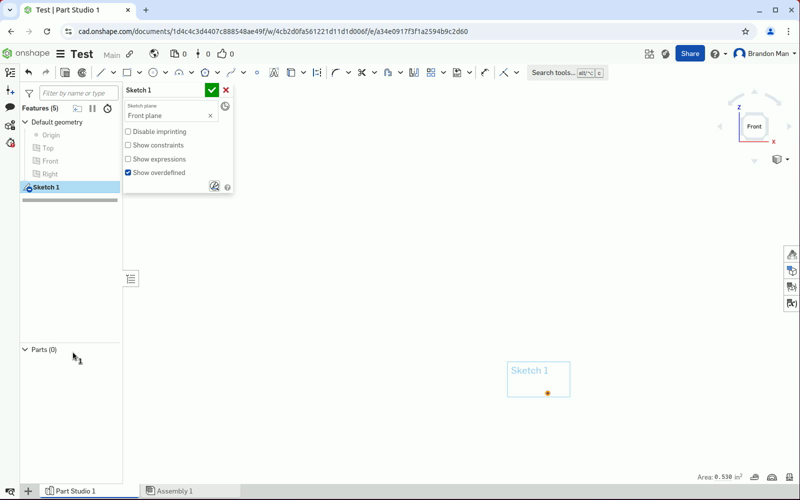
key(shift+y)
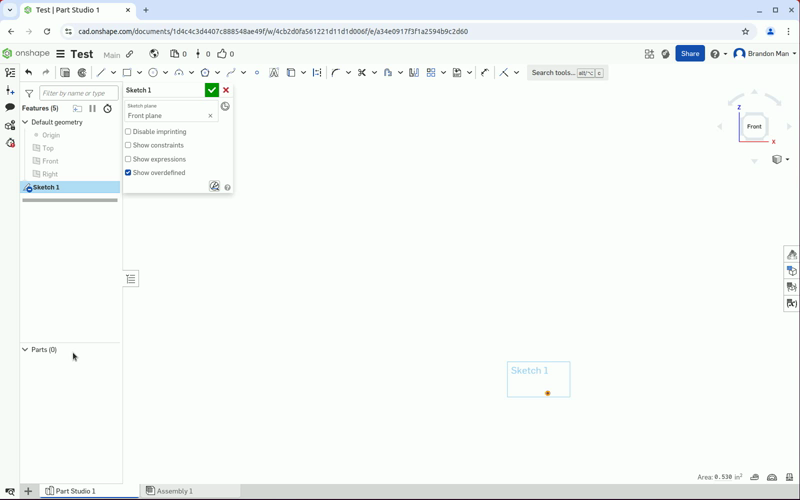
key(shift+e)
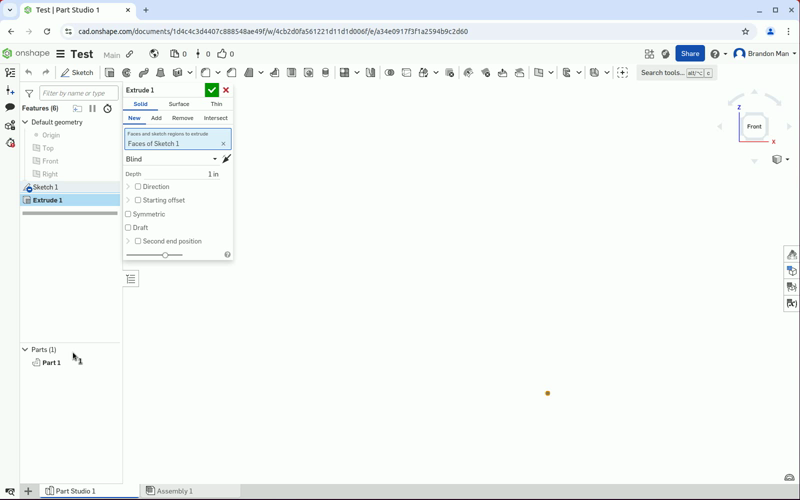
mouse_move(143, 106)
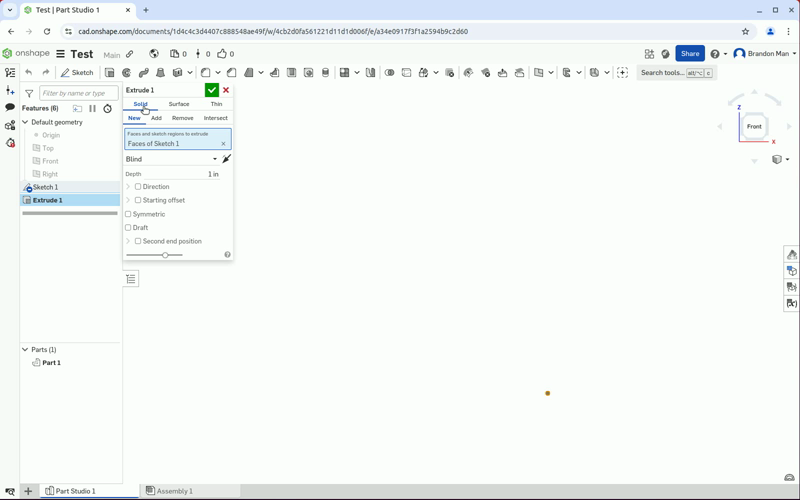
click(143, 106)
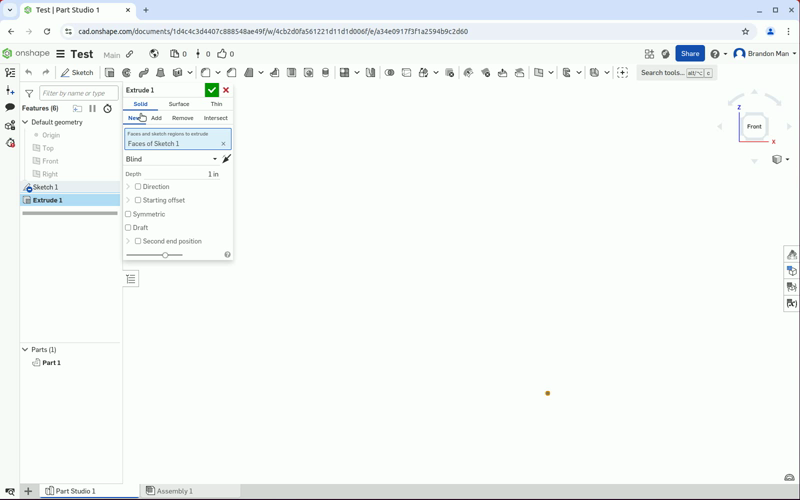
mouse_move(137, 120)
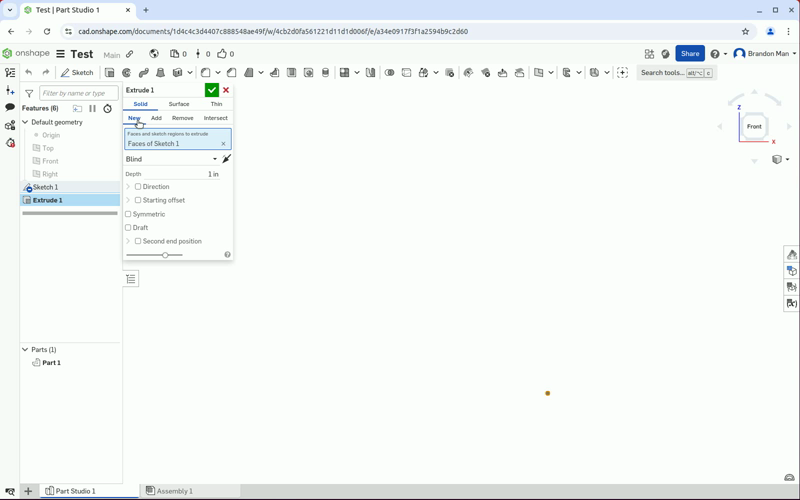
click(137, 120)
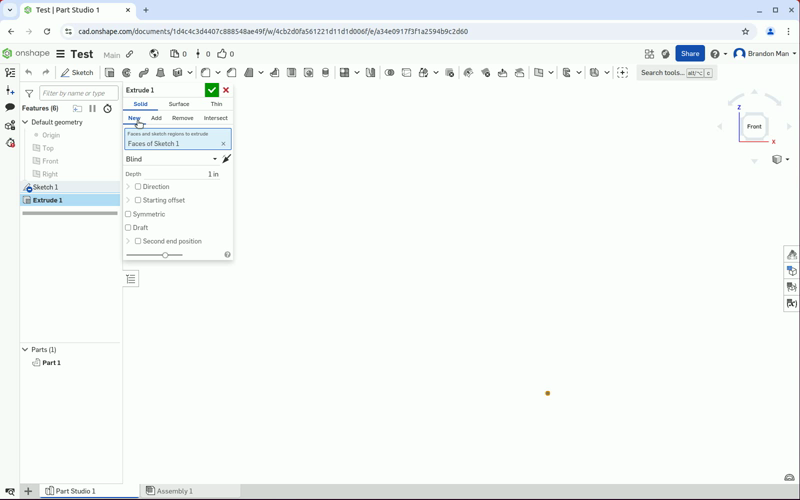
key(tab, 4)
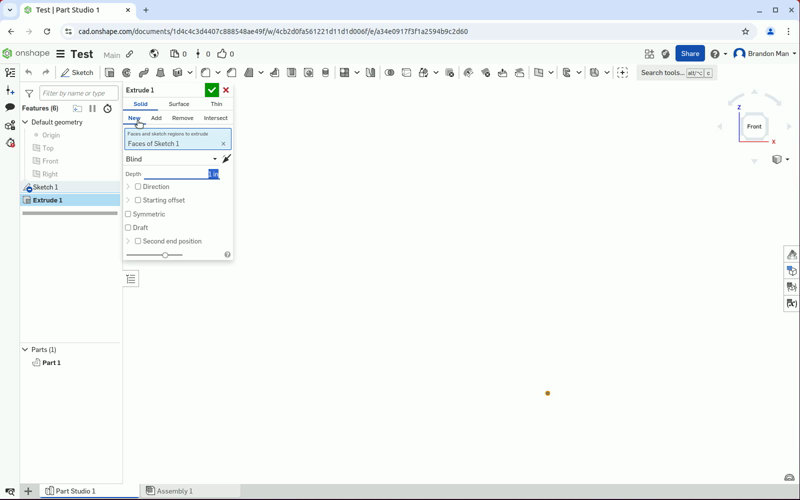
text(2.889)
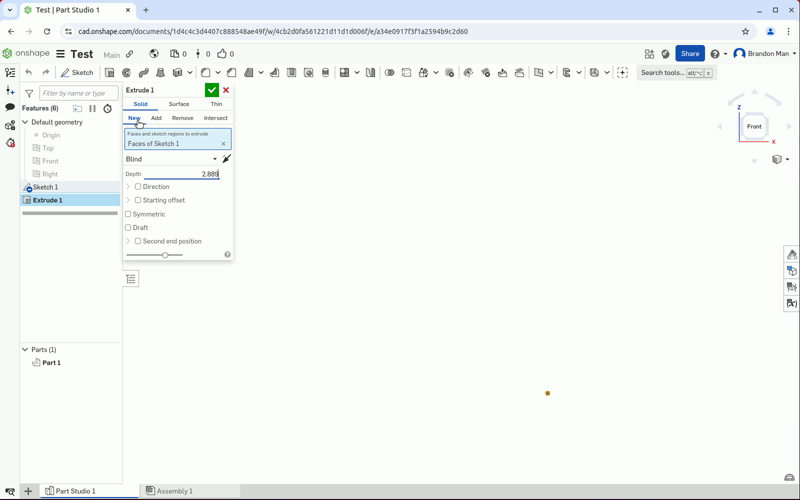
key(enter)
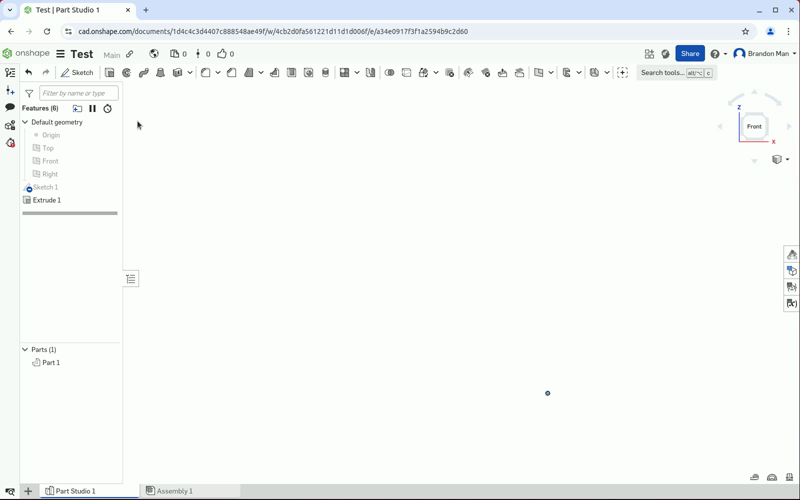
key(shift+h)
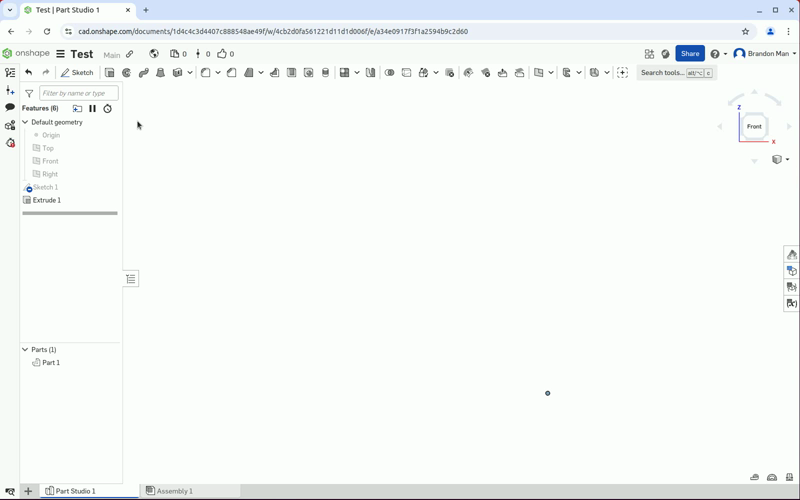
key(shift+h)
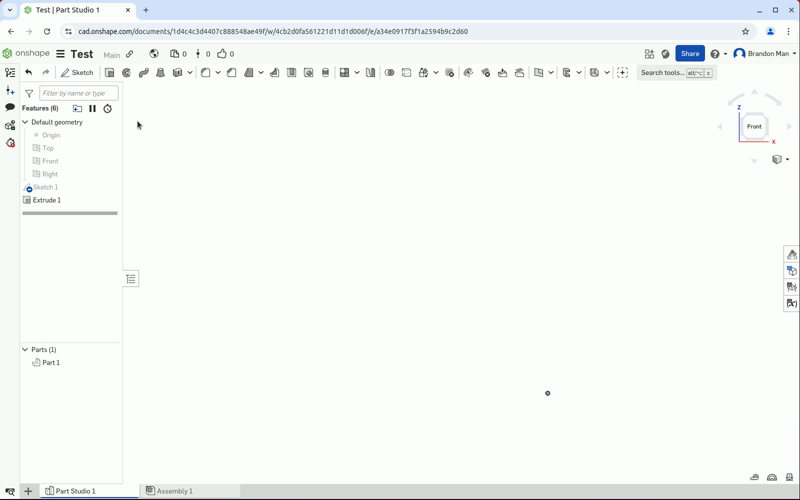
mouse_move(73, 189)
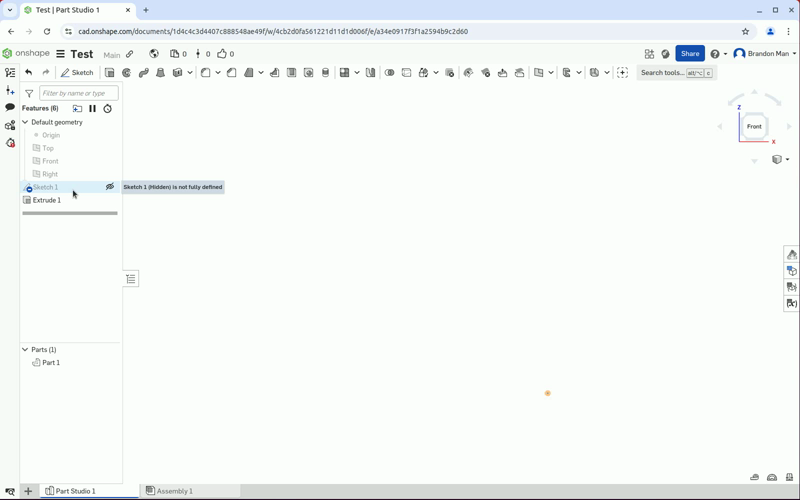
click(73, 189)
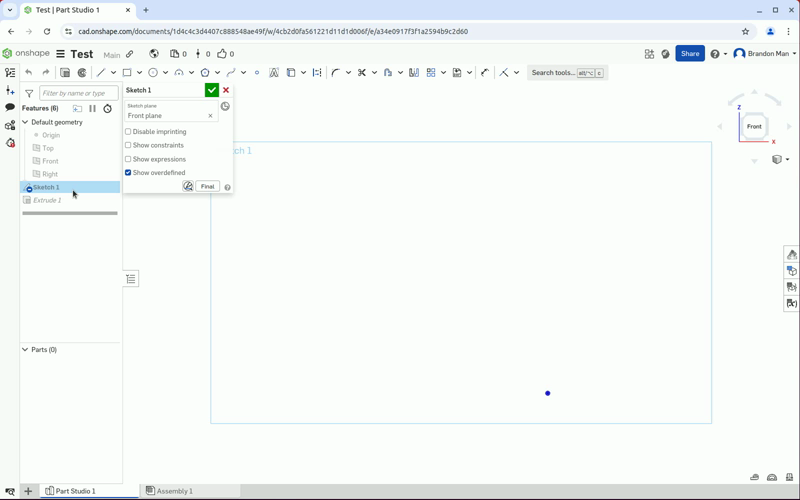
mouse_move(229, 92)
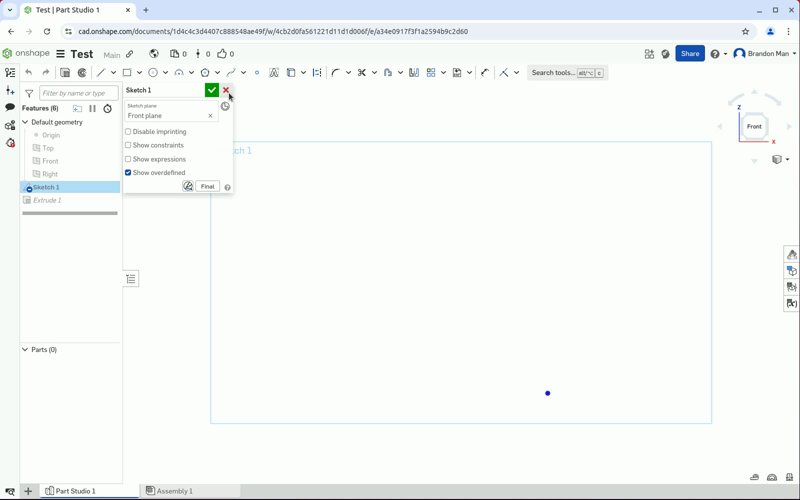
click(229, 92)
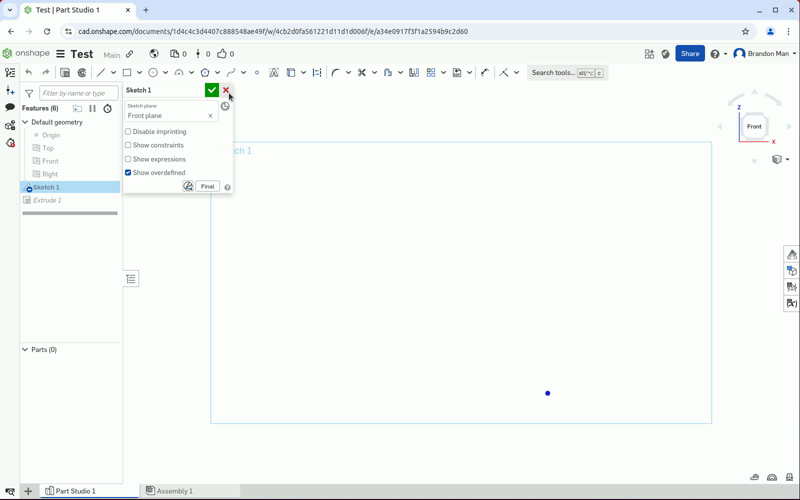
key(shift+s)
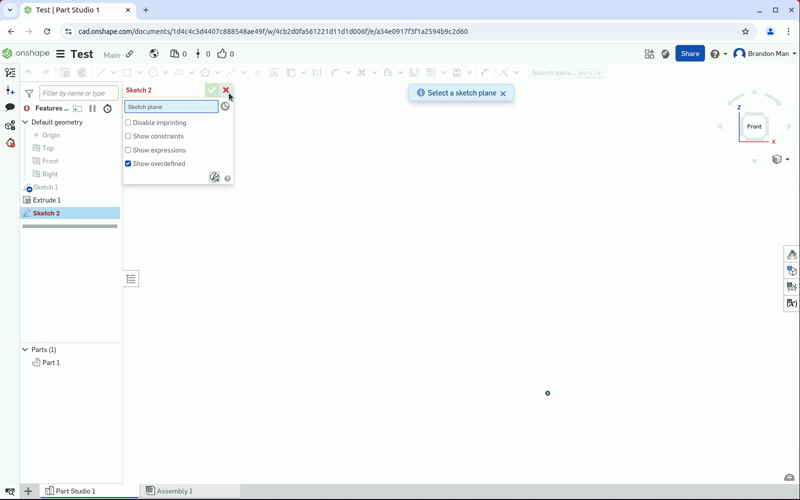
mouse_move(73, 163)
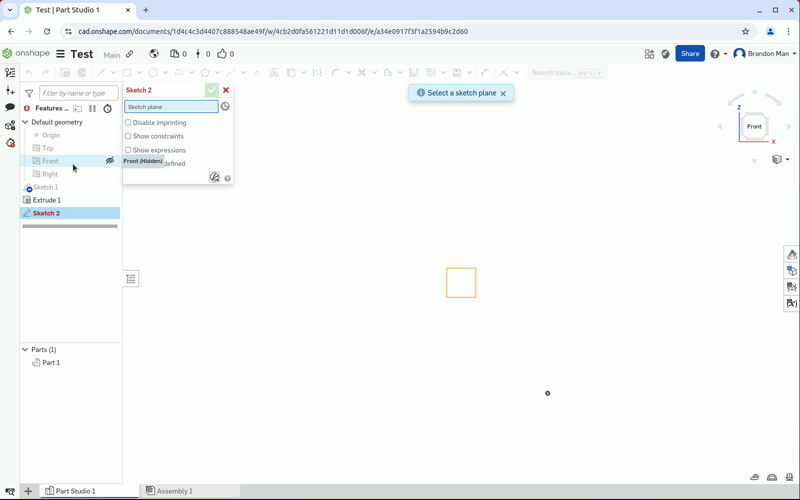
click(73, 163)
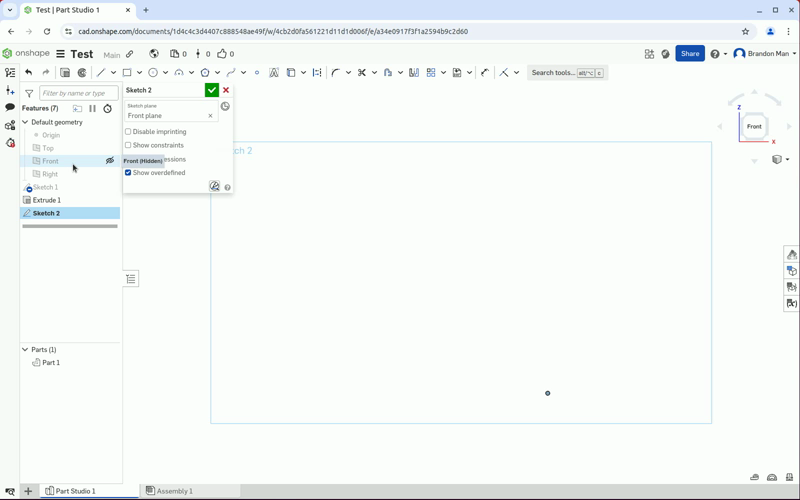
mouse_move(73, 352)
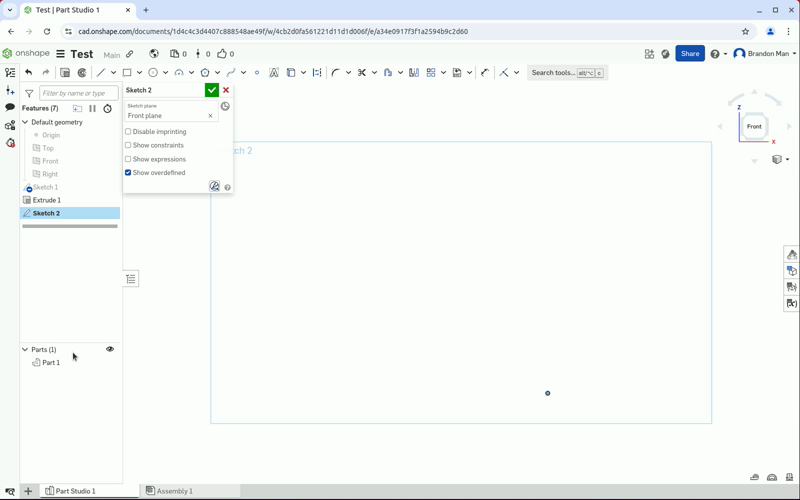
key(y)
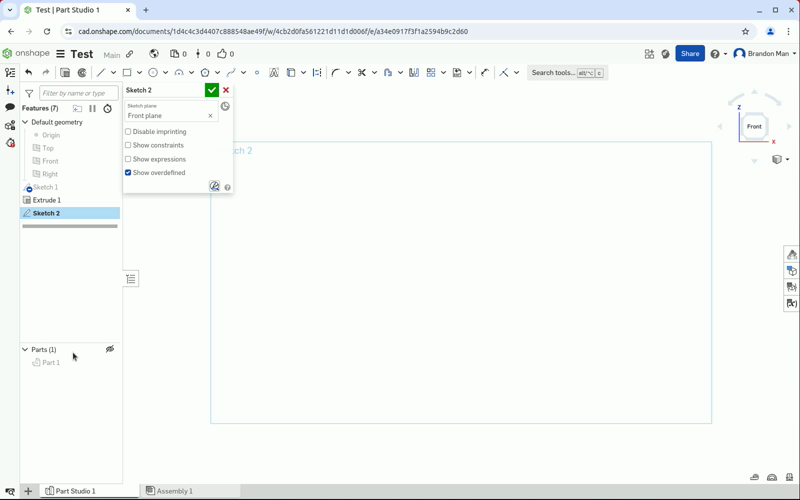
key(l)
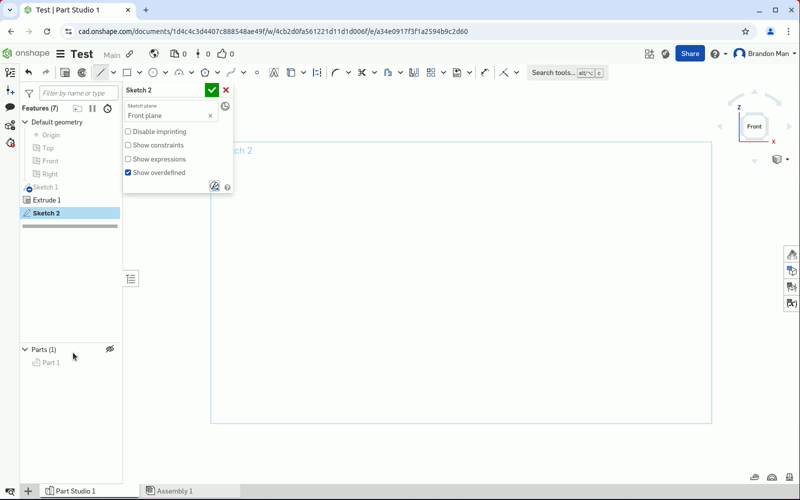
key_down(shift)
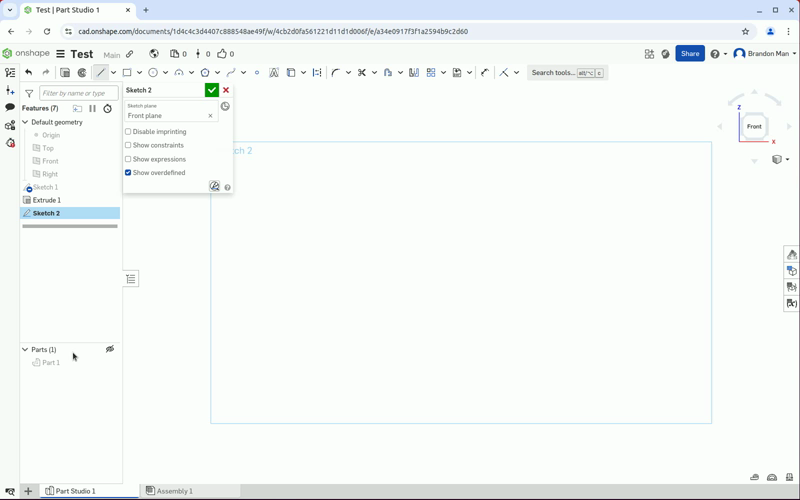
mouse_move(369, 267)
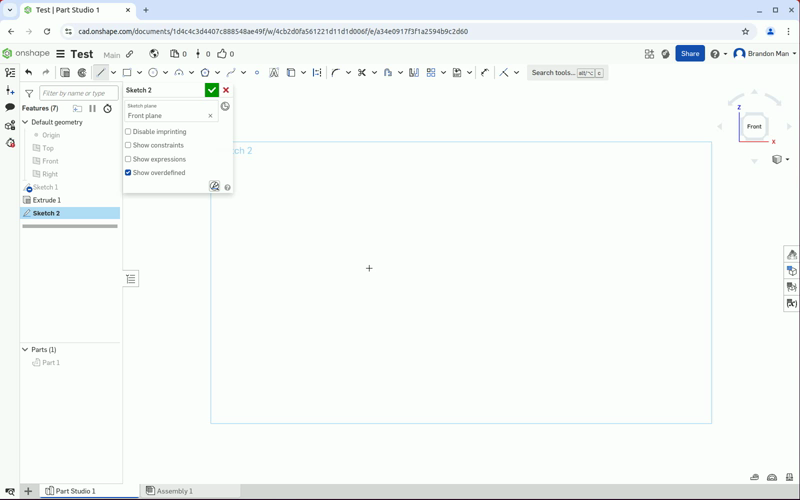
click(369, 267)
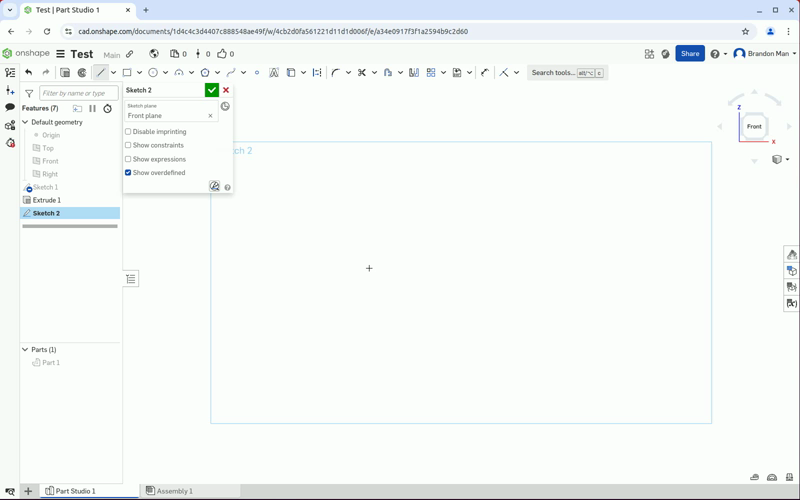
key_up(shift)
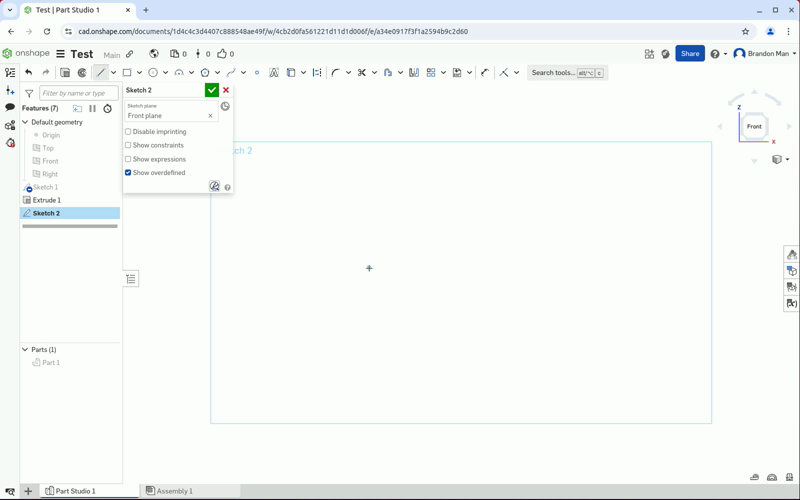
key_down(shift)
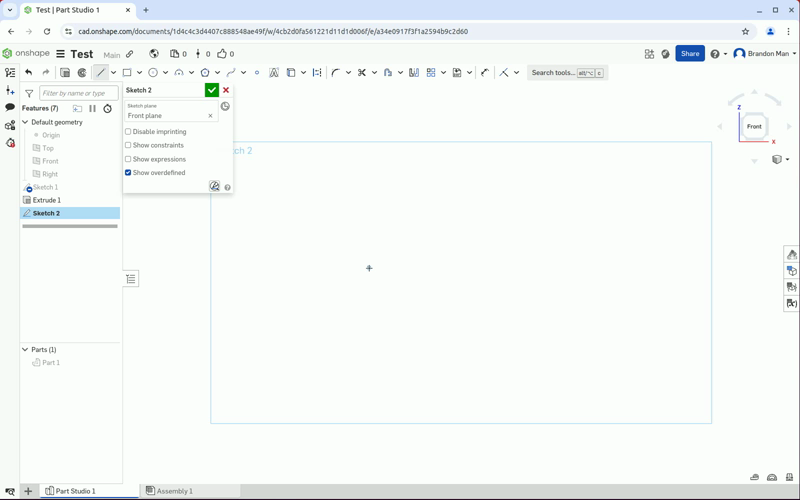
mouse_move(399, 267)
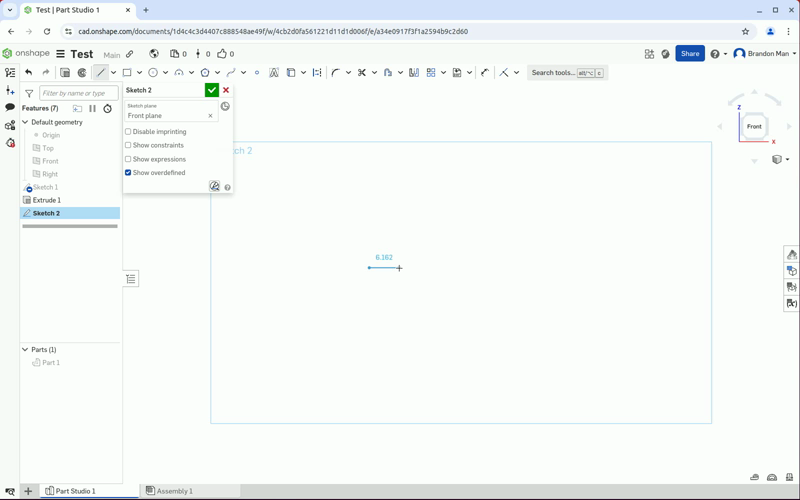
mouse_move(377, 267)
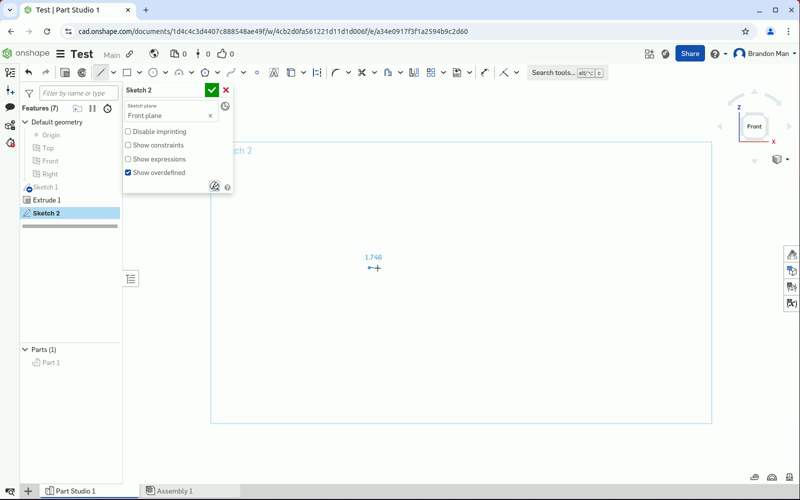
click(377, 267)
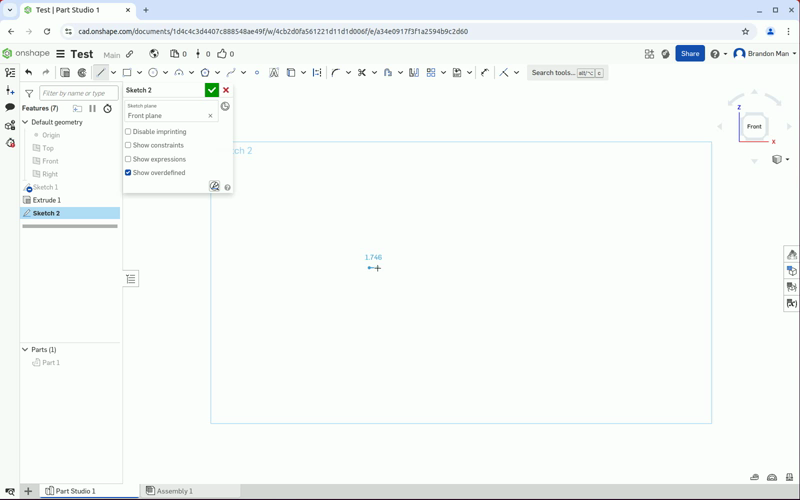
key_up(shift)
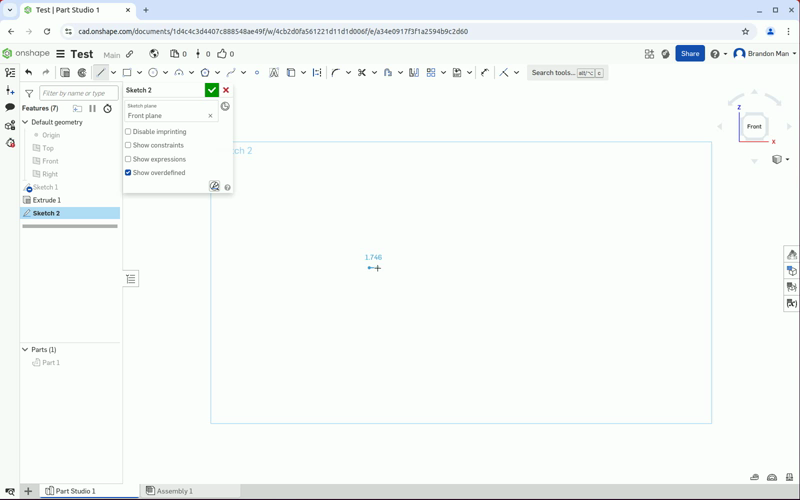
key_down(shift)
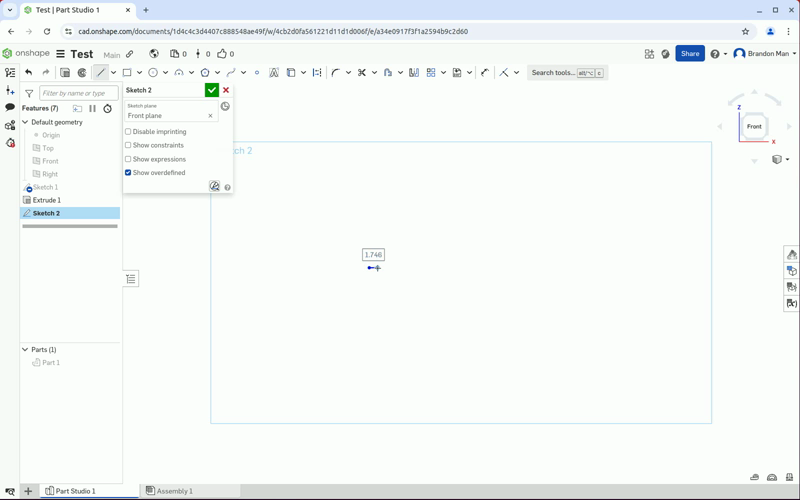
mouse_move(407, 267)
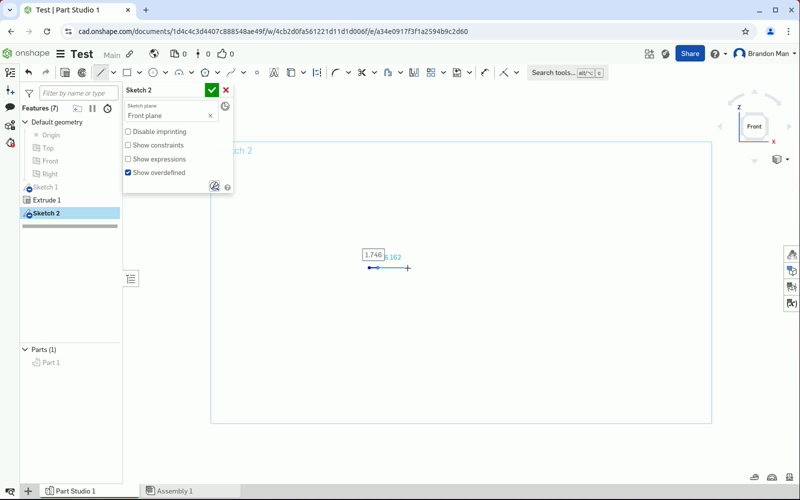
mouse_move(377, 263)
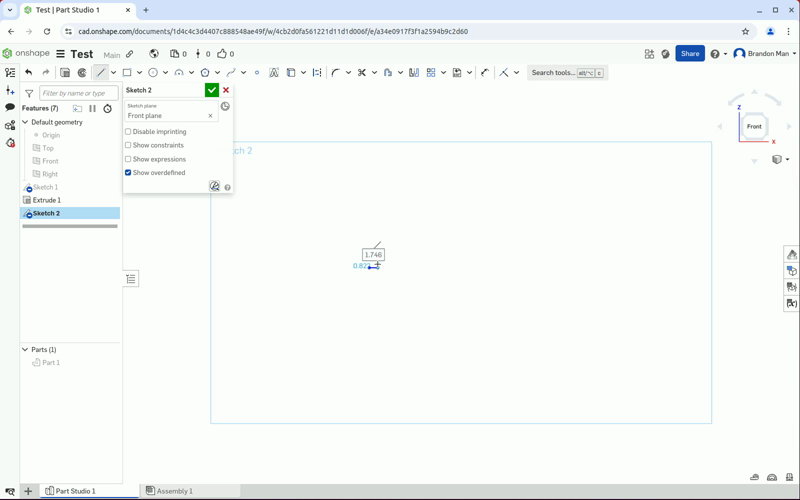
scroll(6)
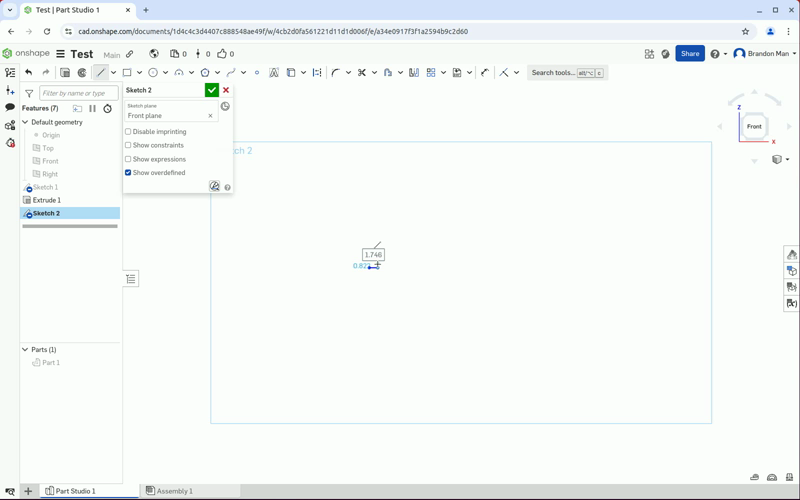
scroll(6)
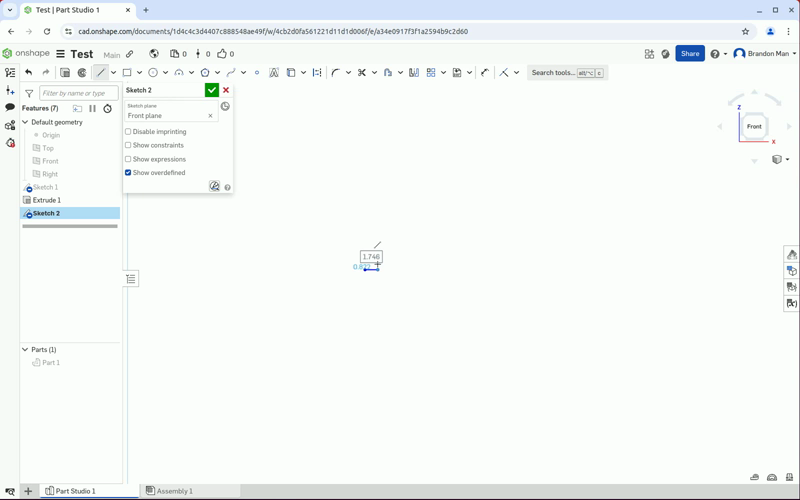
scroll(6)
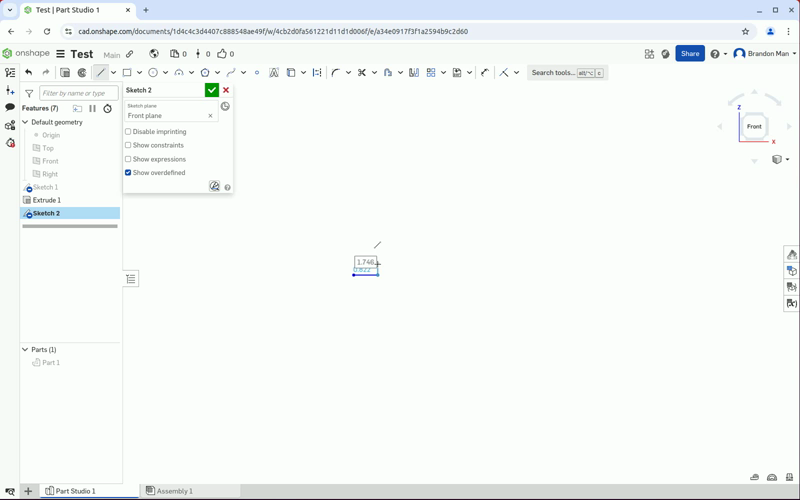
scroll(6)
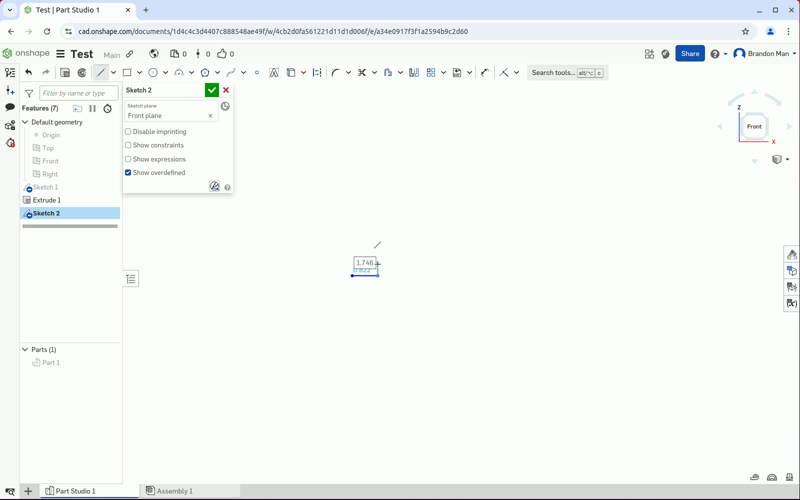
scroll(6)
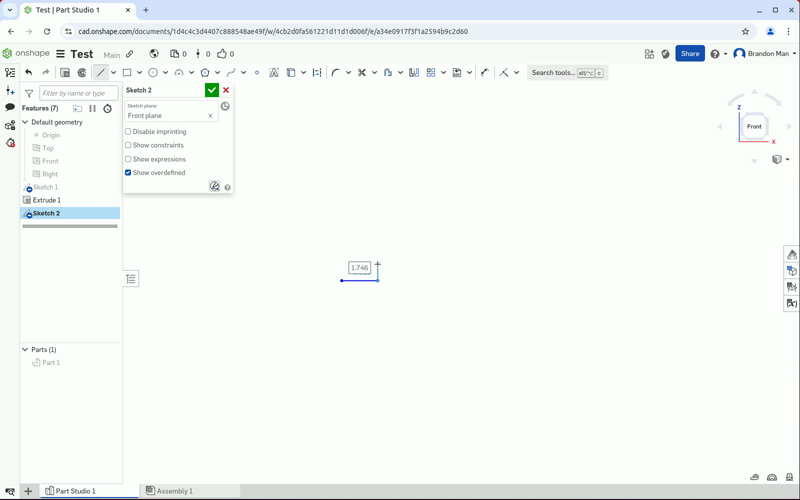
scroll(6)
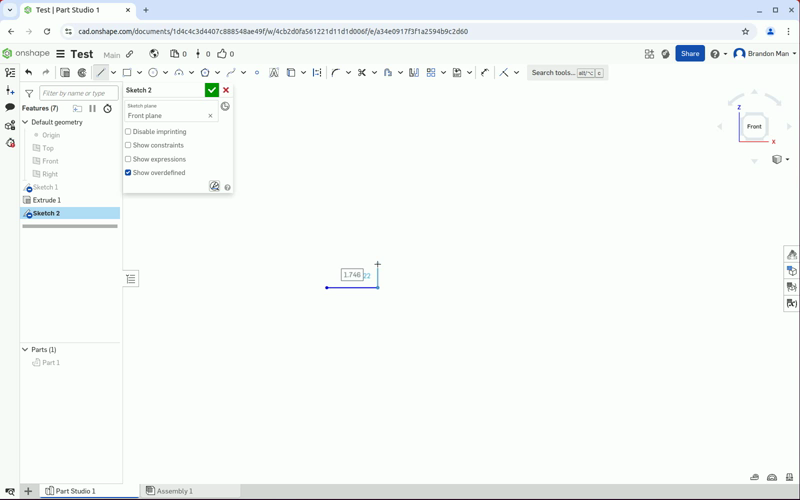
scroll(6)
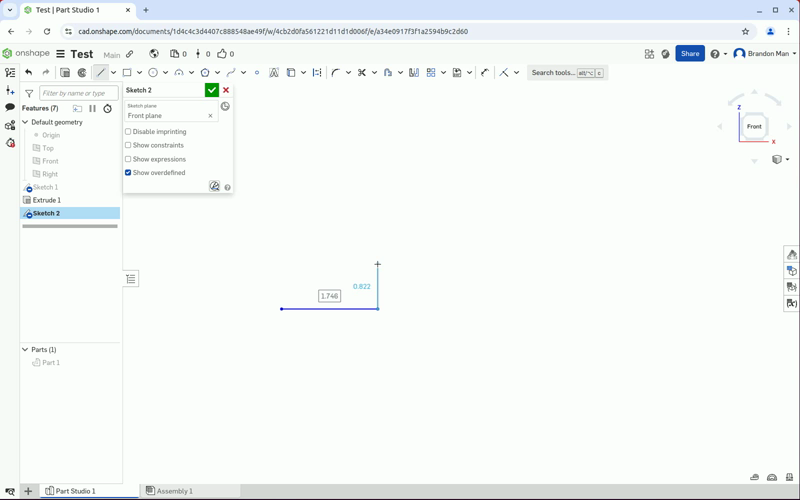
click(377, 263)
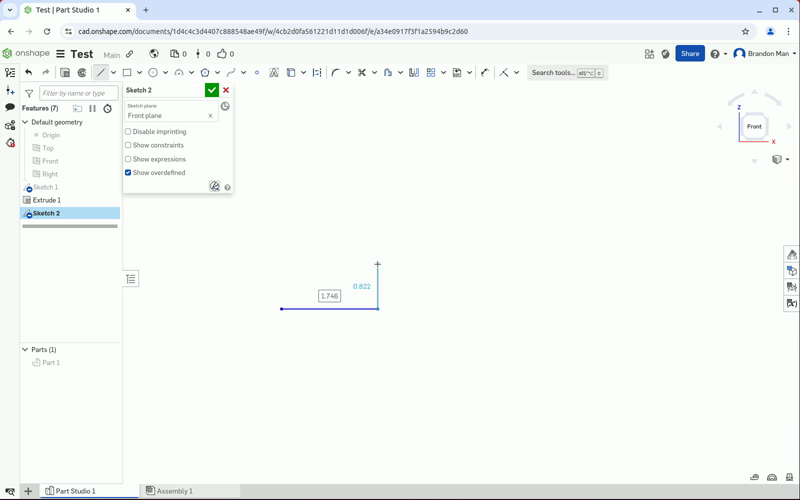
scroll(-6)
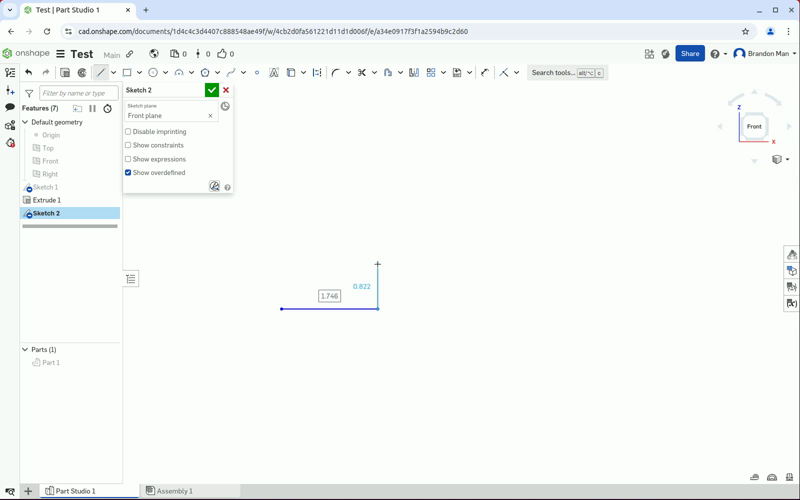
scroll(-6)
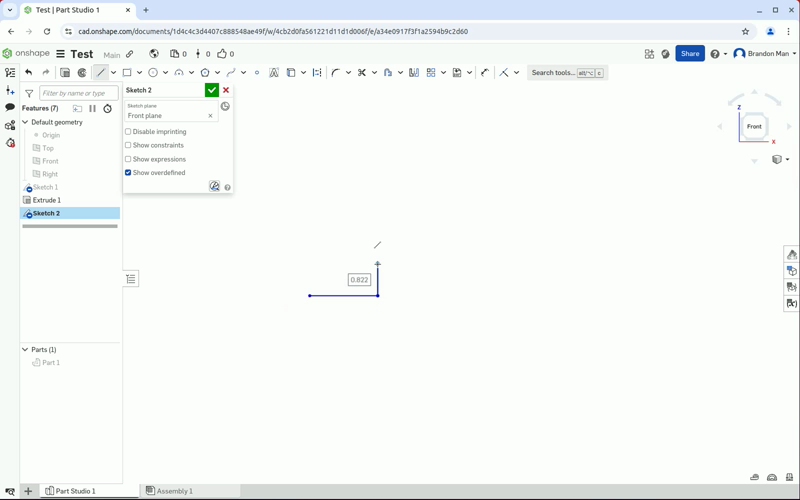
scroll(-6)
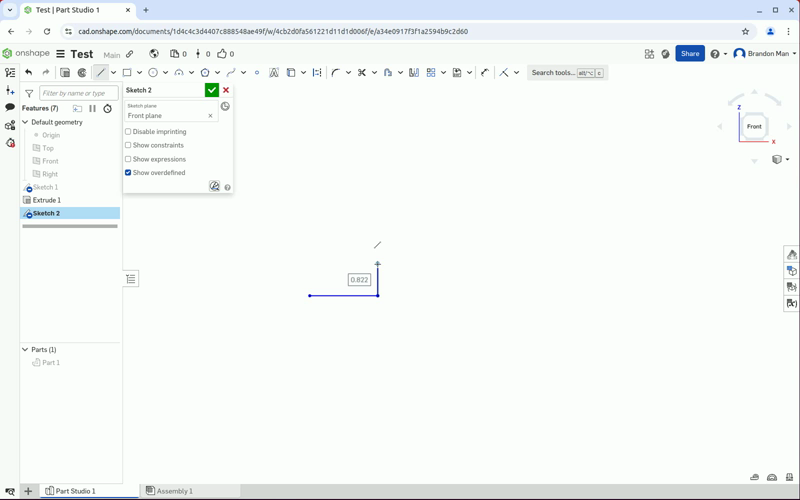
scroll(-6)
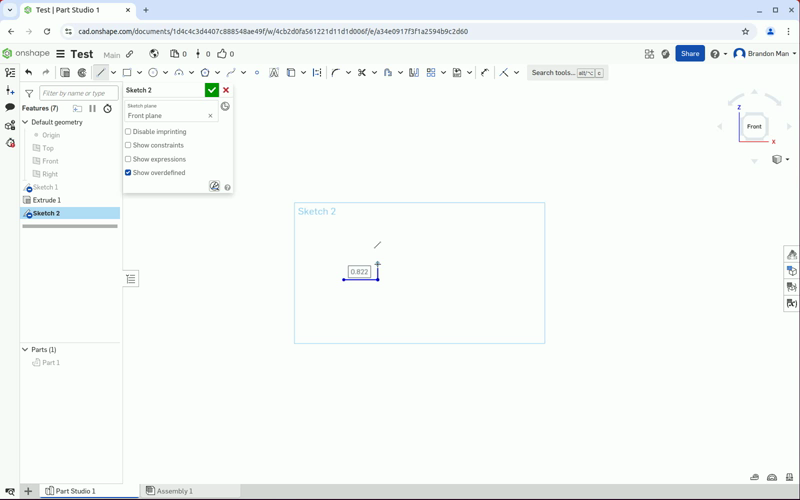
scroll(-6)
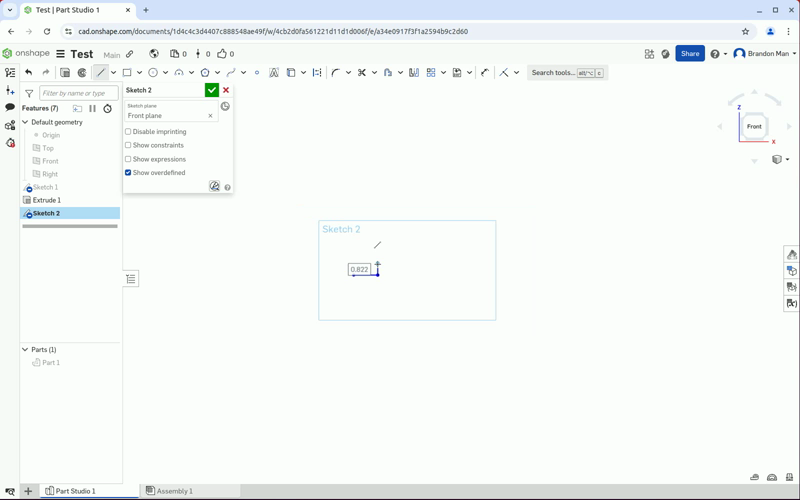
scroll(-6)
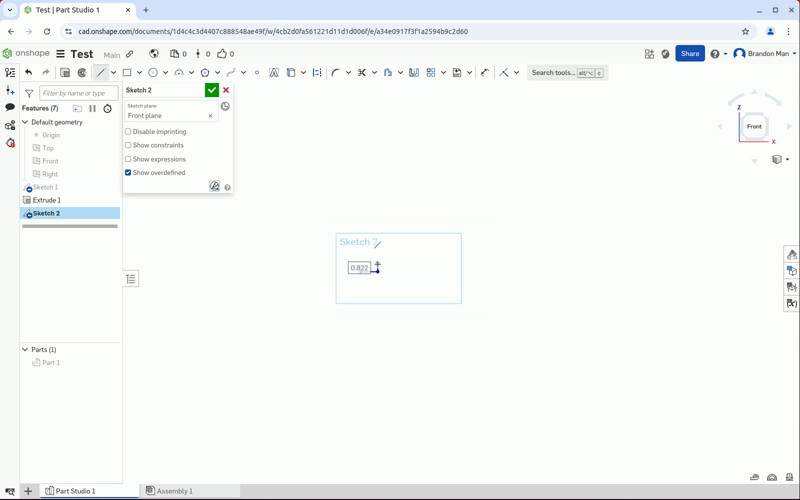
scroll(-6)
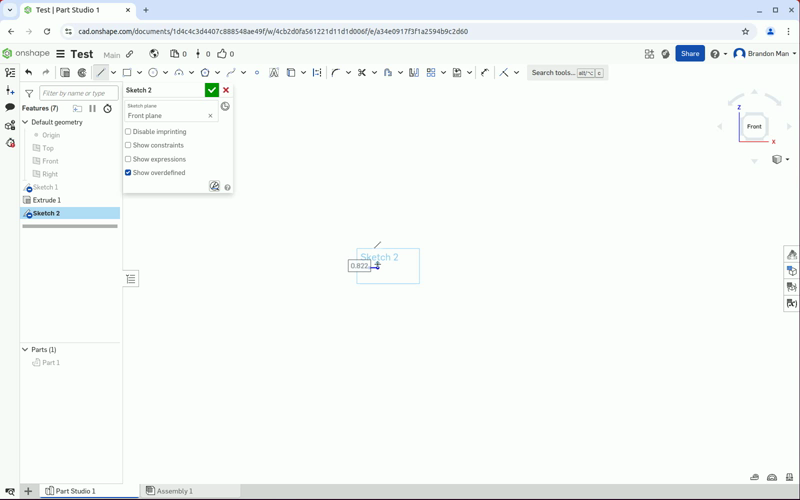
key_up(shift)
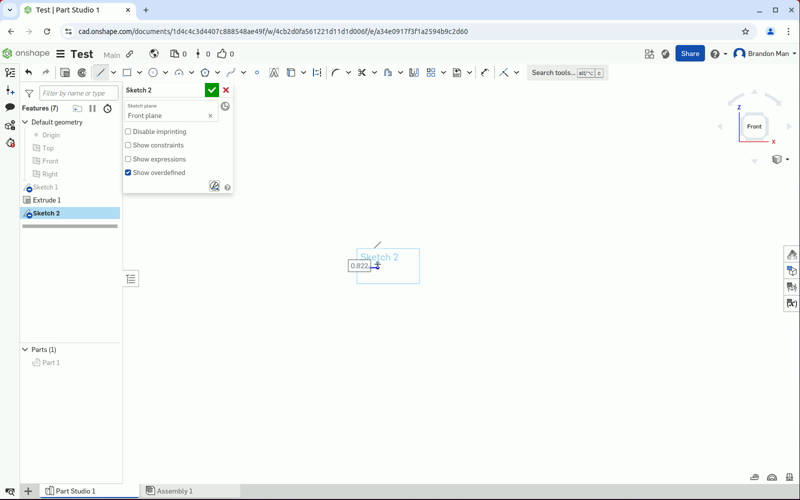
key_down(shift)
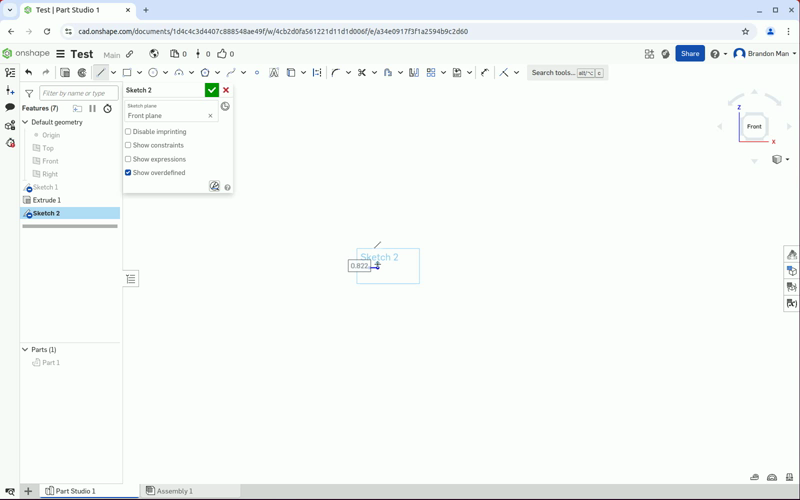
mouse_move(407, 263)
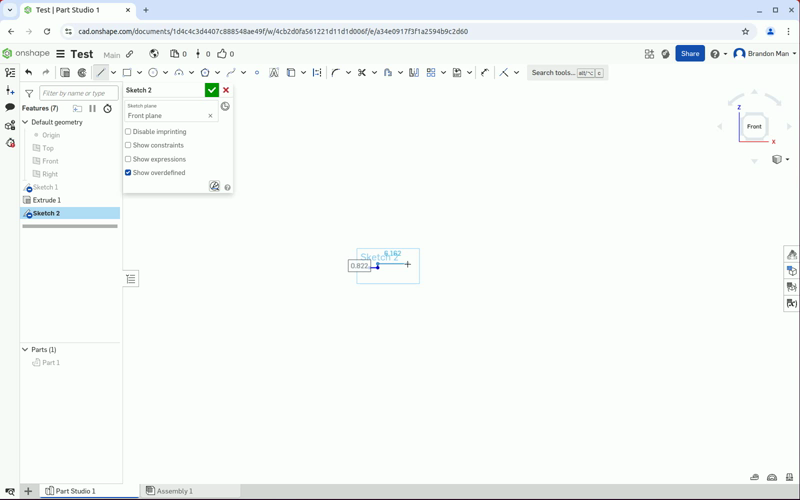
mouse_move(369, 263)
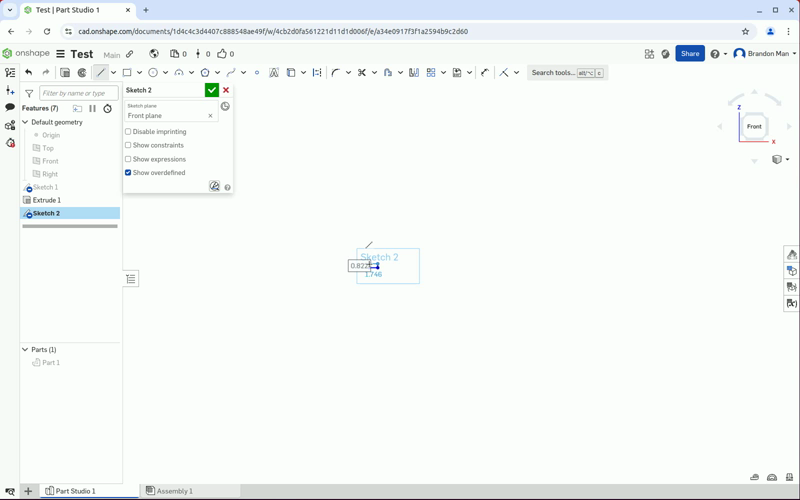
scroll(6)
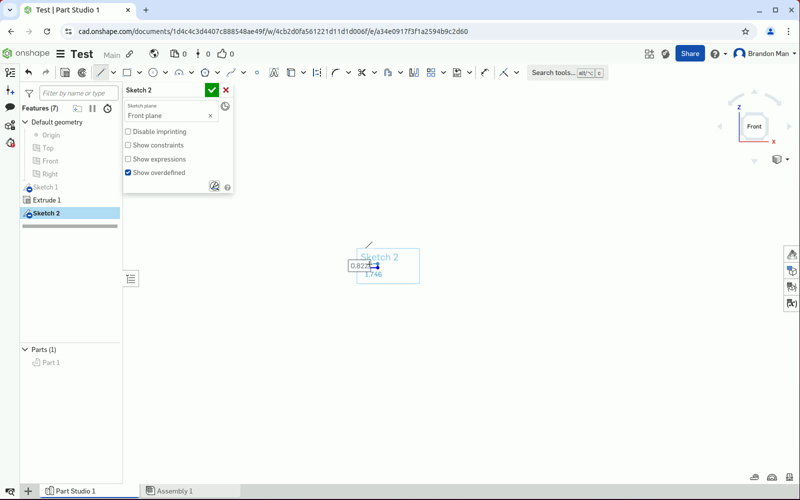
scroll(6)
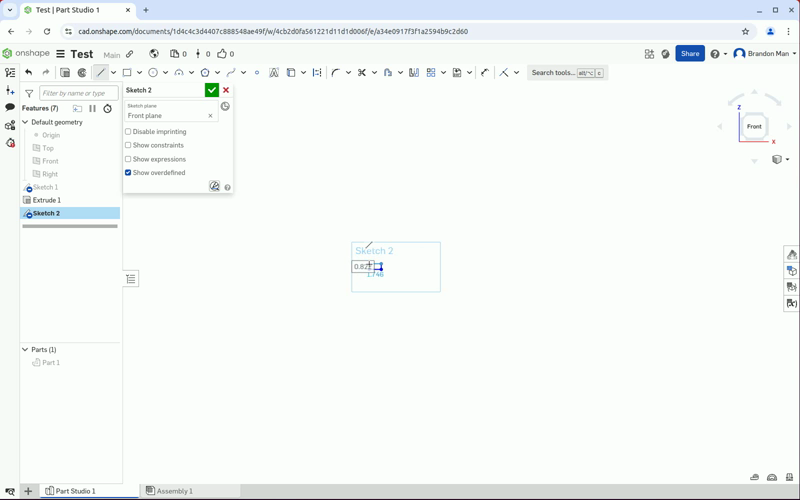
scroll(6)
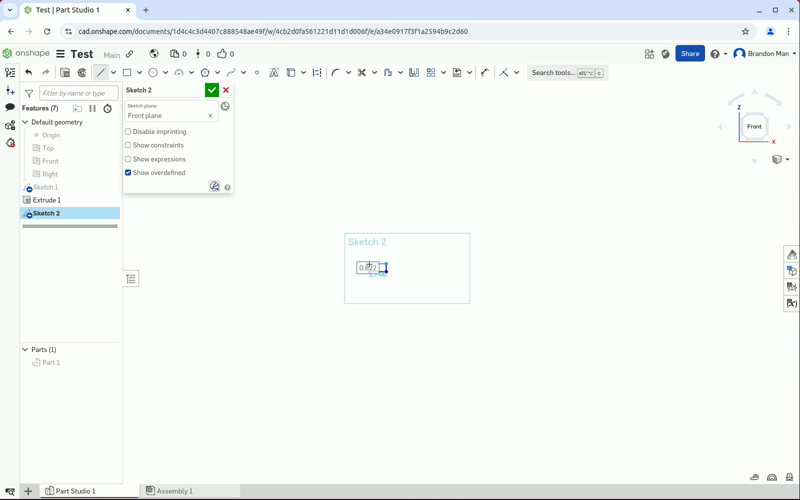
scroll(6)
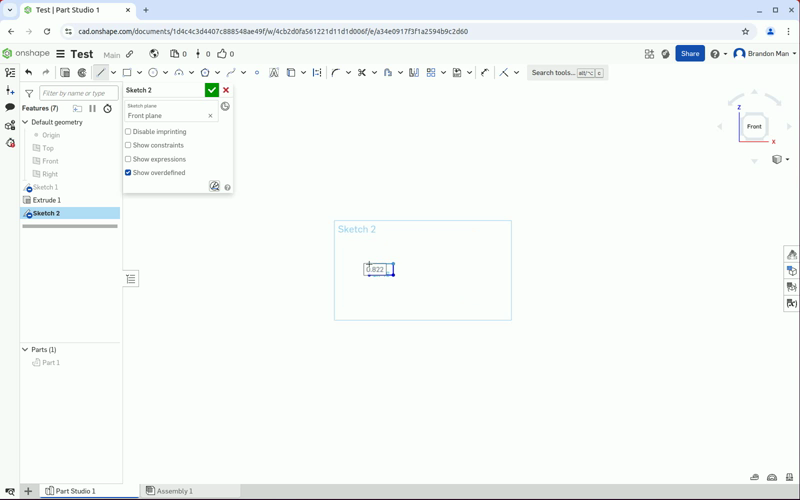
scroll(6)
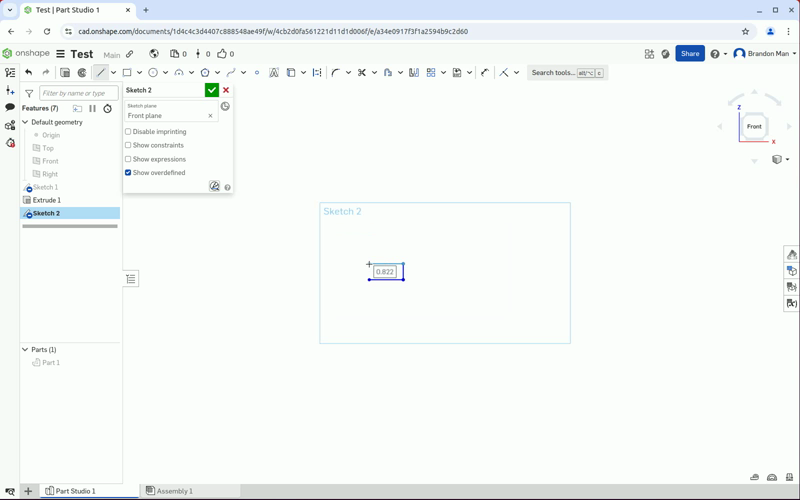
scroll(6)
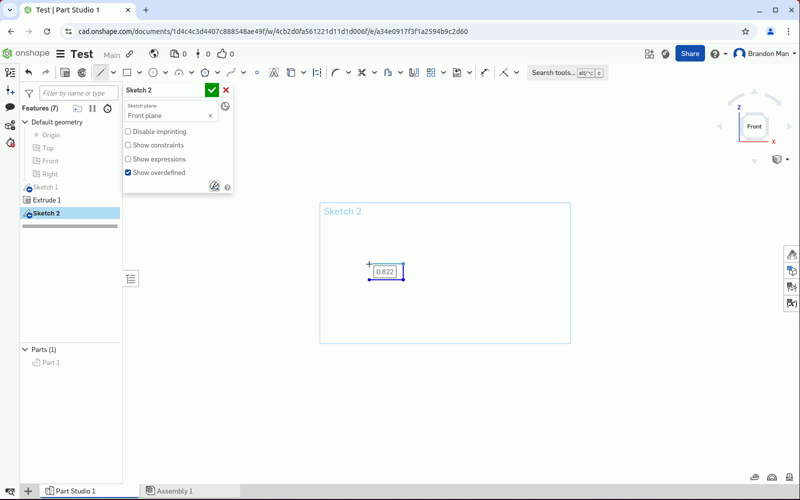
scroll(6)
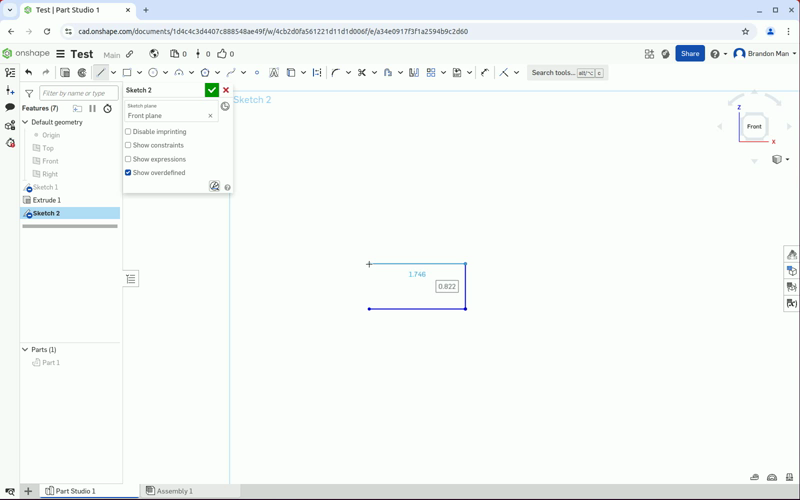
click(369, 263)
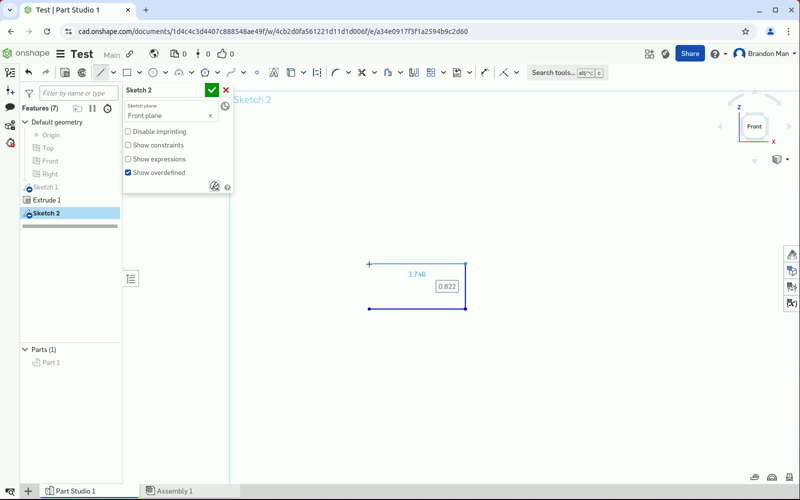
scroll(-6)
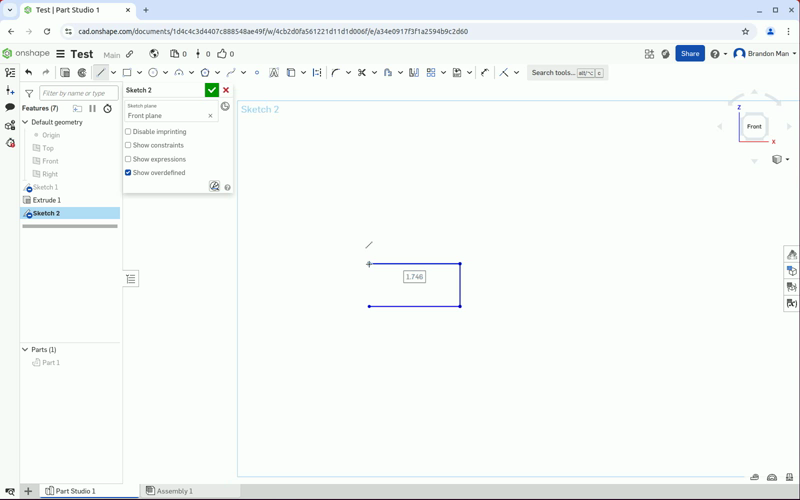
scroll(-6)
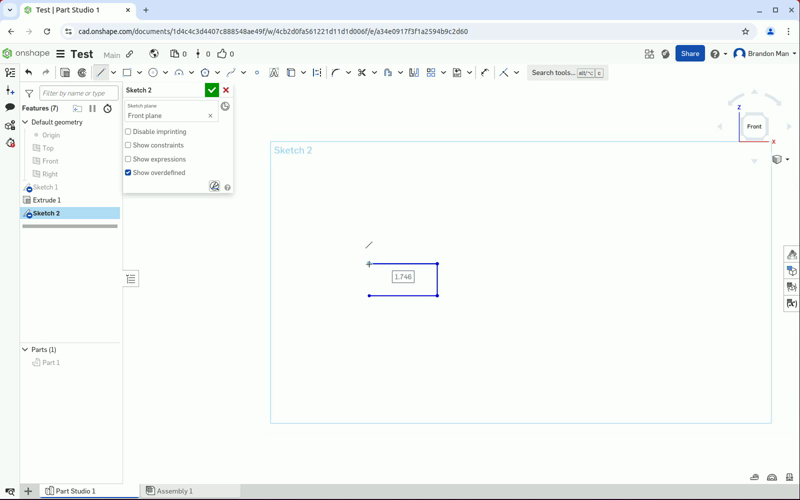
scroll(-6)
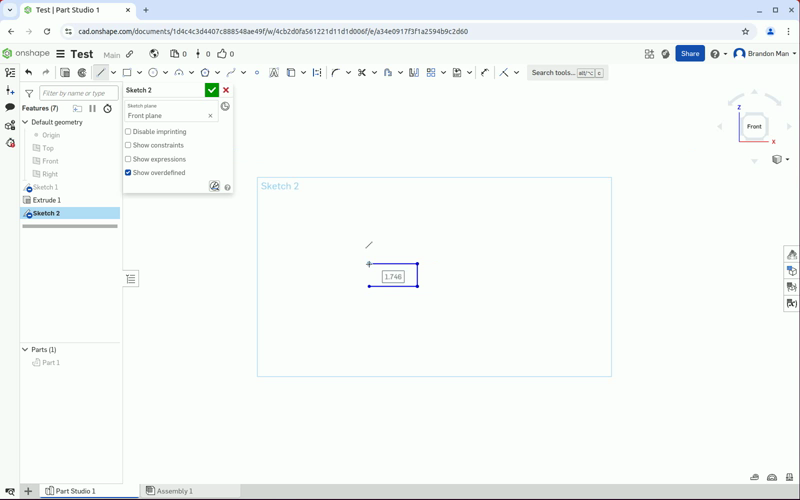
scroll(-6)
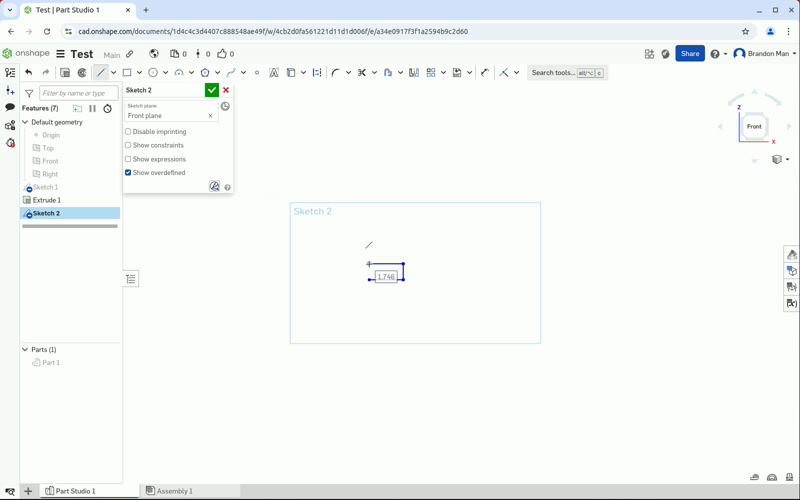
scroll(-6)
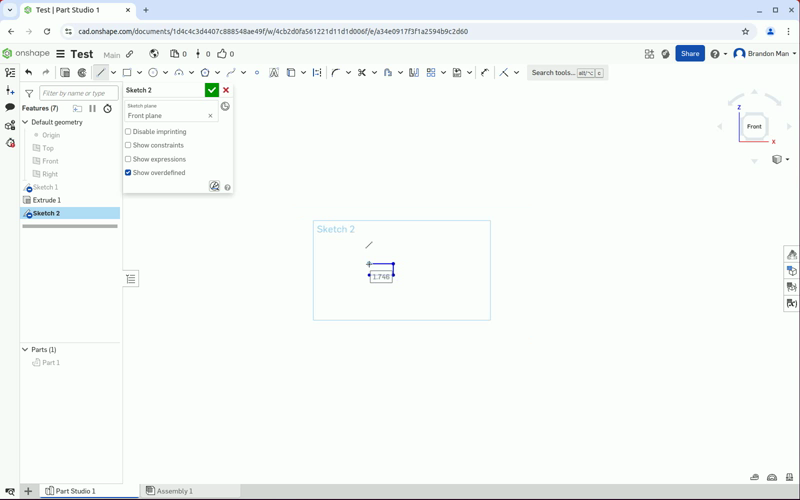
scroll(-6)
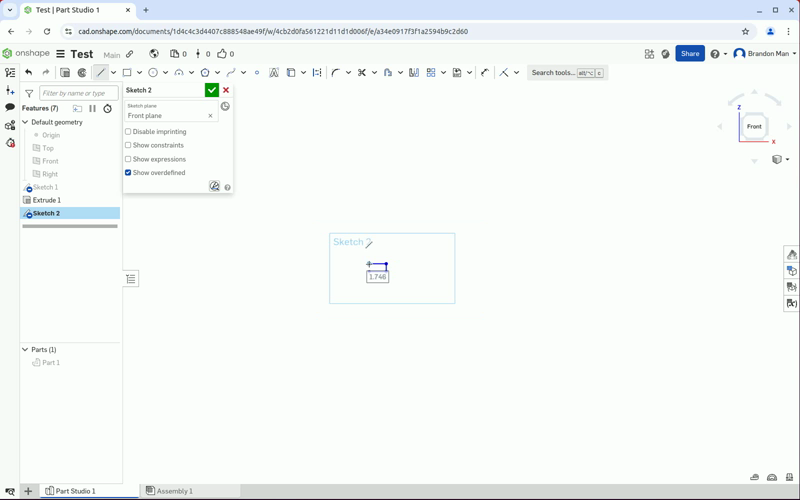
scroll(-6)
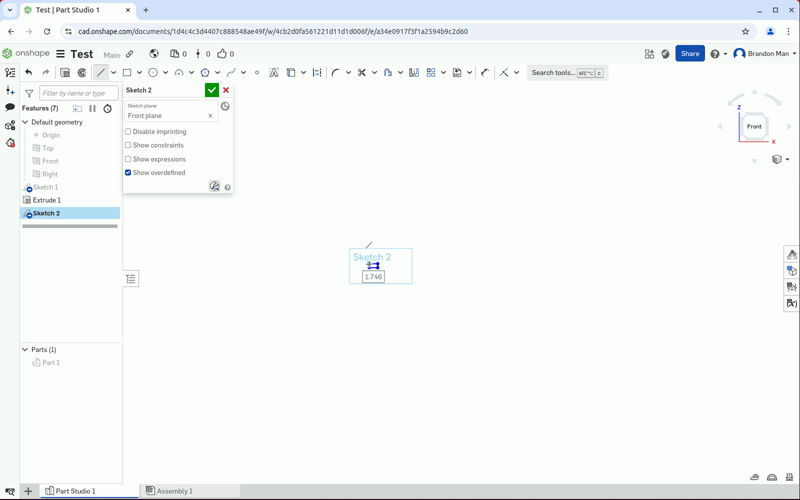
key_up(shift)
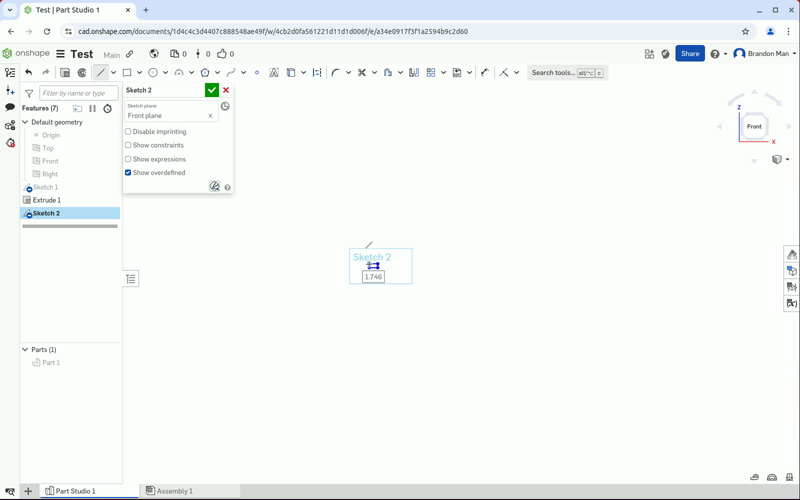
mouse_move(399, 263)
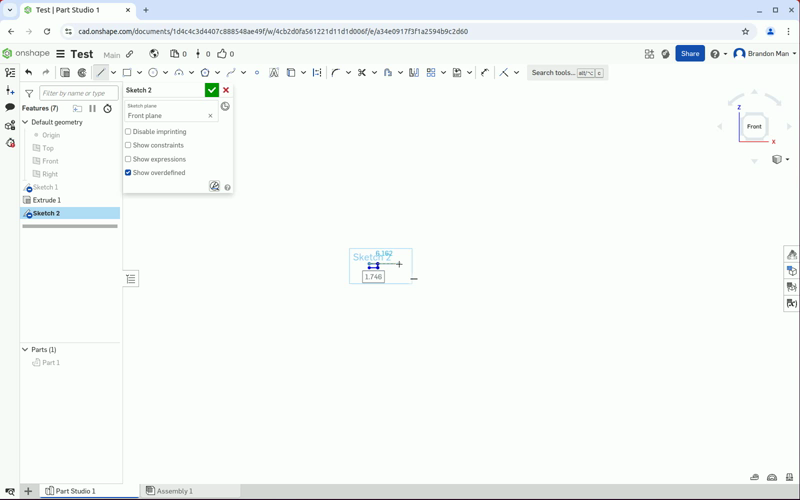
key_down(shift)
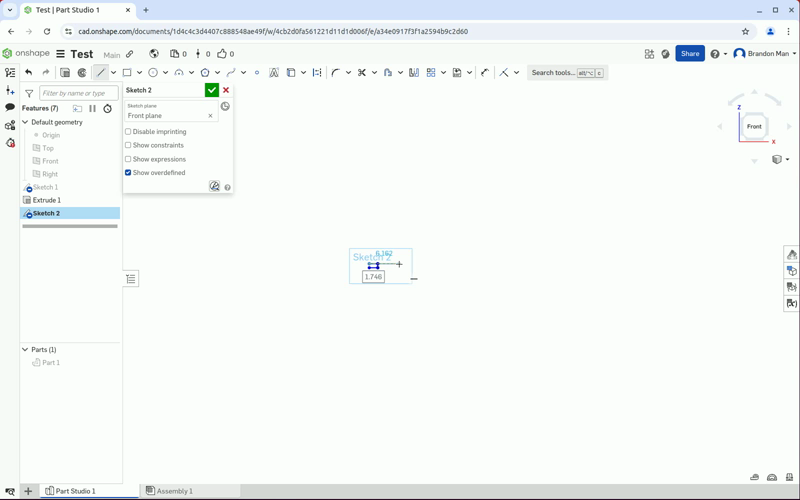
mouse_move(369, 267)
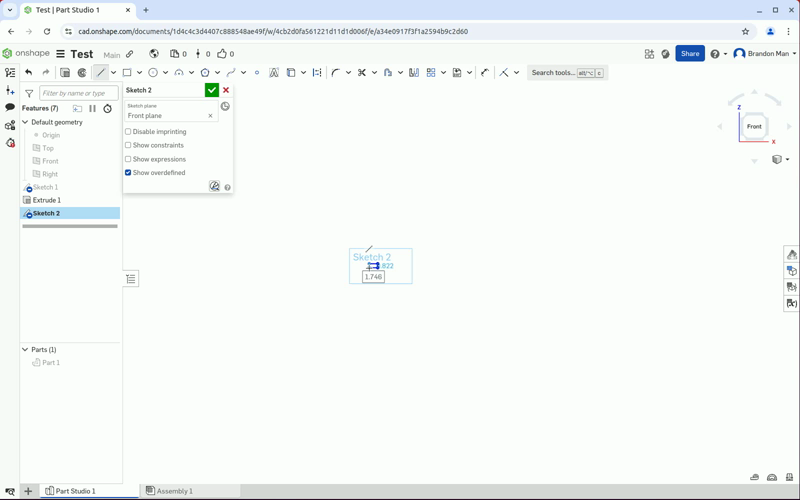
scroll(6)
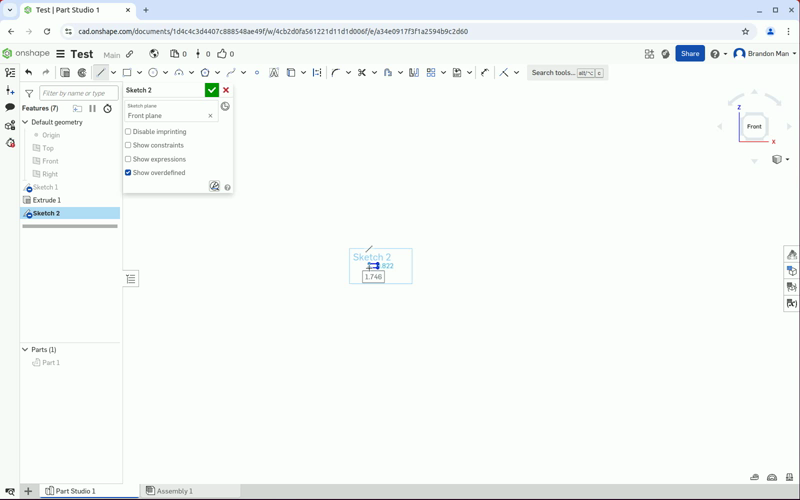
scroll(6)
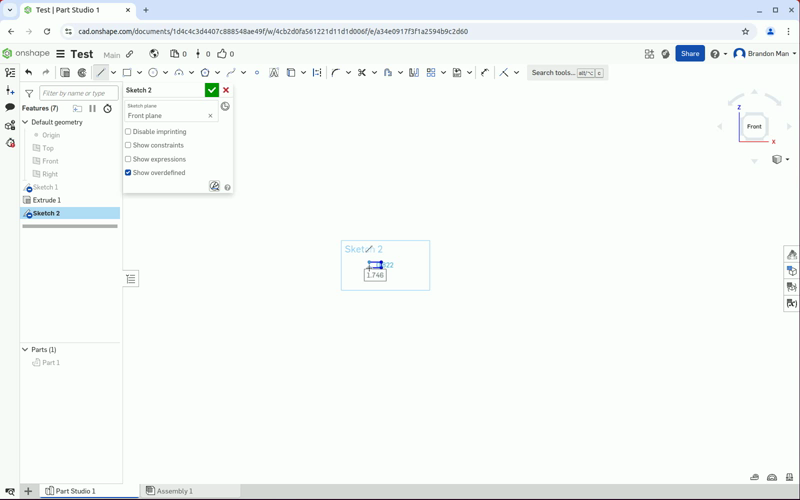
scroll(6)
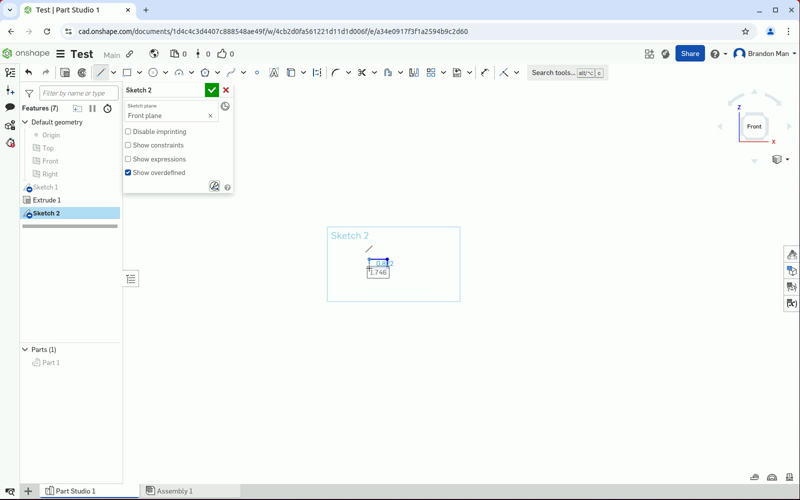
scroll(6)
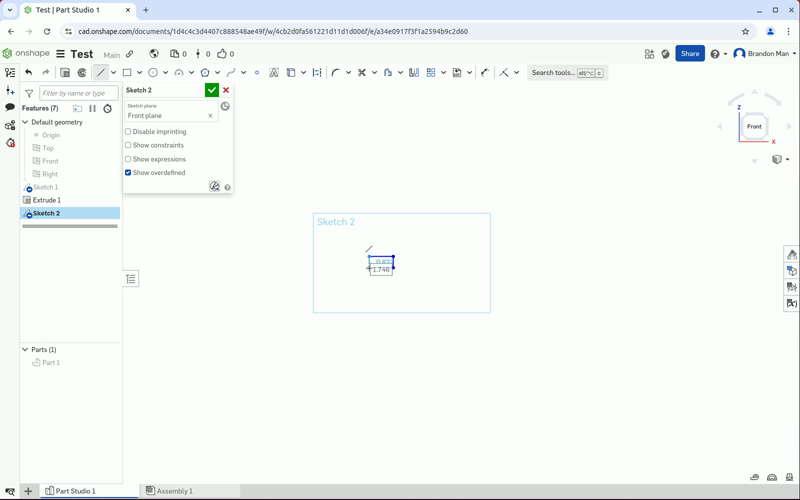
scroll(6)
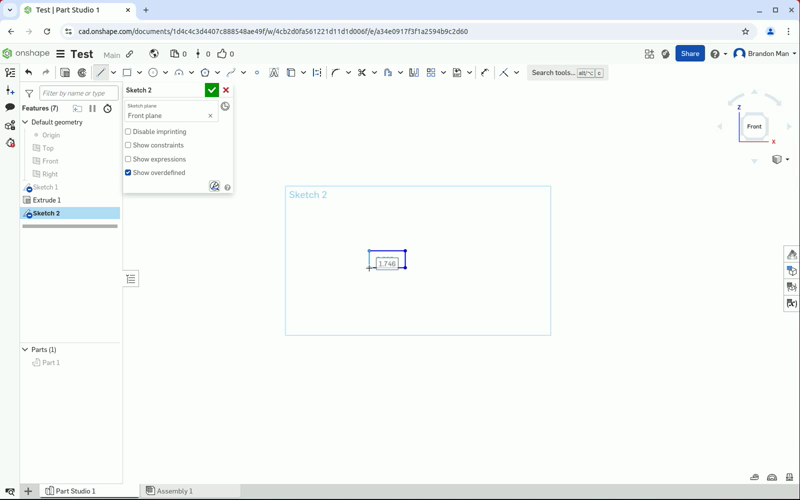
scroll(6)
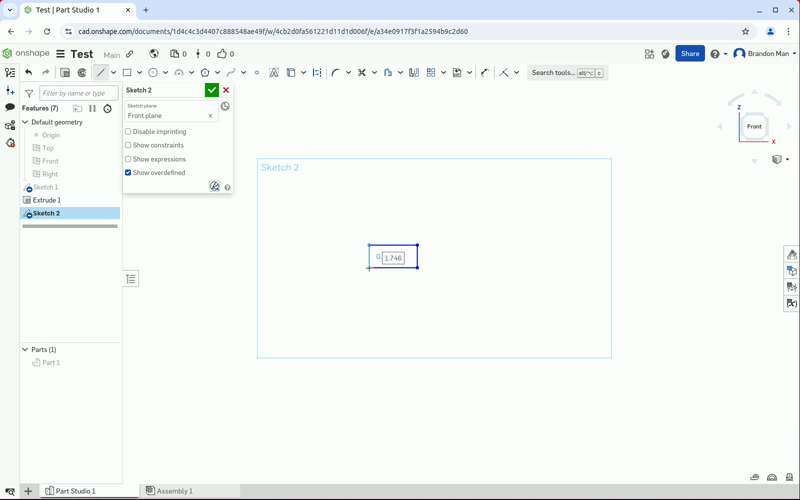
scroll(6)
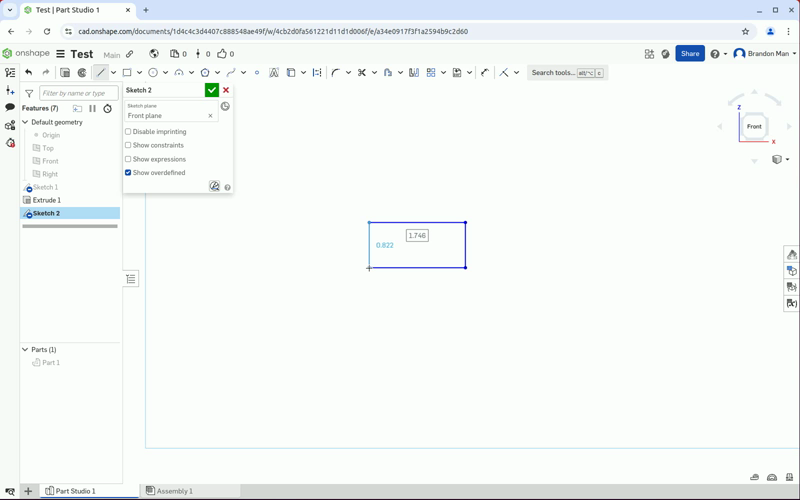
key_up(shift)
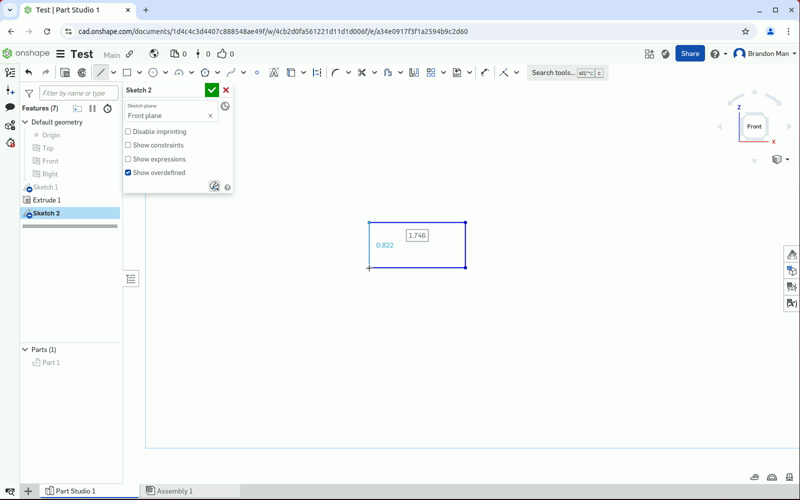
click(369, 267)
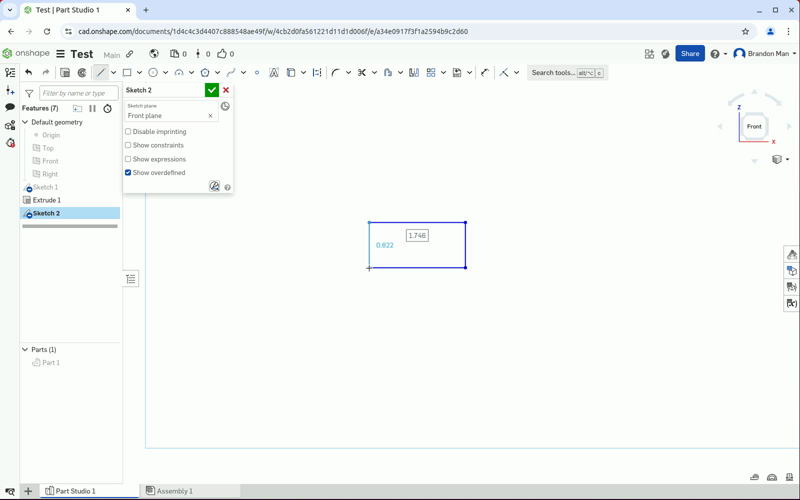
scroll(-6)
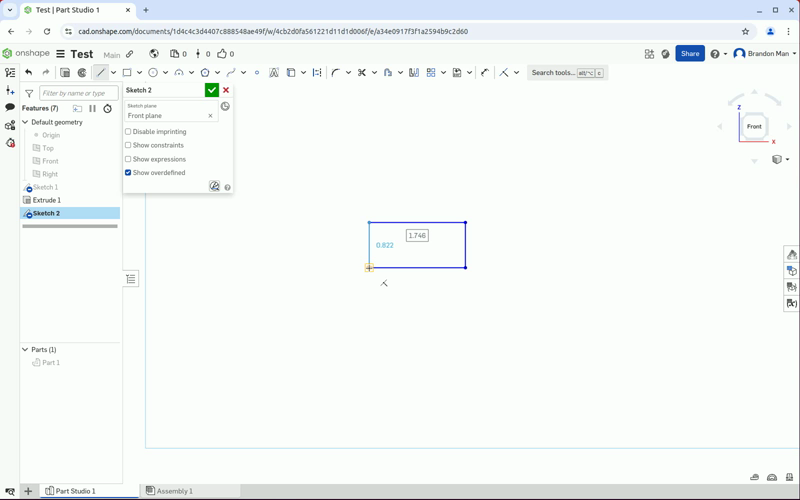
scroll(-6)
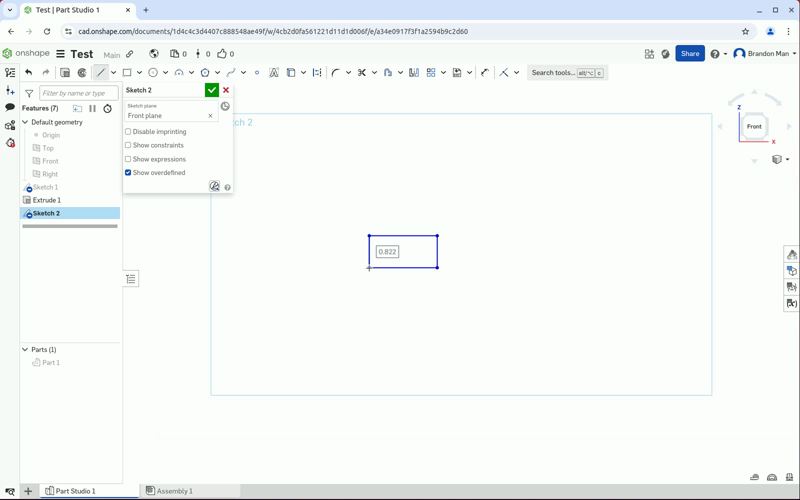
scroll(-6)
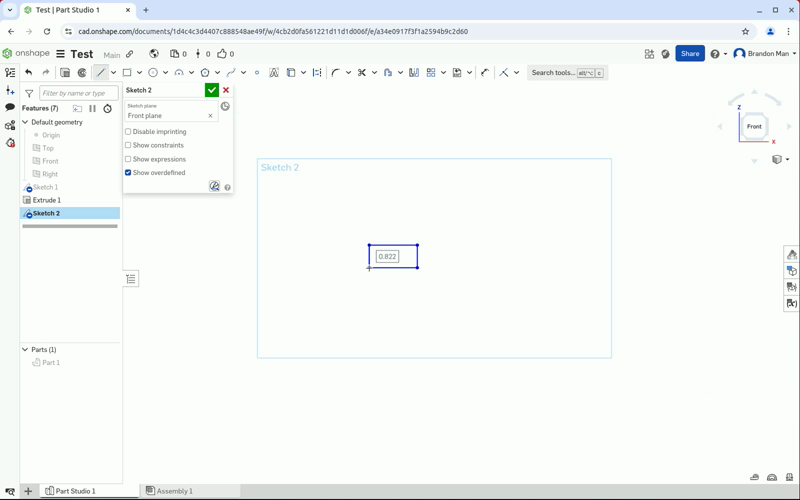
scroll(-6)
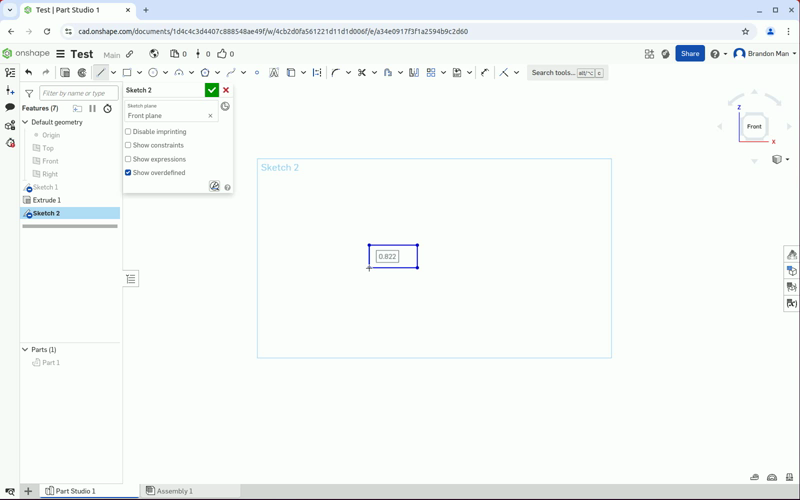
scroll(-6)
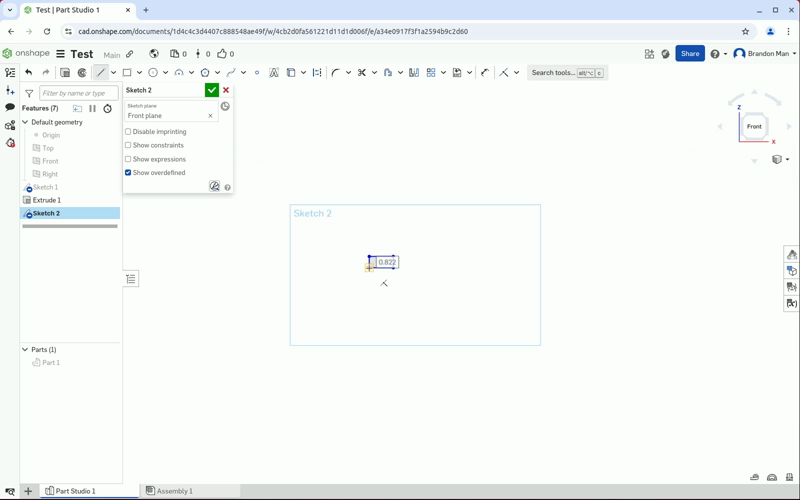
scroll(-6)
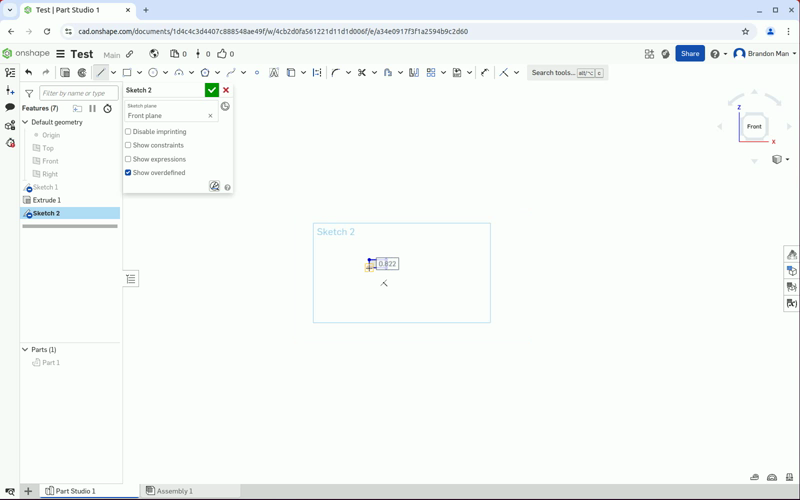
scroll(-6)
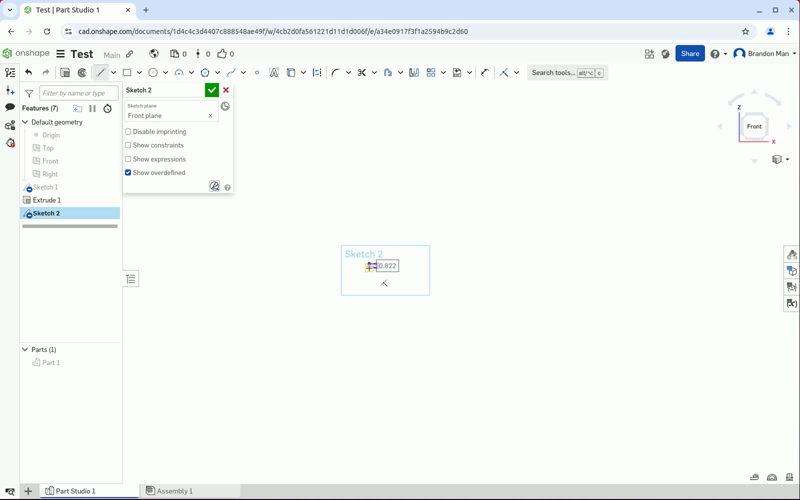
key(esc)
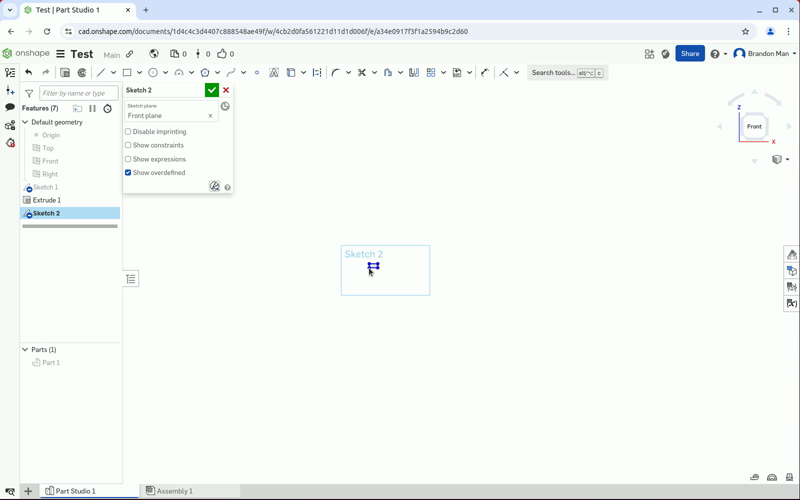
mouse_move(371, 265)
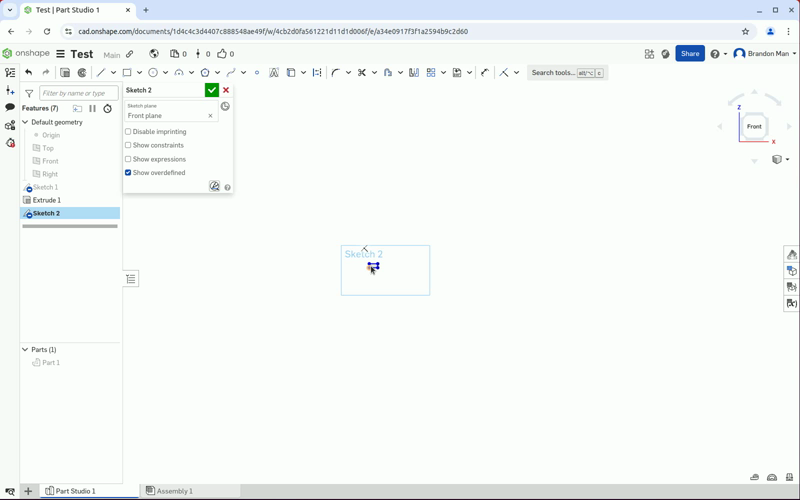
scroll(6)
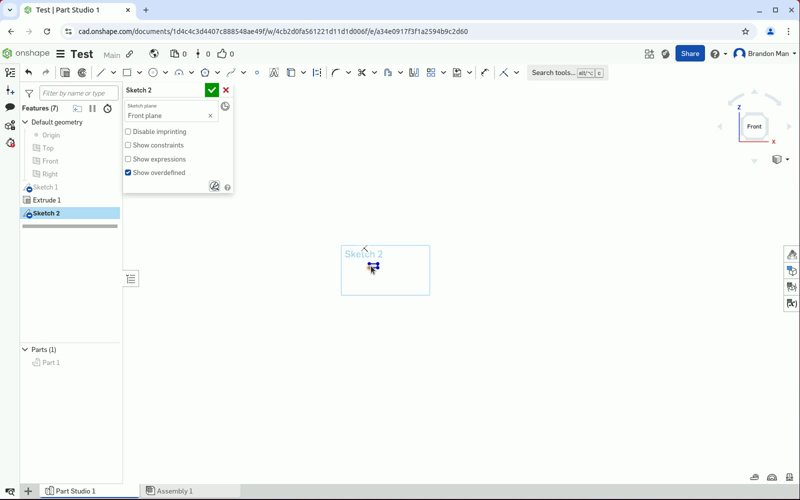
scroll(6)
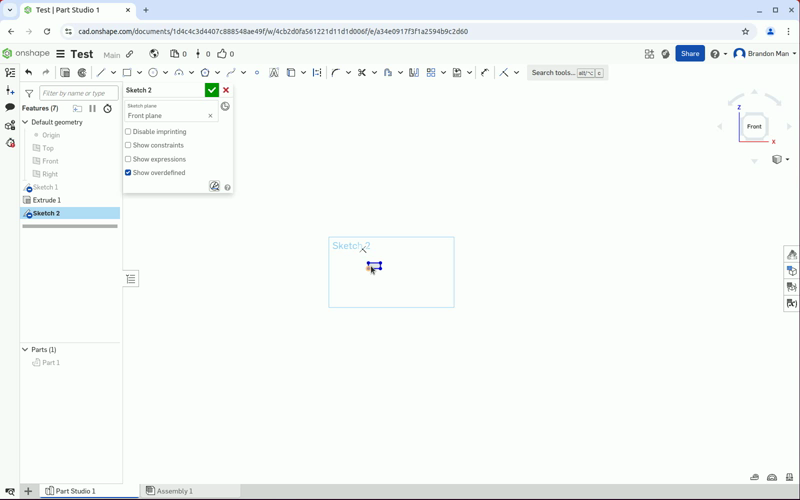
scroll(6)
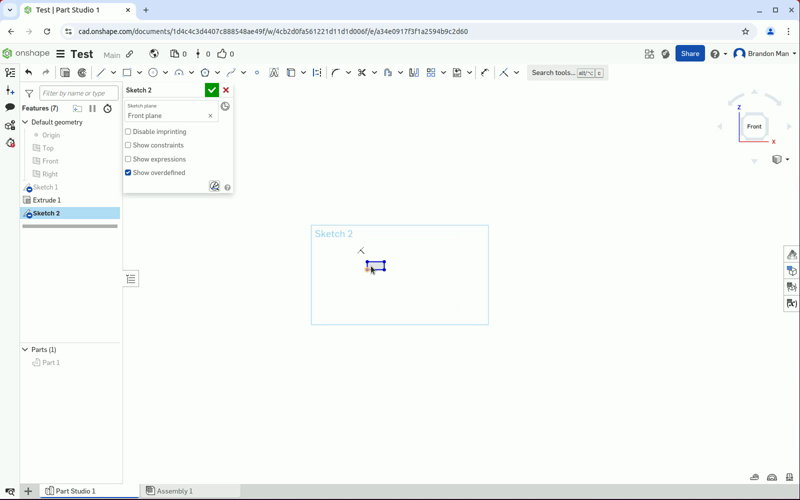
scroll(6)
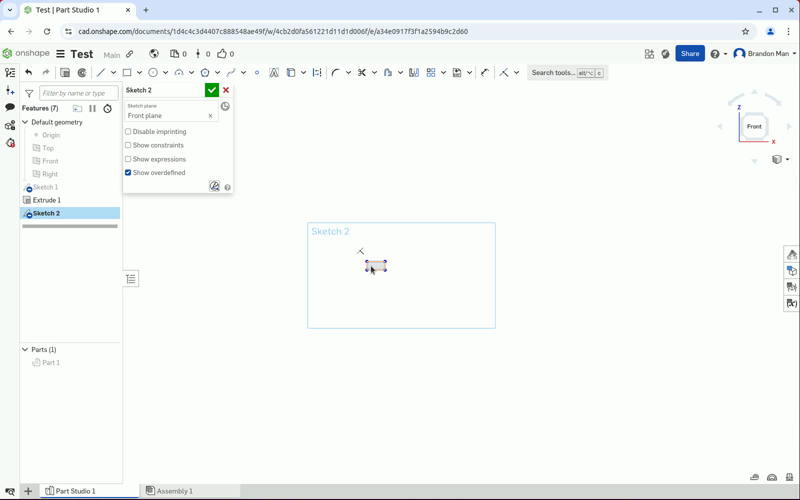
scroll(6)
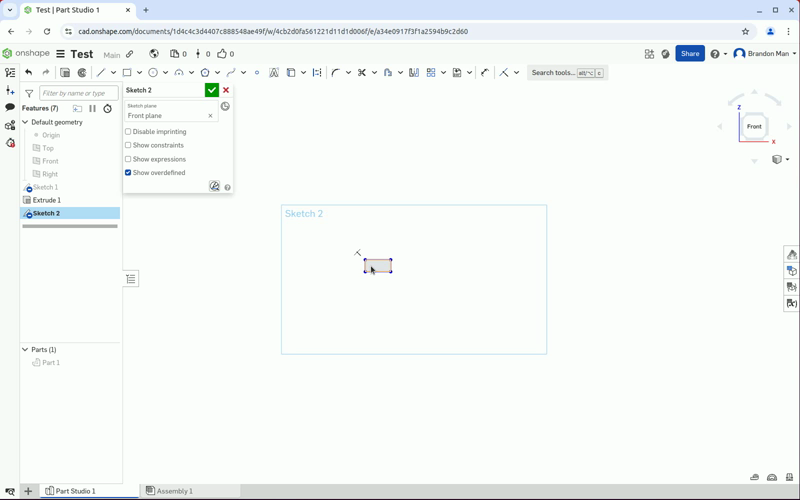
scroll(6)
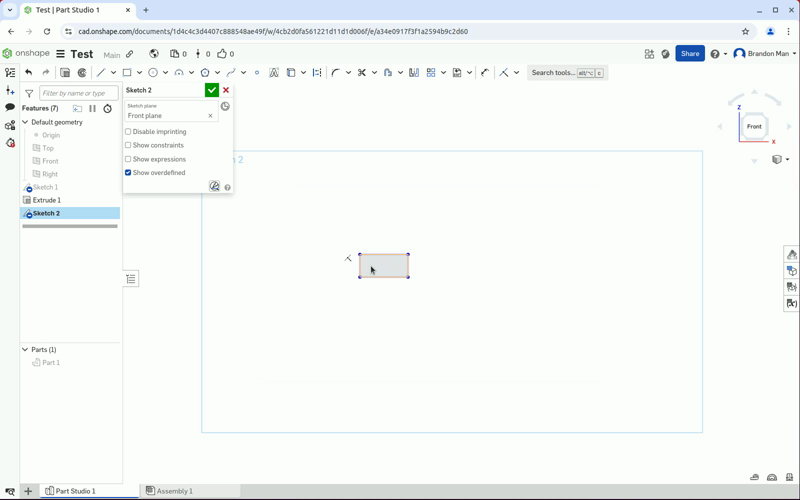
scroll(6)
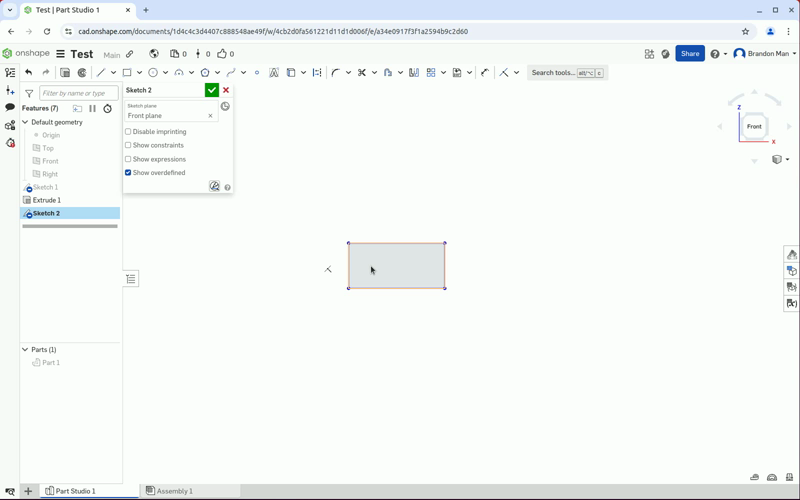
click(371, 265)
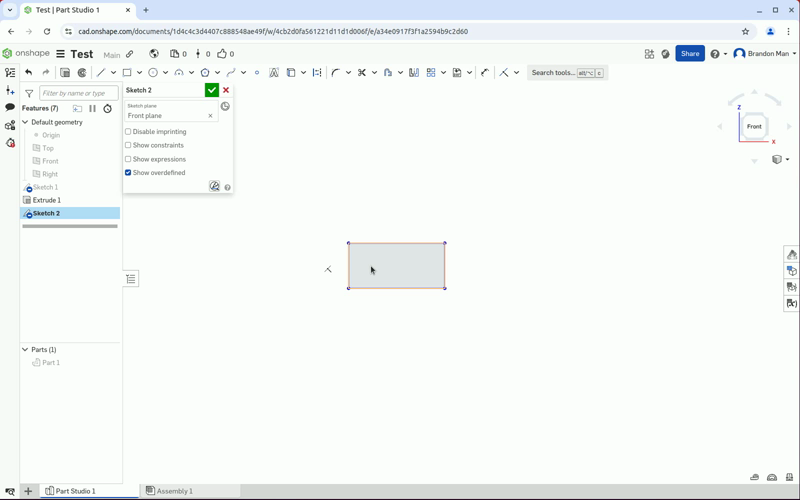
scroll(-6)
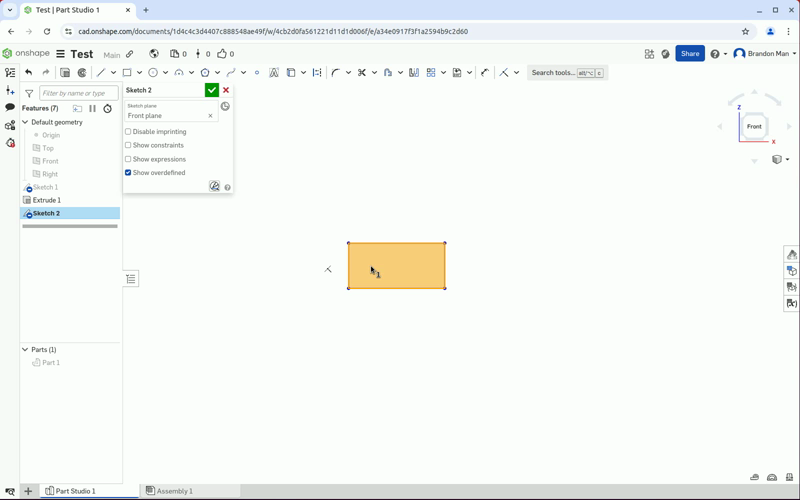
scroll(-6)
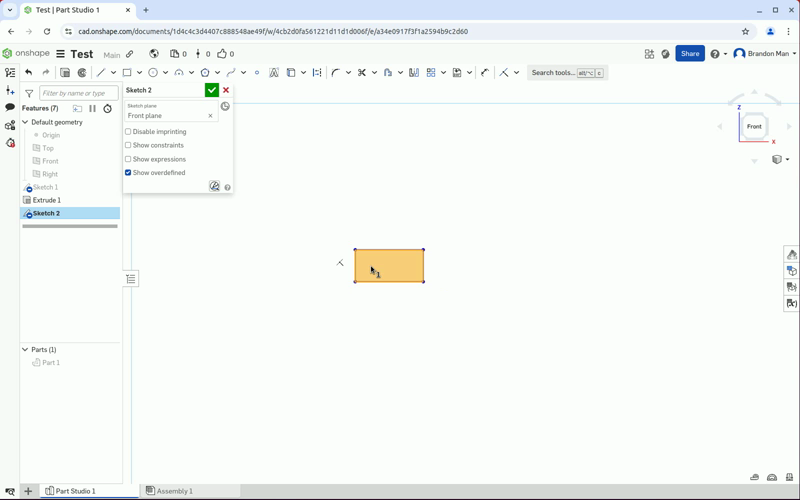
scroll(-6)
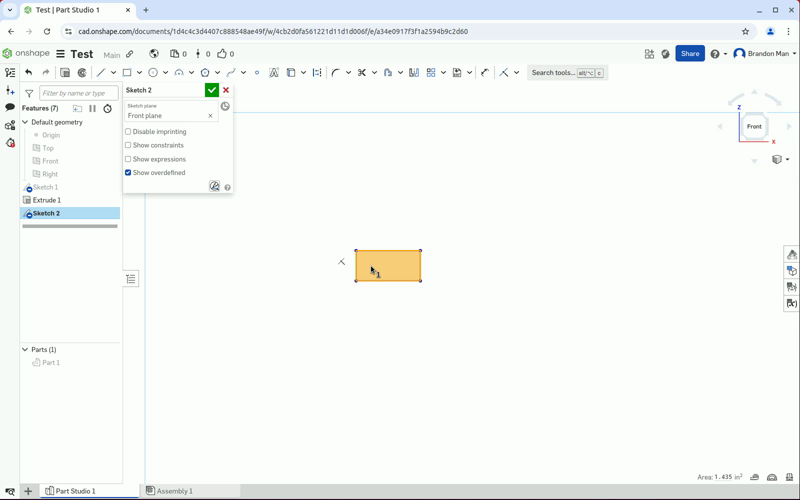
scroll(-6)
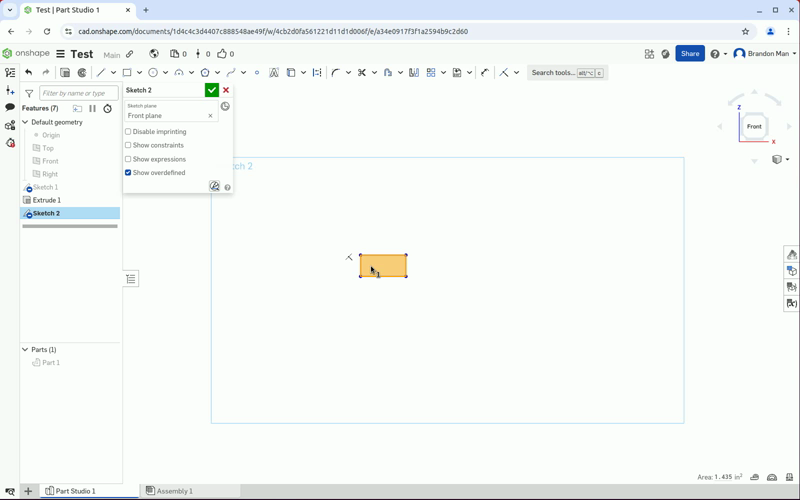
scroll(-6)
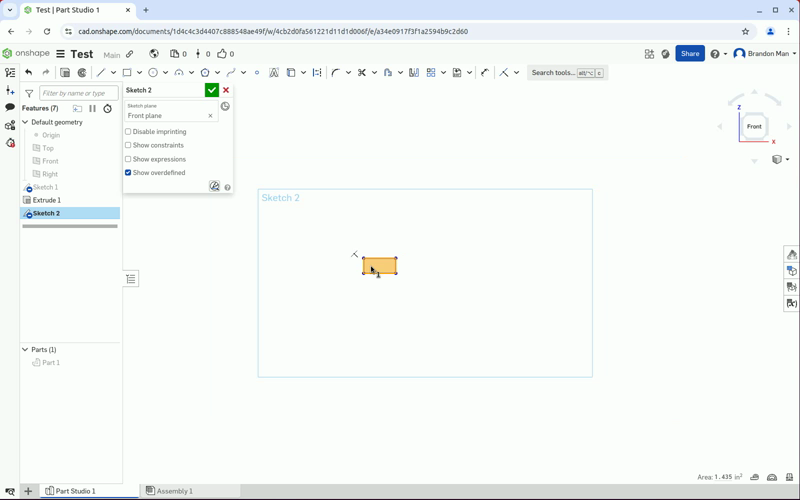
scroll(-6)
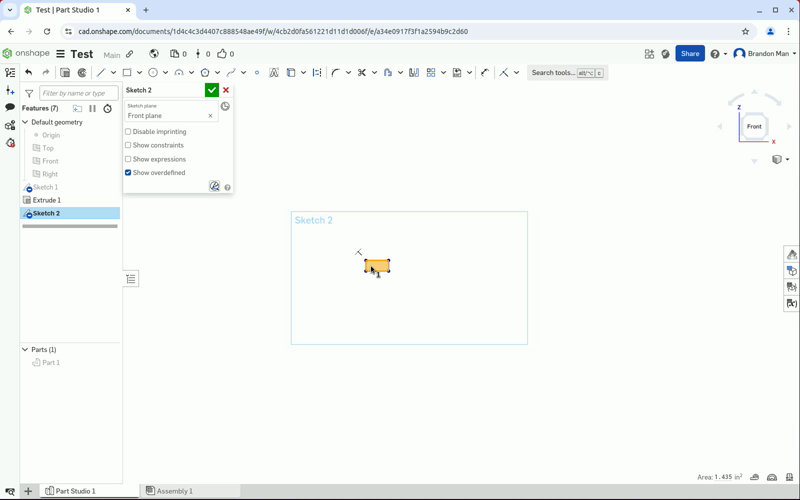
scroll(-6)
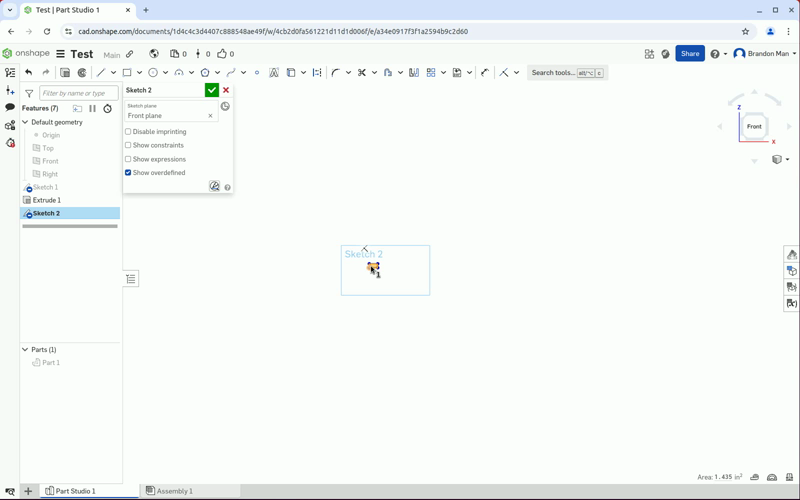
mouse_move(73, 352)
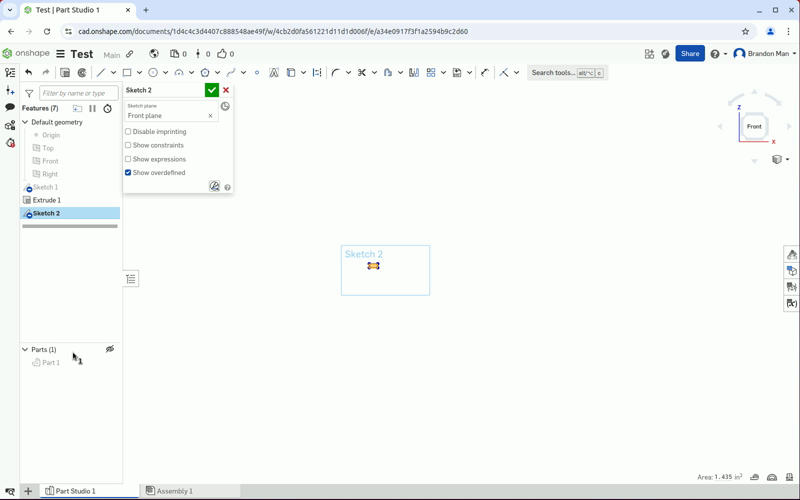
key(shift+y)
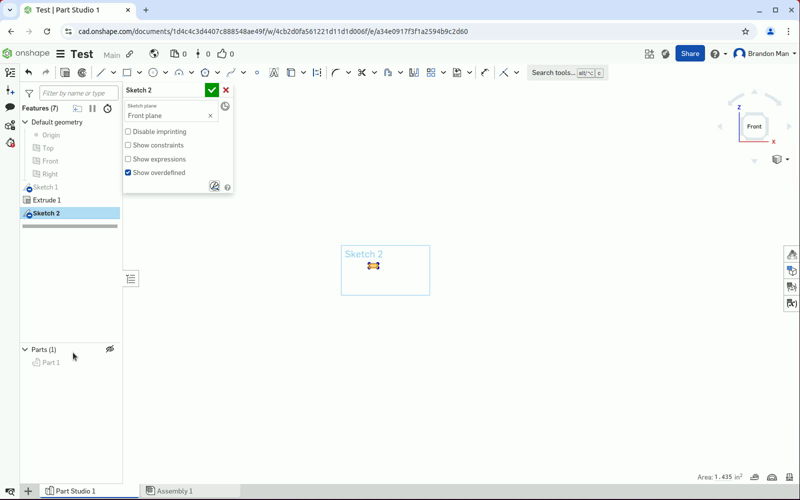
key(shift+e)
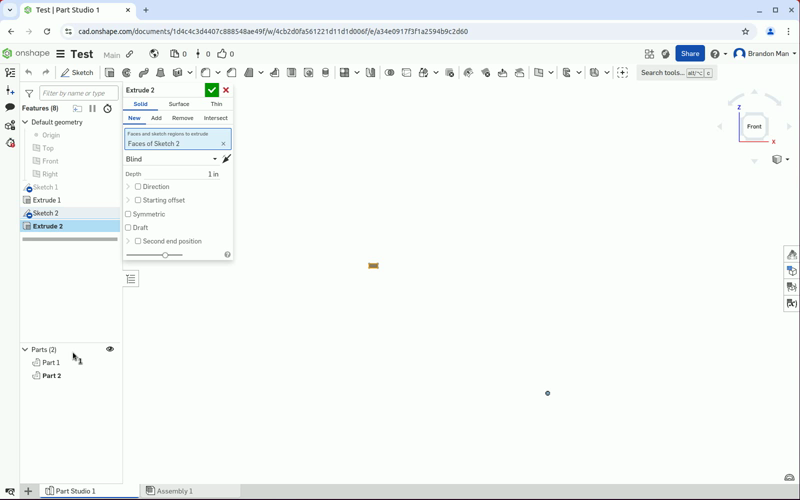
mouse_move(143, 106)
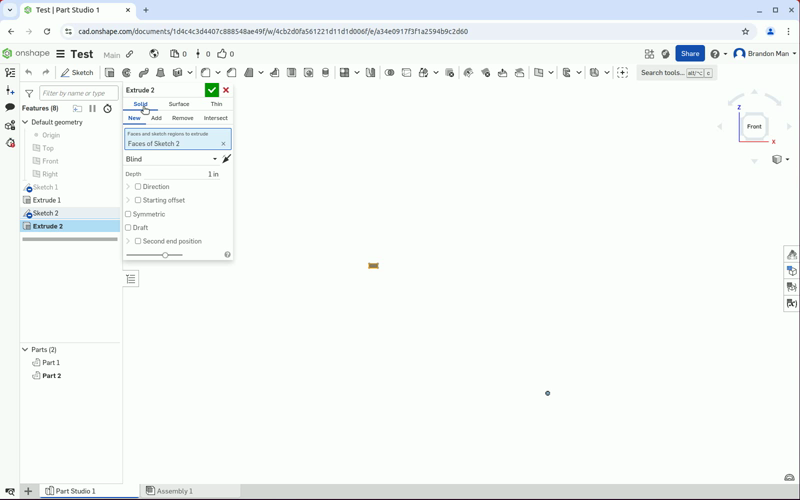
click(143, 106)
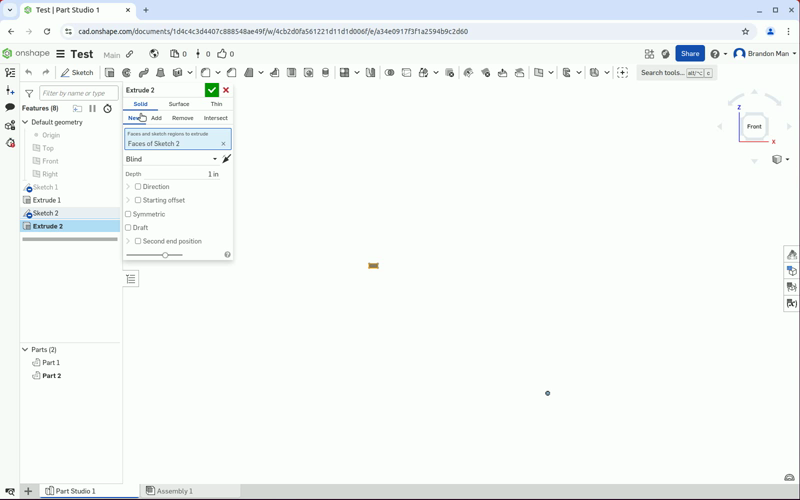
mouse_move(137, 120)
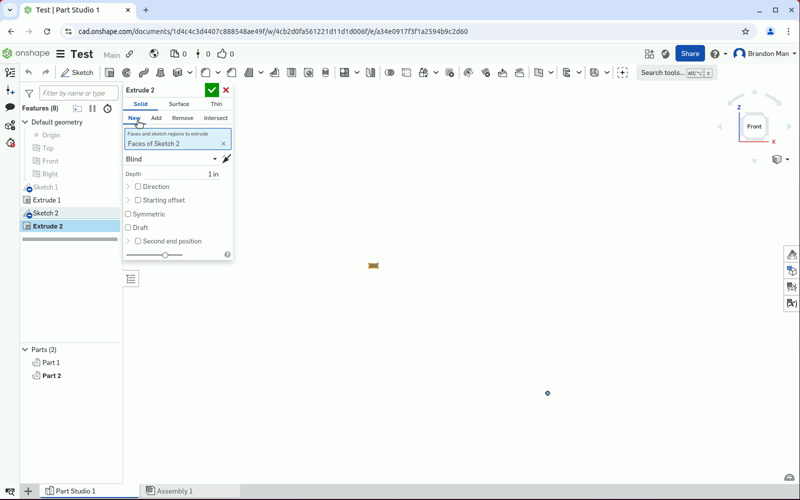
click(137, 120)
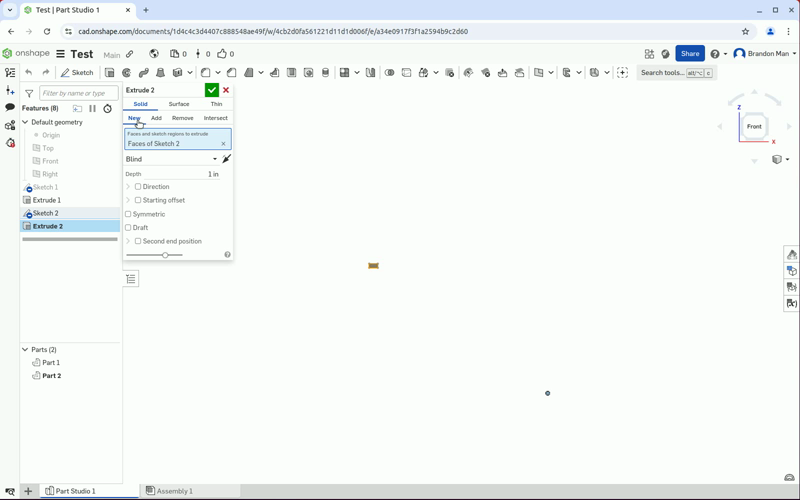
key(tab, 4)
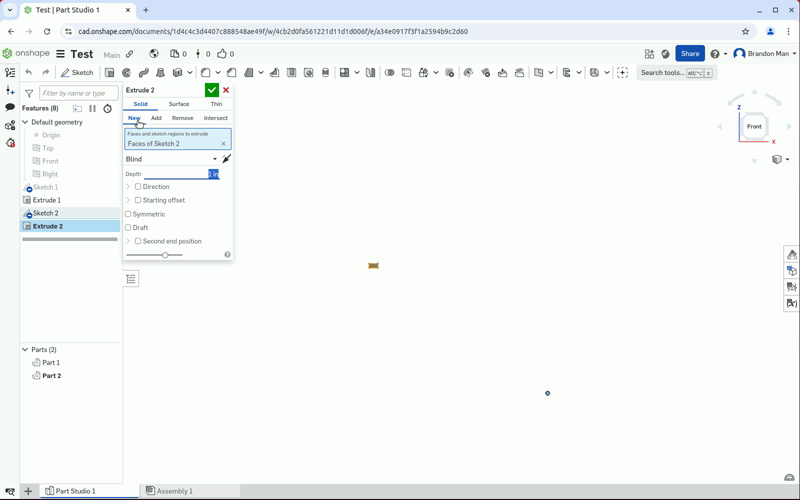
text(2.889)
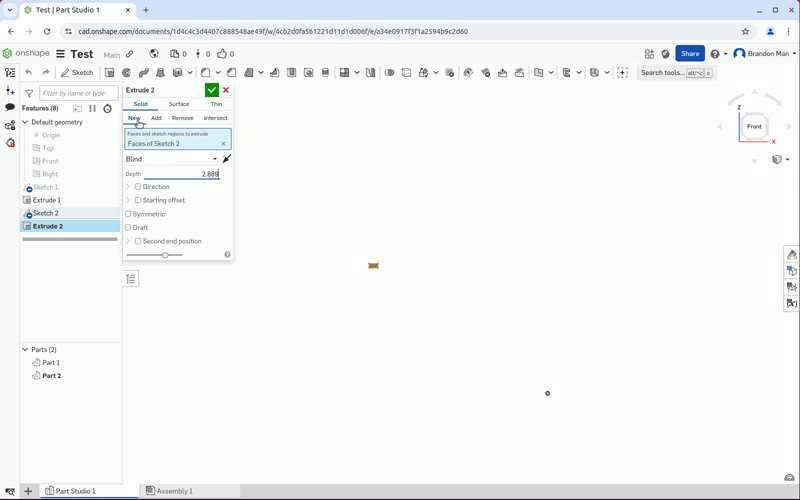
key(enter)
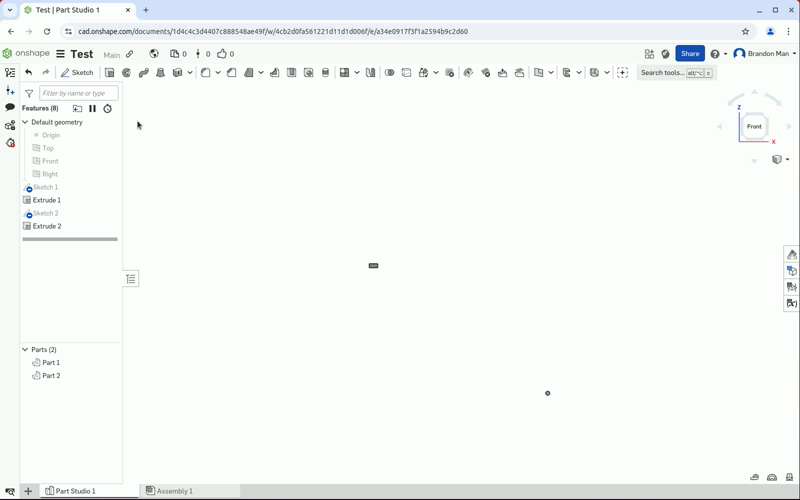
key(shift+h)
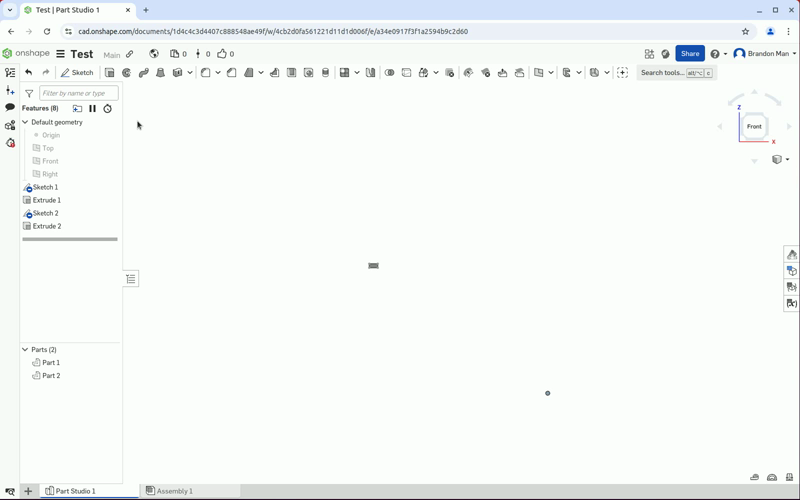
key(shift+h)
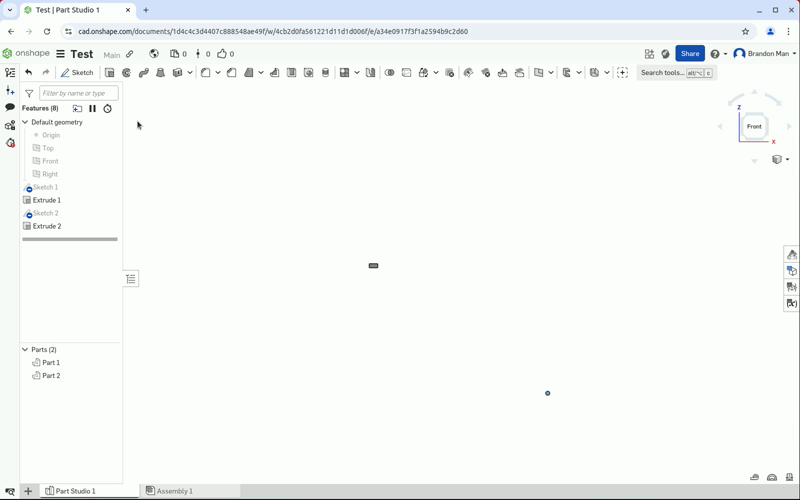
mouse_move(73, 189)
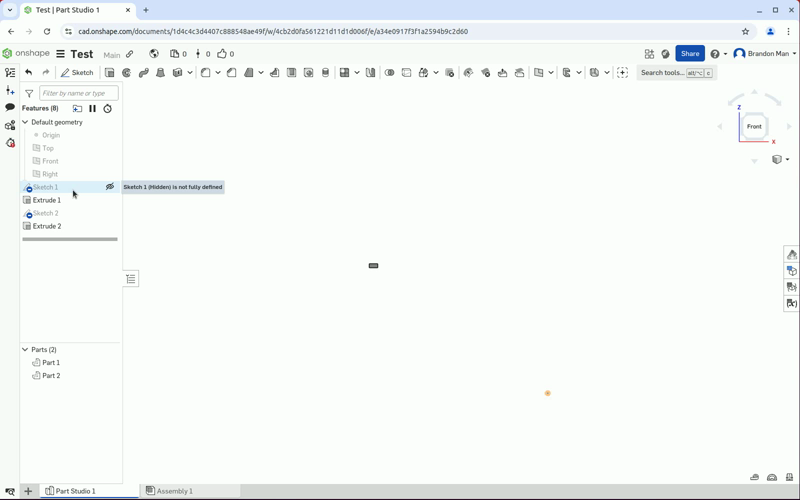
click(73, 189)
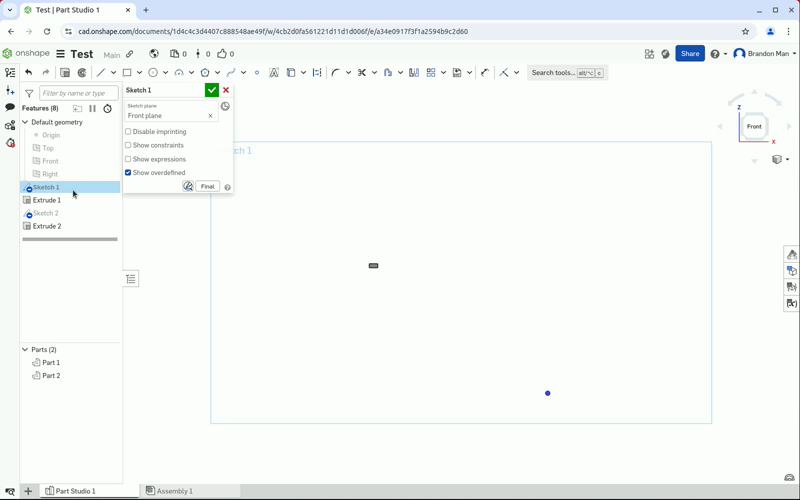
mouse_move(229, 92)
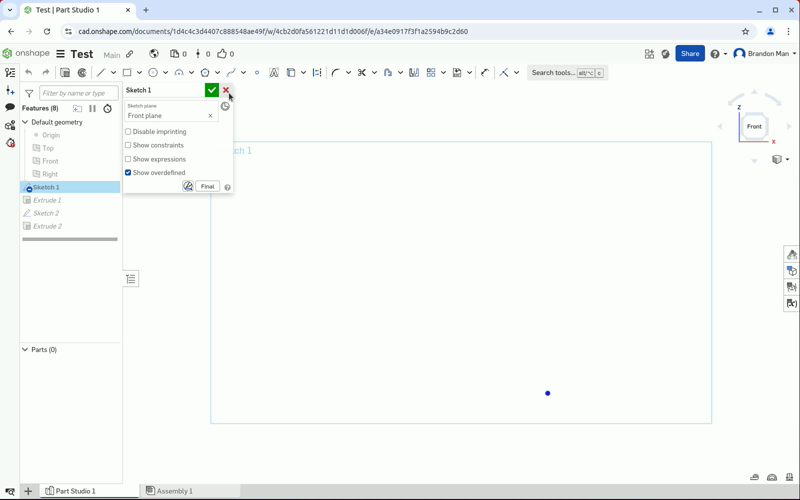
click(229, 92)
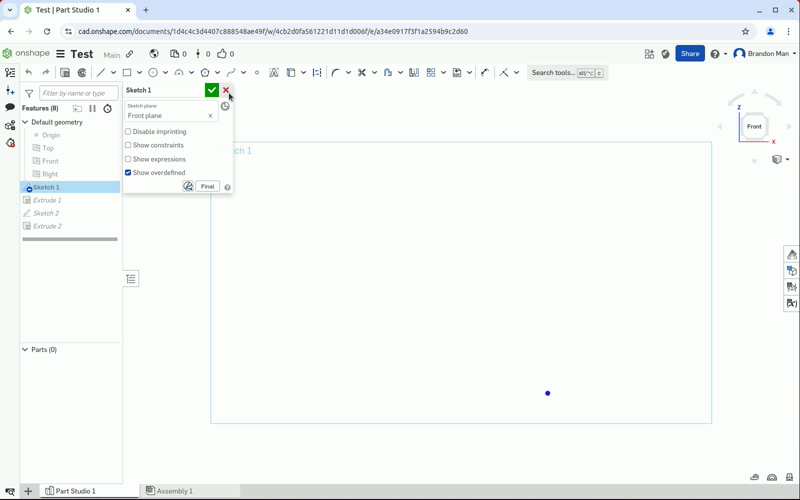
key(shift+s)
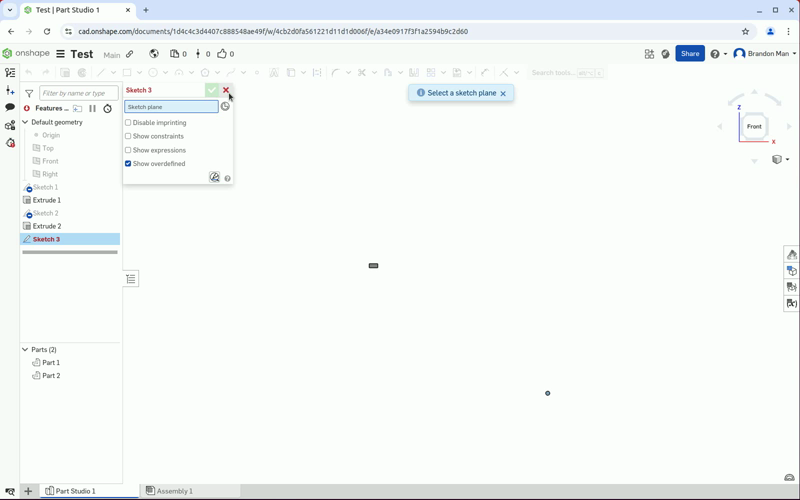
mouse_move(73, 163)
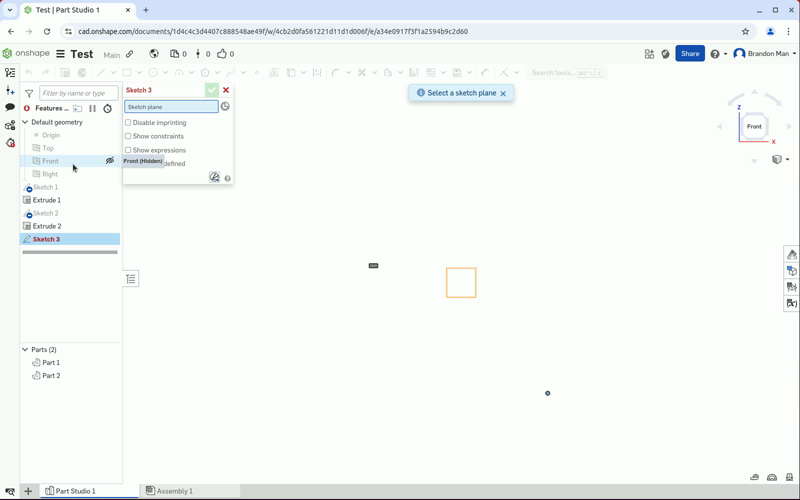
click(73, 163)
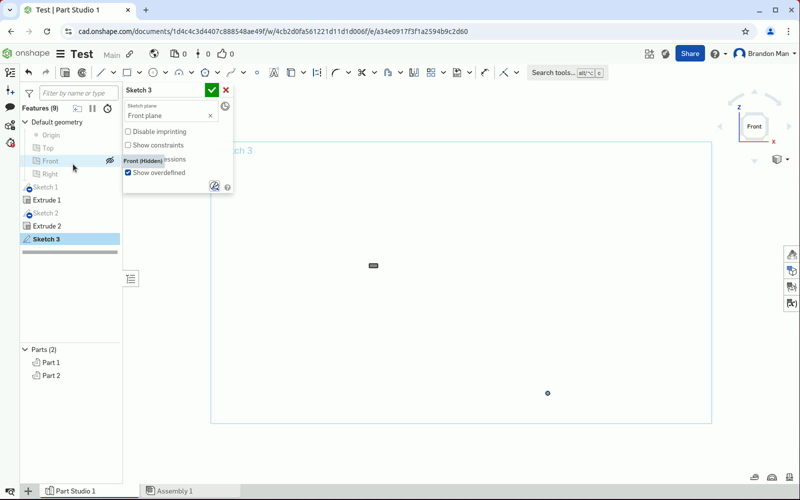
mouse_move(73, 352)
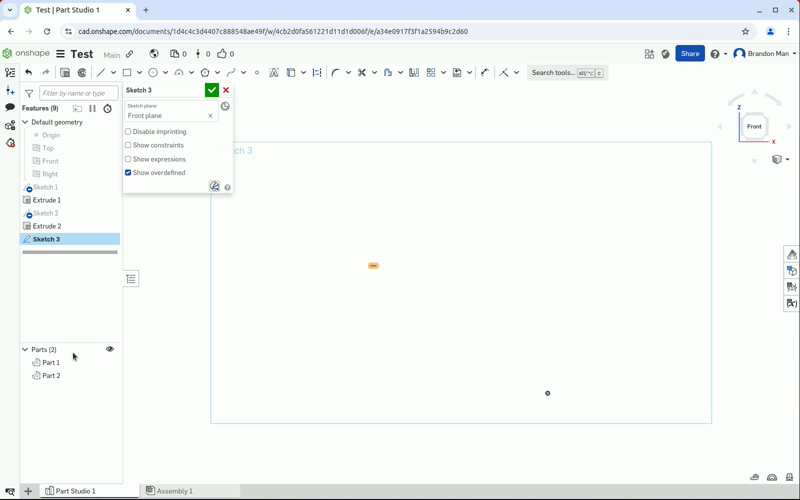
key(y)
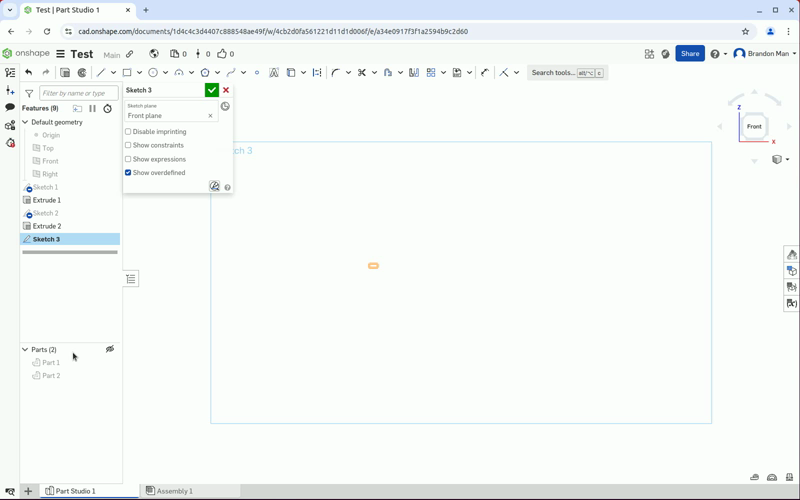
key(l)
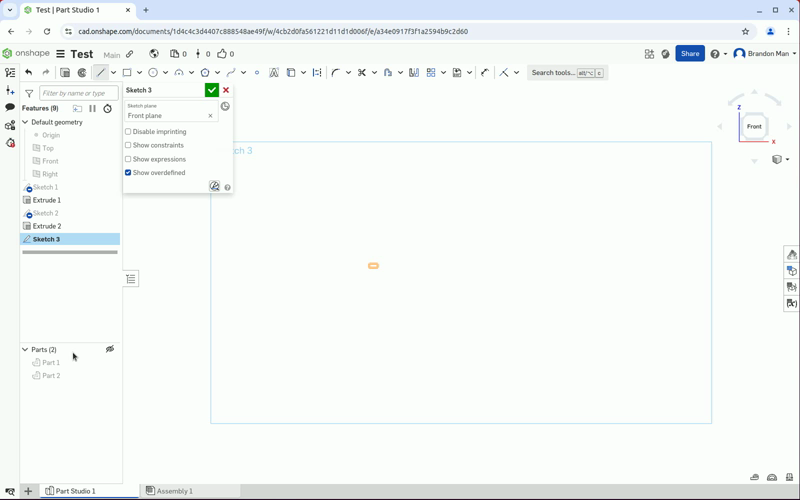
key_down(shift)
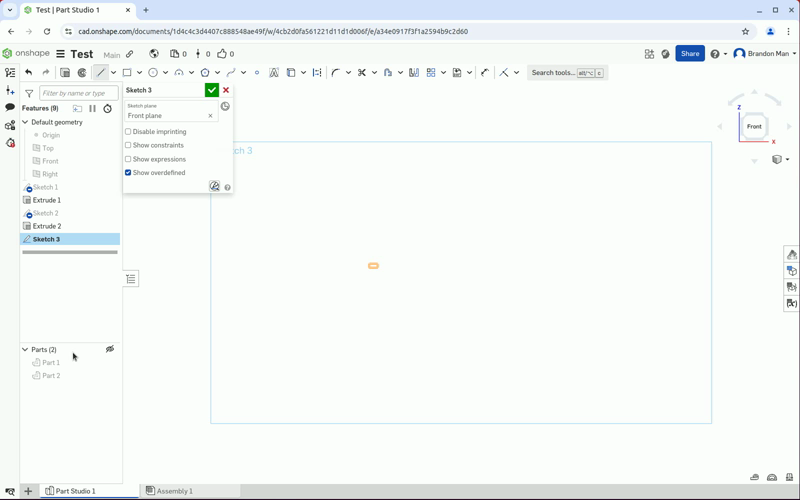
mouse_move(542, 267)
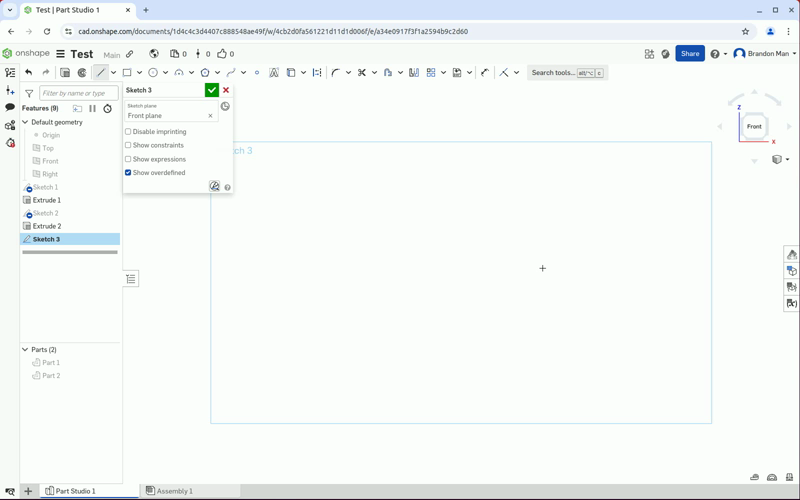
click(542, 267)
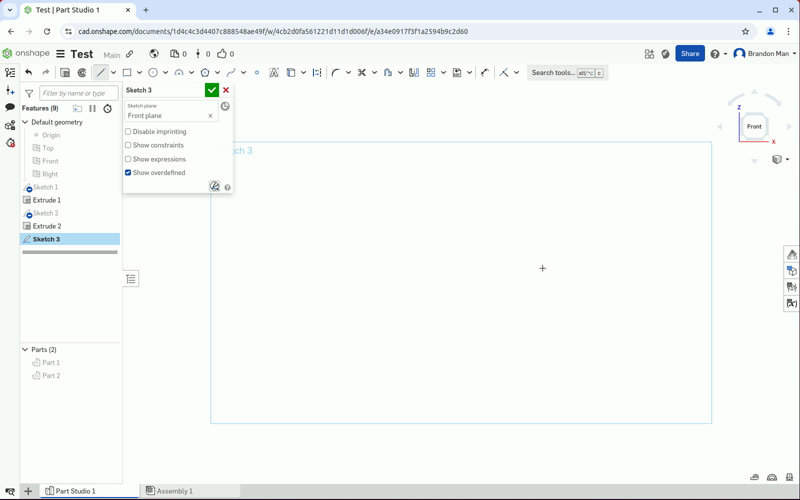
key_up(shift)
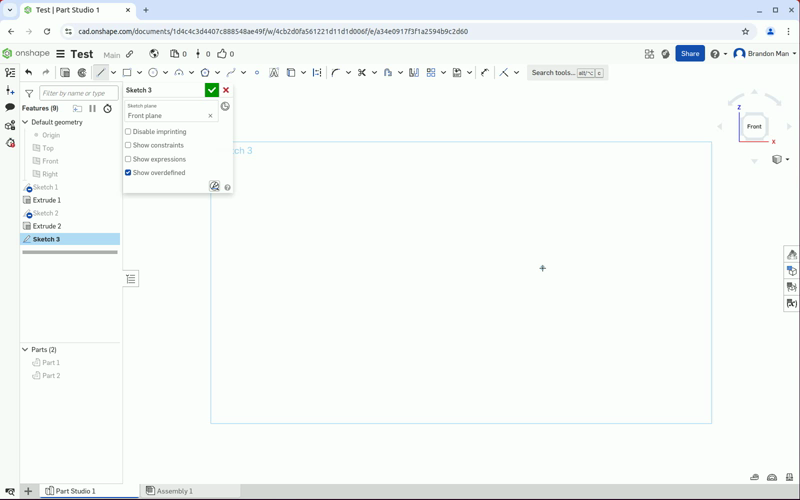
key_down(shift)
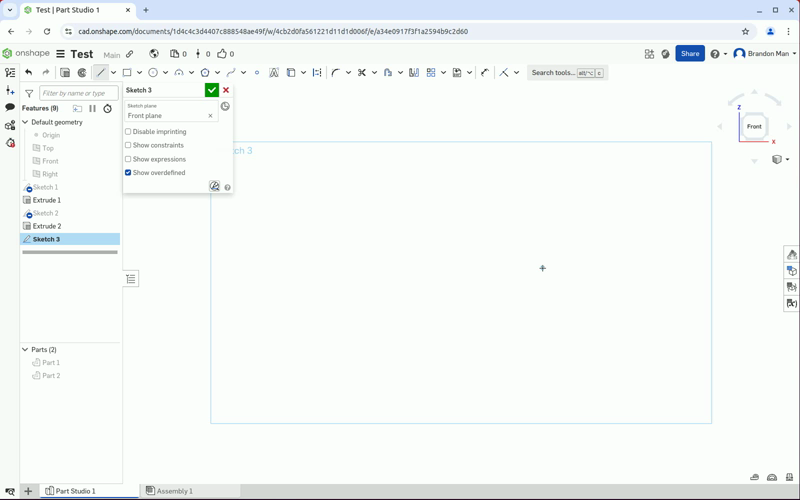
mouse_move(572, 267)
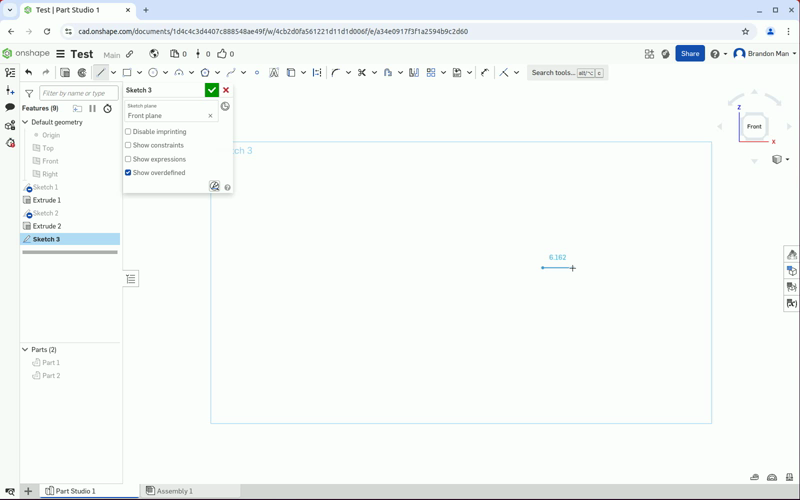
mouse_move(551, 267)
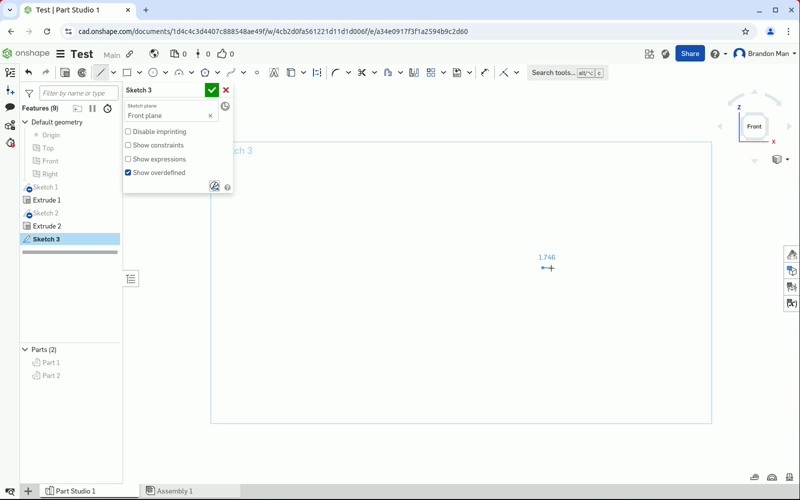
click(551, 267)
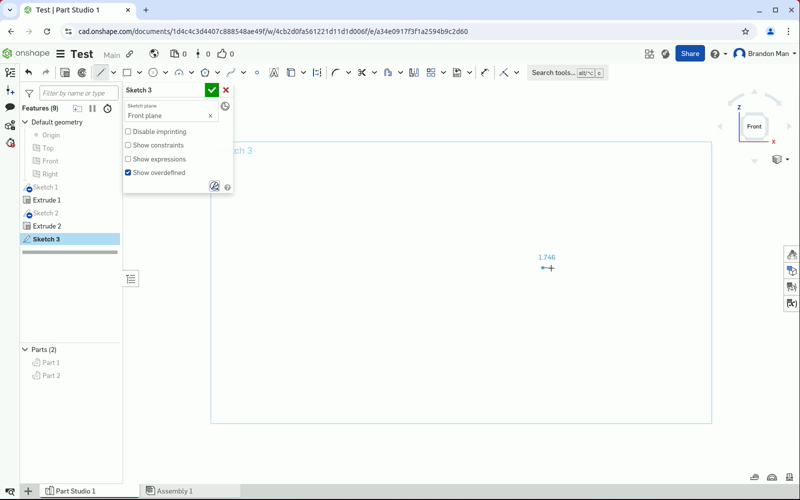
key_up(shift)
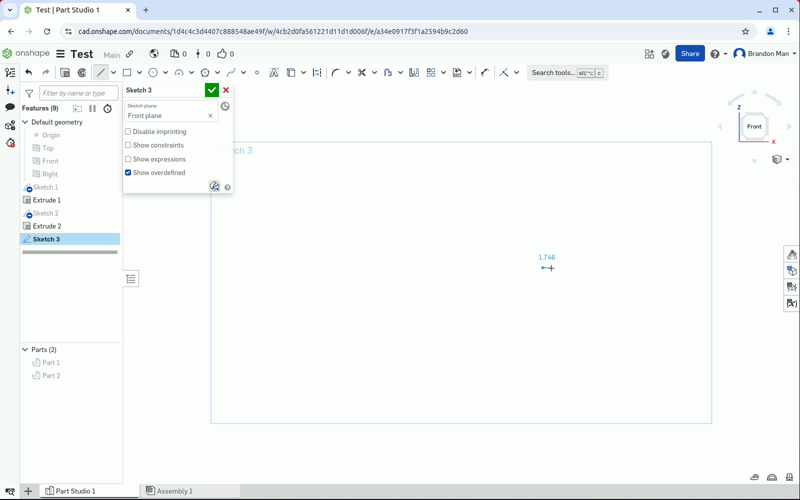
key_down(shift)
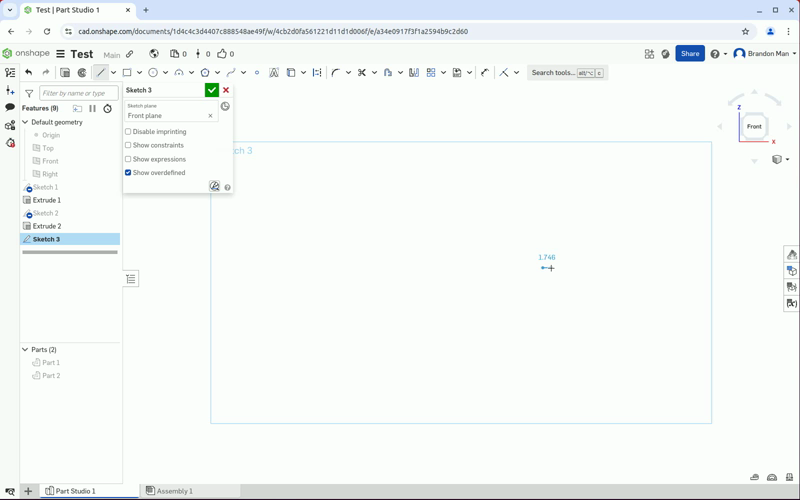
mouse_move(581, 267)
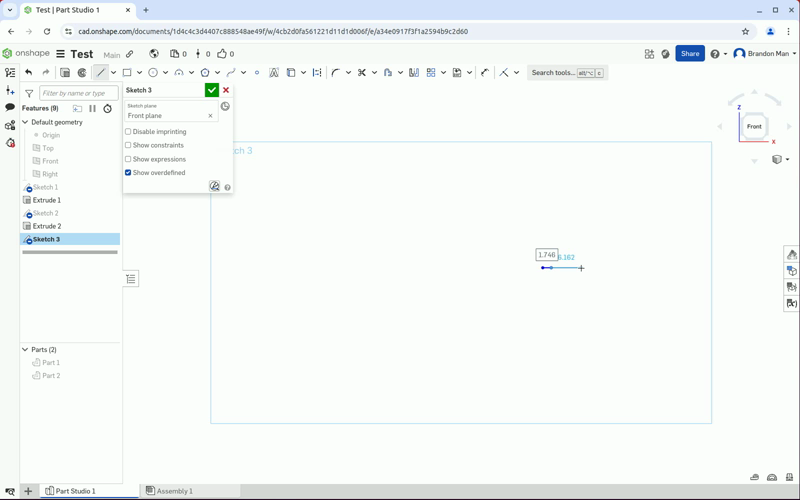
mouse_move(551, 263)
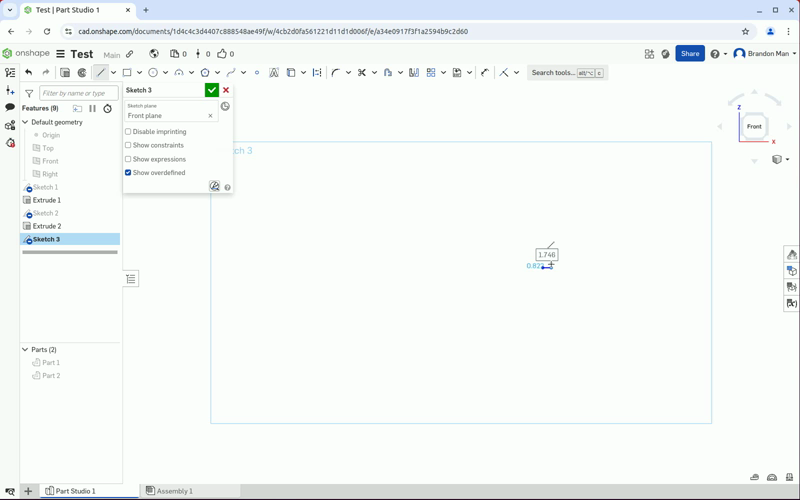
scroll(6)
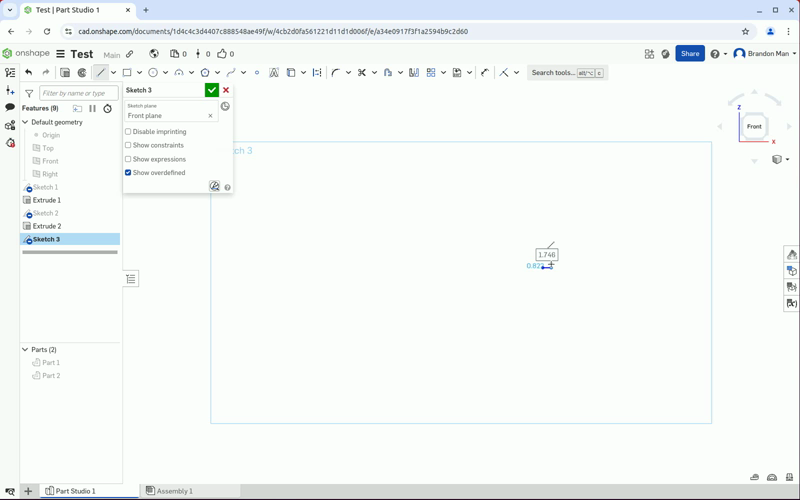
scroll(6)
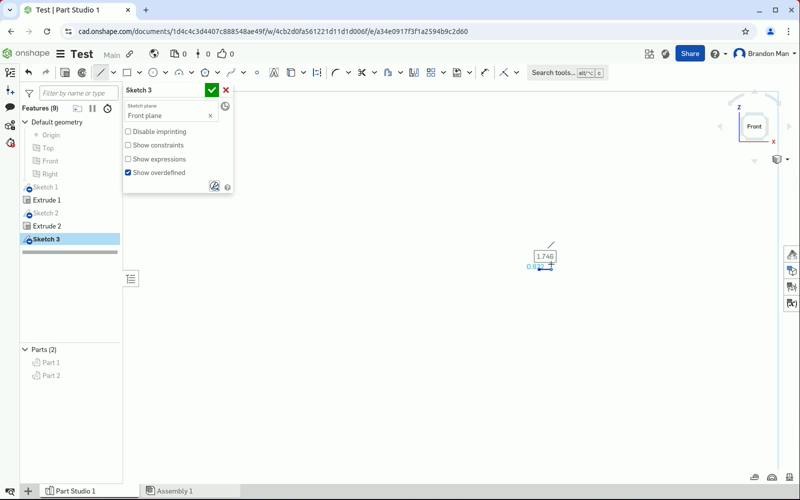
scroll(6)
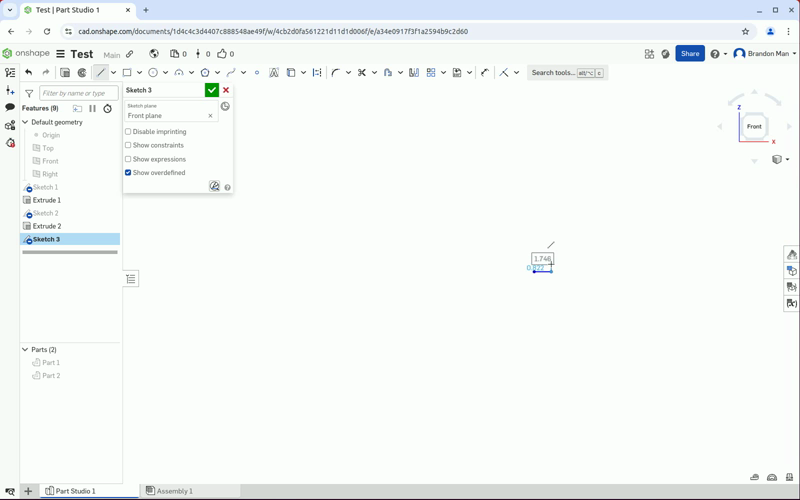
scroll(6)
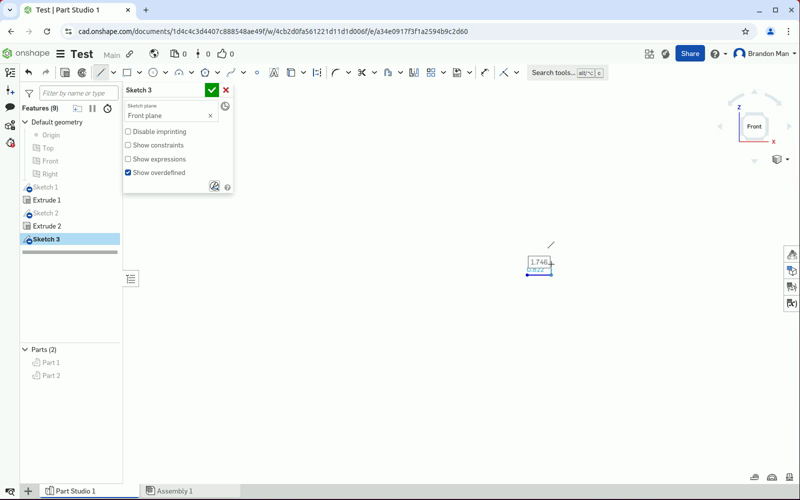
scroll(6)
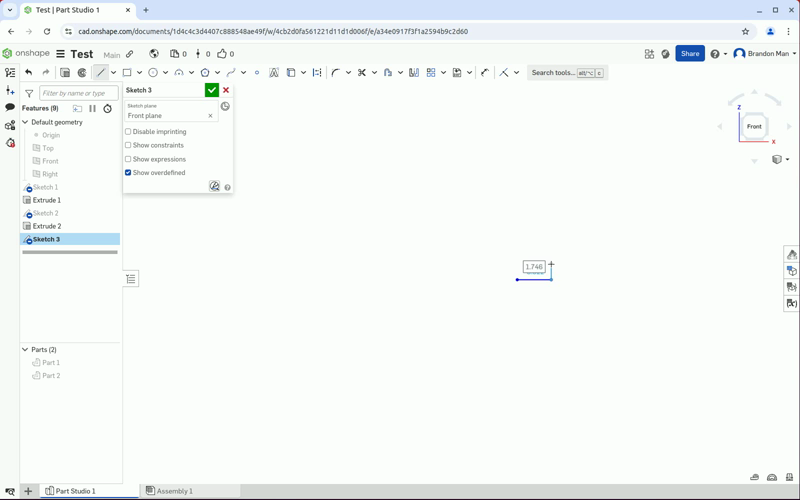
scroll(6)
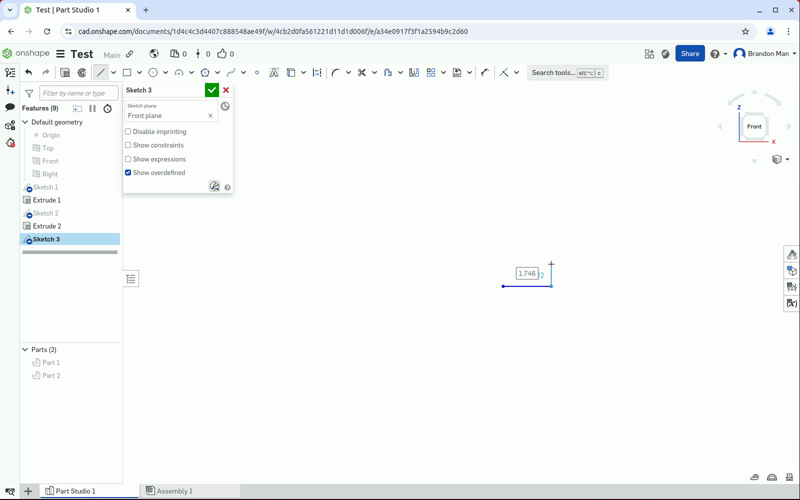
scroll(6)
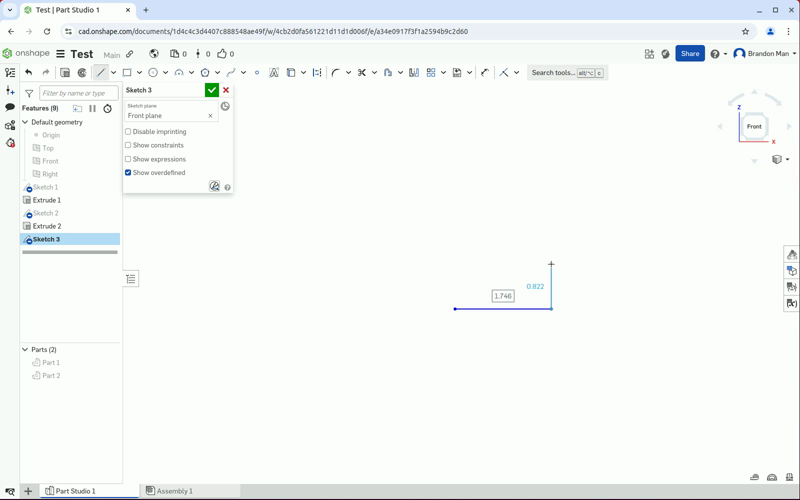
click(551, 263)
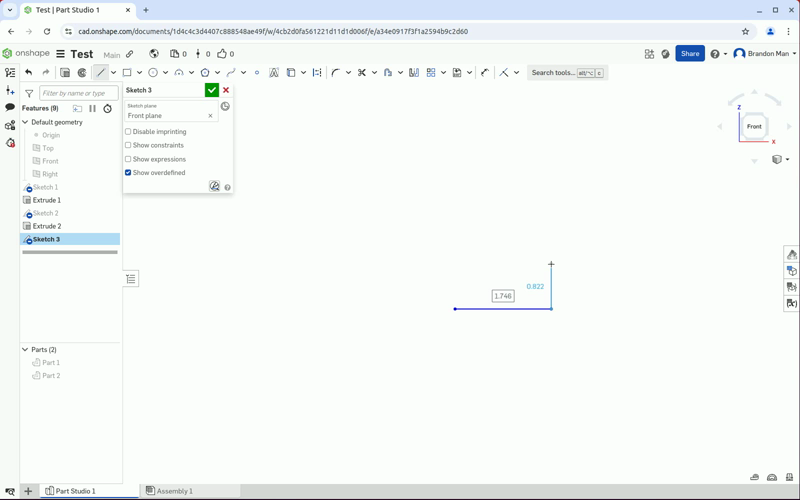
scroll(-6)
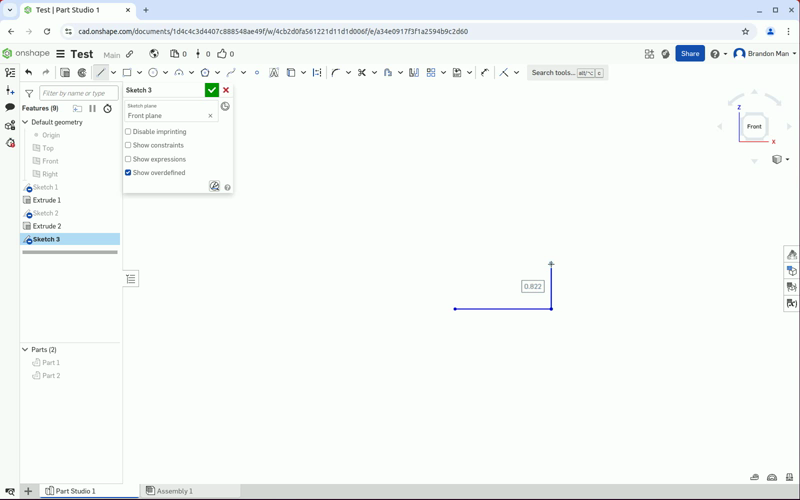
scroll(-6)
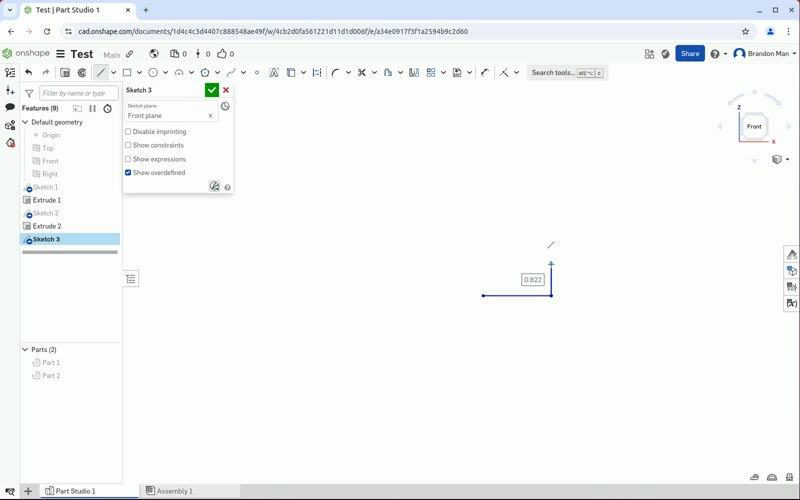
scroll(-6)
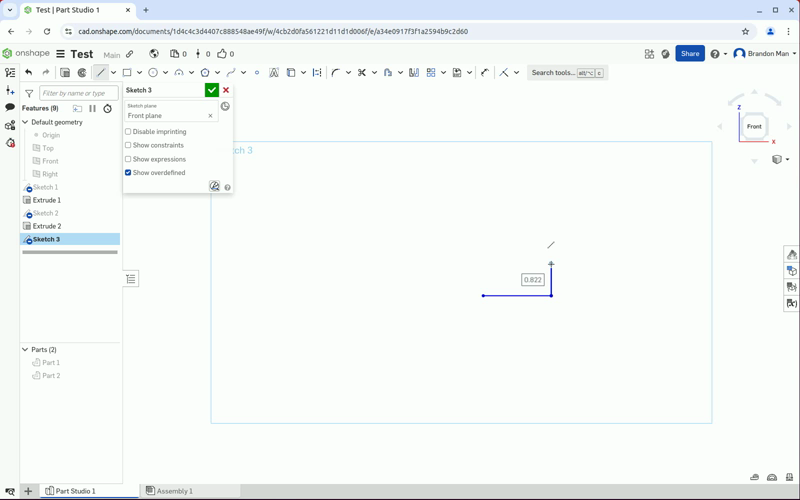
scroll(-6)
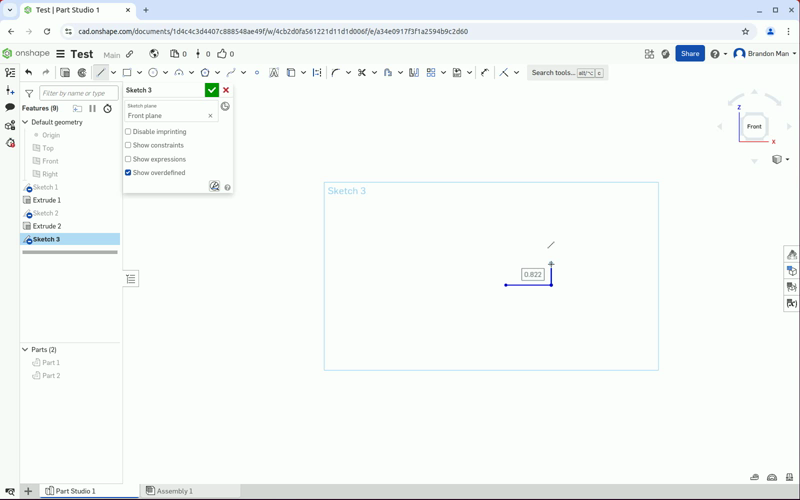
scroll(-6)
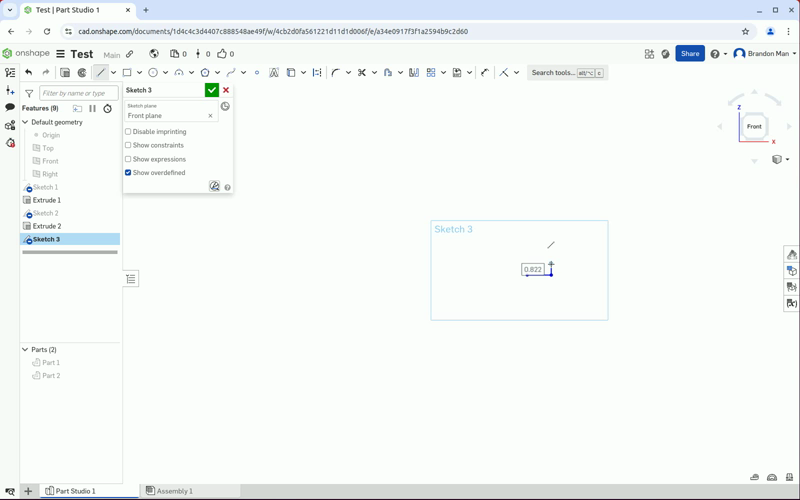
scroll(-6)
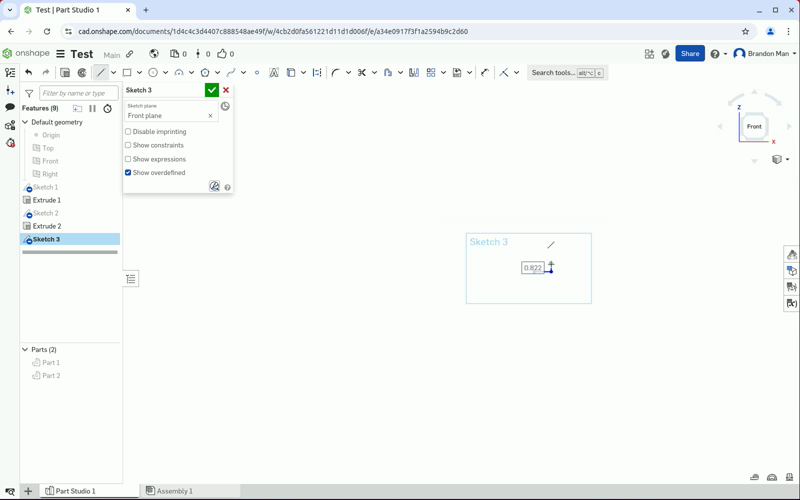
scroll(-6)
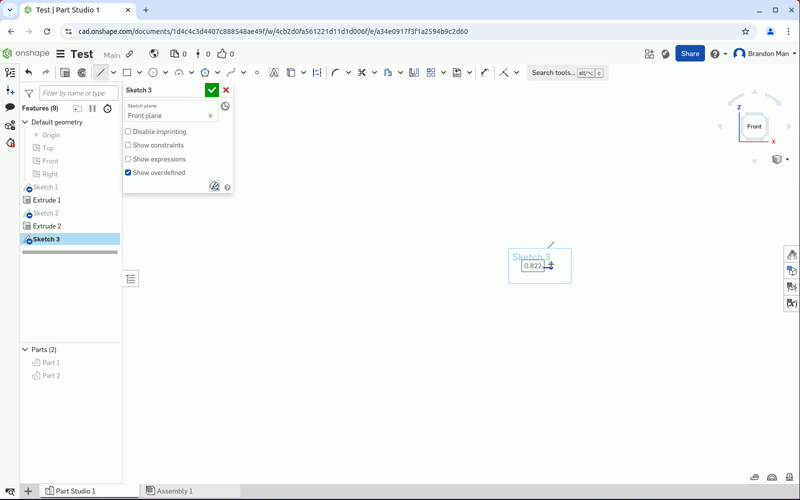
key_up(shift)
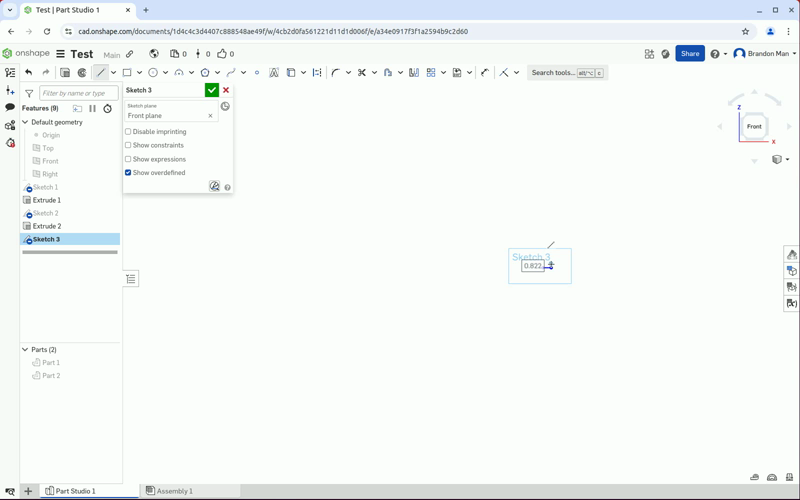
key_down(shift)
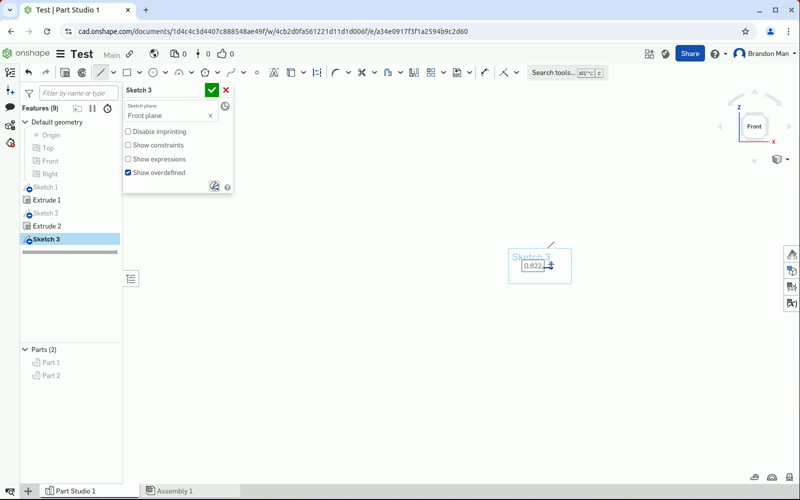
mouse_move(581, 263)
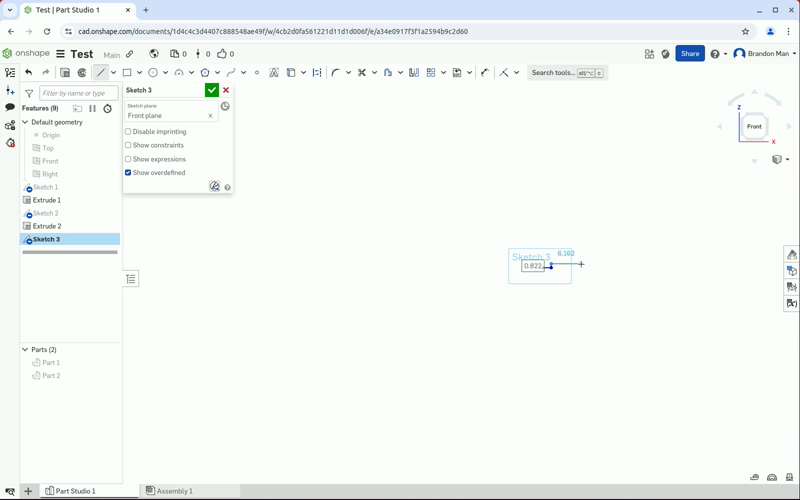
mouse_move(542, 263)
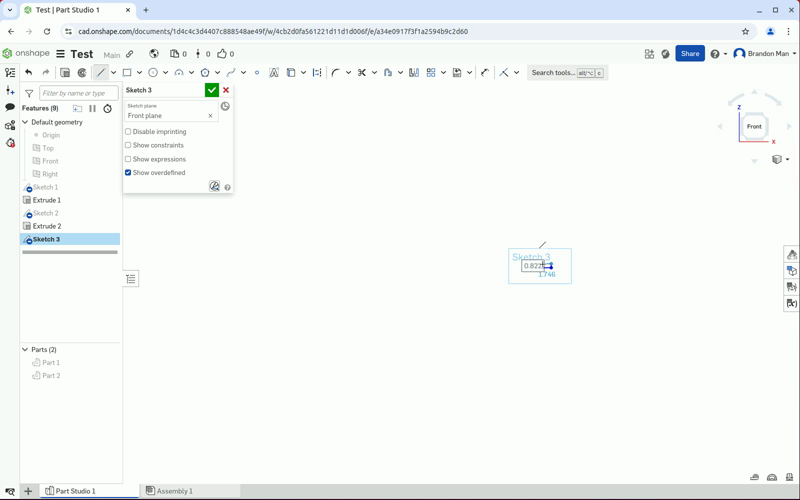
scroll(6)
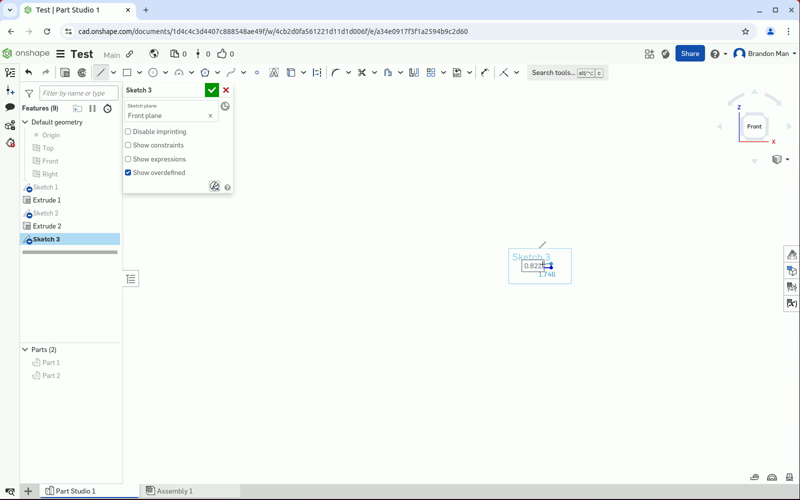
scroll(6)
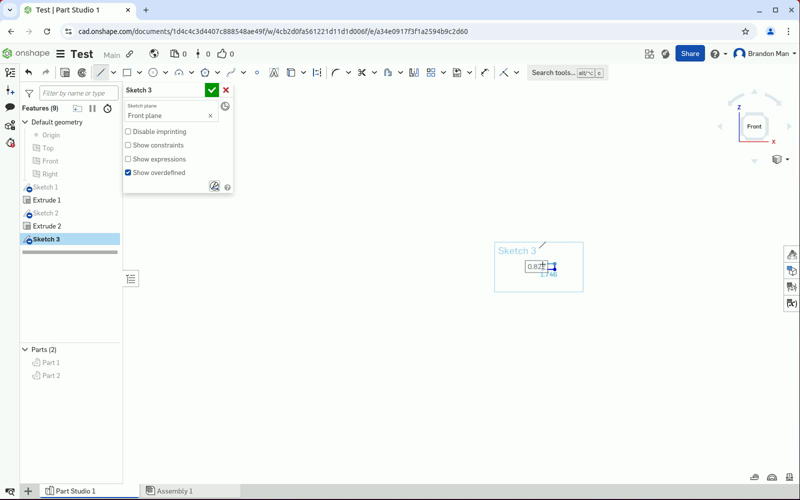
scroll(6)
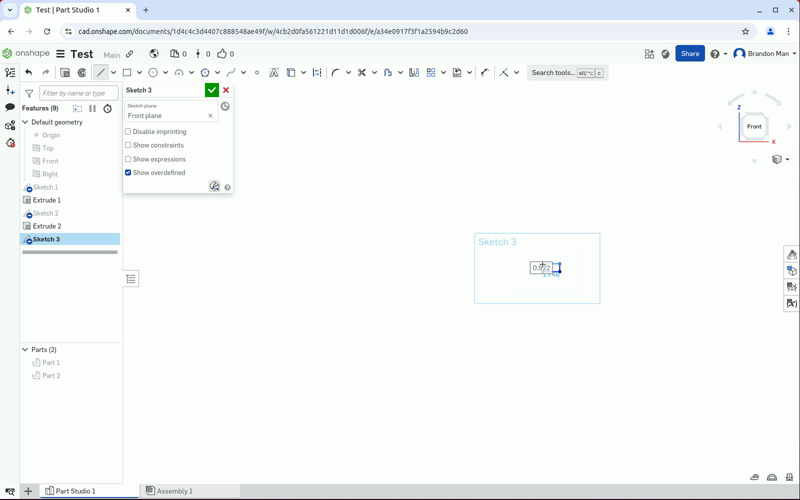
scroll(6)
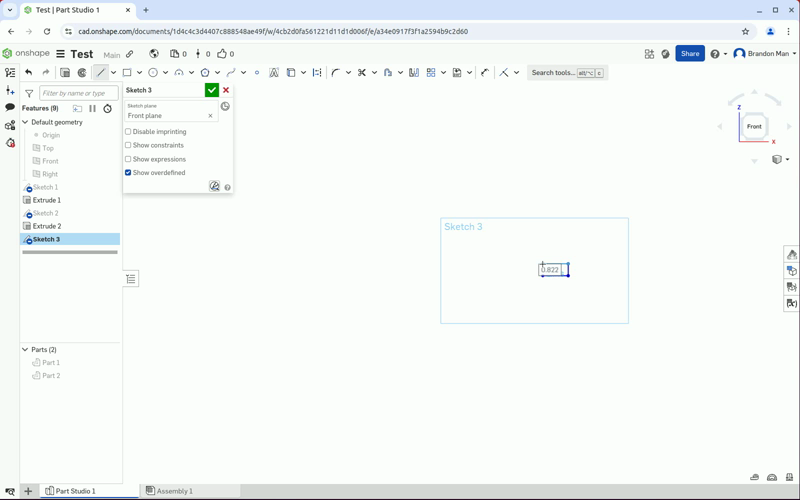
scroll(6)
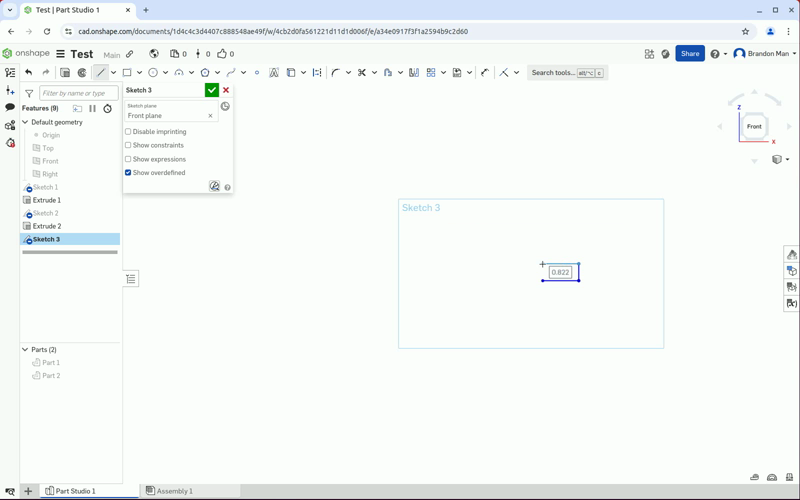
scroll(6)
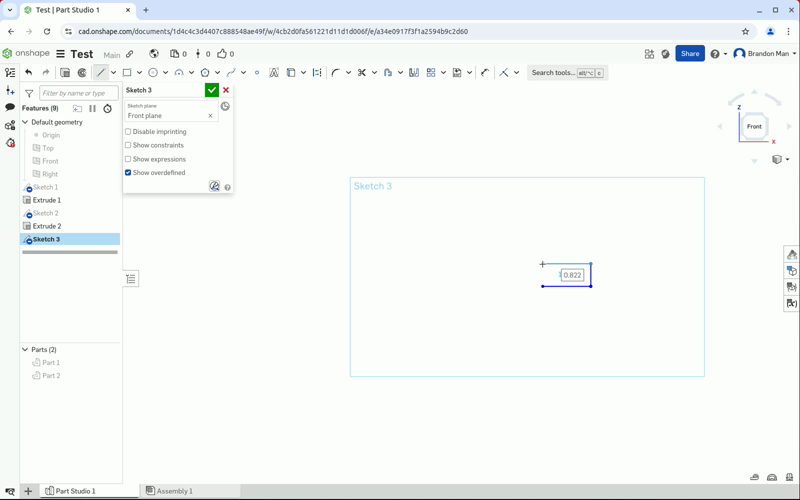
scroll(6)
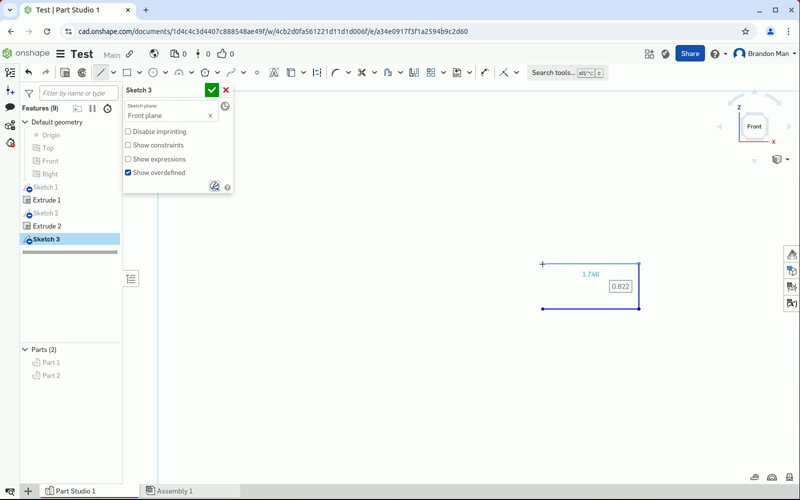
click(542, 263)
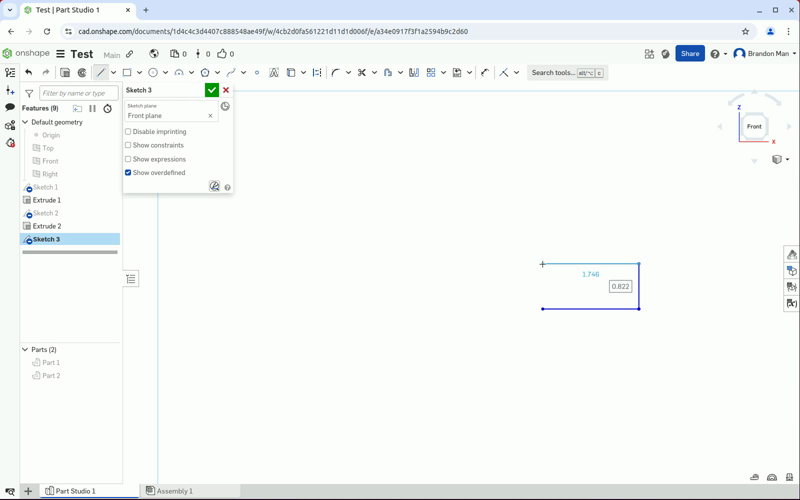
scroll(-6)
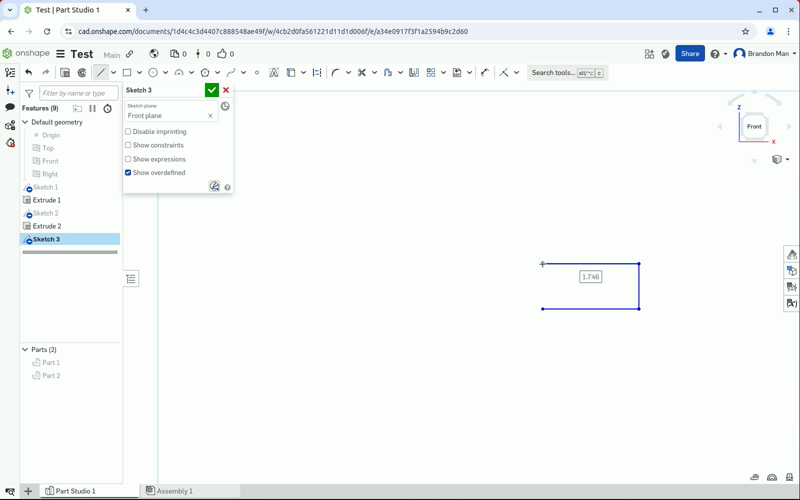
scroll(-6)
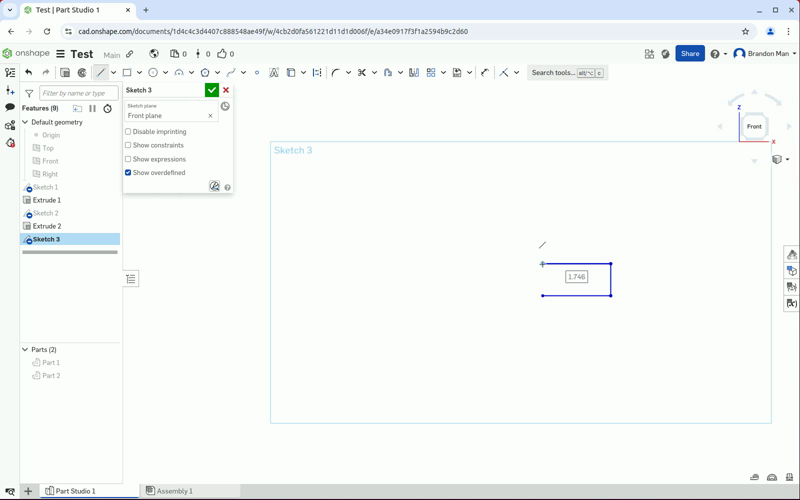
scroll(-6)
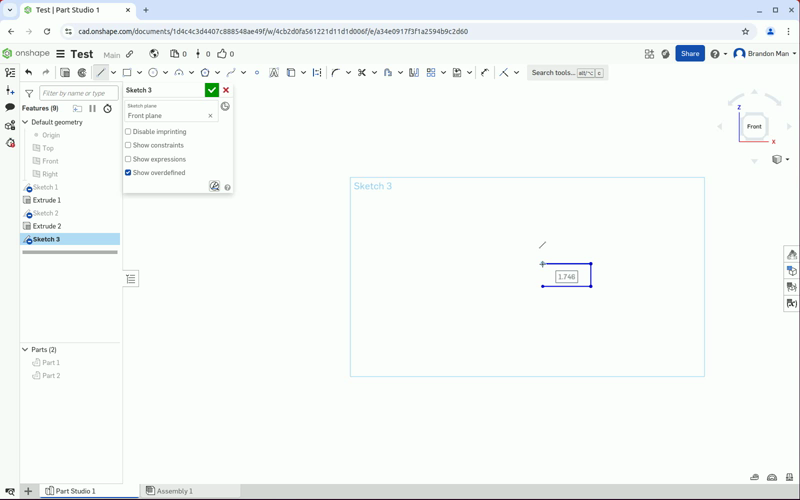
scroll(-6)
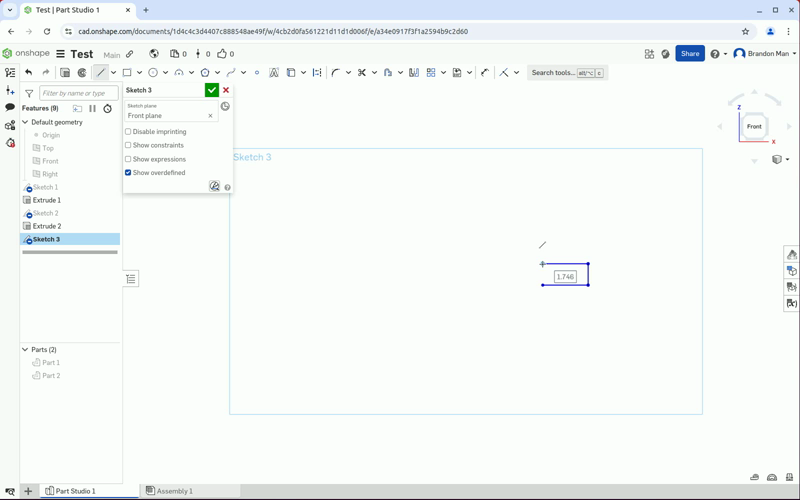
scroll(-6)
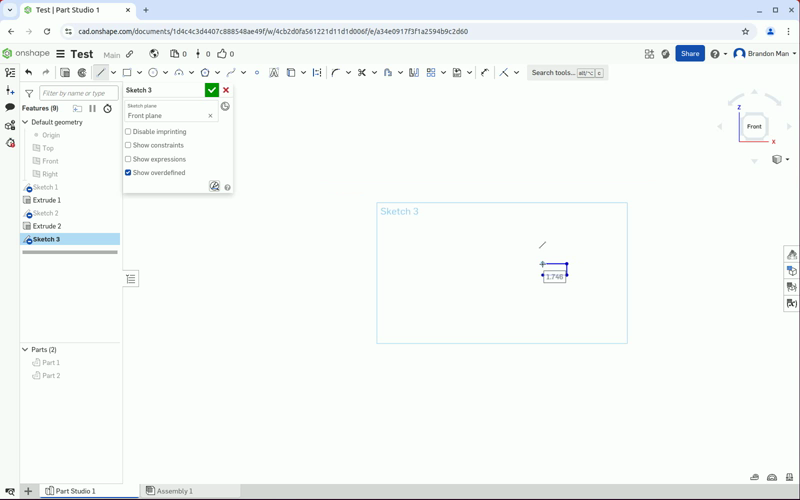
scroll(-6)
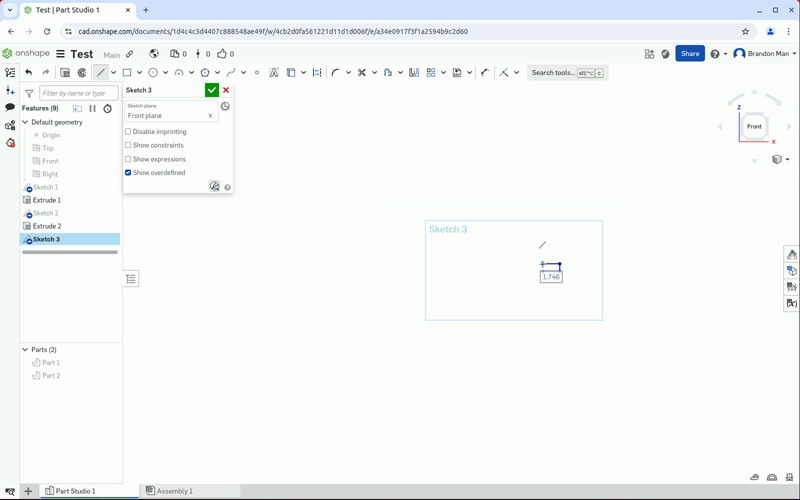
scroll(-6)
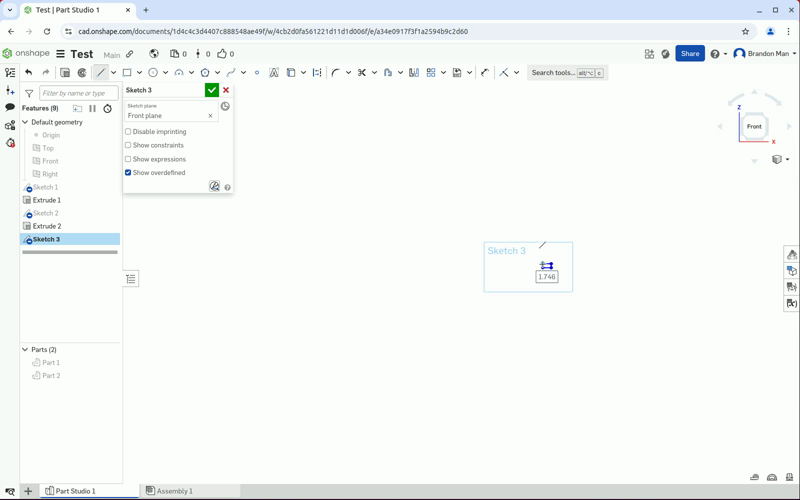
key_up(shift)
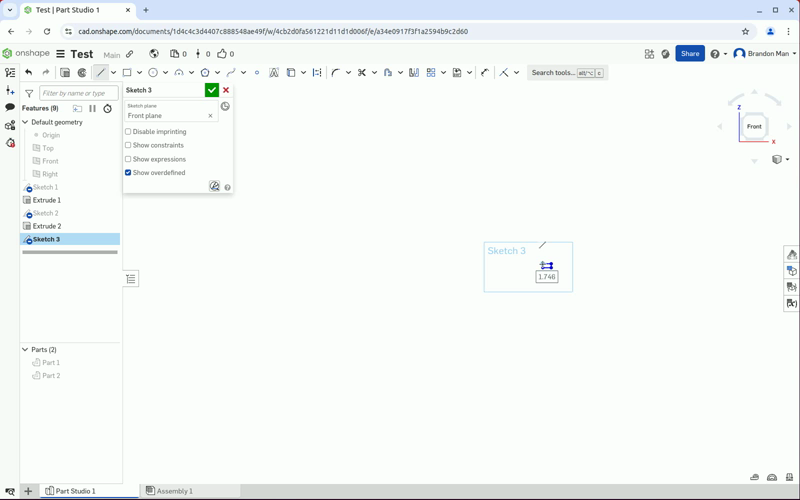
mouse_move(572, 263)
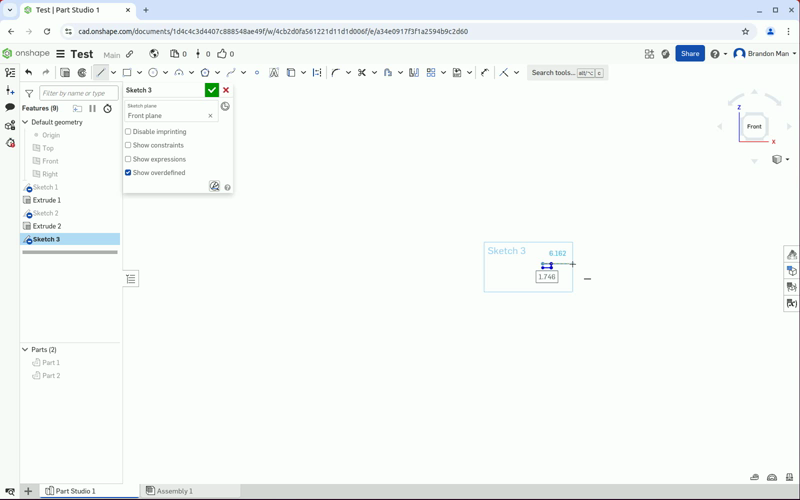
key_down(shift)
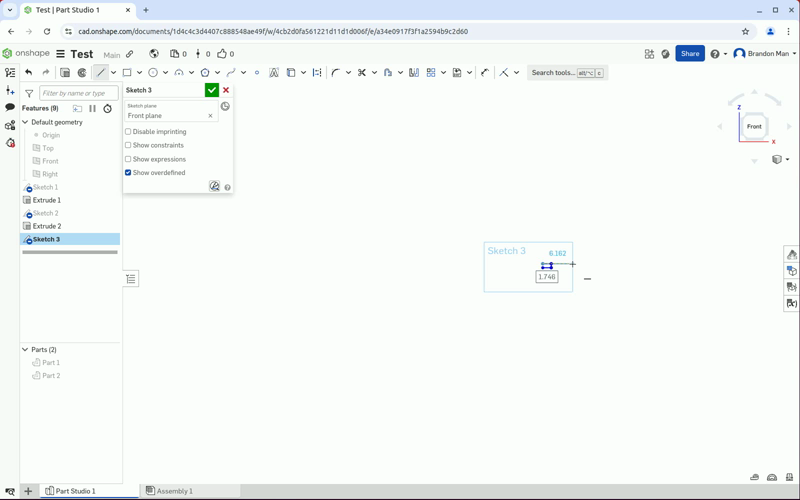
mouse_move(542, 267)
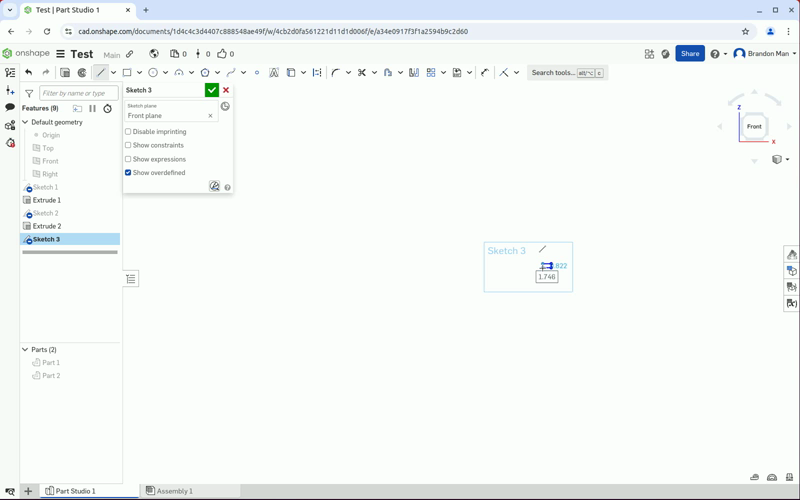
scroll(6)
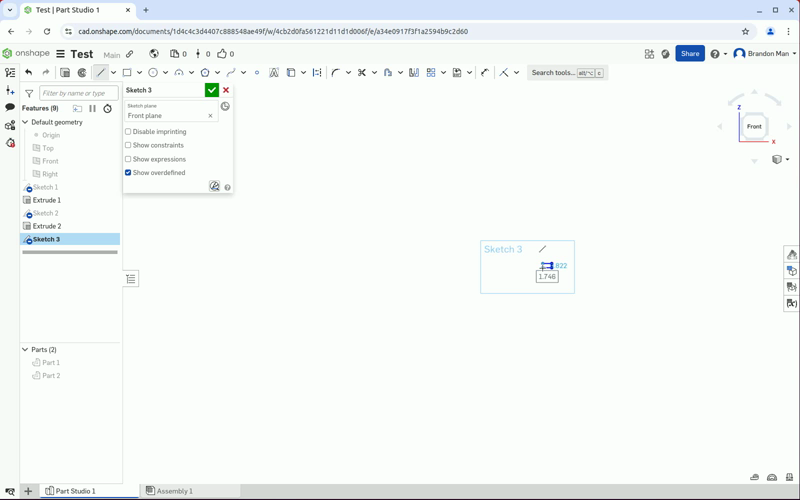
scroll(6)
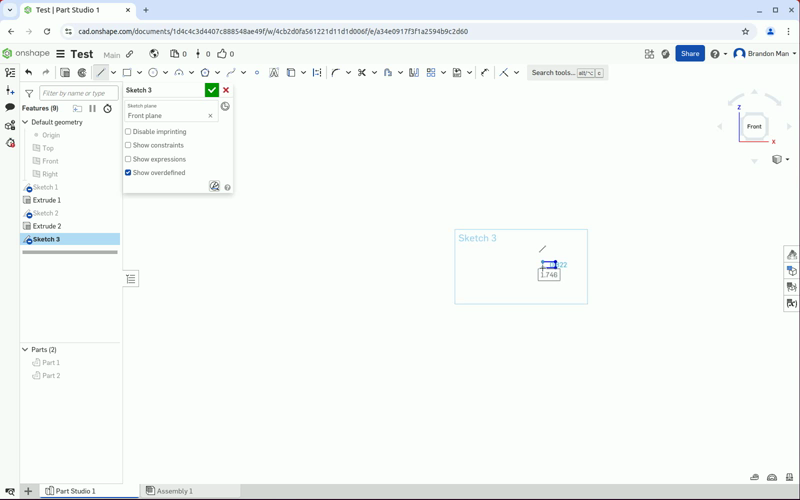
scroll(6)
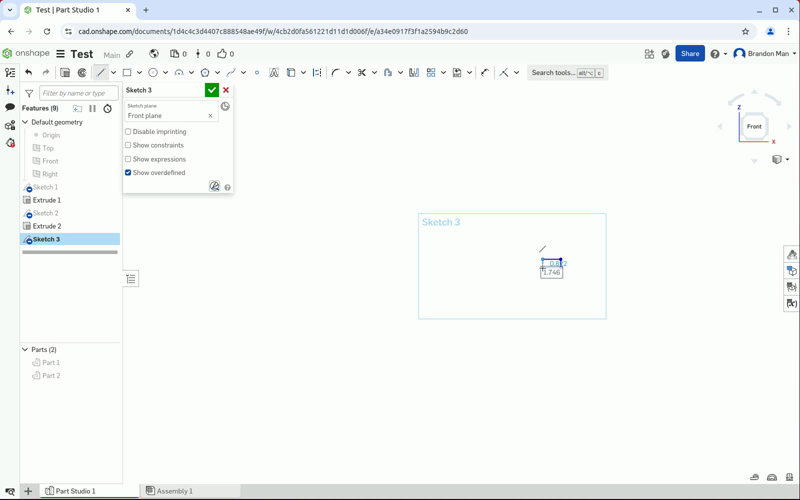
scroll(6)
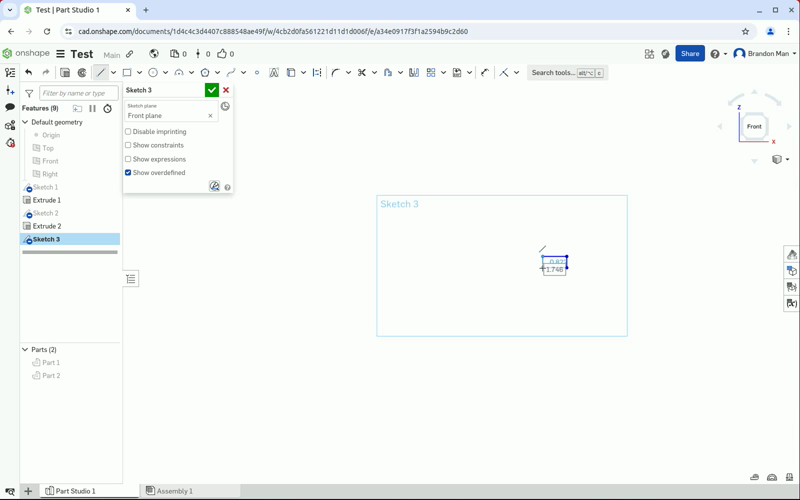
scroll(6)
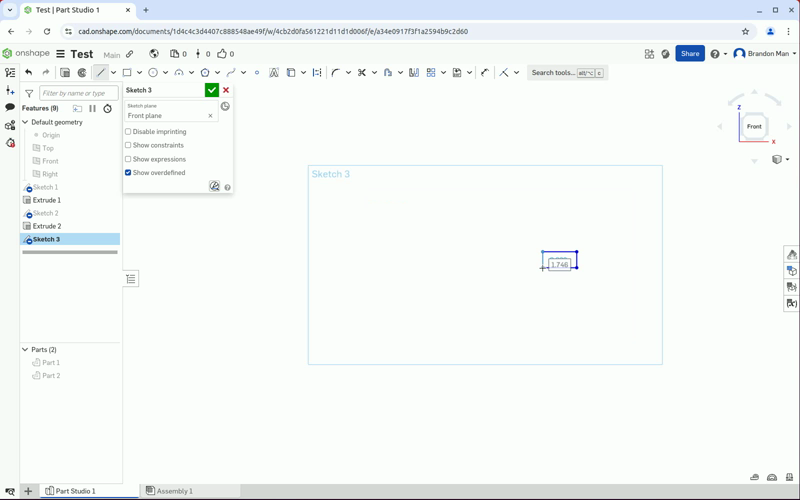
scroll(6)
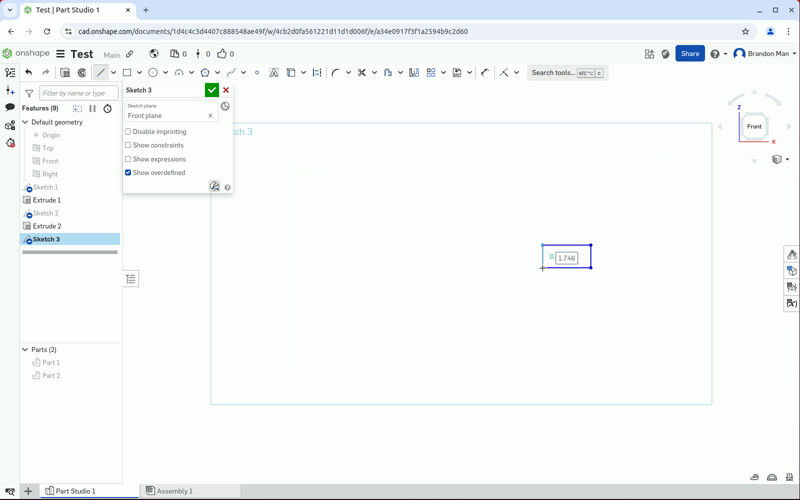
scroll(6)
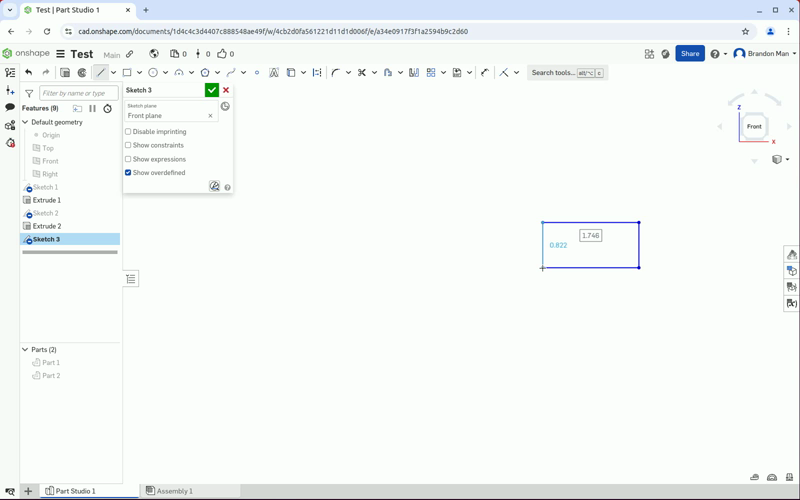
key_up(shift)
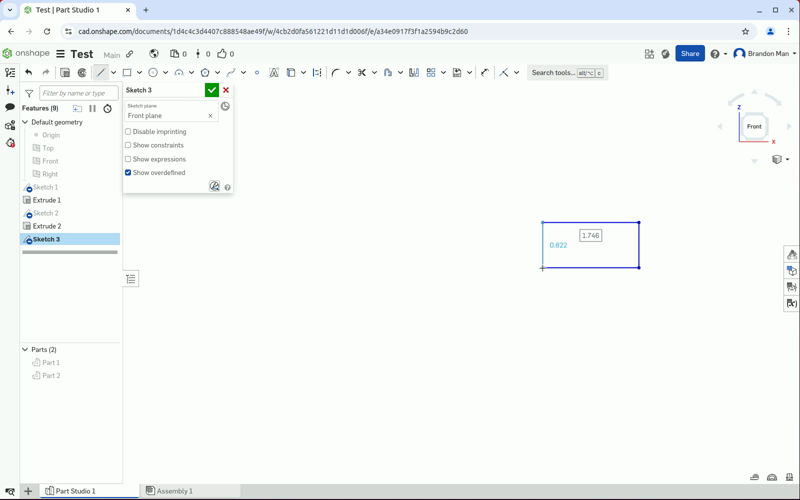
click(542, 267)
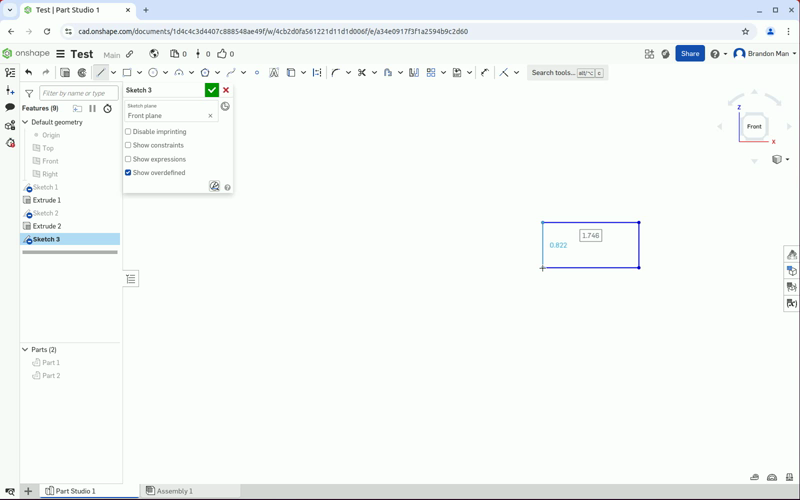
scroll(-6)
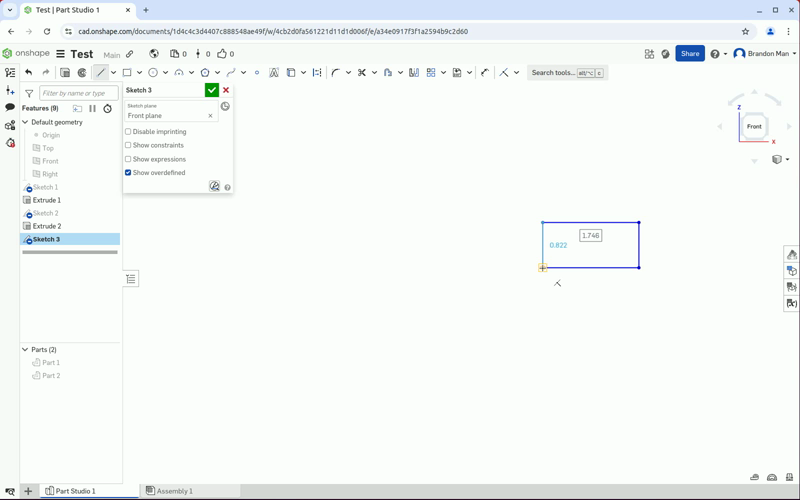
scroll(-6)
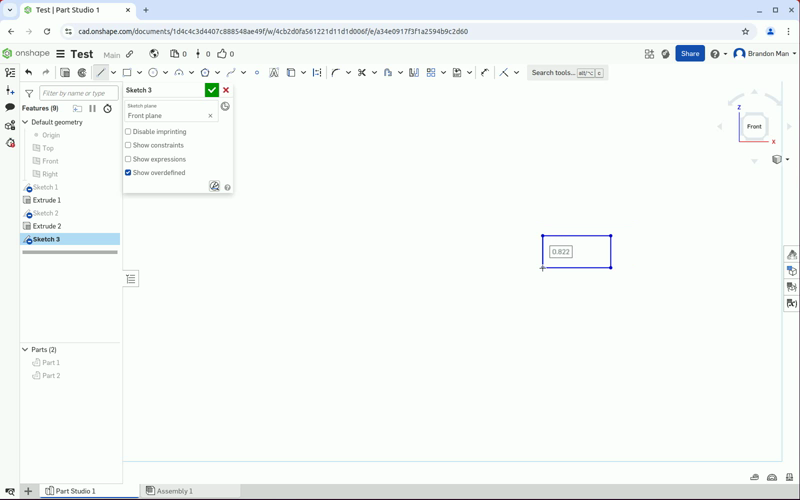
scroll(-6)
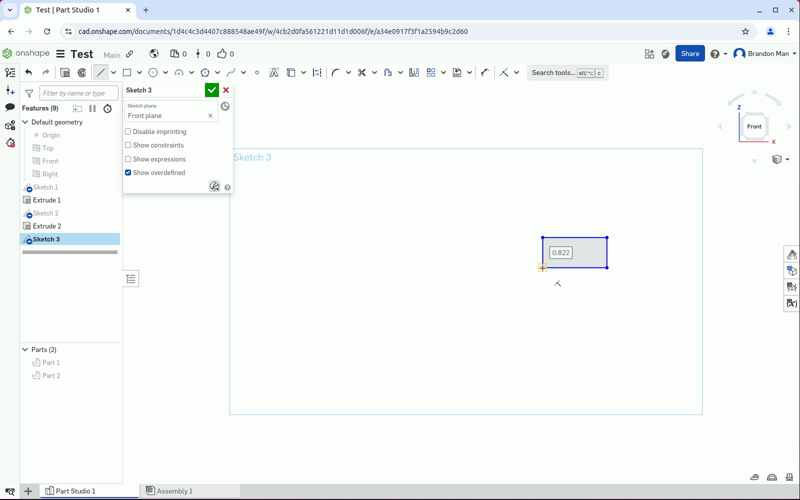
scroll(-6)
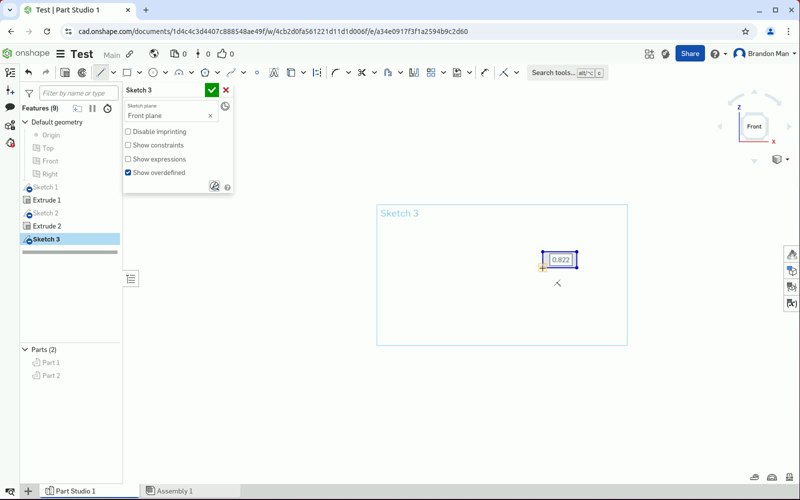
scroll(-6)
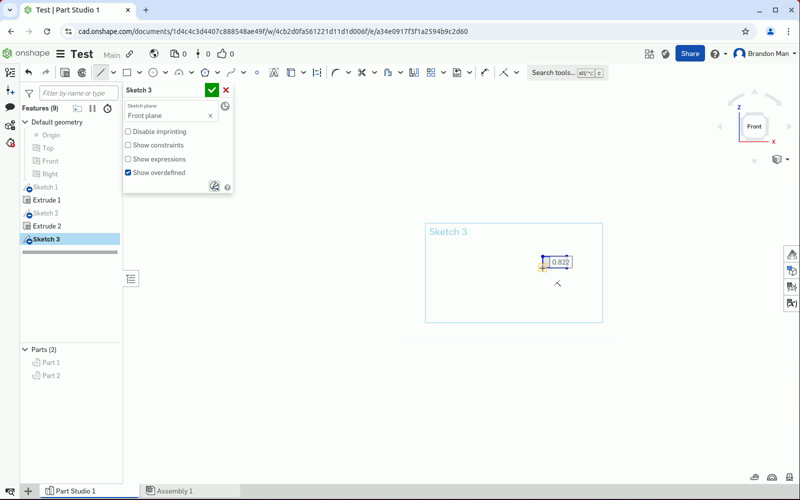
scroll(-6)
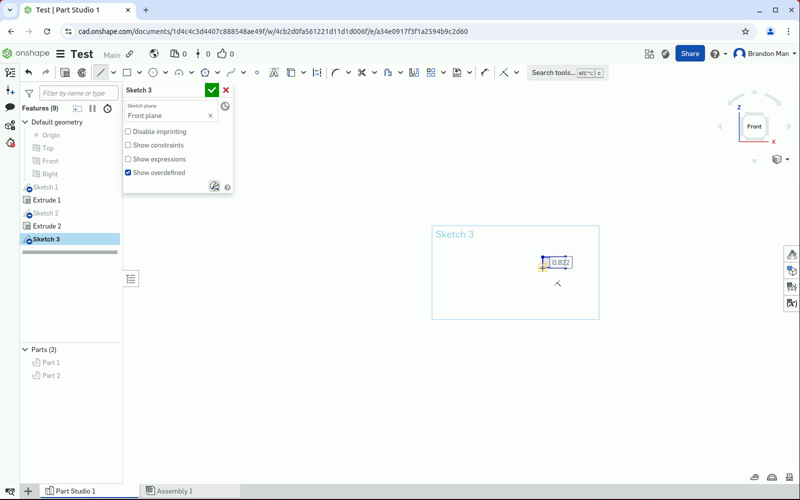
scroll(-6)
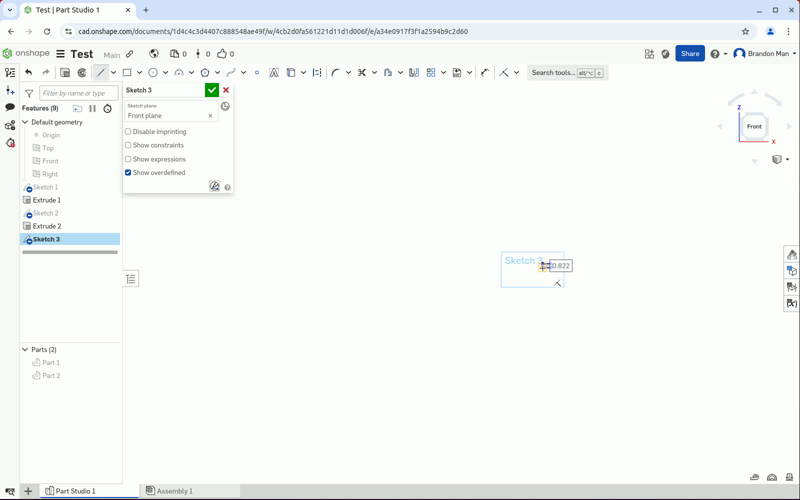
key(esc)
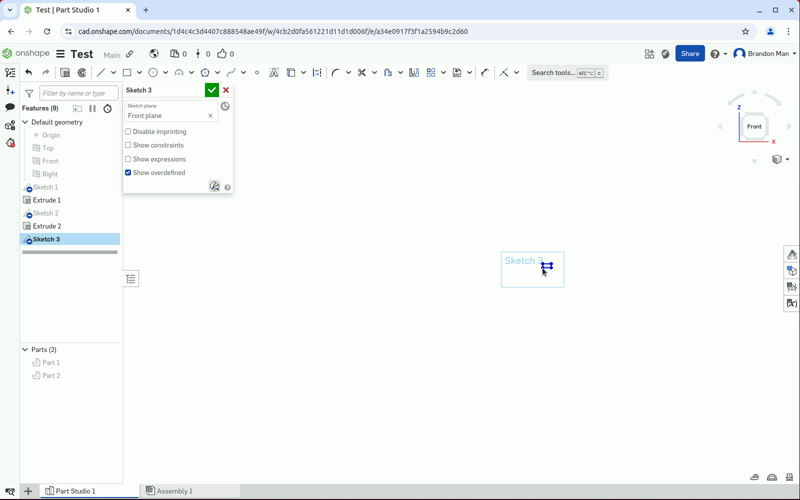
mouse_move(543, 265)
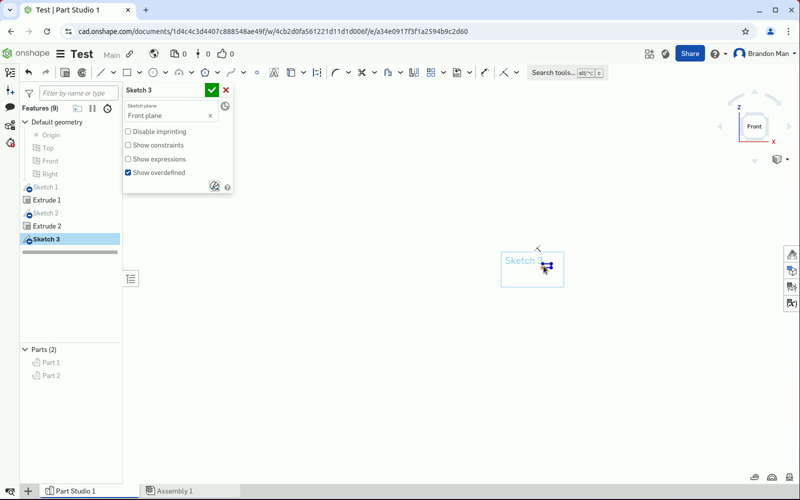
scroll(6)
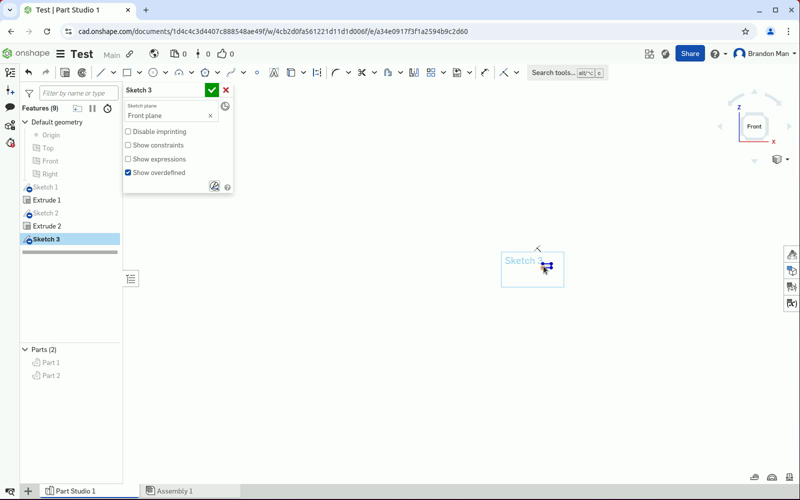
scroll(6)
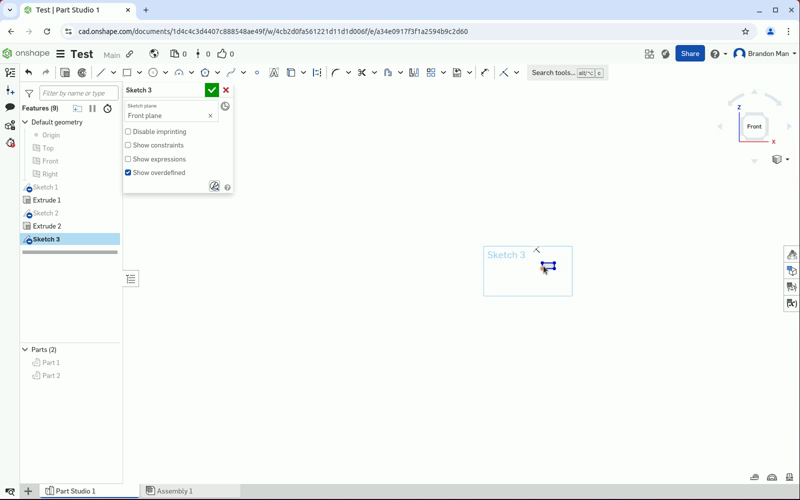
scroll(6)
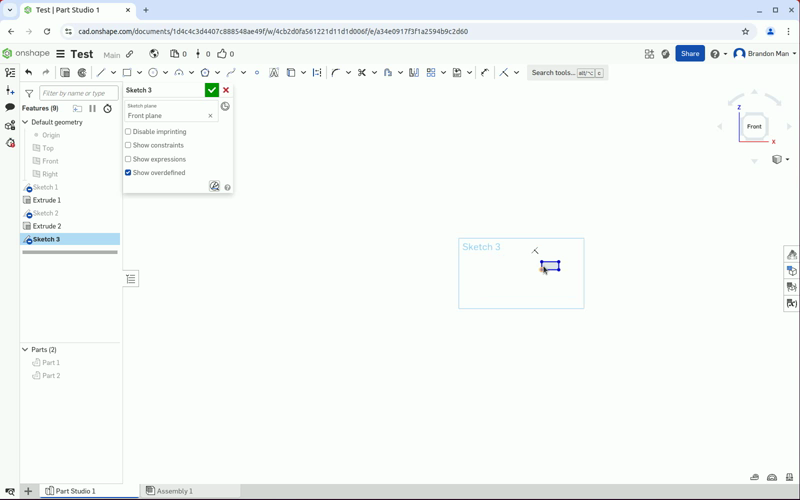
scroll(6)
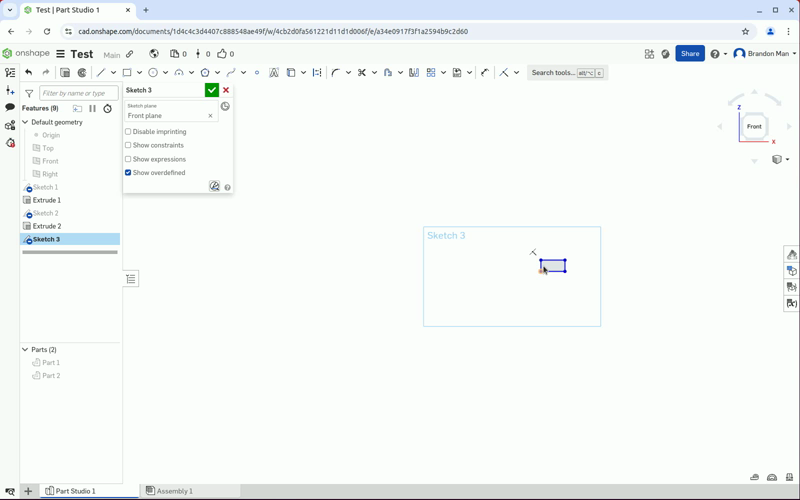
scroll(6)
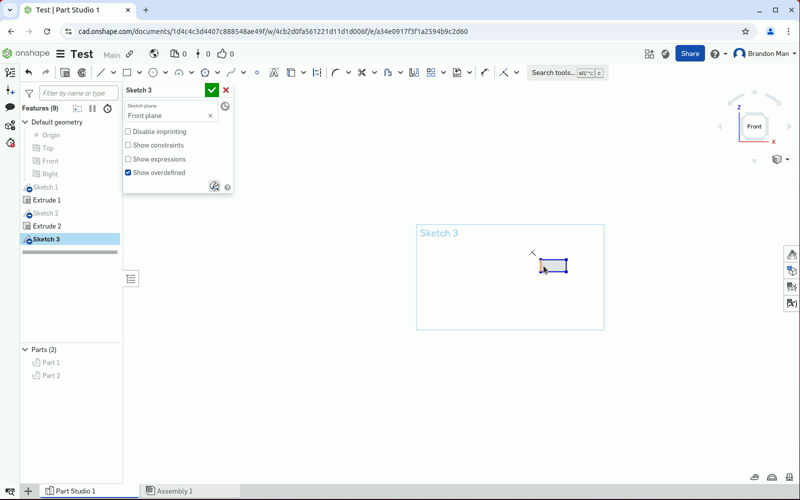
scroll(6)
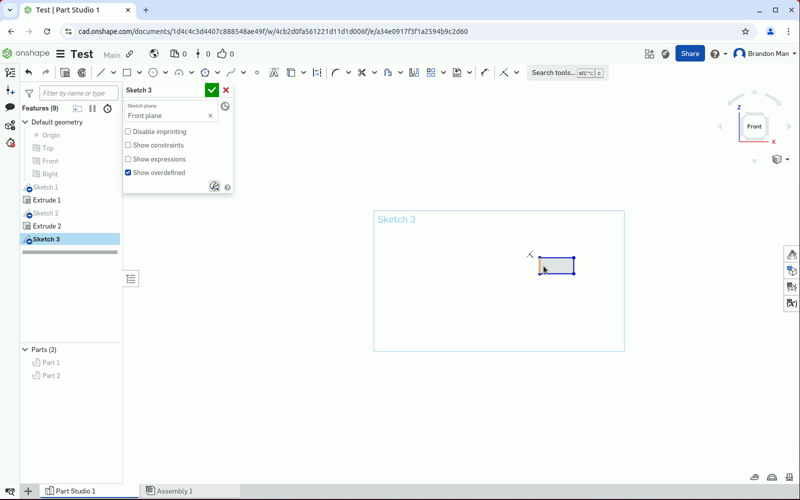
scroll(6)
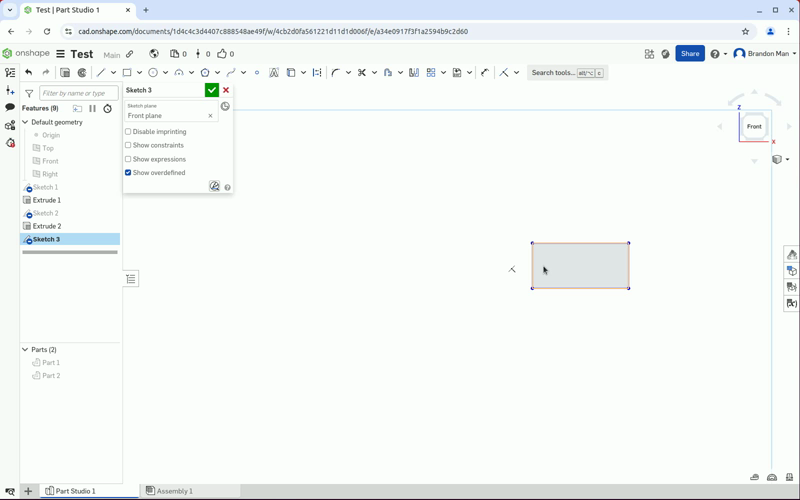
click(543, 265)
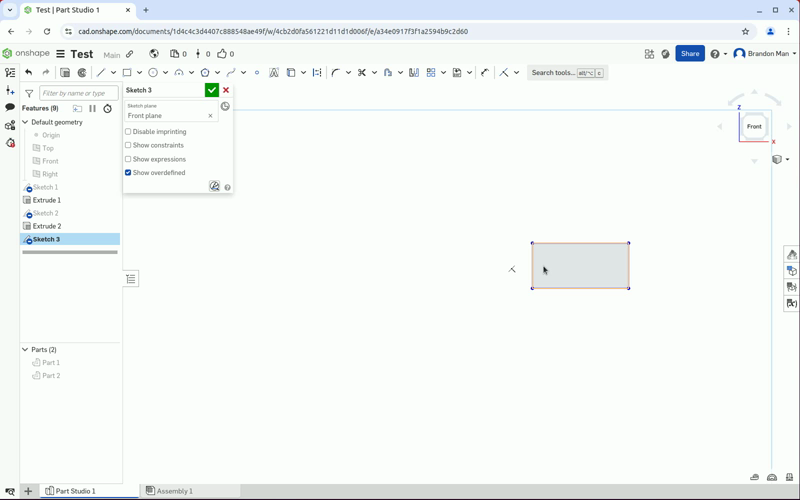
scroll(-6)
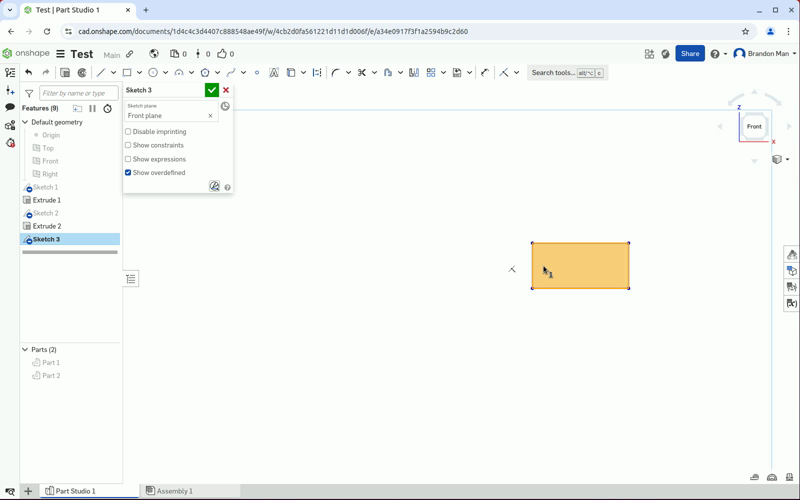
scroll(-6)
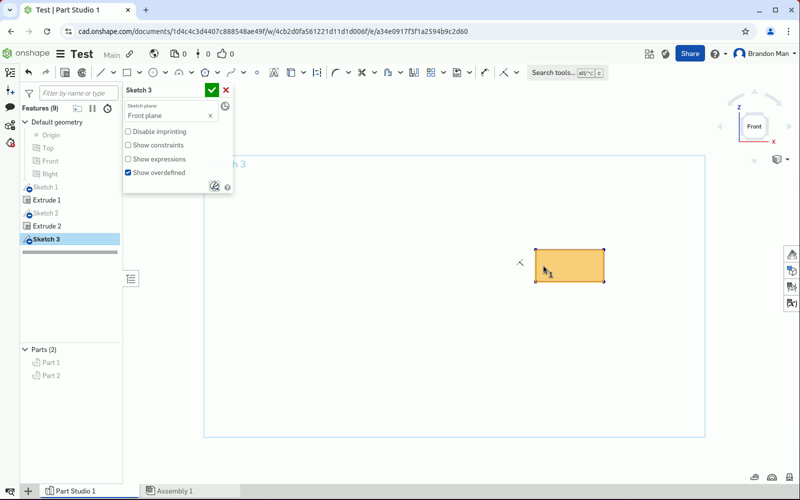
scroll(-6)
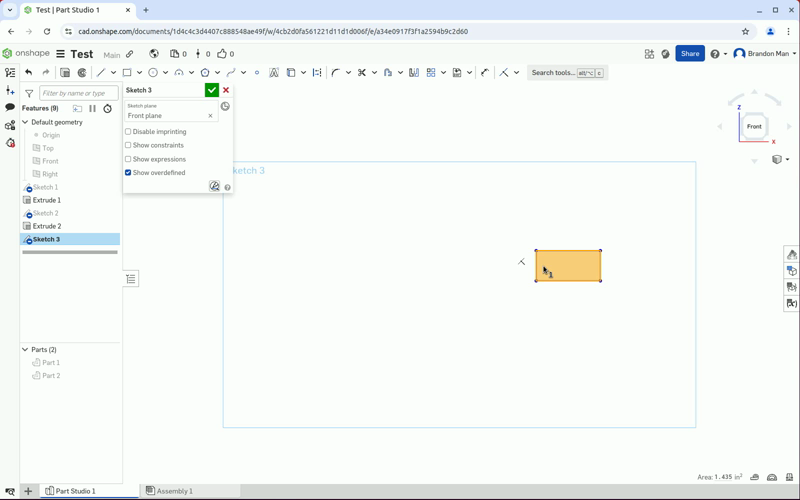
scroll(-6)
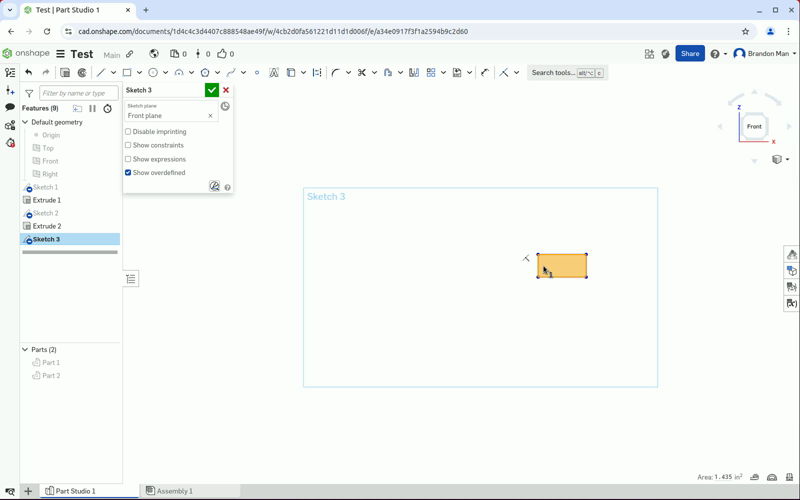
scroll(-6)
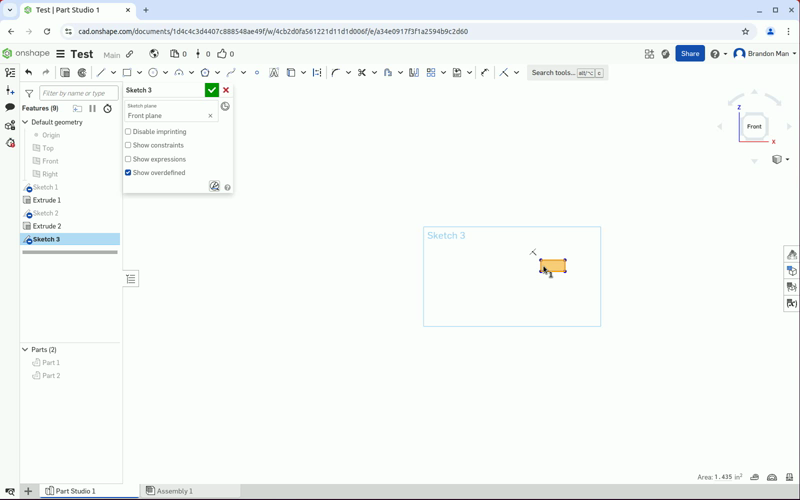
scroll(-6)
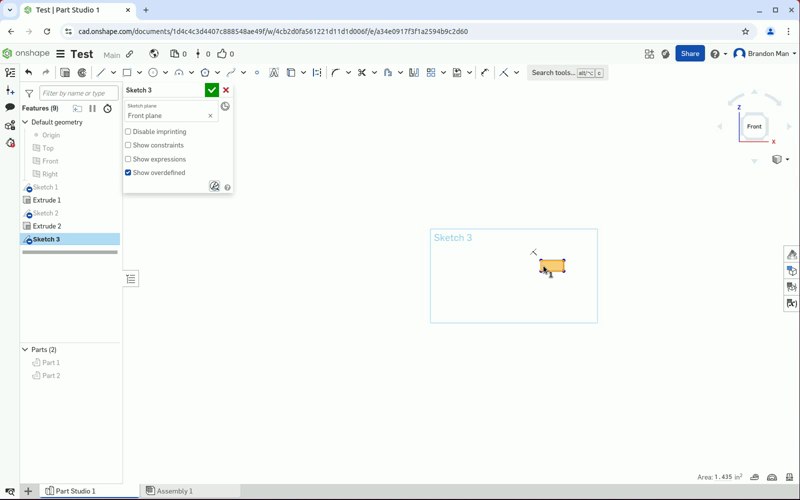
scroll(-6)
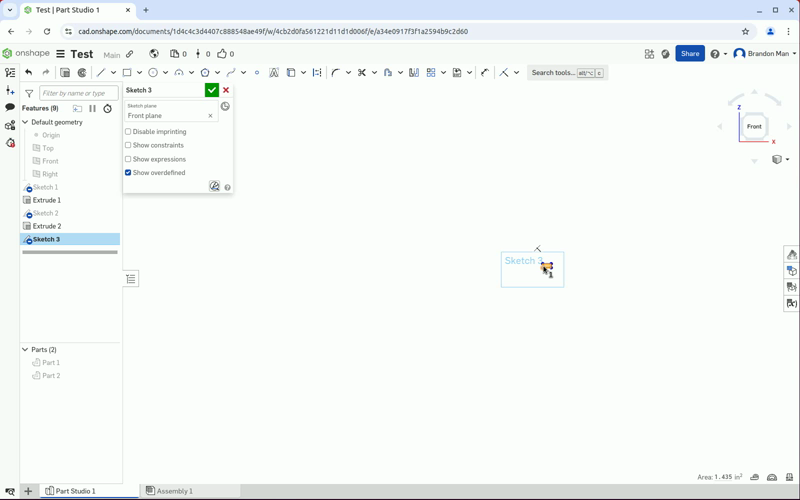
mouse_move(73, 352)
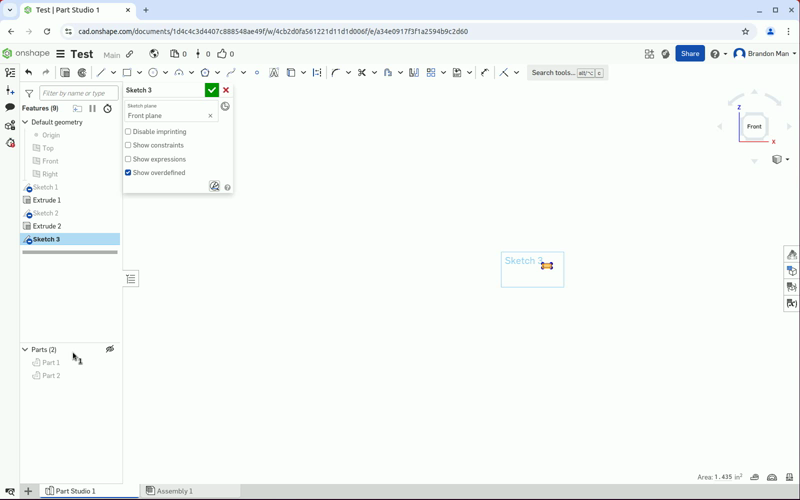
key(shift+y)
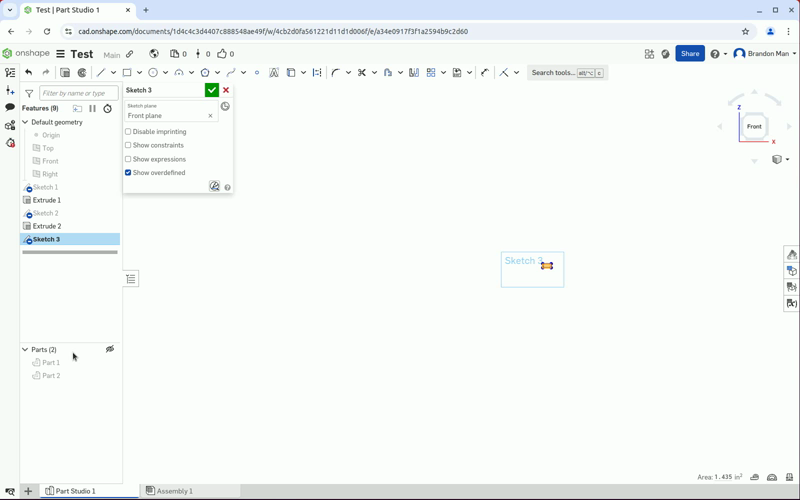
key(shift+e)
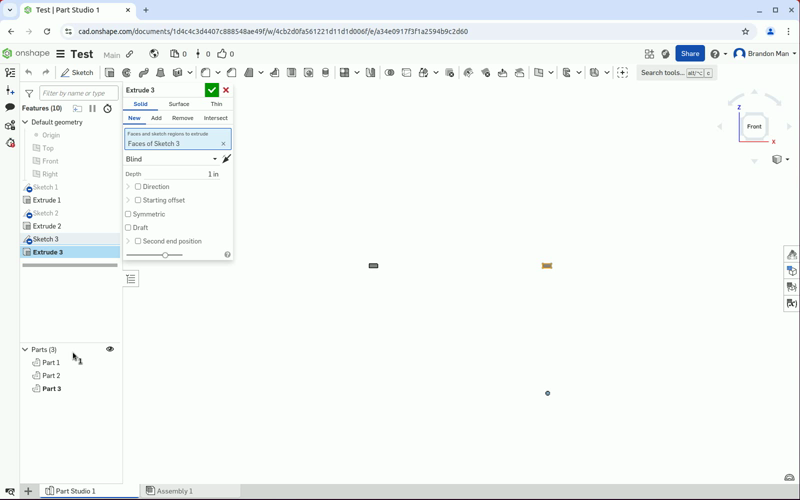
mouse_move(143, 106)
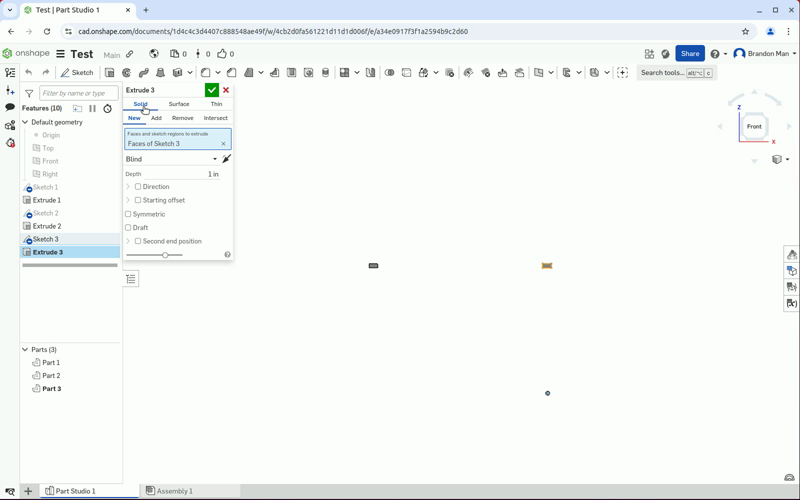
click(143, 106)
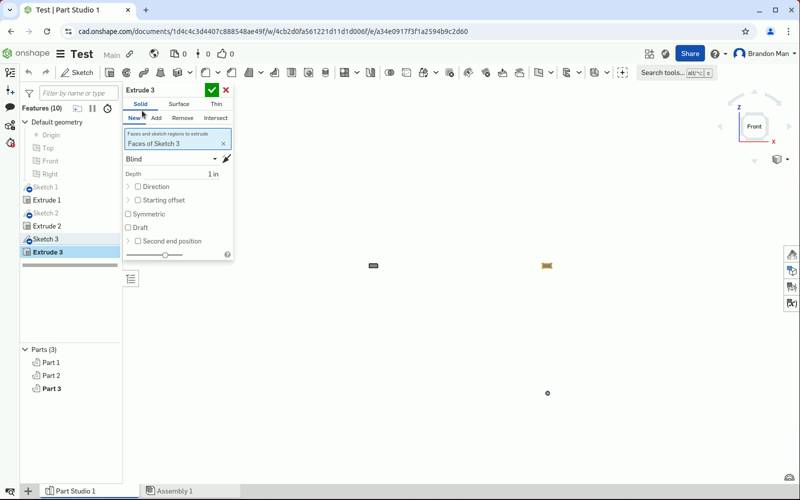
mouse_move(137, 120)
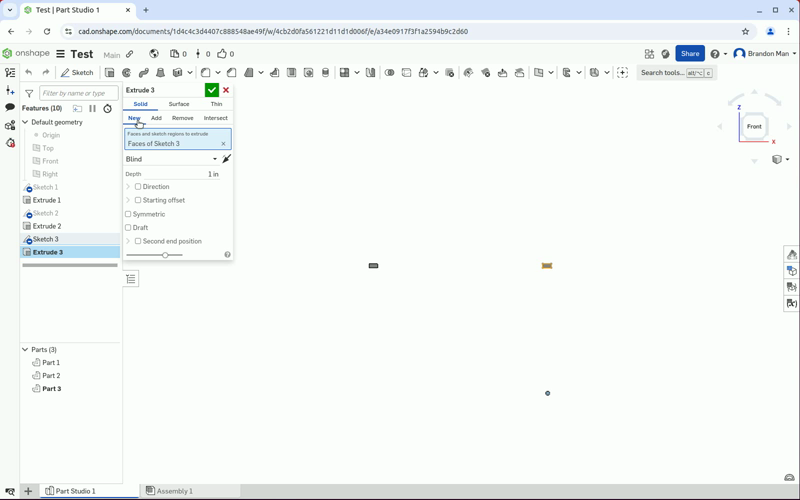
click(137, 120)
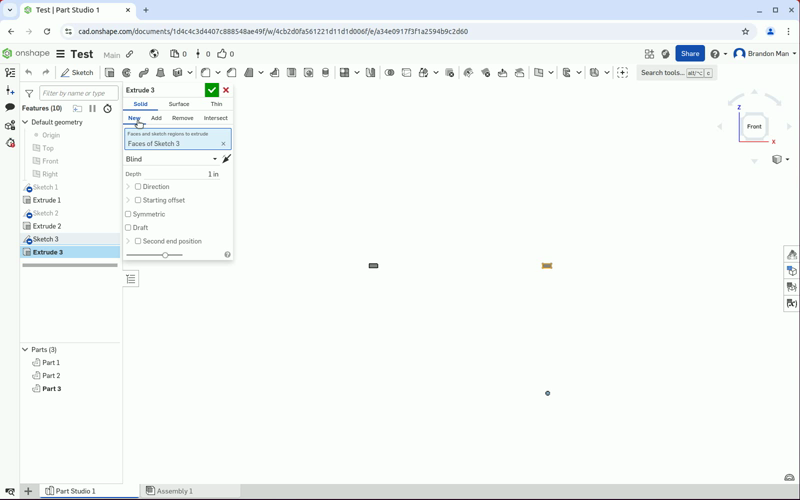
key(tab, 4)
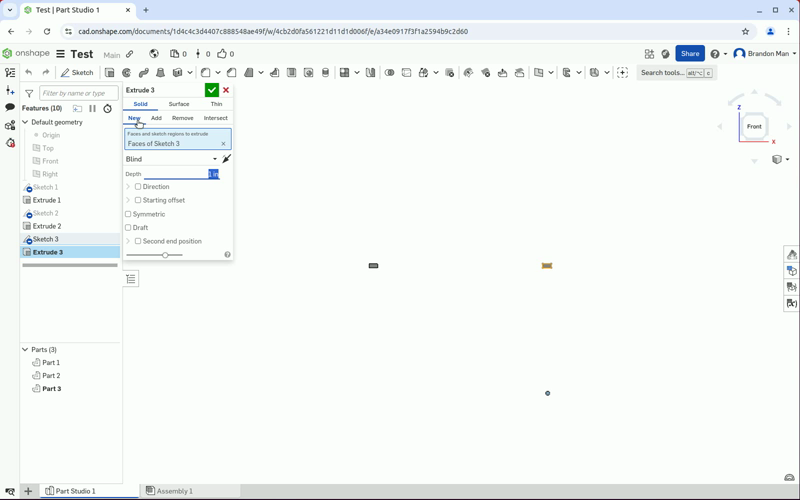
text(2.889)
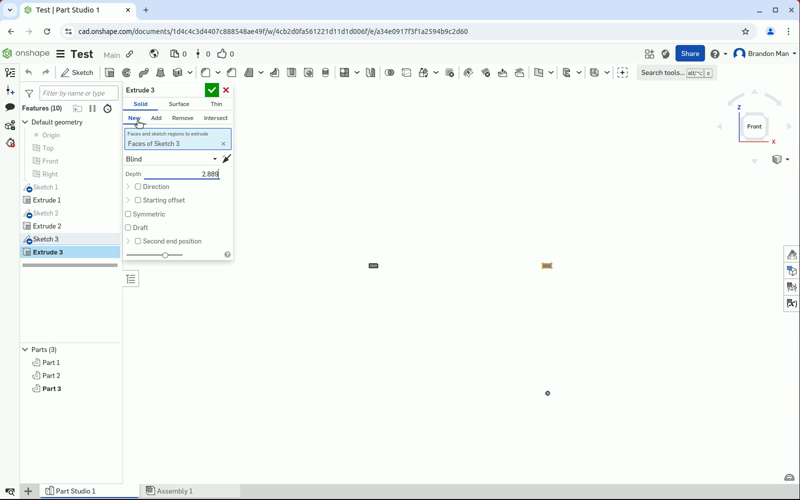
key(enter)
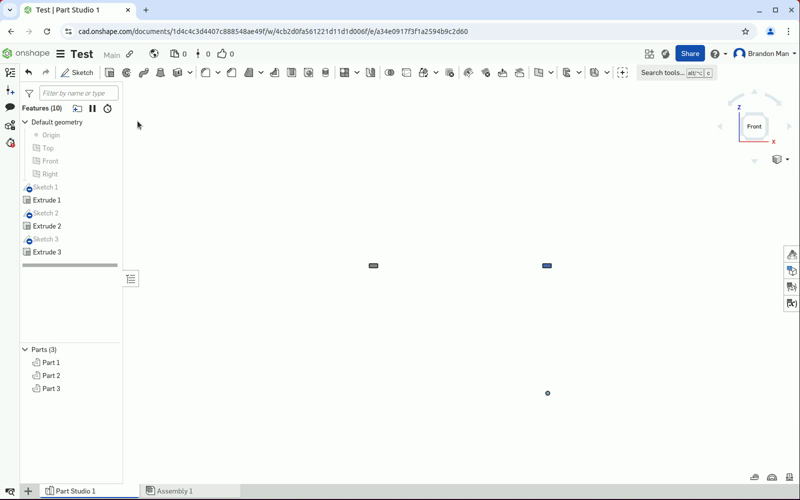
key(shift+h)
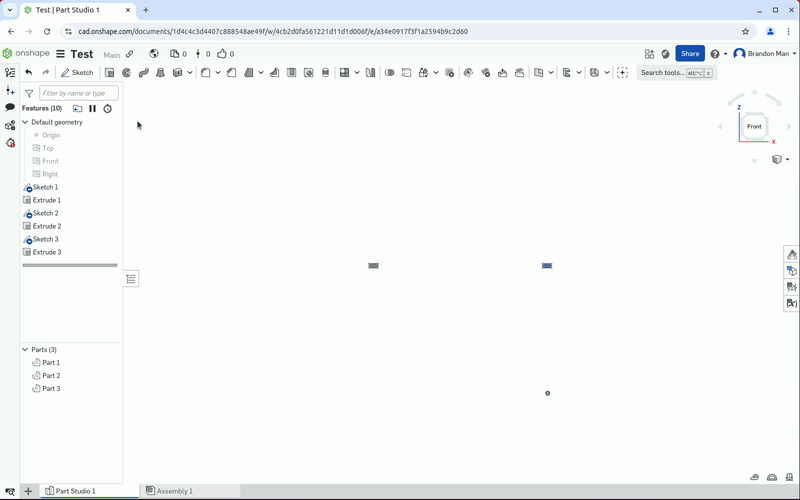
key(shift+h)
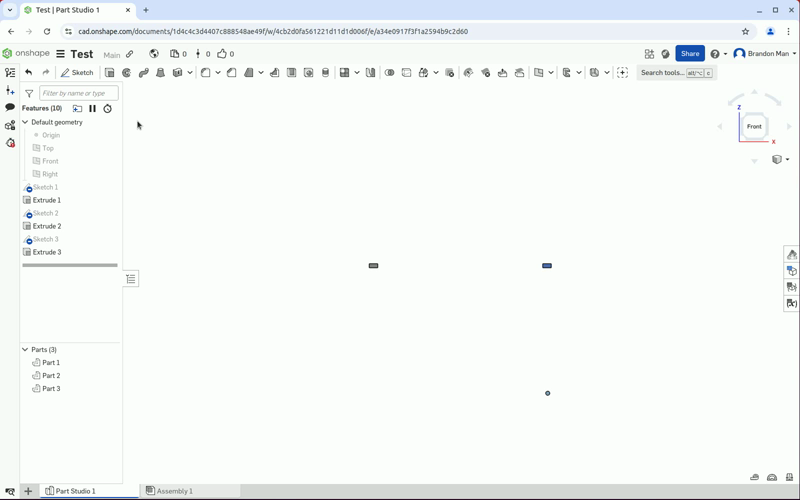
mouse_move(73, 189)
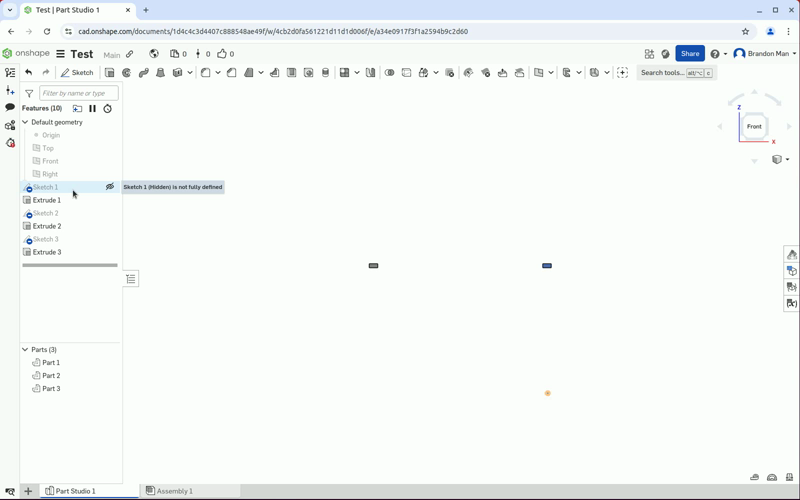
click(73, 189)
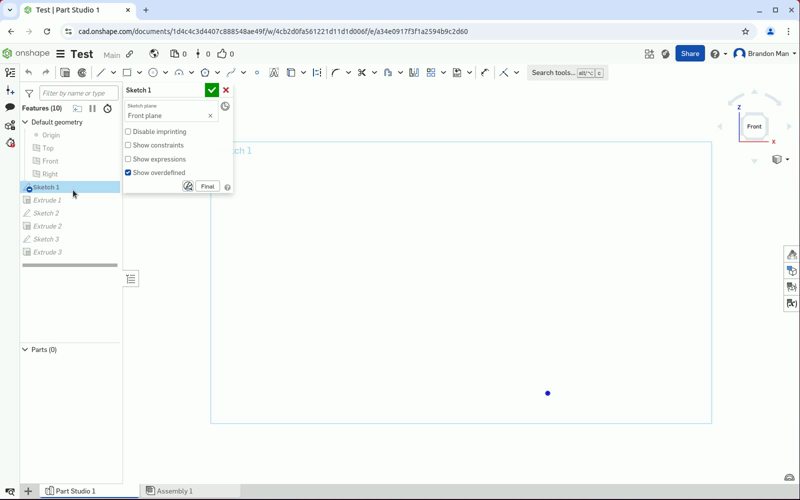
mouse_move(229, 92)
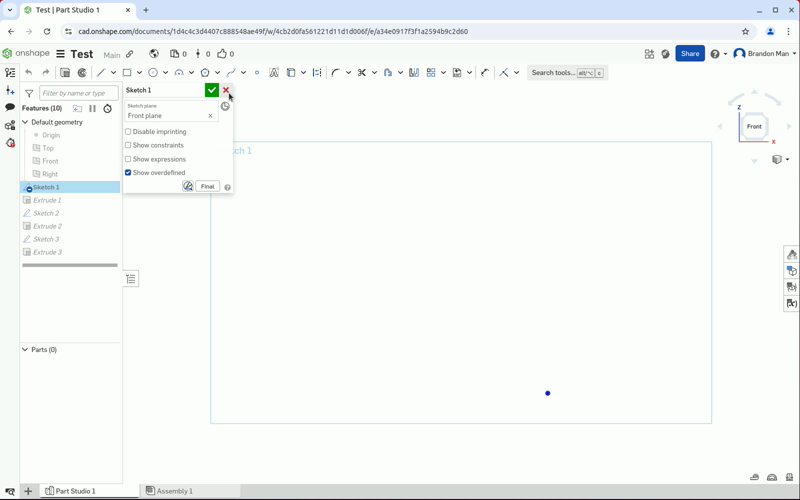
click(229, 92)
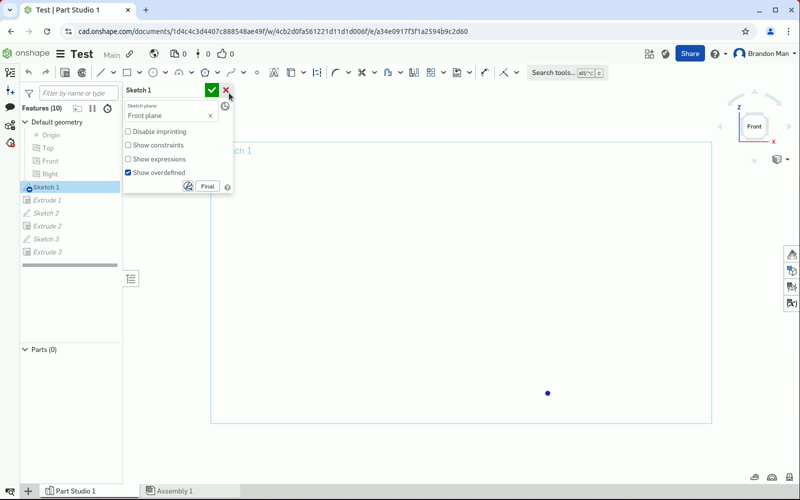
key(shift+s)
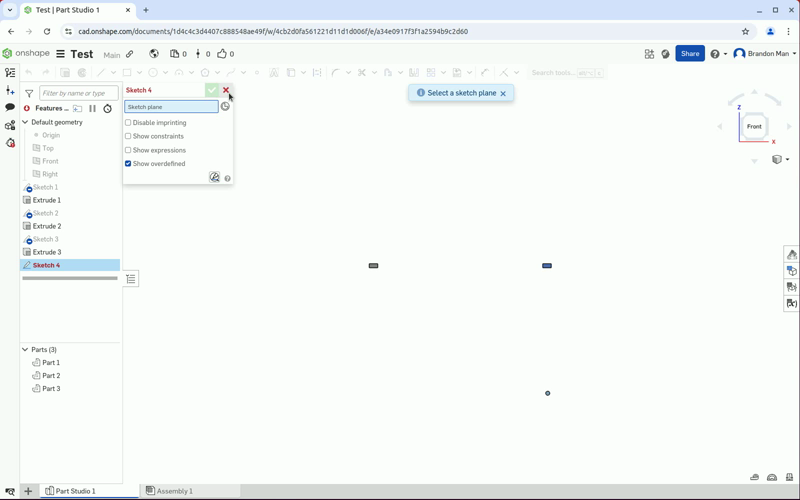
mouse_move(73, 163)
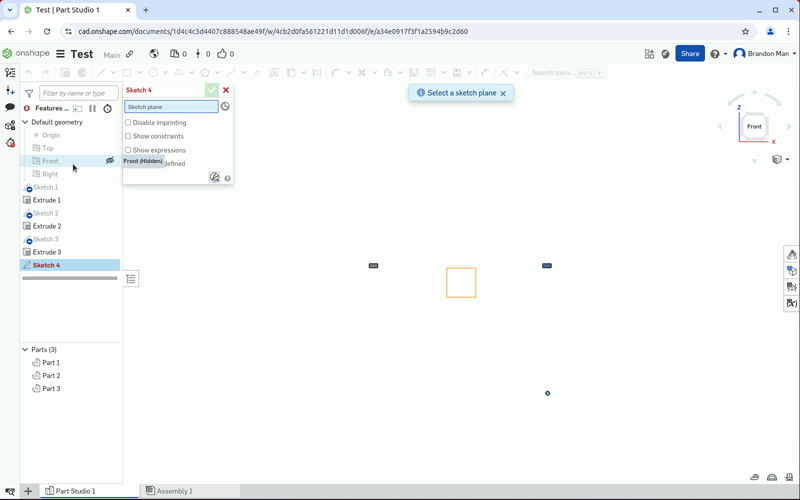
click(73, 163)
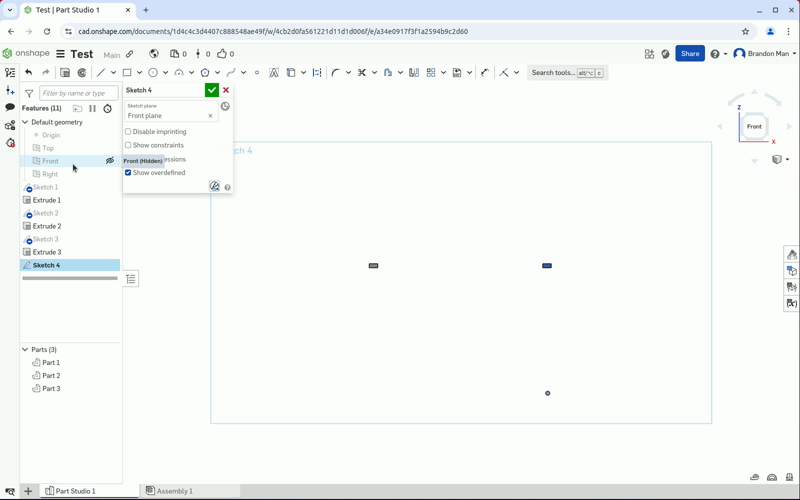
mouse_move(73, 352)
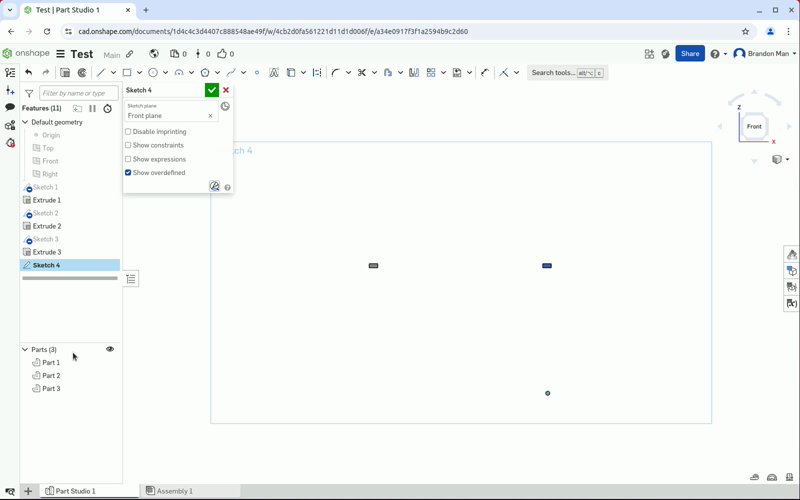
key(y)
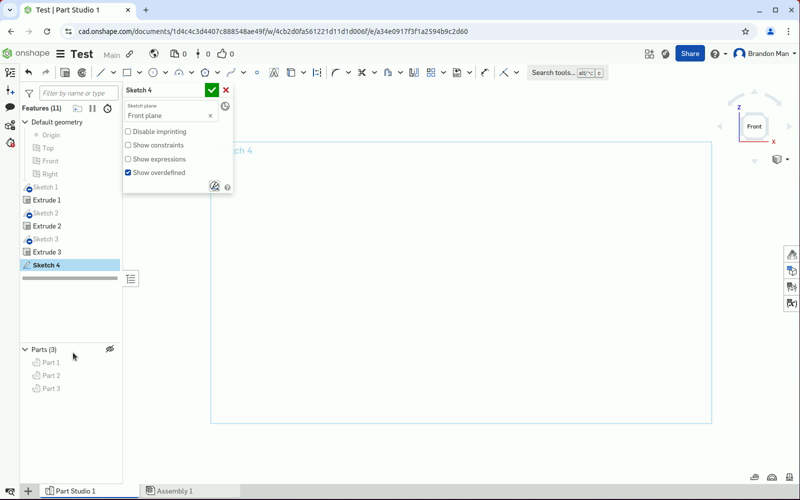
key(l)
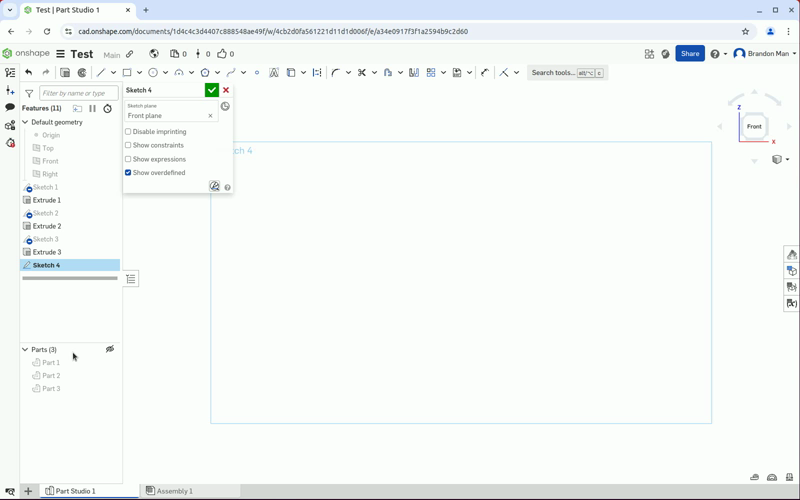
key_down(shift)
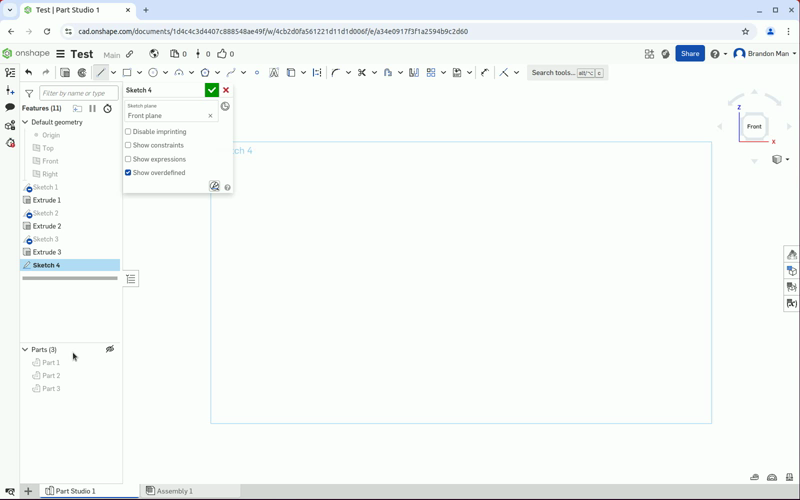
mouse_move(542, 389)
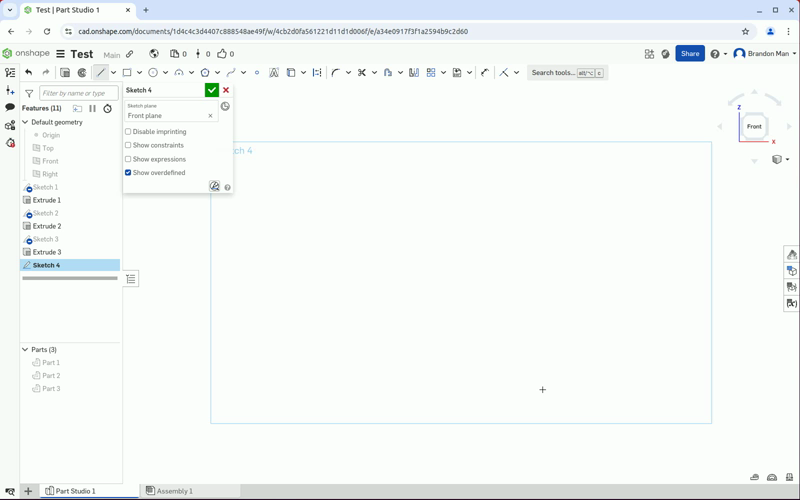
click(542, 389)
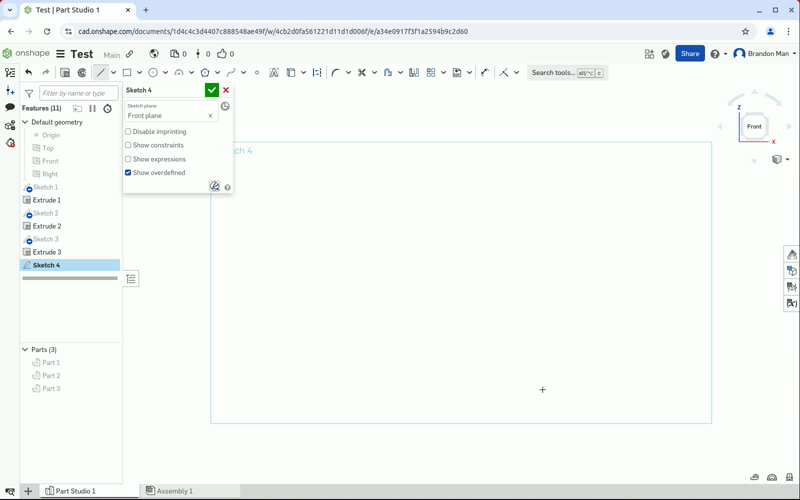
key_up(shift)
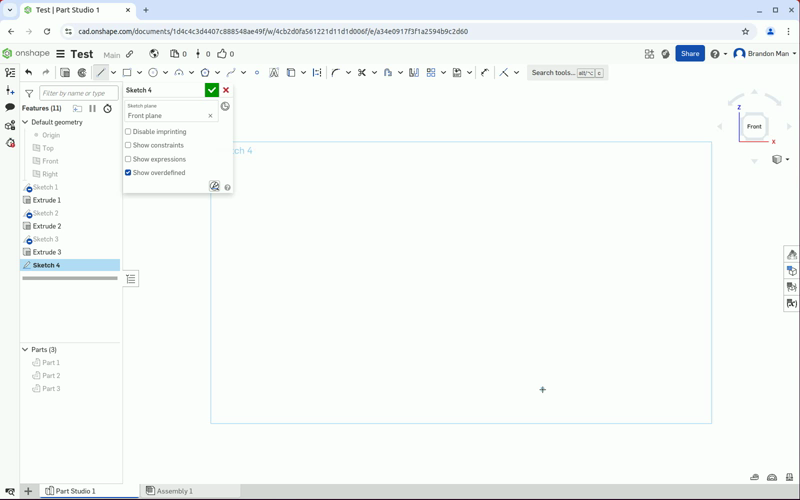
key_down(shift)
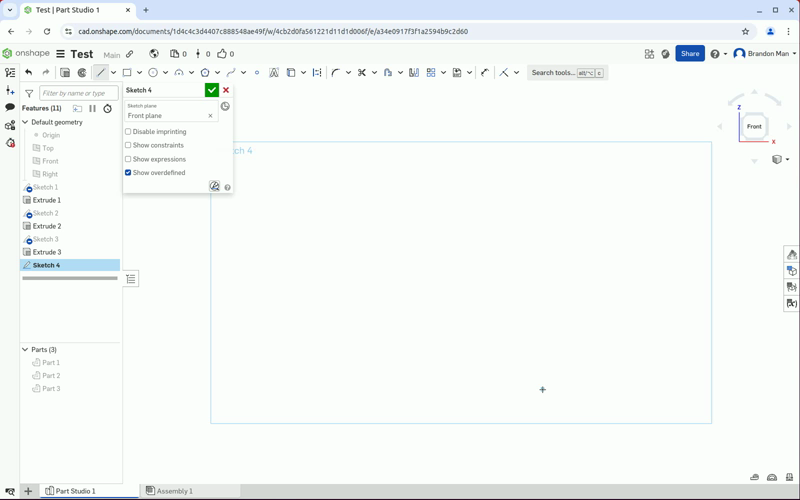
mouse_move(572, 389)
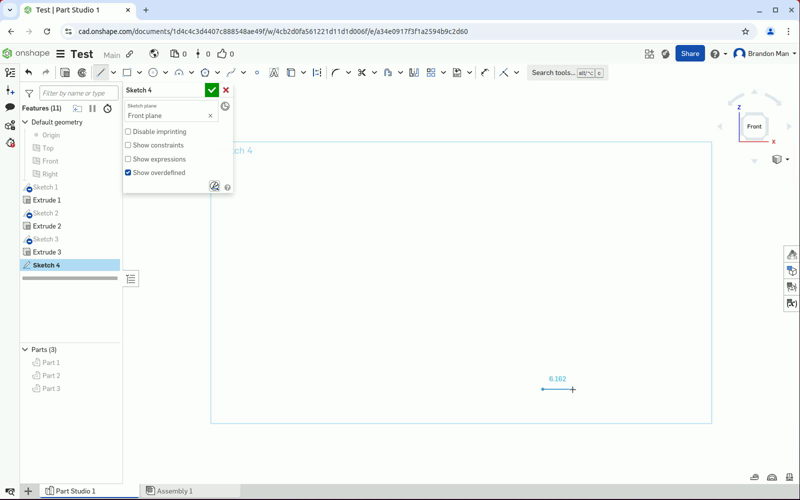
mouse_move(548, 389)
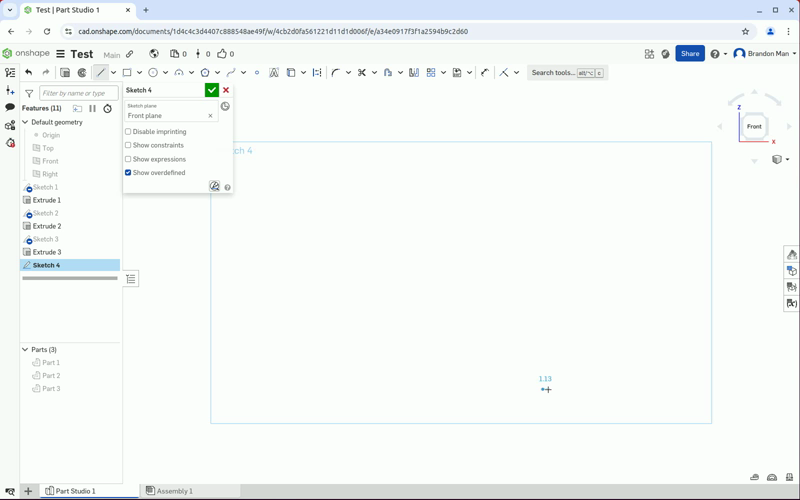
scroll(6)
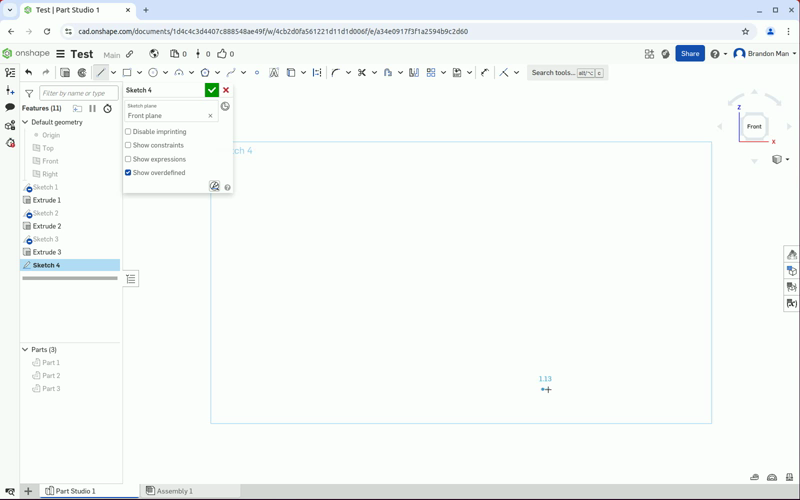
scroll(6)
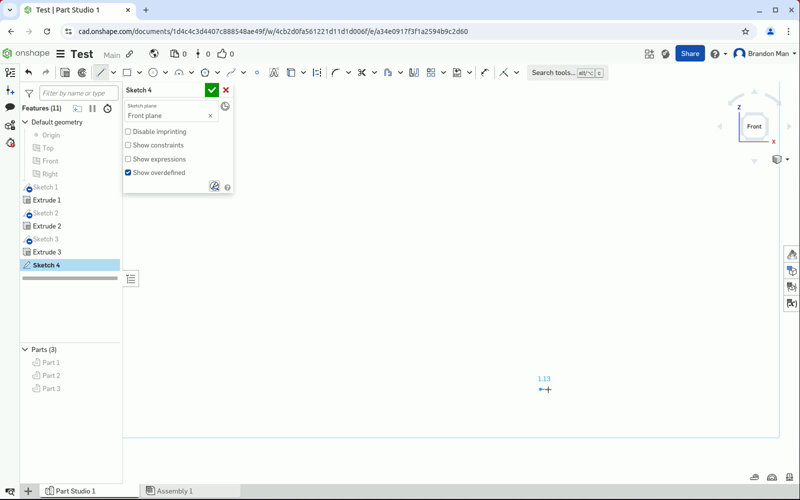
scroll(6)
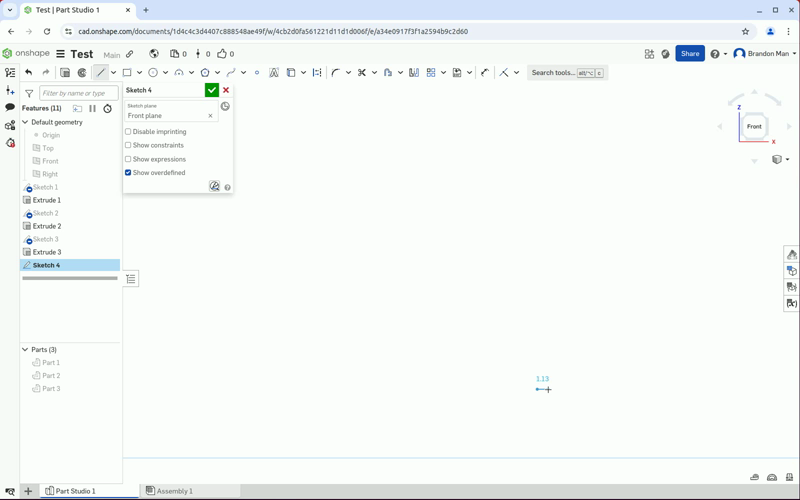
scroll(6)
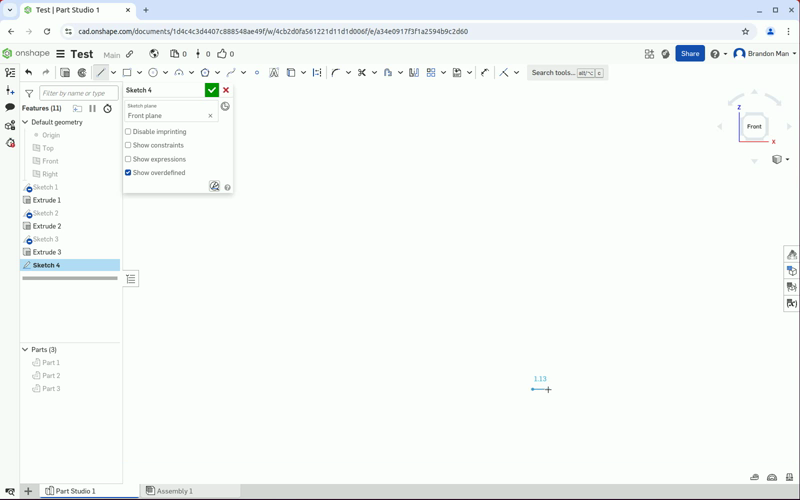
scroll(6)
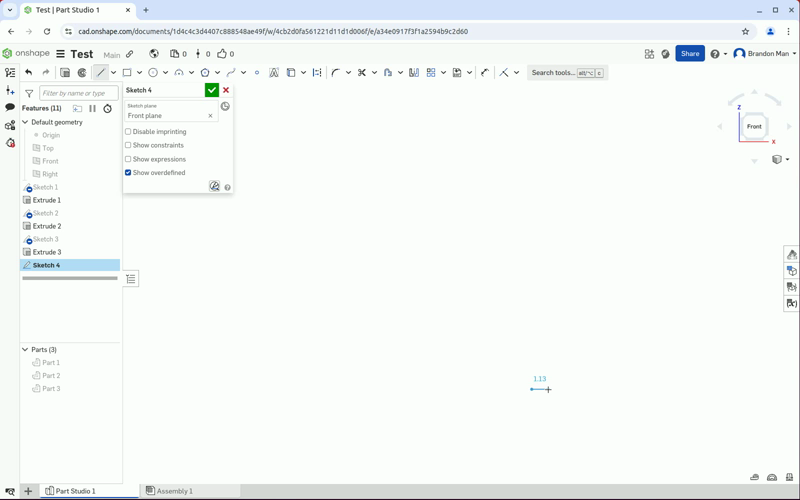
scroll(6)
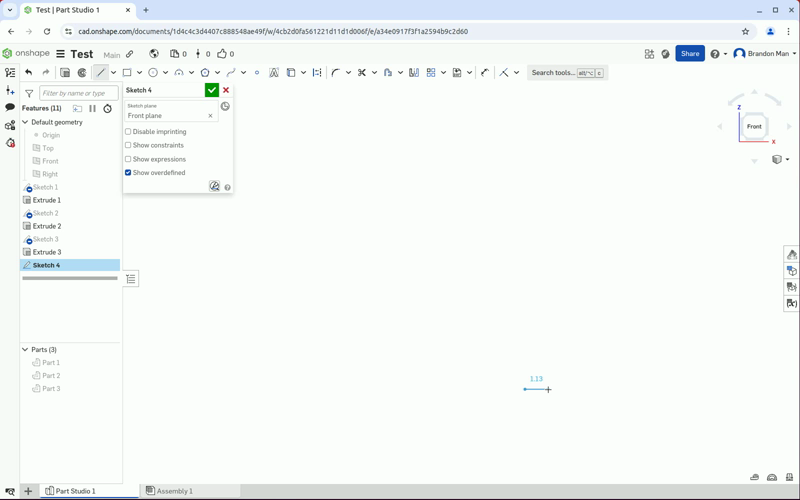
scroll(6)
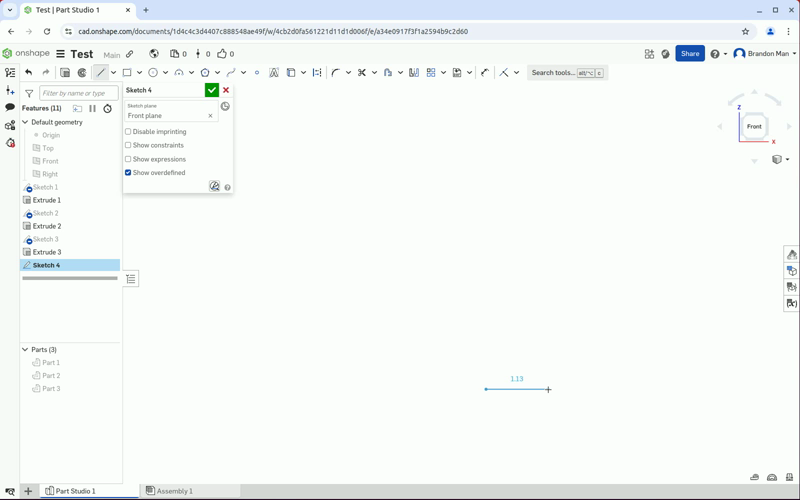
click(548, 389)
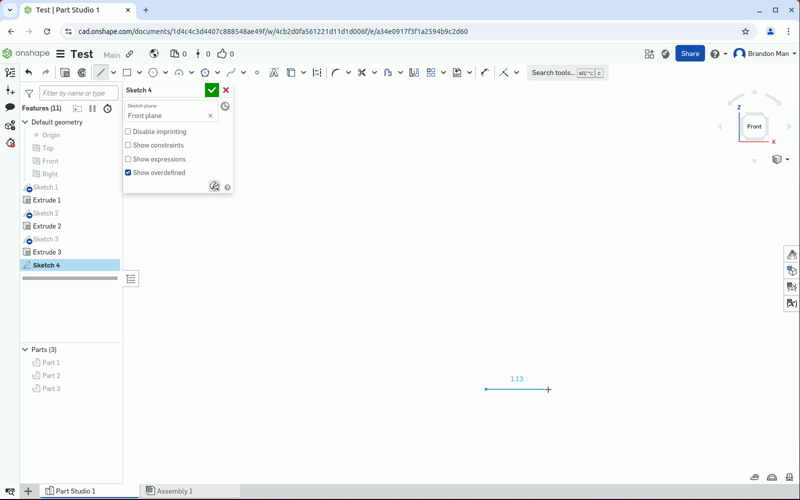
scroll(-6)
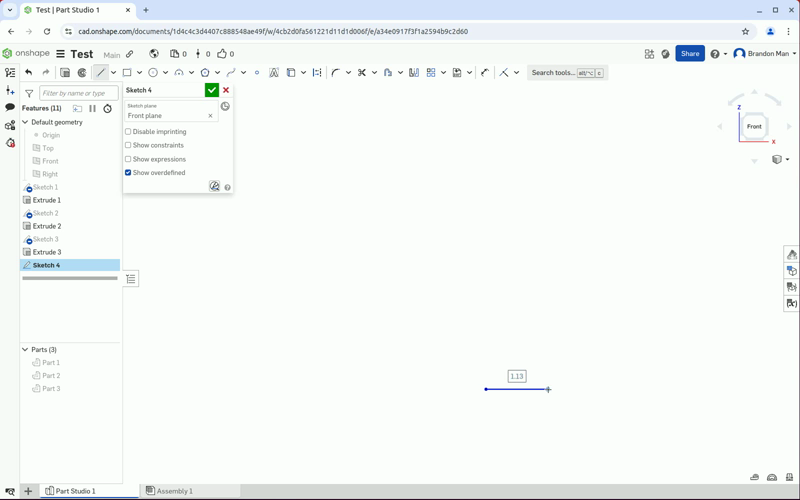
scroll(-6)
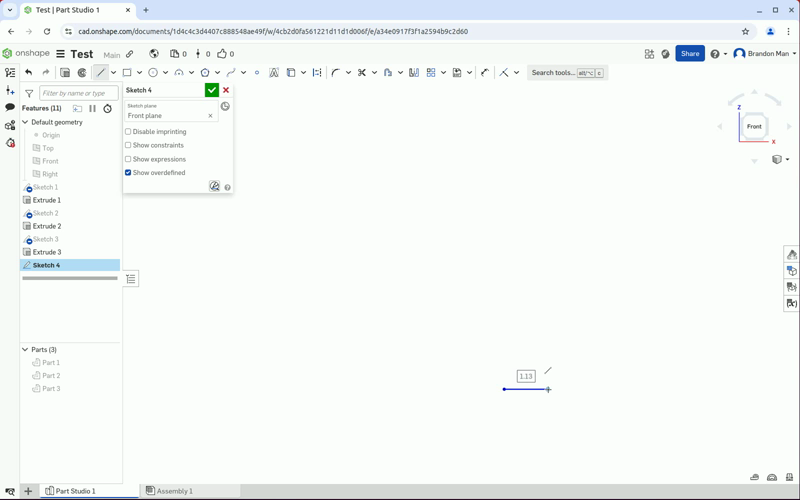
scroll(-6)
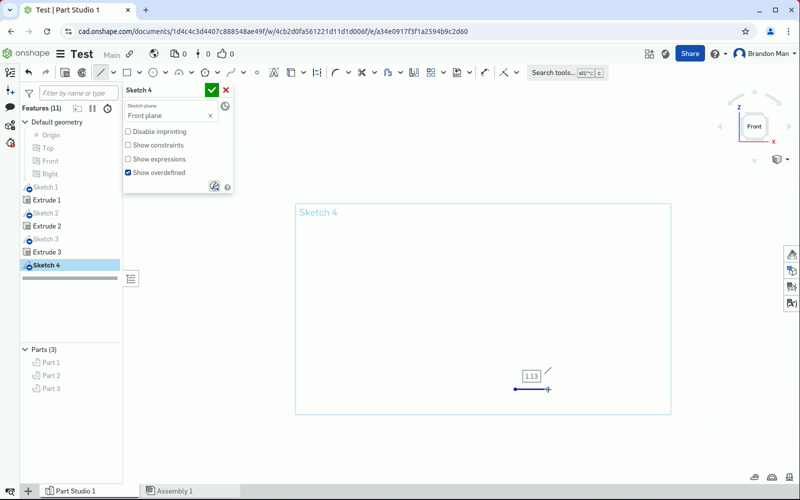
scroll(-6)
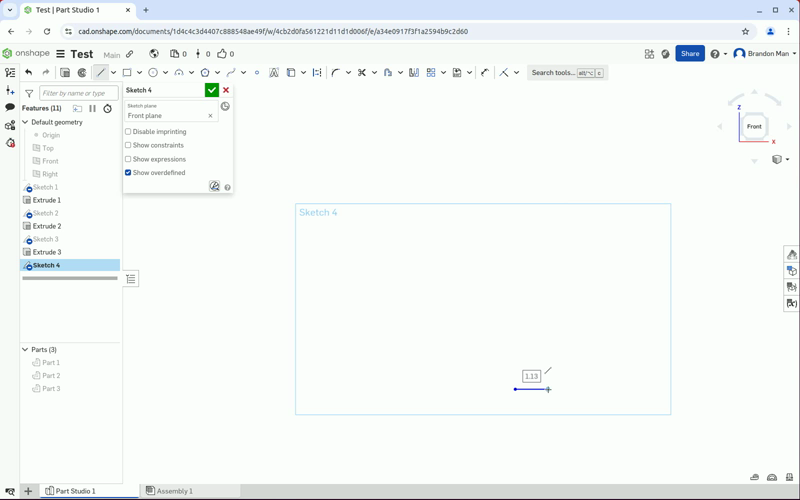
scroll(-6)
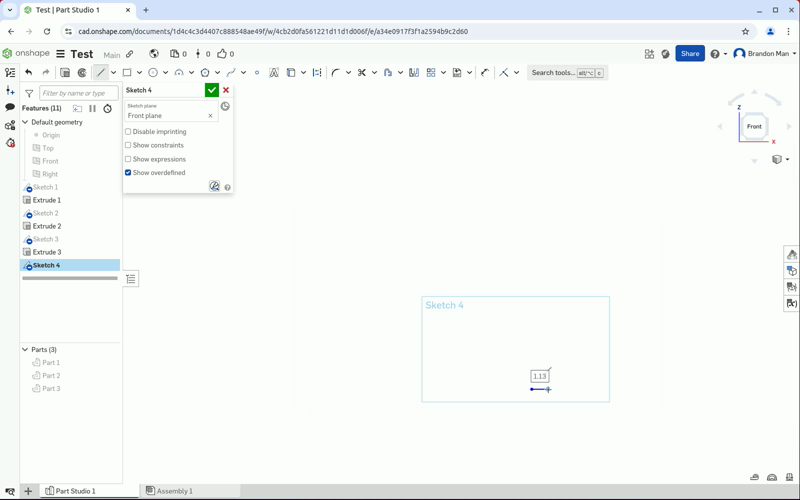
scroll(-6)
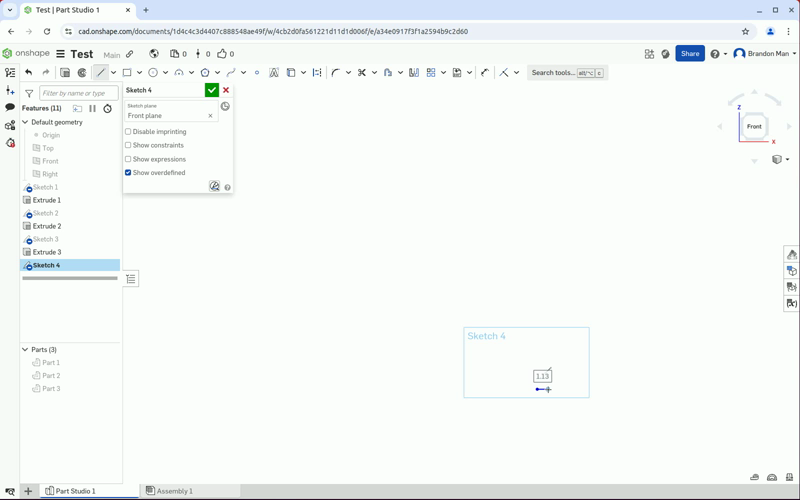
scroll(-6)
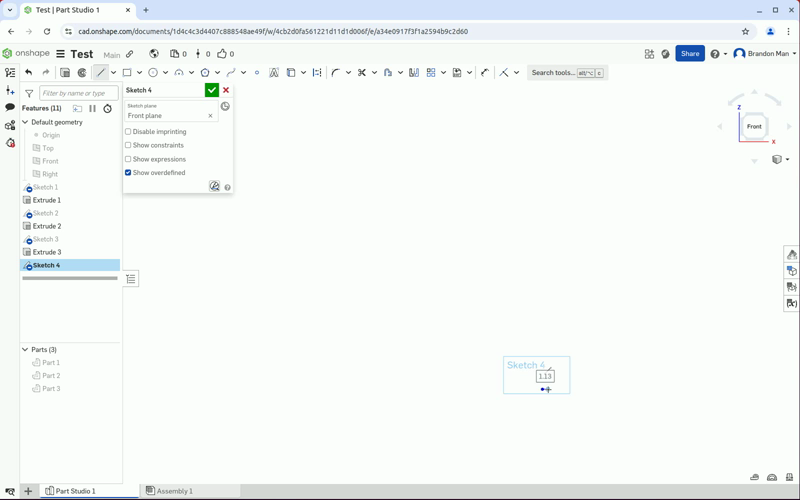
key_up(shift)
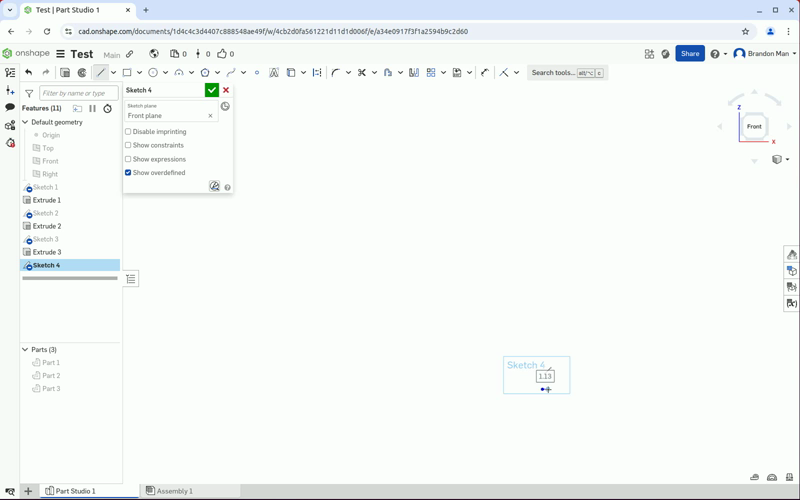
key_down(shift)
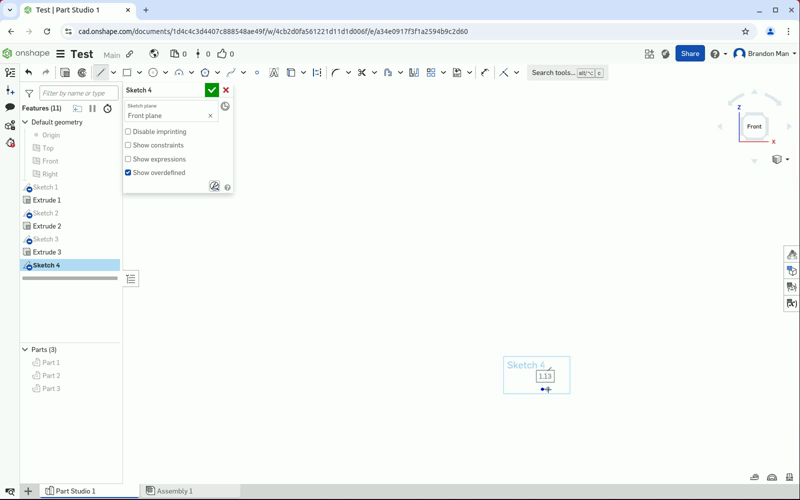
mouse_move(578, 389)
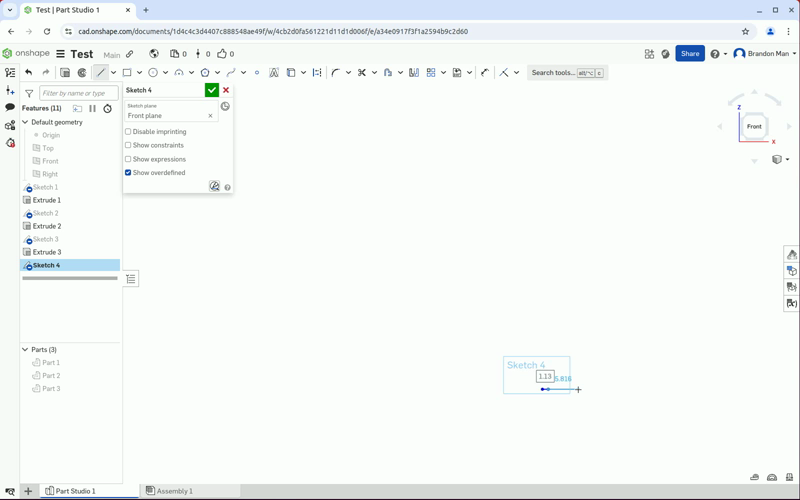
mouse_move(552, 389)
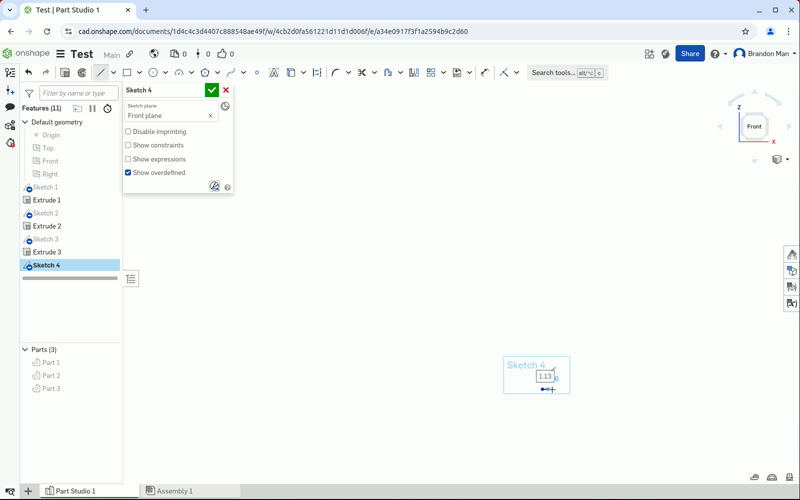
scroll(6)
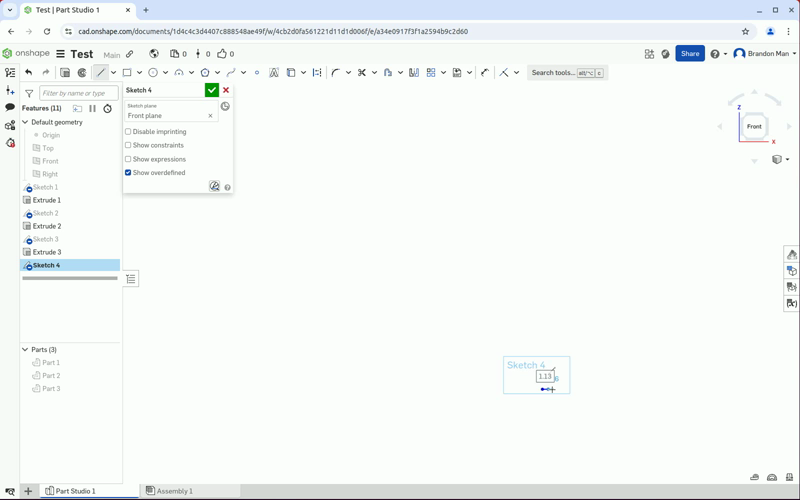
scroll(6)
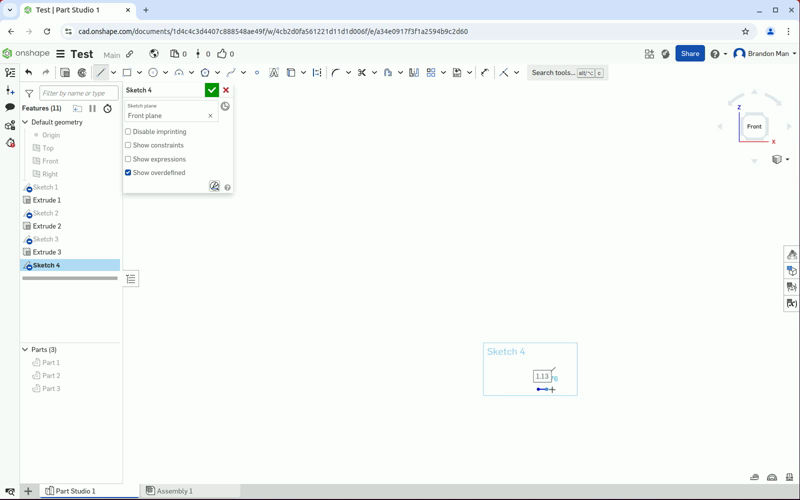
scroll(6)
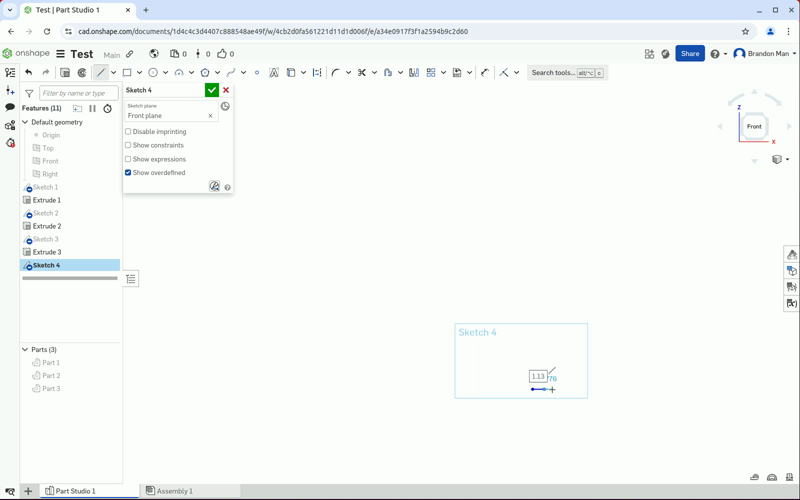
scroll(6)
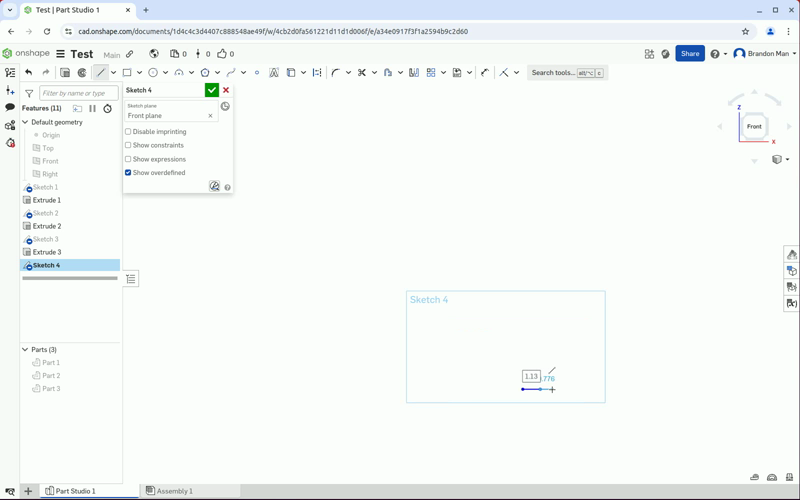
scroll(6)
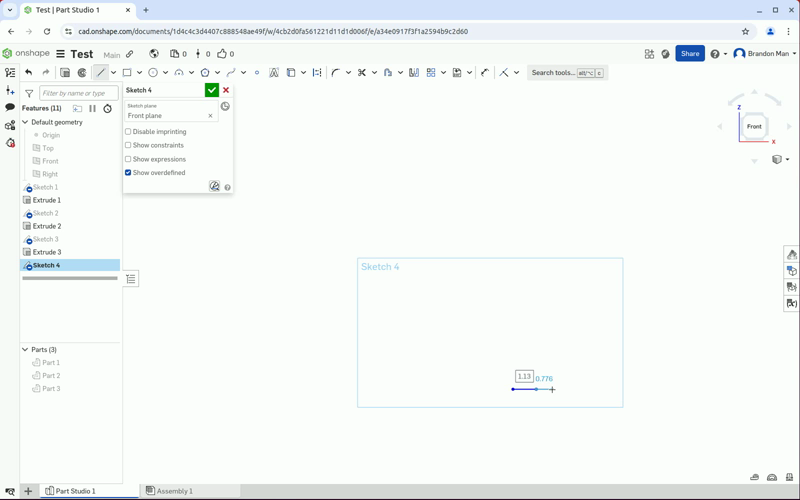
scroll(6)
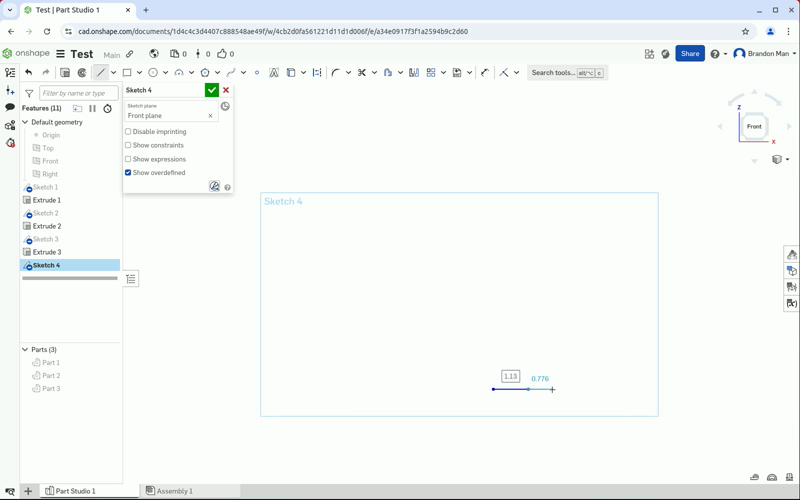
scroll(6)
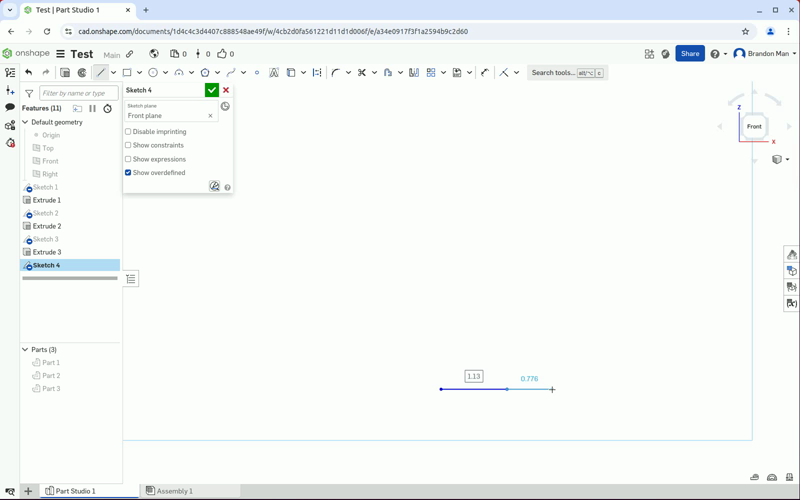
click(552, 389)
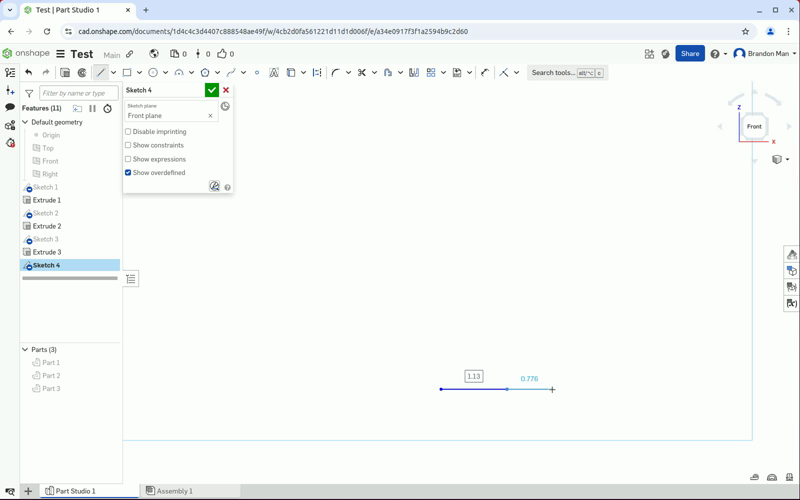
scroll(-6)
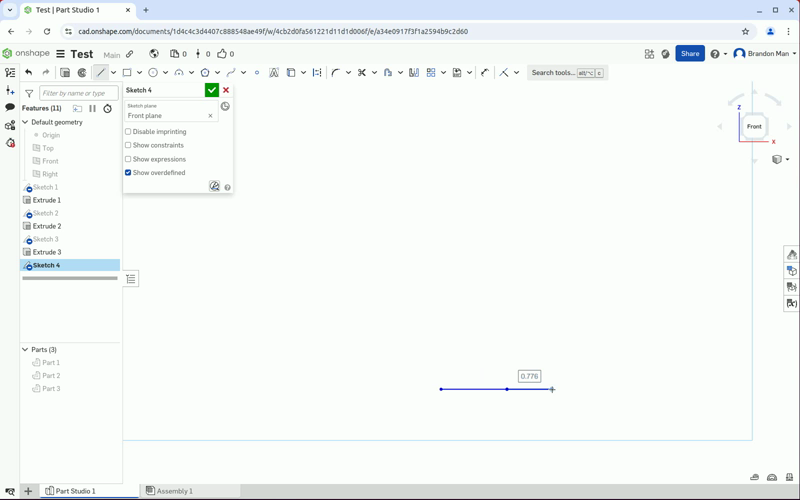
scroll(-6)
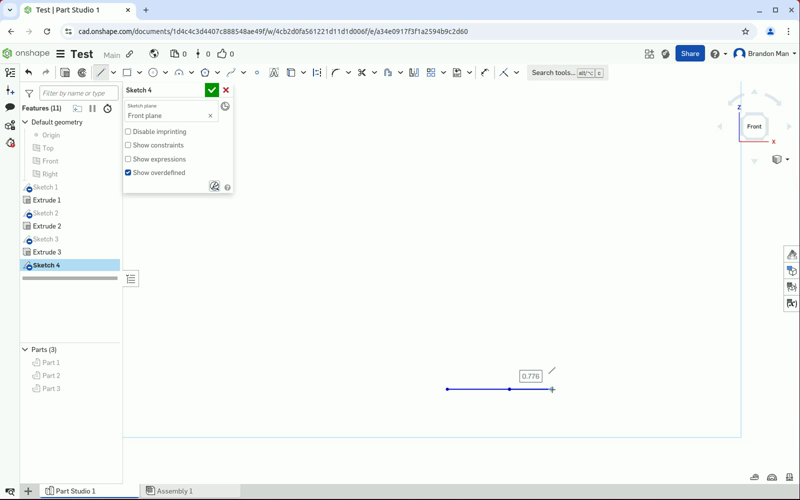
scroll(-6)
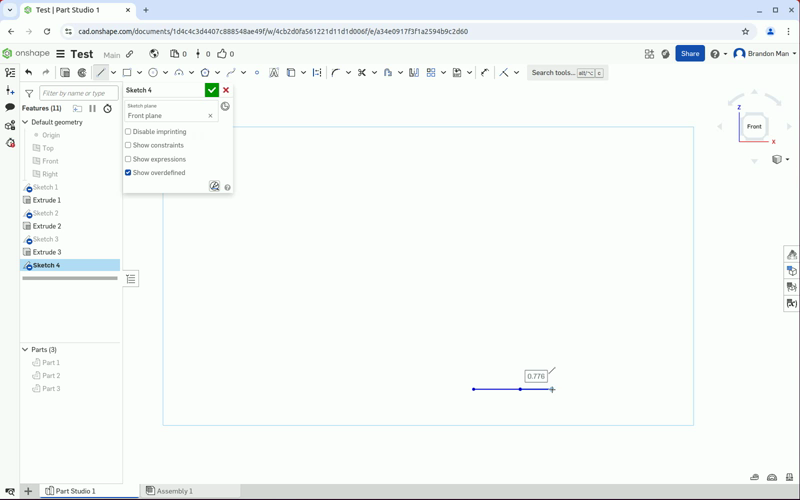
scroll(-6)
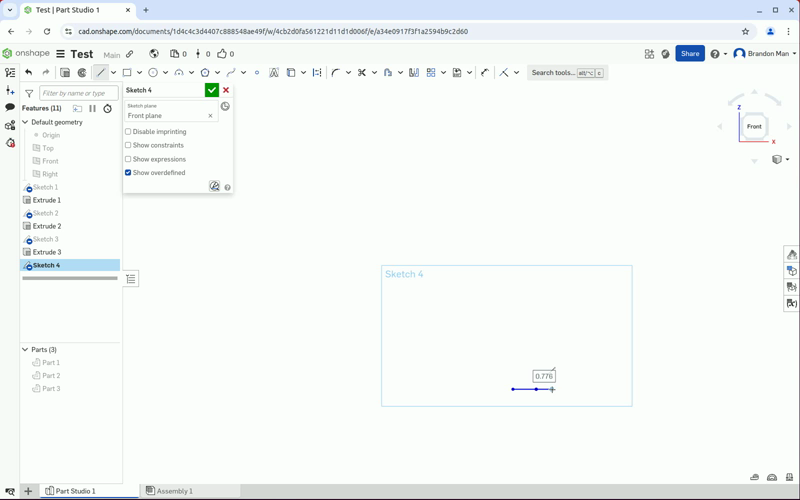
scroll(-6)
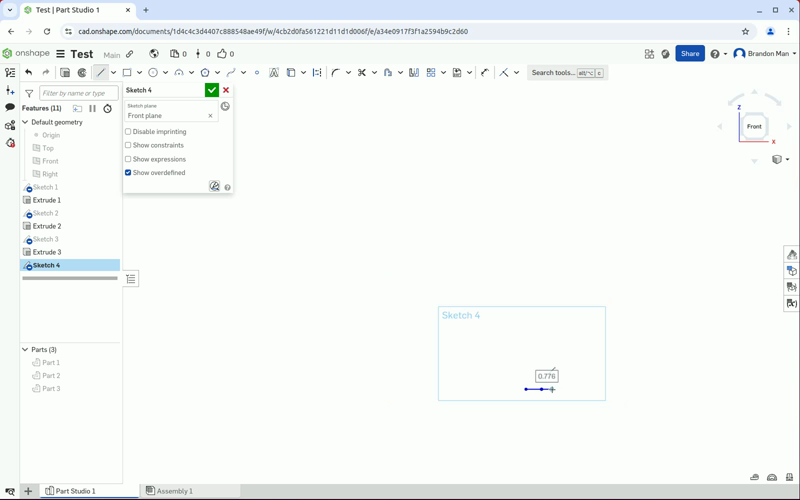
scroll(-6)
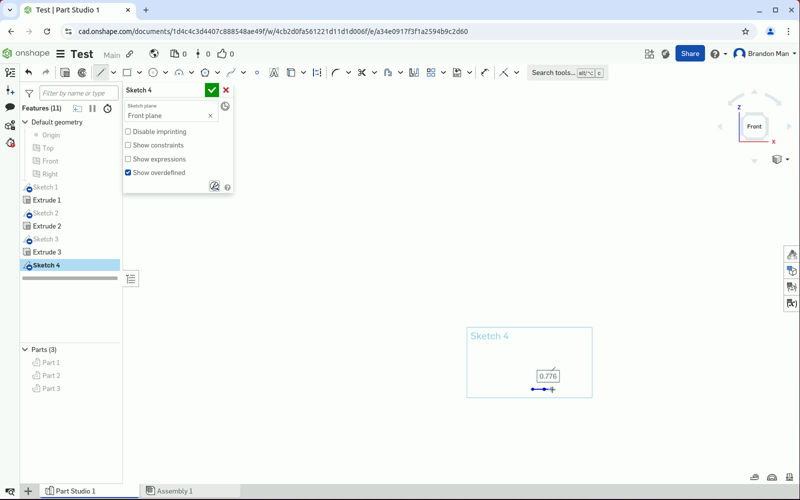
scroll(-6)
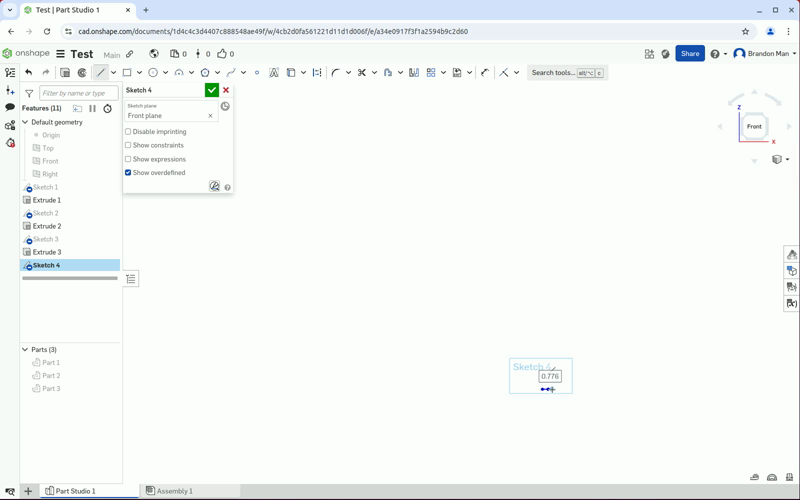
key_up(shift)
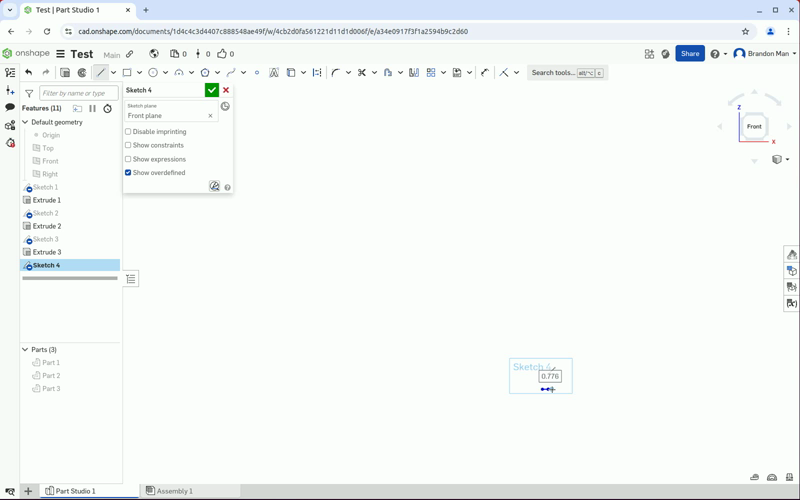
key_down(shift)
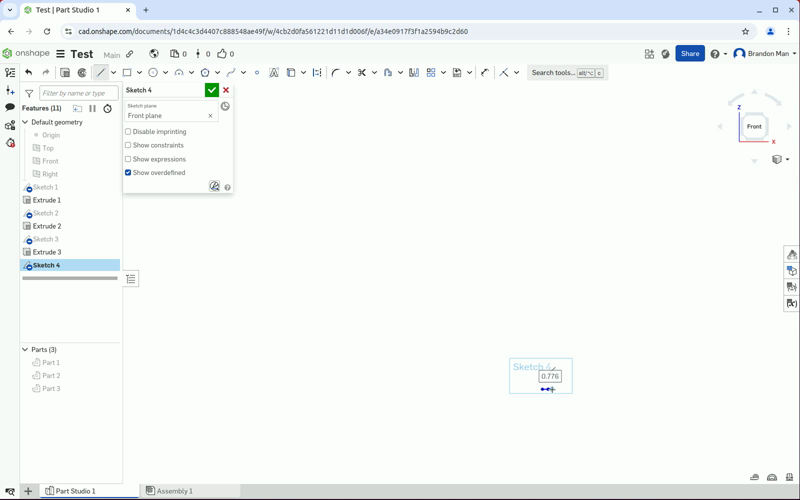
mouse_move(582, 389)
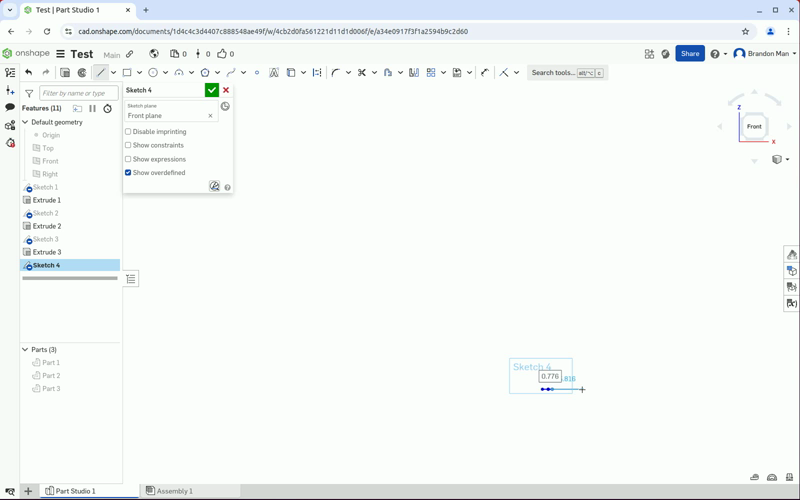
mouse_move(552, 385)
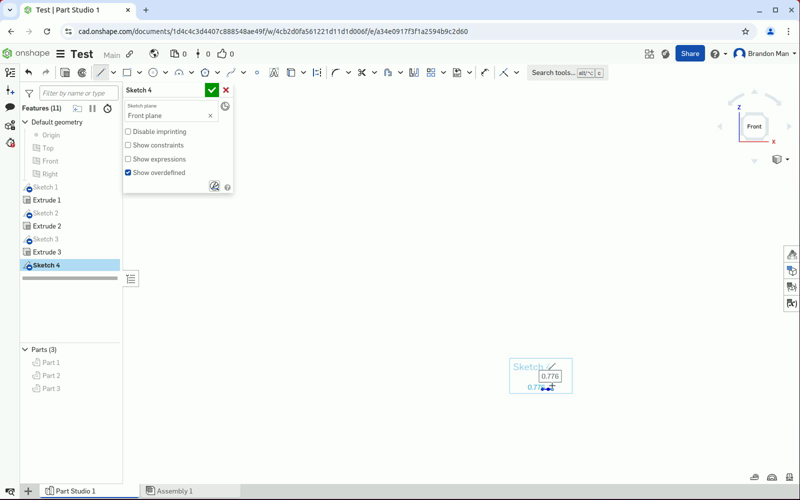
scroll(6)
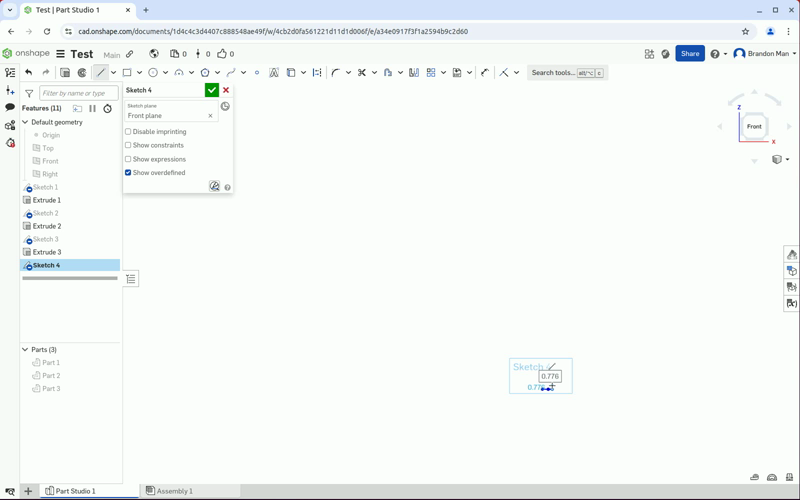
scroll(6)
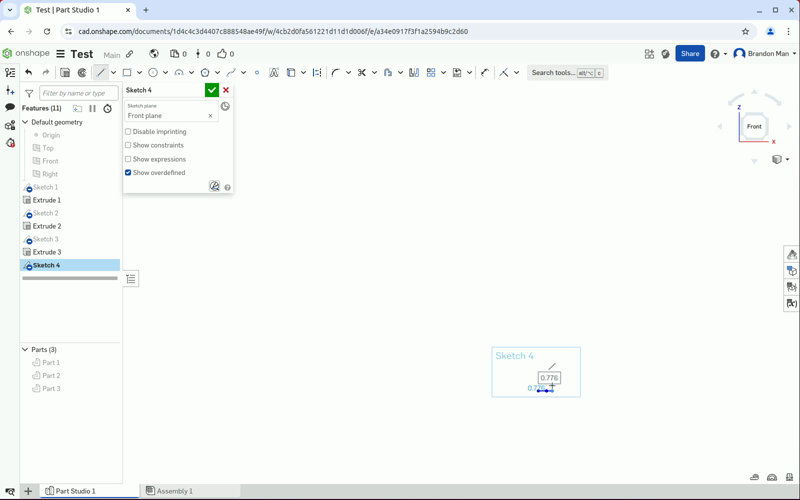
scroll(6)
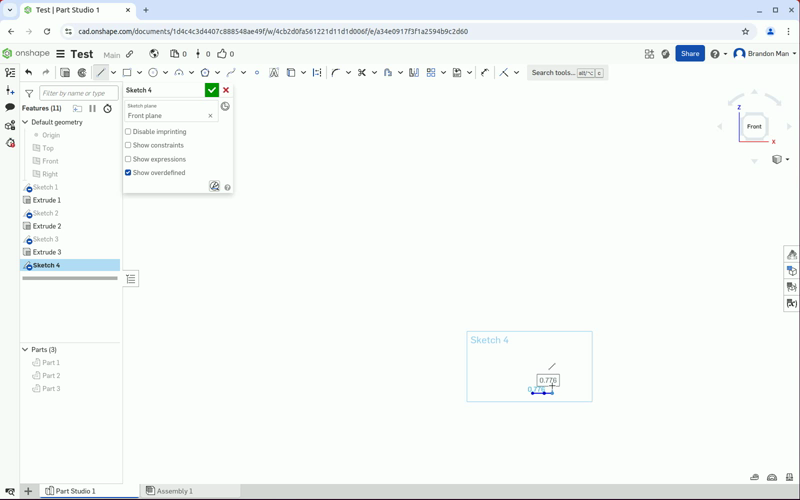
scroll(6)
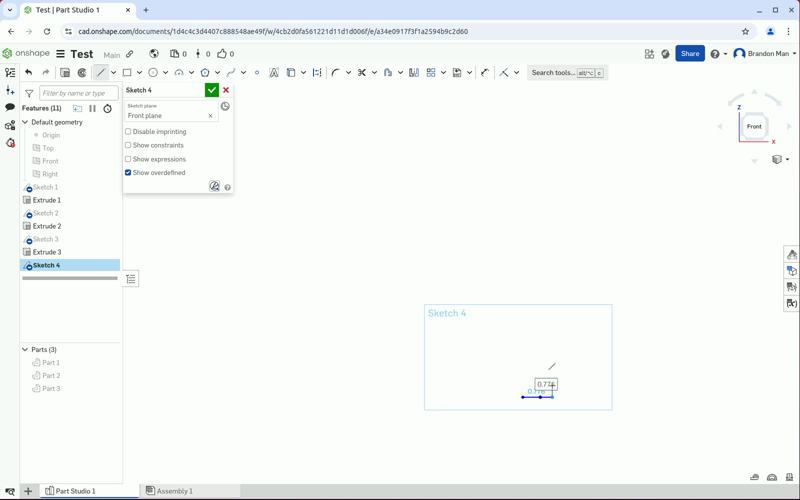
scroll(6)
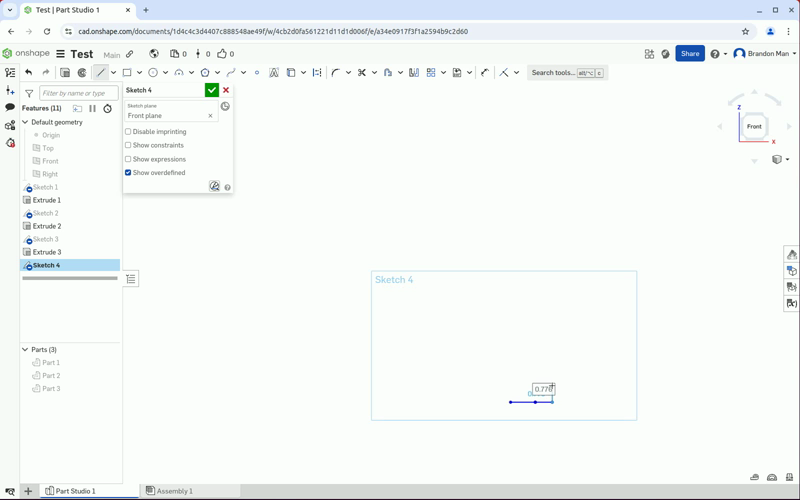
scroll(6)
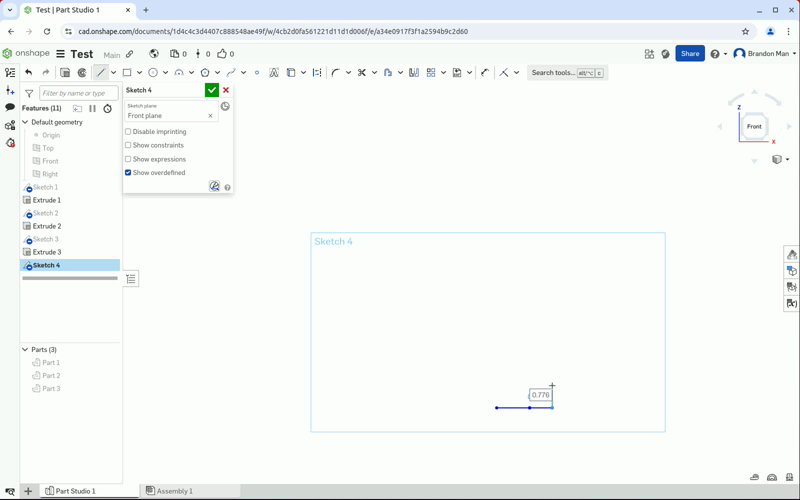
scroll(6)
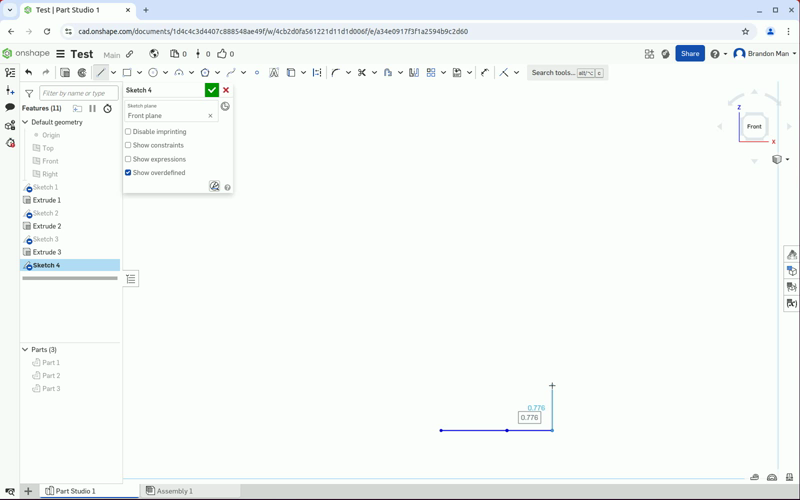
click(552, 385)
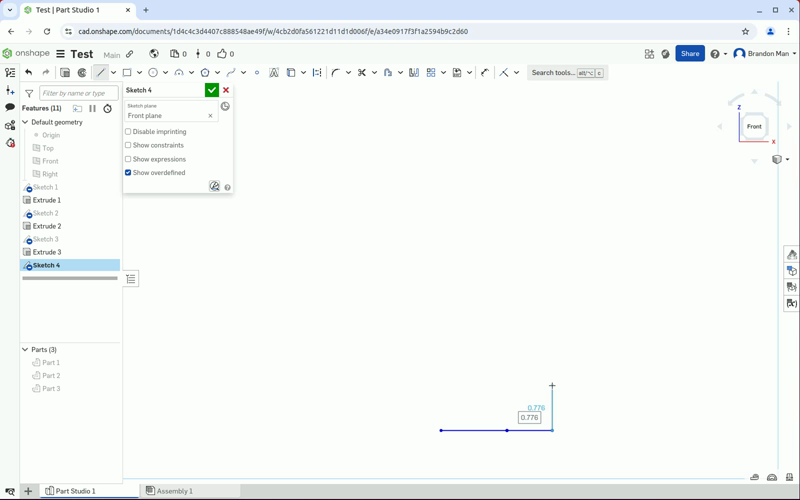
scroll(-6)
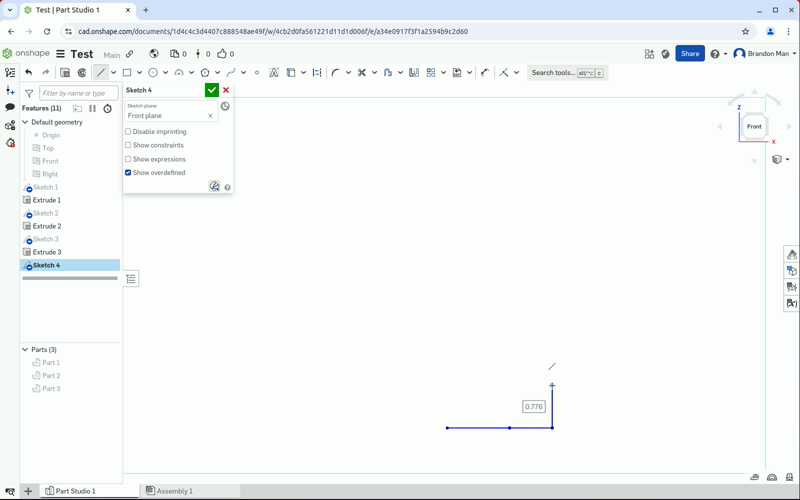
scroll(-6)
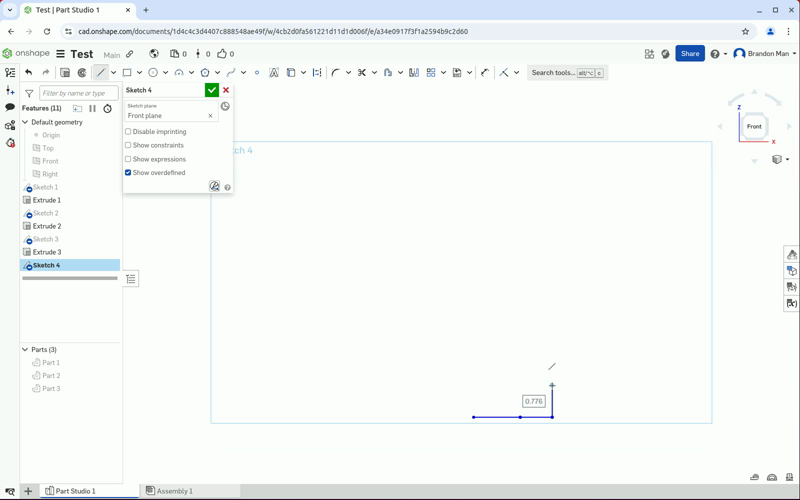
scroll(-6)
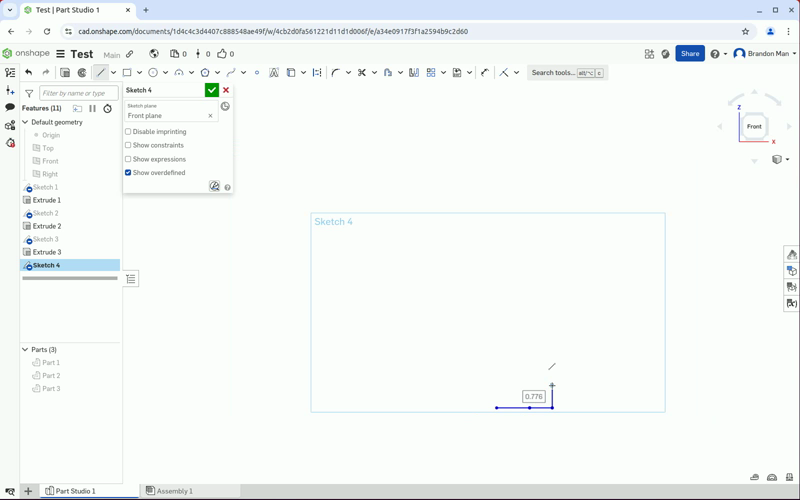
scroll(-6)
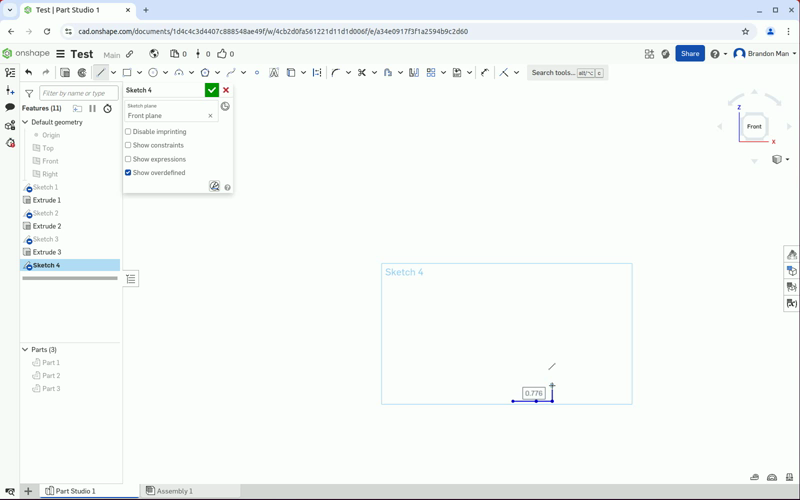
scroll(-6)
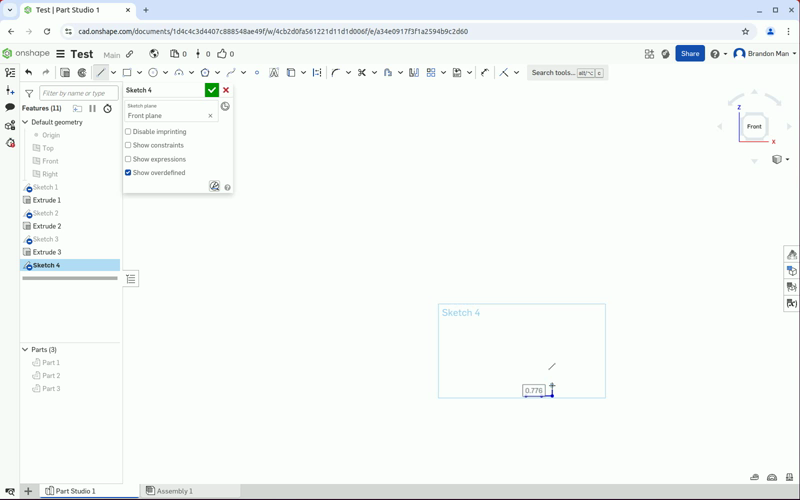
scroll(-6)
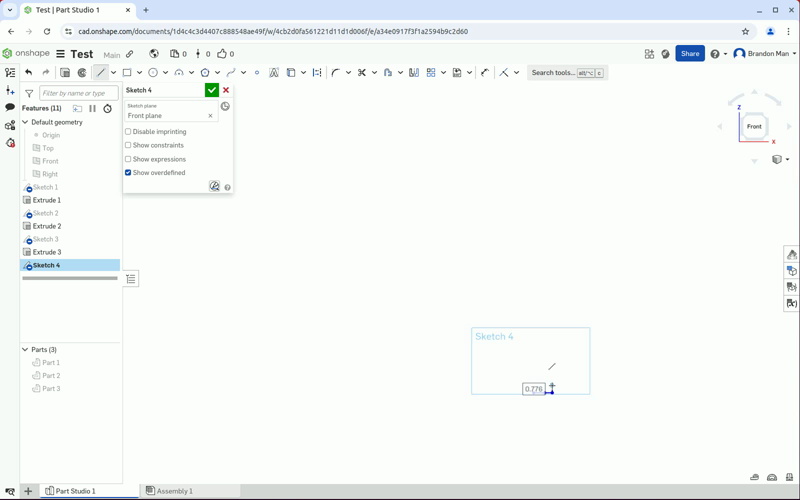
scroll(-6)
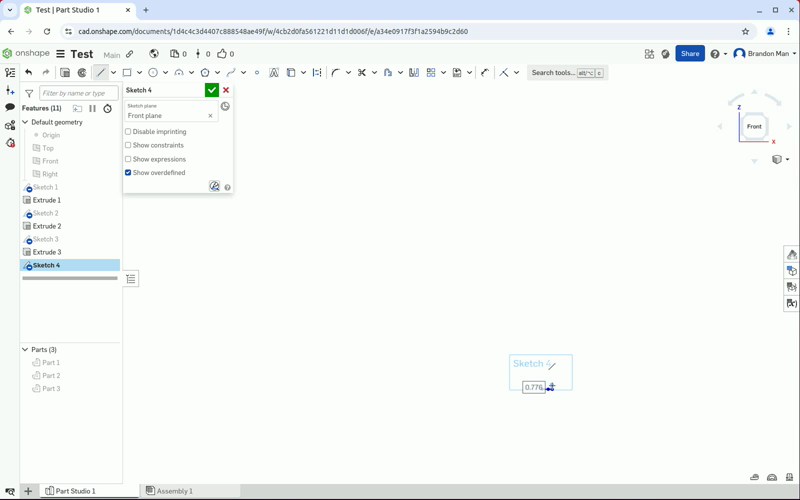
key_up(shift)
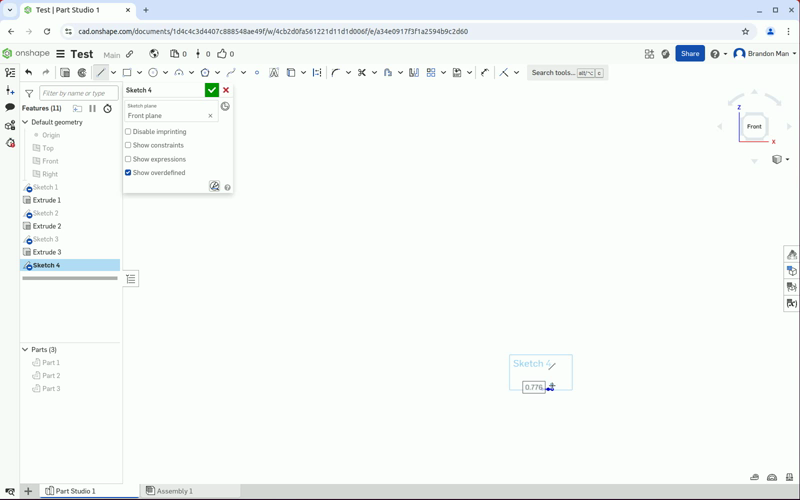
key_down(shift)
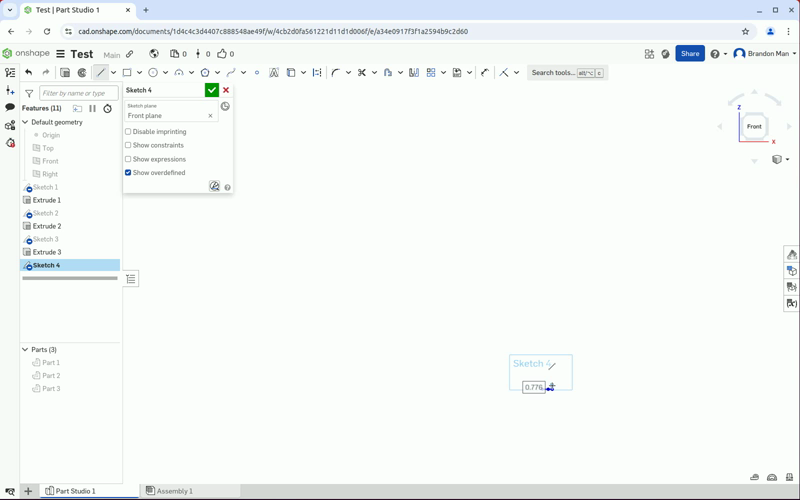
mouse_move(582, 385)
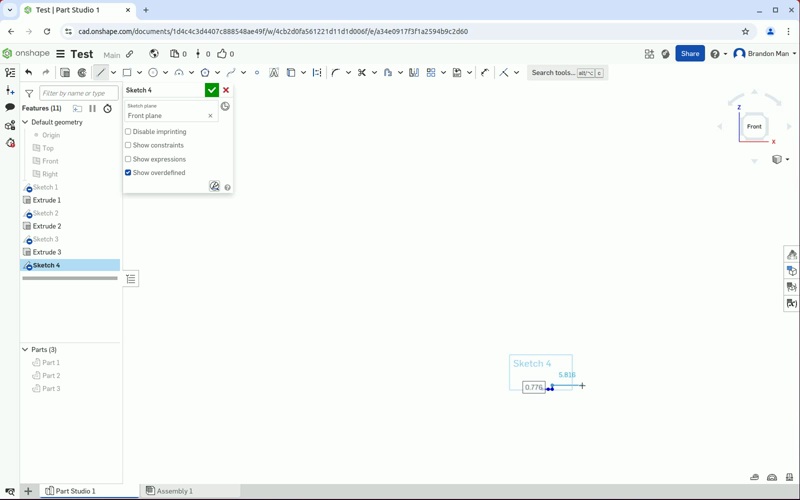
mouse_move(542, 385)
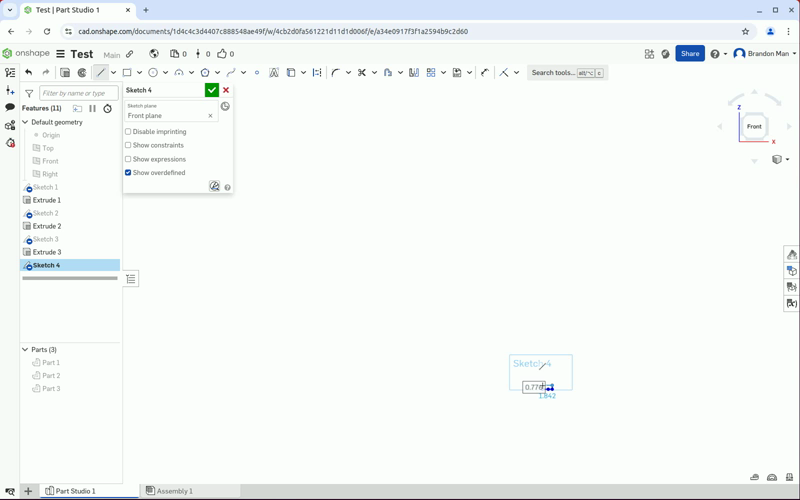
scroll(6)
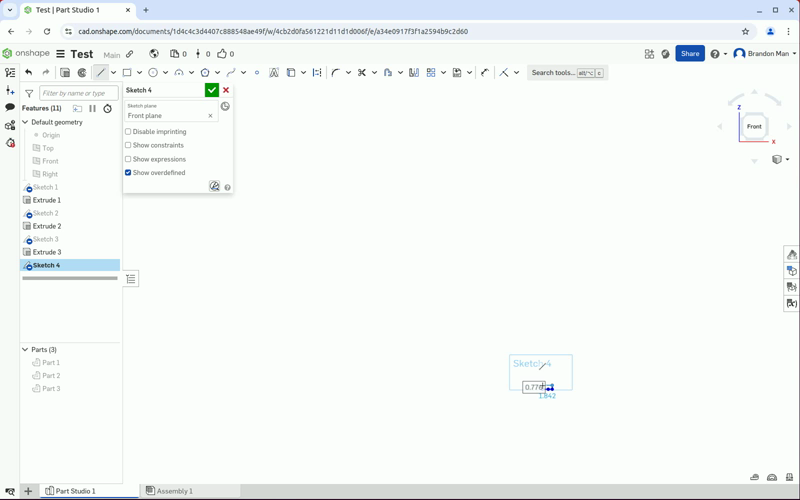
scroll(6)
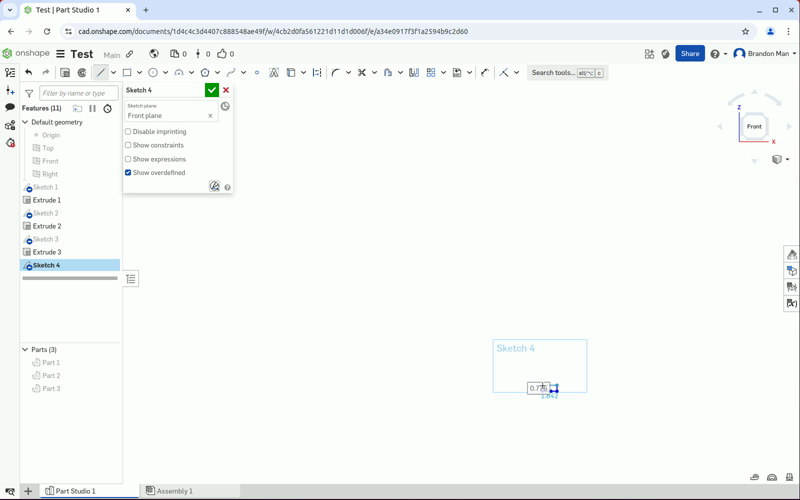
scroll(6)
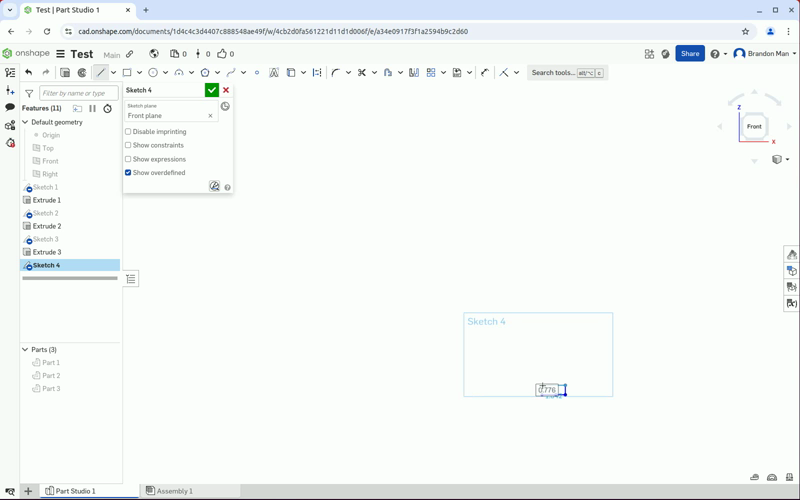
scroll(6)
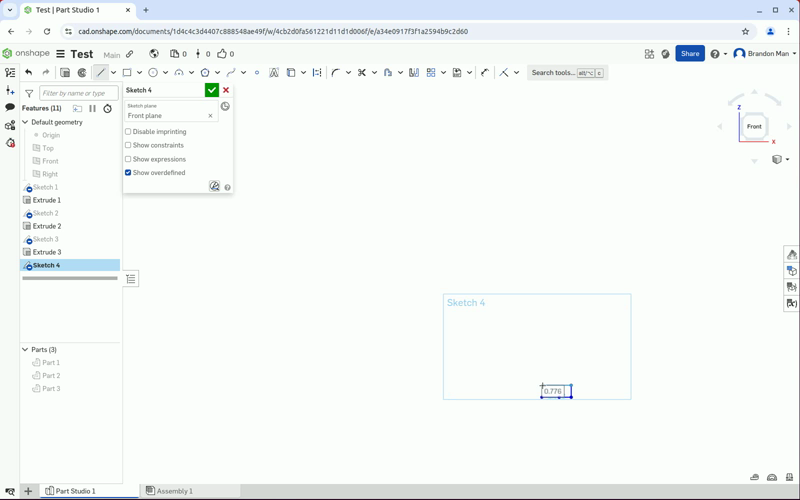
scroll(6)
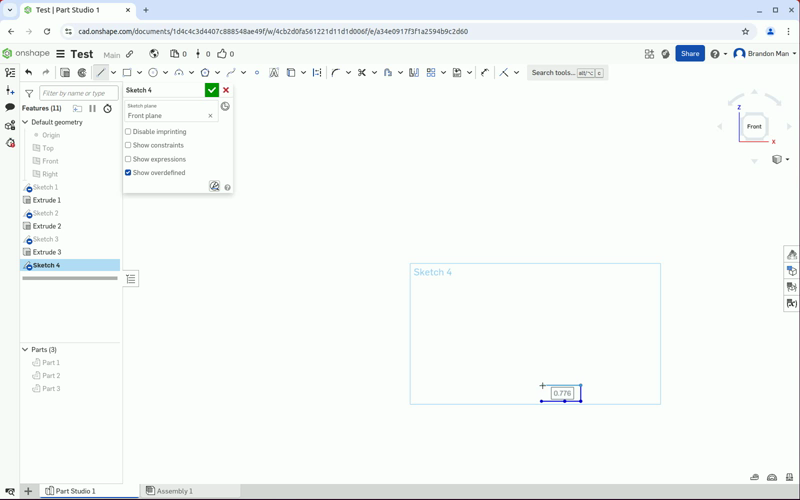
scroll(6)
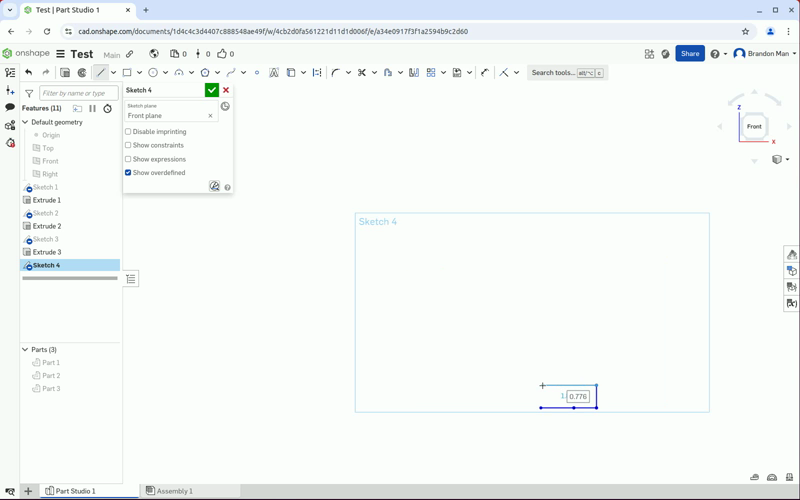
scroll(6)
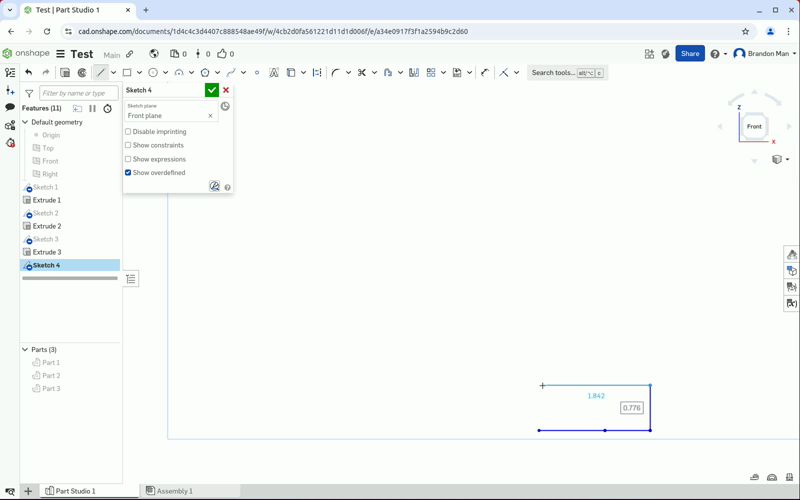
click(542, 385)
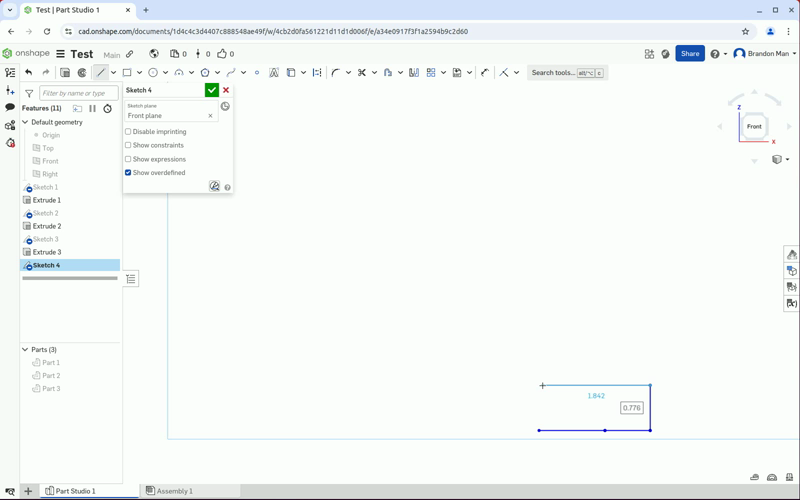
scroll(-6)
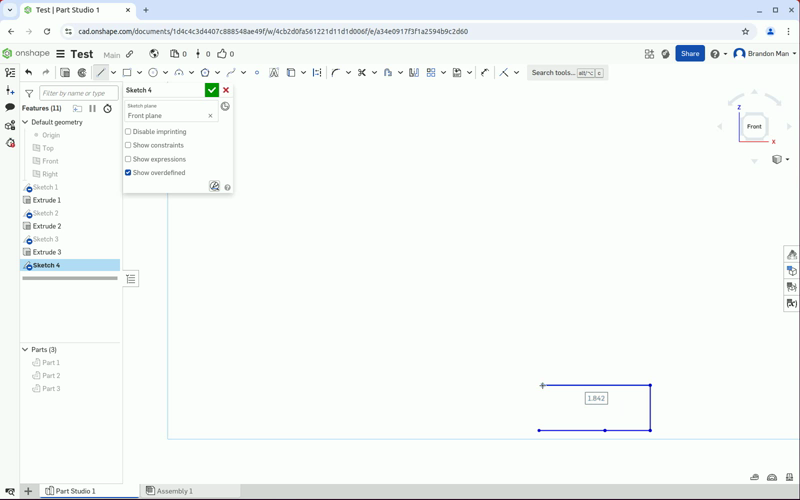
scroll(-6)
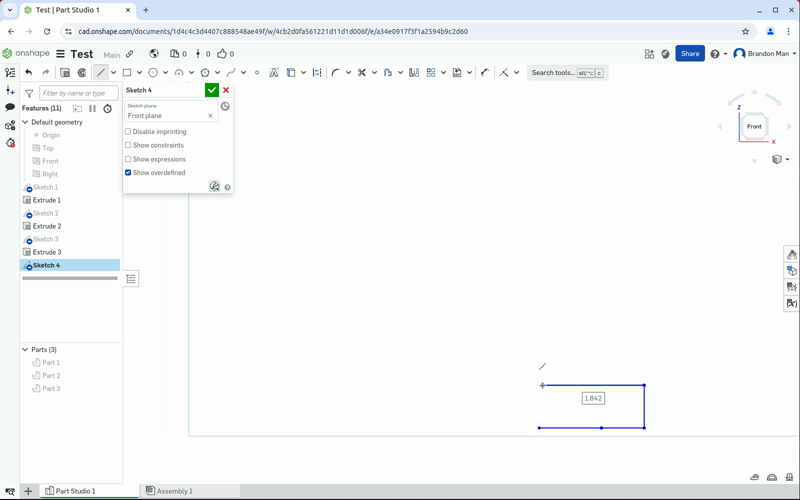
scroll(-6)
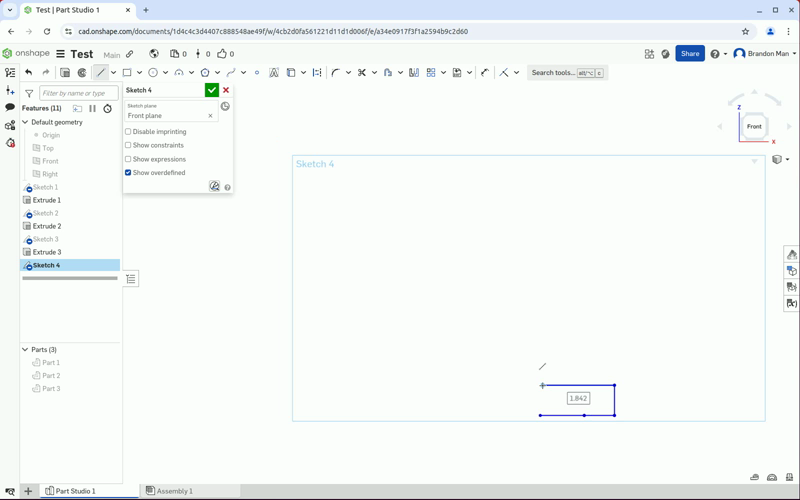
scroll(-6)
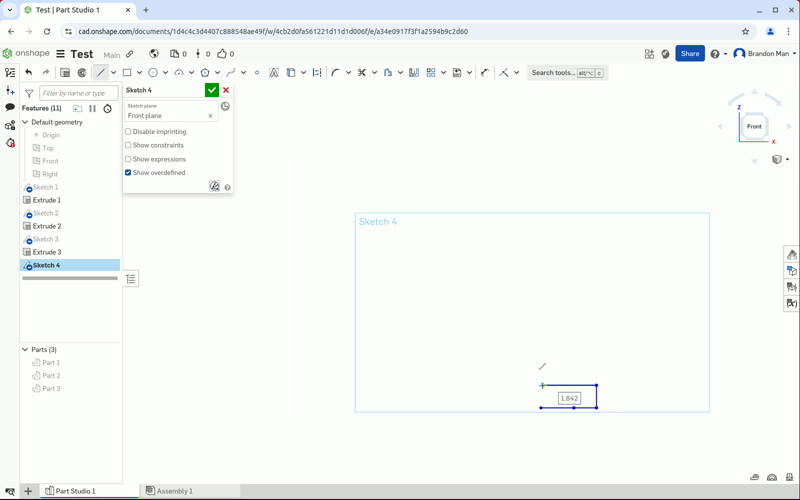
scroll(-6)
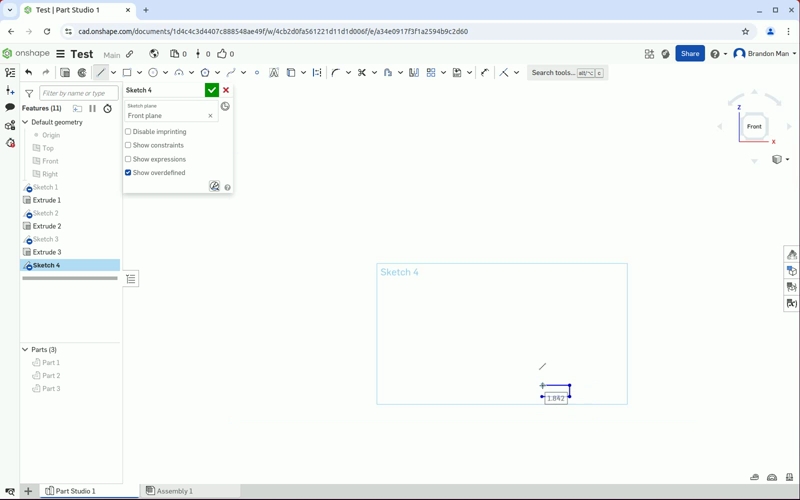
scroll(-6)
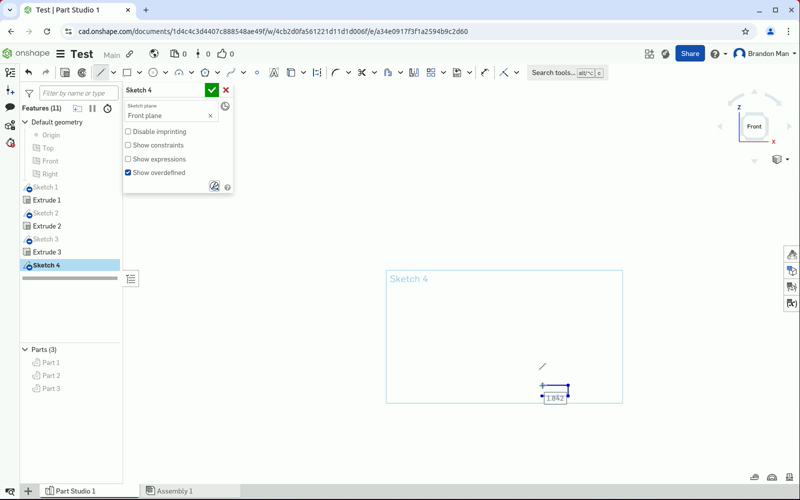
scroll(-6)
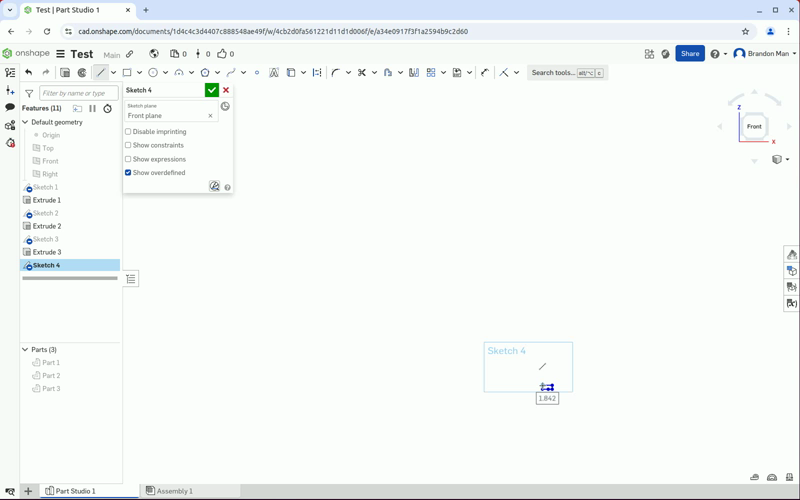
key_up(shift)
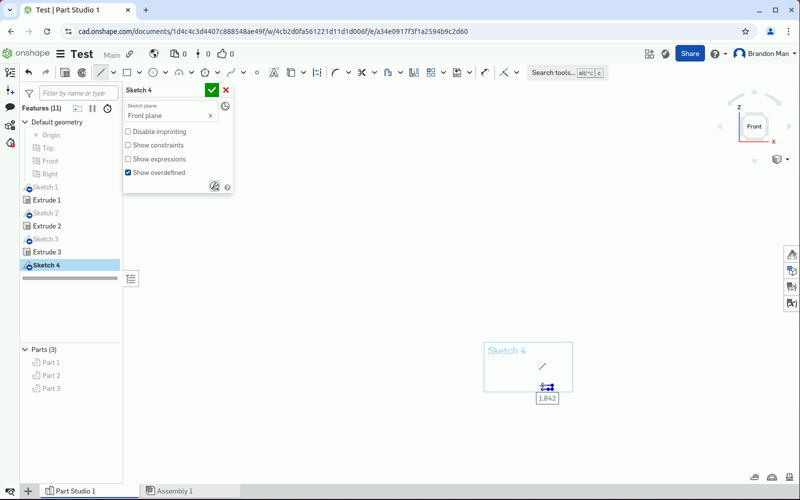
mouse_move(572, 385)
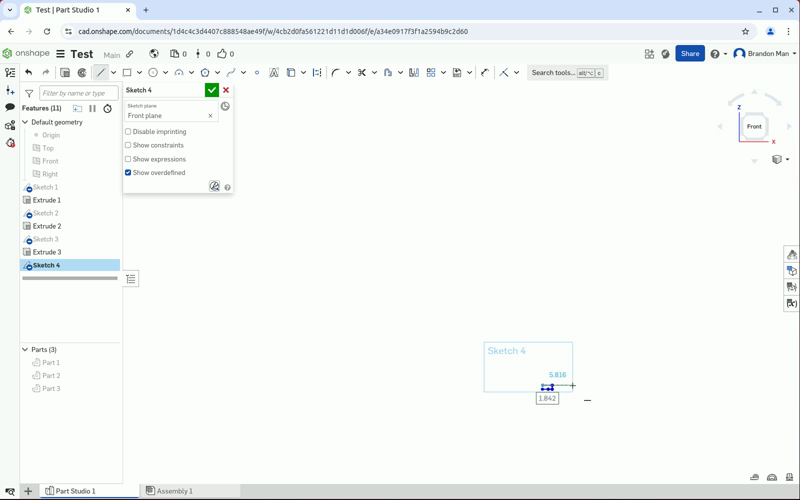
key_down(shift)
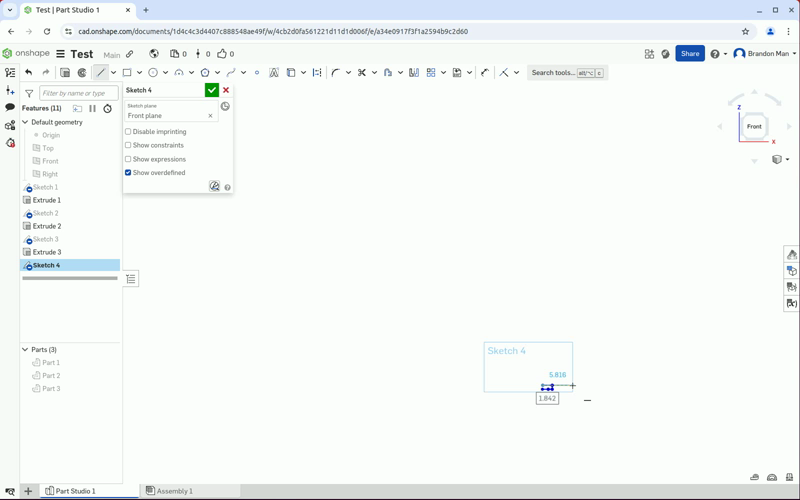
mouse_move(542, 389)
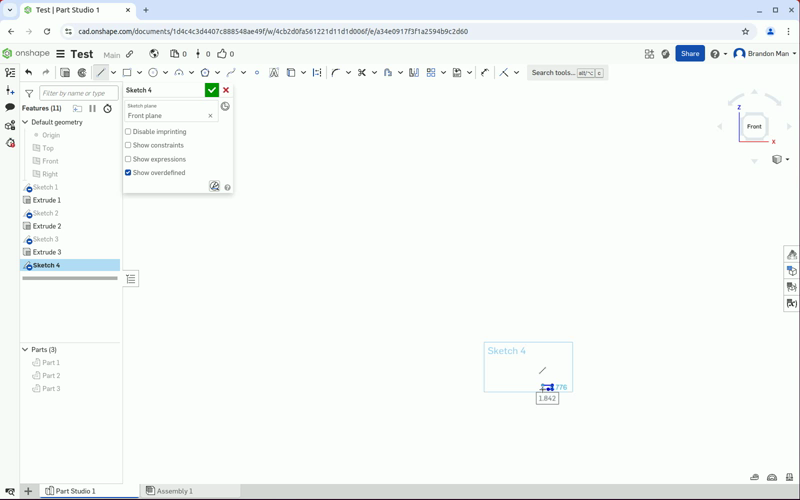
scroll(6)
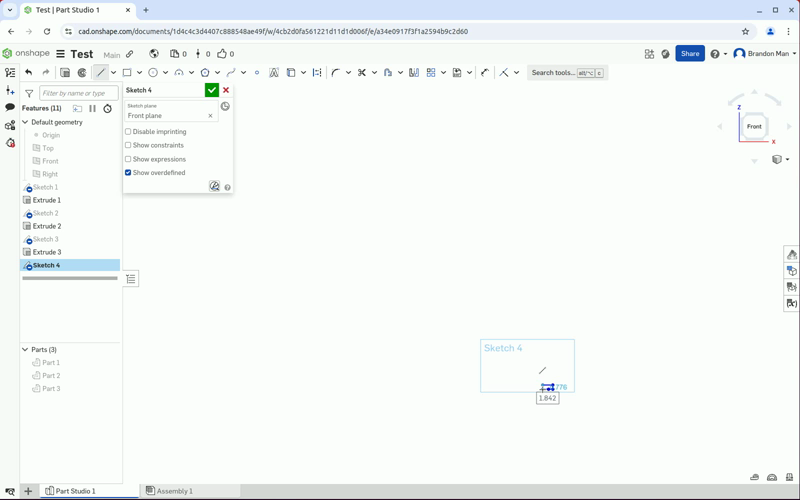
scroll(6)
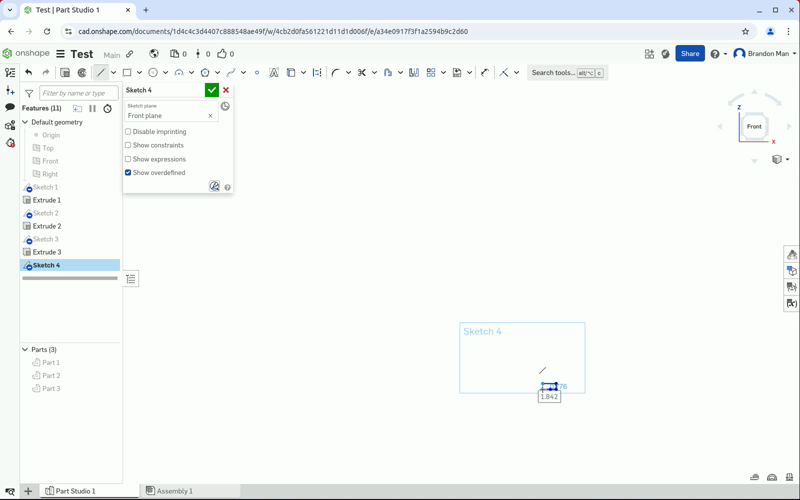
scroll(6)
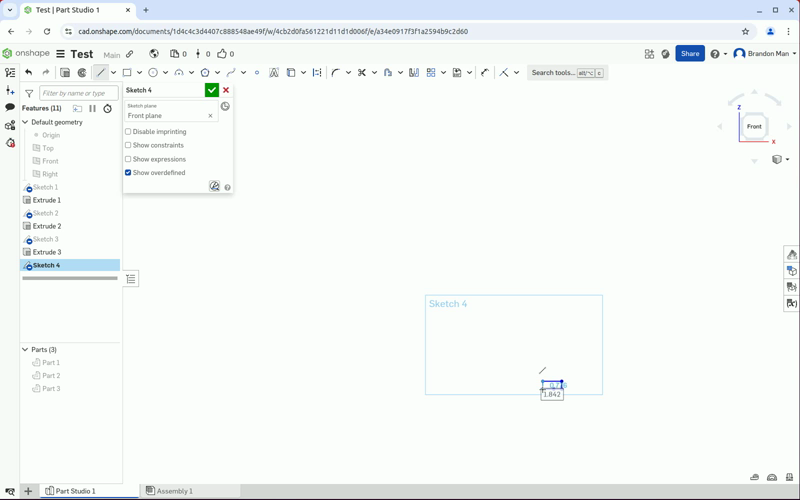
scroll(6)
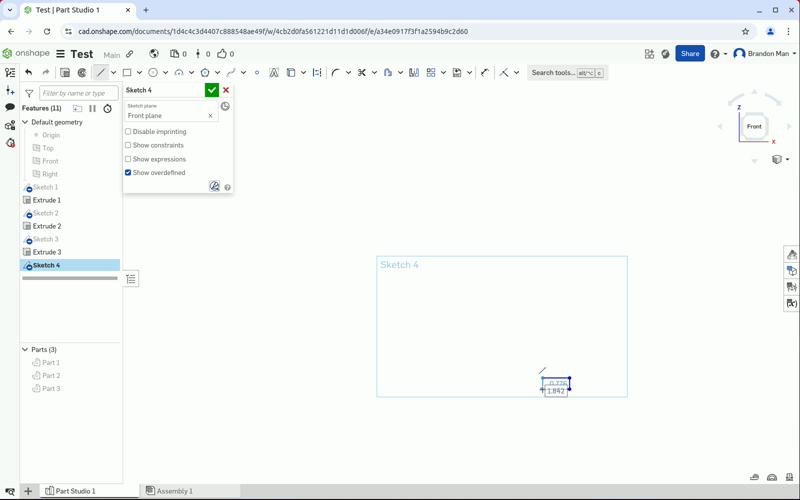
scroll(6)
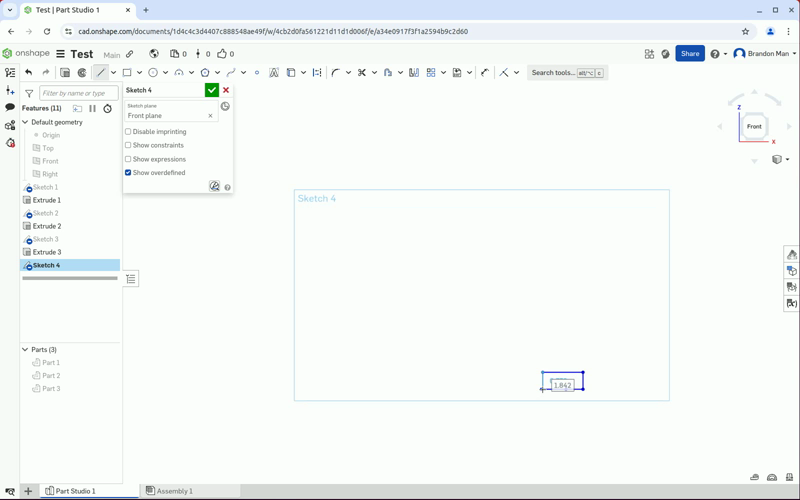
scroll(6)
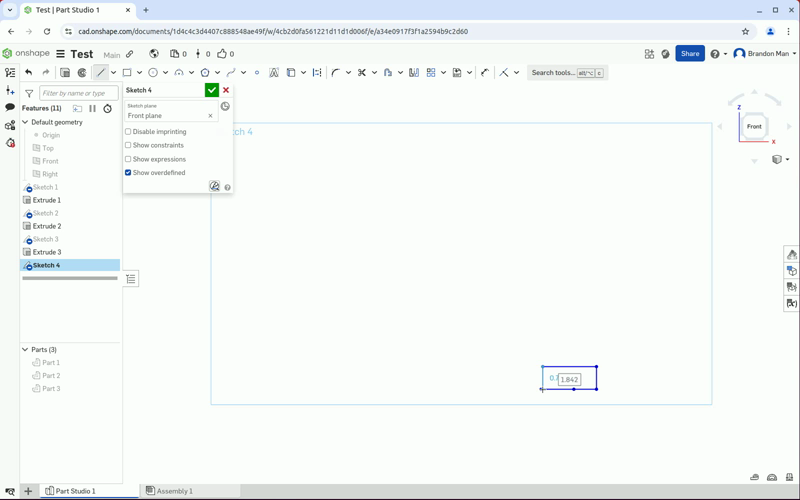
scroll(6)
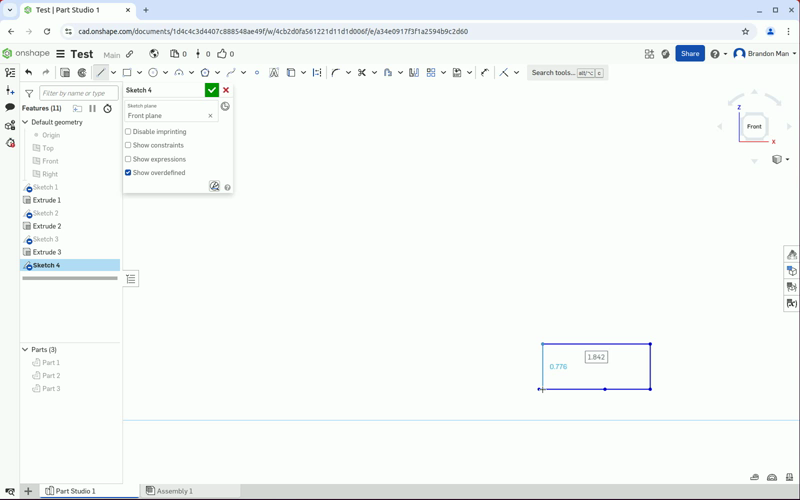
key_up(shift)
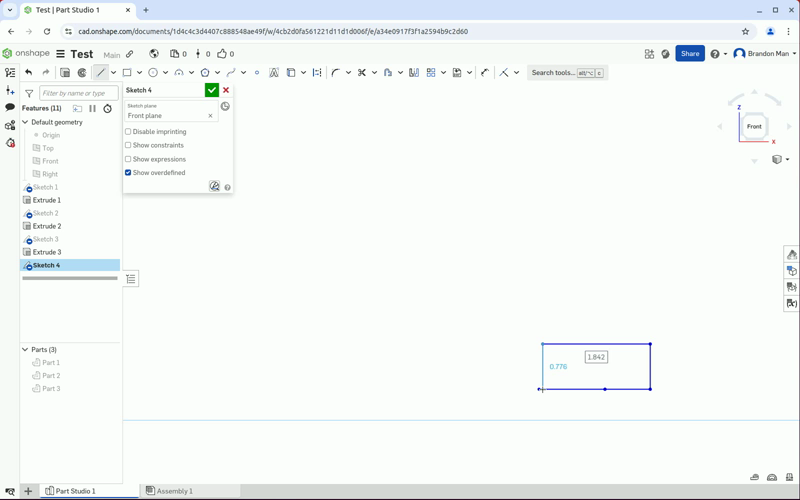
click(542, 389)
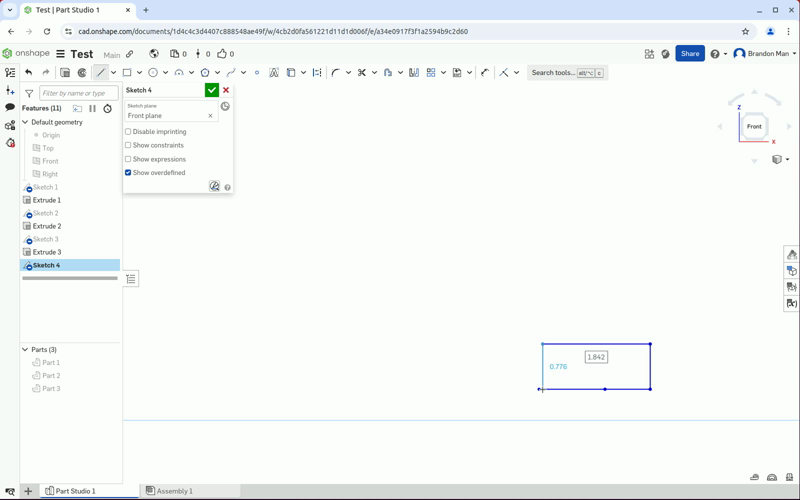
scroll(-6)
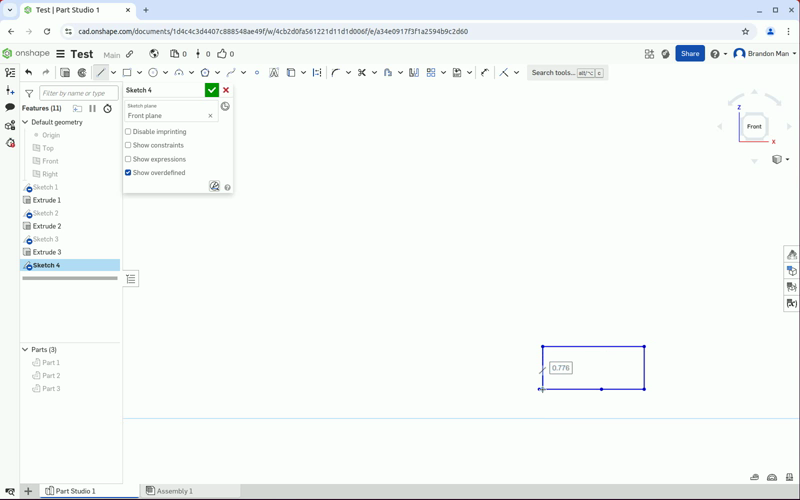
scroll(-6)
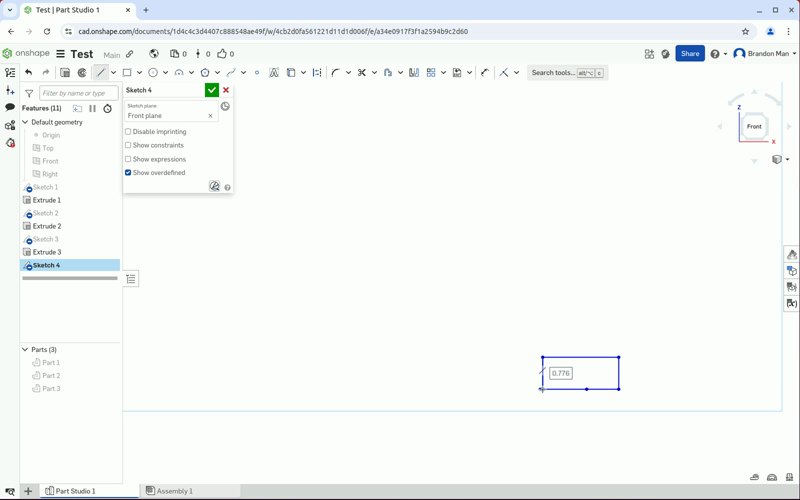
scroll(-6)
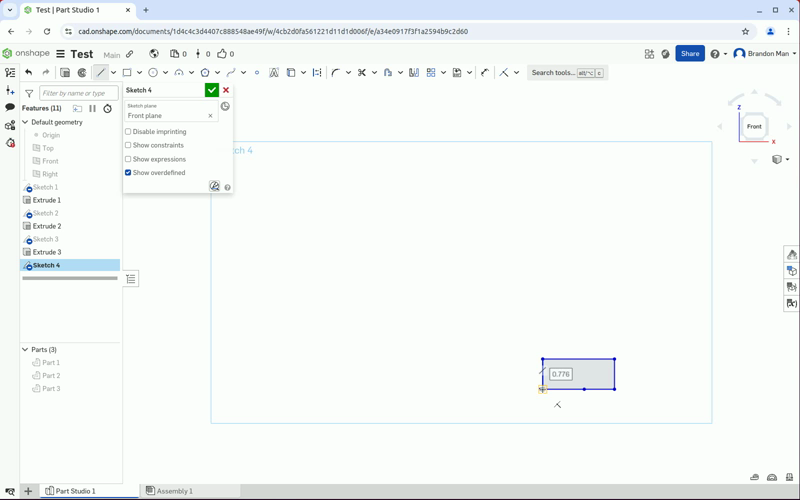
scroll(-6)
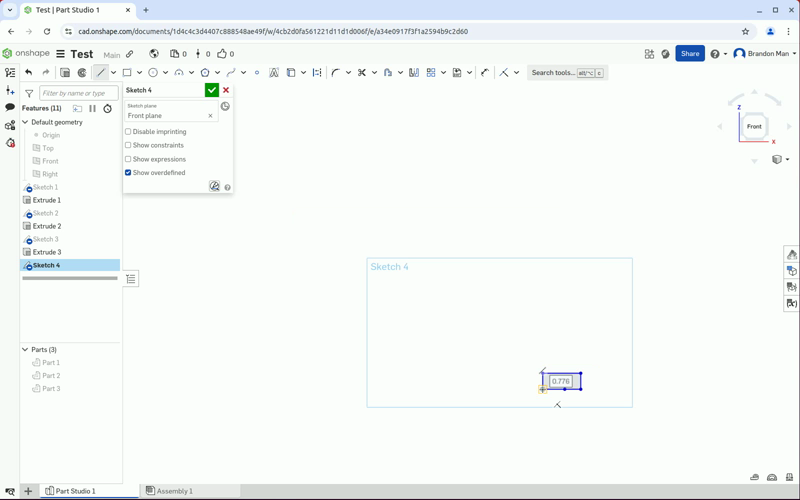
scroll(-6)
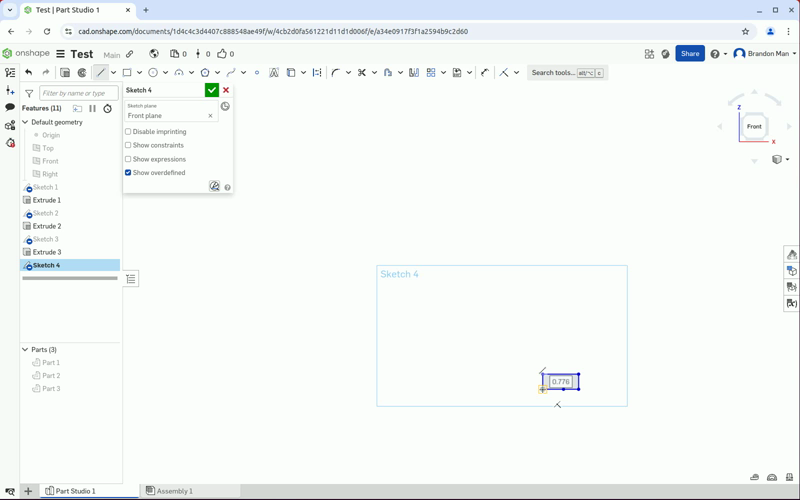
scroll(-6)
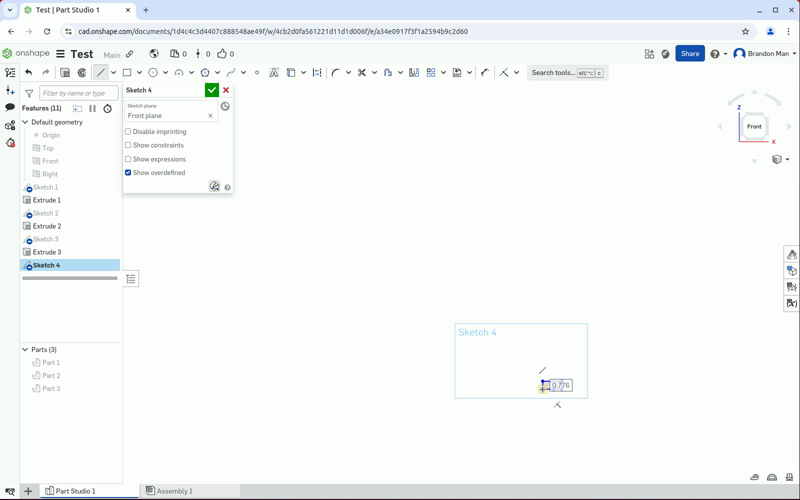
scroll(-6)
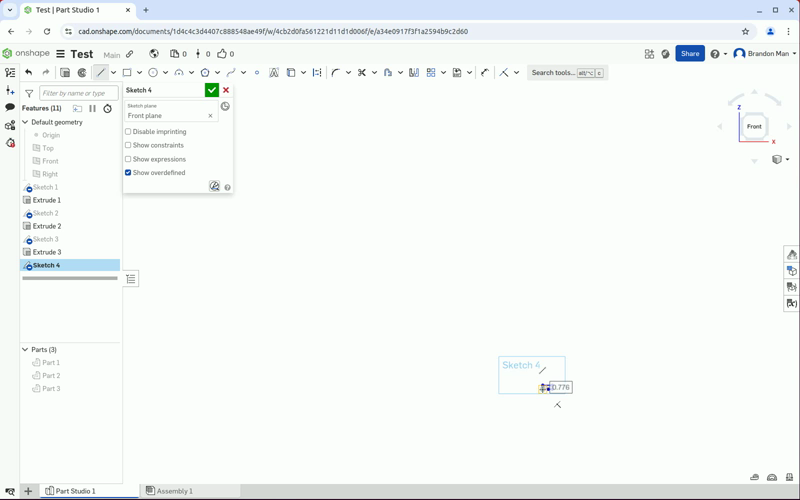
key(esc)
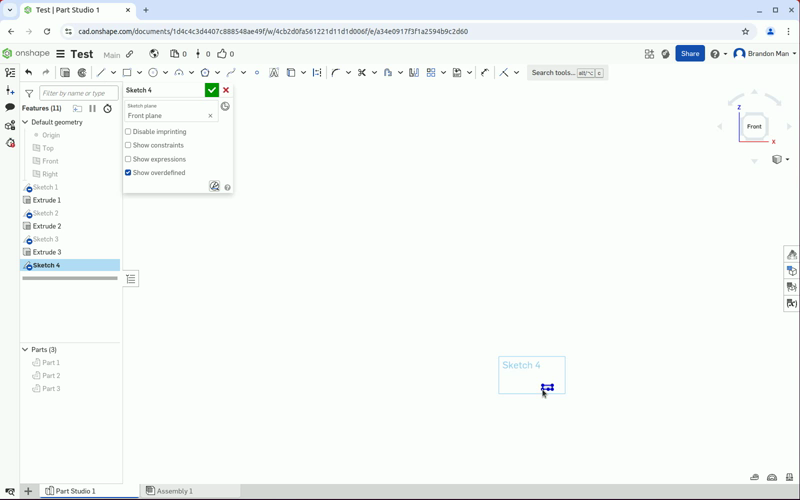
mouse_move(551, 387)
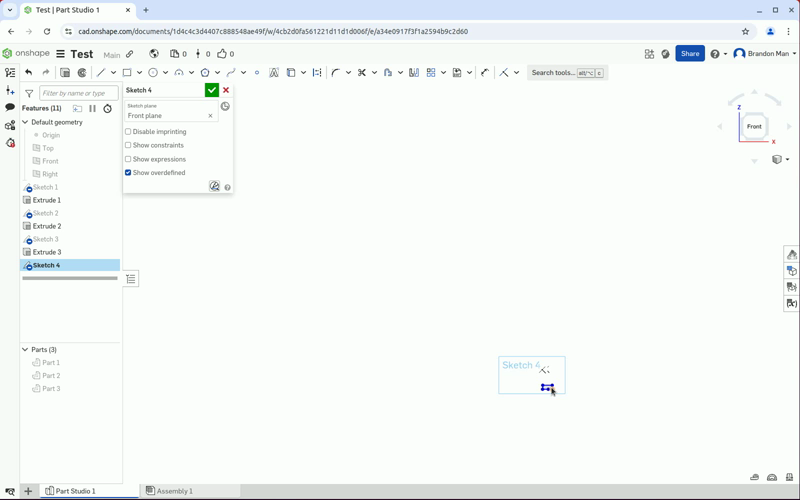
scroll(6)
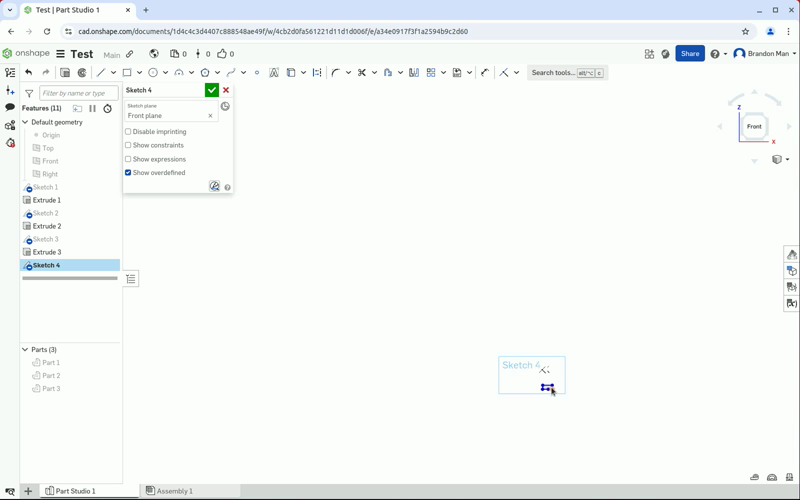
scroll(6)
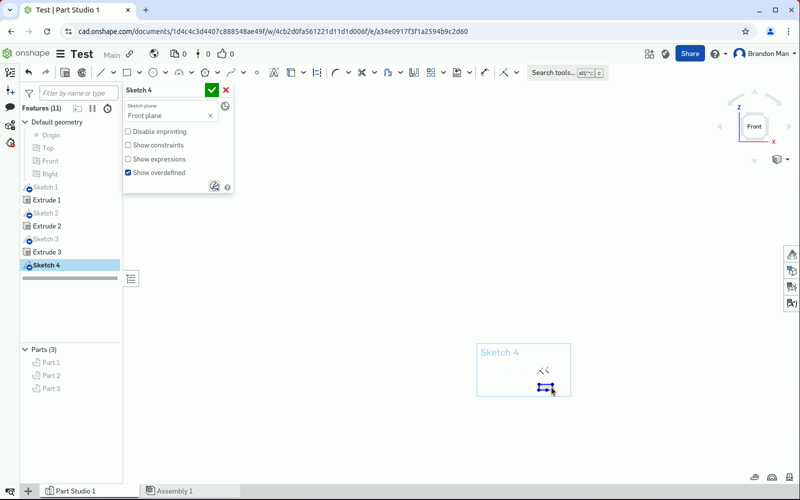
scroll(6)
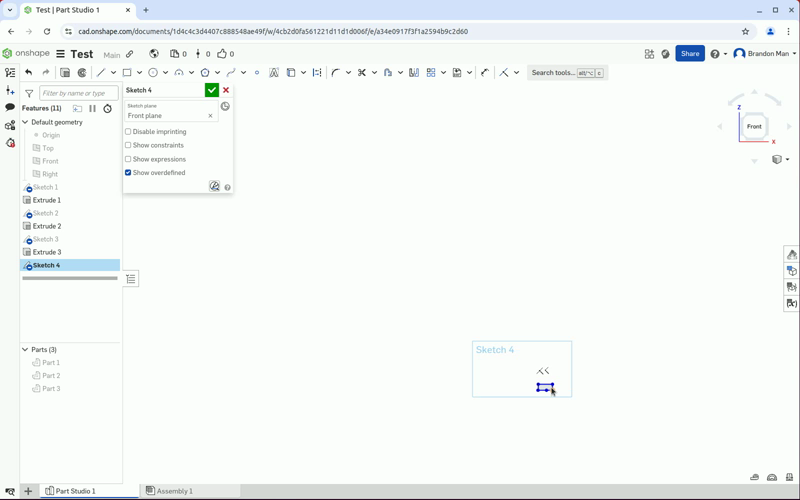
scroll(6)
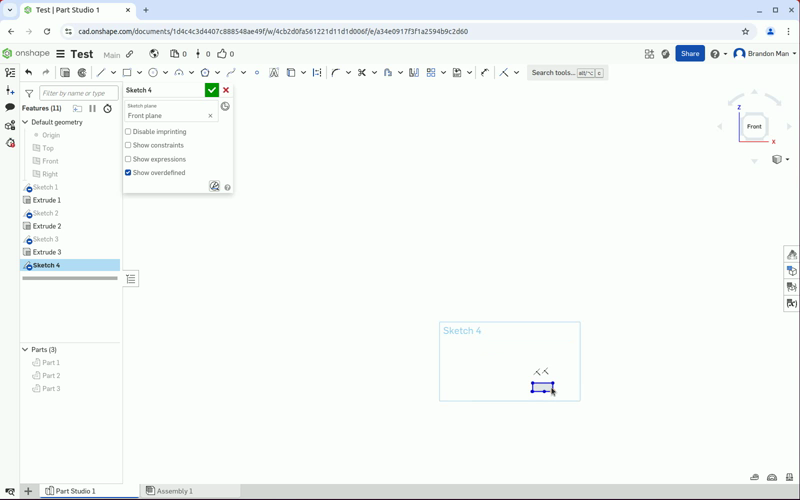
scroll(6)
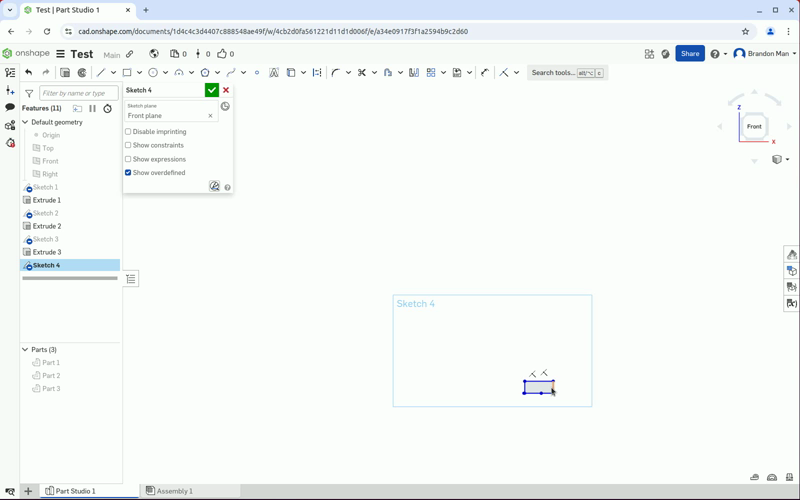
scroll(6)
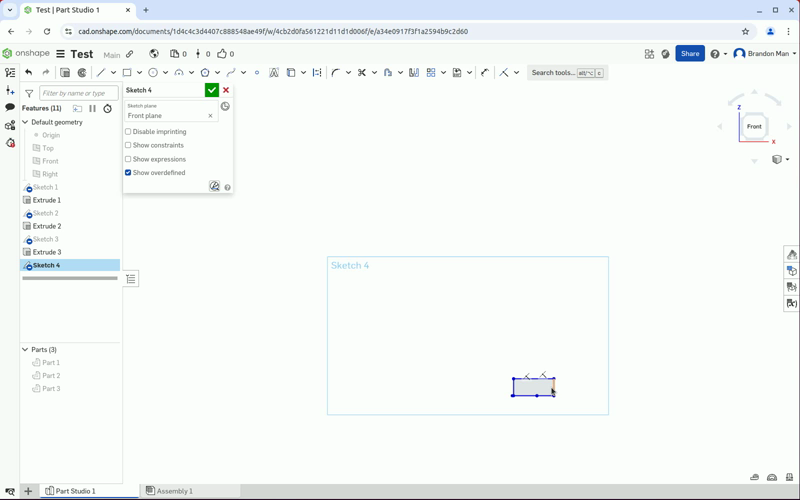
scroll(6)
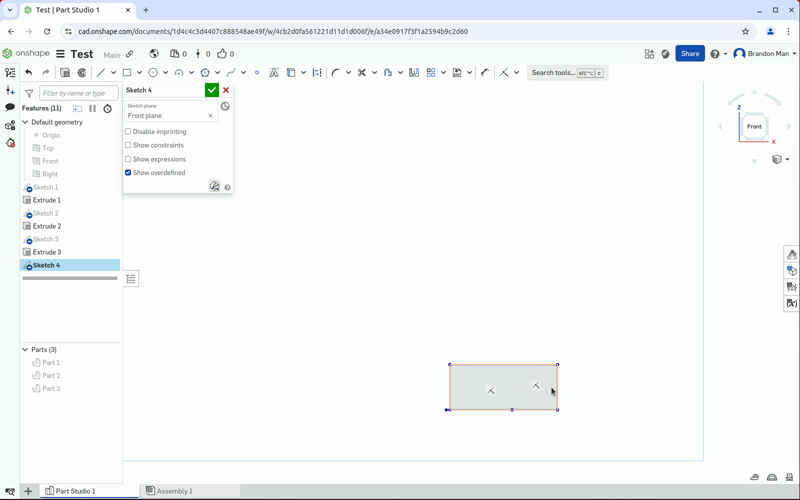
click(551, 387)
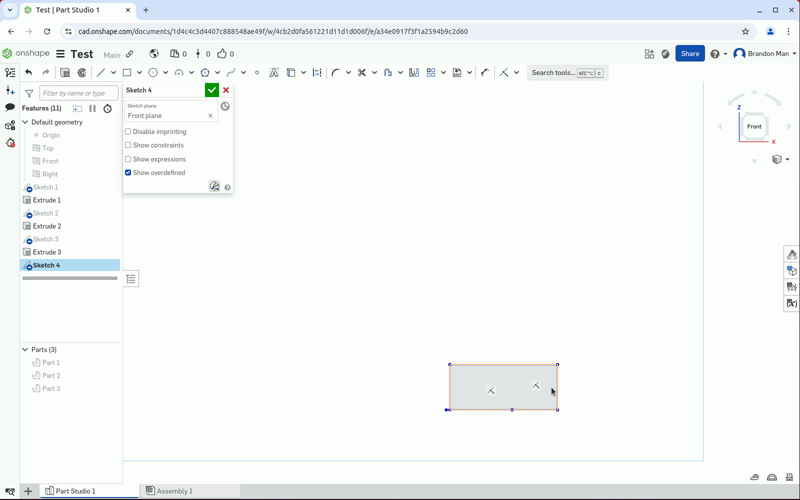
scroll(-6)
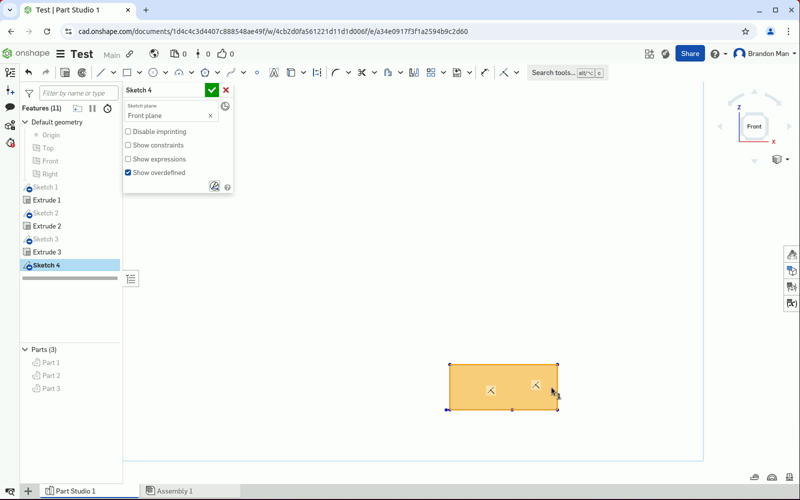
scroll(-6)
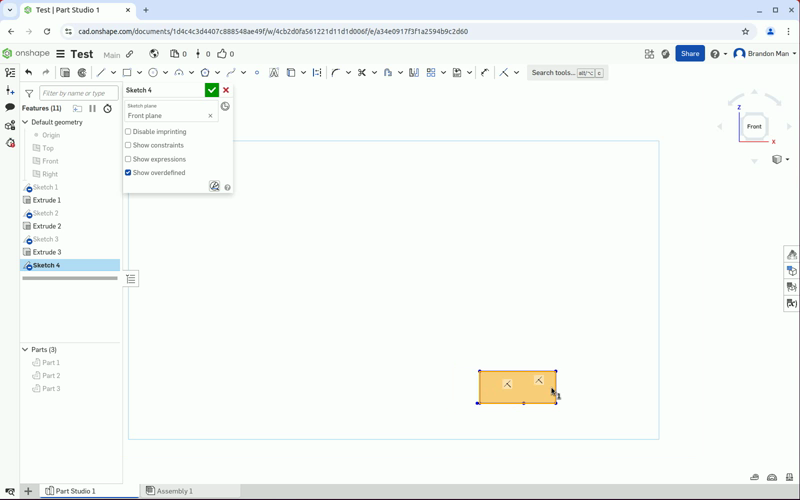
scroll(-6)
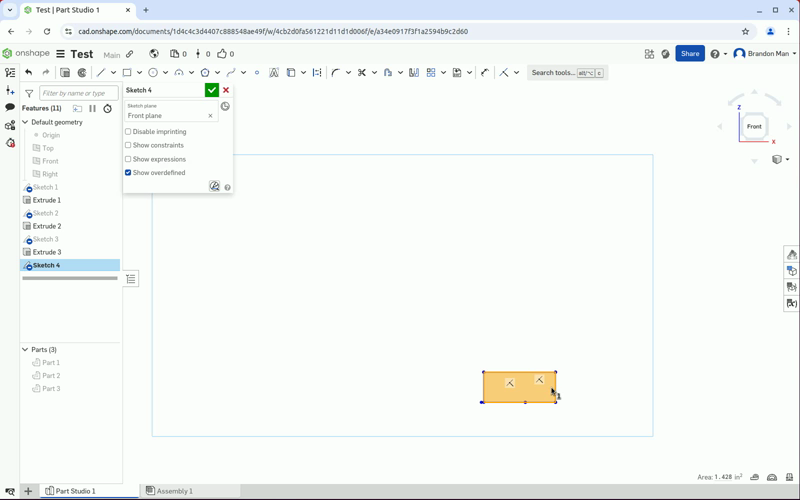
scroll(-6)
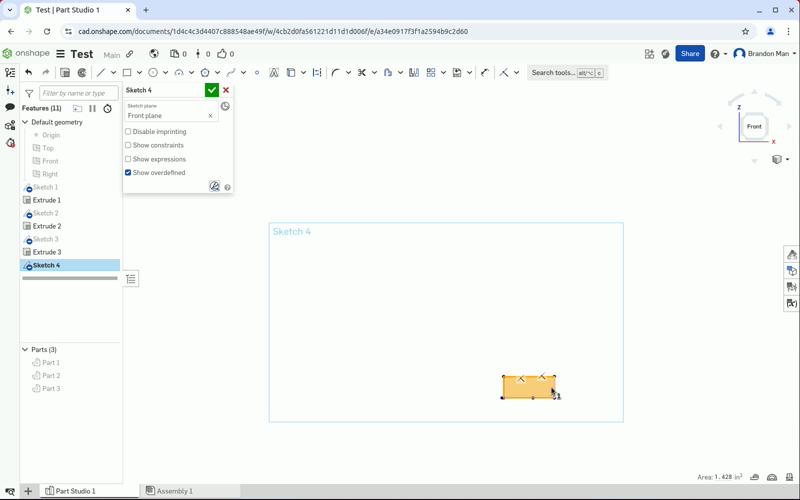
scroll(-6)
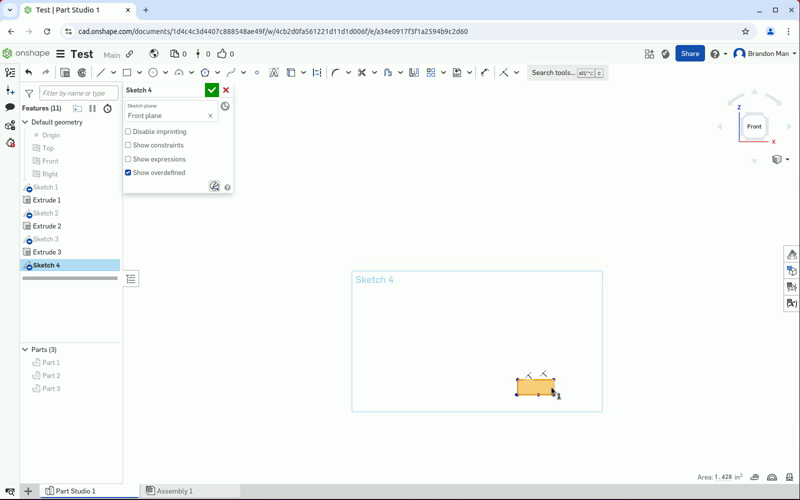
scroll(-6)
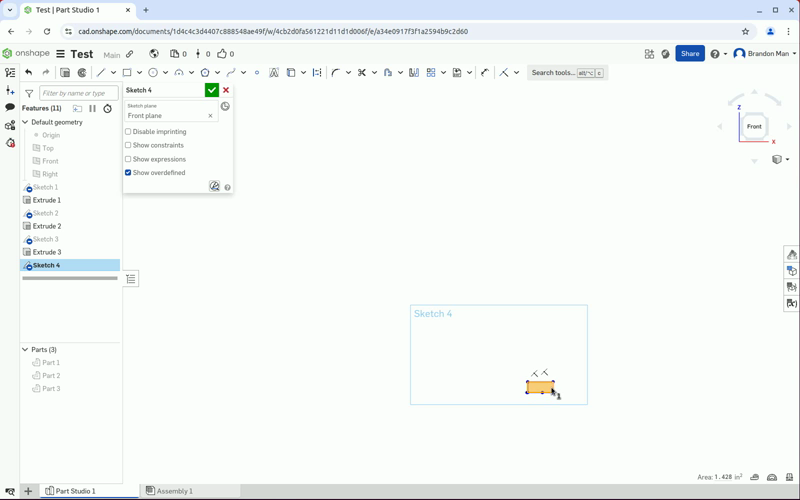
scroll(-6)
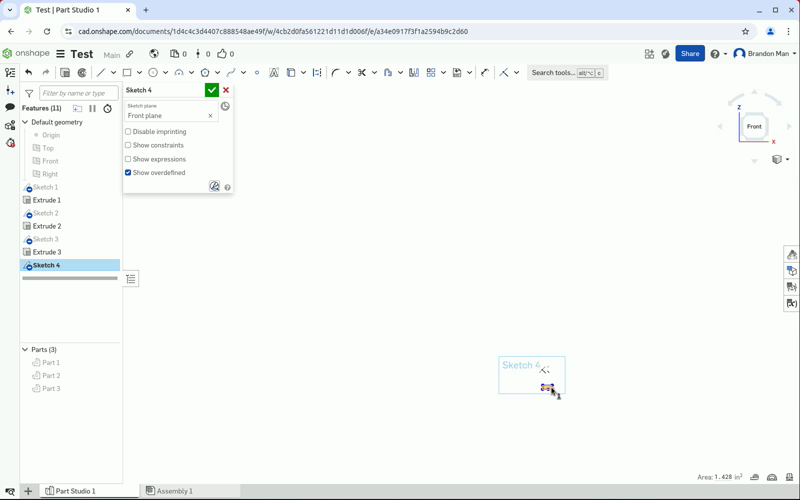
mouse_move(73, 352)
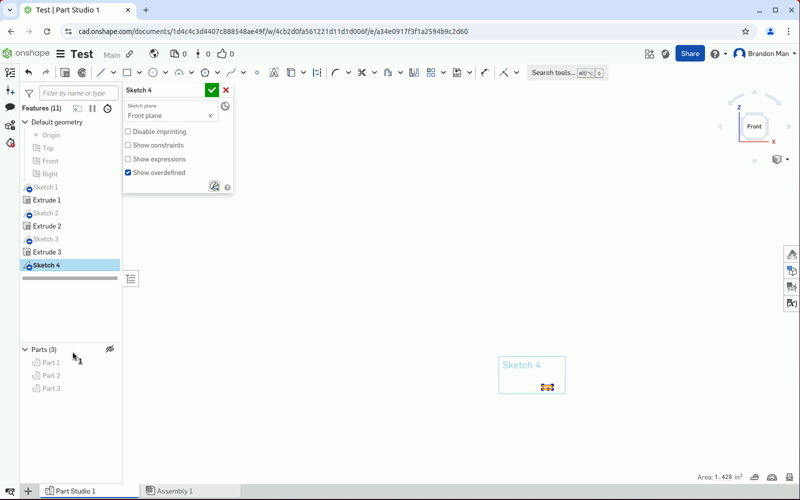
key(shift+y)
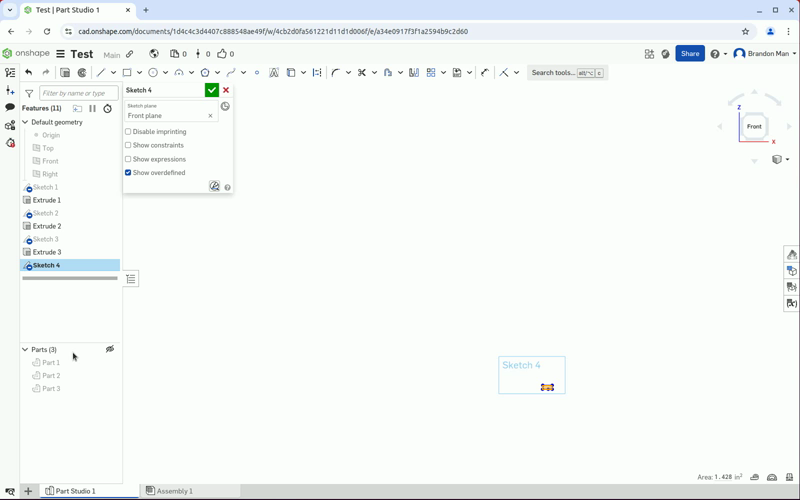
key(shift+e)
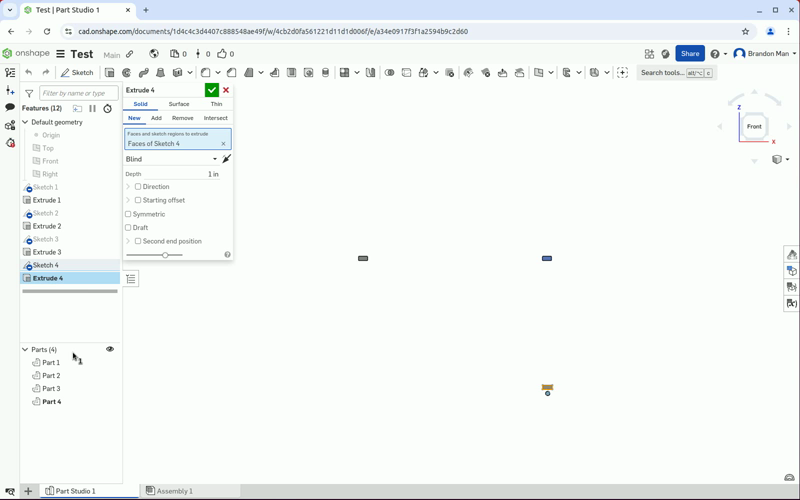
mouse_move(143, 106)
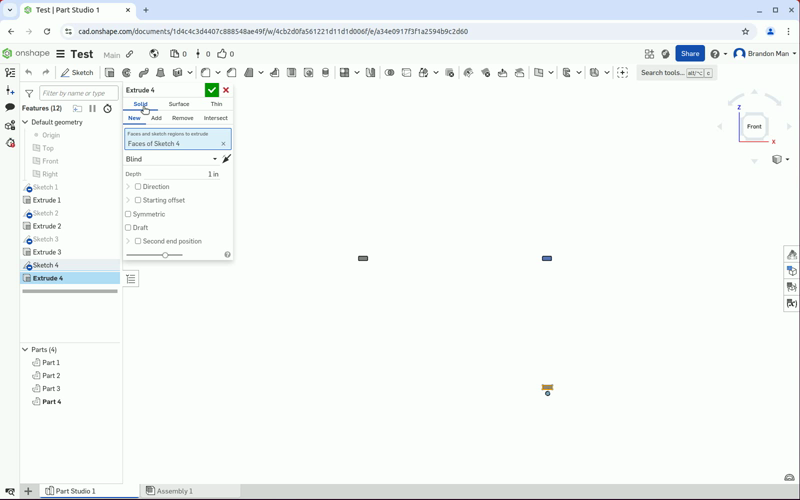
click(143, 106)
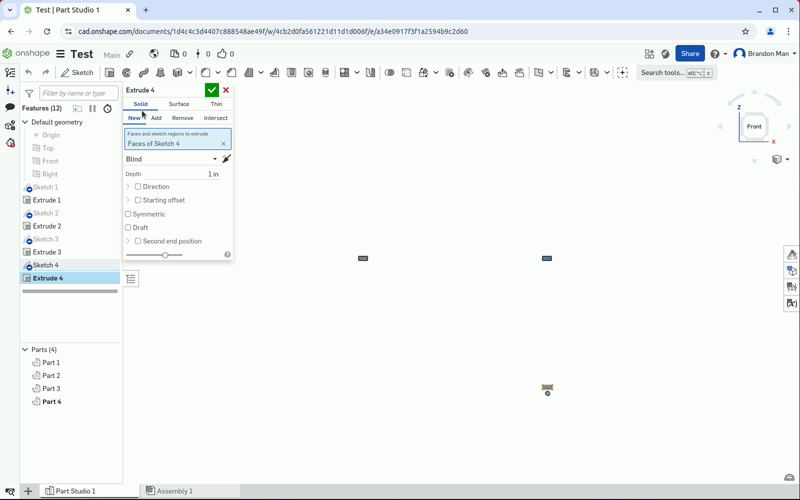
mouse_move(137, 120)
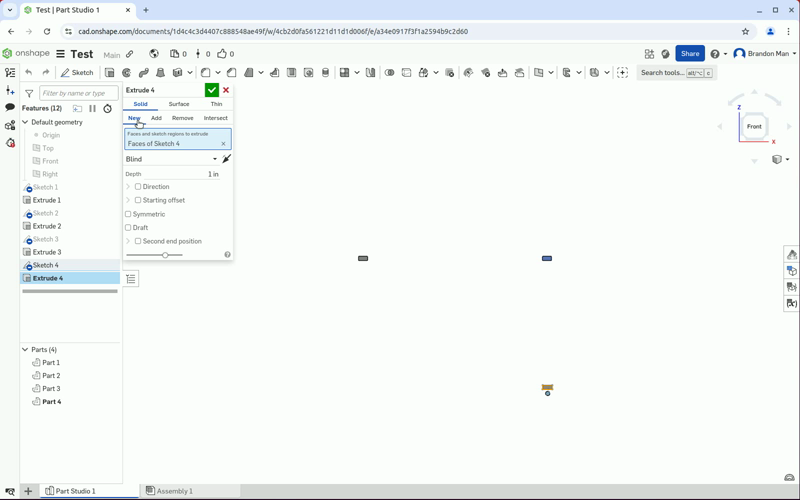
click(137, 120)
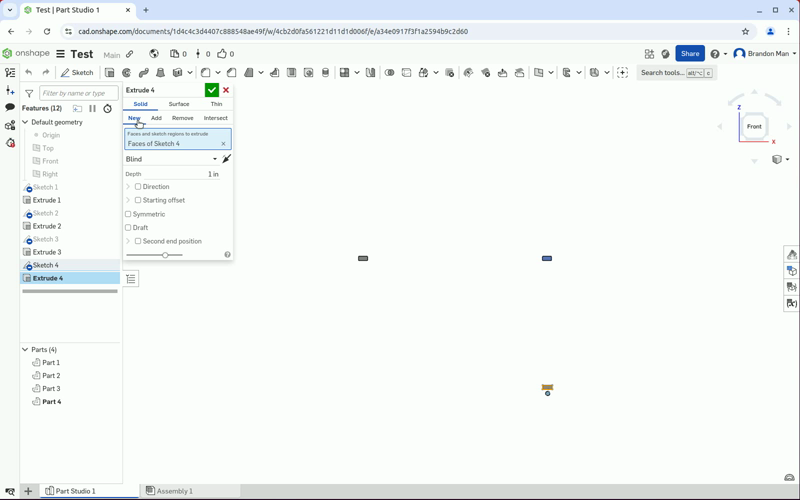
key(tab, 4)
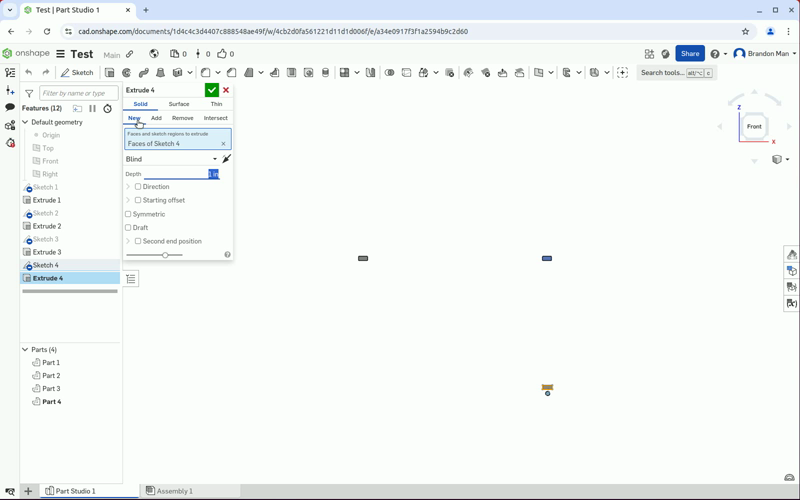
text(2.889)
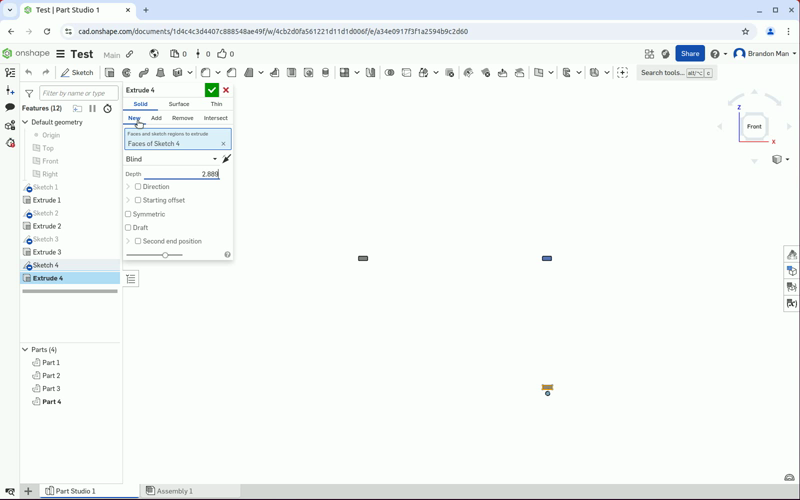
key(enter)
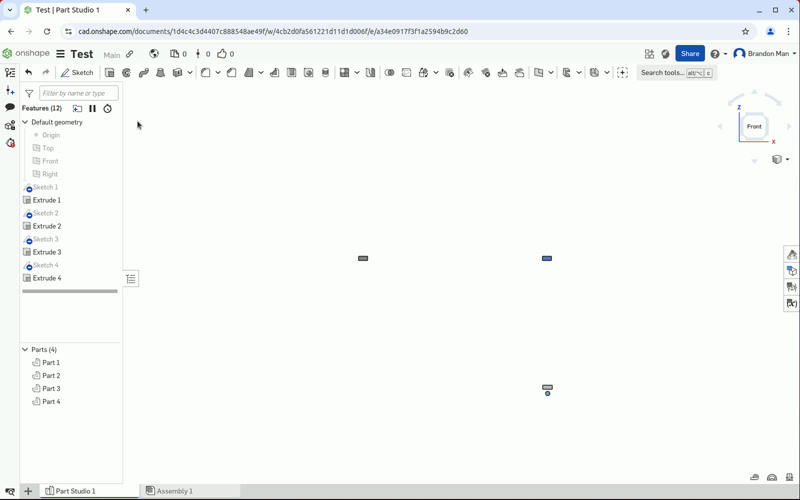
key(shift+h)
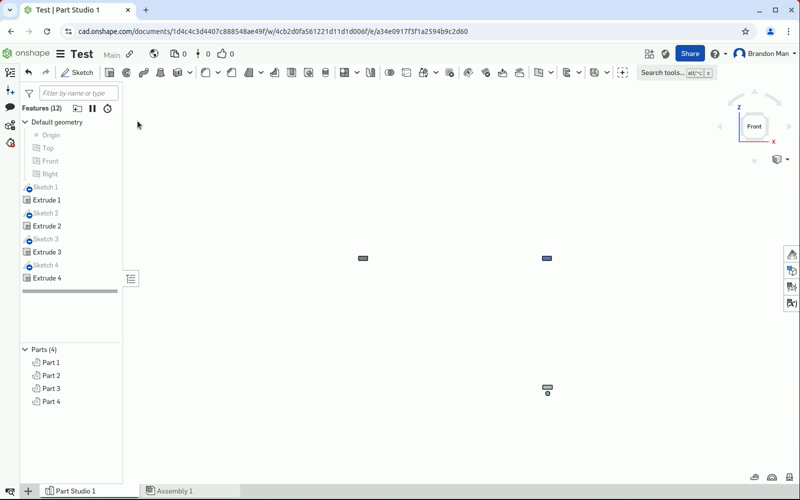
key(shift+h)
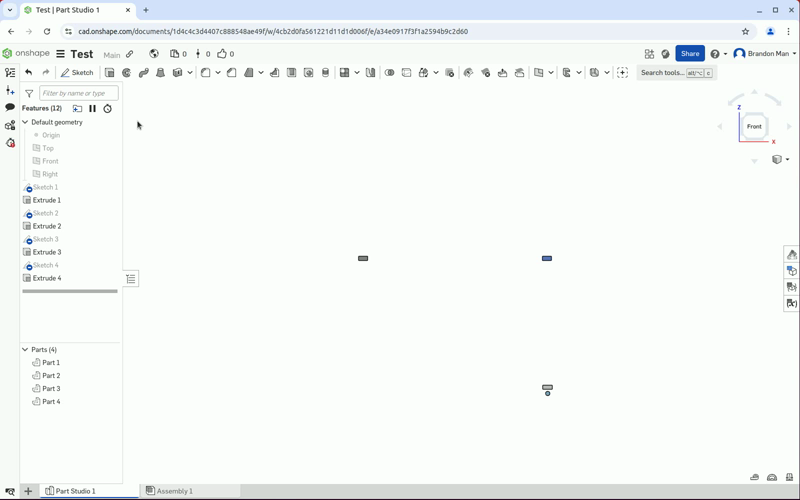
mouse_move(73, 189)
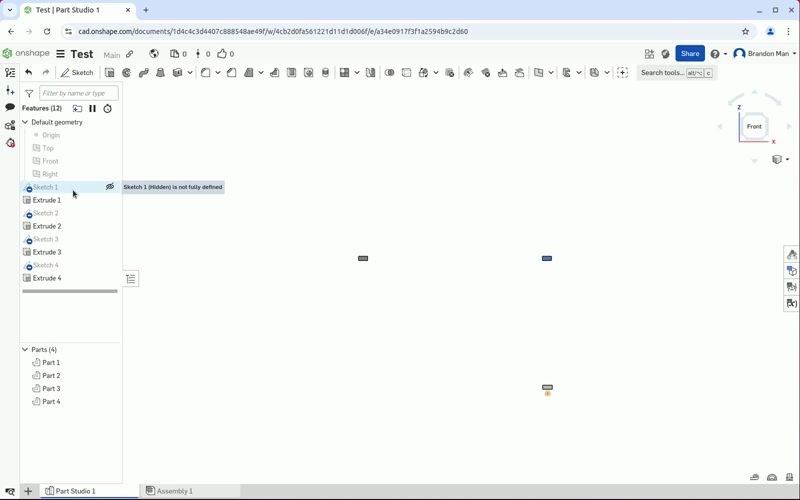
click(73, 189)
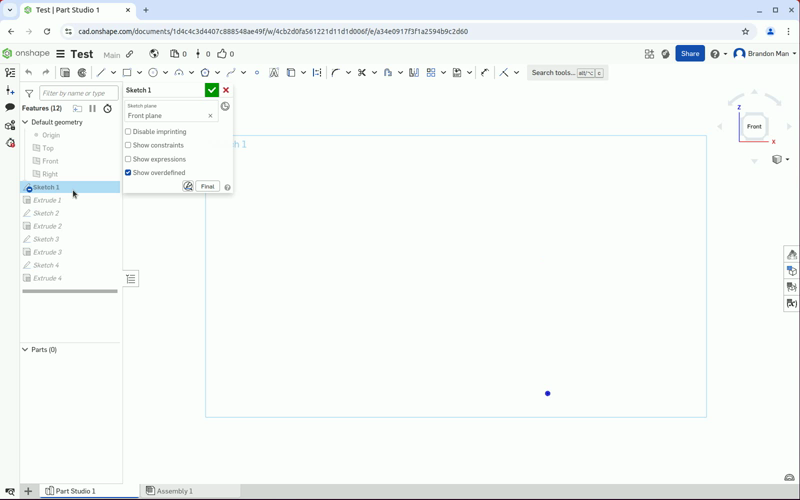
mouse_move(229, 92)
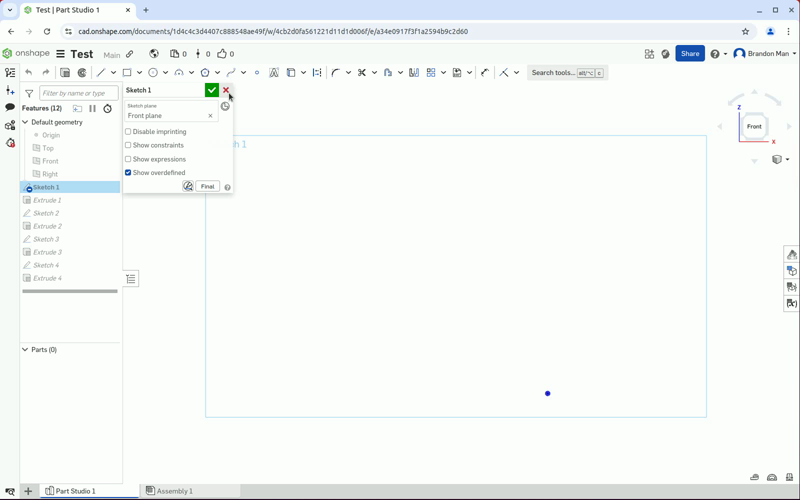
click(229, 92)
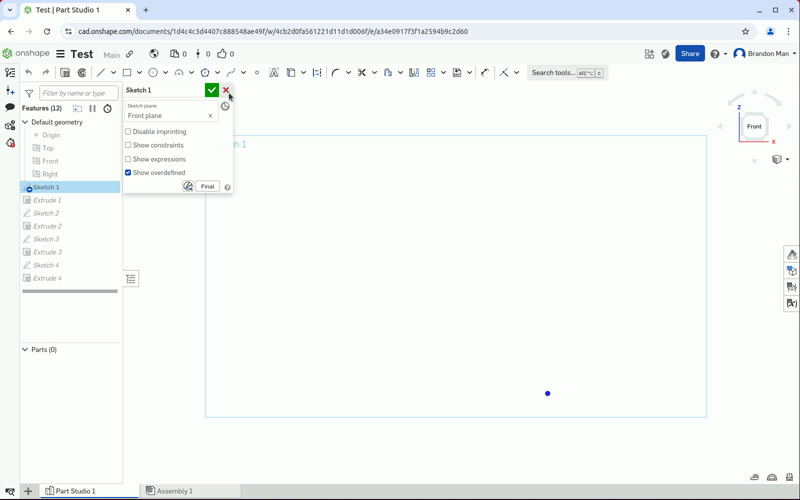
key(shift+s)
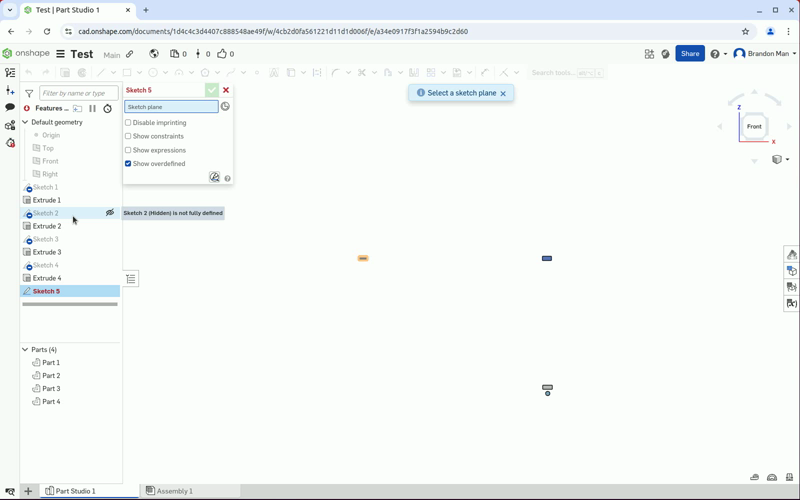
scroll(3)
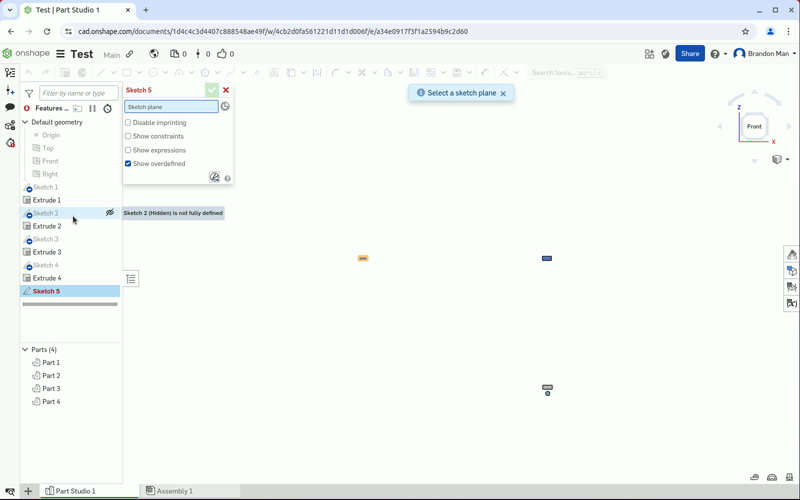
mouse_move(73, 163)
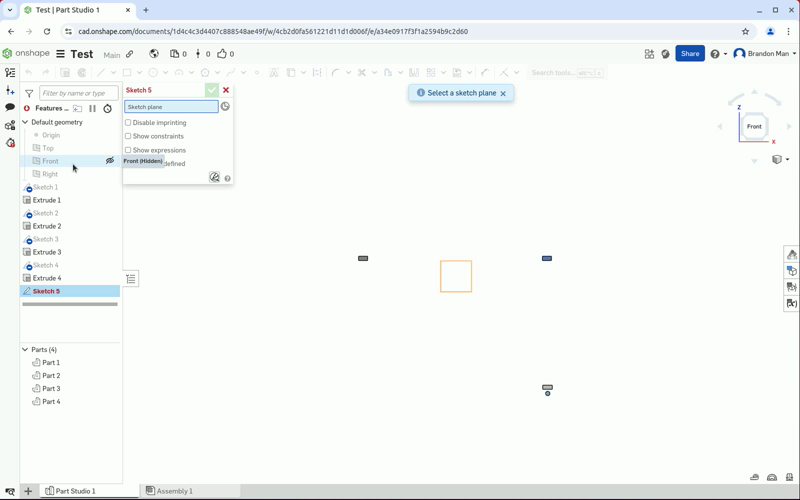
click(73, 163)
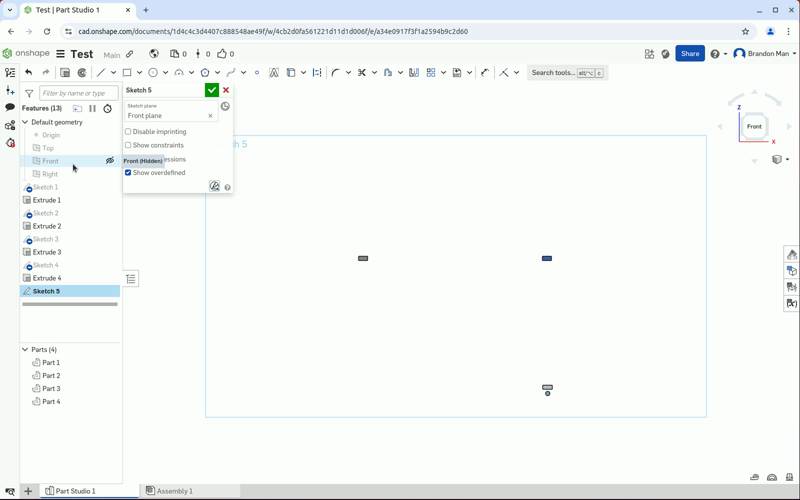
mouse_move(73, 352)
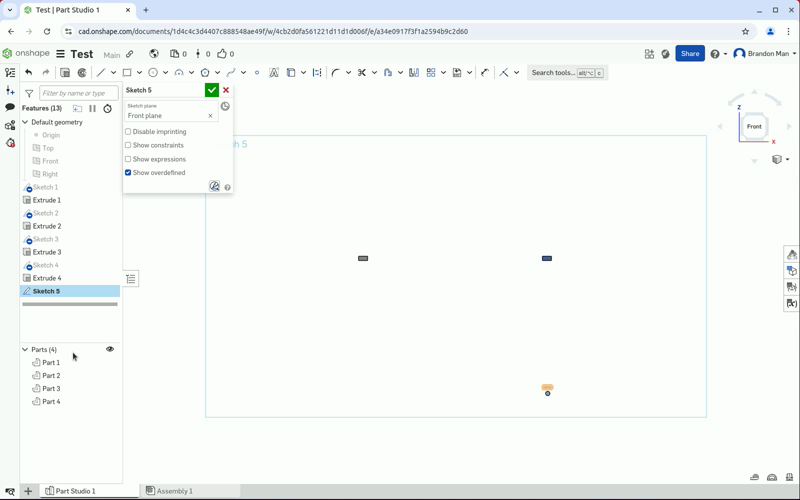
key(y)
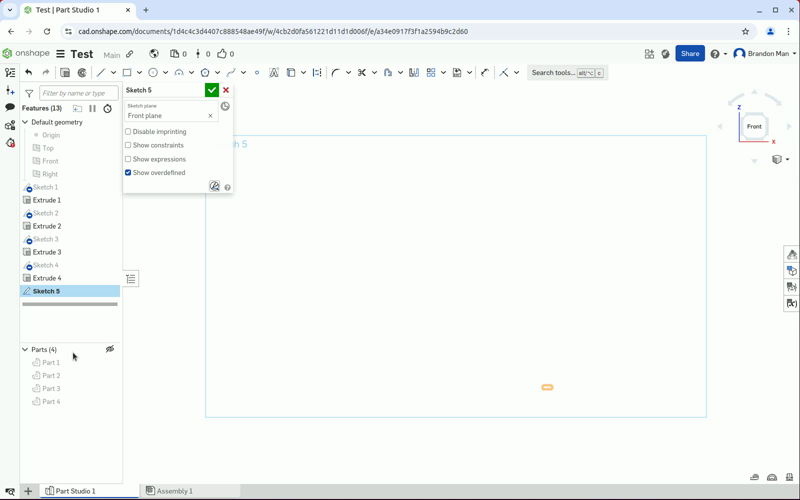
key(l)
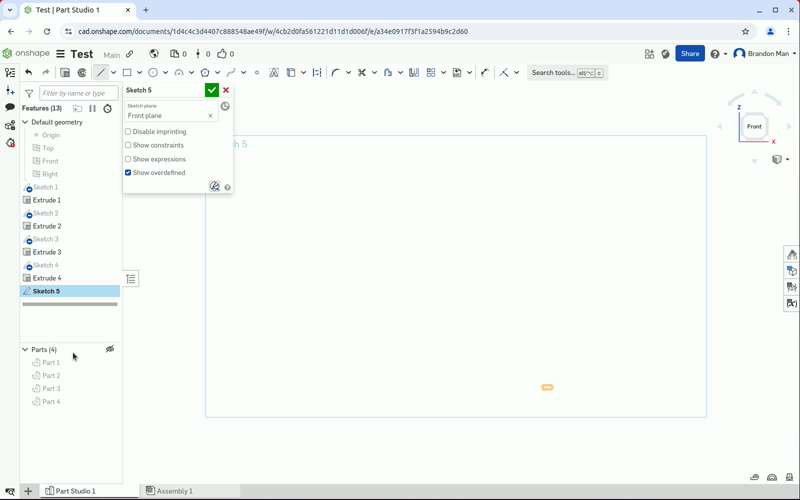
key_down(shift)
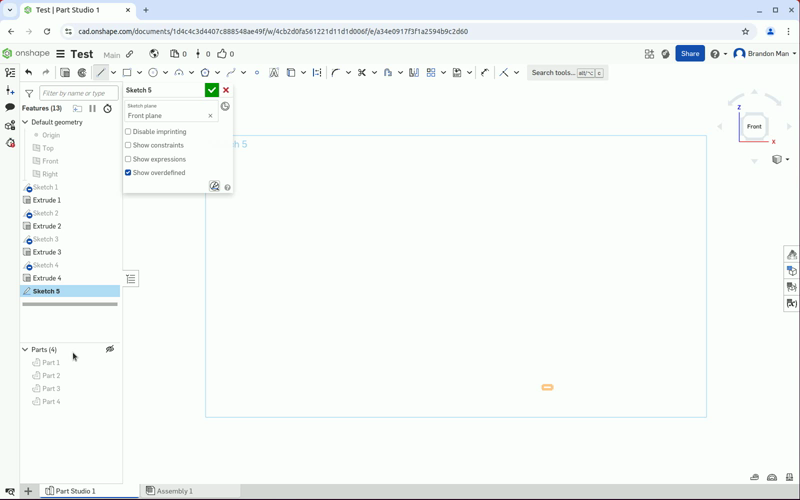
mouse_move(379, 390)
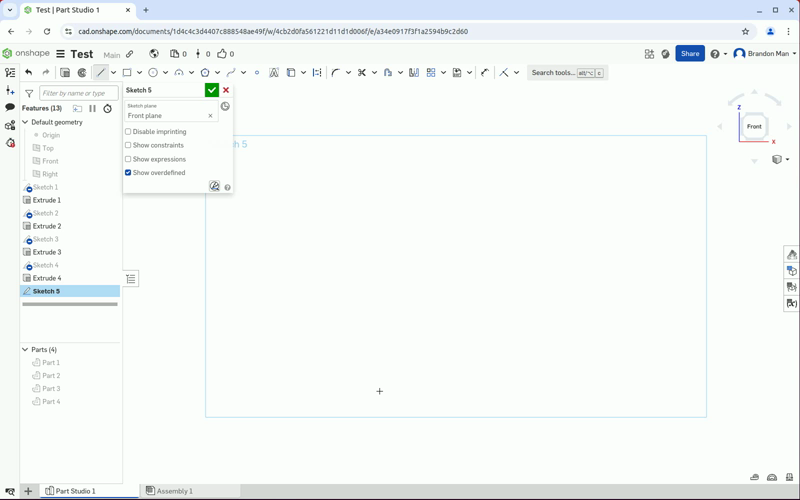
click(379, 390)
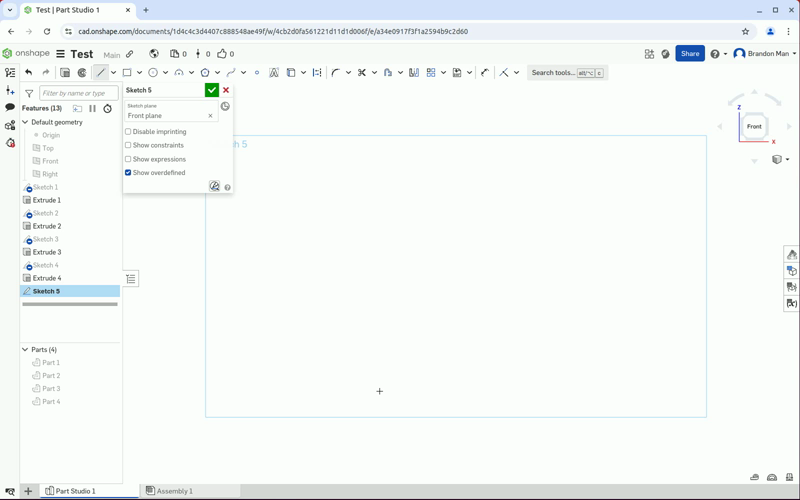
key_up(shift)
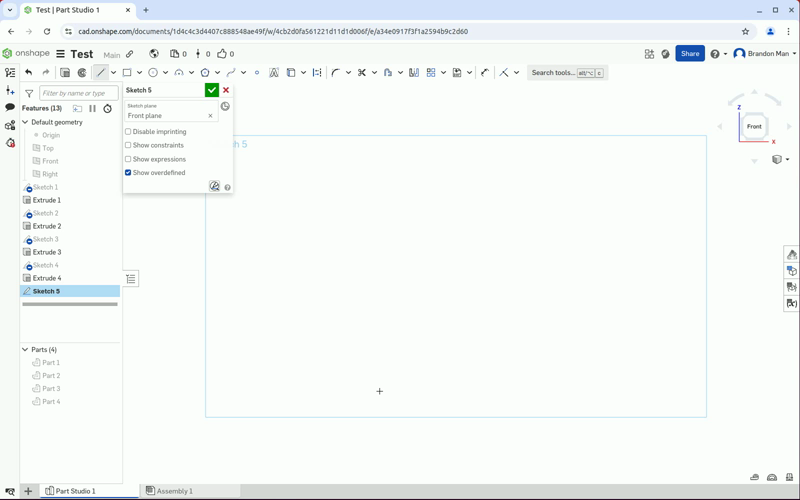
key_down(shift)
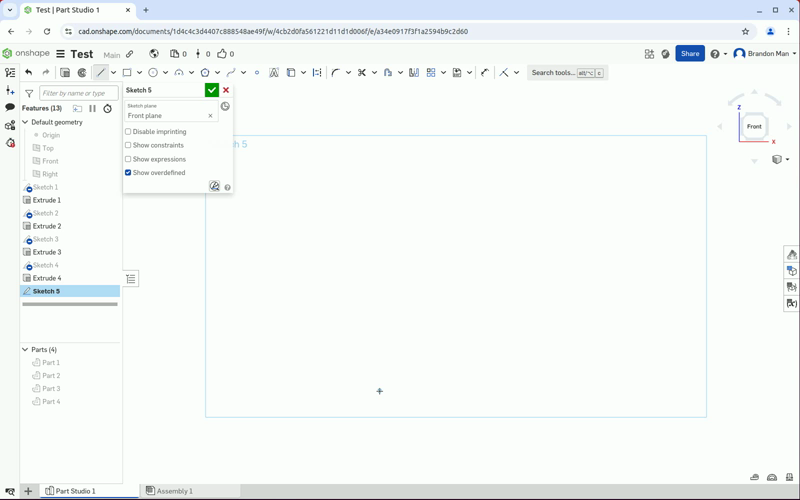
mouse_move(540, 390)
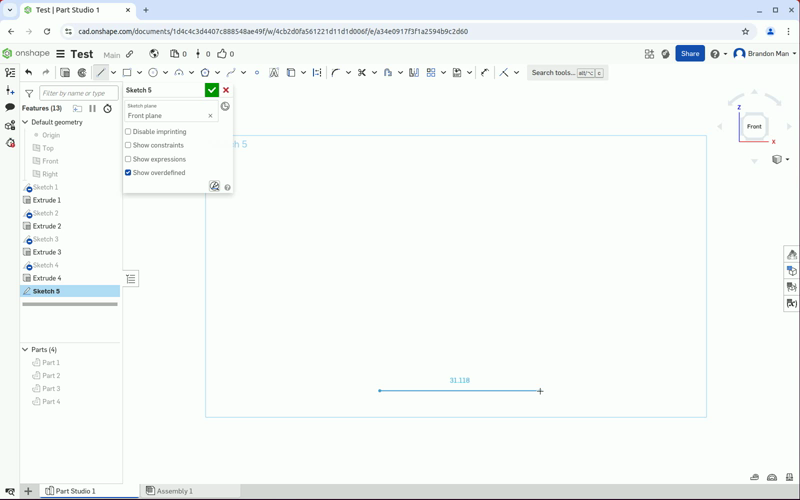
click(540, 390)
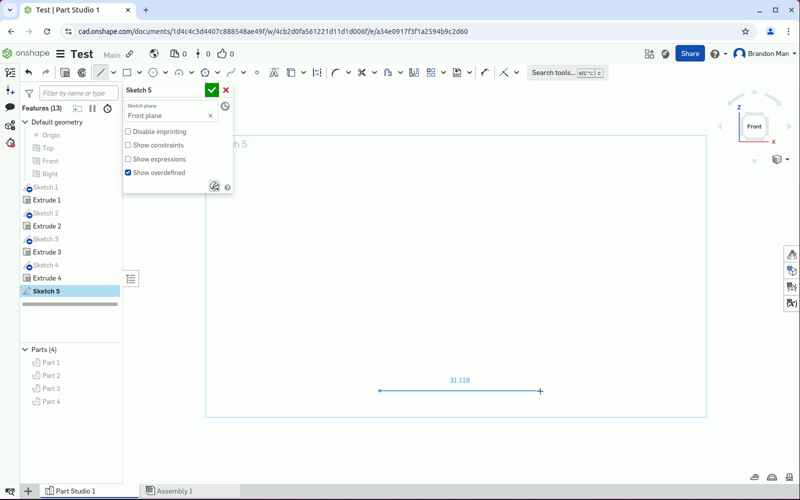
key_up(shift)
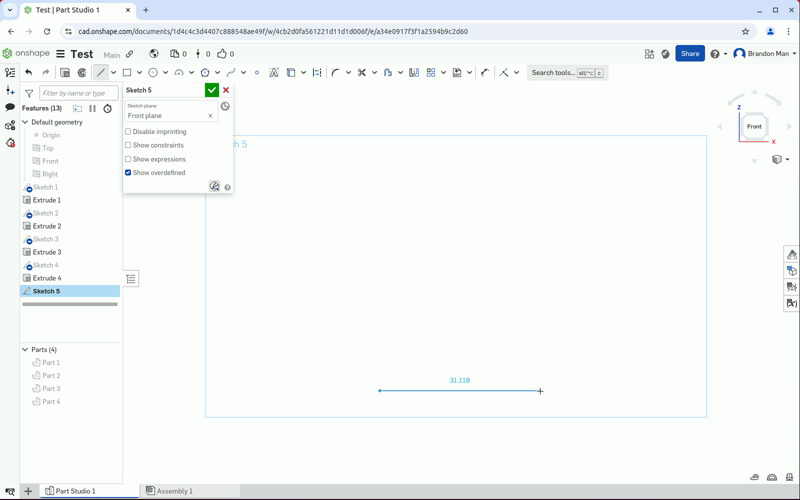
key_down(shift)
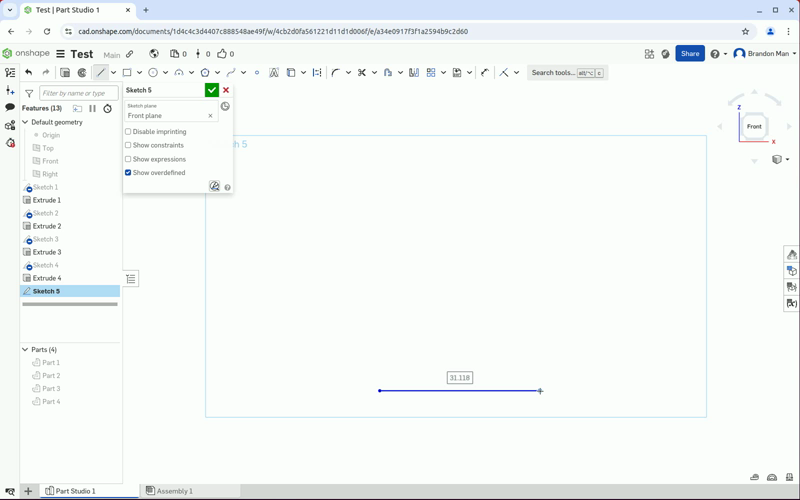
mouse_move(570, 390)
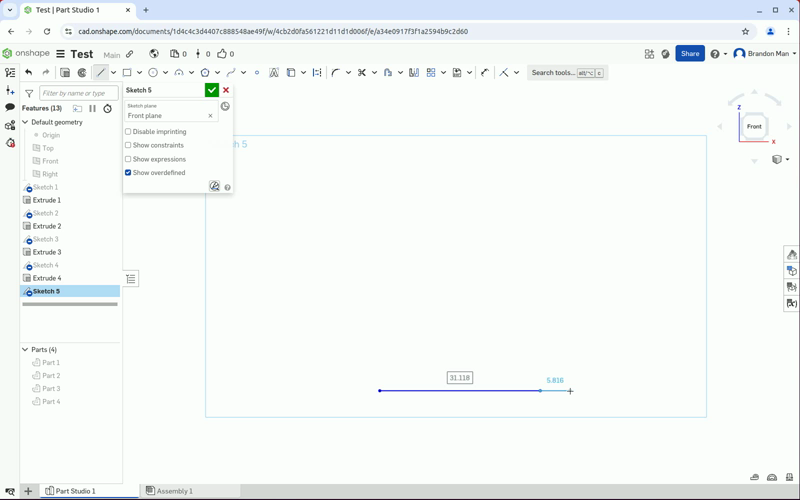
mouse_move(540, 385)
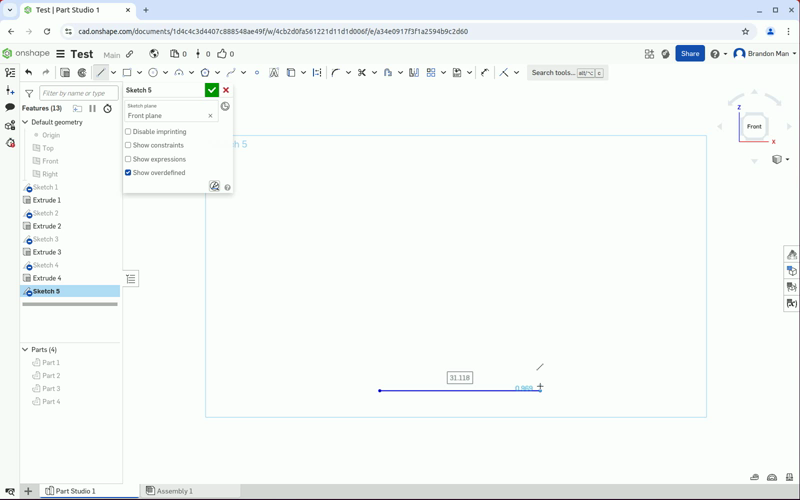
scroll(6)
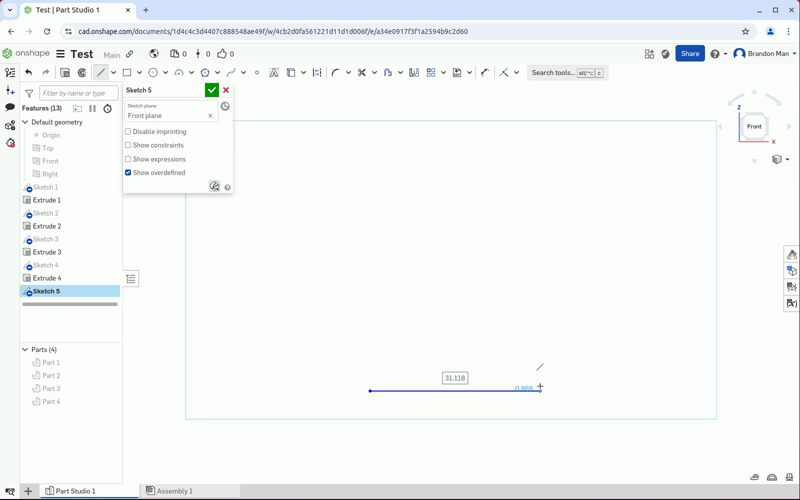
scroll(6)
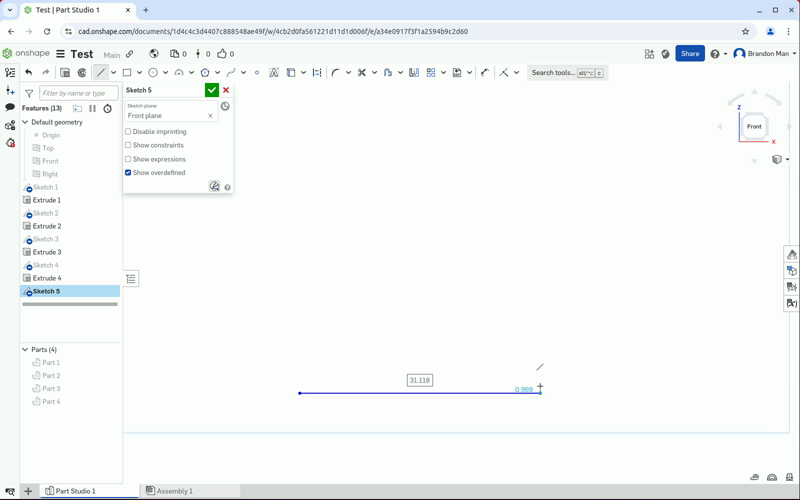
scroll(6)
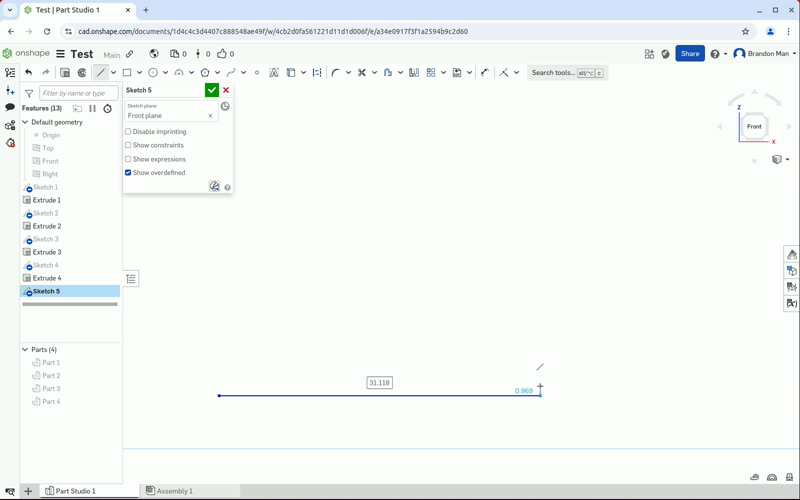
scroll(6)
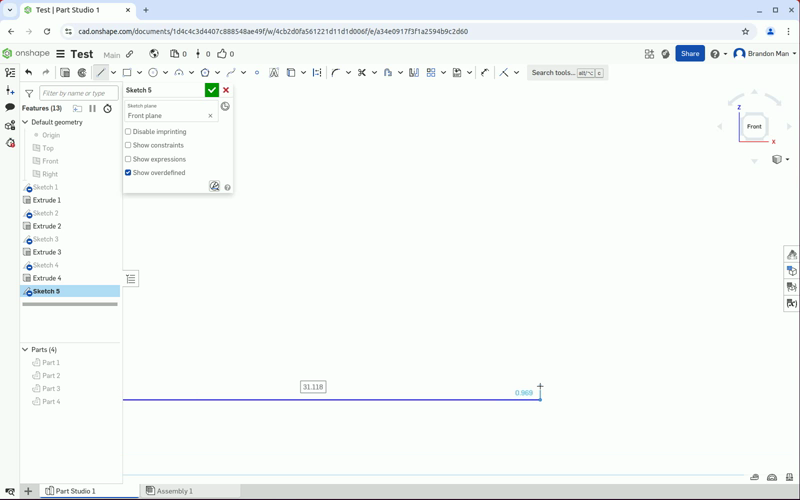
scroll(6)
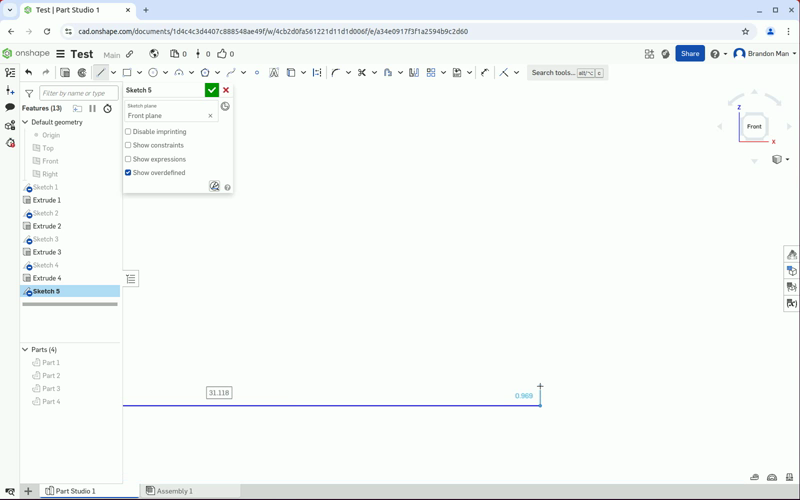
scroll(6)
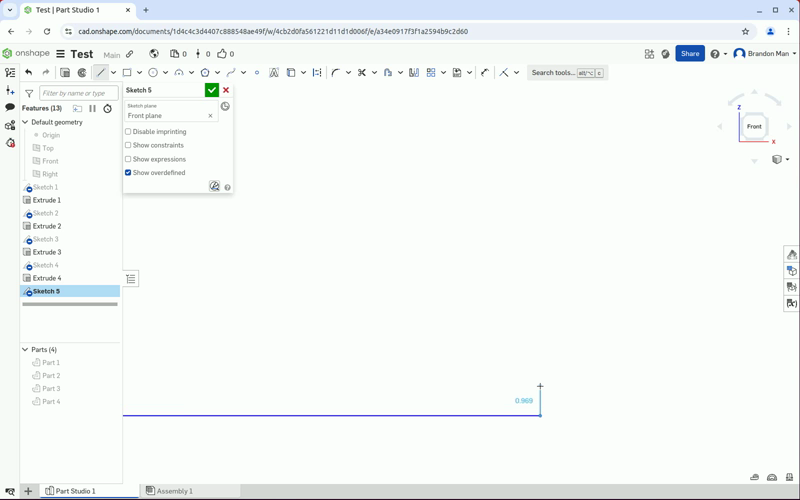
scroll(6)
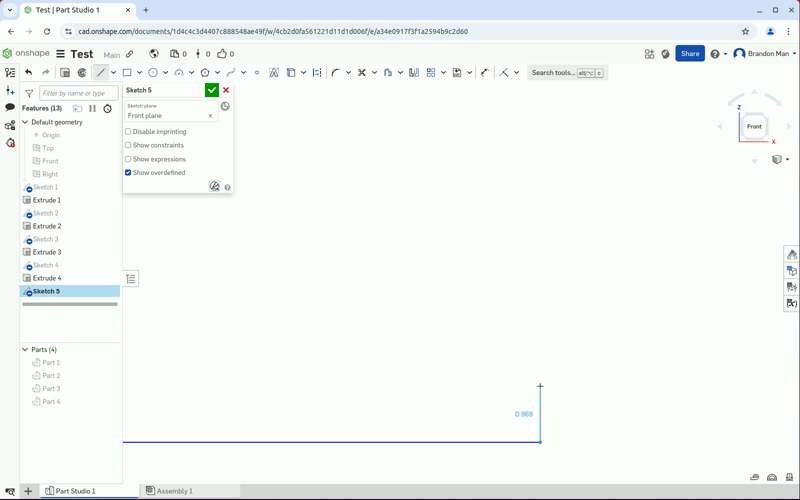
click(540, 385)
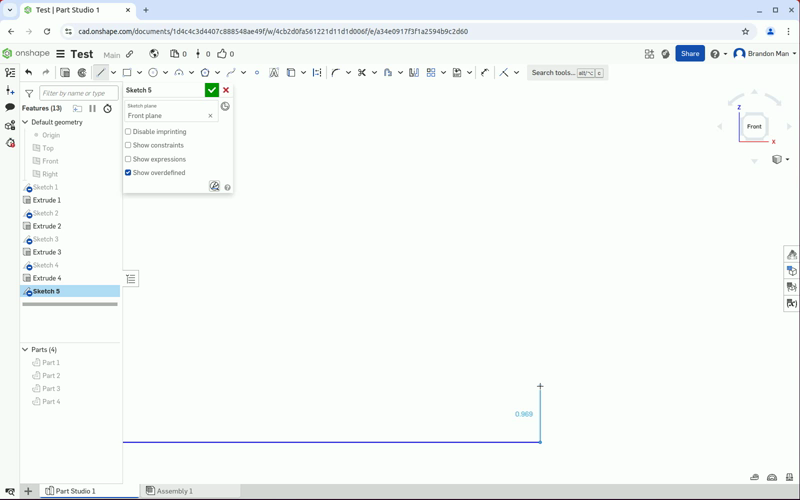
scroll(-6)
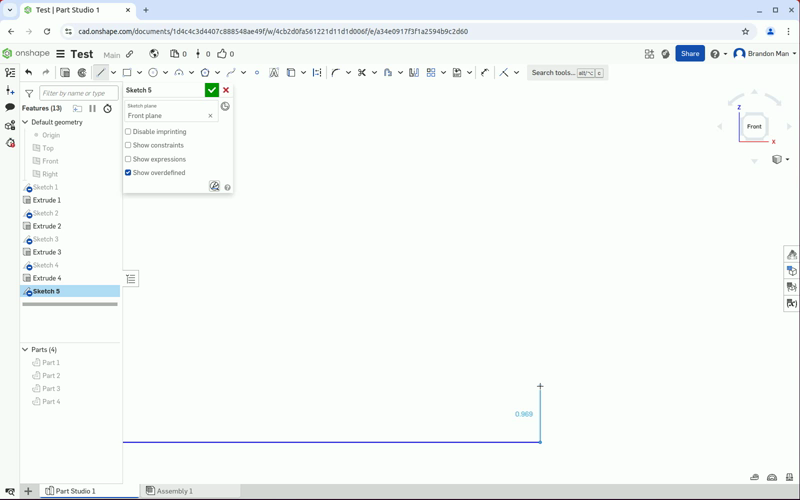
scroll(-6)
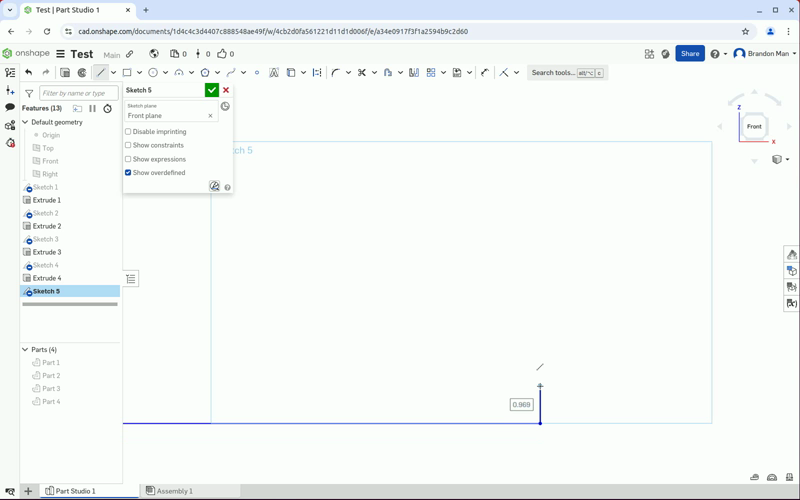
scroll(-6)
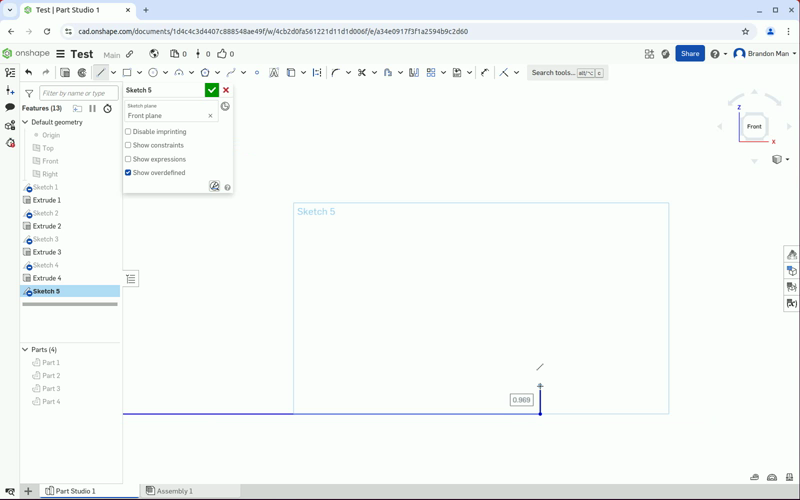
scroll(-6)
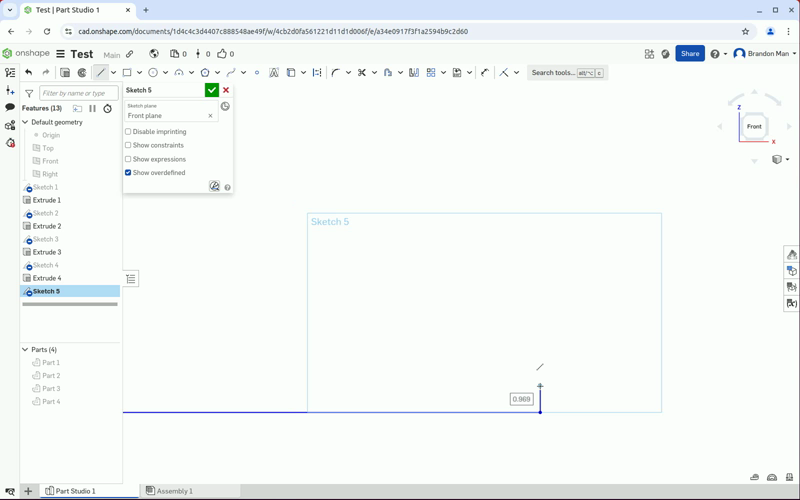
scroll(-6)
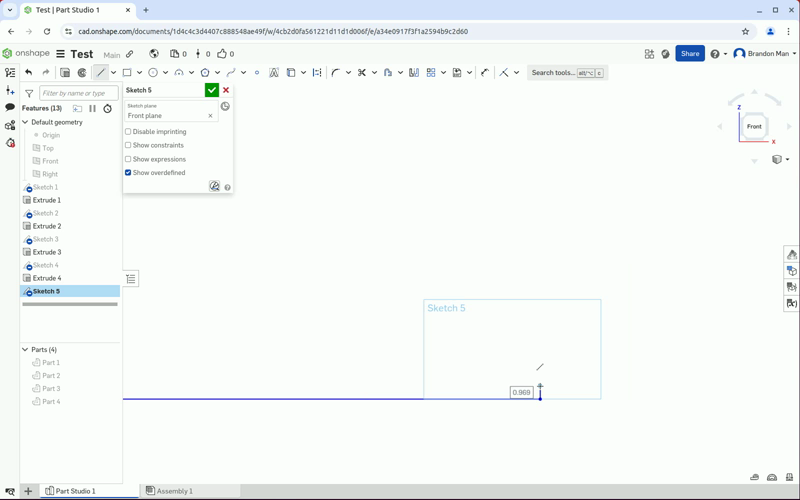
scroll(-6)
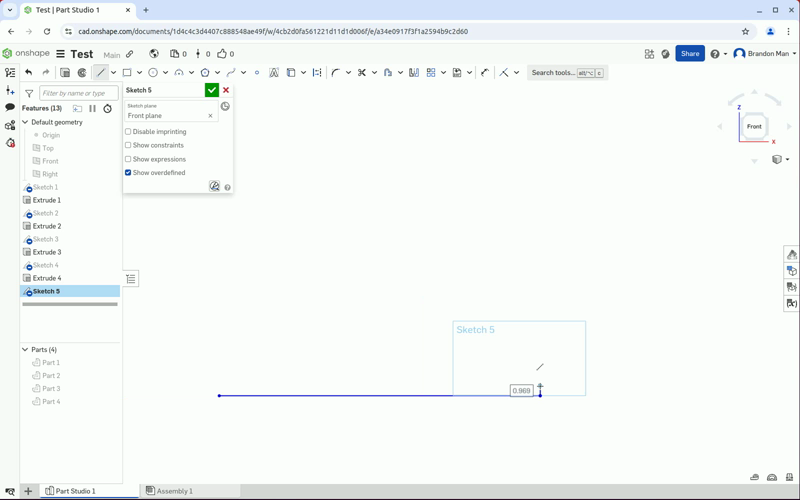
scroll(-6)
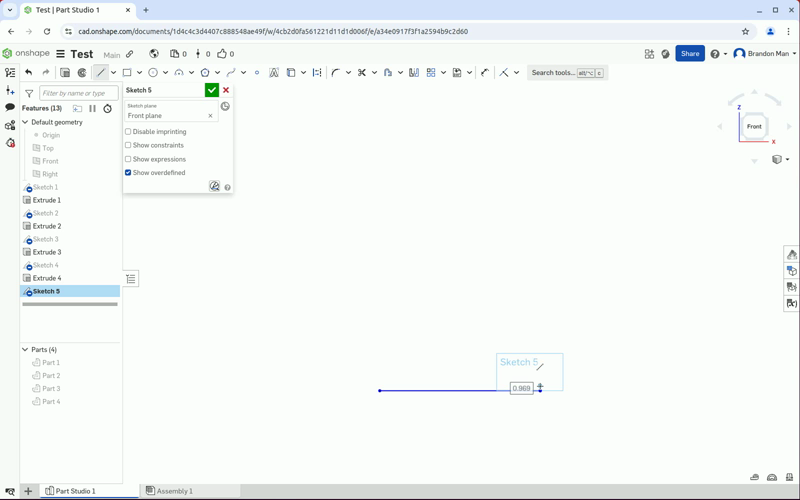
key_up(shift)
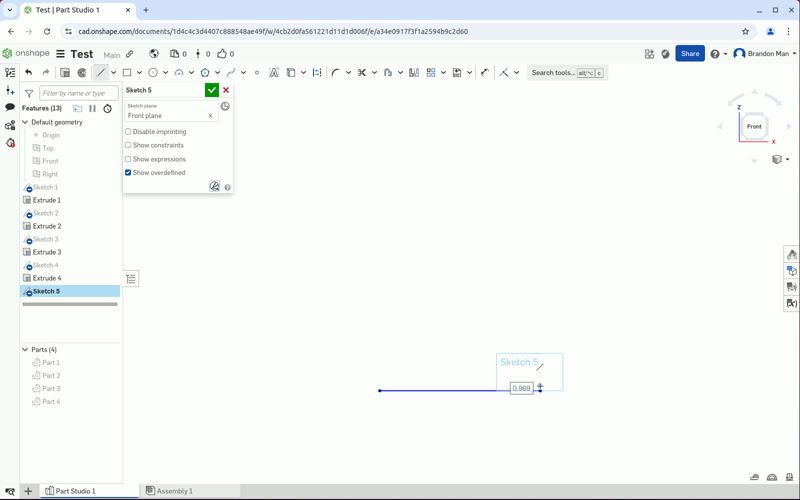
key_down(shift)
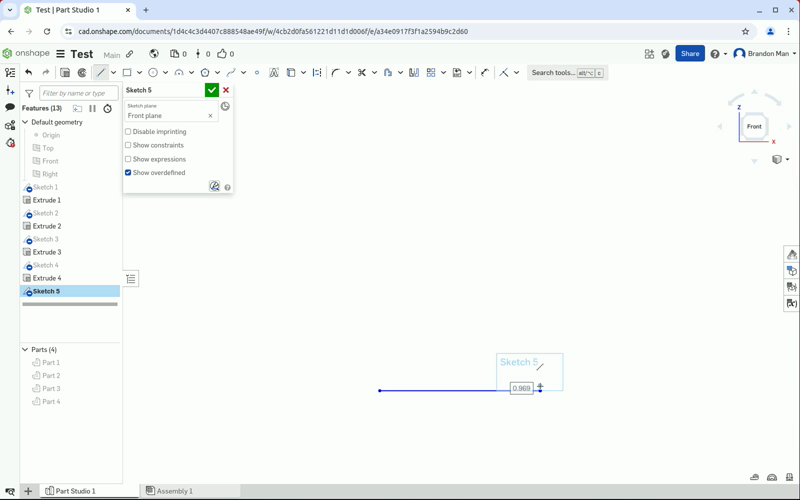
mouse_move(379, 385)
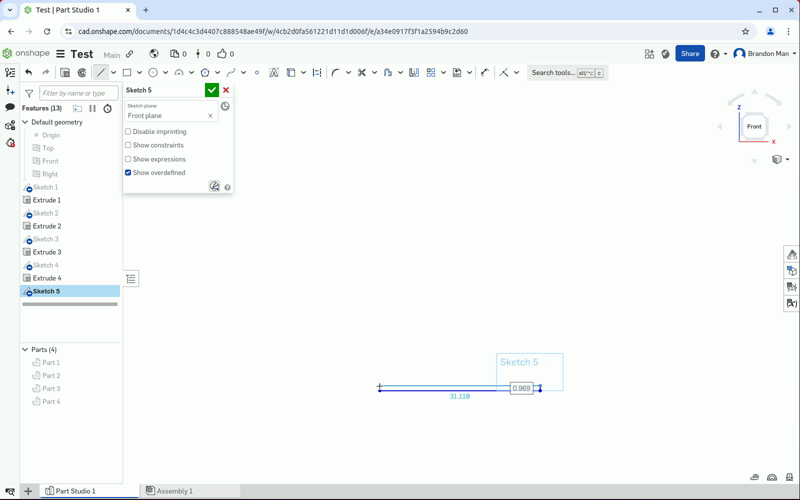
click(379, 385)
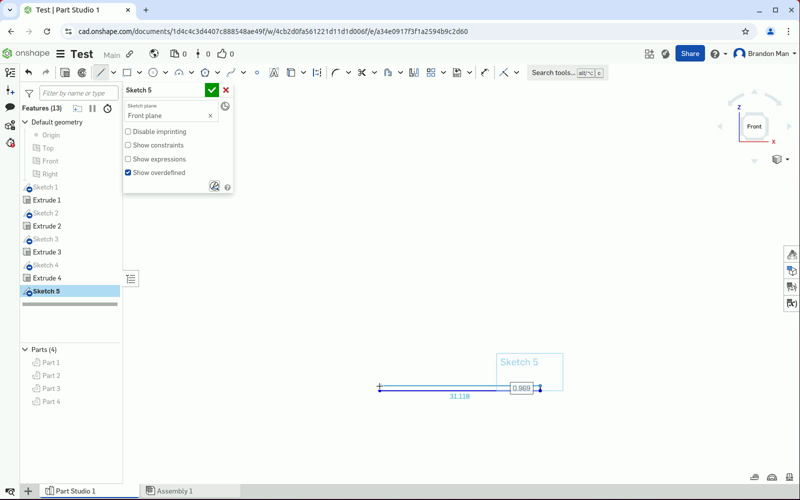
key_up(shift)
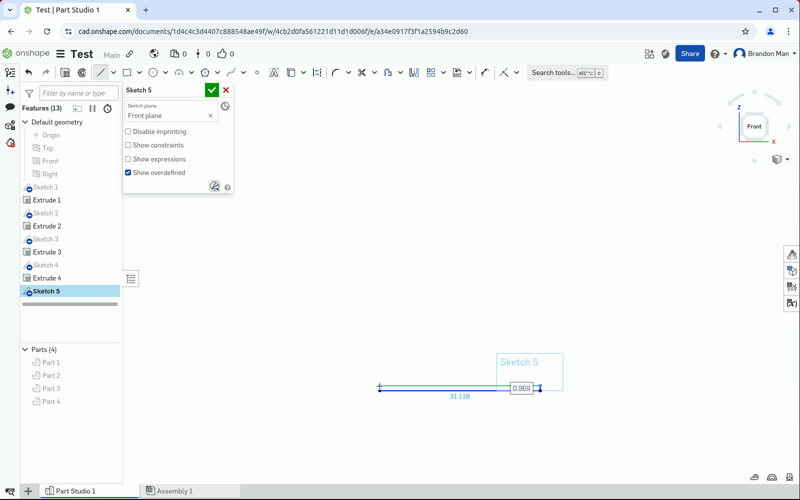
mouse_move(409, 385)
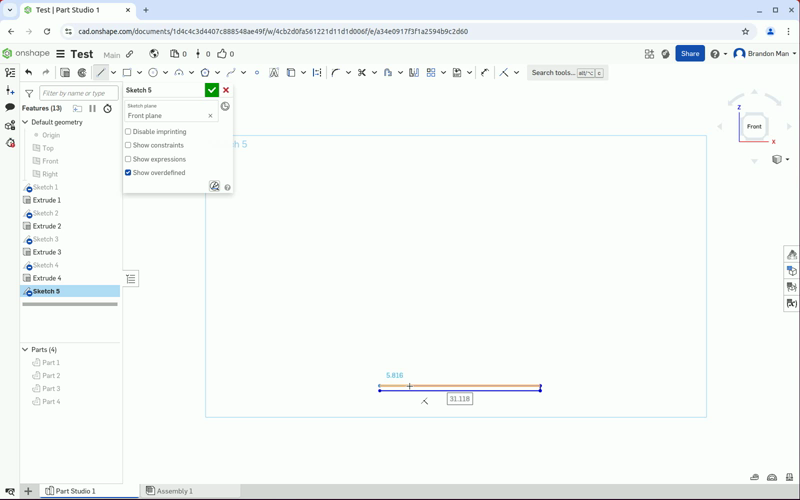
key_down(shift)
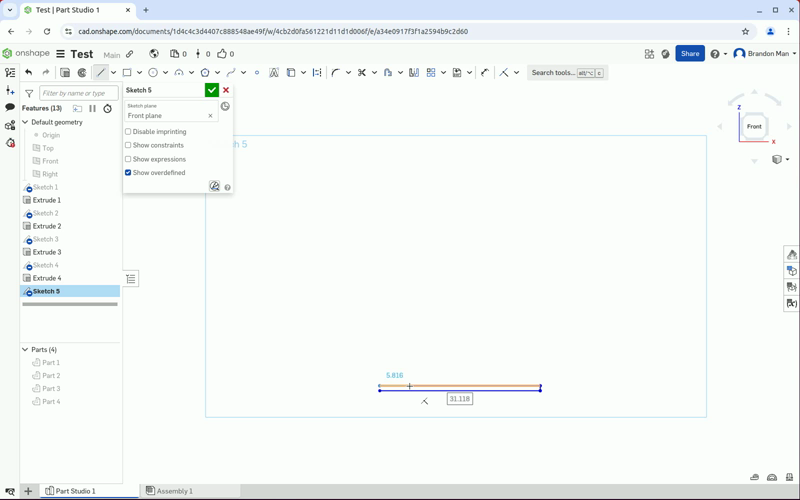
mouse_move(379, 390)
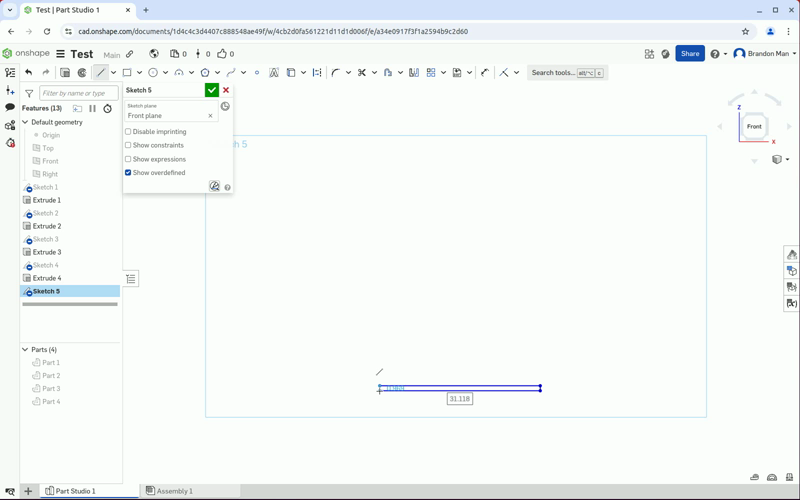
scroll(6)
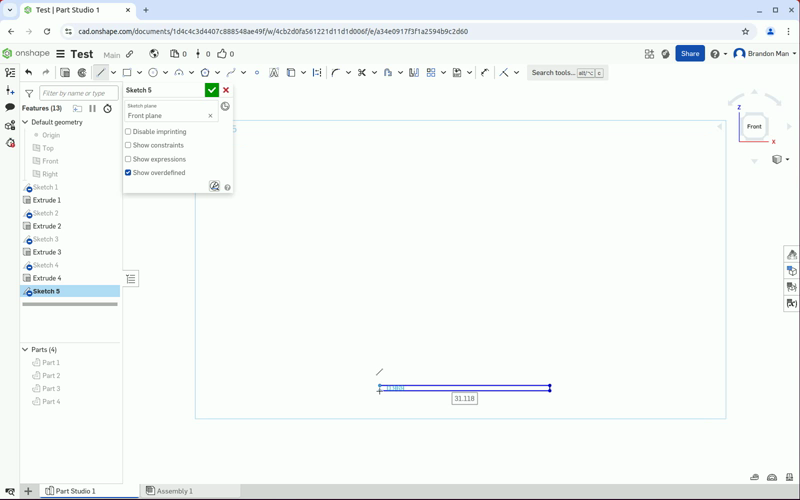
scroll(6)
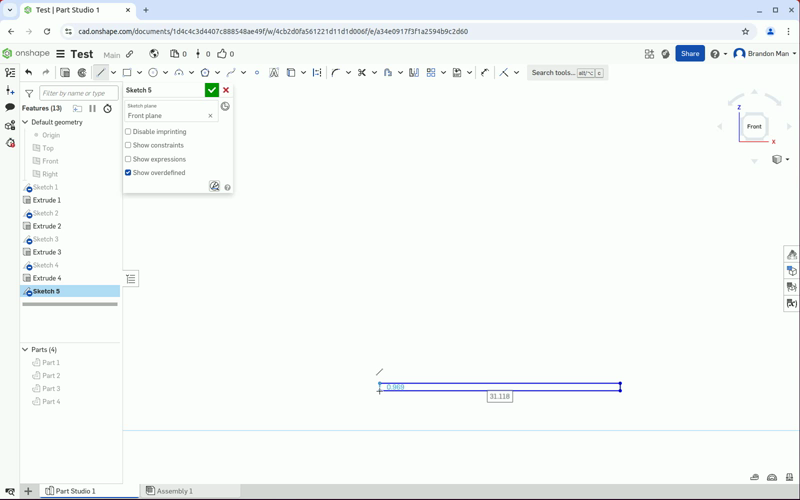
scroll(6)
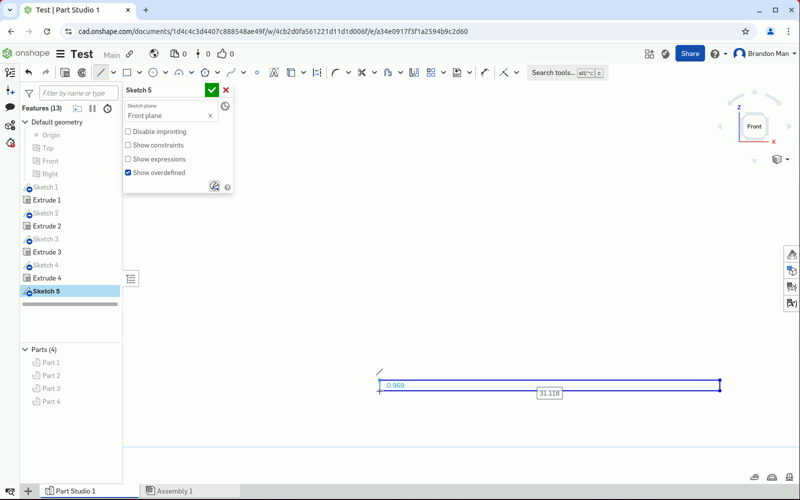
scroll(6)
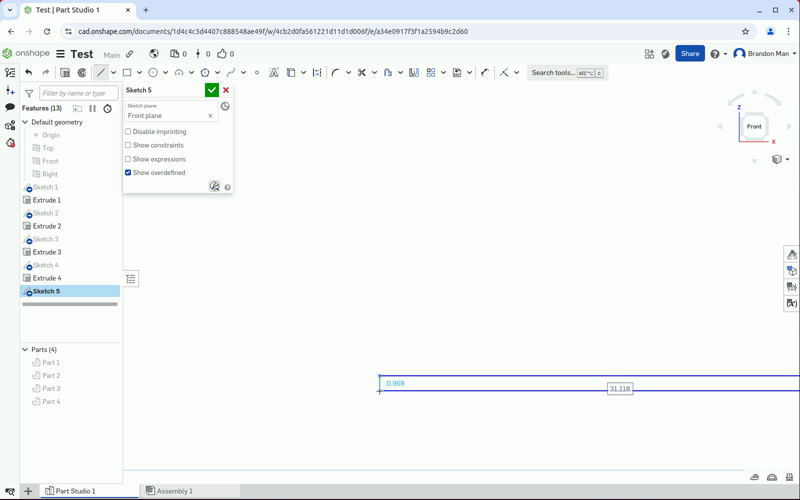
scroll(6)
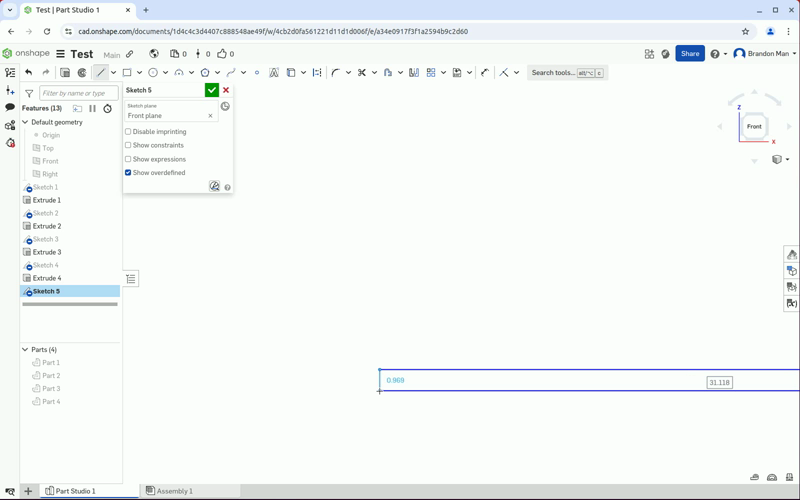
scroll(6)
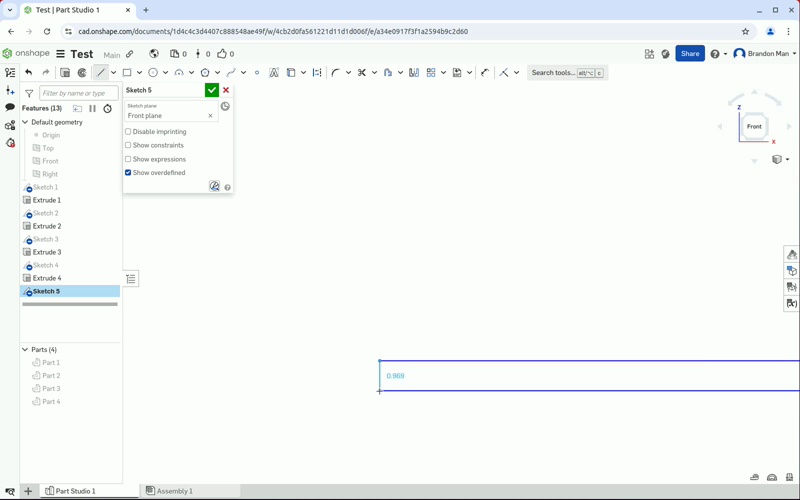
scroll(6)
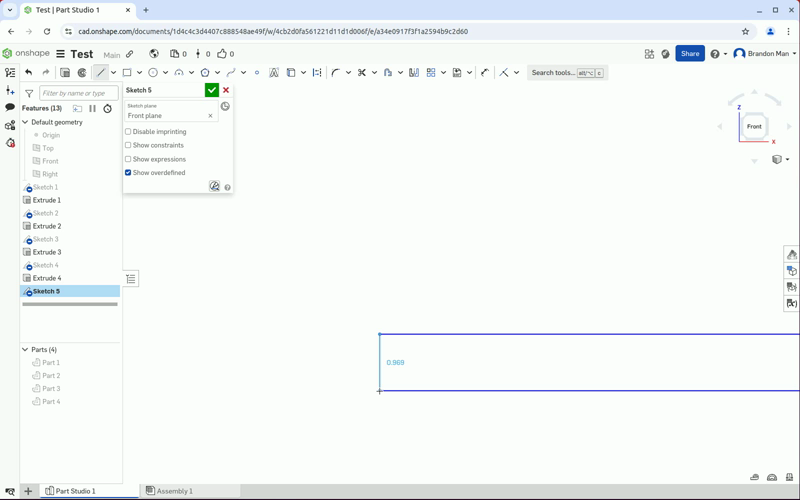
key_up(shift)
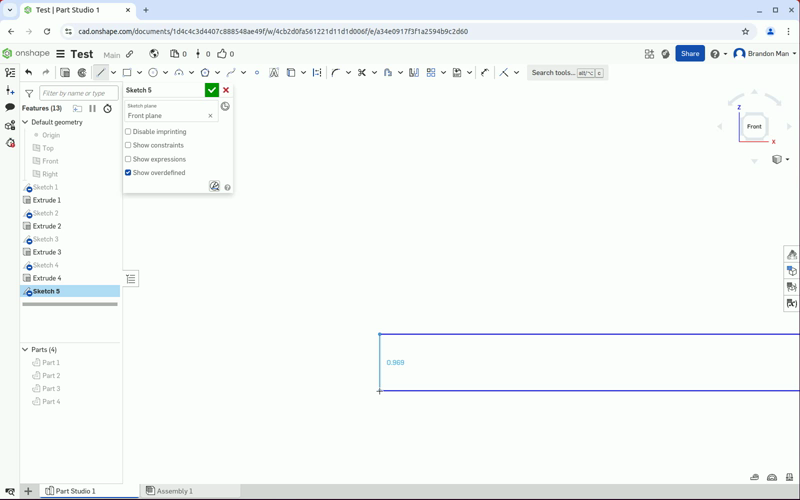
click(379, 390)
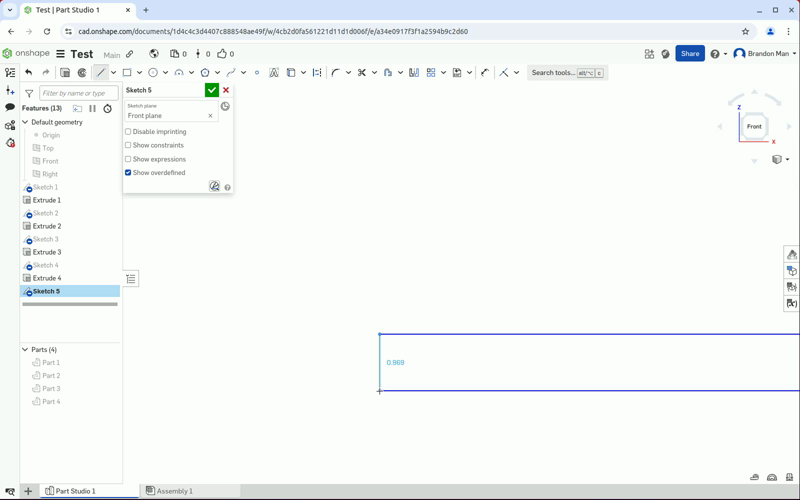
scroll(-6)
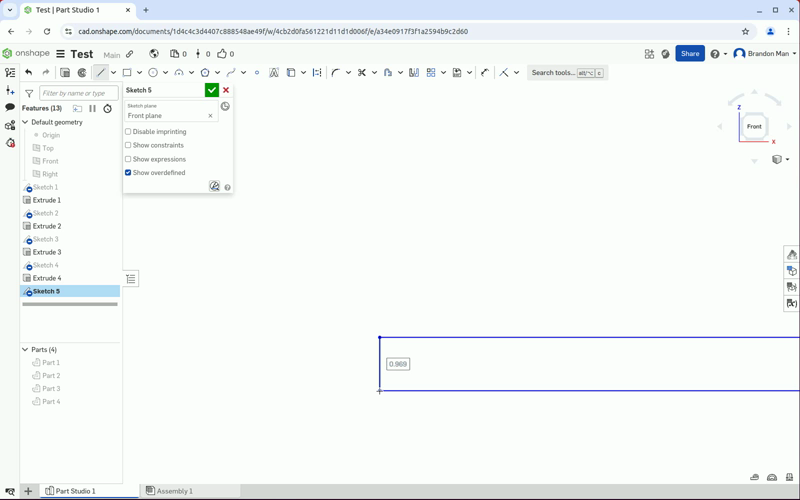
scroll(-6)
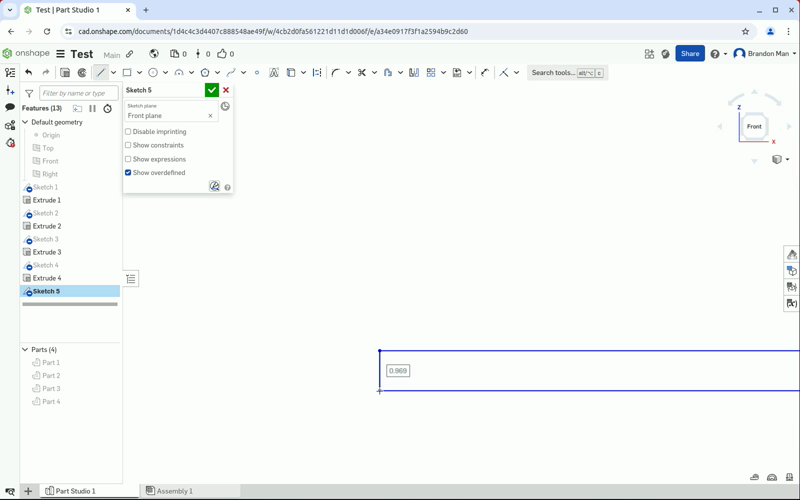
scroll(-6)
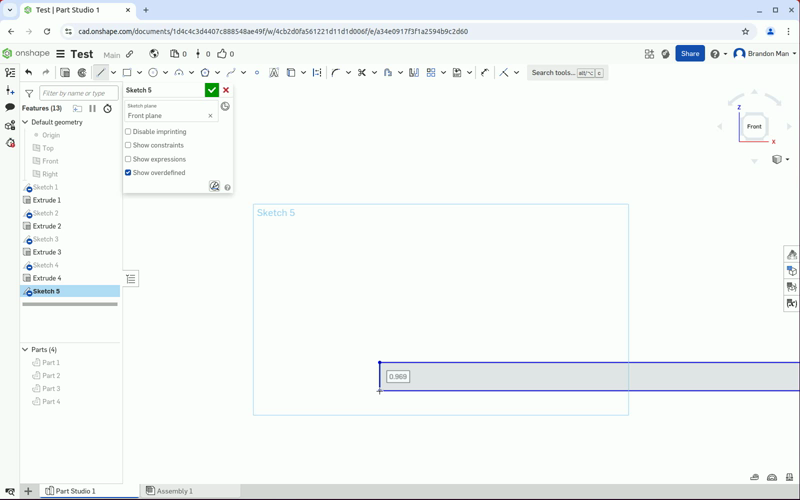
scroll(-6)
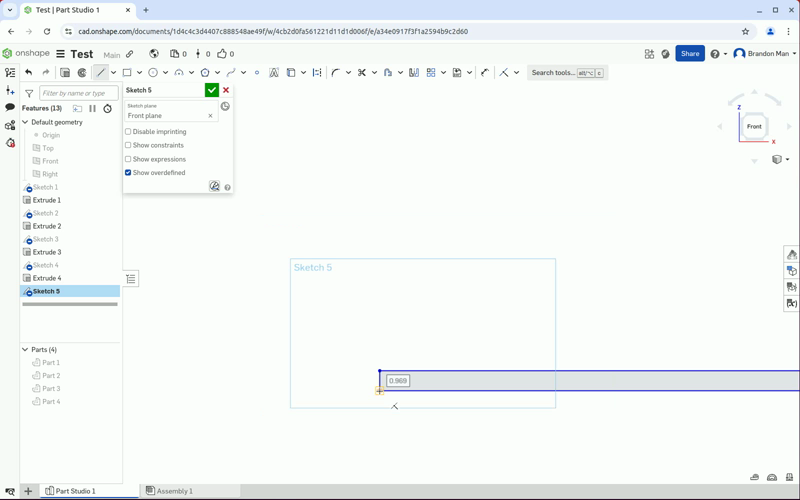
scroll(-6)
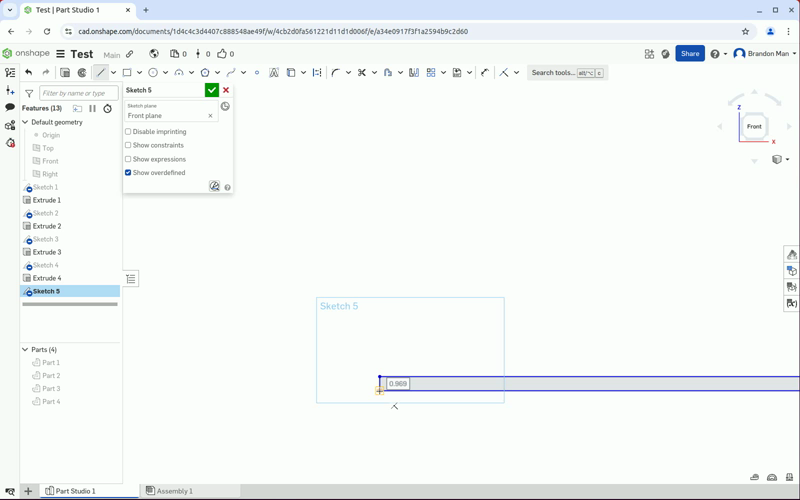
scroll(-6)
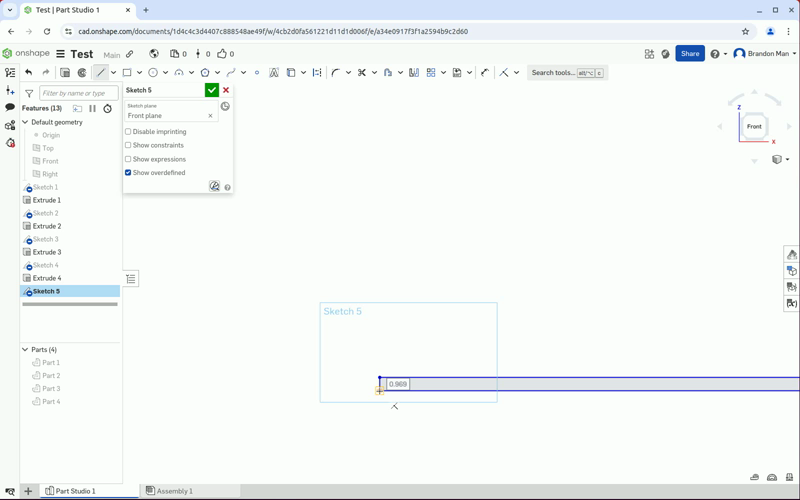
scroll(-6)
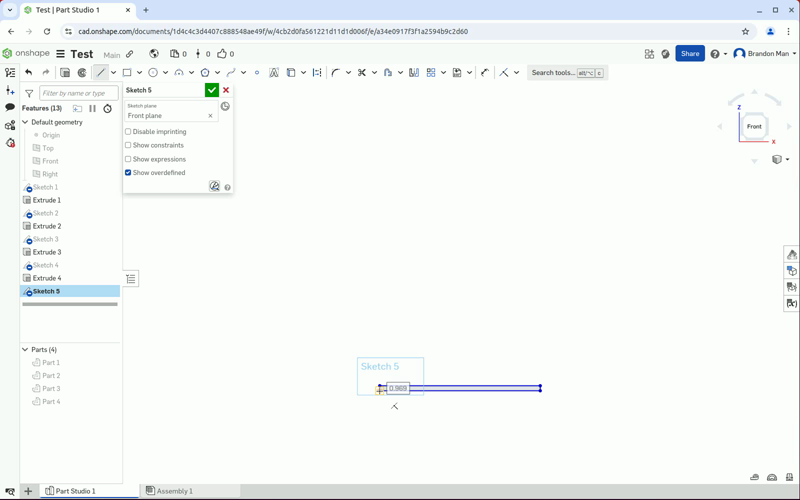
key(esc)
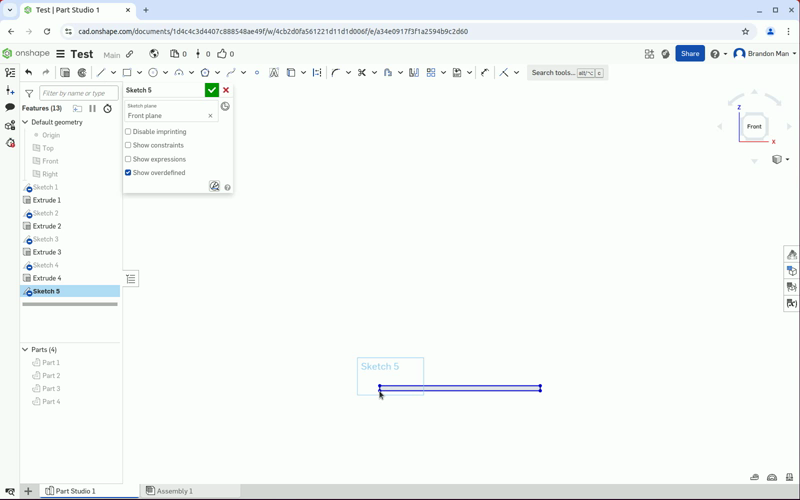
mouse_move(384, 387)
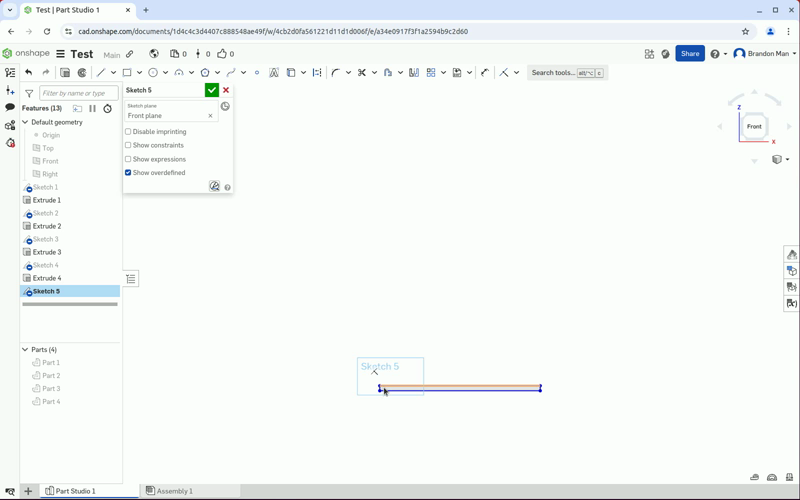
scroll(6)
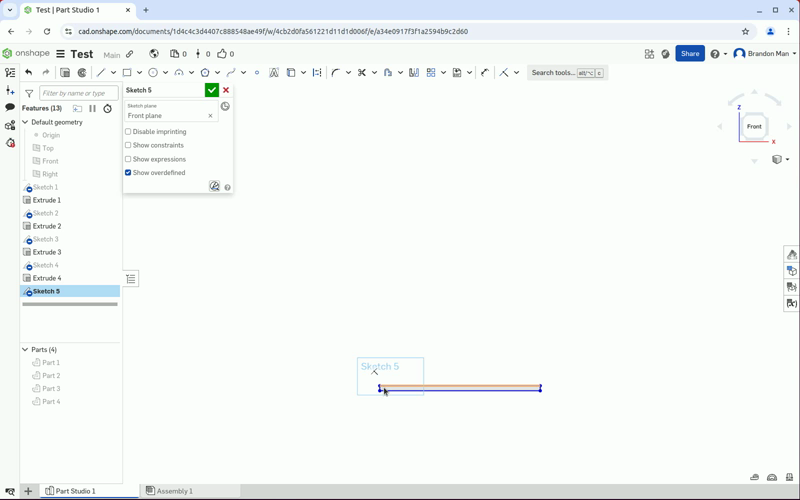
scroll(6)
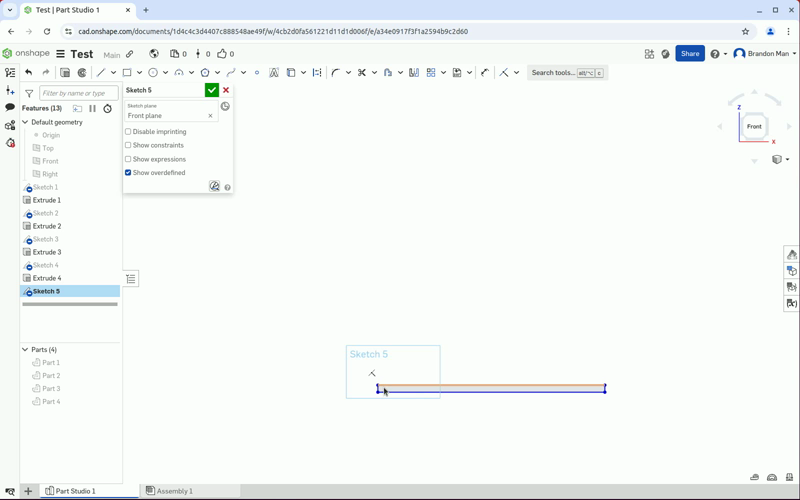
scroll(6)
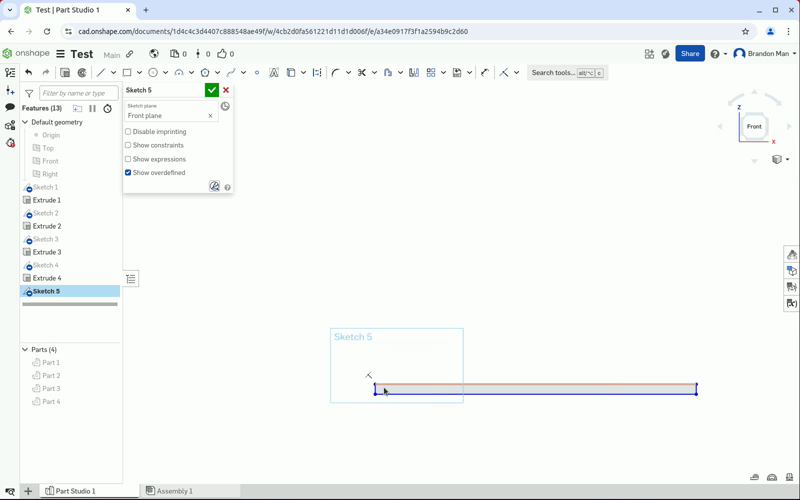
scroll(6)
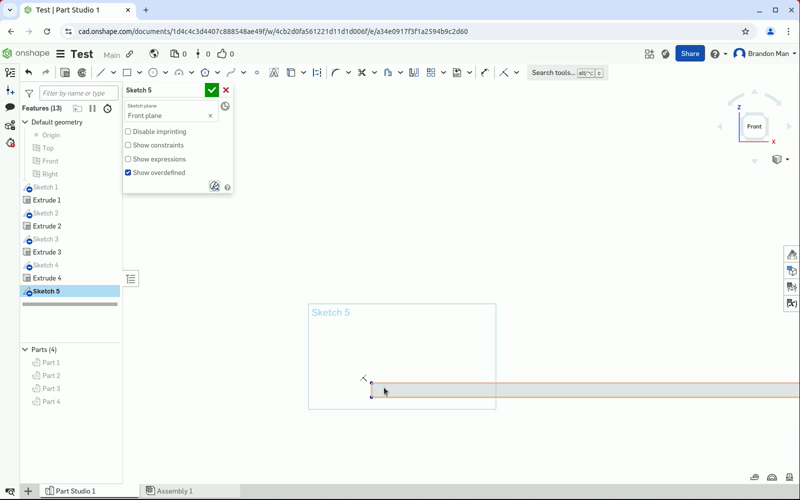
scroll(6)
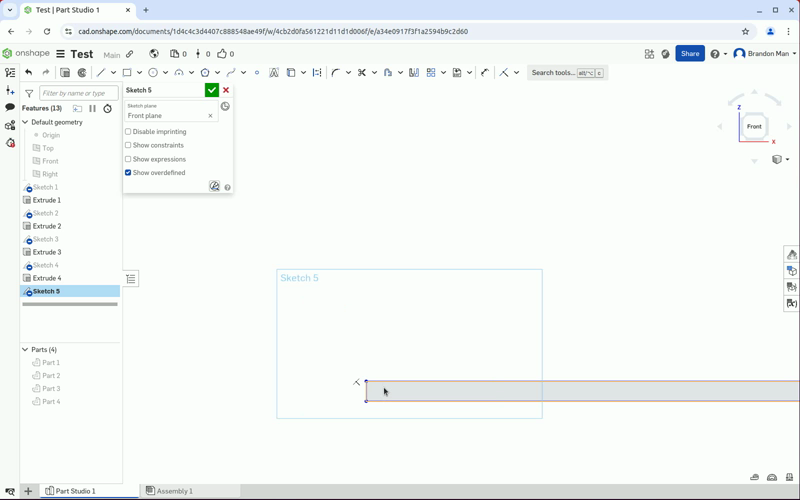
scroll(6)
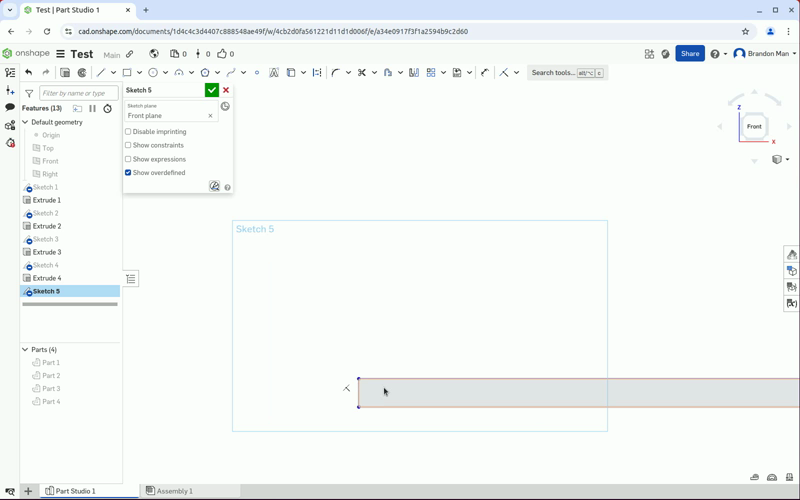
scroll(6)
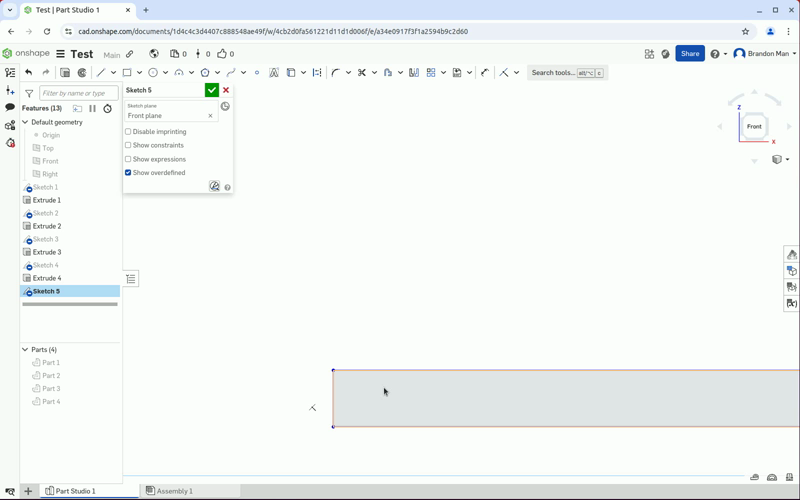
click(384, 387)
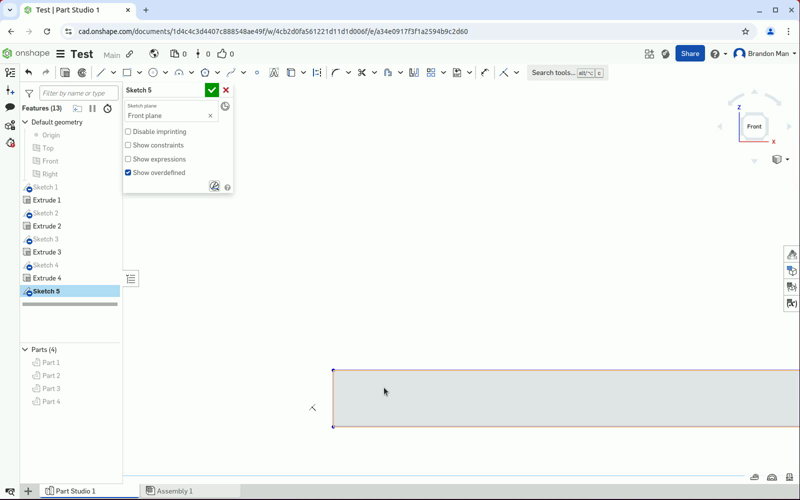
scroll(-6)
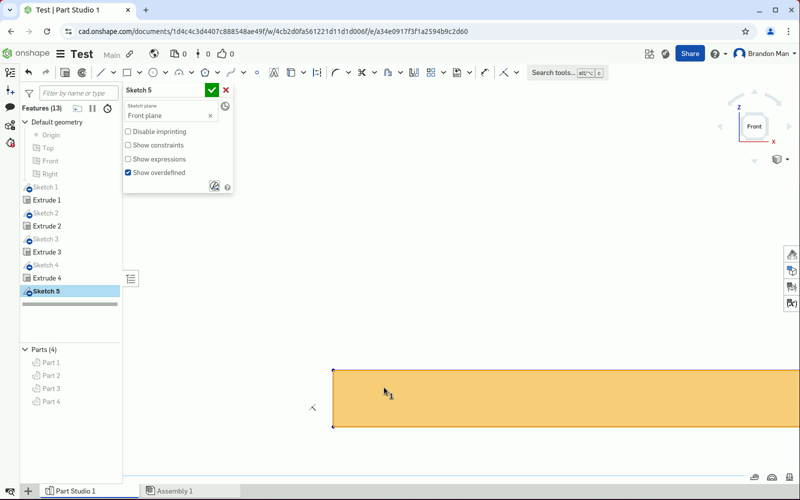
scroll(-6)
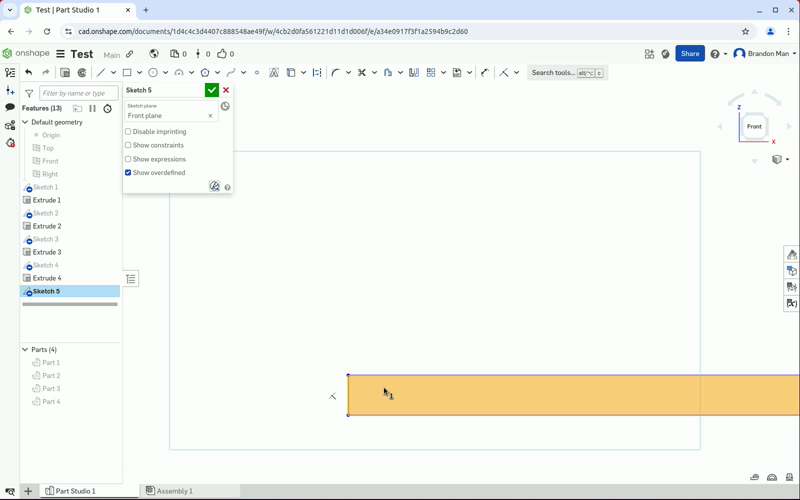
scroll(-6)
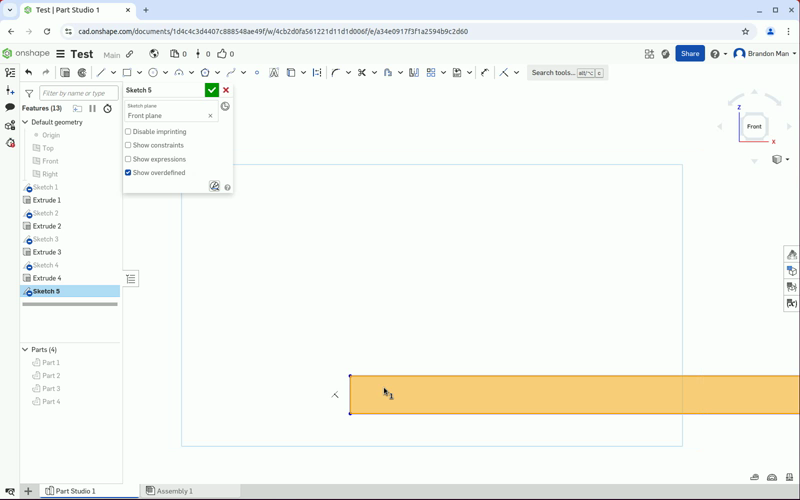
scroll(-6)
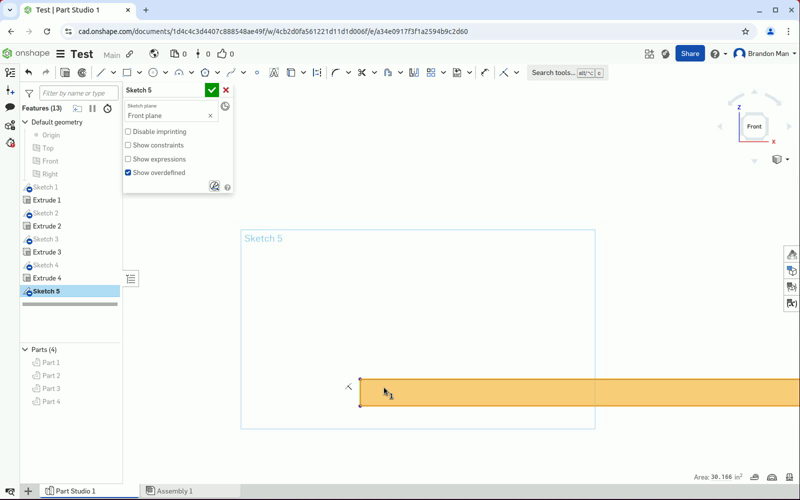
scroll(-6)
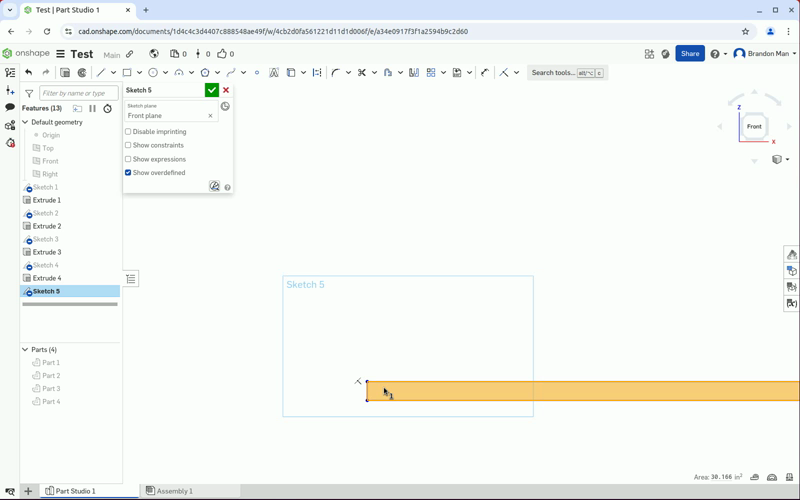
scroll(-6)
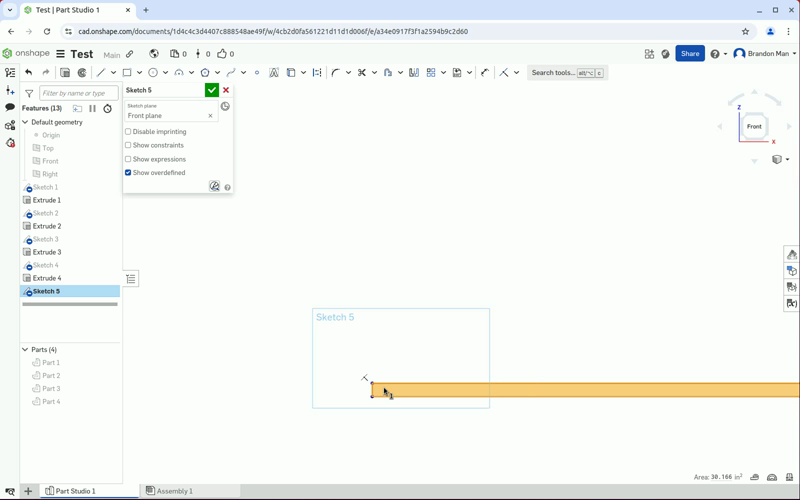
scroll(-6)
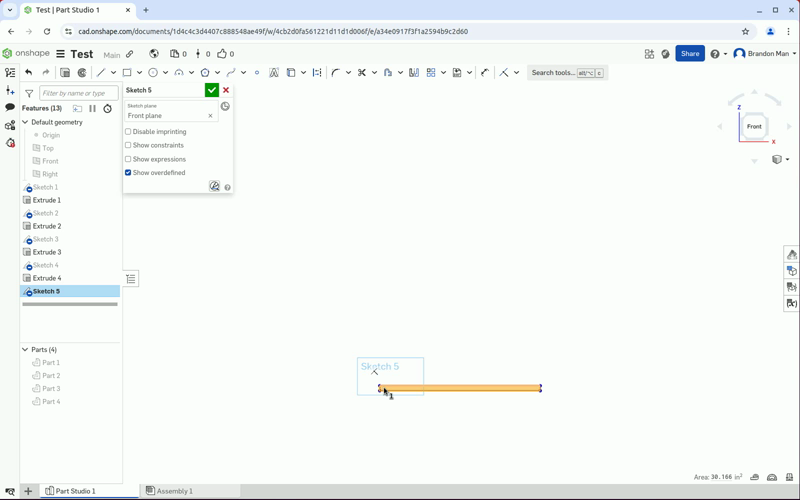
mouse_move(73, 352)
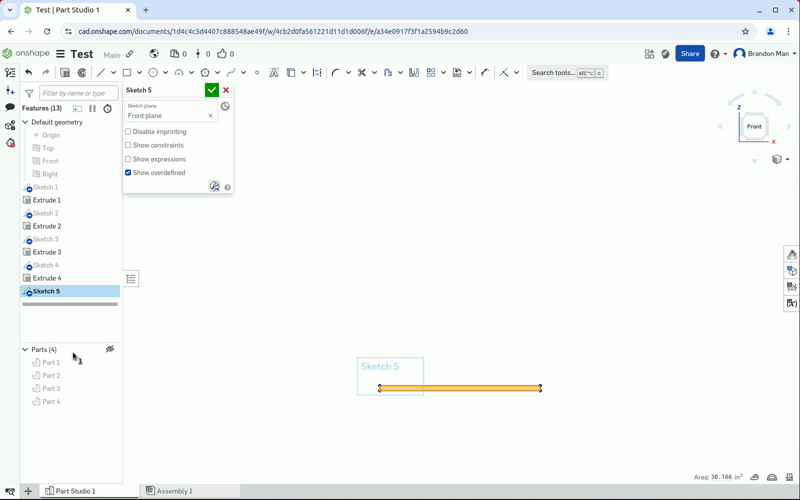
key(shift+y)
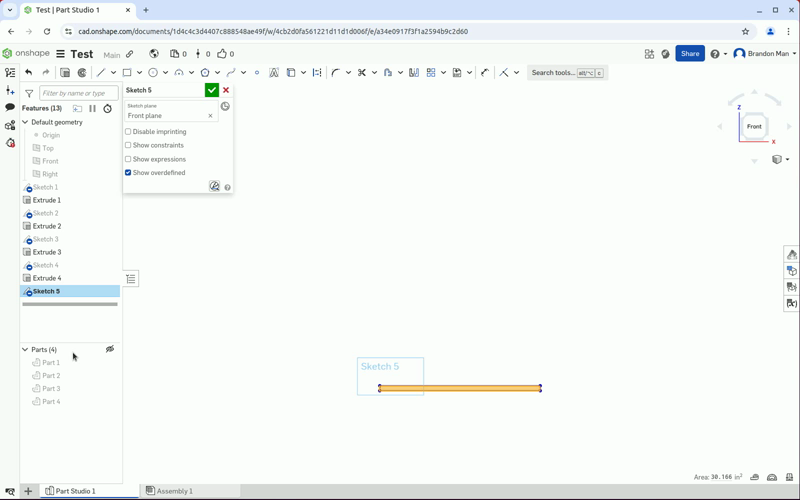
key(shift+e)
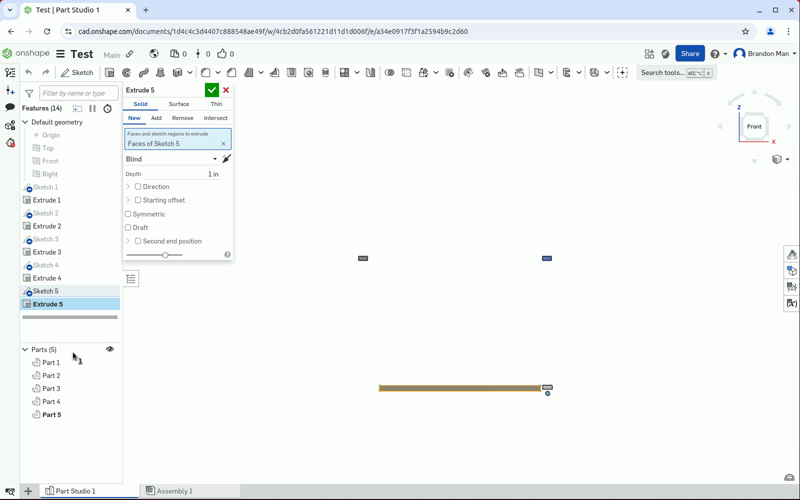
mouse_move(143, 106)
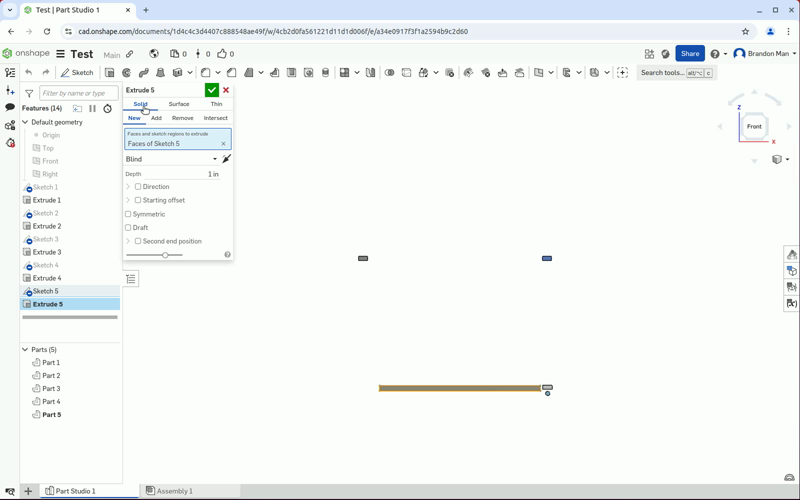
click(143, 106)
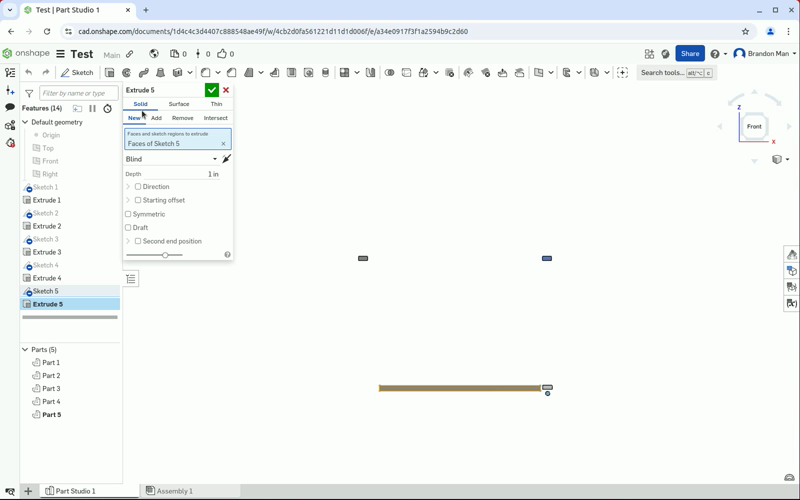
mouse_move(137, 120)
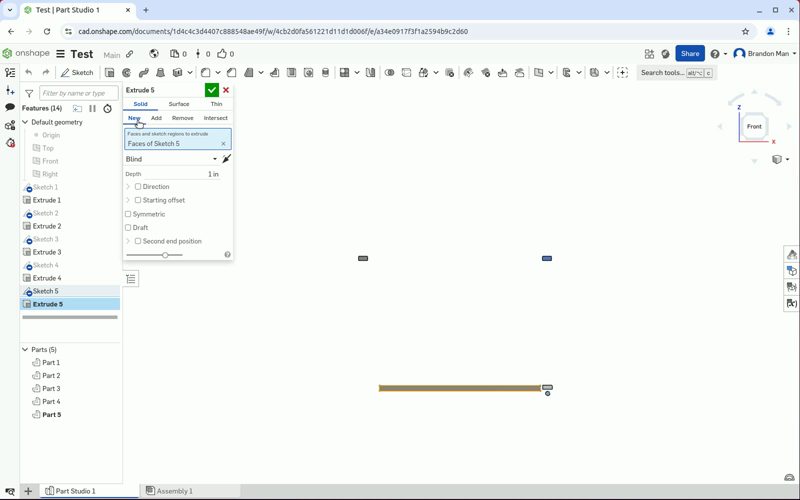
click(137, 120)
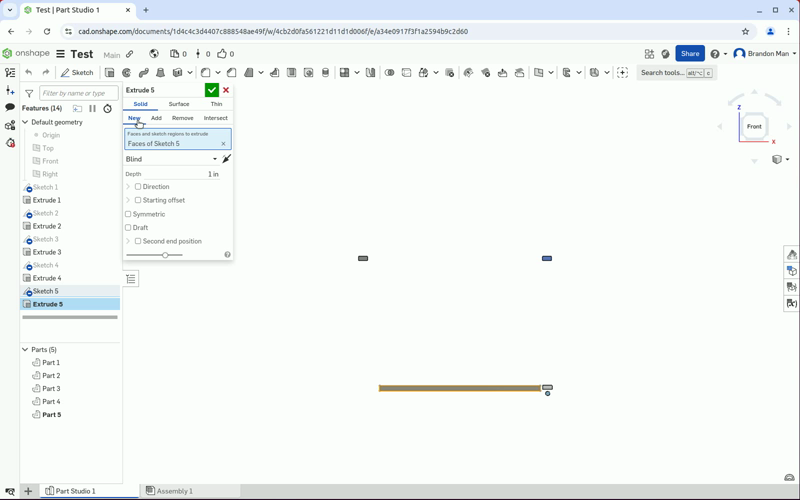
key(tab, 4)
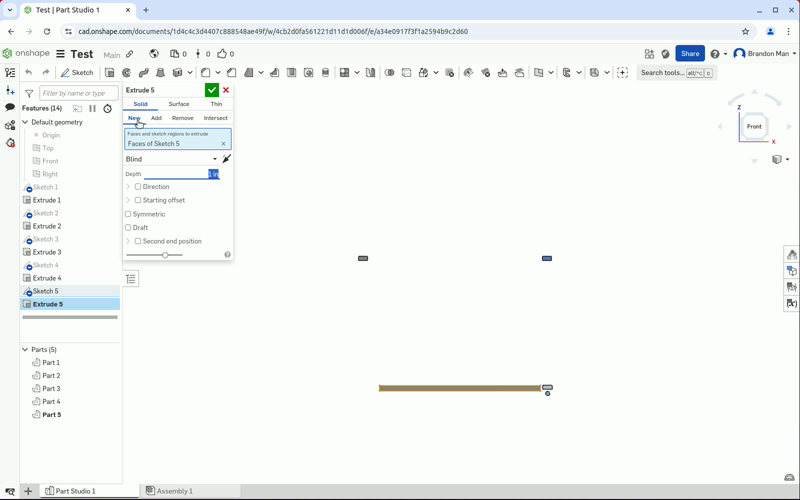
text(2.889)
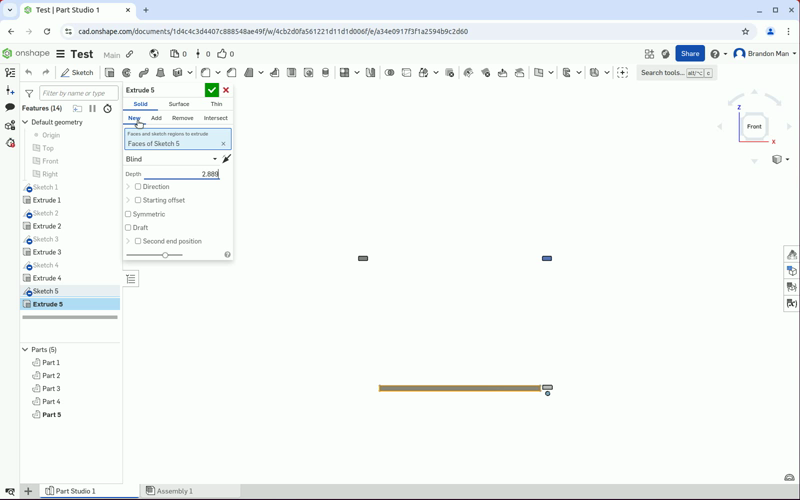
key(enter)
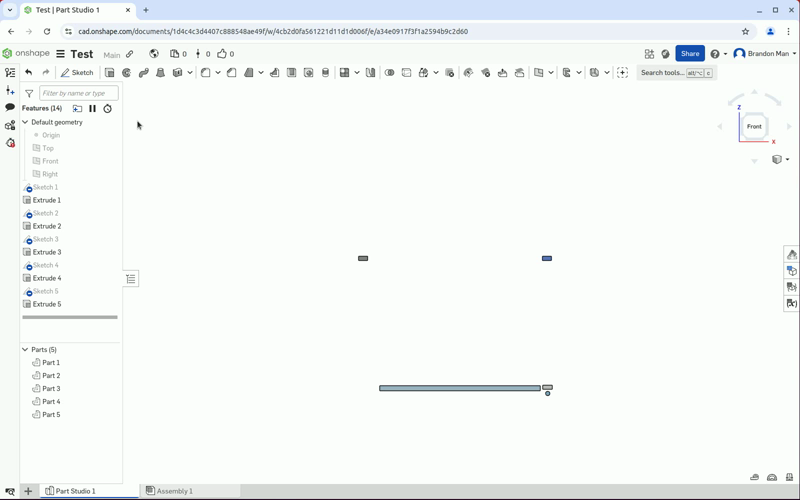
key(shift+h)
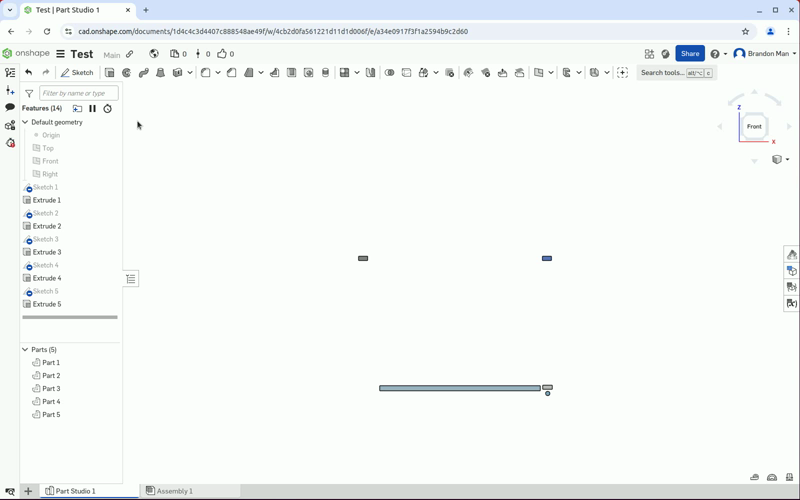
key(shift+h)
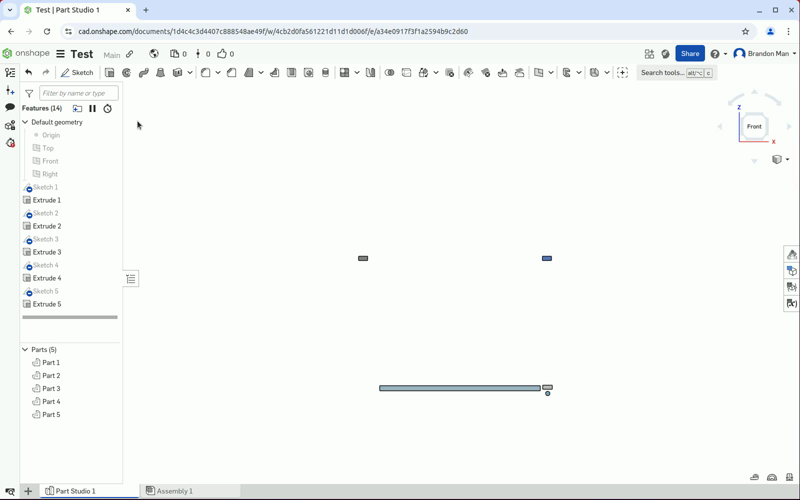
mouse_move(73, 189)
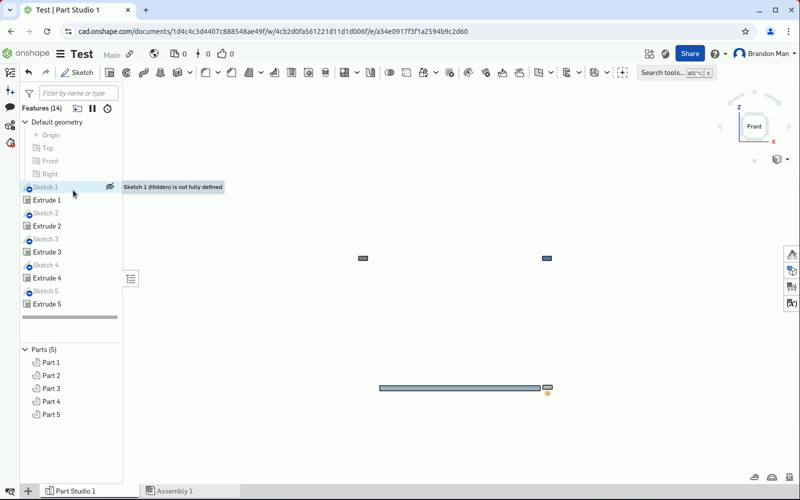
click(73, 189)
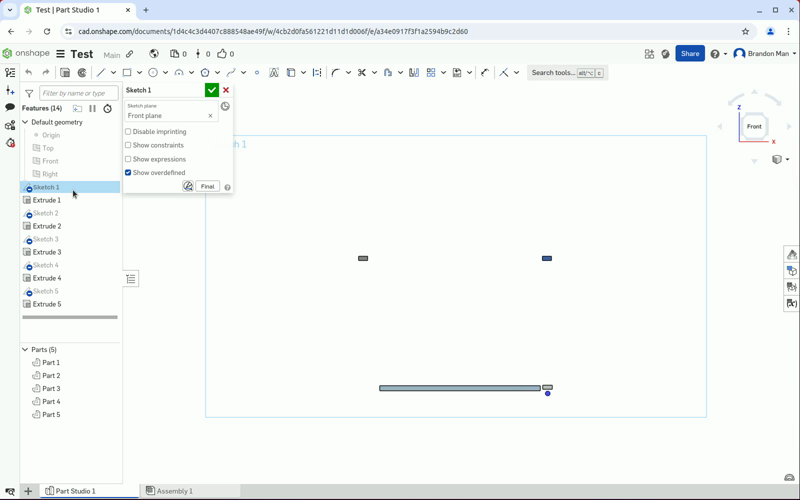
mouse_move(229, 92)
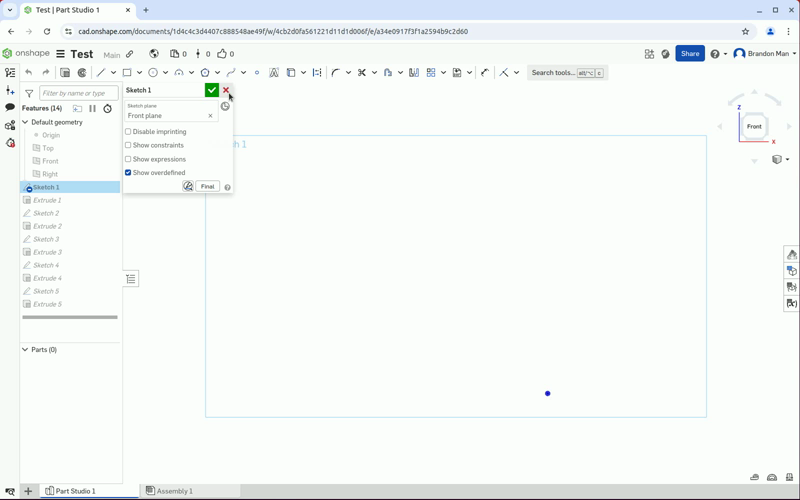
click(229, 92)
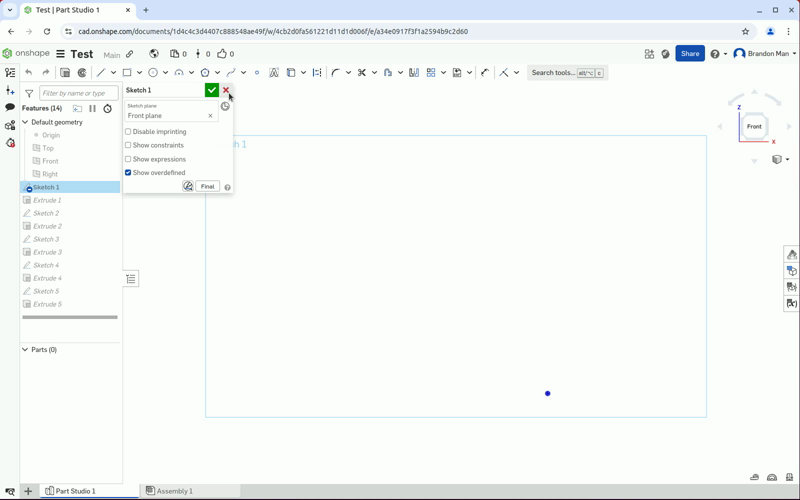
key(shift+s)
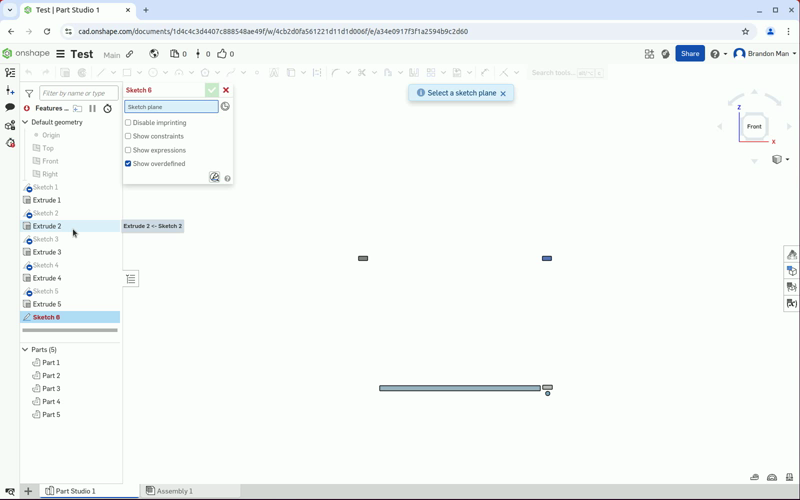
scroll(3)
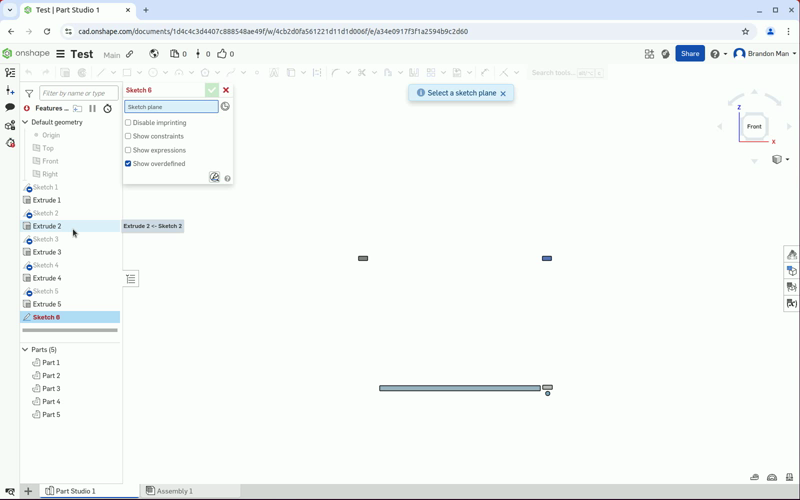
mouse_move(73, 163)
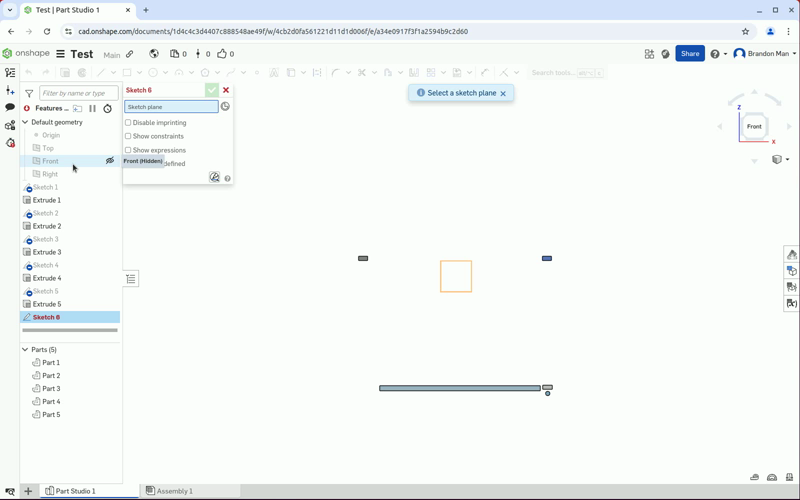
click(73, 163)
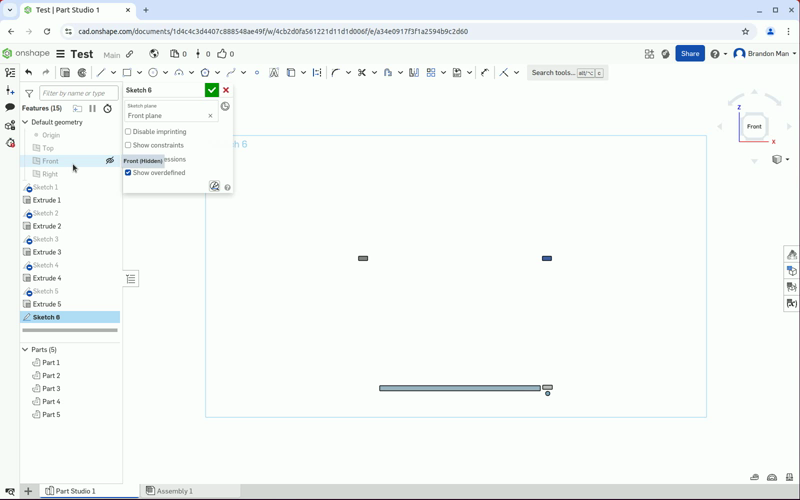
mouse_move(73, 352)
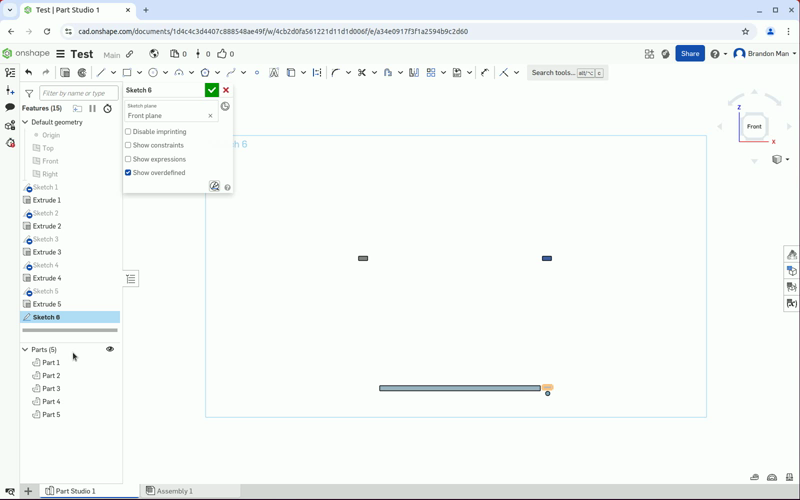
key(y)
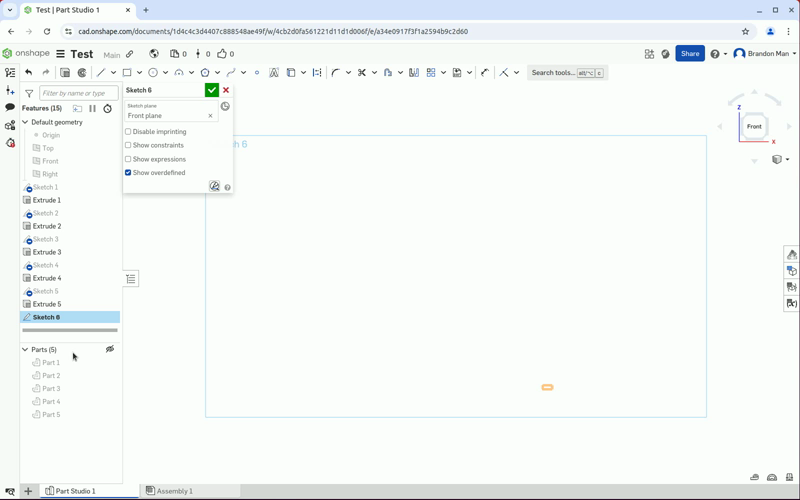
key(l)
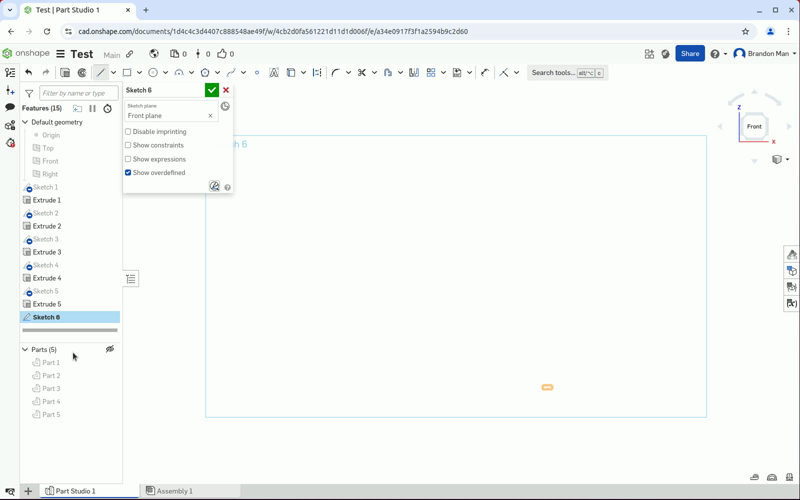
key_down(shift)
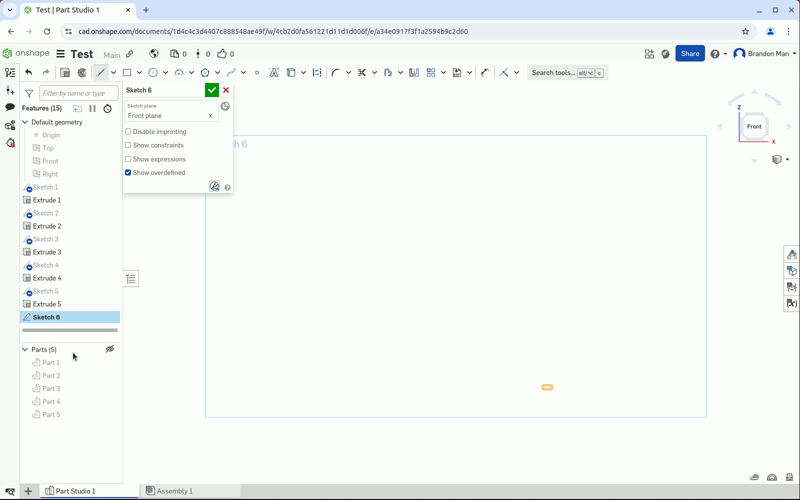
mouse_move(369, 389)
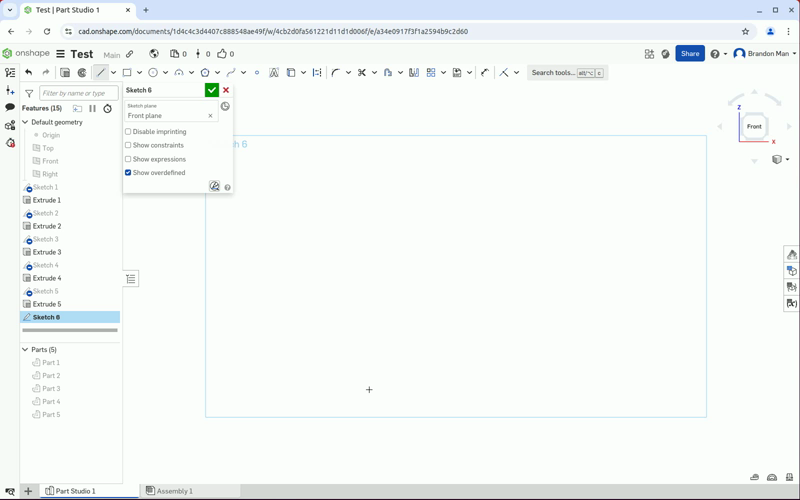
click(369, 389)
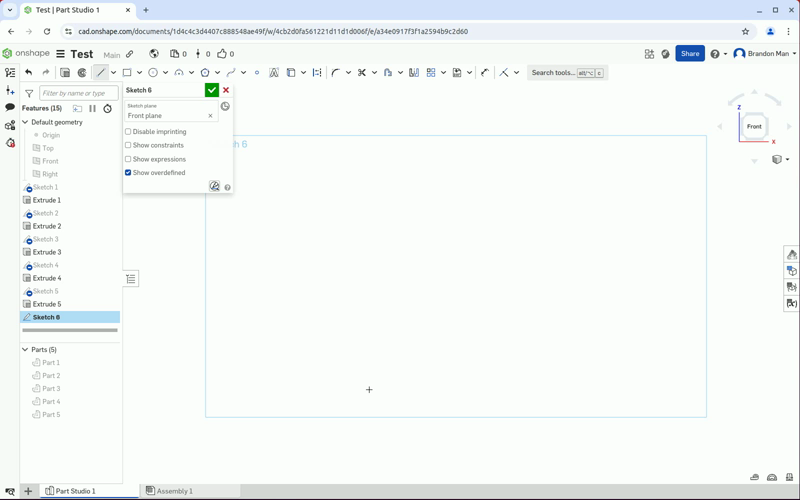
key_up(shift)
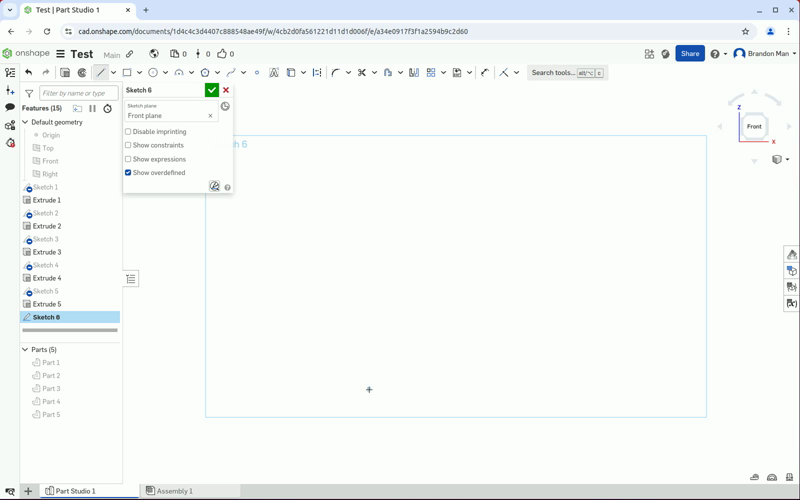
key_down(shift)
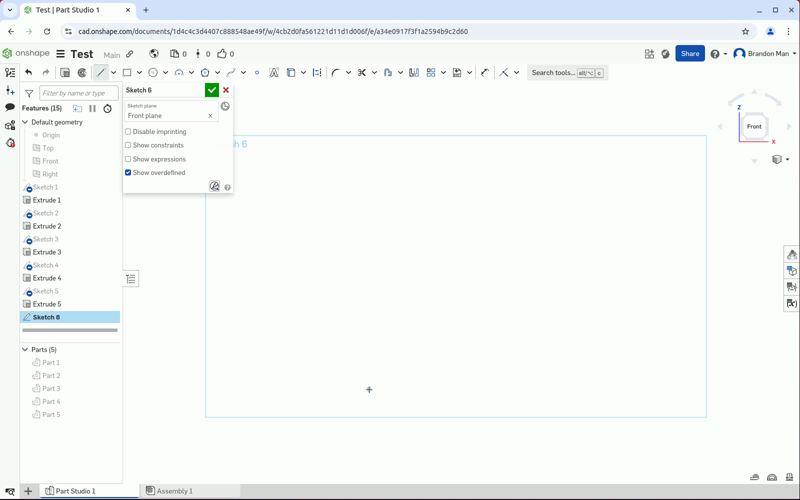
mouse_move(399, 389)
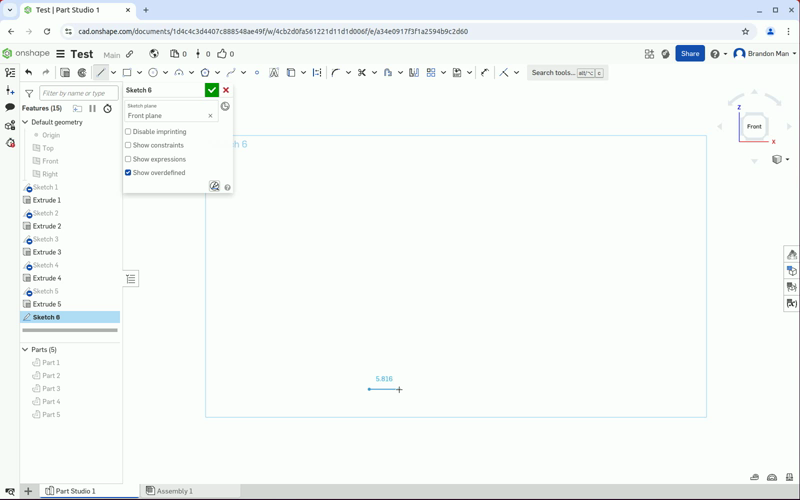
mouse_move(378, 389)
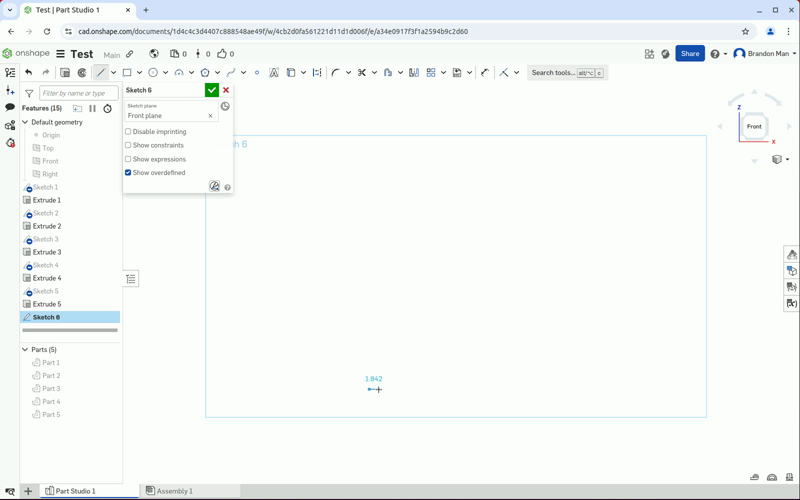
click(378, 389)
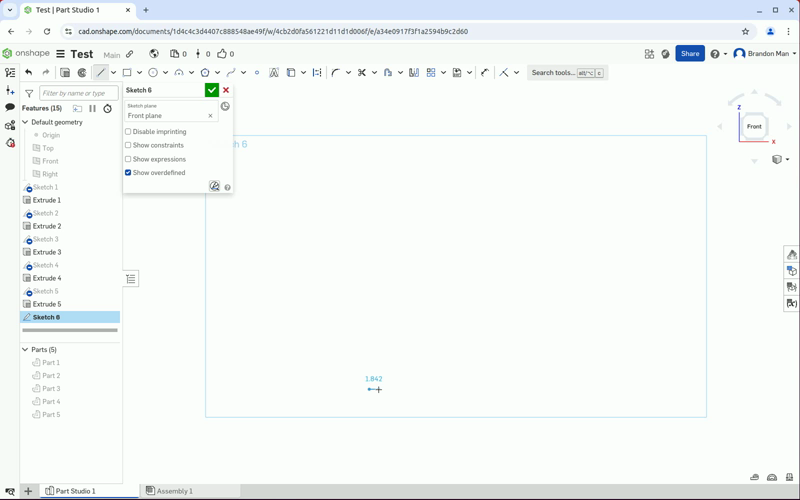
key_up(shift)
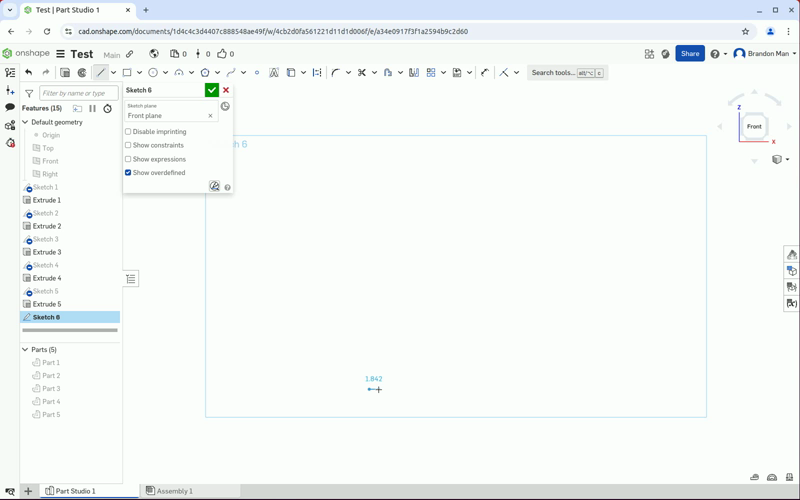
key_down(shift)
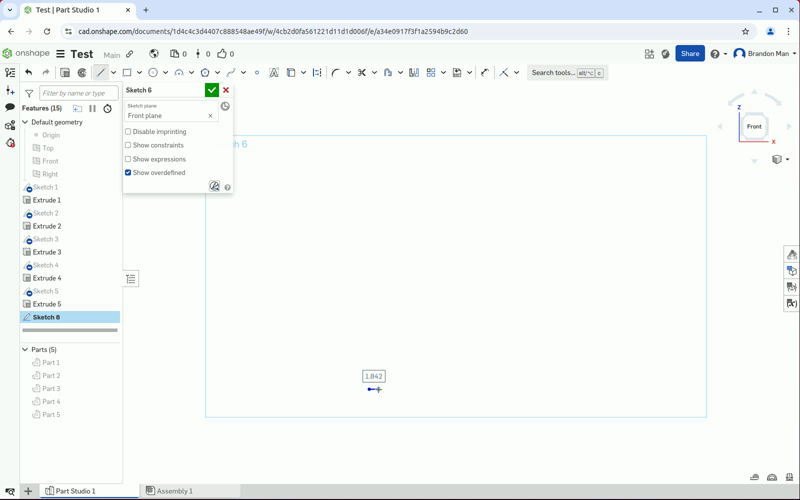
mouse_move(408, 389)
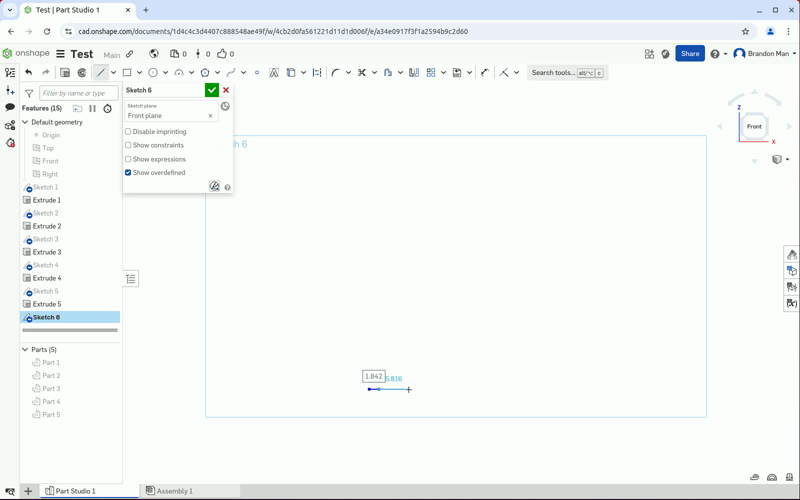
mouse_move(378, 385)
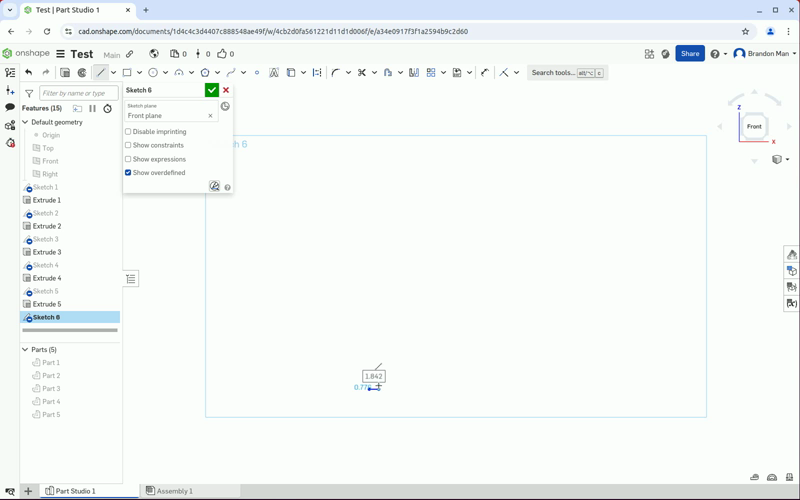
scroll(6)
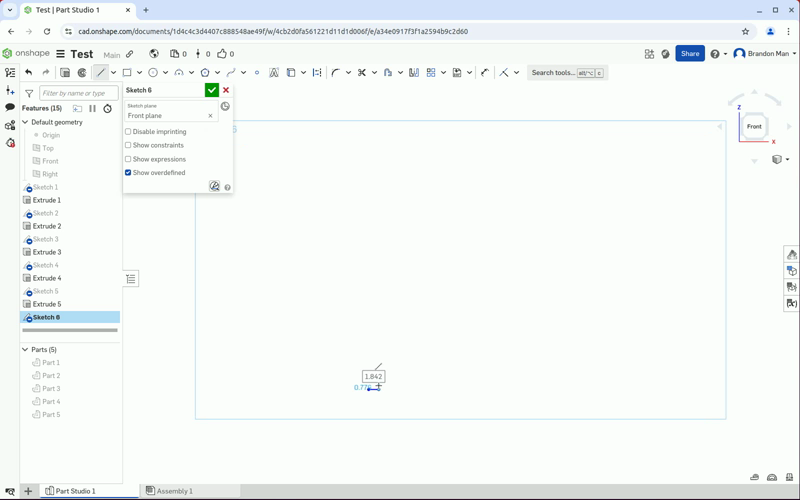
scroll(6)
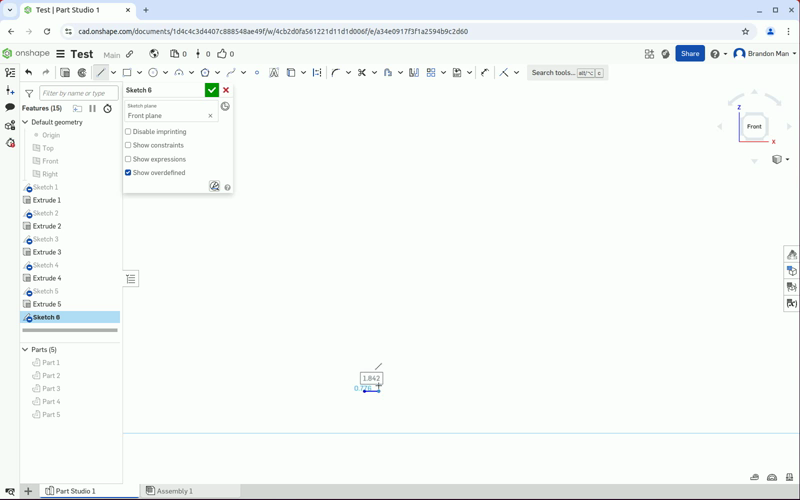
scroll(6)
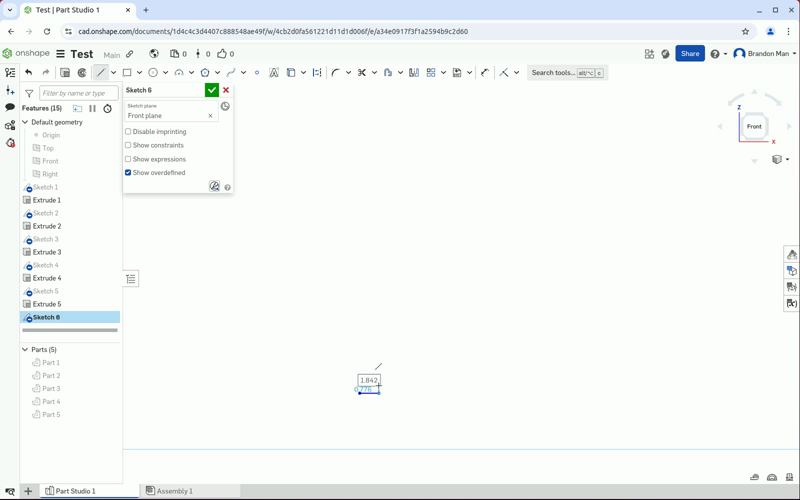
scroll(6)
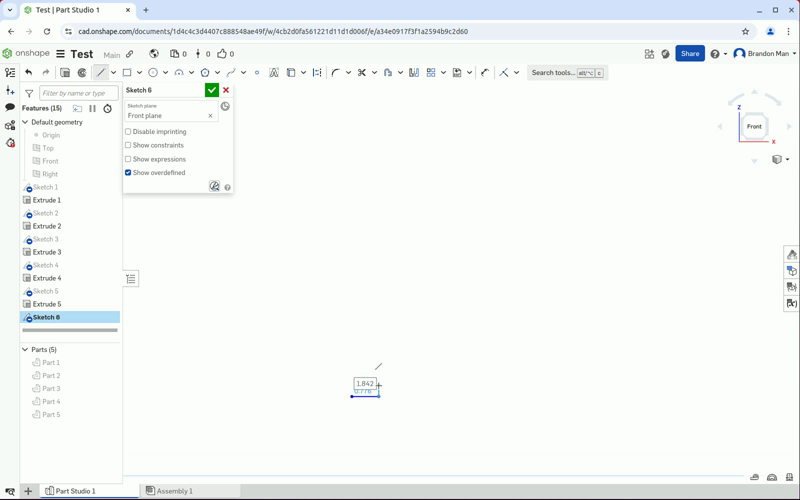
scroll(6)
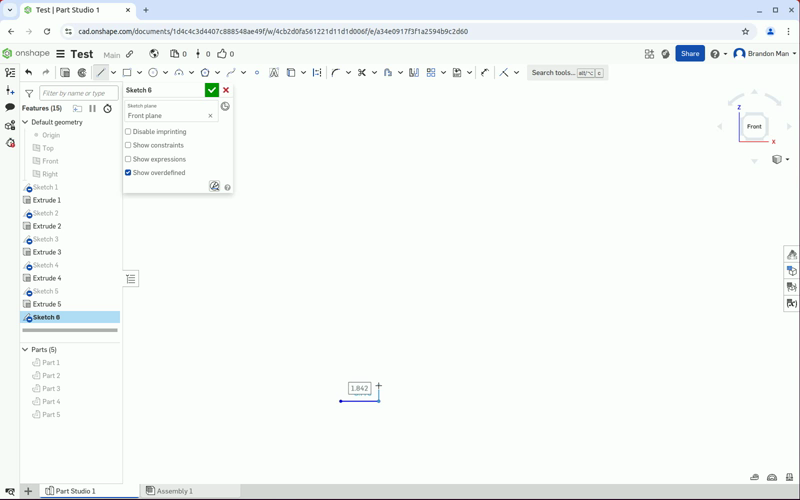
scroll(6)
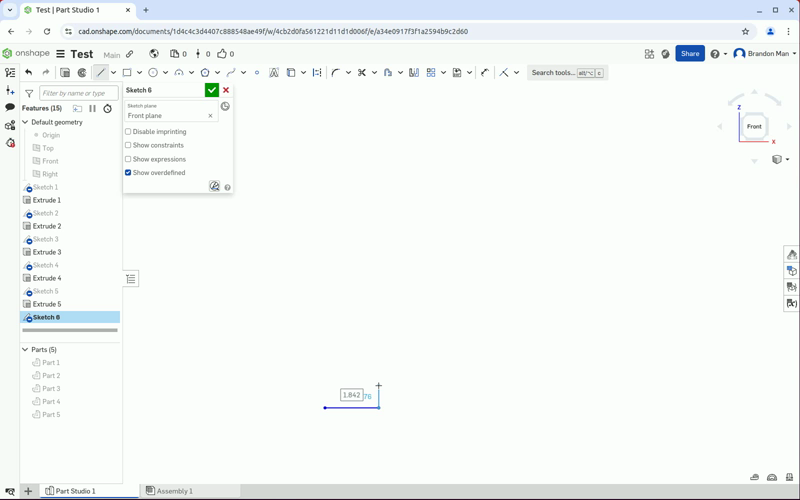
scroll(6)
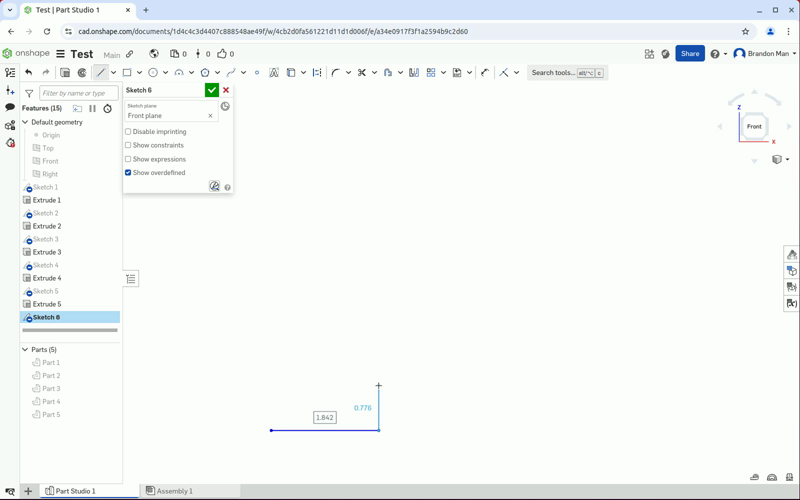
click(378, 385)
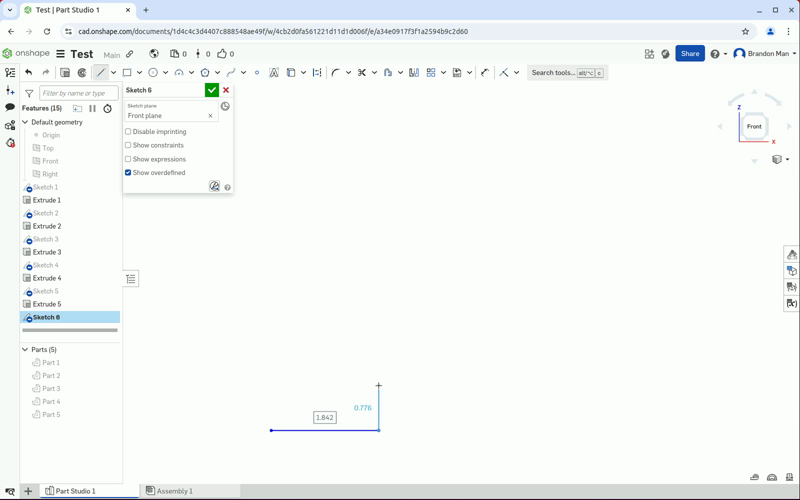
scroll(-6)
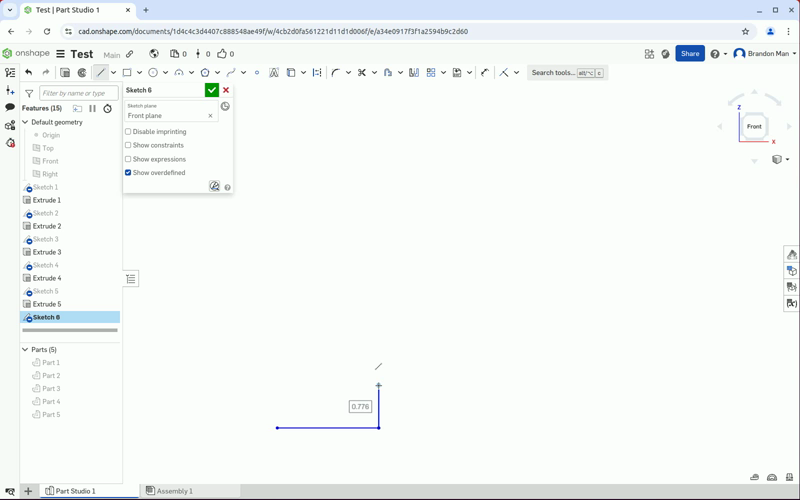
scroll(-6)
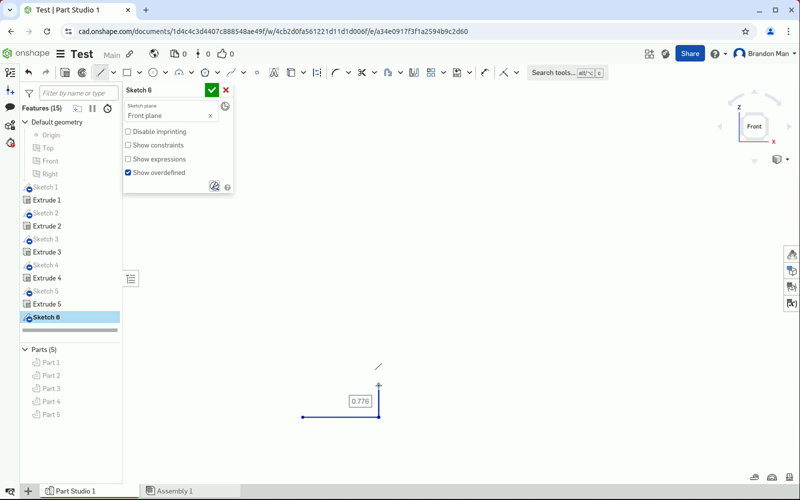
scroll(-6)
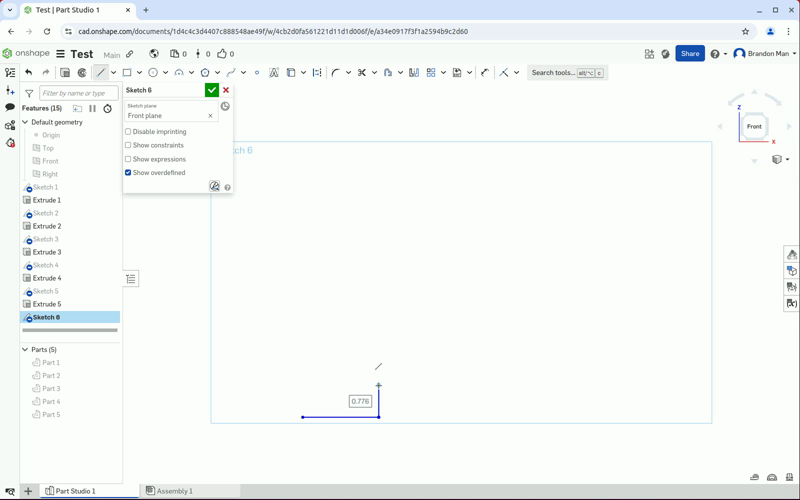
scroll(-6)
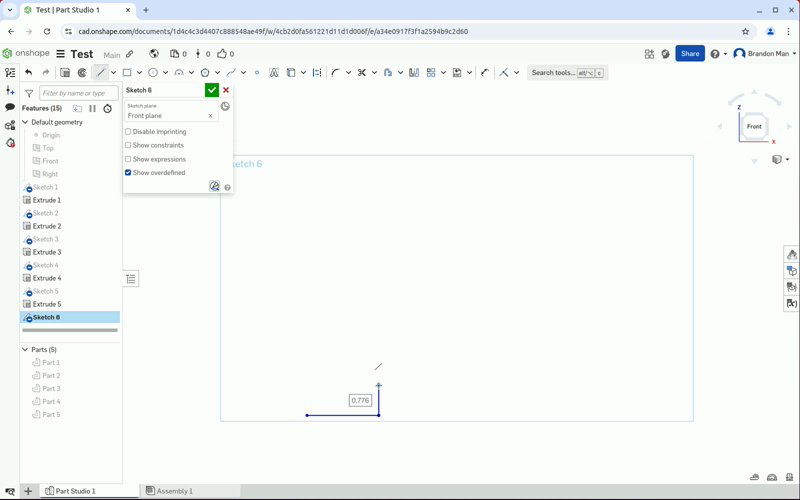
scroll(-6)
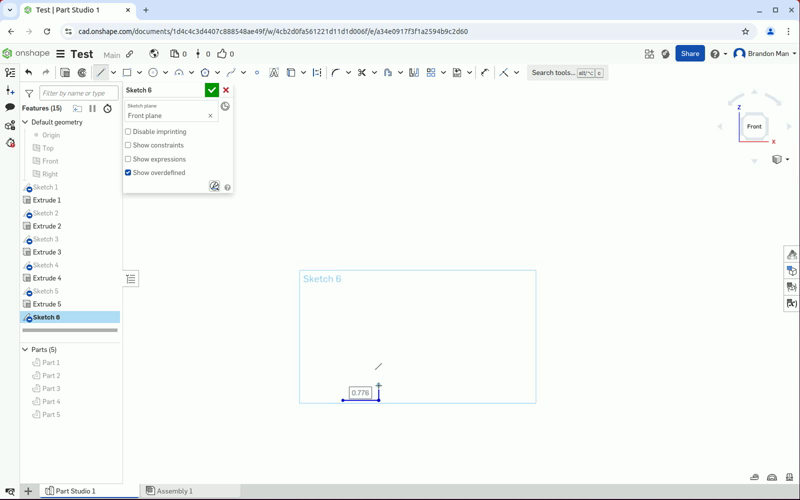
scroll(-6)
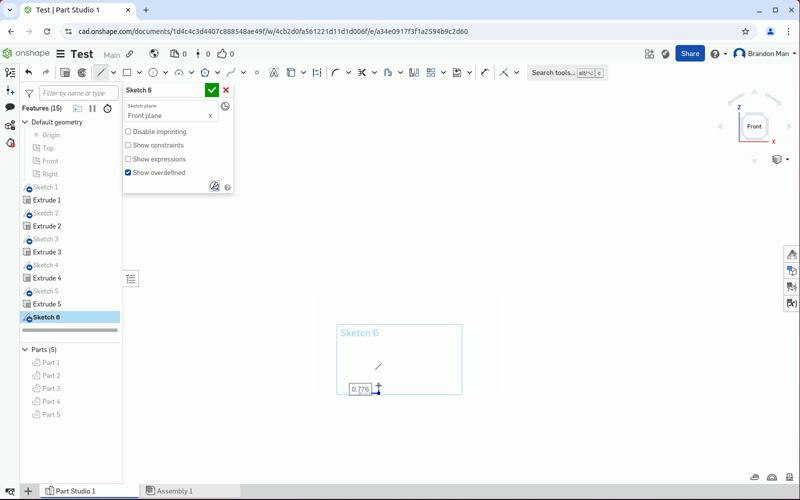
scroll(-6)
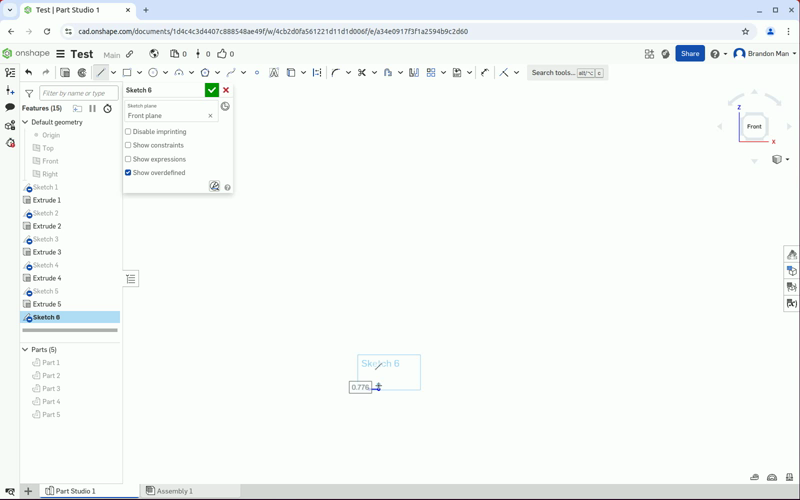
key_up(shift)
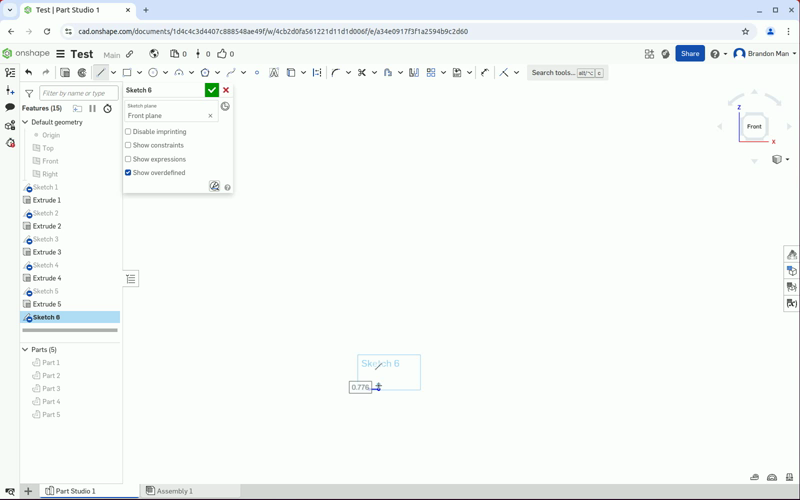
key_down(shift)
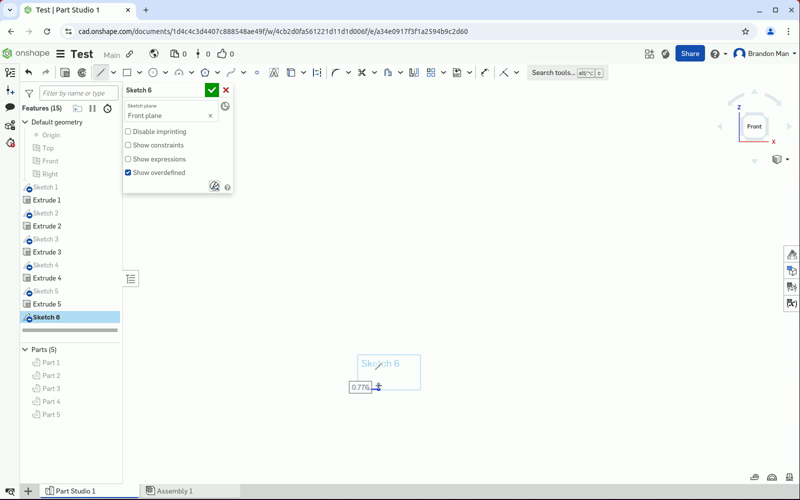
mouse_move(408, 385)
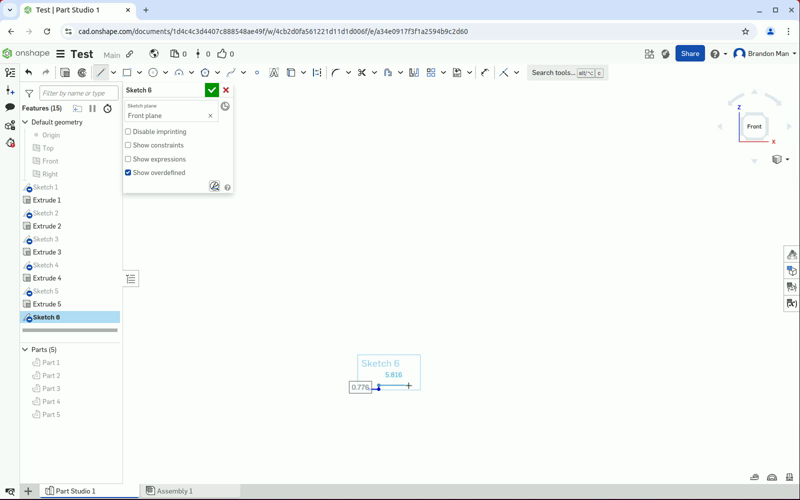
mouse_move(369, 385)
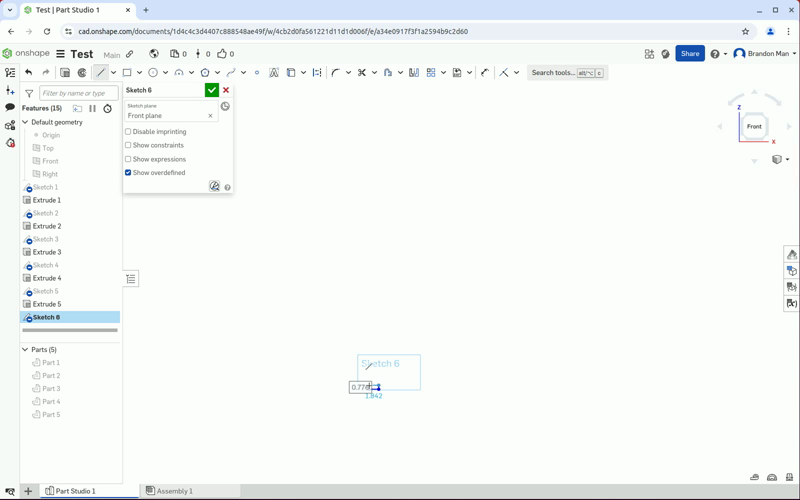
scroll(6)
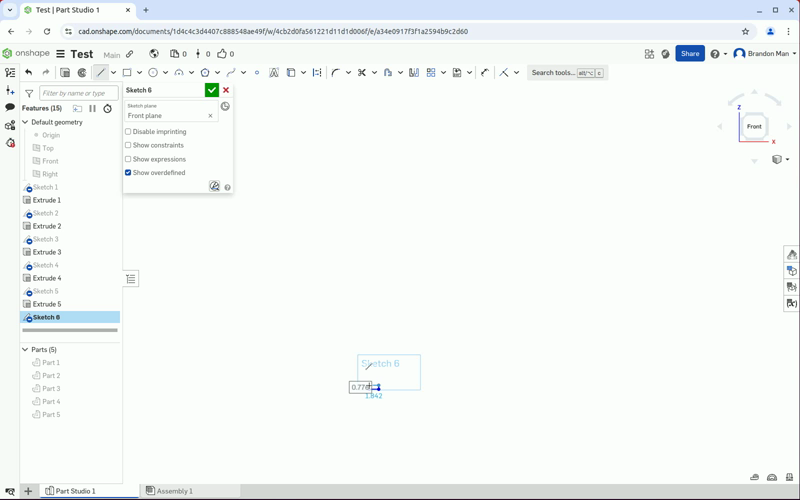
scroll(6)
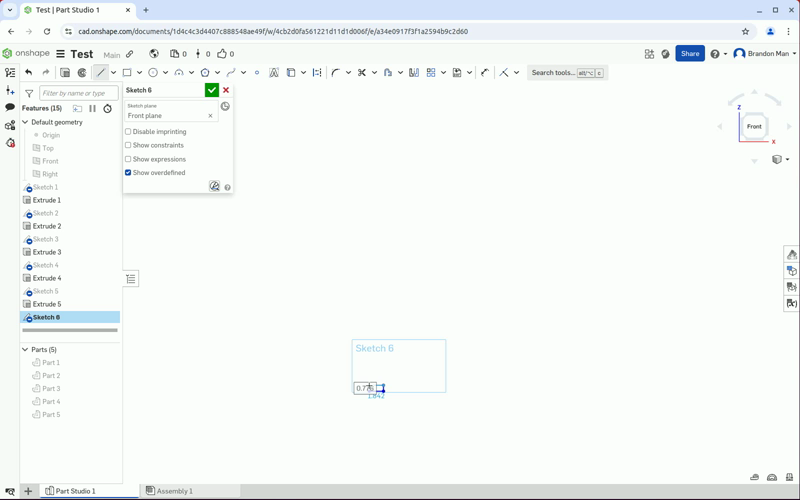
scroll(6)
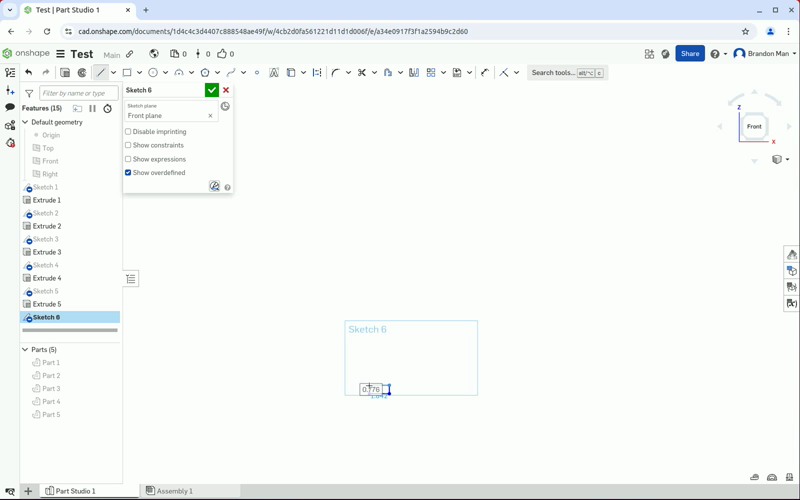
scroll(6)
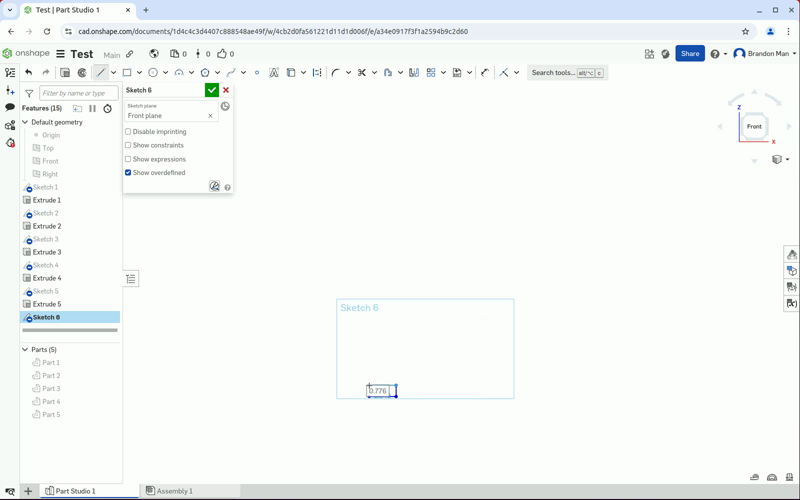
scroll(6)
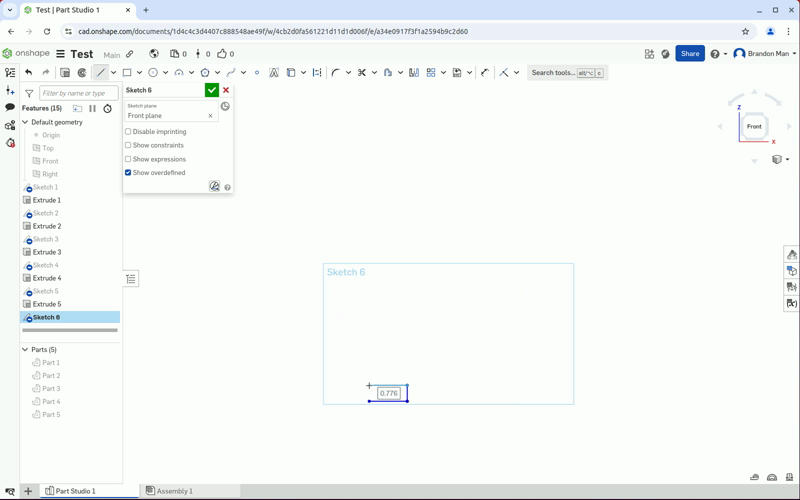
scroll(6)
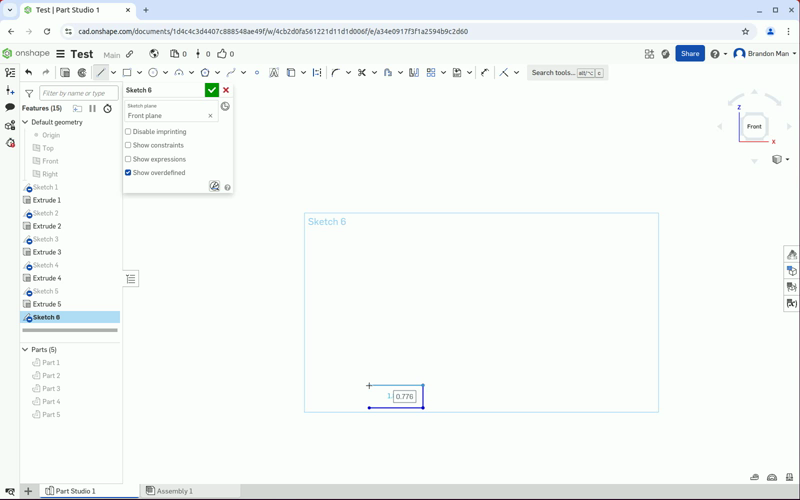
scroll(6)
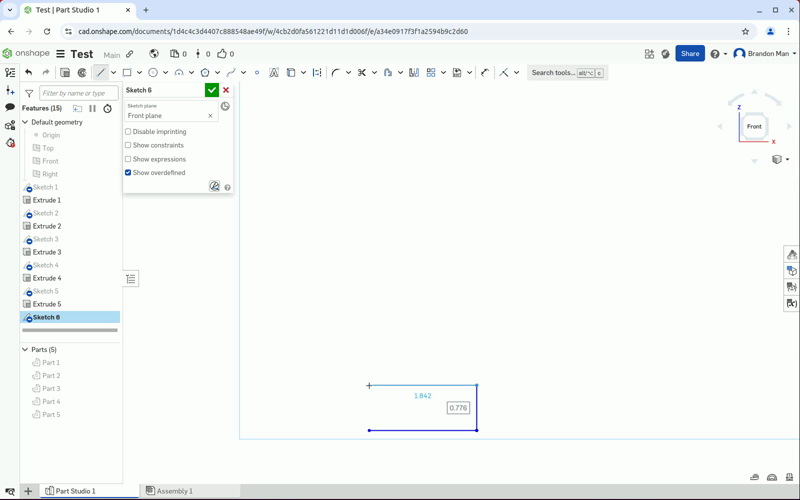
click(369, 385)
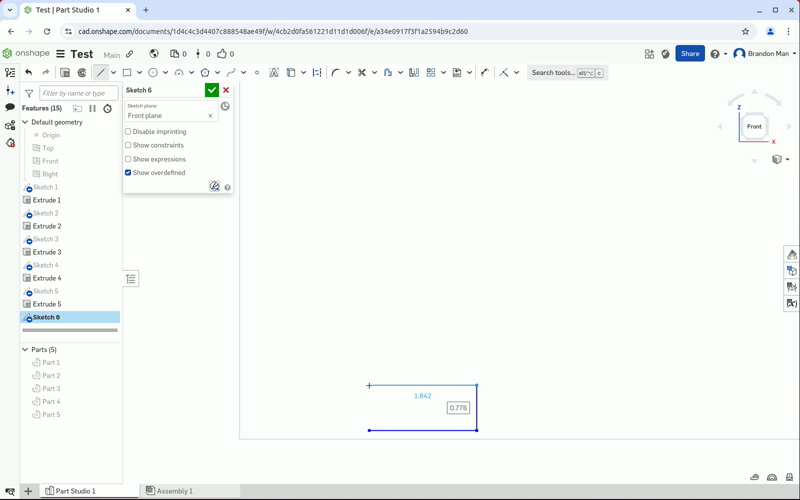
scroll(-6)
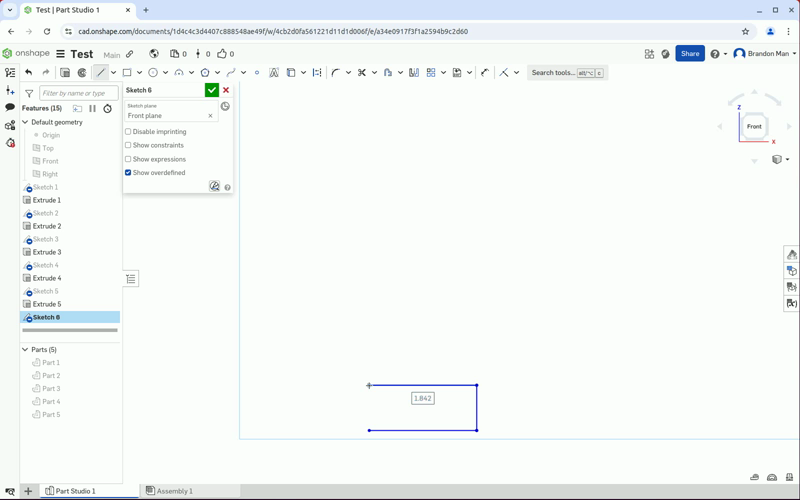
scroll(-6)
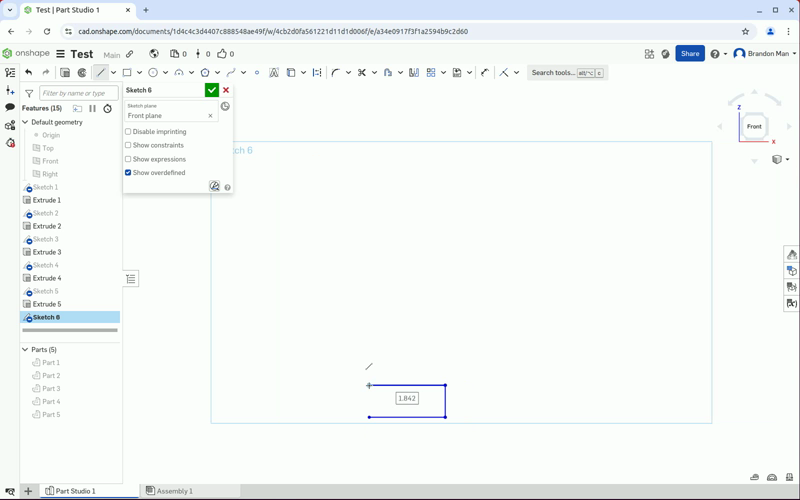
scroll(-6)
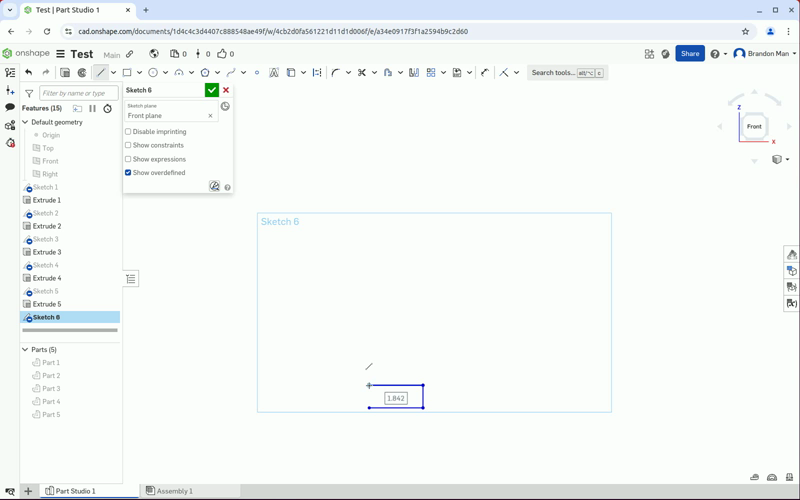
scroll(-6)
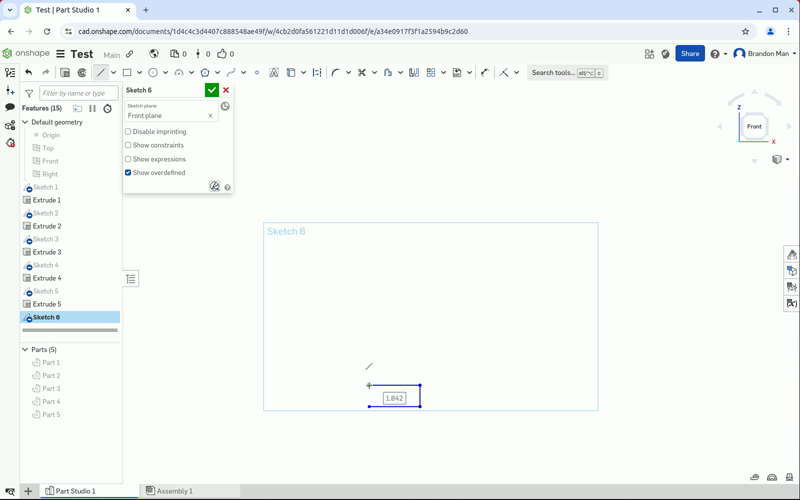
scroll(-6)
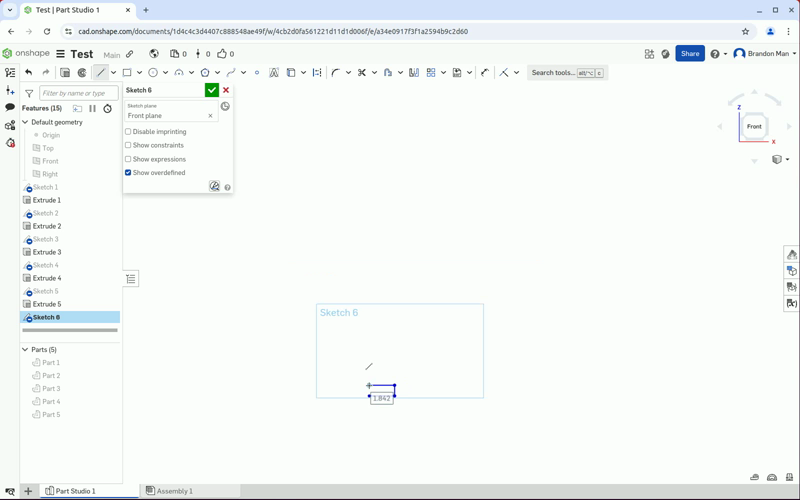
scroll(-6)
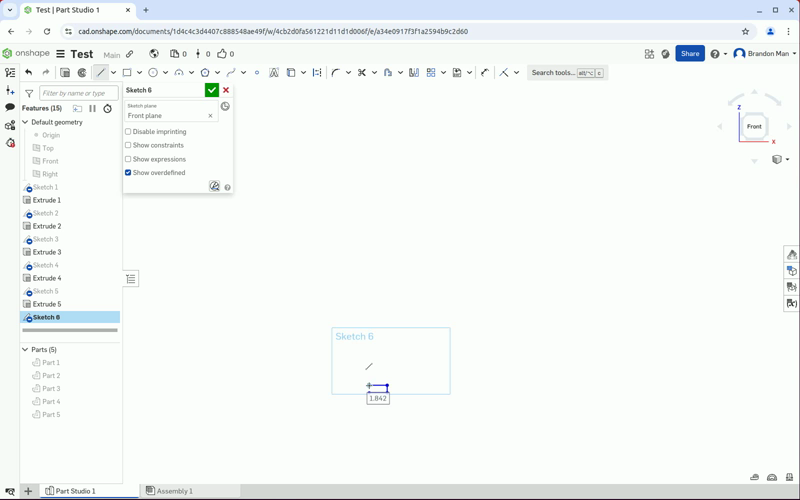
scroll(-6)
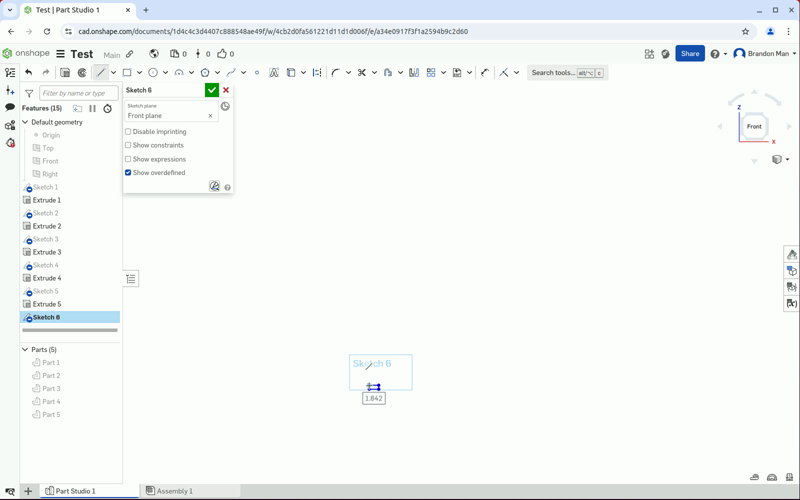
key_up(shift)
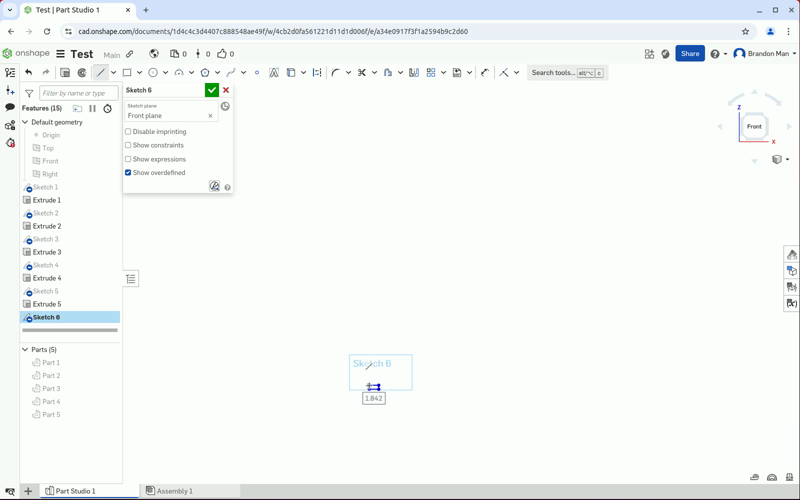
mouse_move(399, 385)
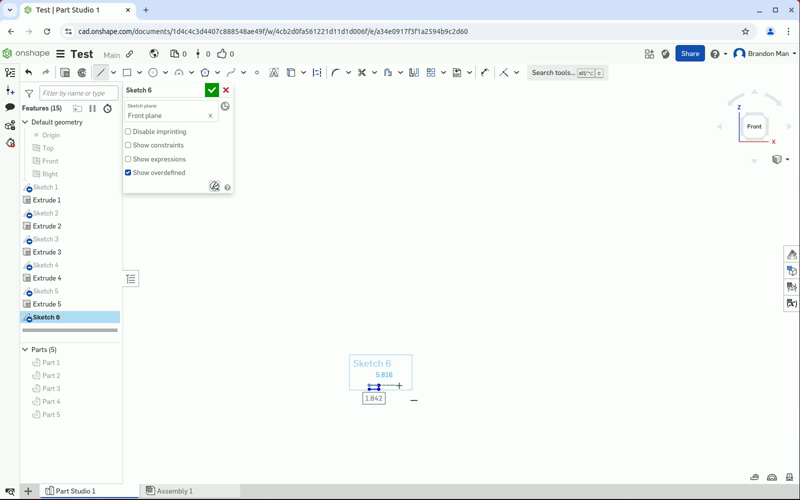
key_down(shift)
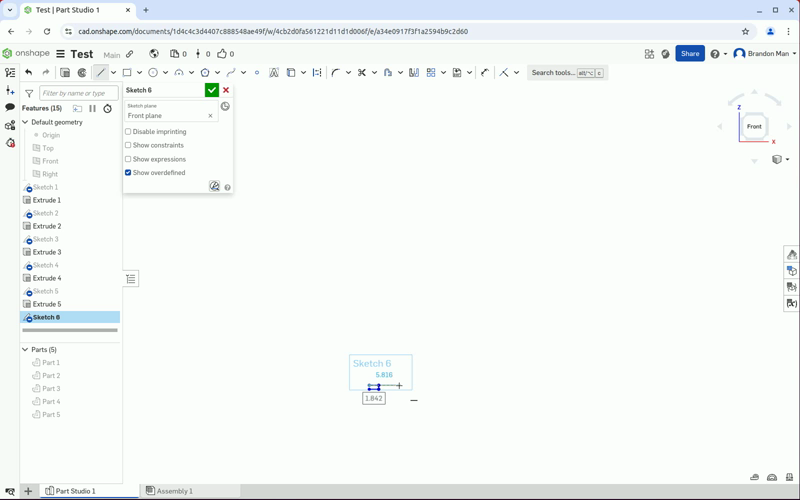
mouse_move(369, 389)
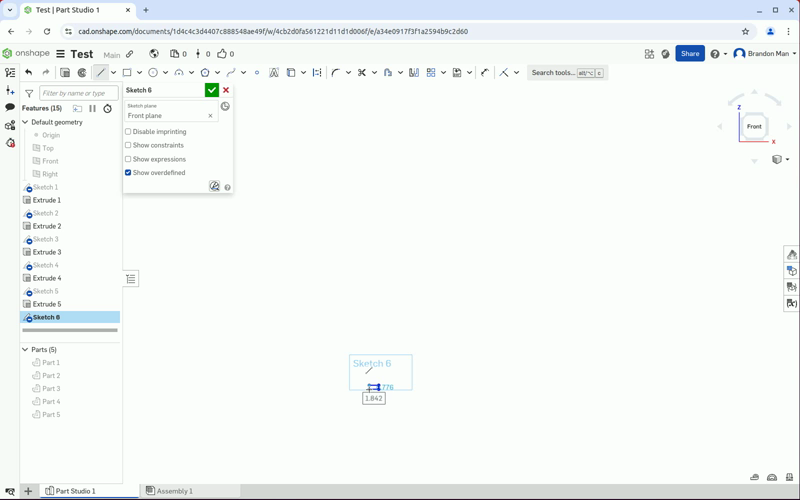
scroll(6)
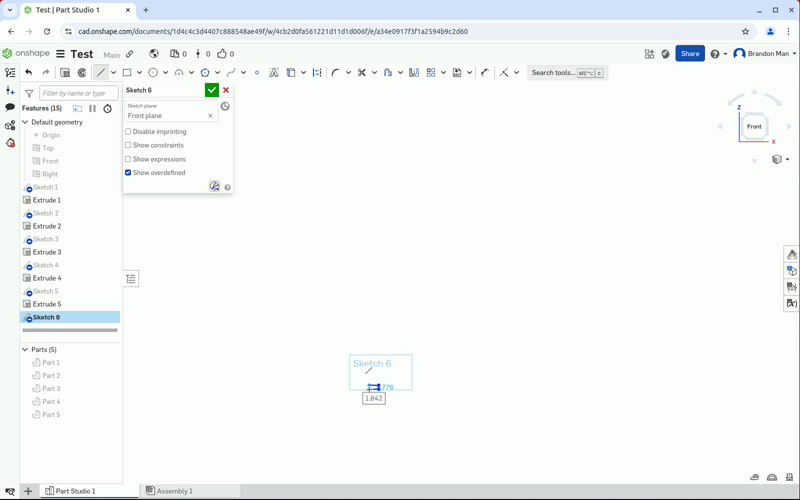
scroll(6)
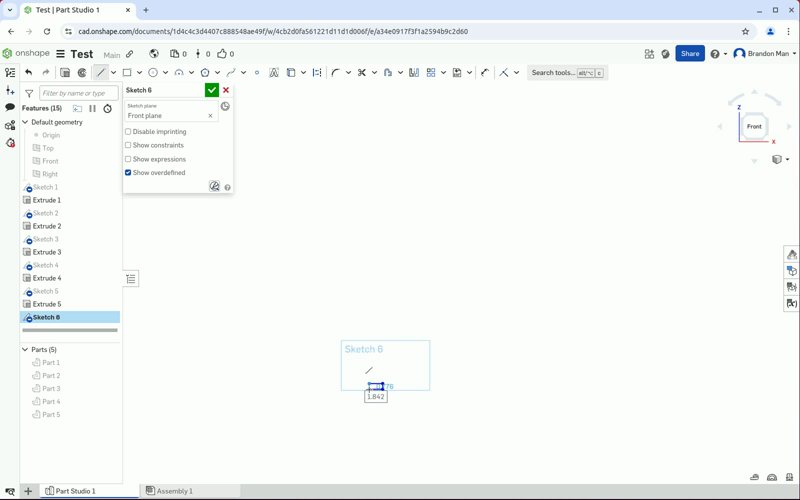
scroll(6)
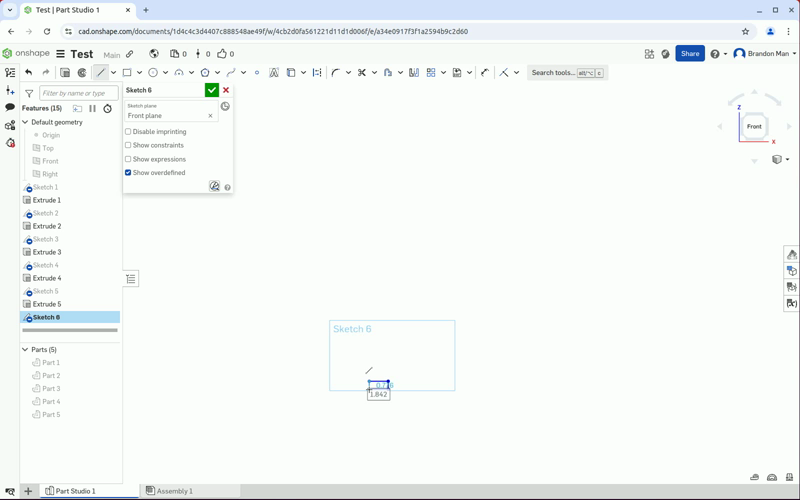
scroll(6)
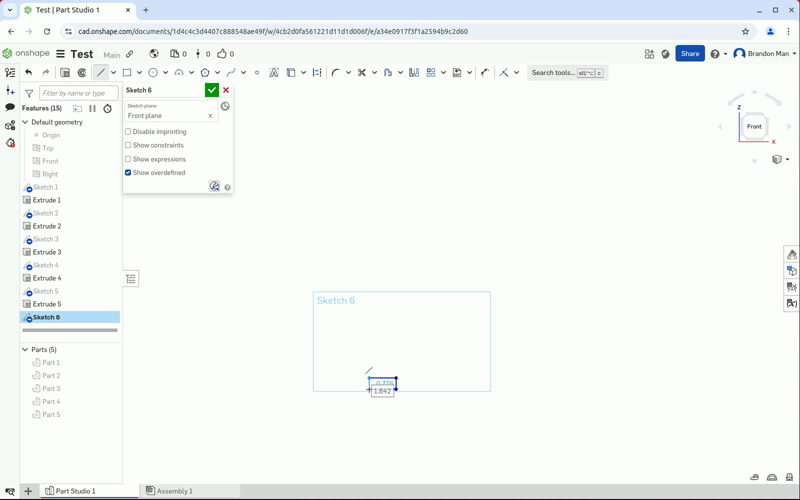
scroll(6)
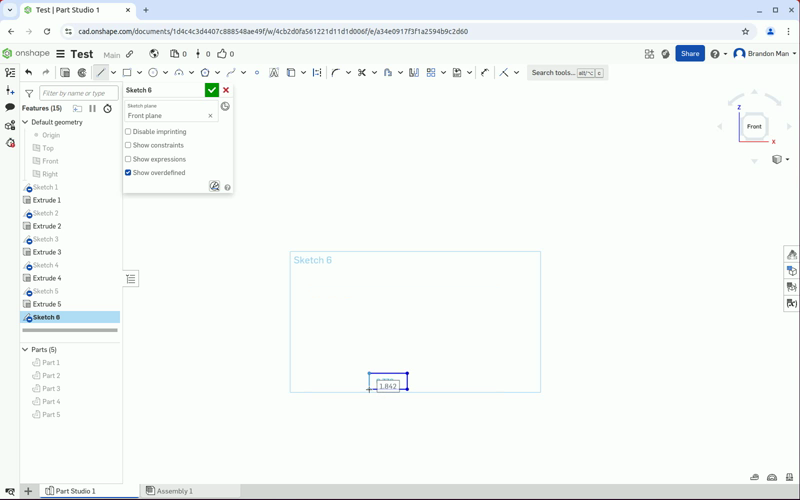
scroll(6)
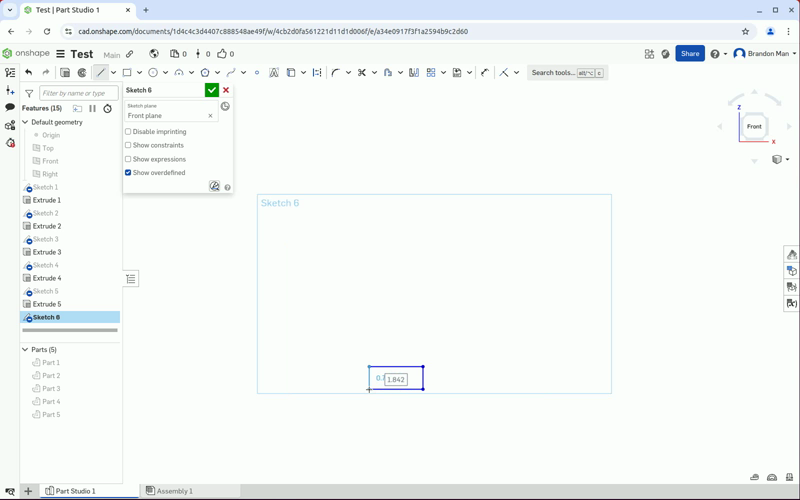
scroll(6)
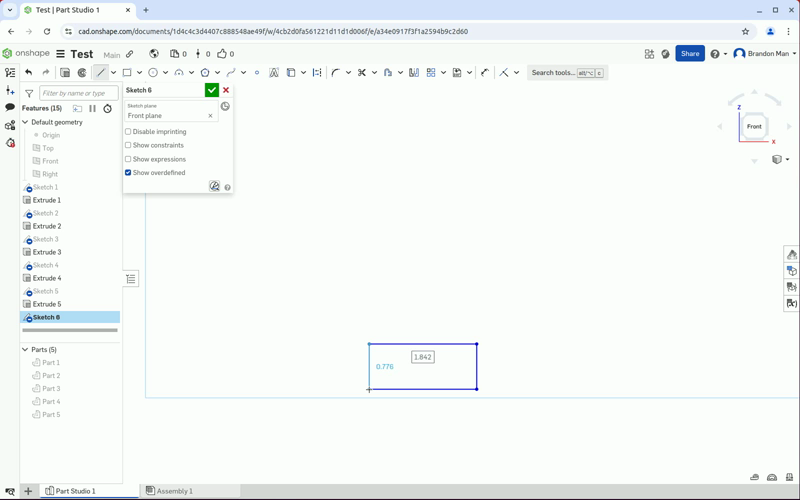
key_up(shift)
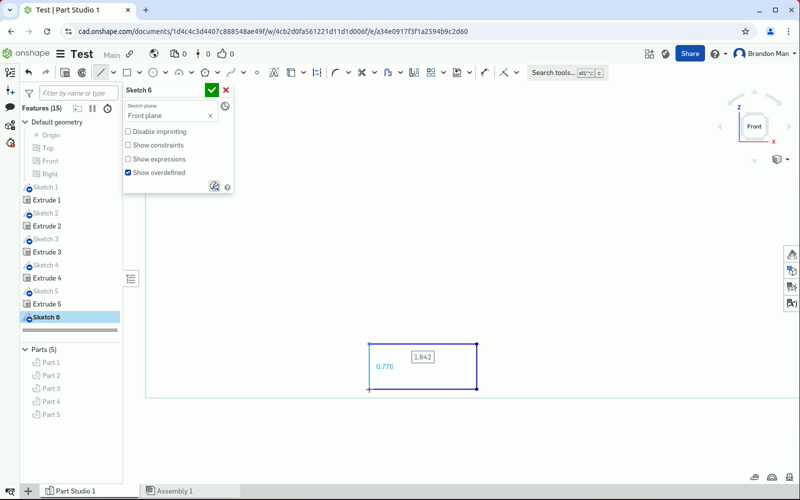
click(369, 389)
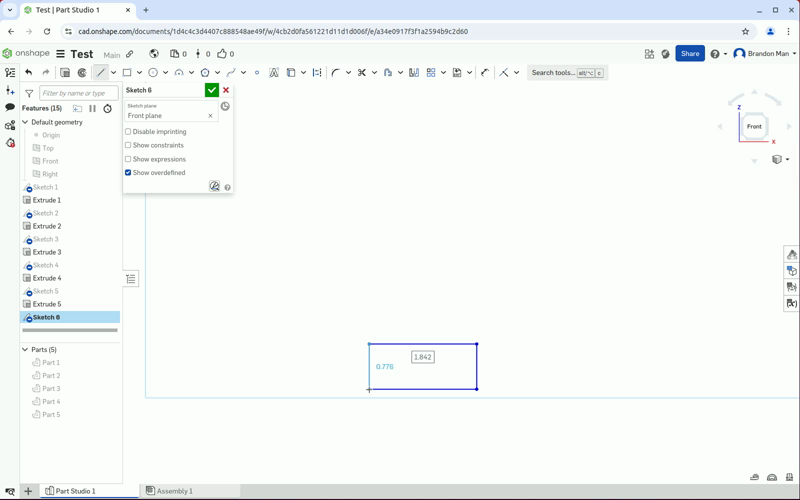
scroll(-6)
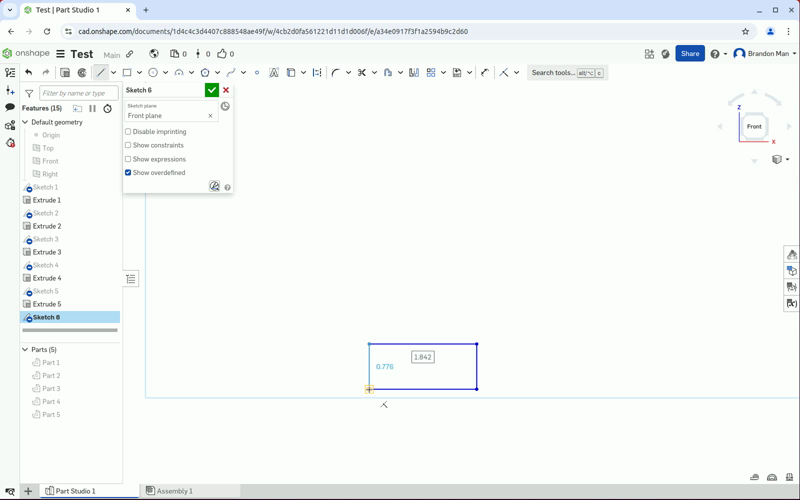
scroll(-6)
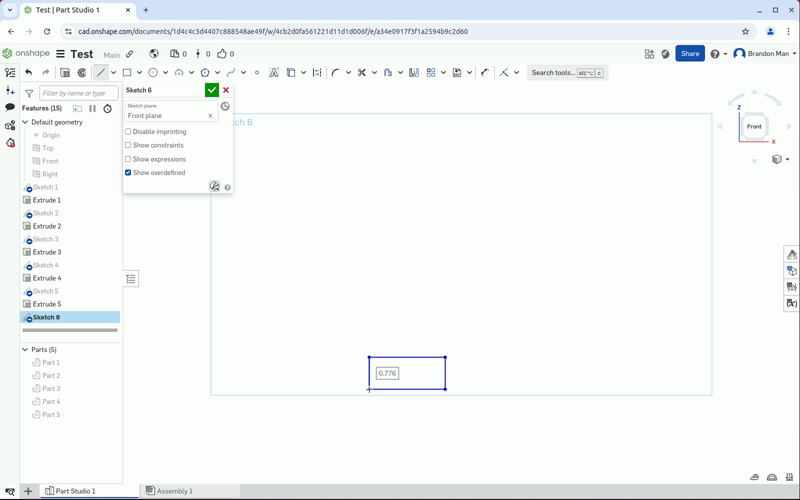
scroll(-6)
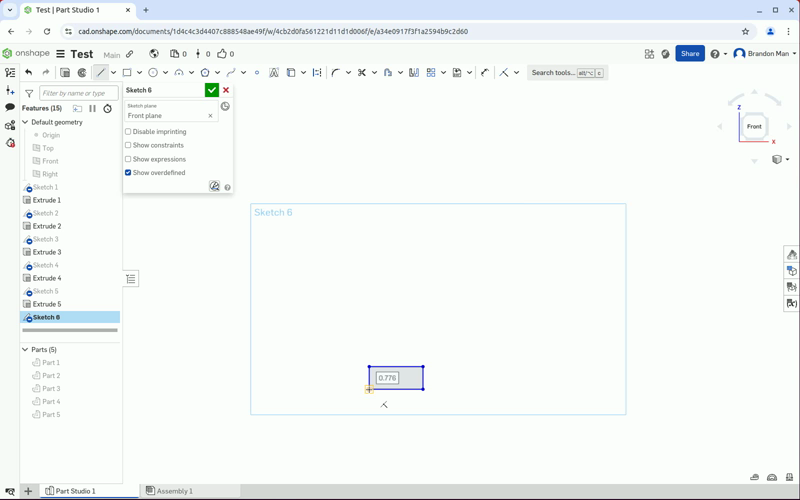
scroll(-6)
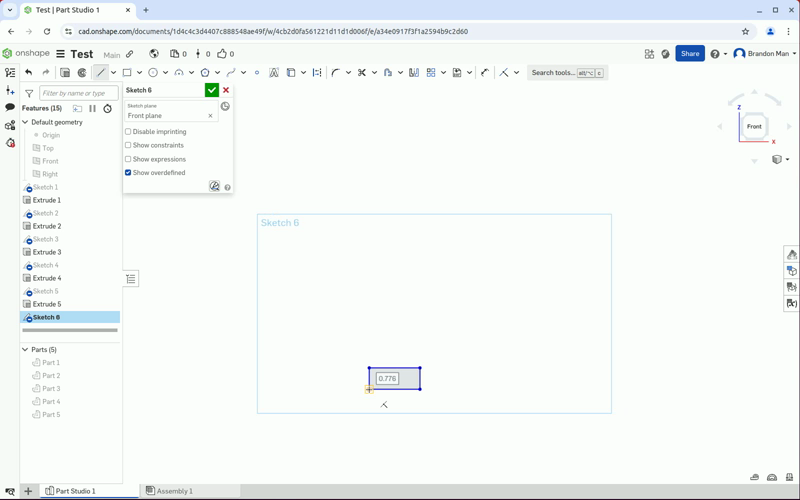
scroll(-6)
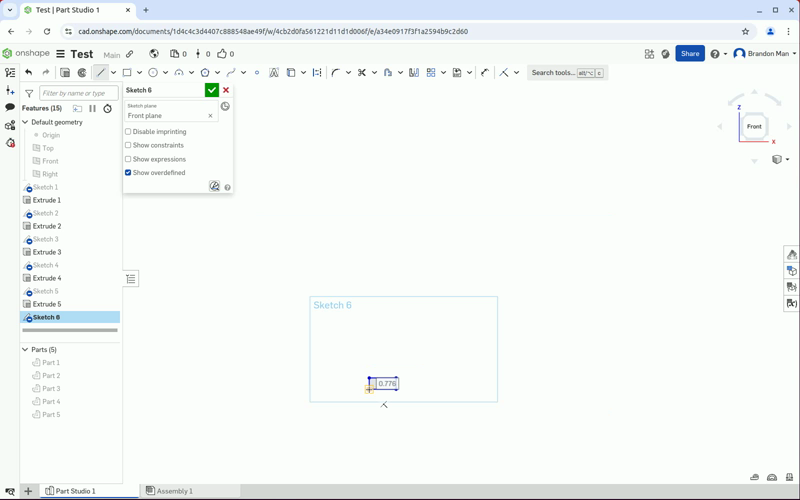
scroll(-6)
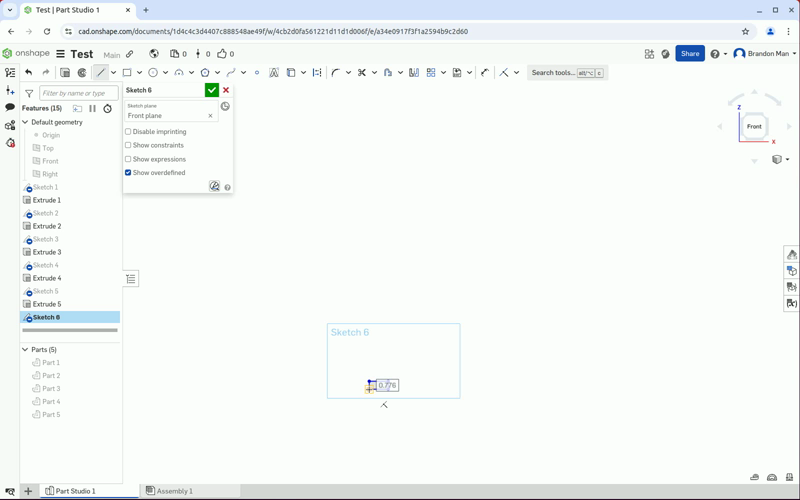
scroll(-6)
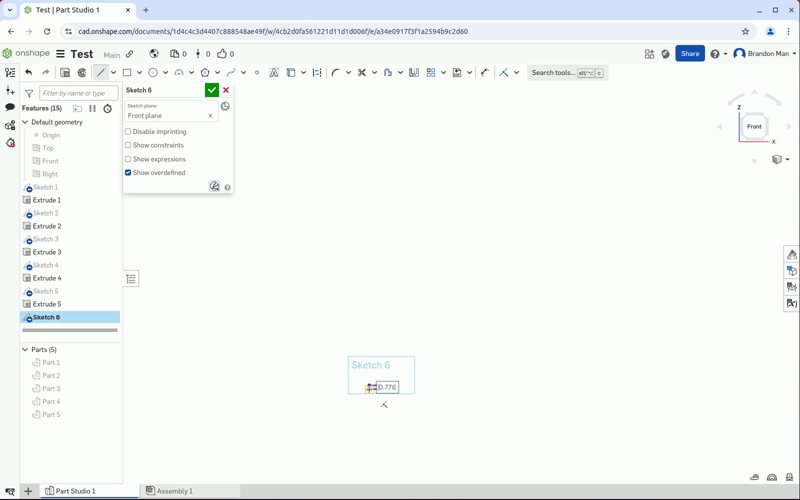
key(esc)
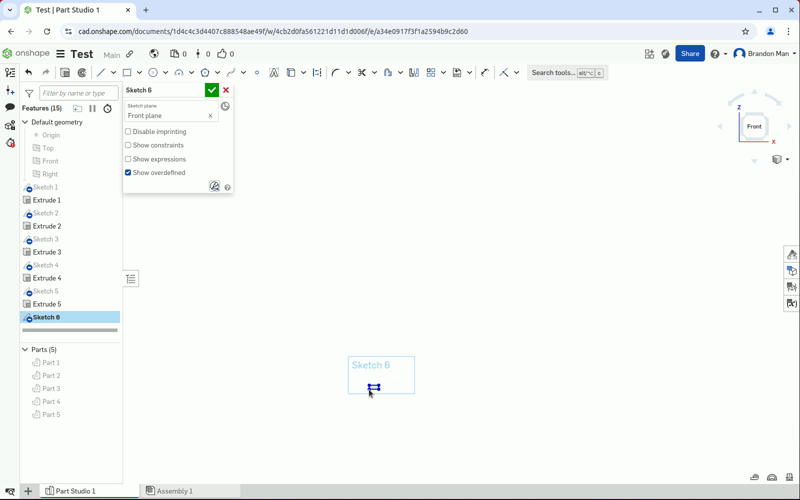
mouse_move(370, 385)
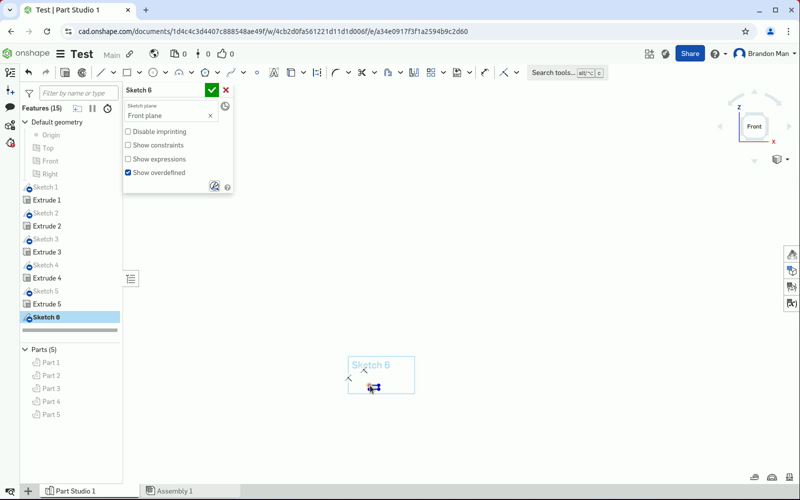
scroll(6)
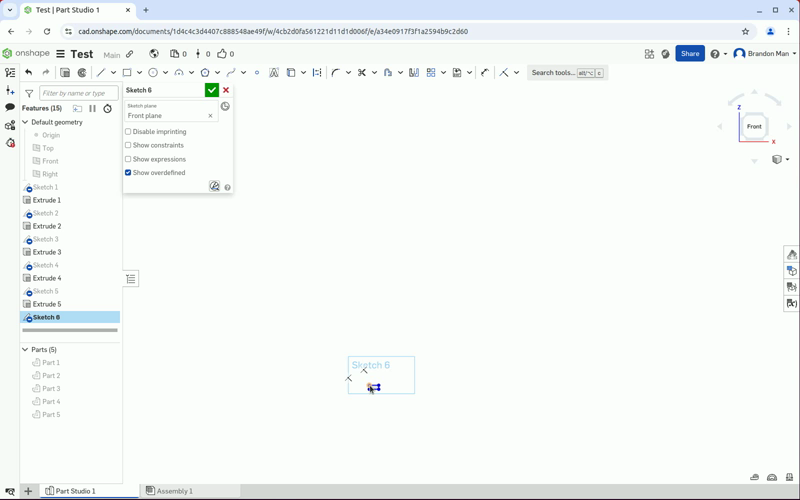
scroll(6)
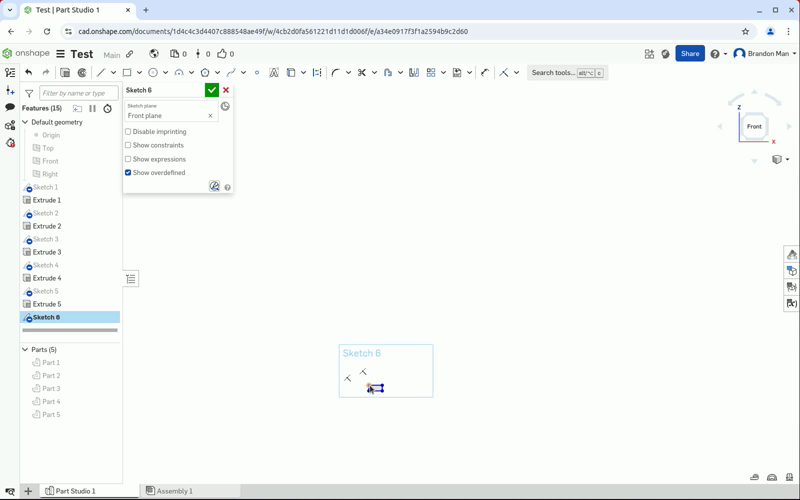
scroll(6)
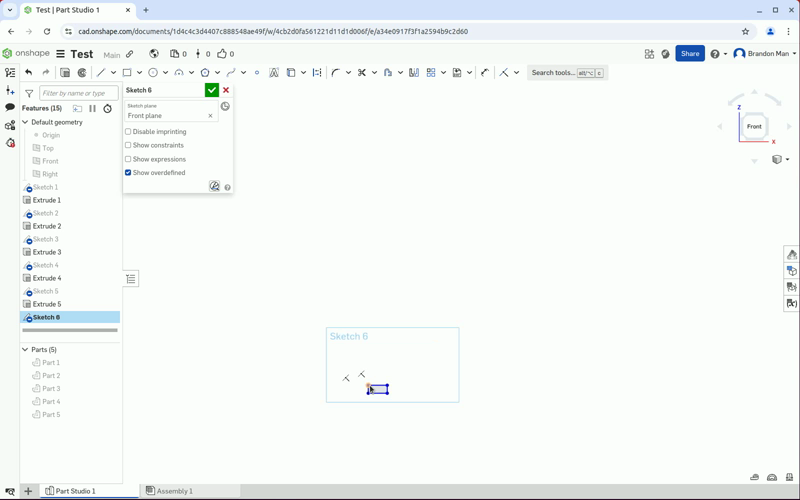
scroll(6)
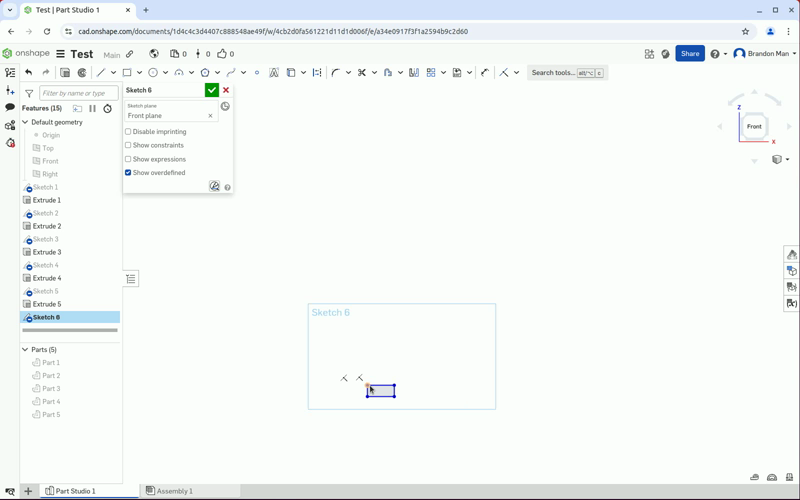
scroll(6)
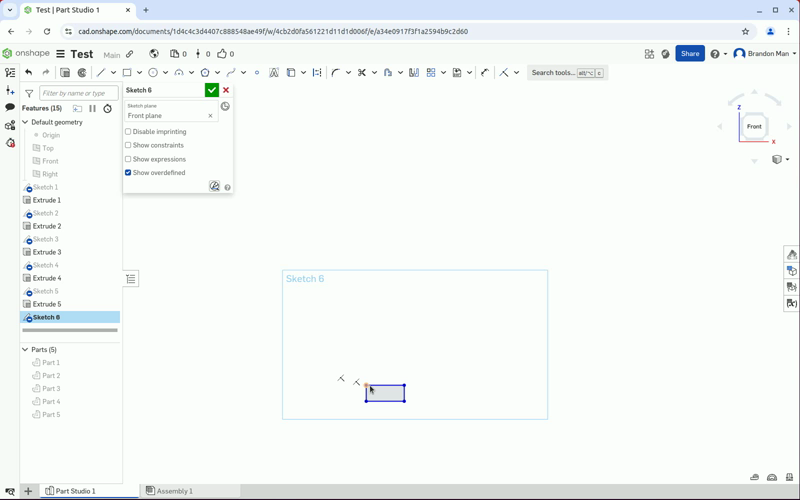
scroll(6)
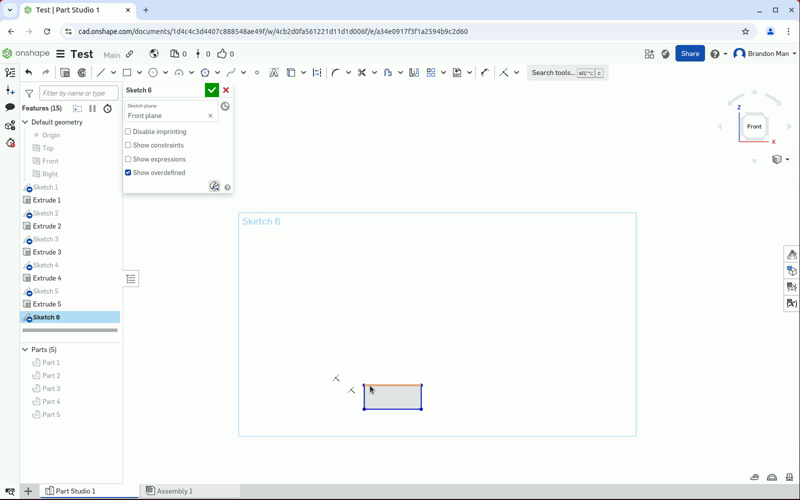
scroll(6)
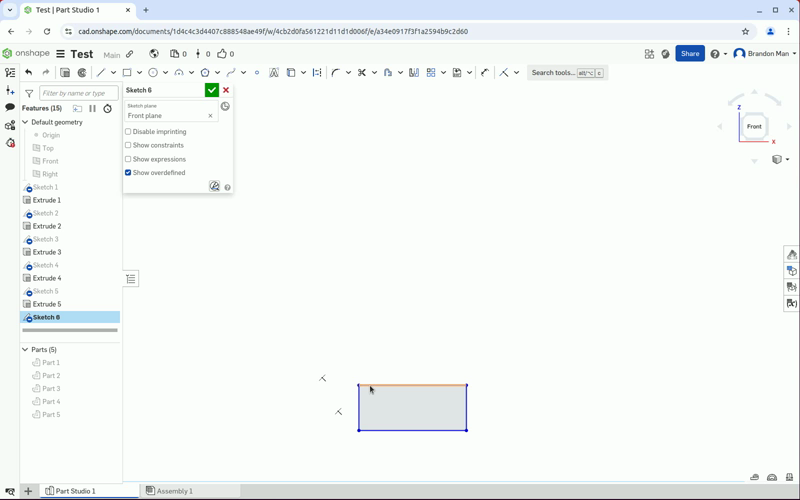
click(370, 385)
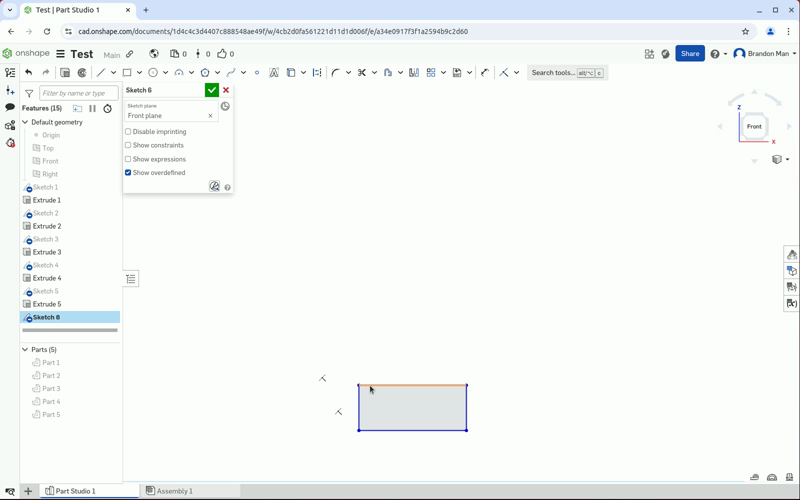
scroll(-6)
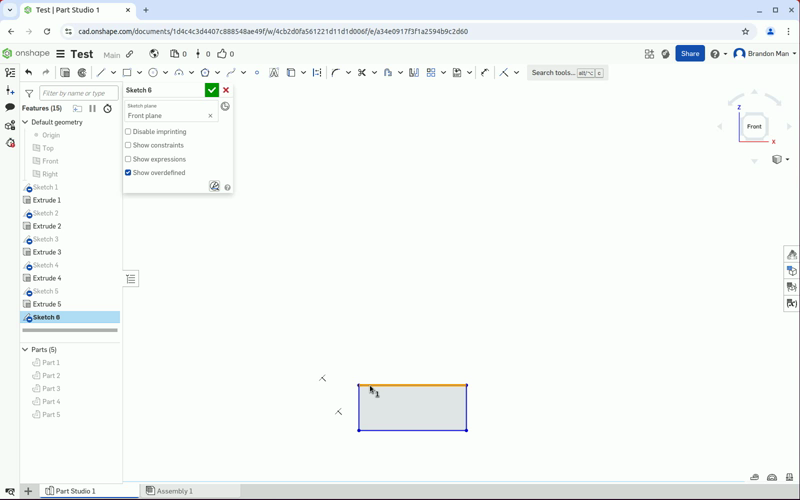
scroll(-6)
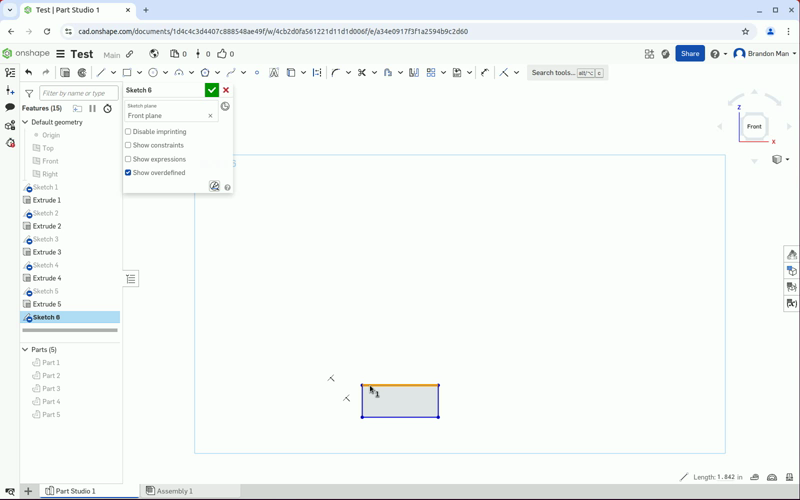
scroll(-6)
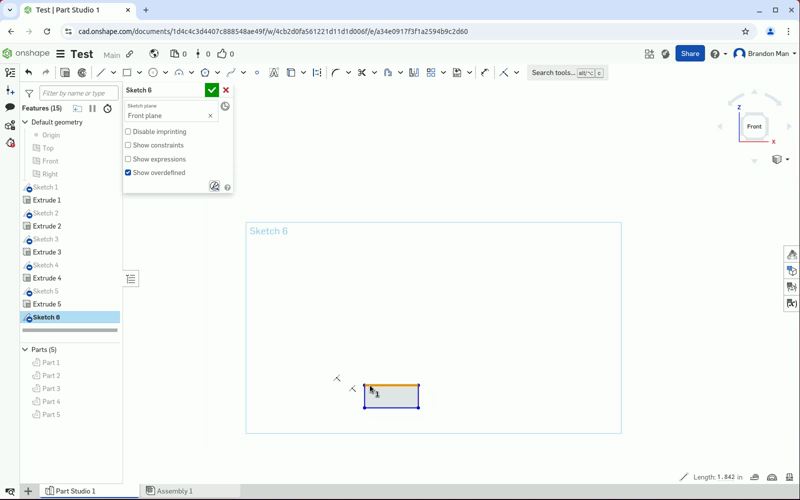
scroll(-6)
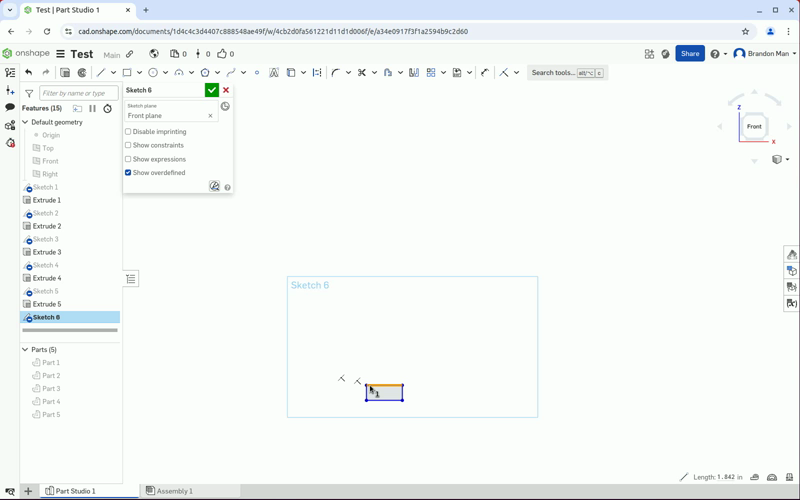
scroll(-6)
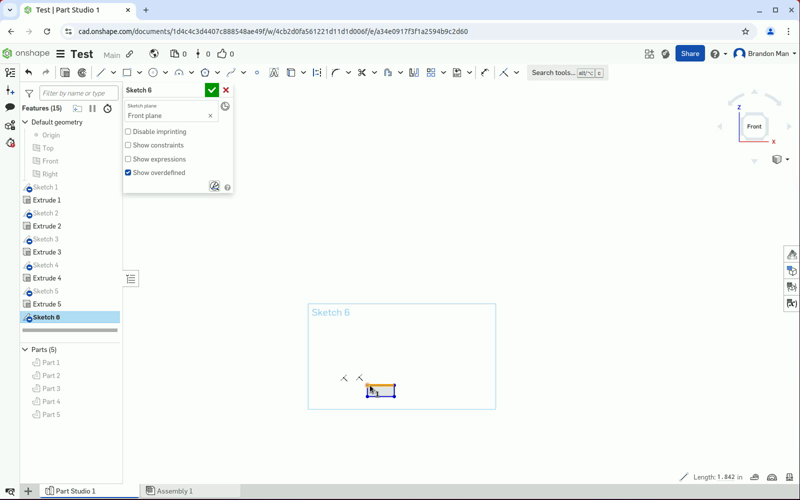
scroll(-6)
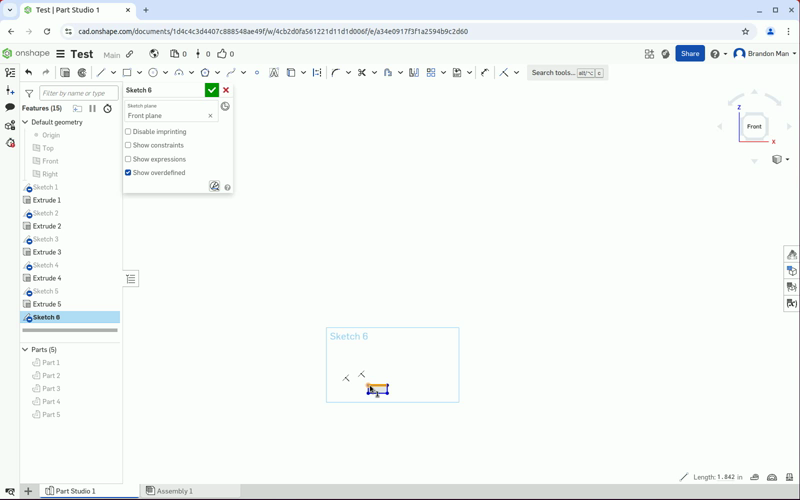
scroll(-6)
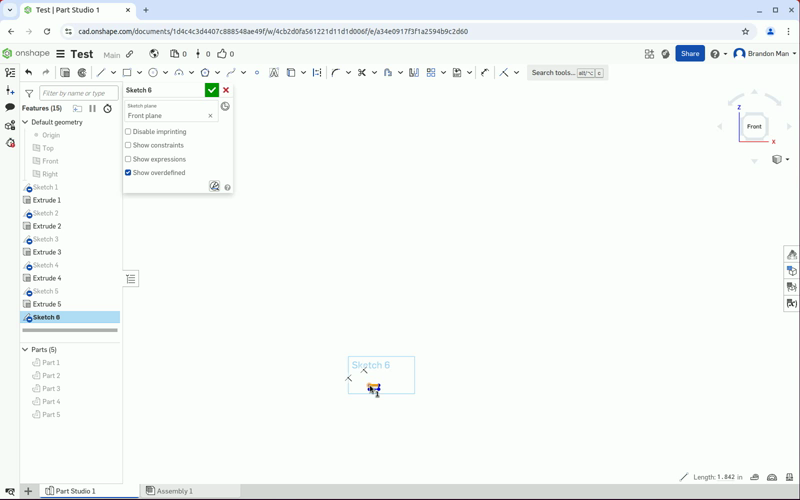
mouse_move(73, 352)
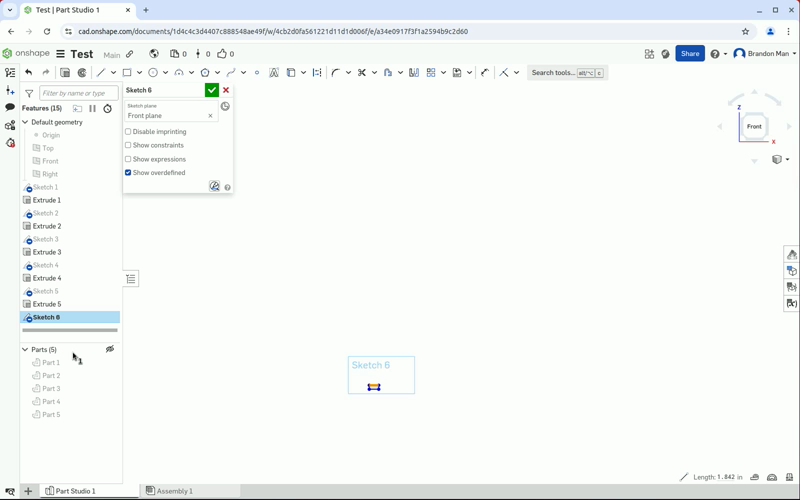
key(shift+y)
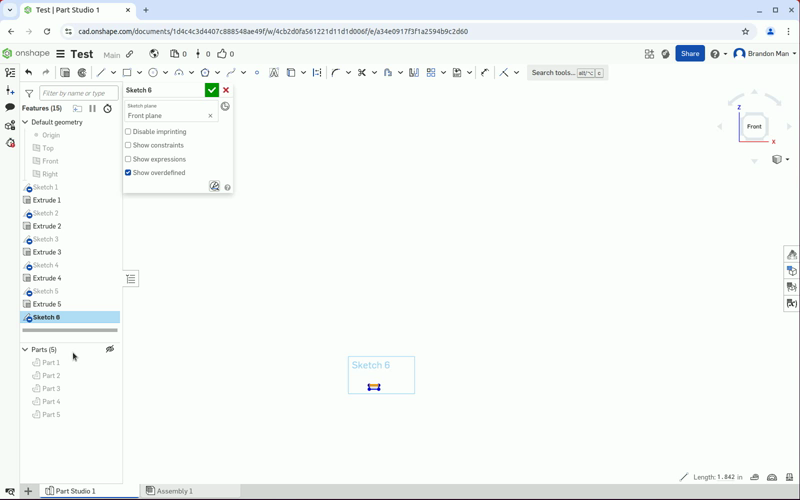
key(shift+e)
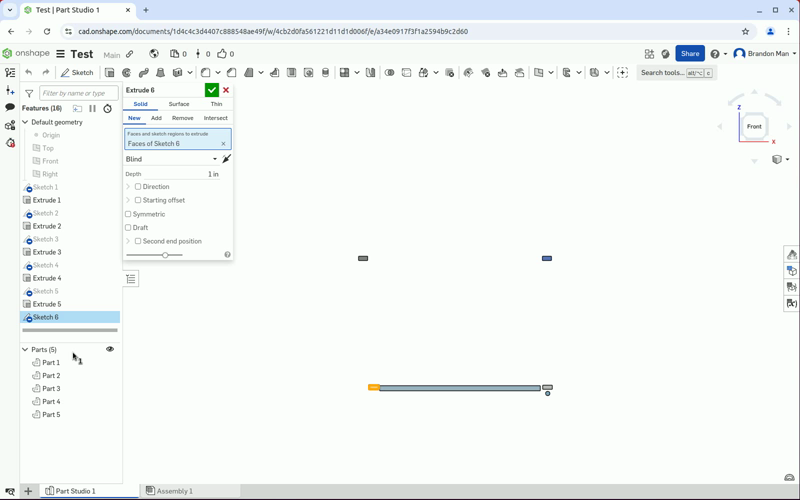
mouse_move(143, 106)
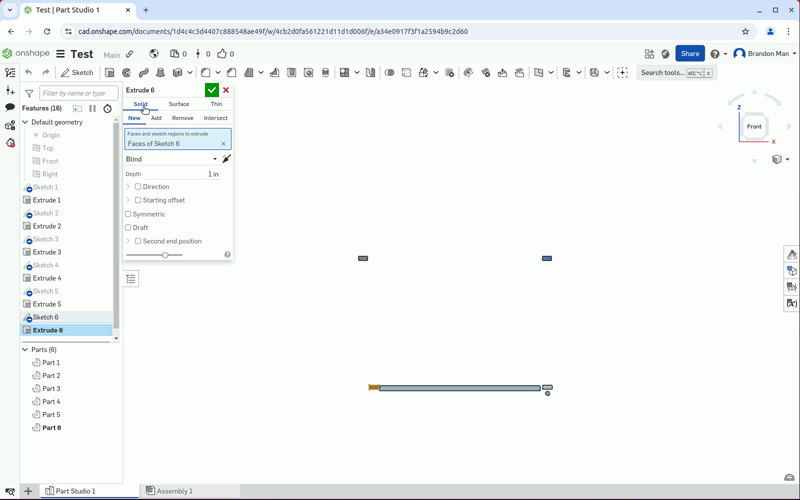
click(143, 106)
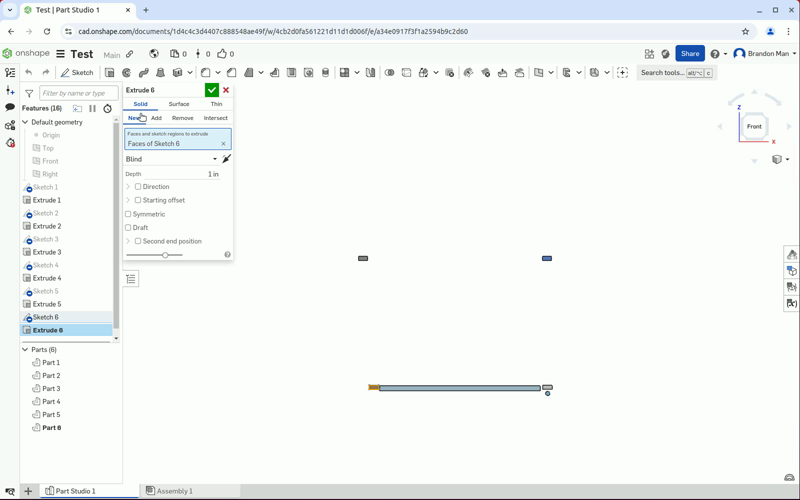
mouse_move(137, 120)
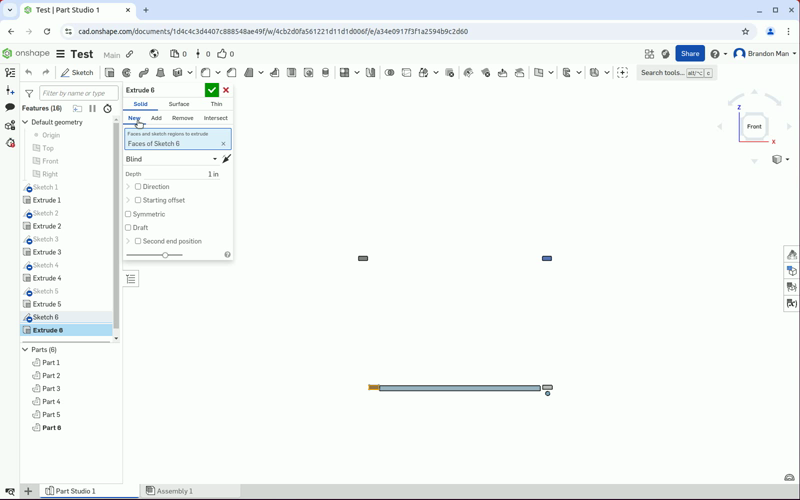
click(137, 120)
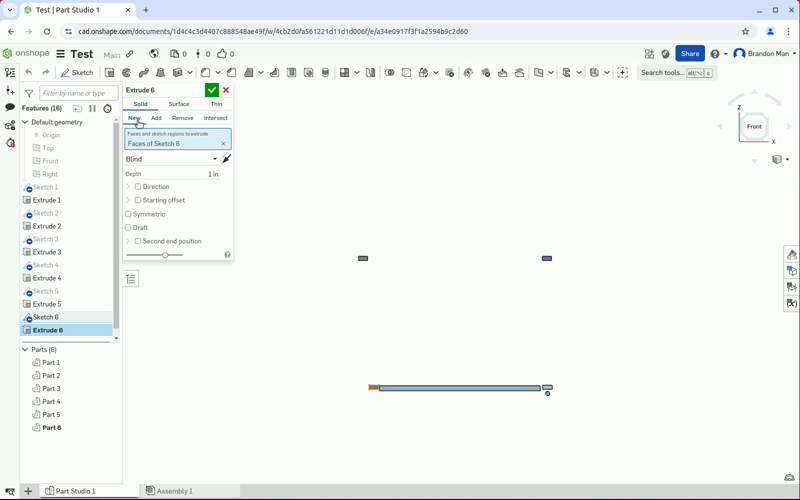
key(tab, 4)
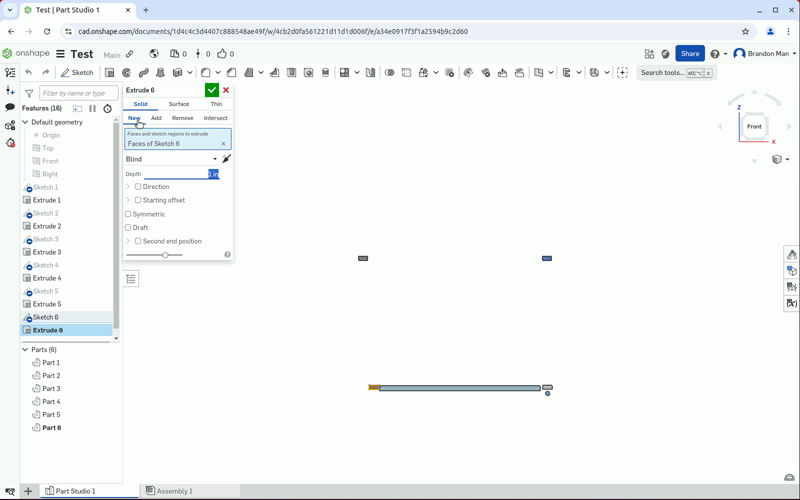
text(2.889)
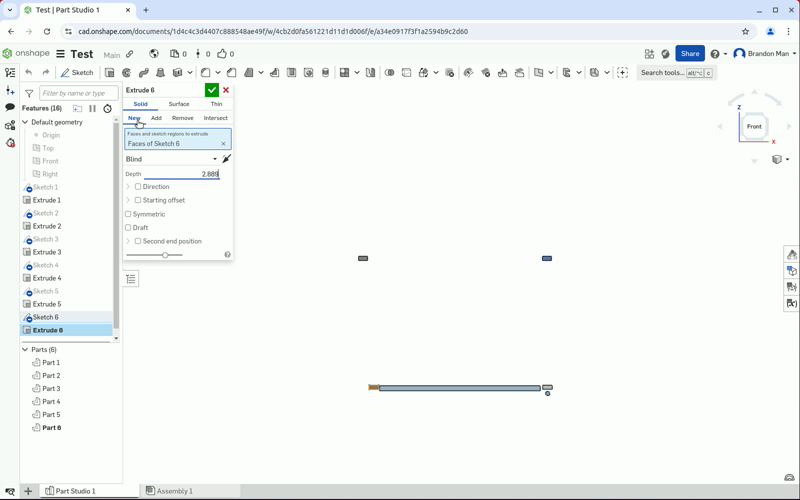
key(enter)
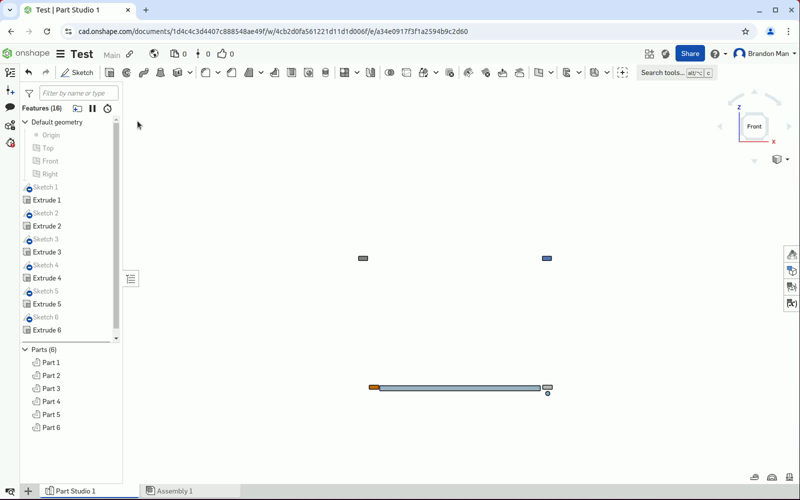
key(shift+h)
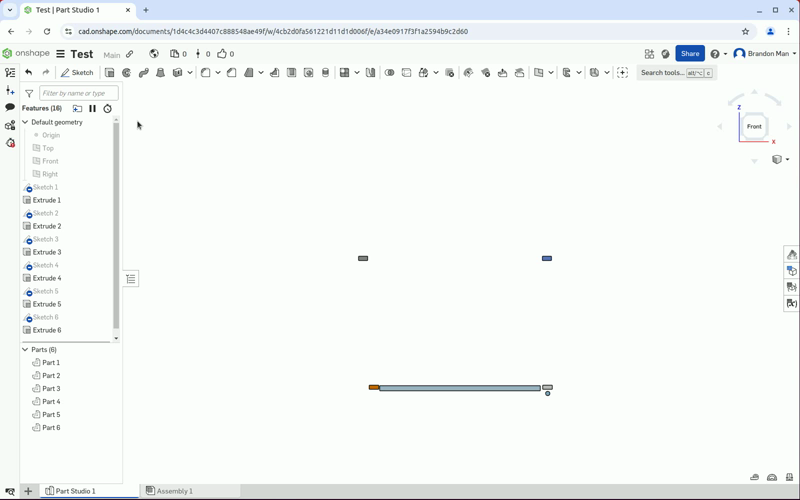
key(shift+h)
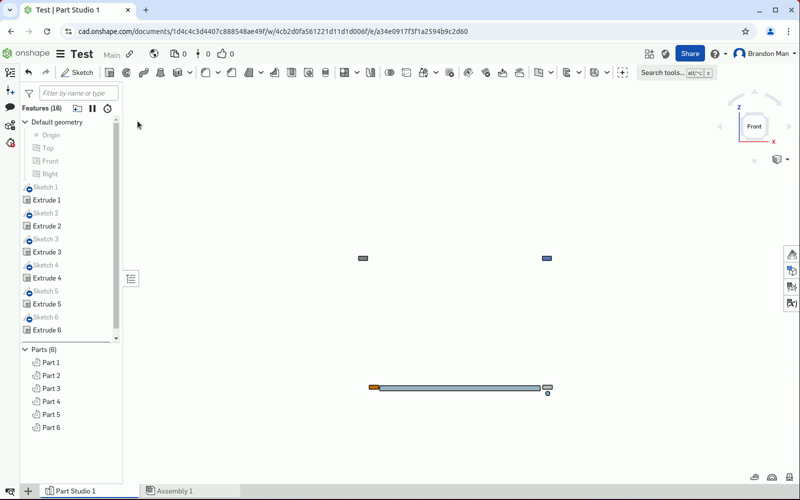
mouse_move(69, 189)
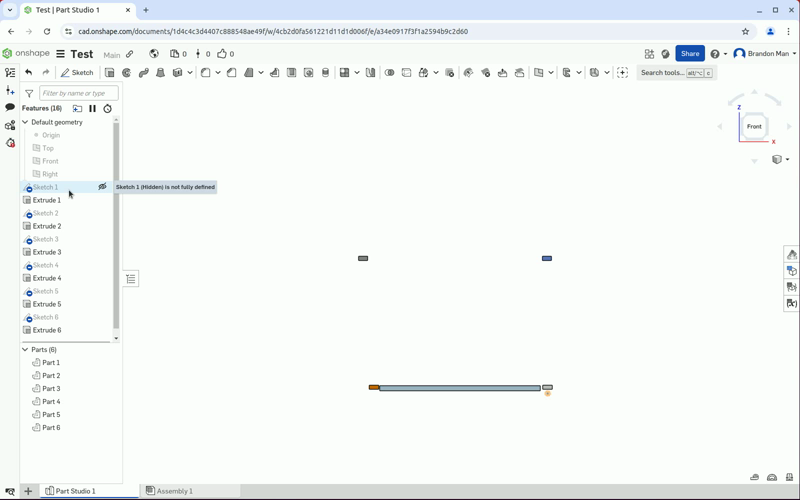
click(69, 189)
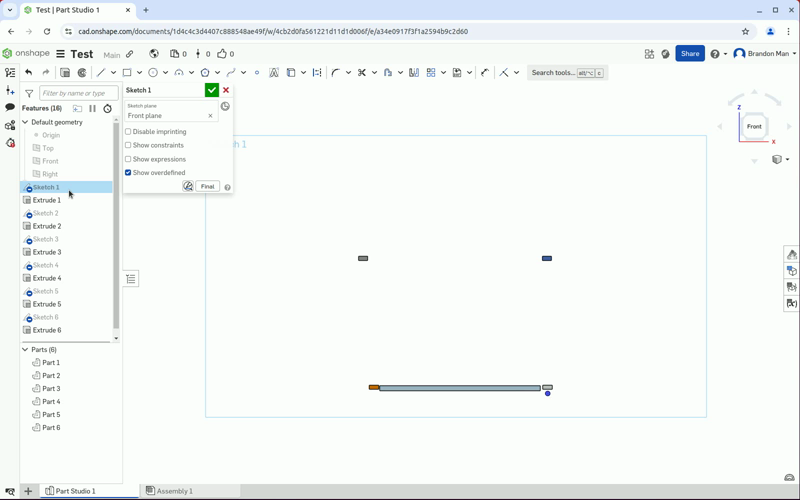
mouse_move(229, 92)
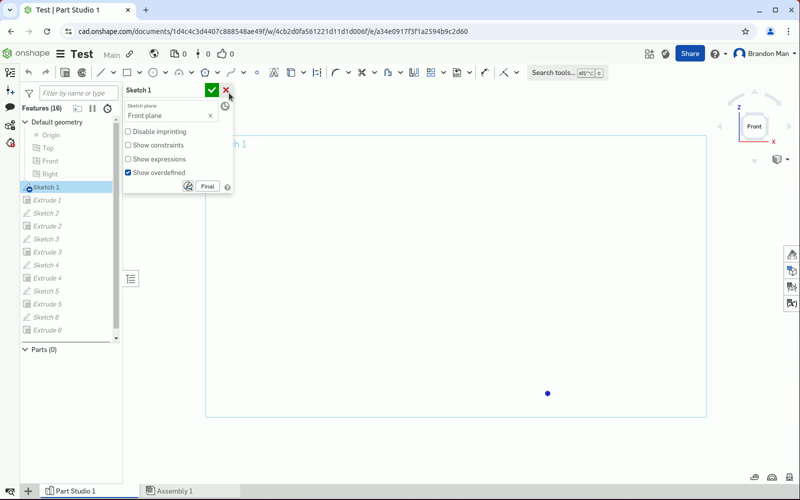
click(229, 92)
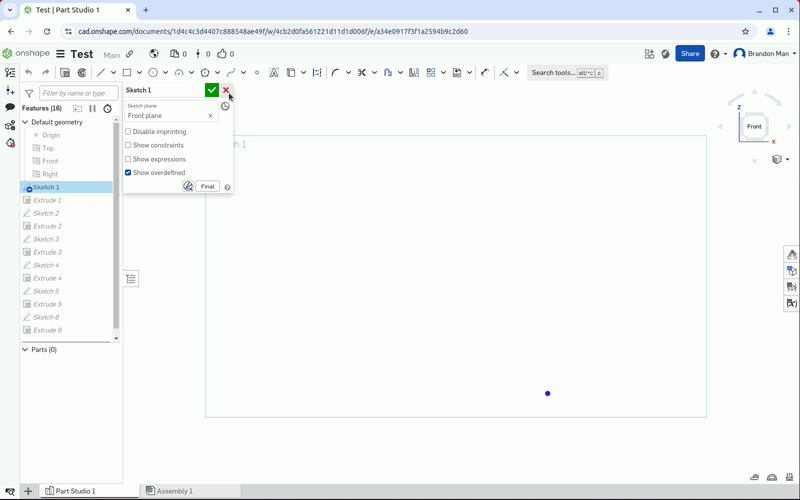
key(shift+s)
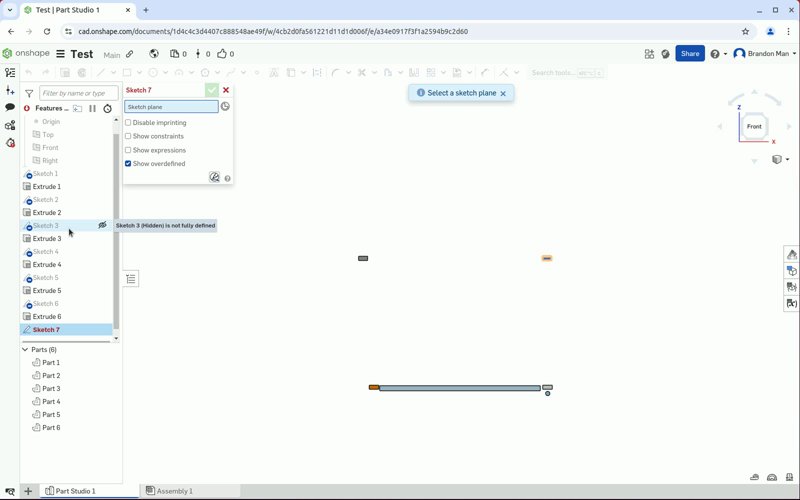
scroll(3)
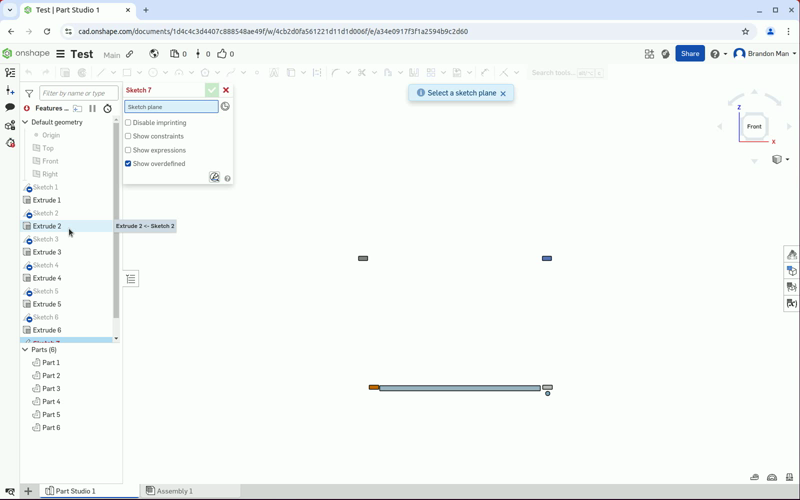
mouse_move(69, 163)
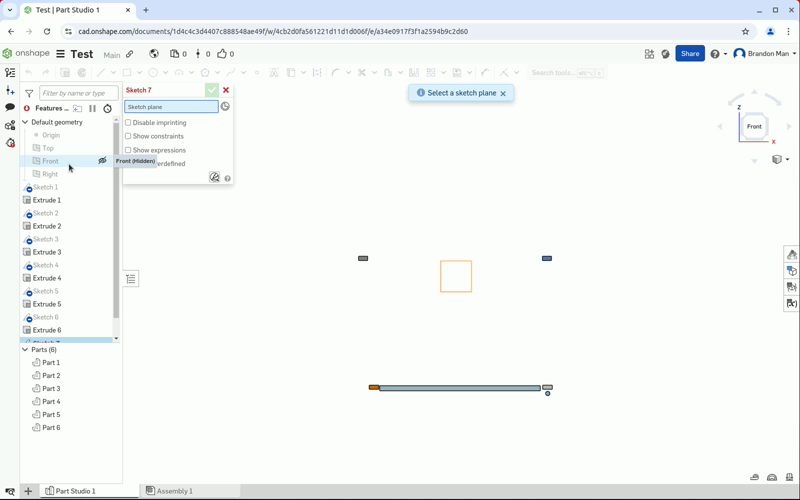
click(69, 163)
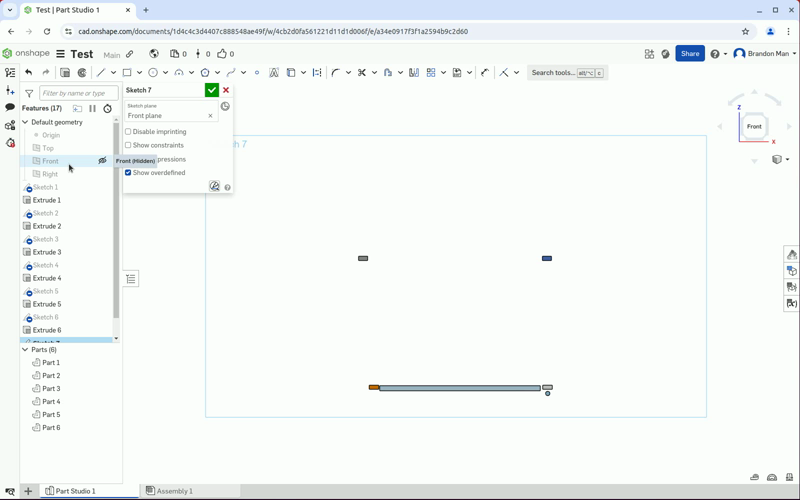
mouse_move(73, 352)
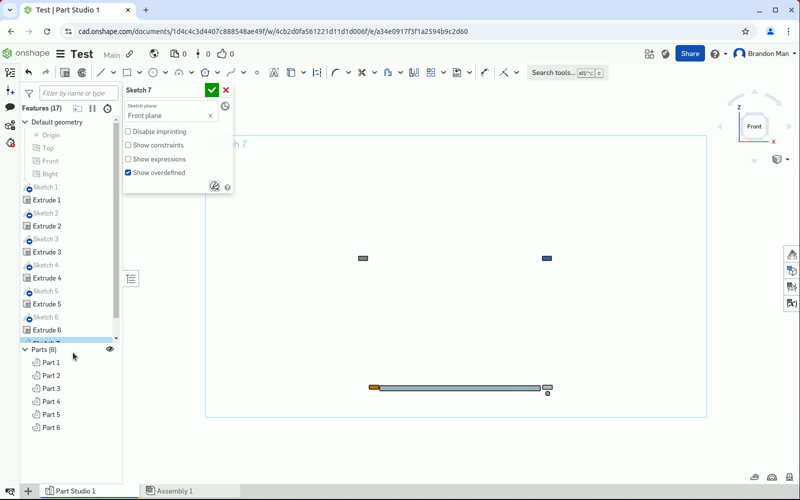
key(y)
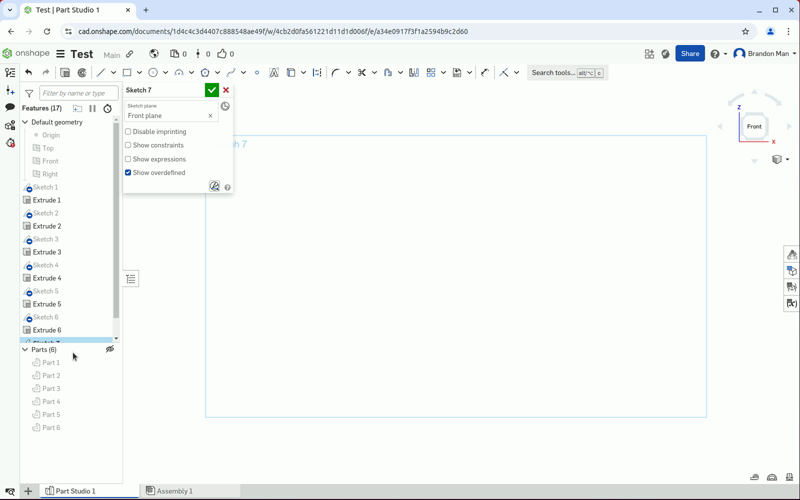
key(l)
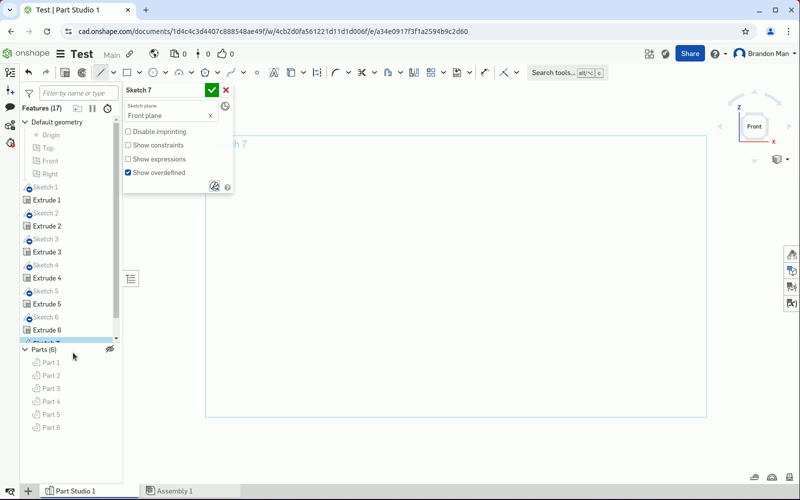
key_down(shift)
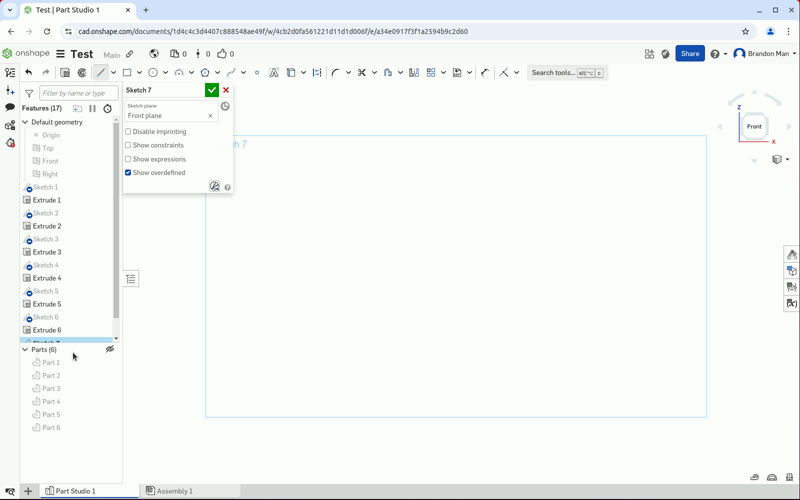
mouse_move(358, 384)
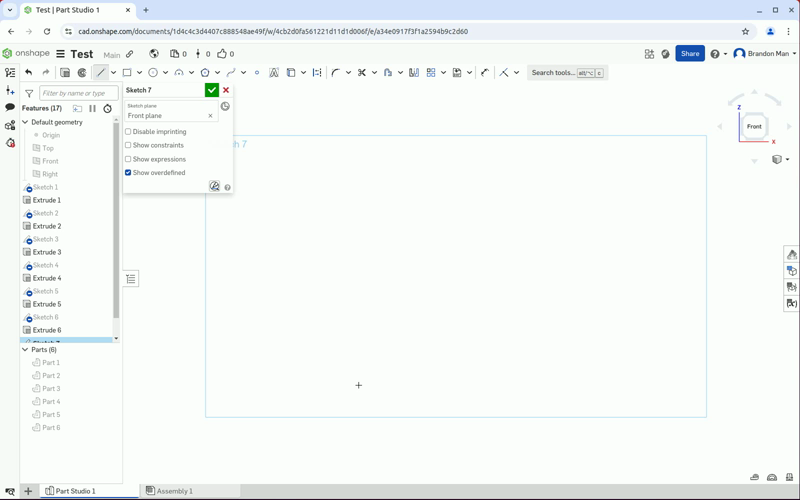
click(358, 384)
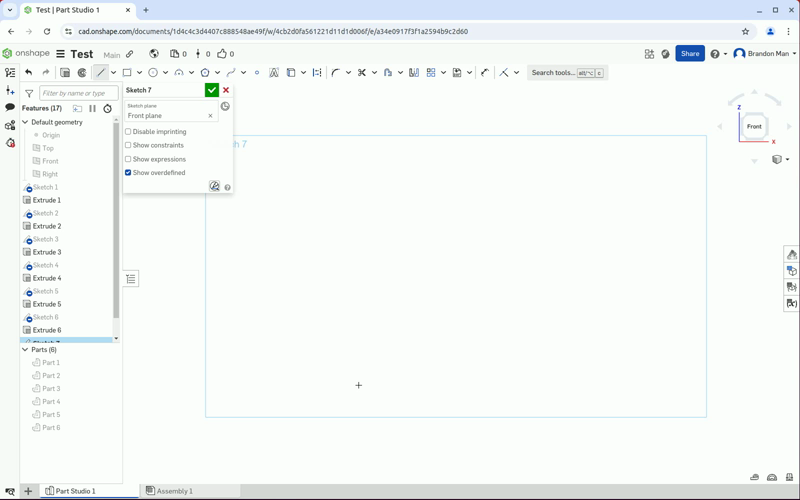
key_up(shift)
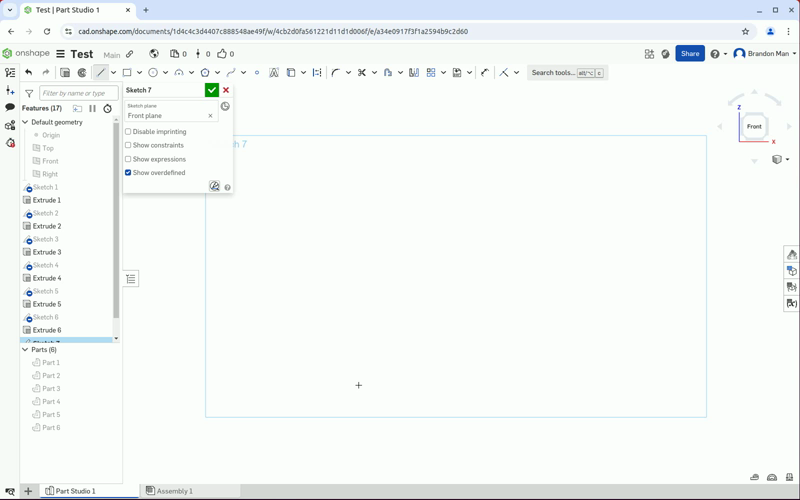
key_down(shift)
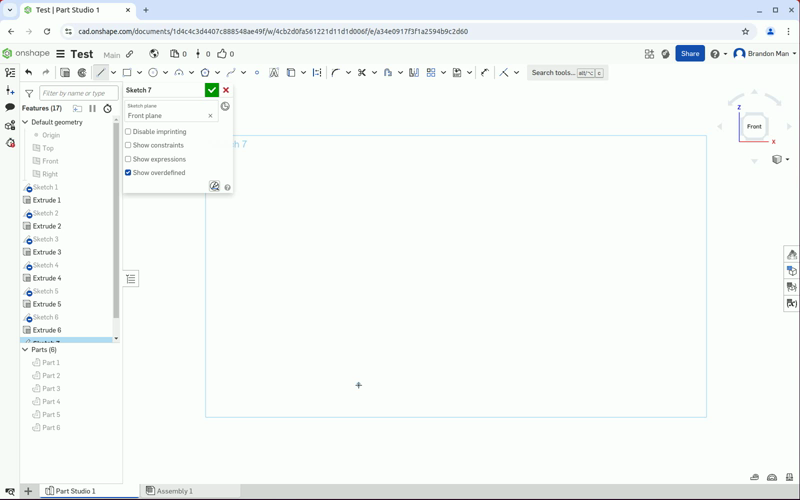
mouse_move(388, 384)
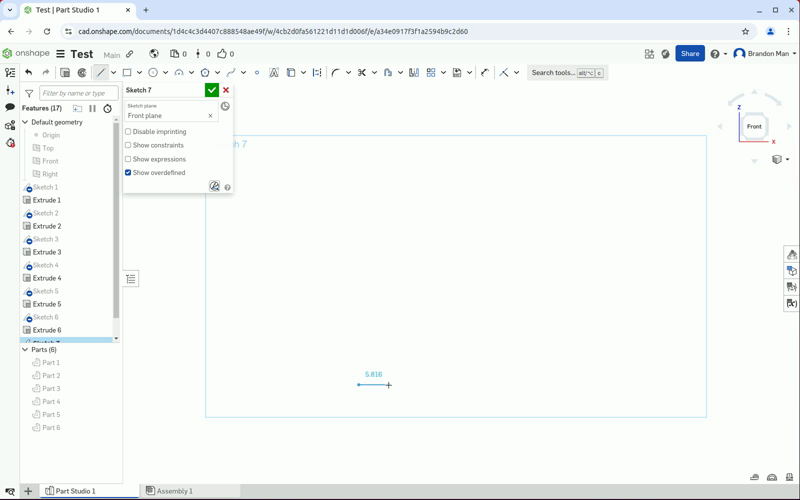
mouse_move(369, 384)
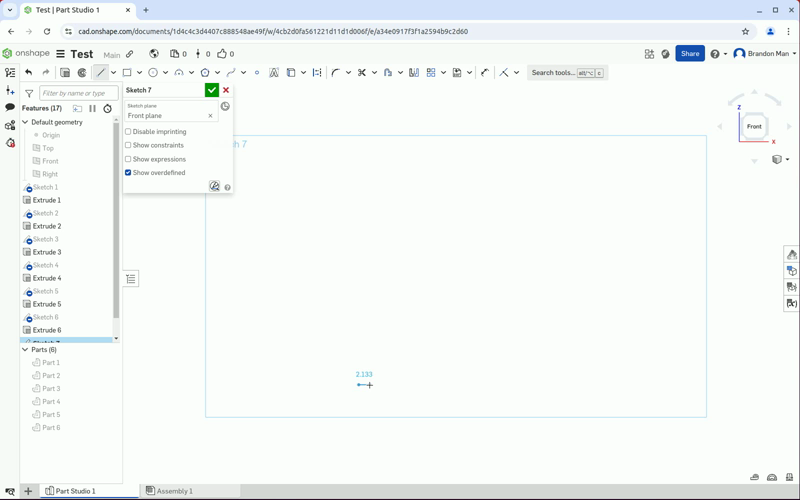
click(369, 384)
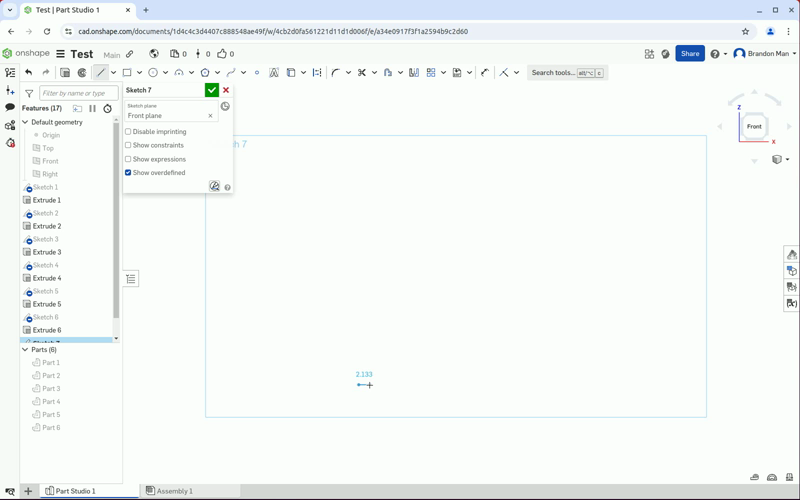
key_up(shift)
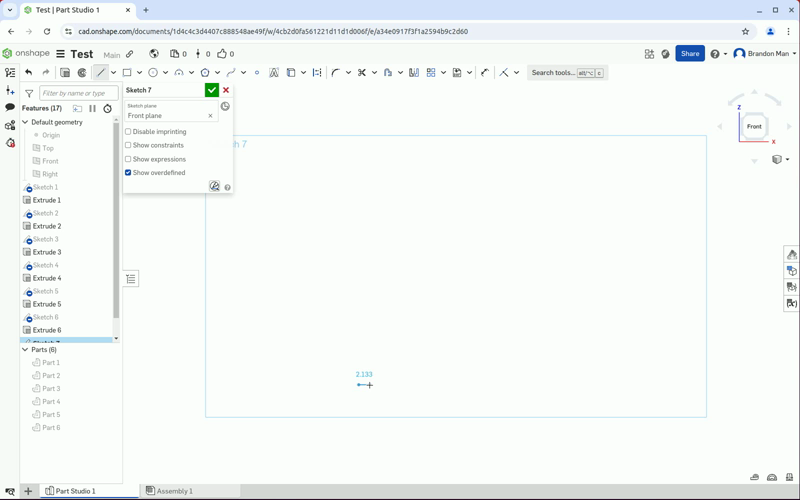
key_down(shift)
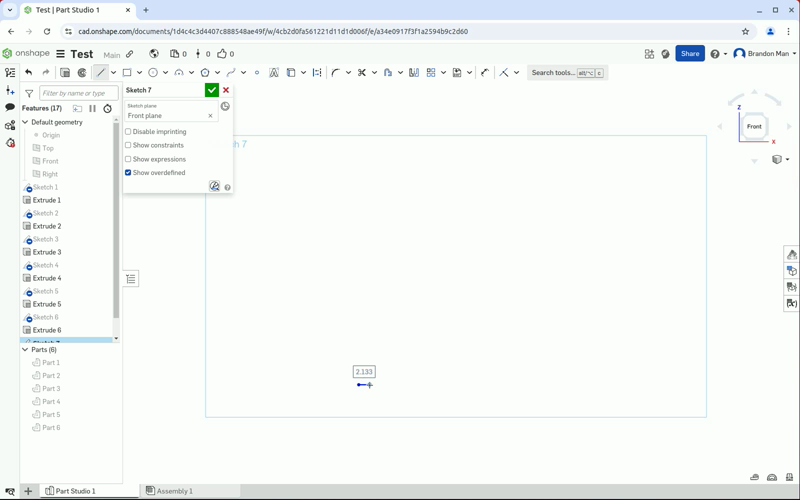
mouse_move(399, 384)
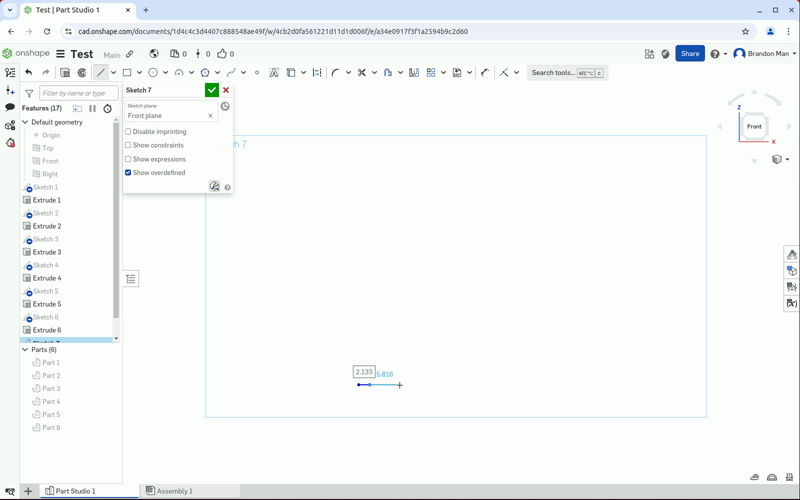
mouse_move(377, 384)
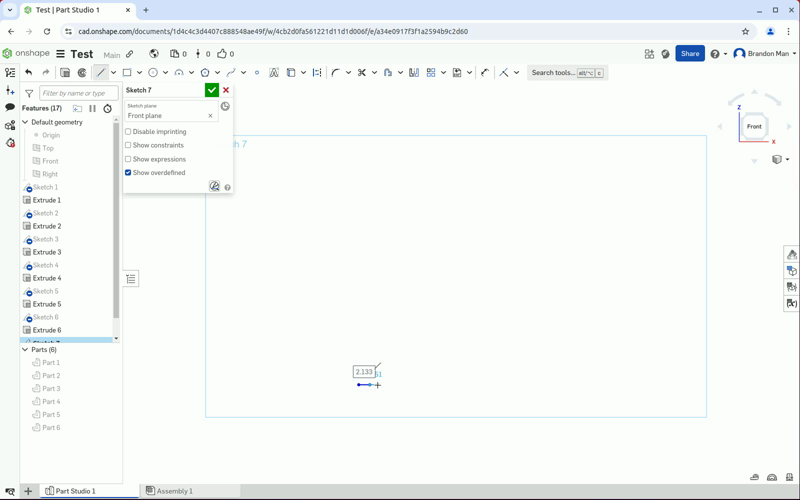
click(377, 384)
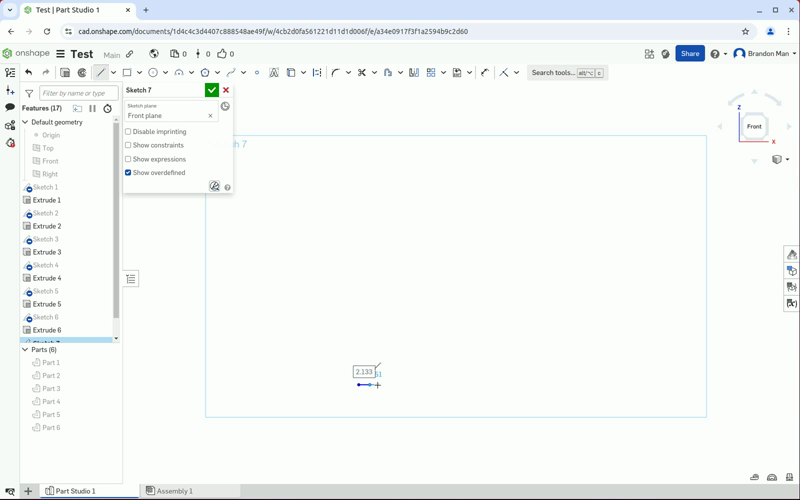
key_up(shift)
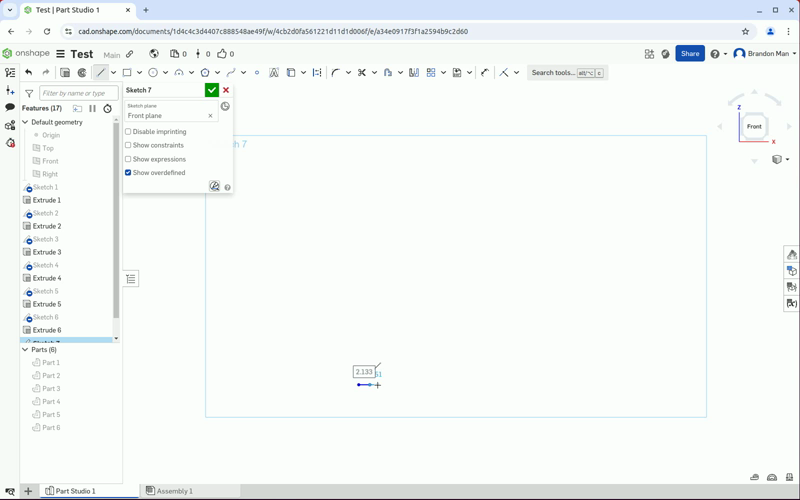
key_down(shift)
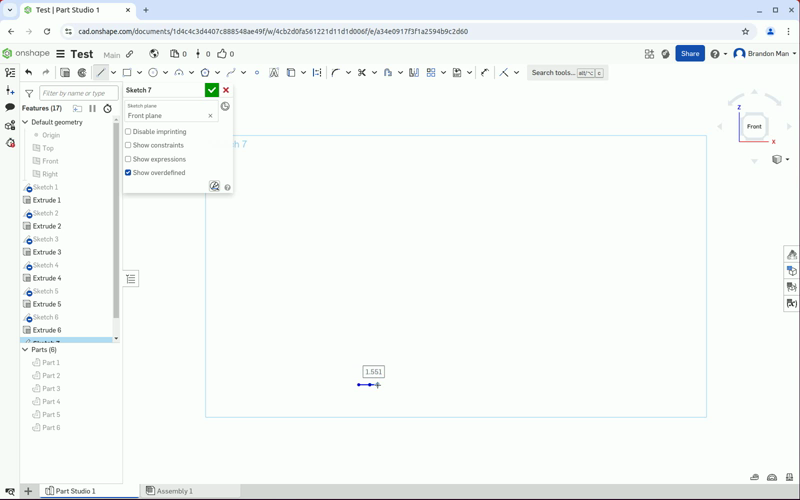
mouse_move(407, 384)
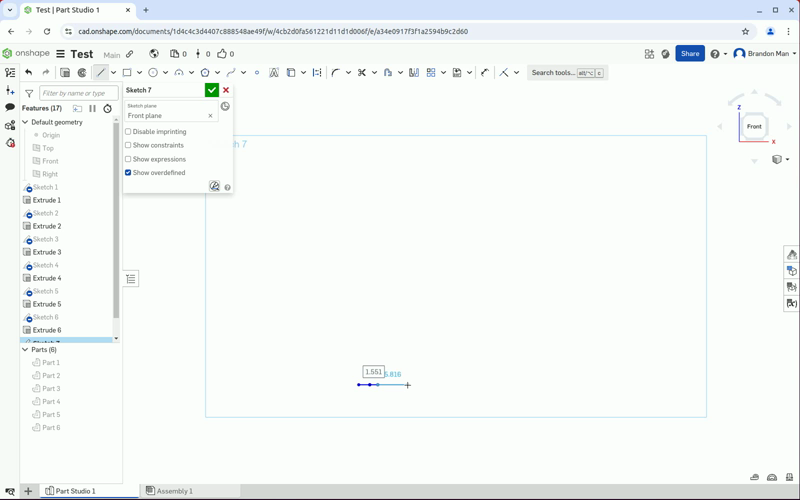
mouse_move(380, 384)
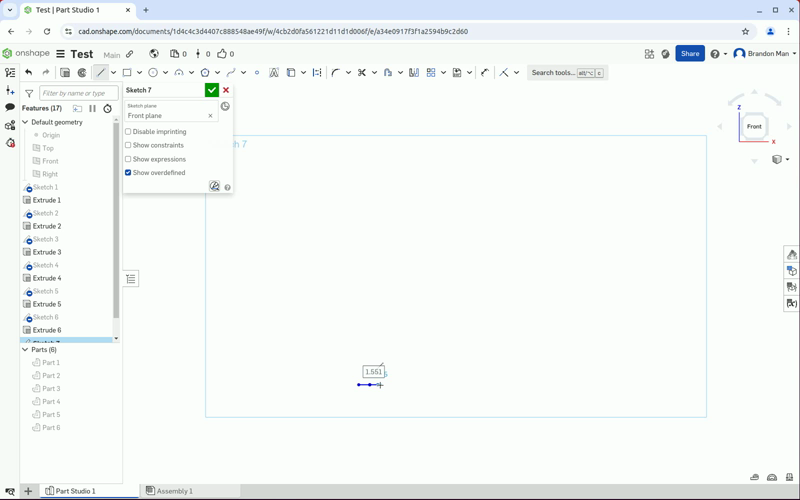
scroll(6)
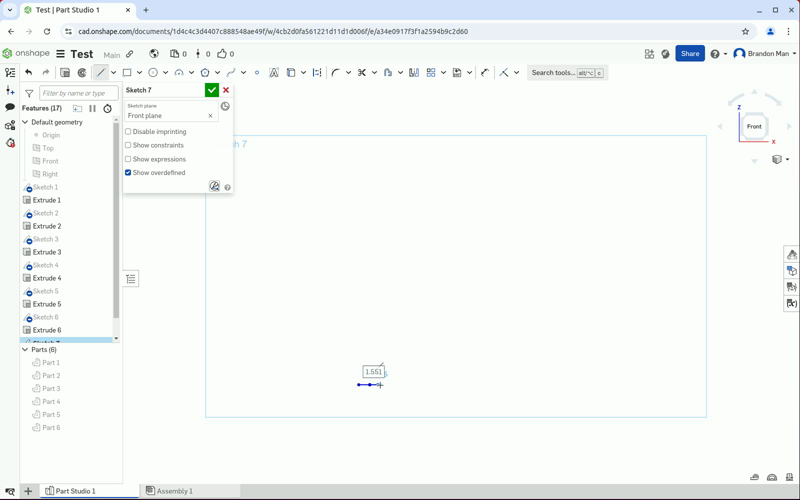
scroll(6)
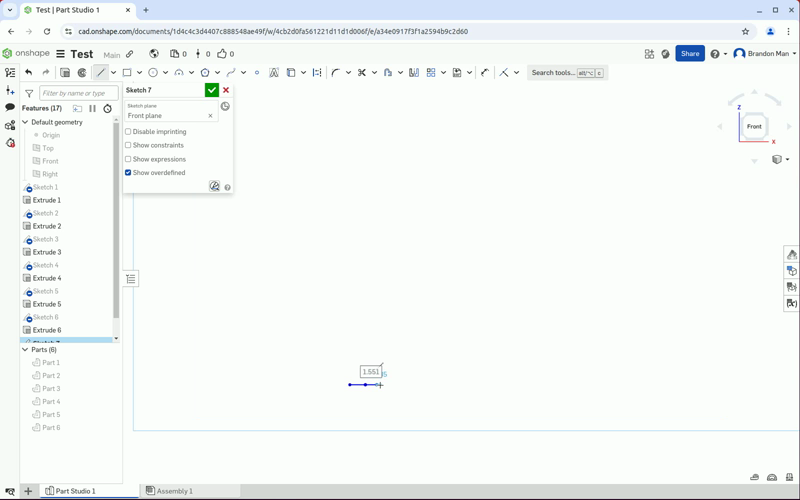
scroll(6)
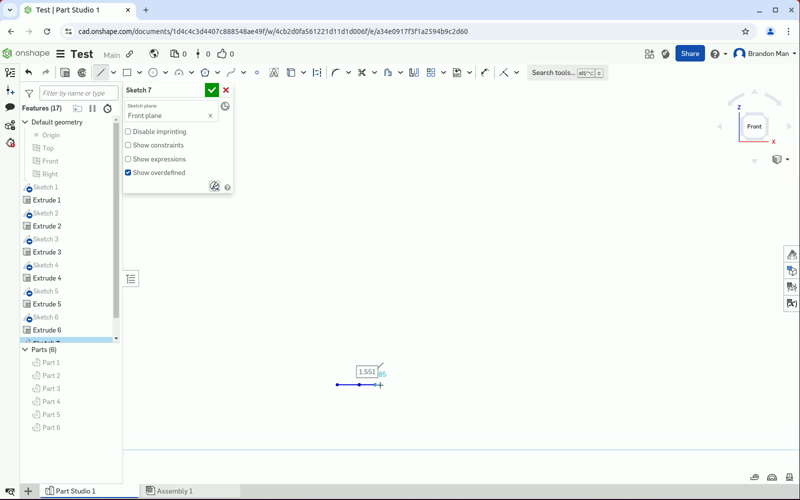
scroll(6)
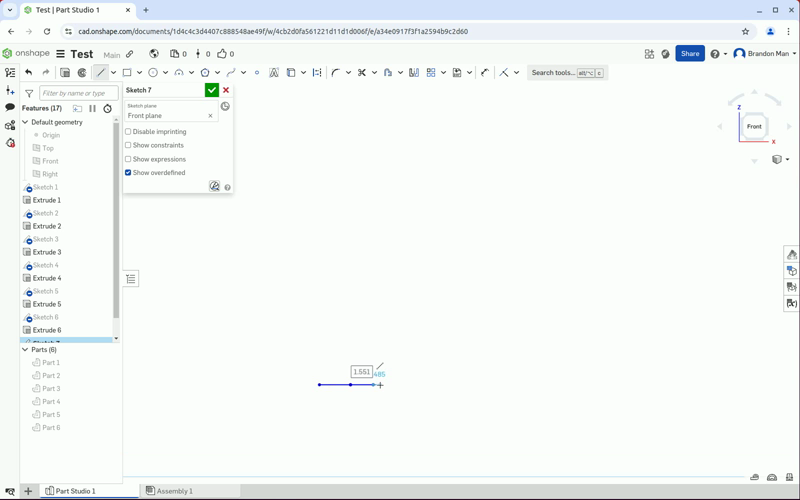
scroll(6)
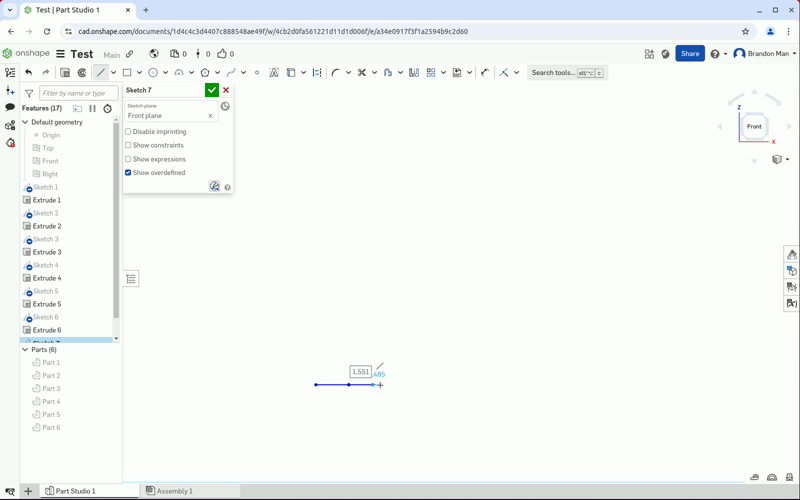
scroll(6)
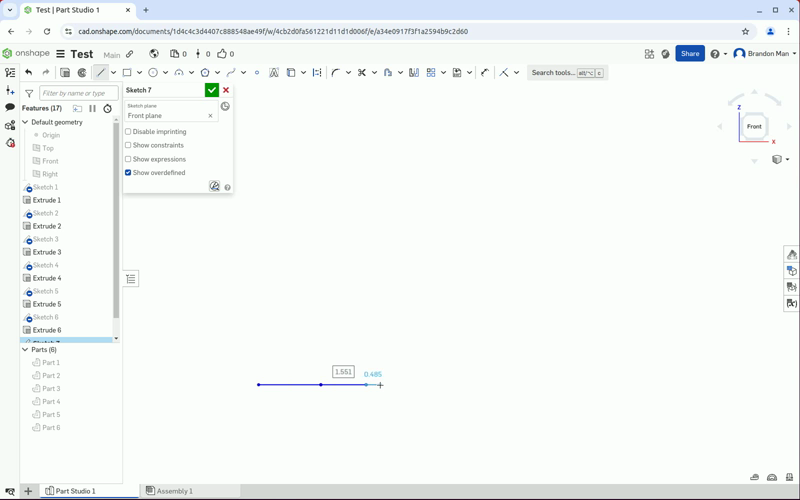
scroll(6)
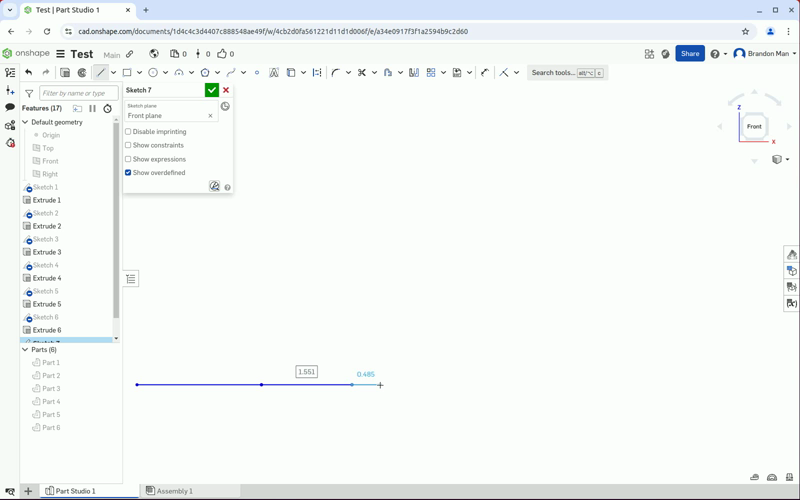
click(380, 384)
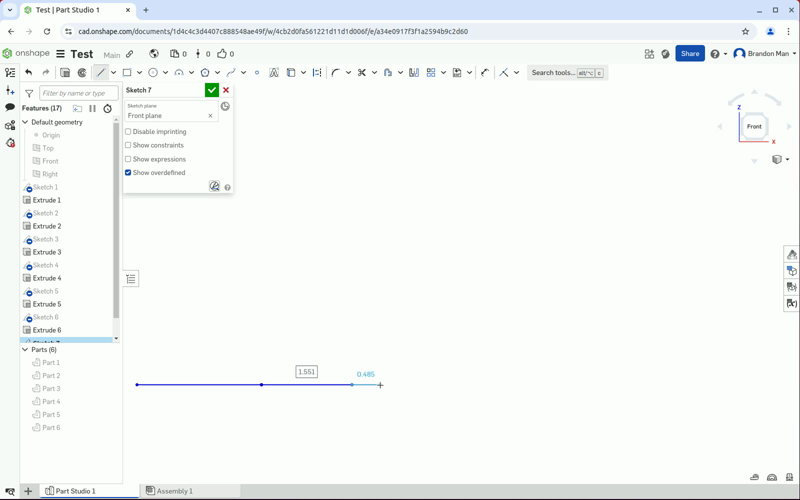
scroll(-6)
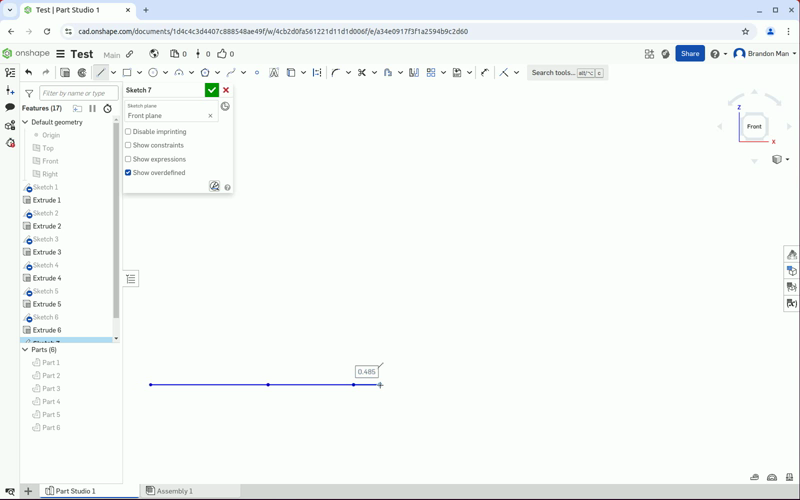
scroll(-6)
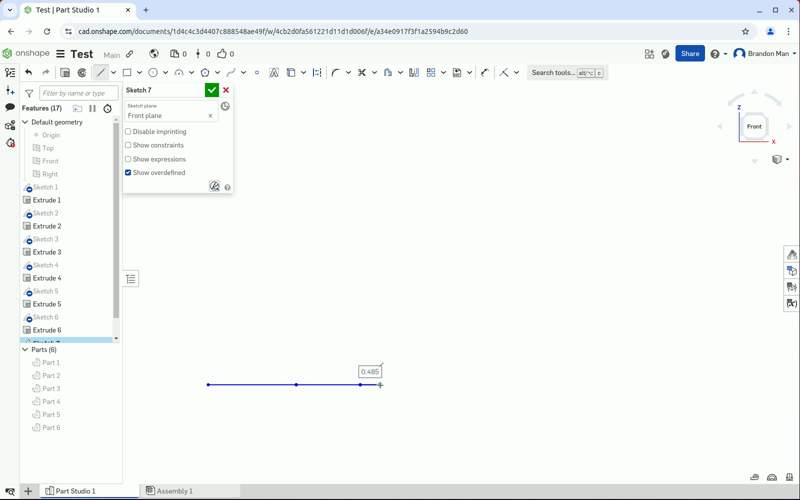
scroll(-6)
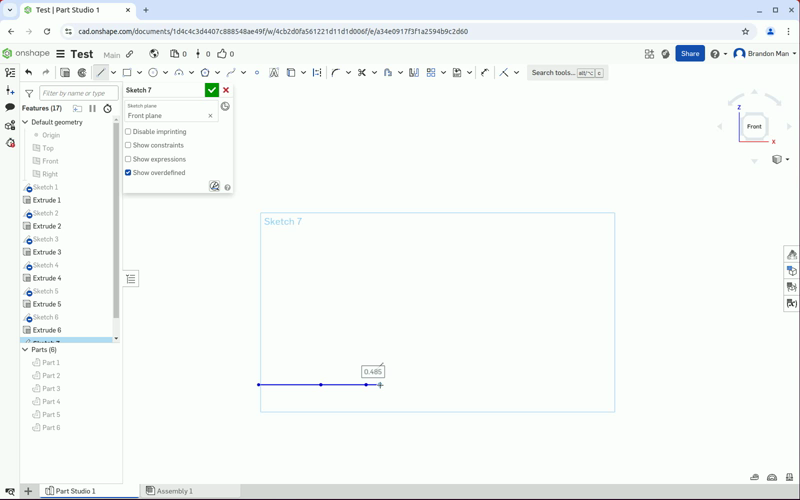
scroll(-6)
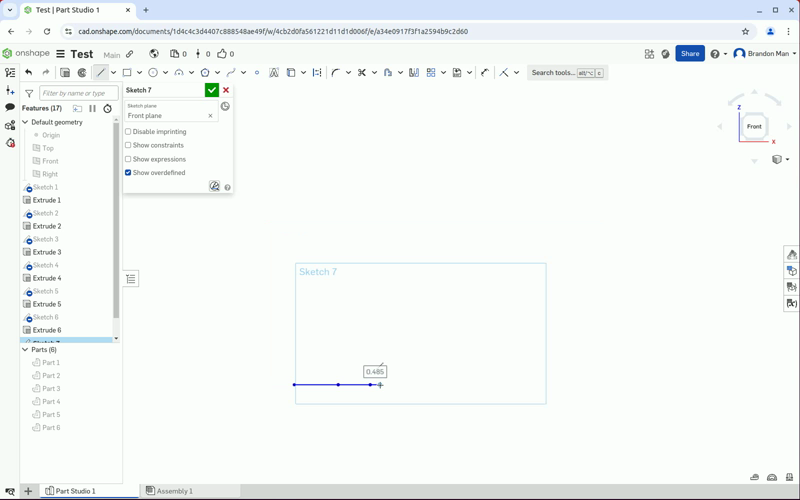
scroll(-6)
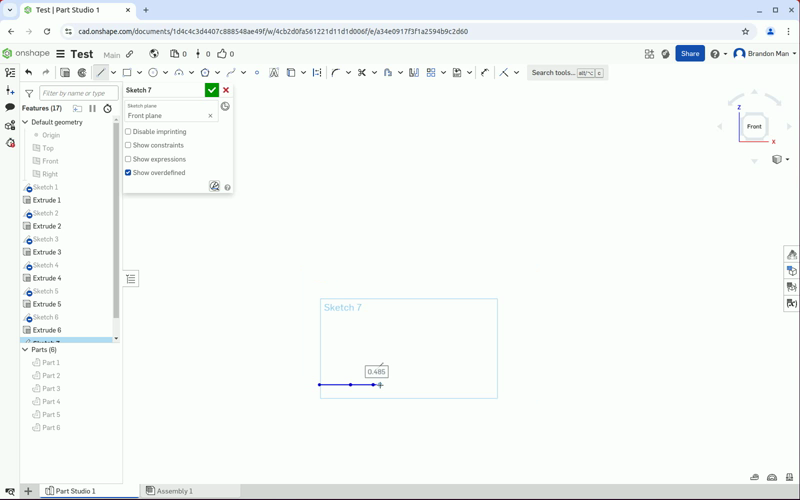
scroll(-6)
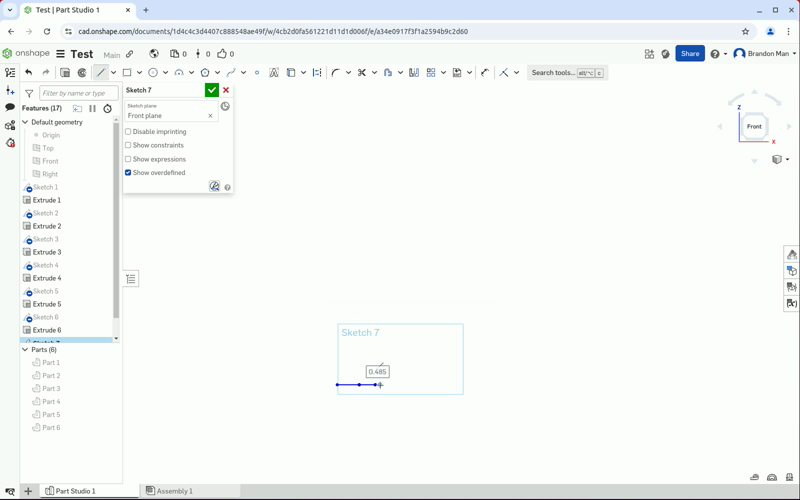
scroll(-6)
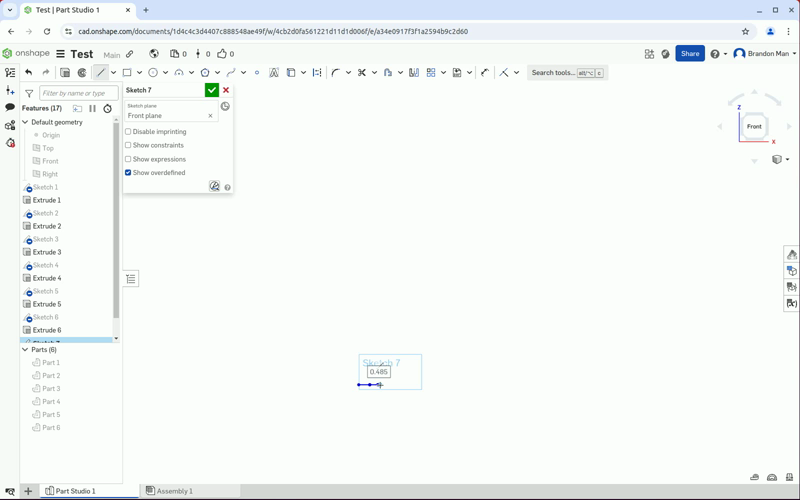
key_up(shift)
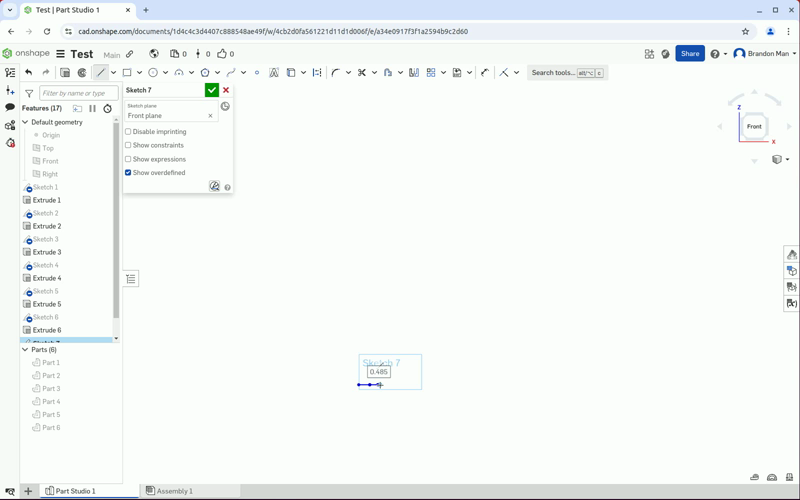
key_down(shift)
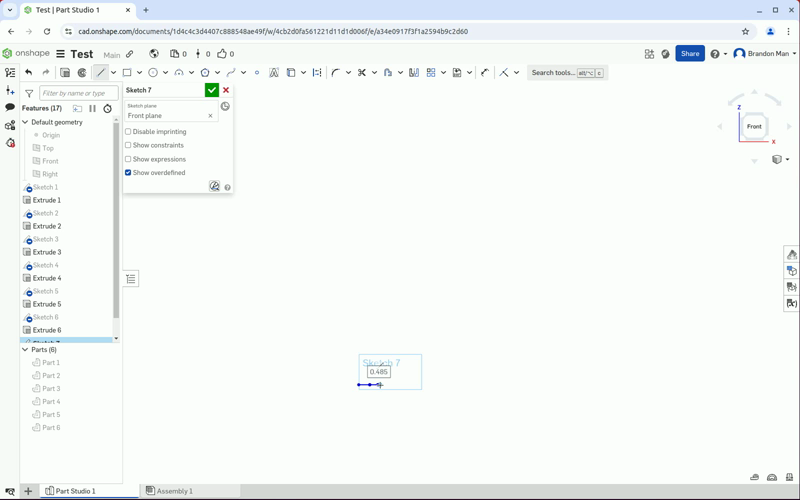
mouse_move(540, 384)
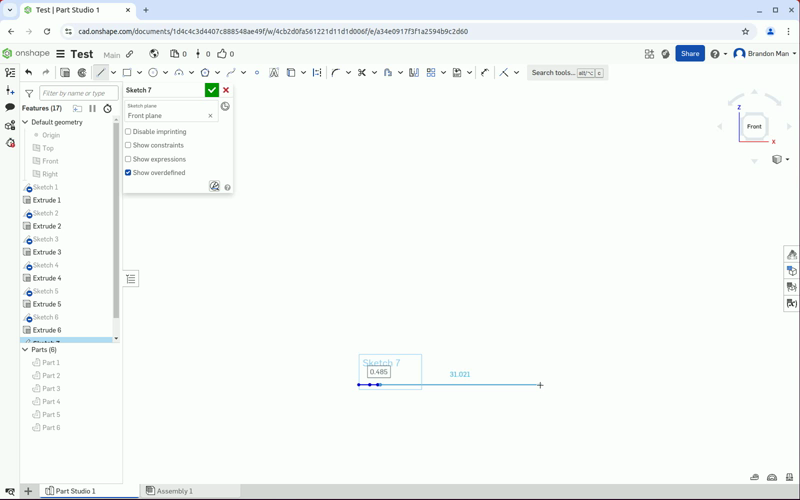
click(540, 384)
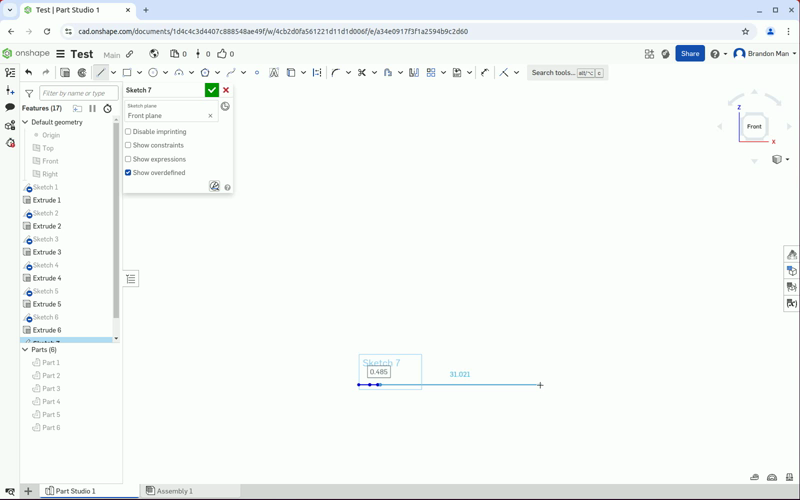
key_up(shift)
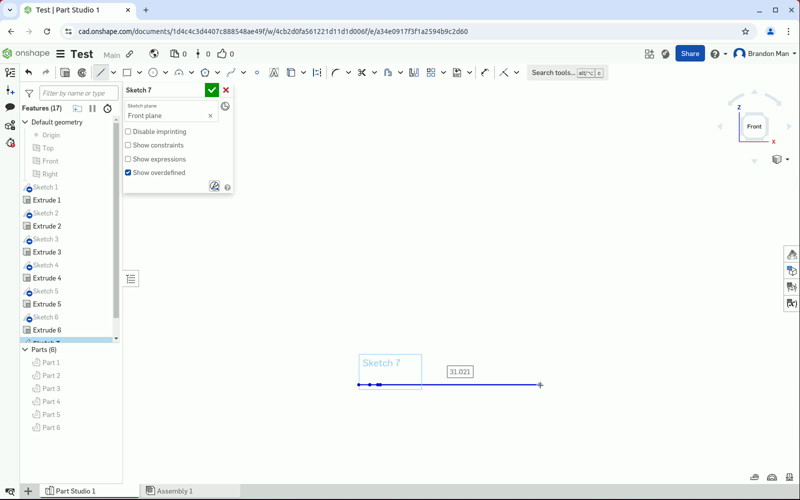
key_down(shift)
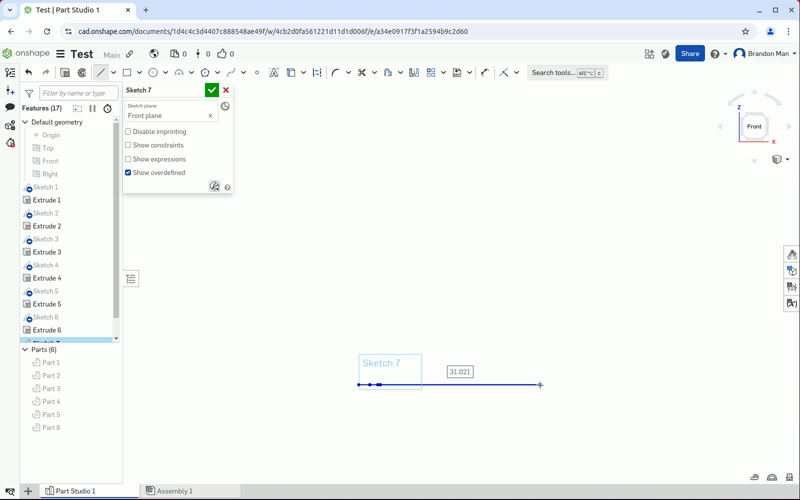
mouse_move(570, 384)
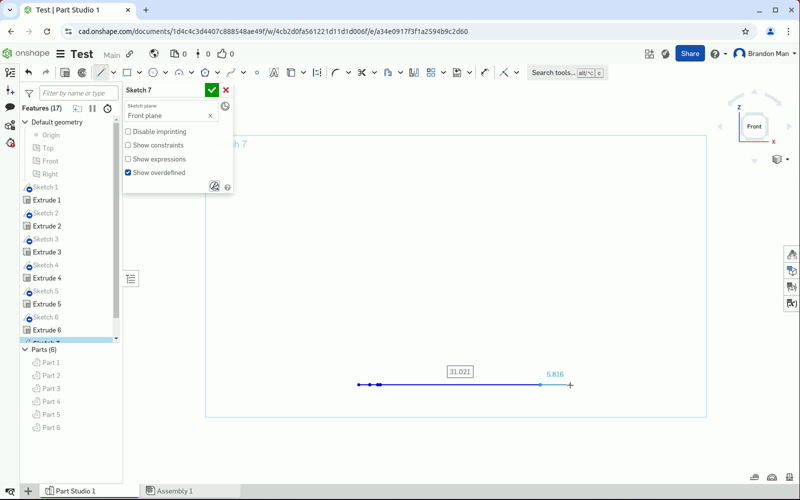
mouse_move(542, 384)
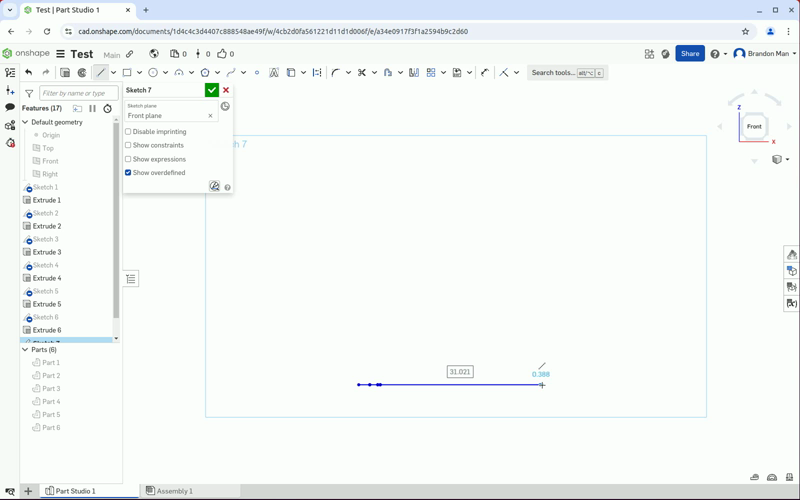
scroll(6)
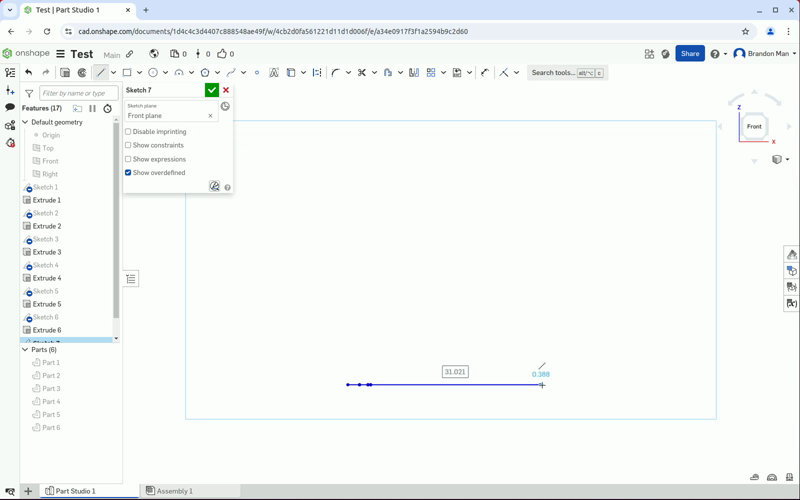
scroll(6)
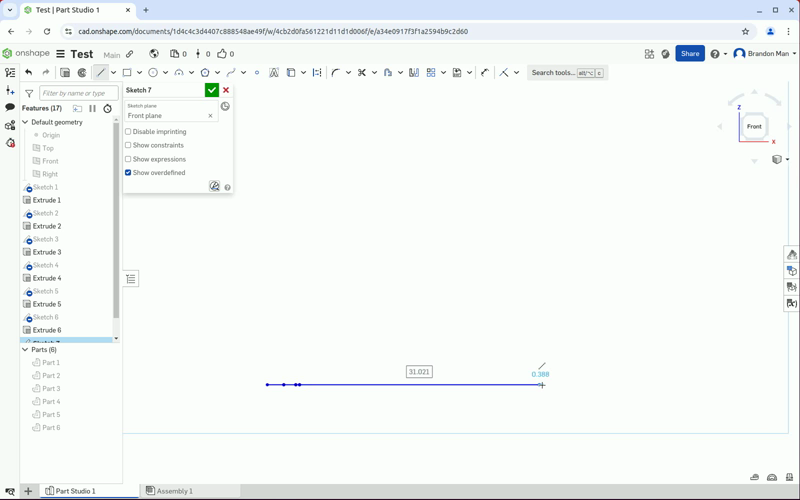
scroll(6)
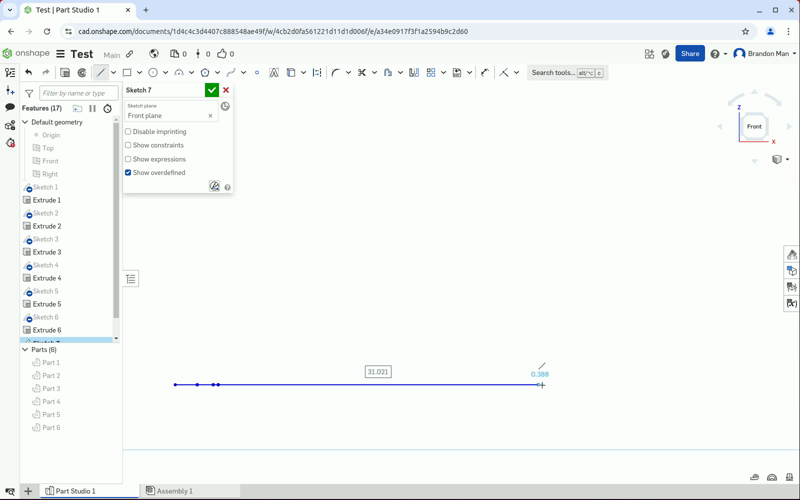
scroll(6)
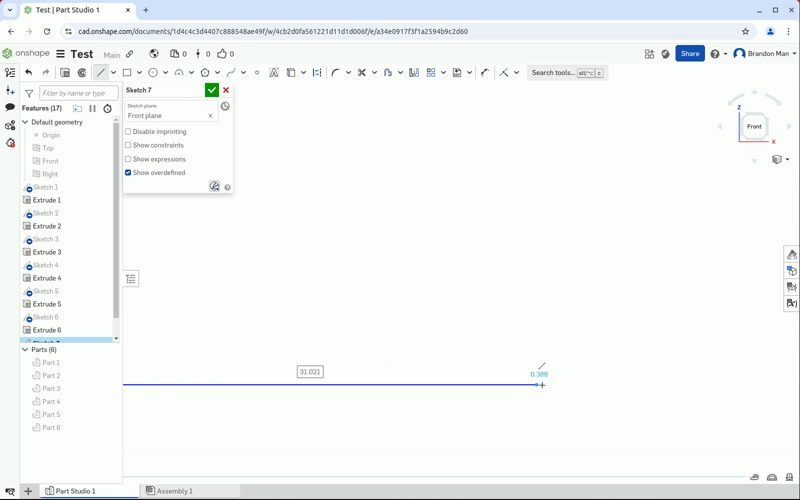
scroll(6)
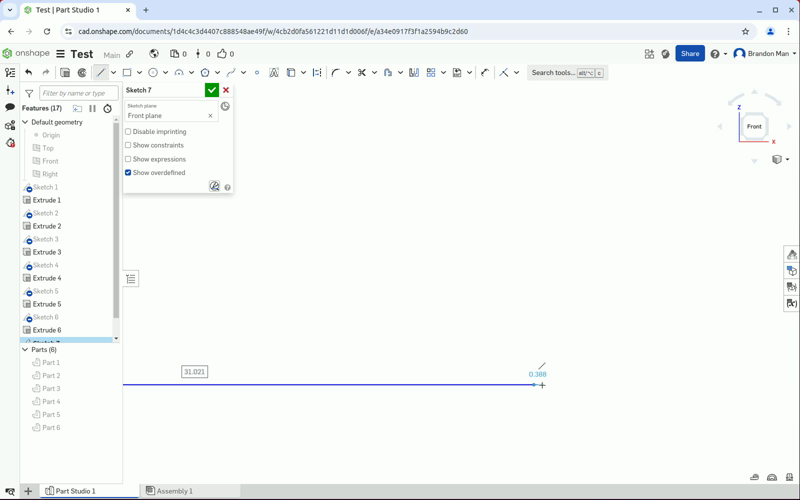
scroll(6)
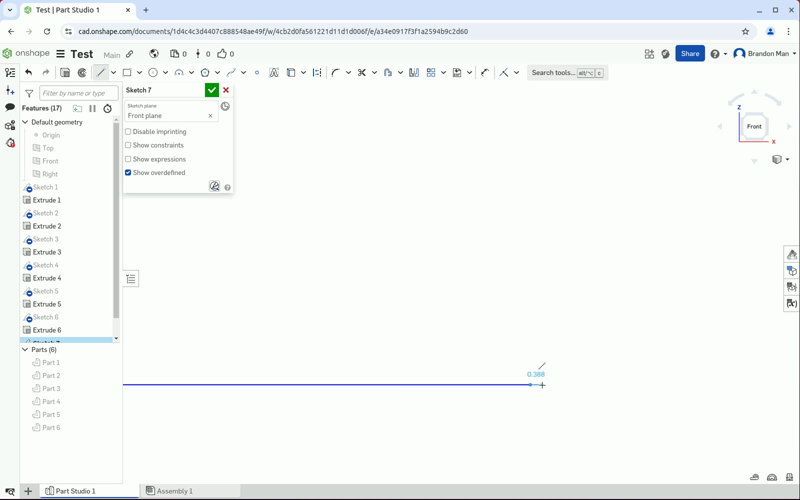
scroll(6)
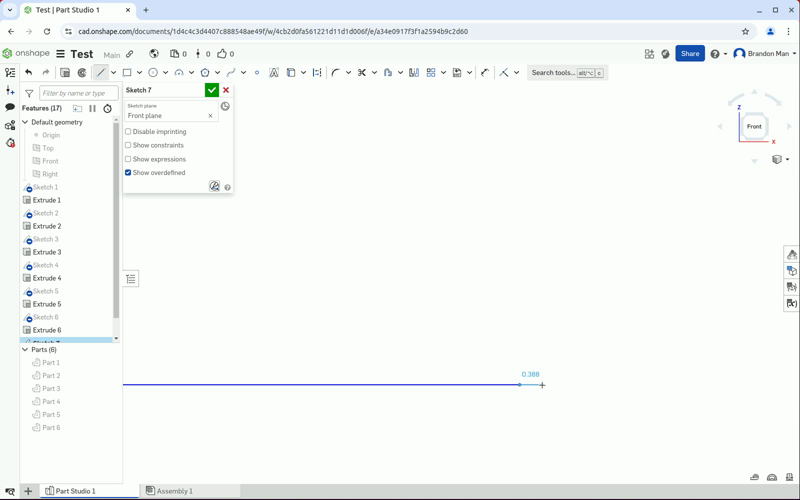
click(542, 384)
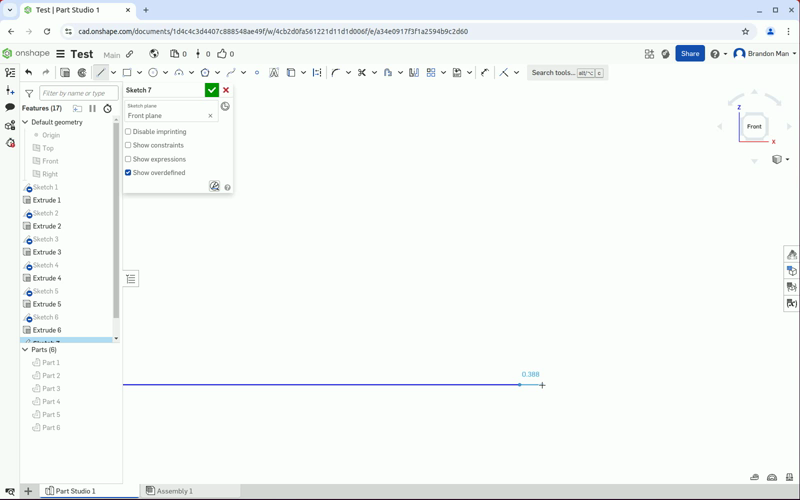
scroll(-6)
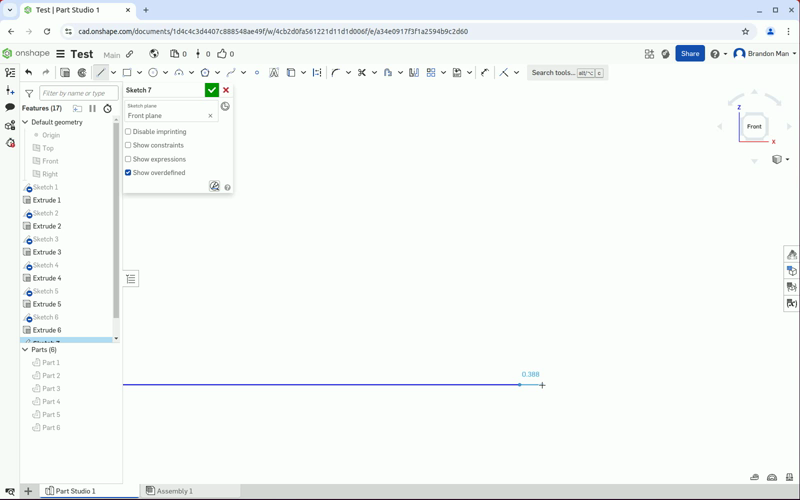
scroll(-6)
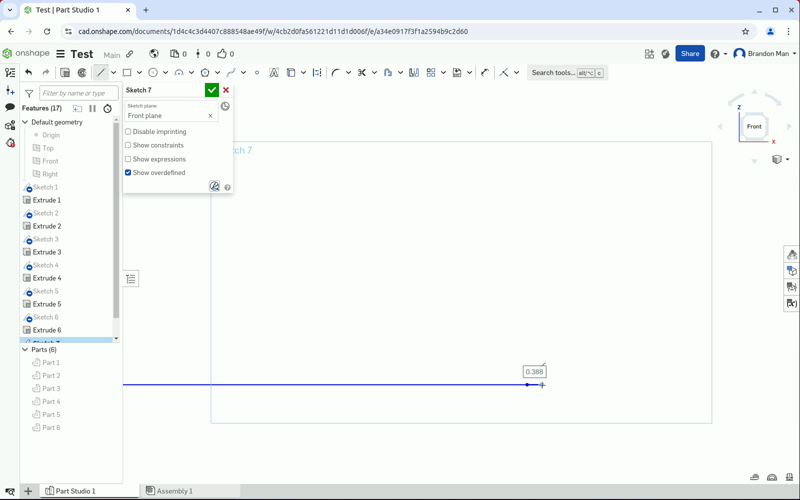
scroll(-6)
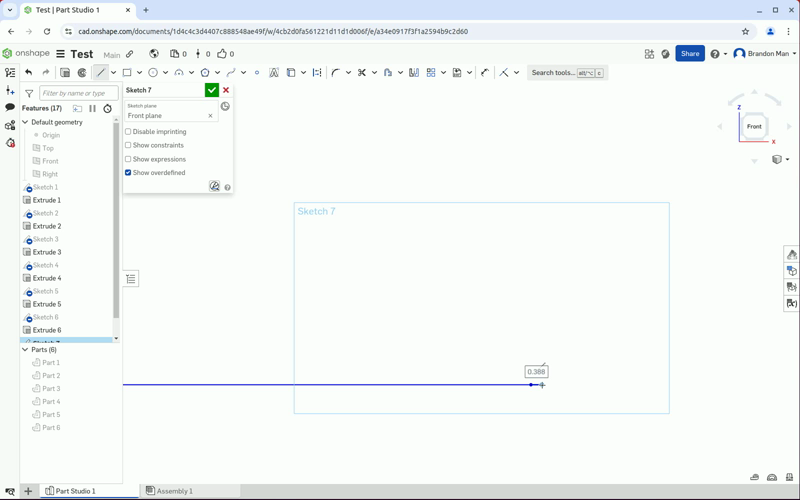
scroll(-6)
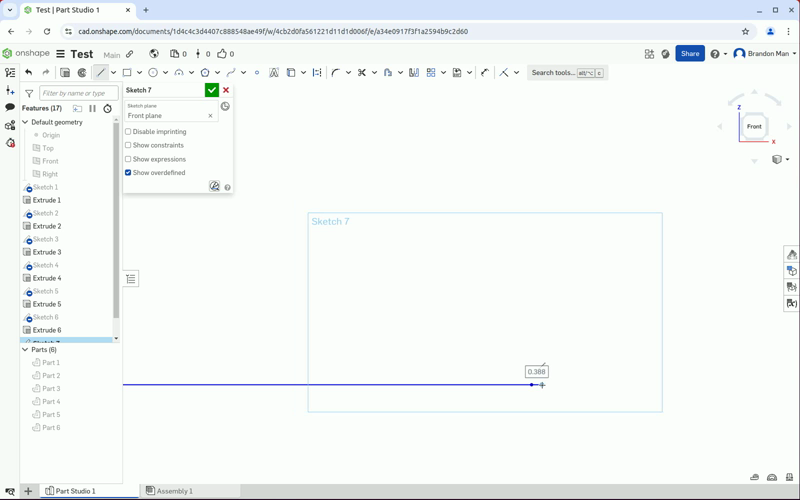
scroll(-6)
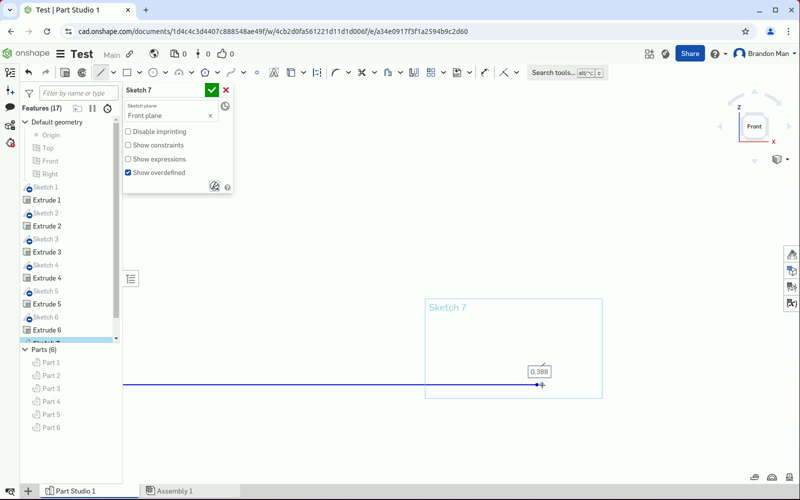
scroll(-6)
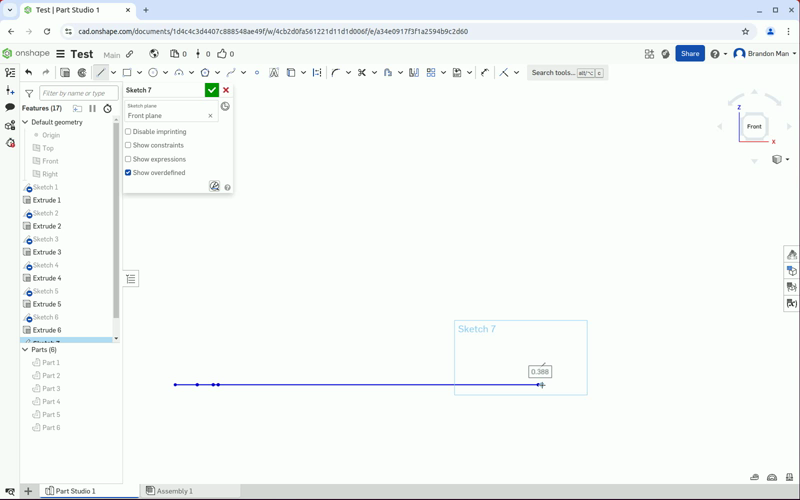
scroll(-6)
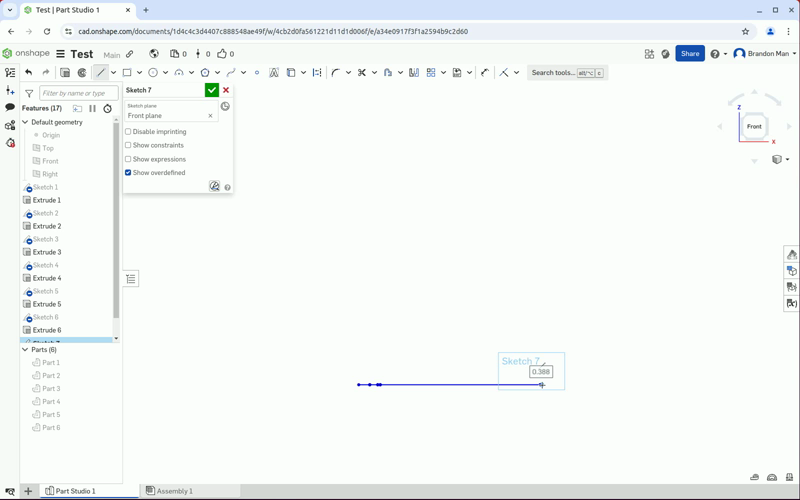
key_up(shift)
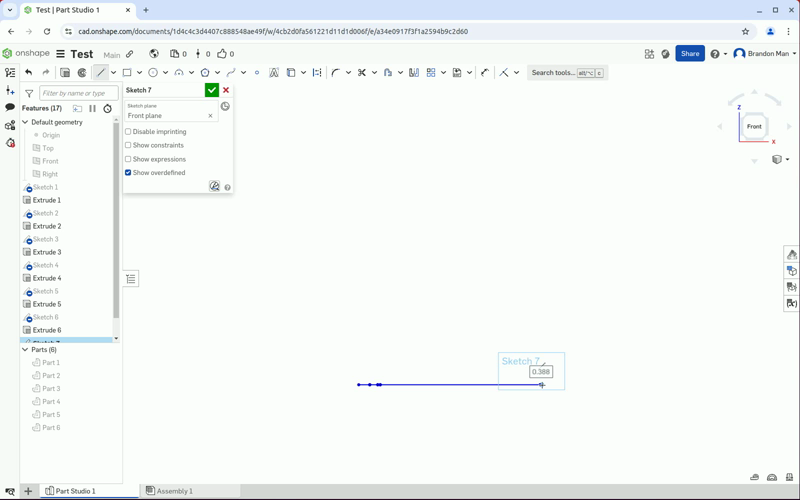
key_down(shift)
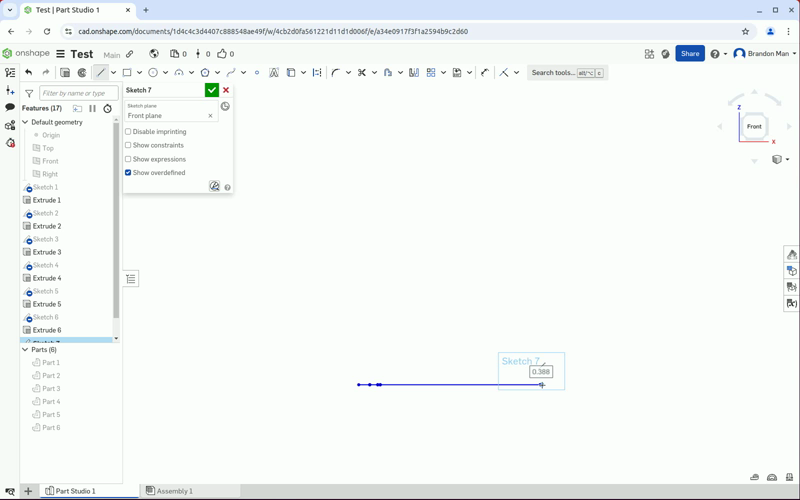
mouse_move(572, 384)
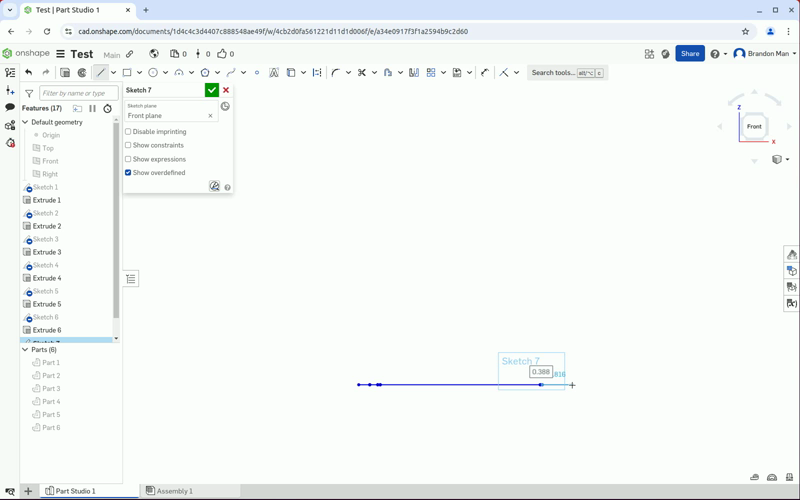
mouse_move(551, 384)
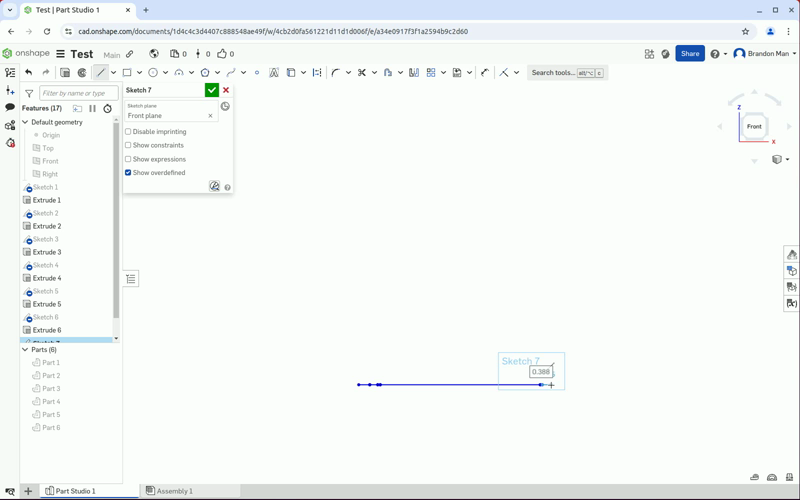
click(551, 384)
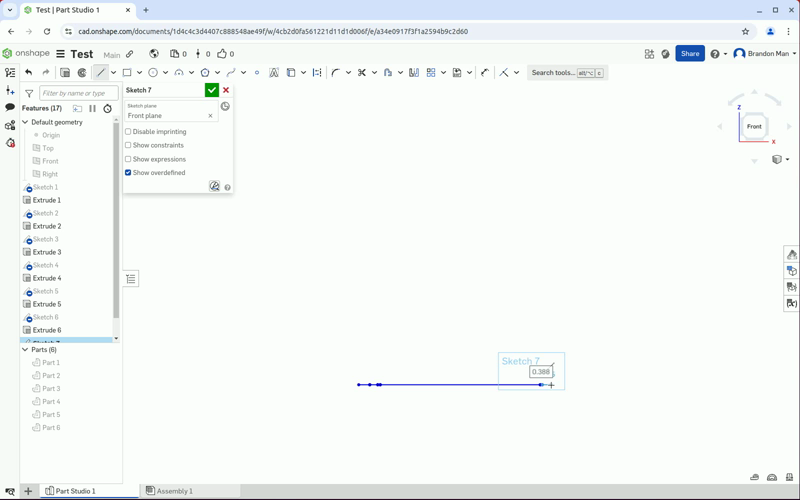
key_up(shift)
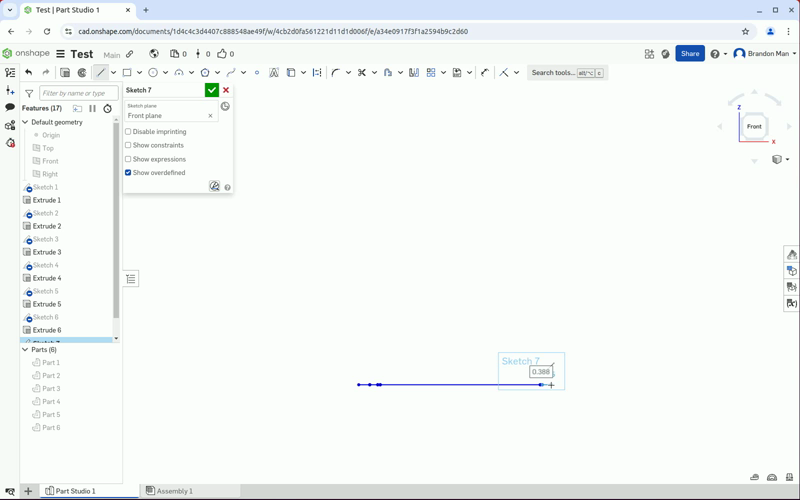
key_down(shift)
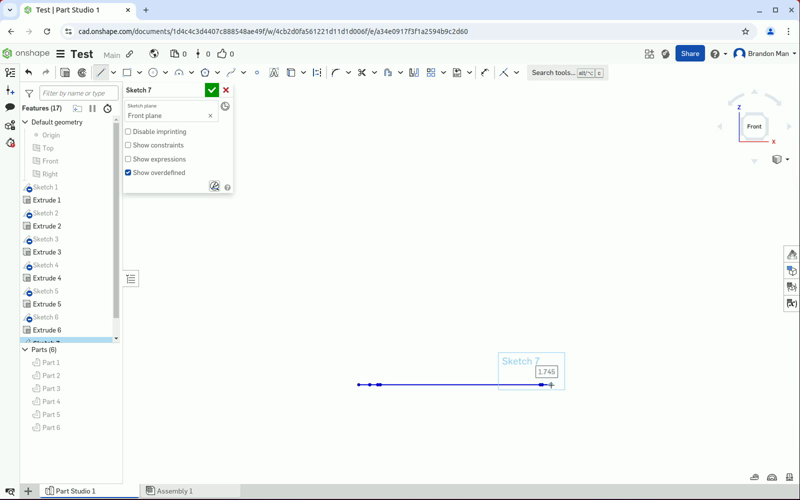
mouse_move(581, 384)
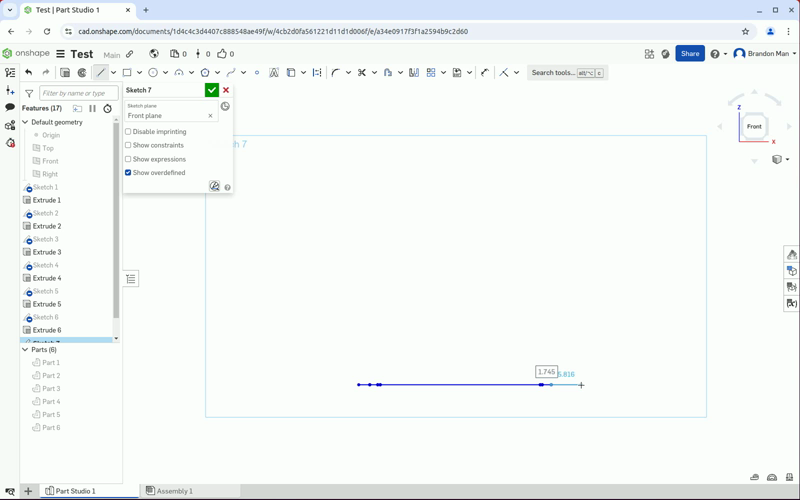
mouse_move(561, 384)
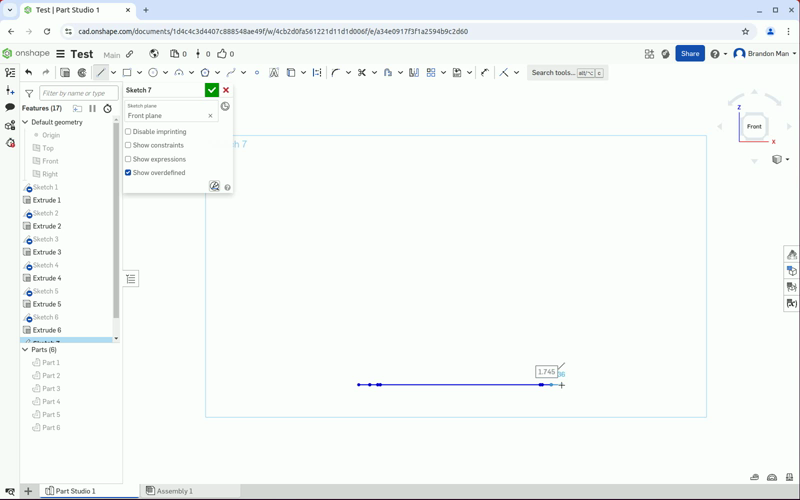
click(561, 384)
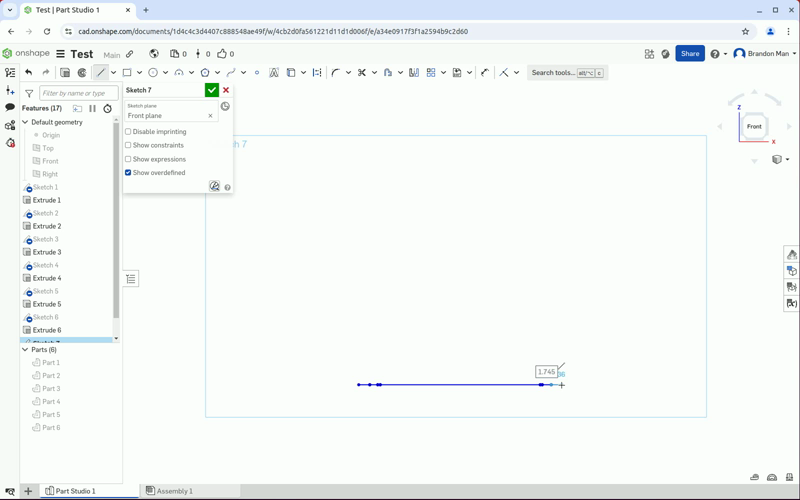
key_up(shift)
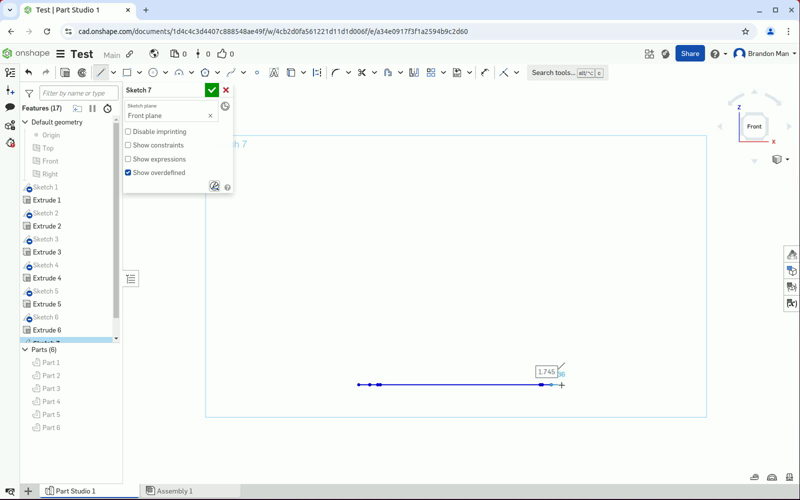
key_down(shift)
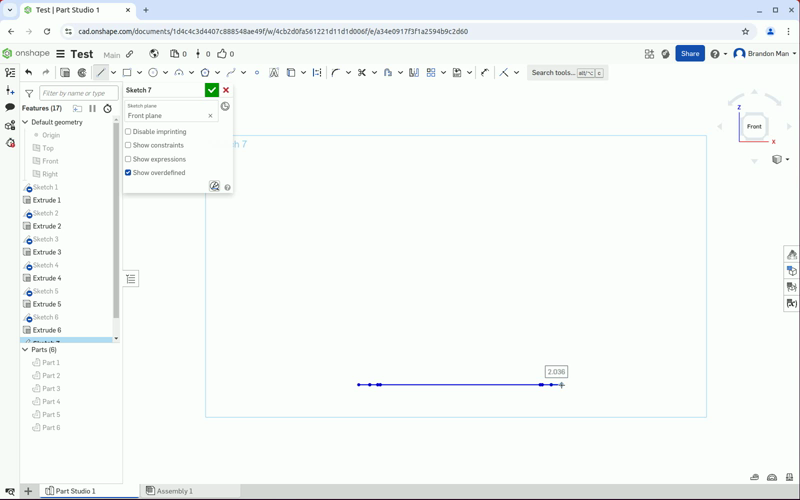
mouse_move(561, 267)
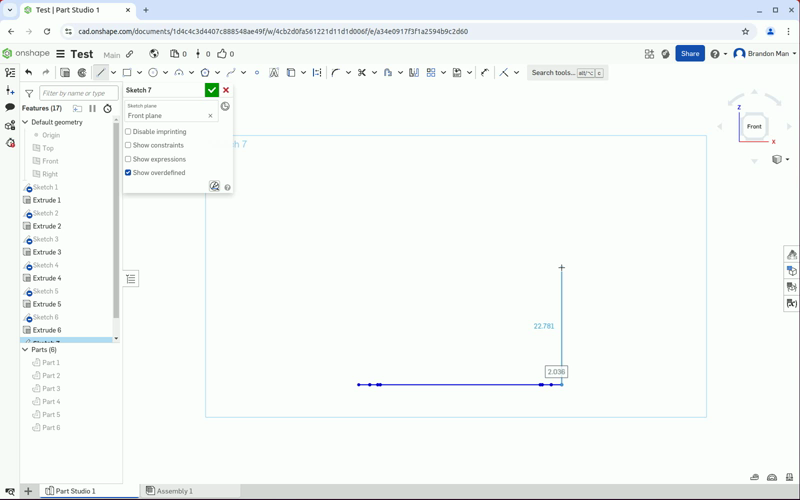
click(561, 267)
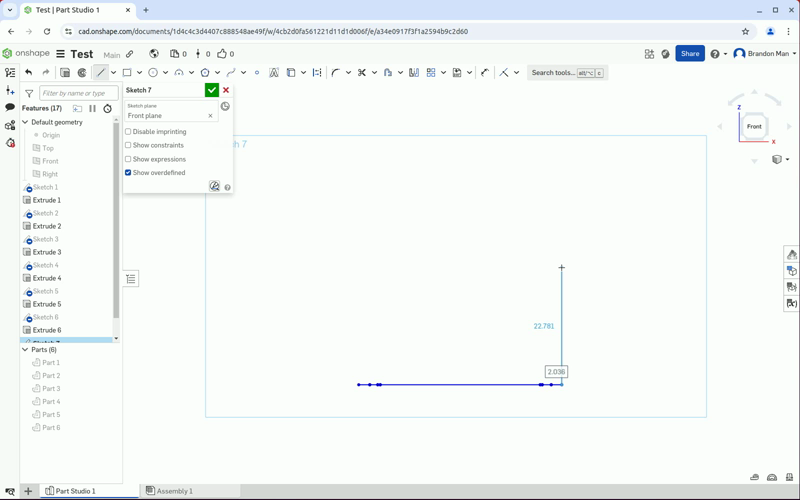
key_up(shift)
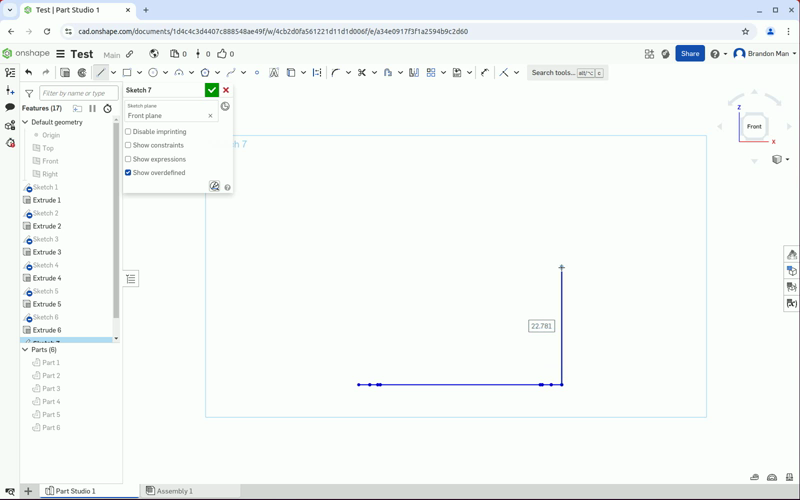
key_down(shift)
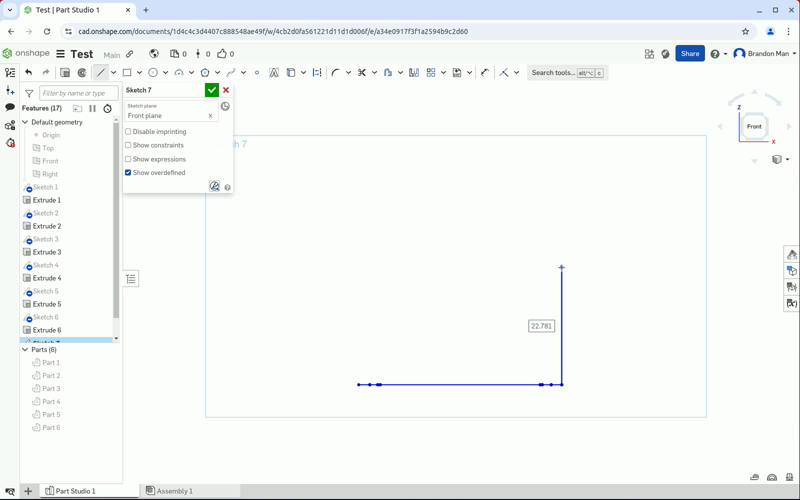
mouse_move(589, 267)
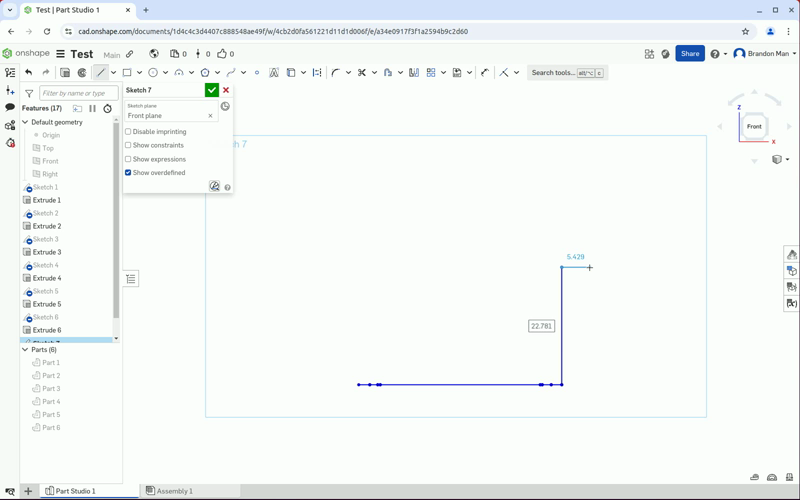
mouse_move(551, 267)
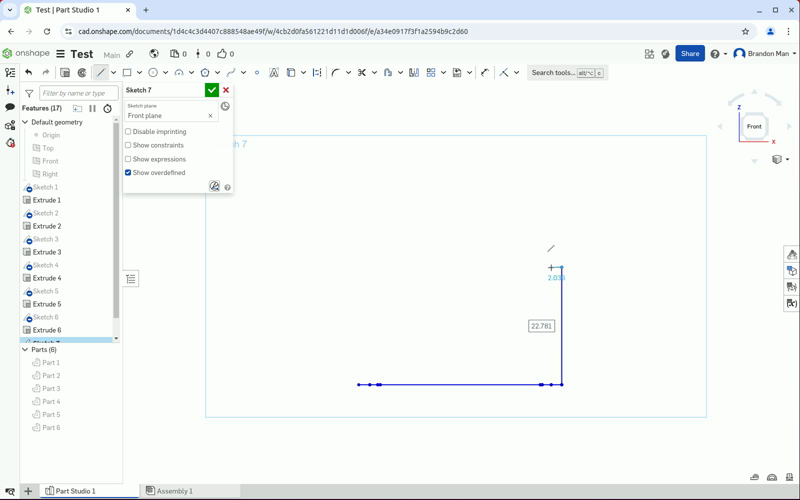
click(551, 267)
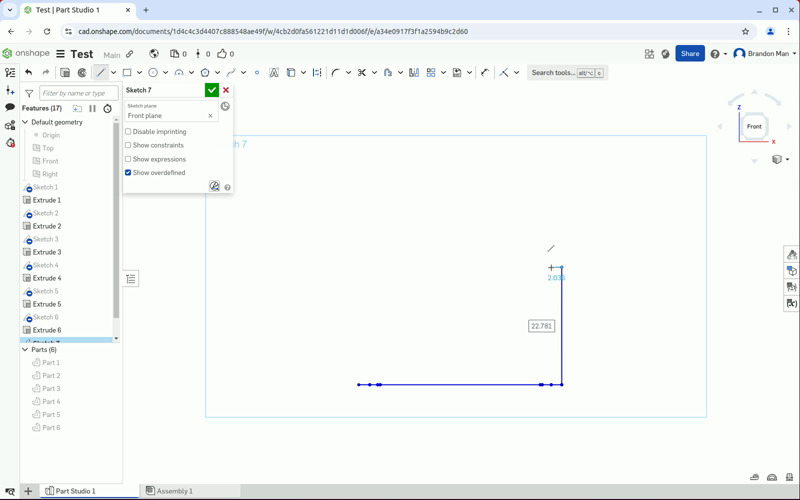
key_up(shift)
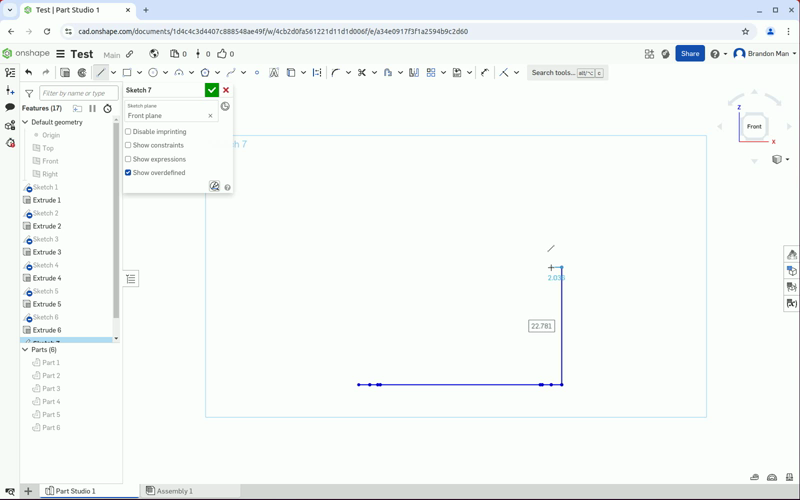
key_down(shift)
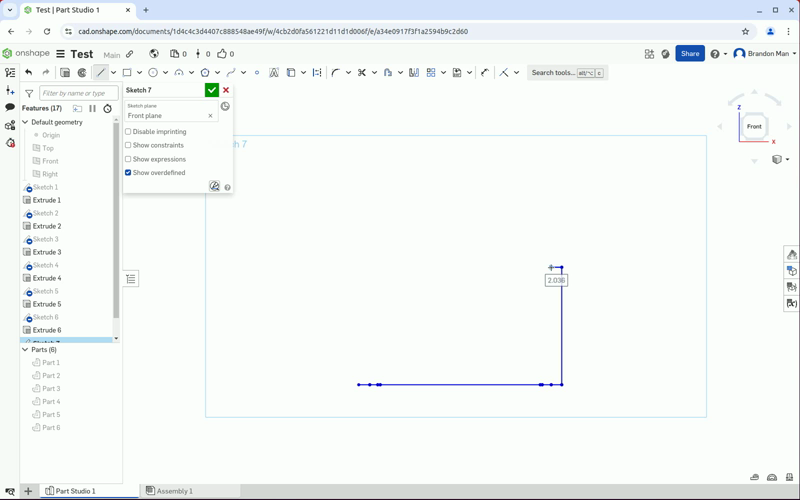
mouse_move(581, 267)
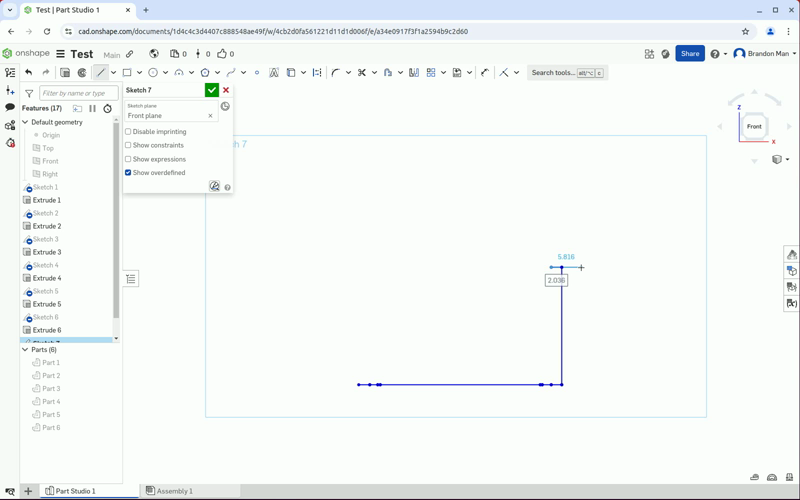
mouse_move(542, 267)
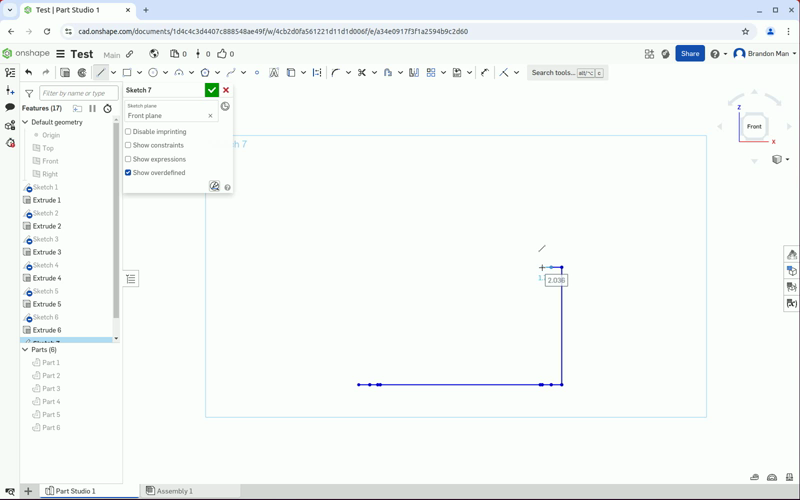
click(542, 267)
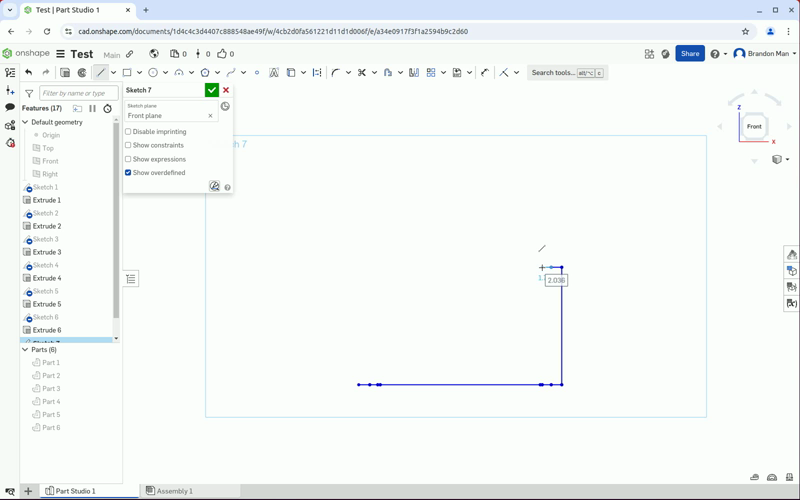
key_up(shift)
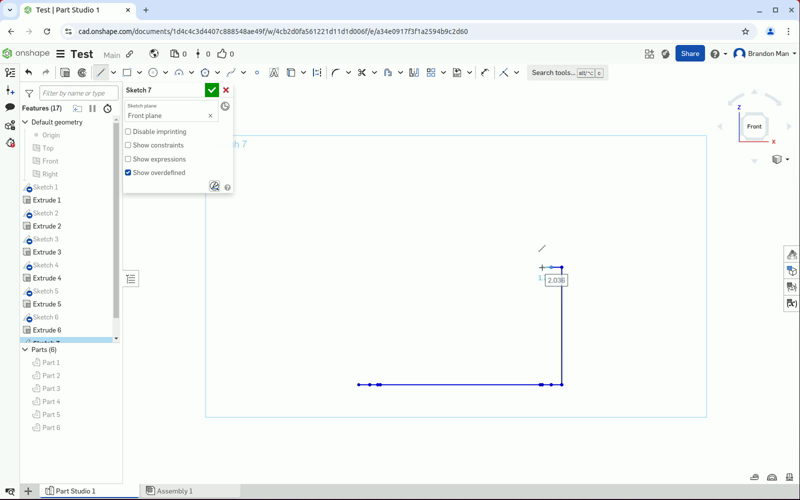
key_down(shift)
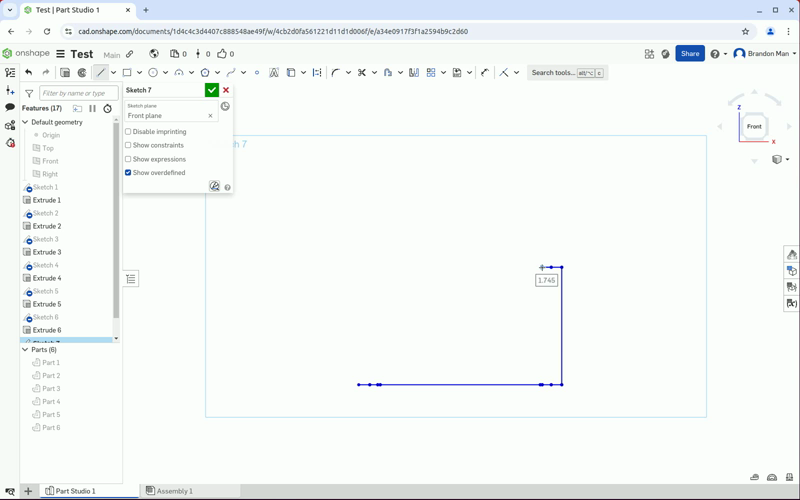
mouse_move(377, 267)
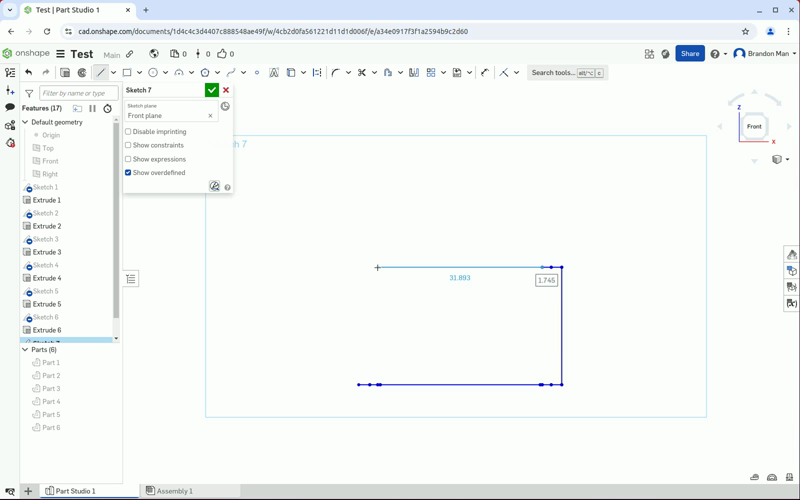
click(377, 267)
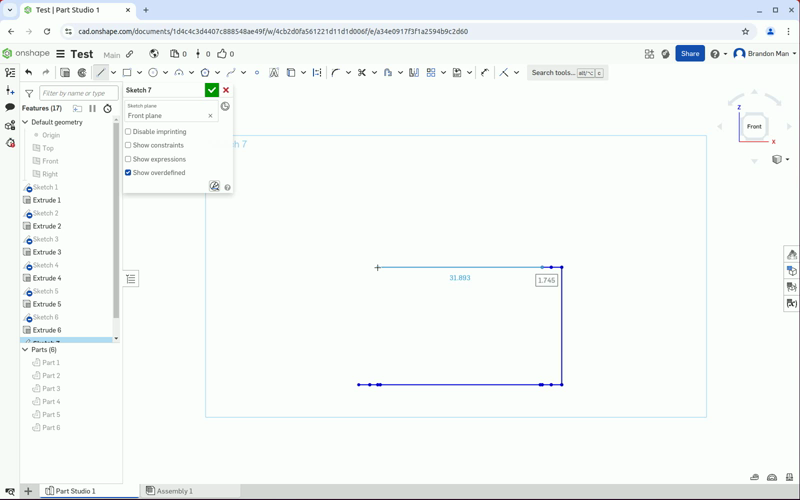
key_up(shift)
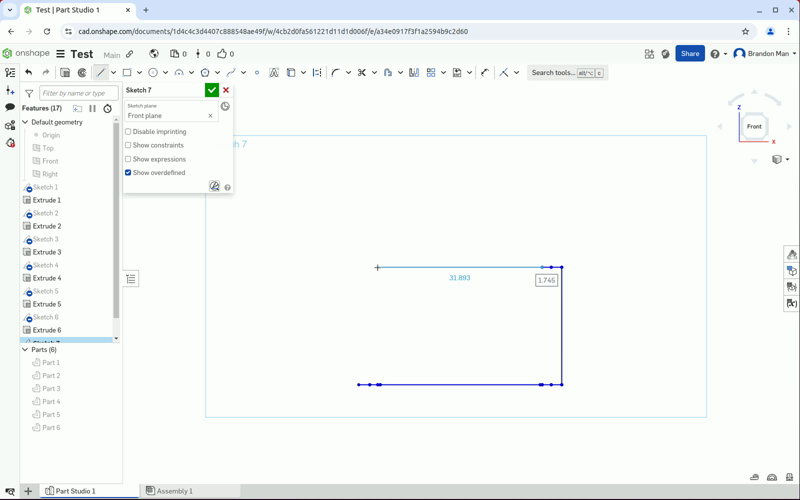
key_down(shift)
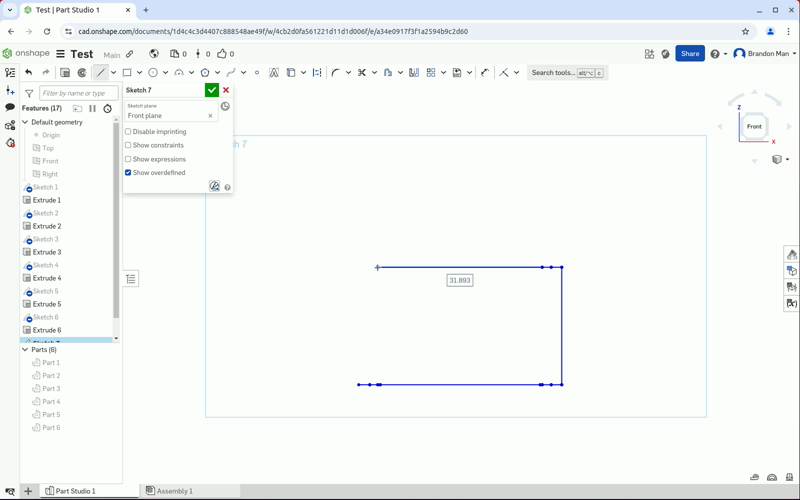
mouse_move(407, 267)
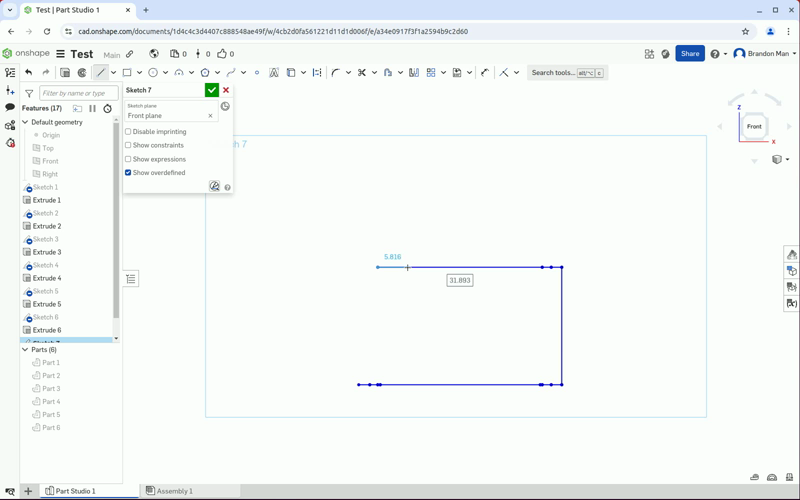
mouse_move(369, 267)
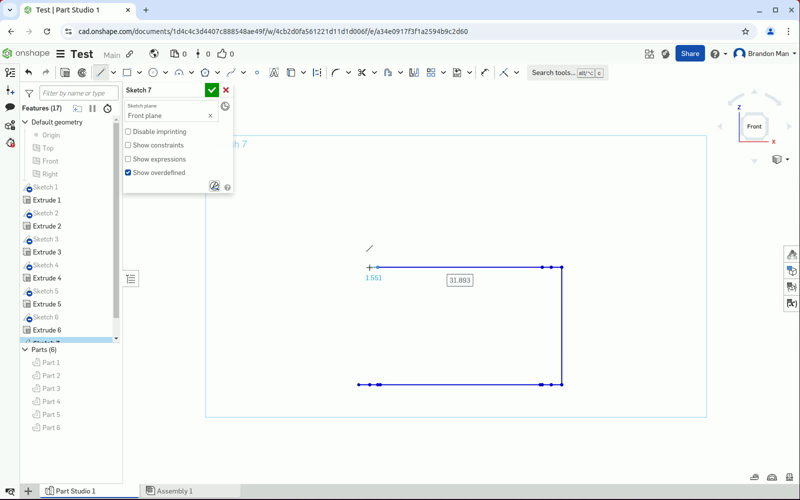
click(369, 267)
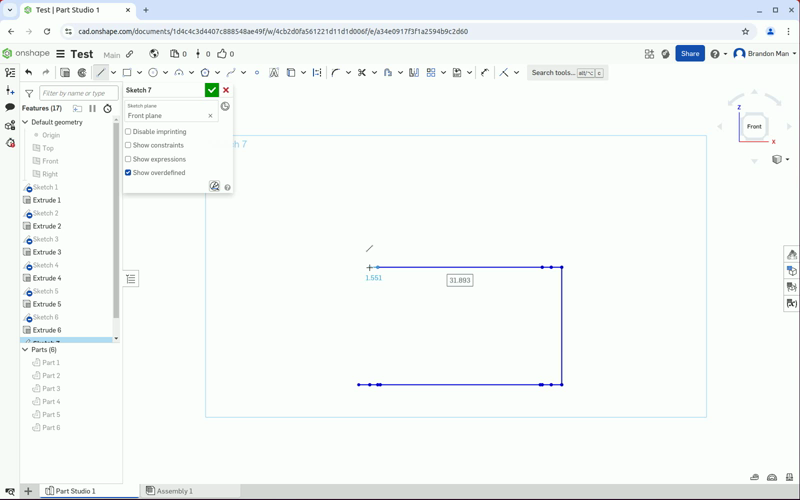
key_up(shift)
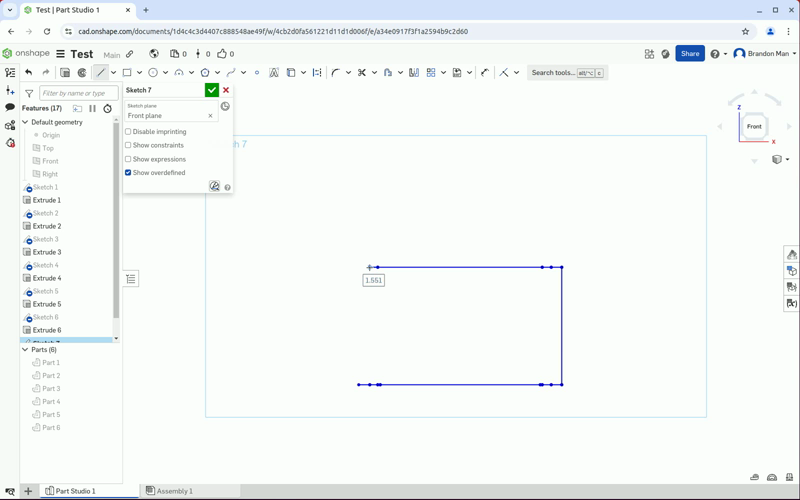
key_down(shift)
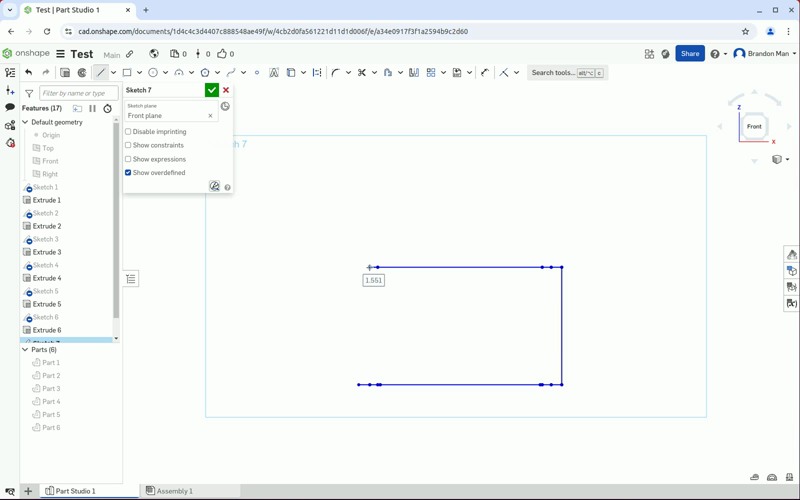
mouse_move(399, 267)
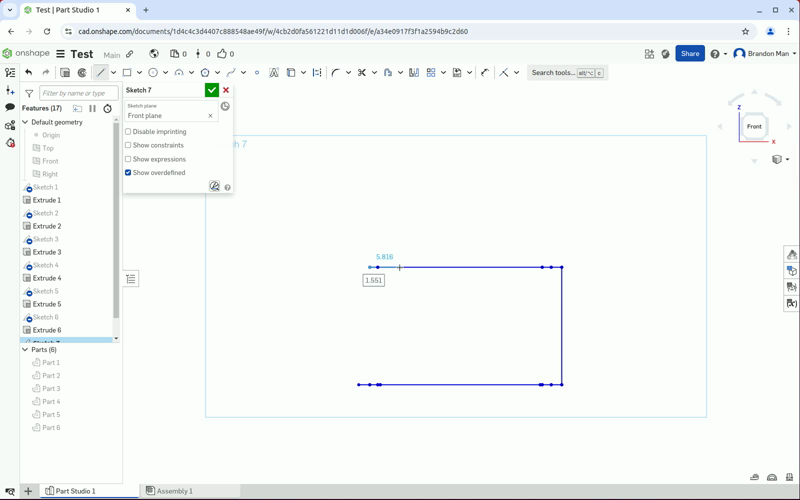
mouse_move(358, 267)
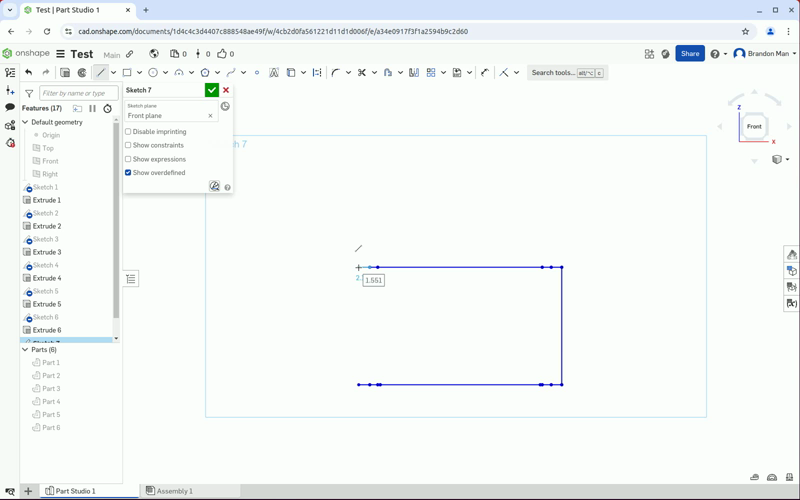
click(358, 267)
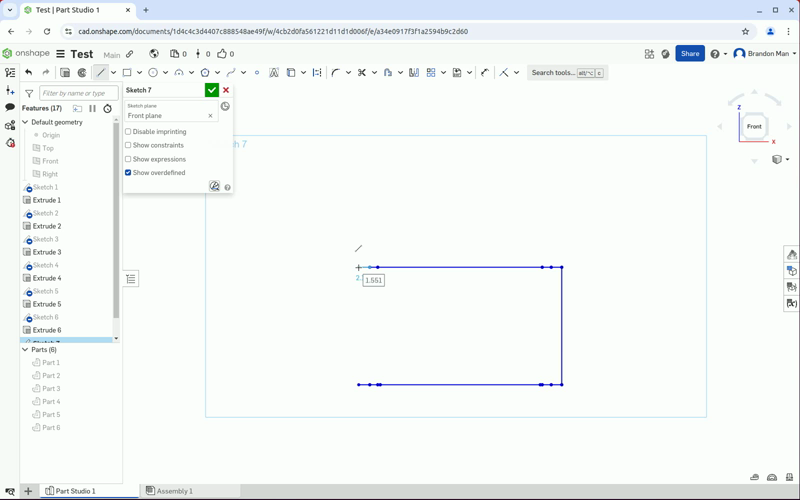
key_up(shift)
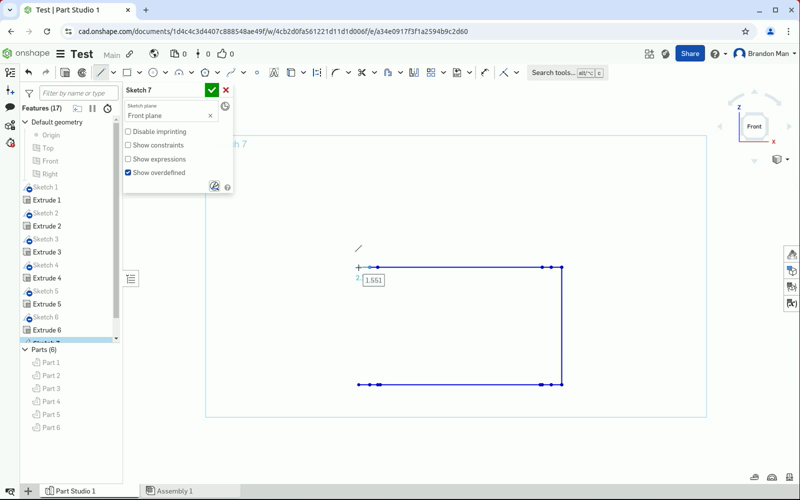
key_down(shift)
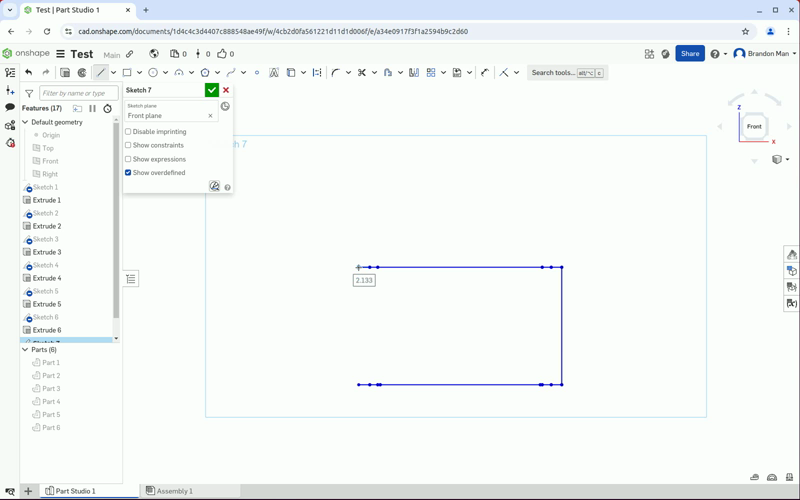
mouse_move(358, 384)
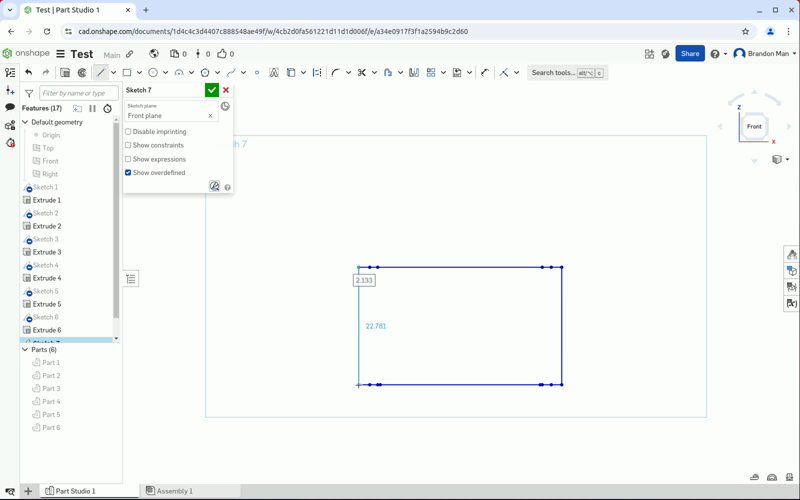
key_up(shift)
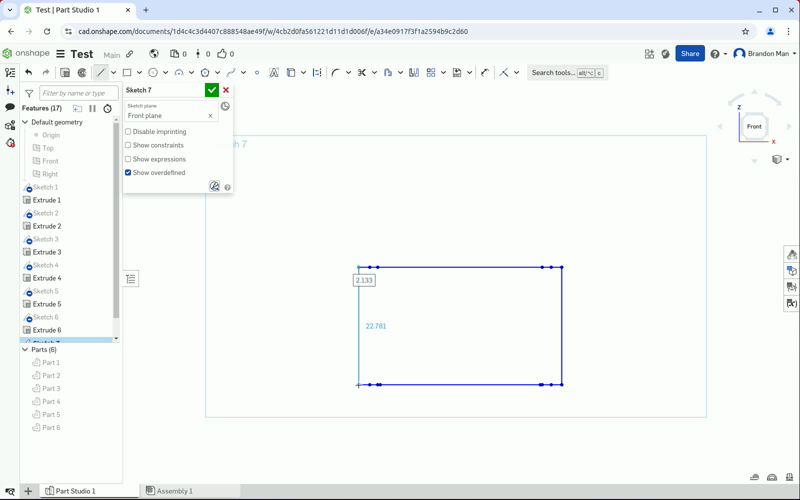
click(358, 384)
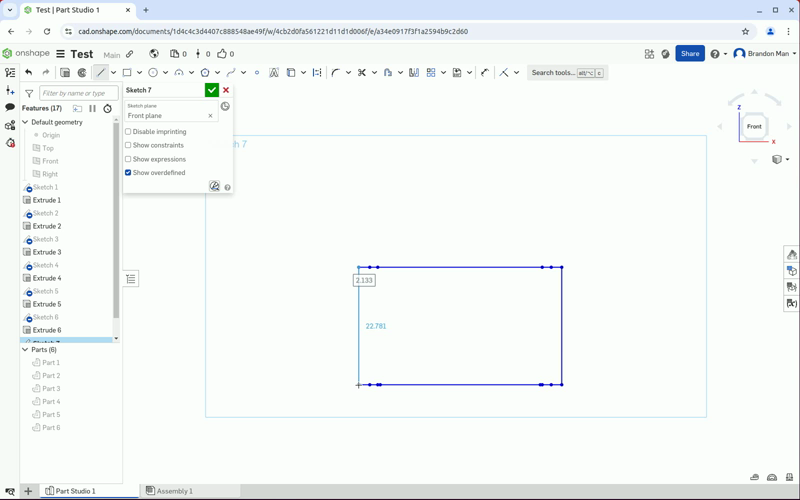
key(esc)
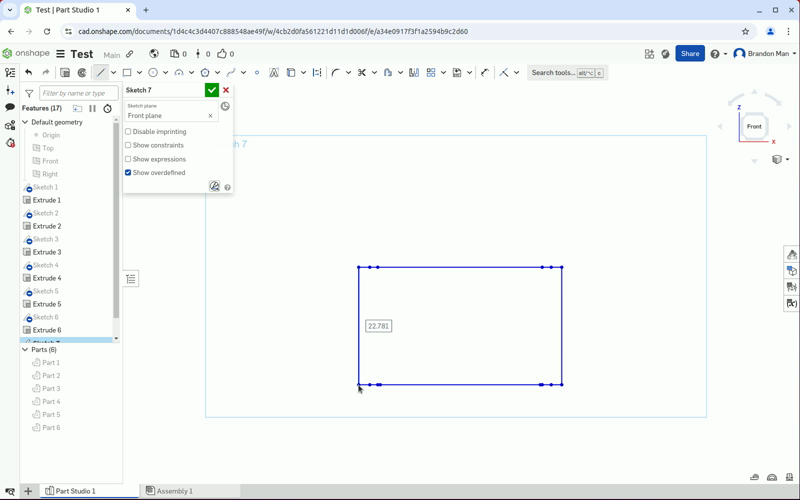
mouse_move(451, 311)
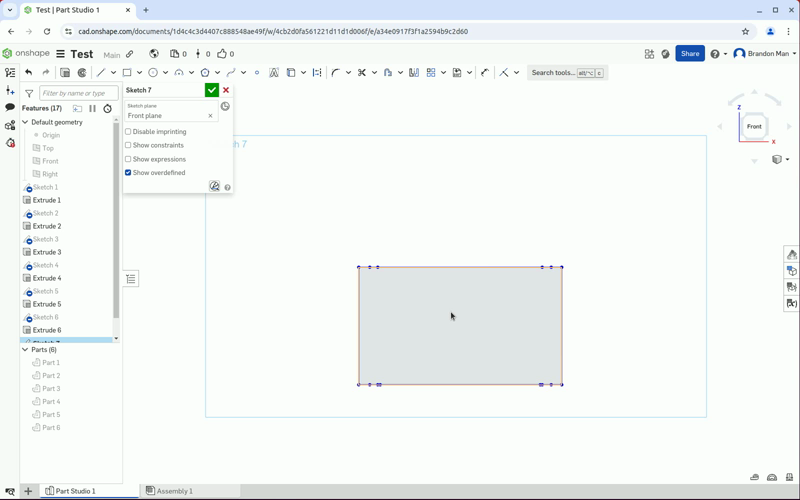
click(451, 311)
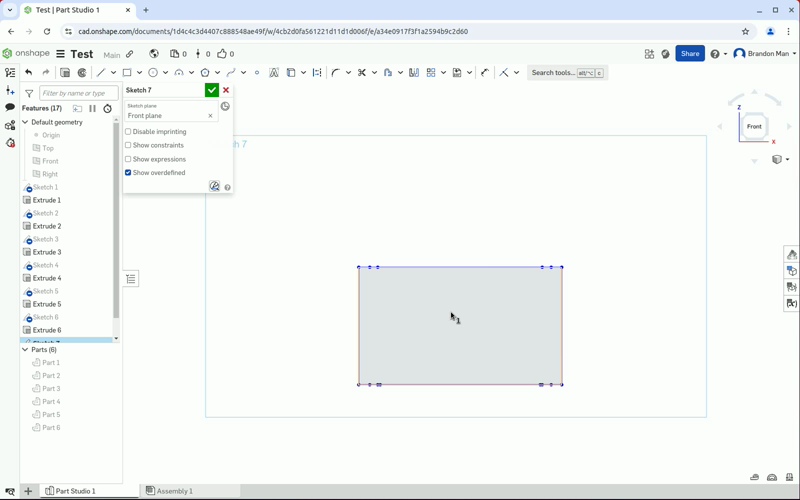
mouse_move(73, 352)
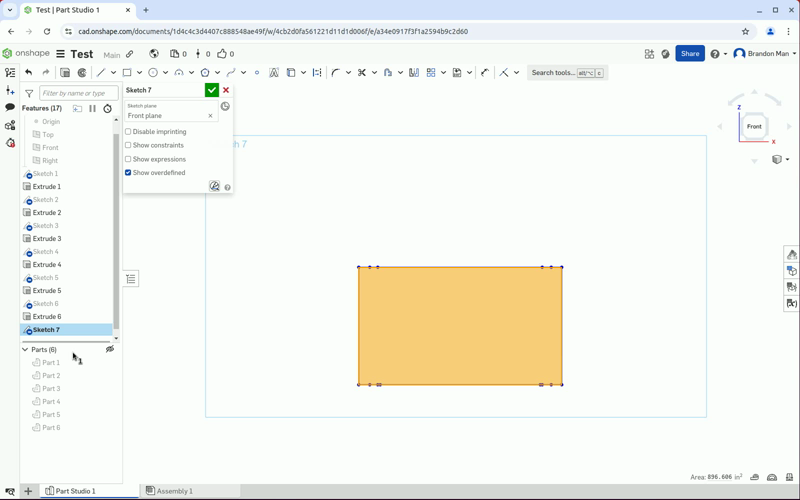
key(shift+y)
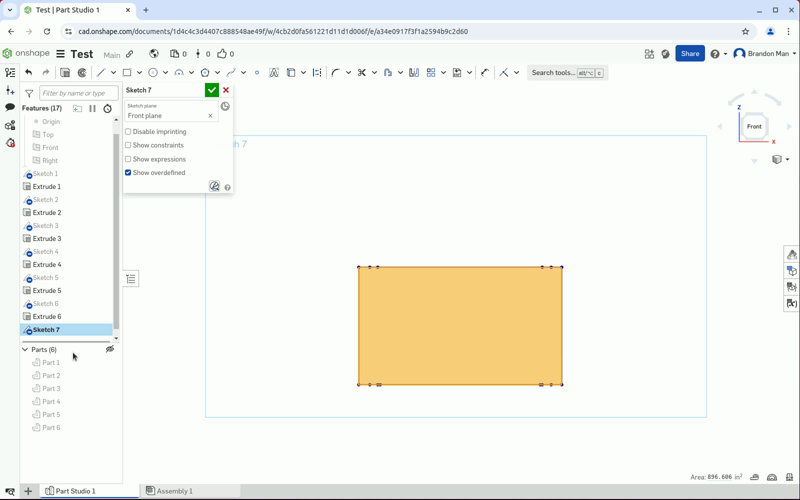
key(shift+e)
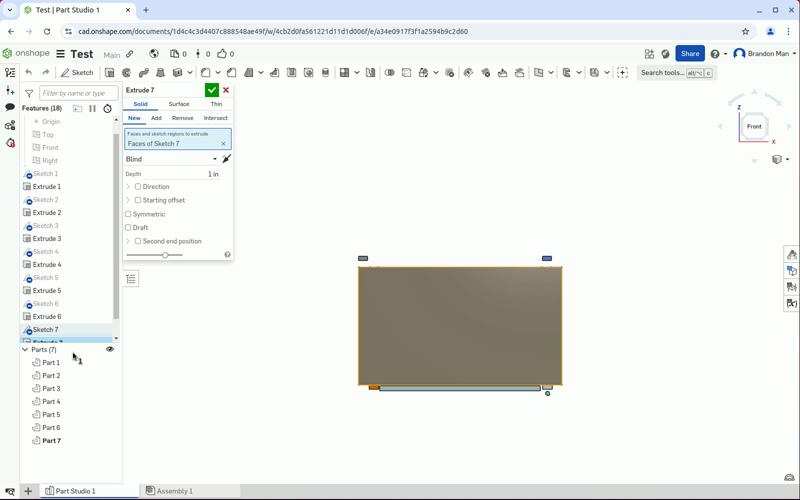
mouse_move(143, 106)
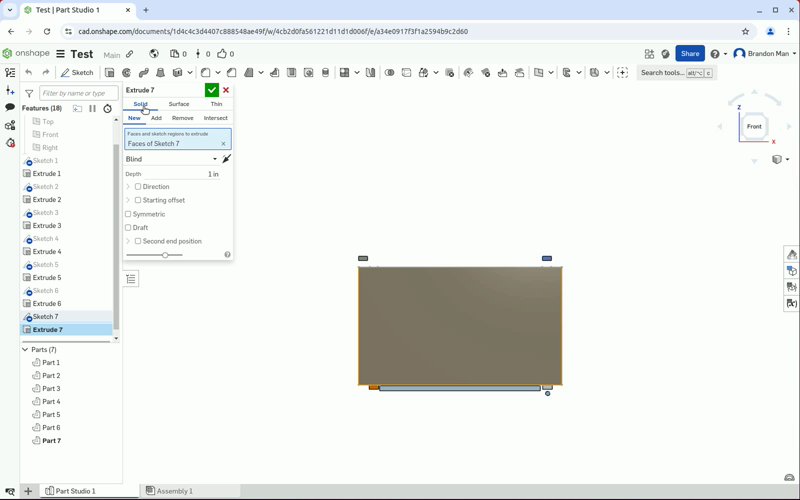
click(143, 106)
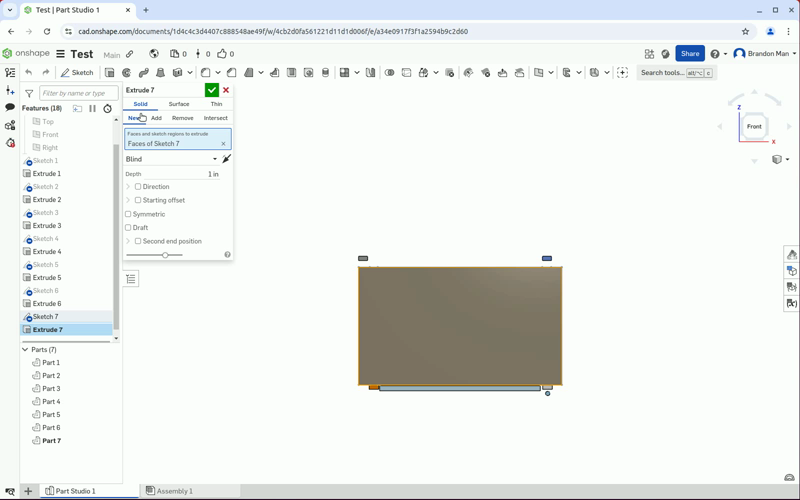
mouse_move(137, 120)
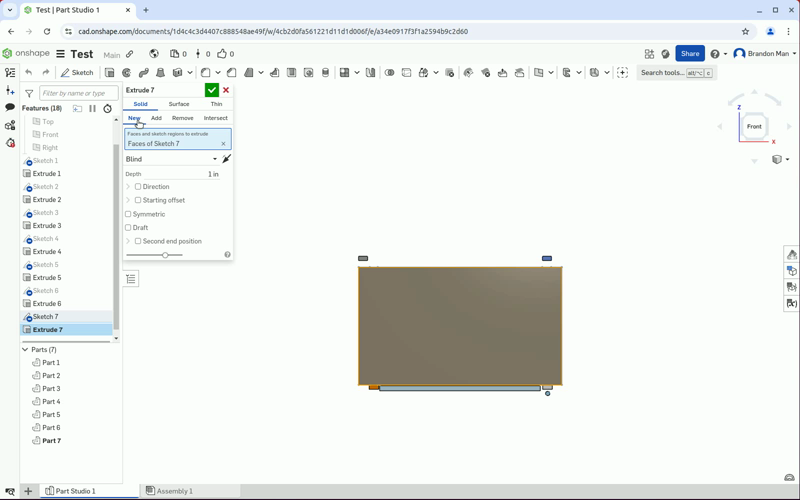
click(137, 120)
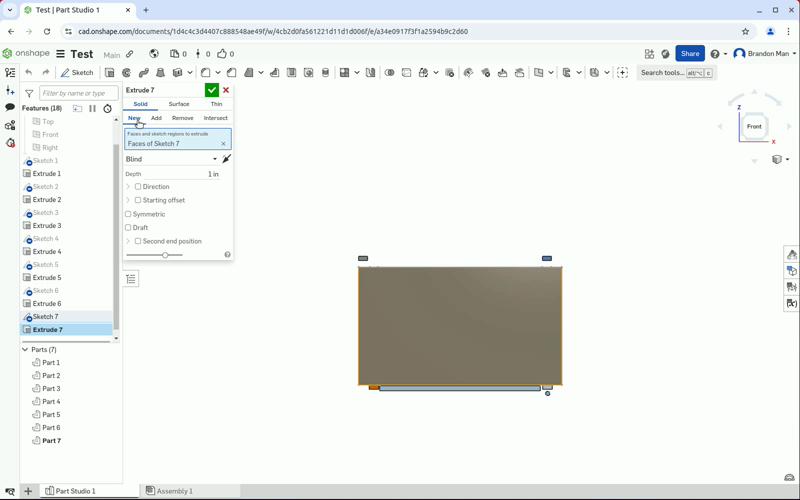
key(tab, 4)
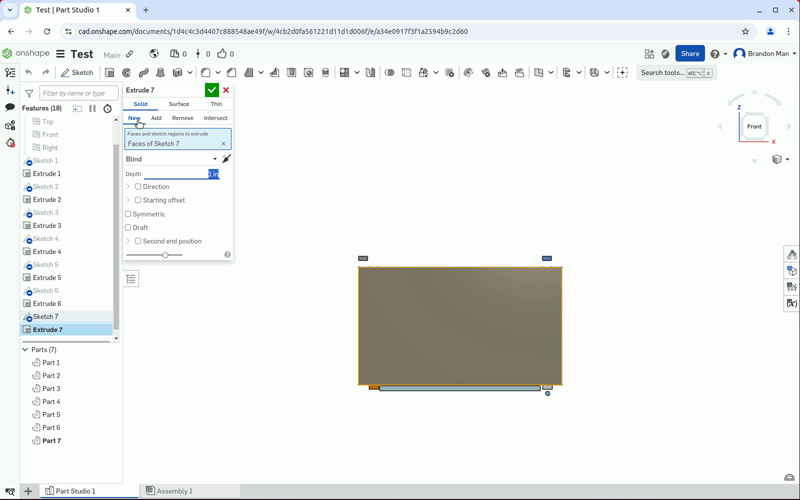
text(2.889)
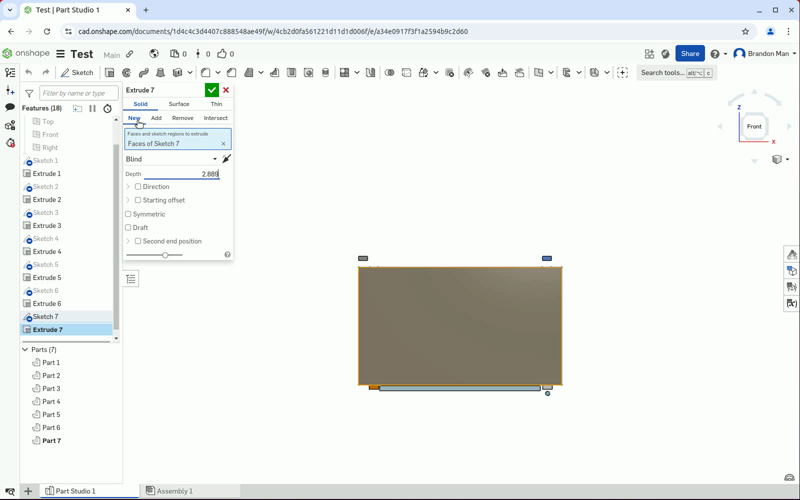
key(enter)
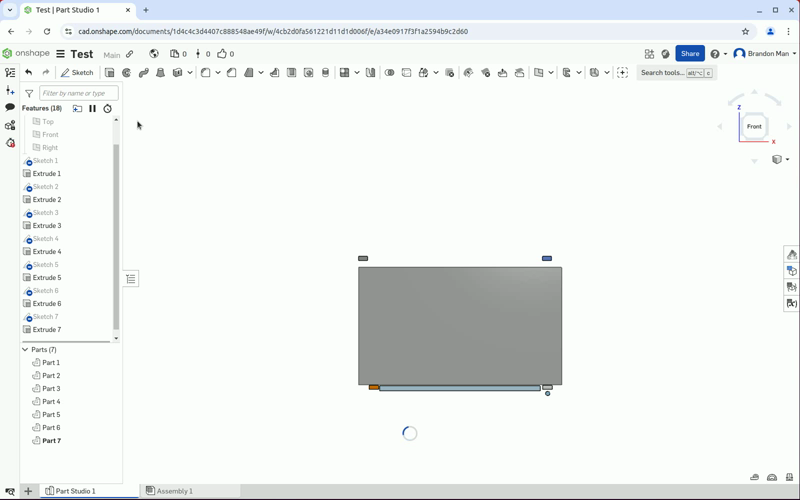
key(shift+h)
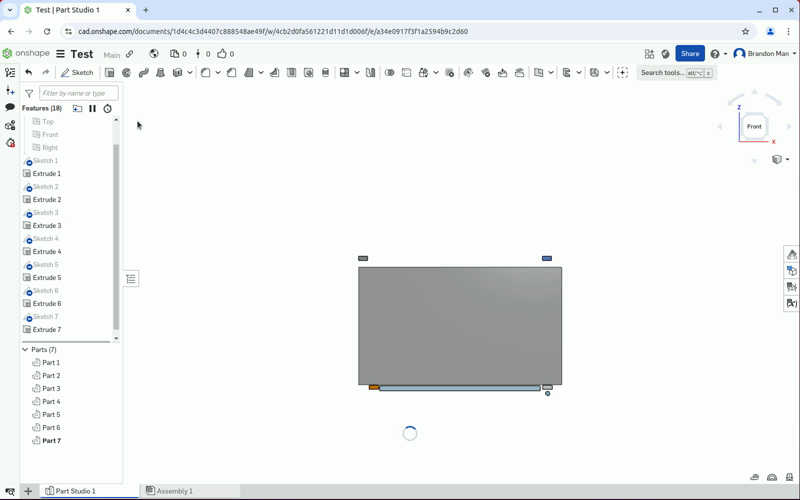
key(shift+h)
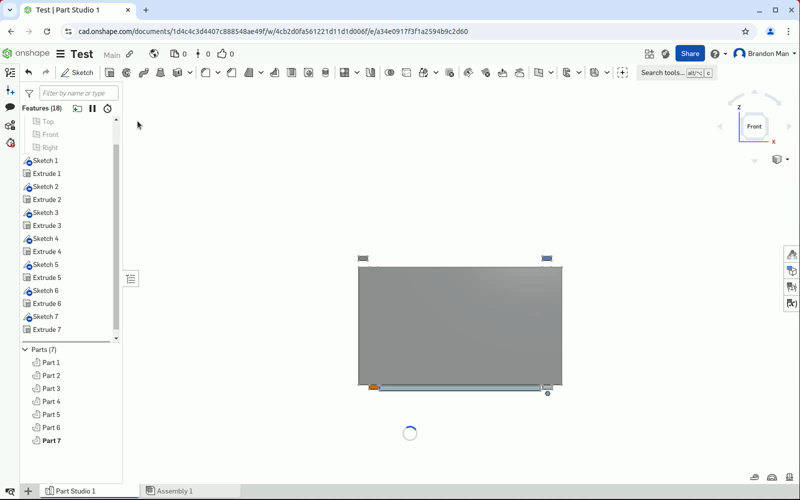
key(shift+7)
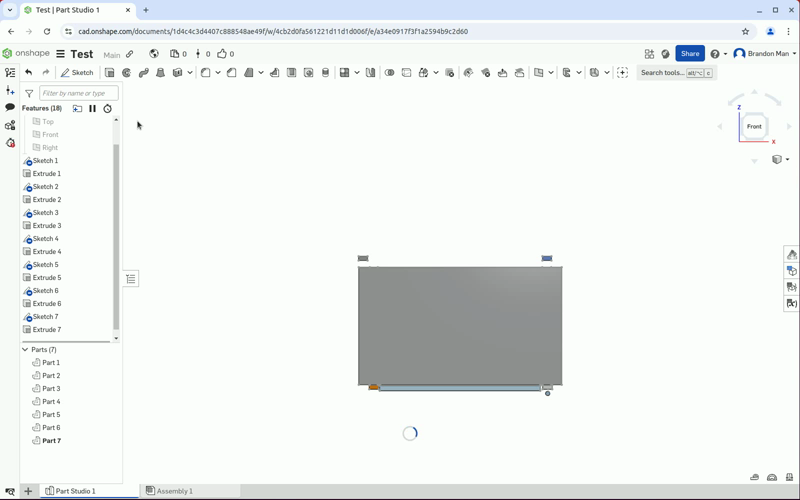
key(left, 2)
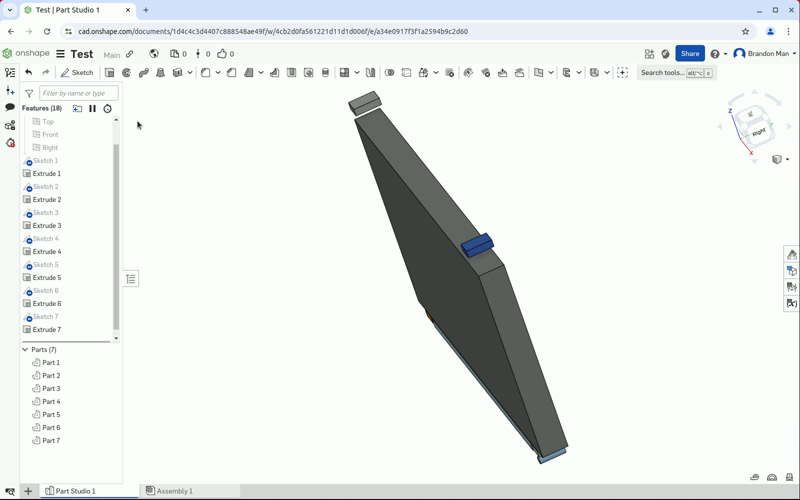
key(down, 2)
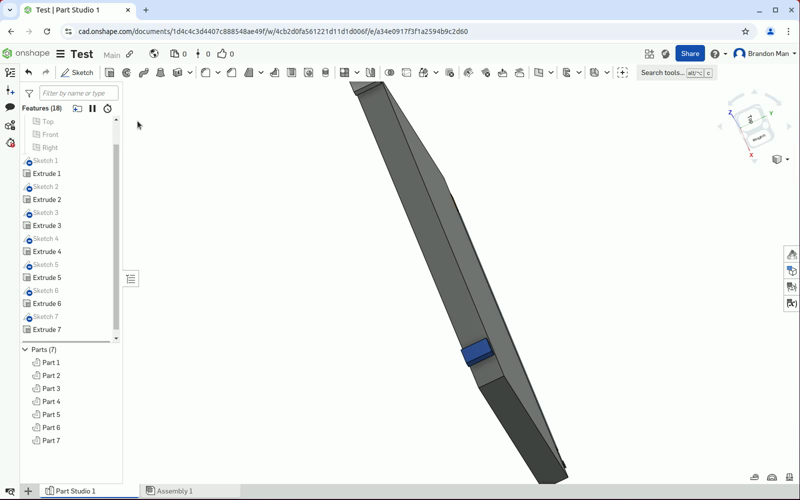
key(up, 2)
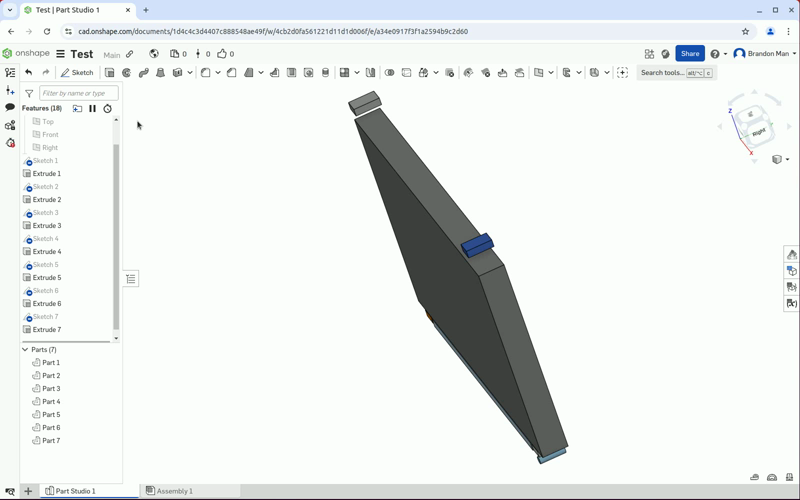
key(right, 2)
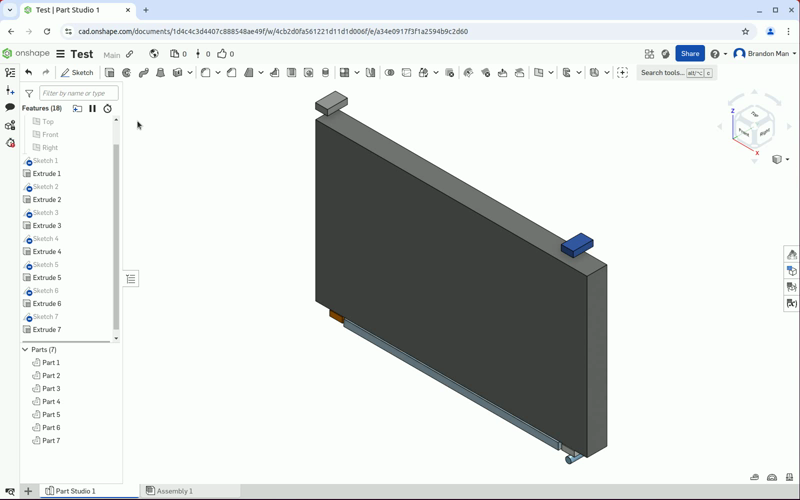
mouse_move(69, 163)
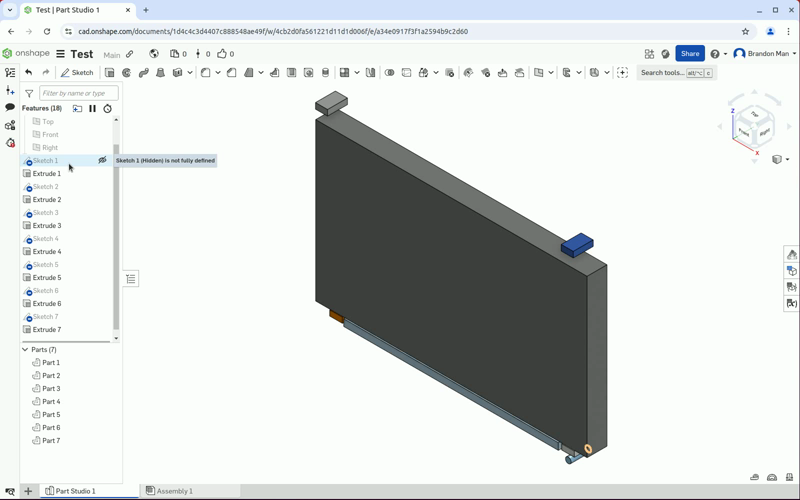
click(69, 163)